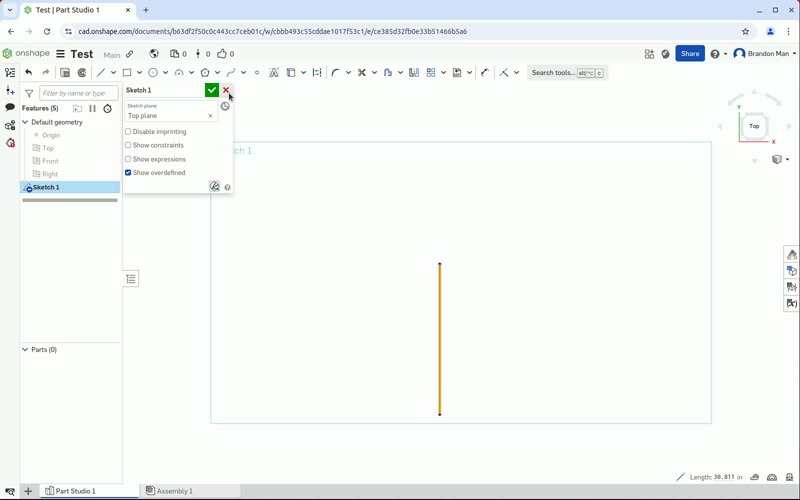
key(shift+h)
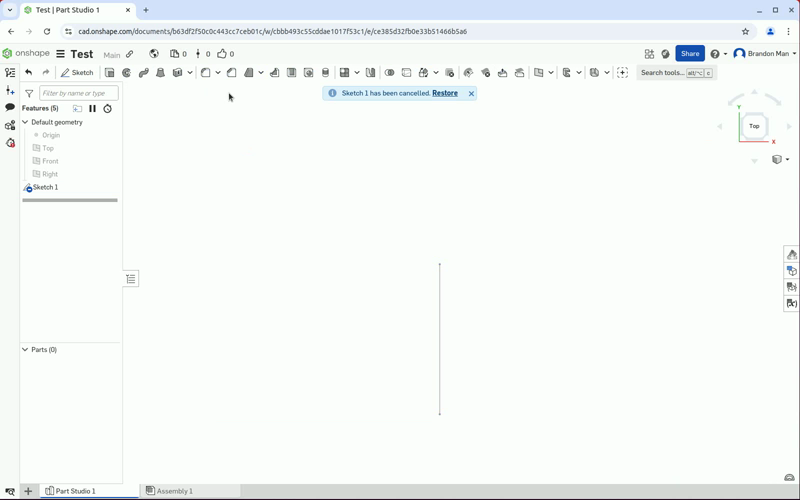
key(shift+s)
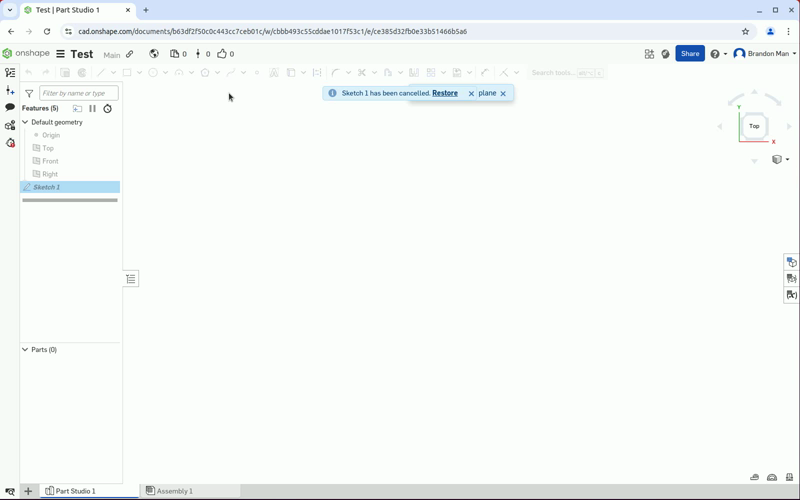
mouse_move(73, 150)
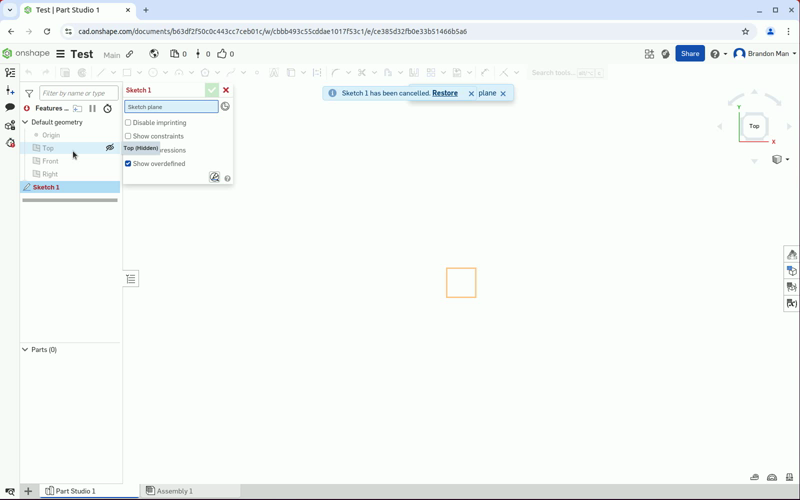
click(73, 150)
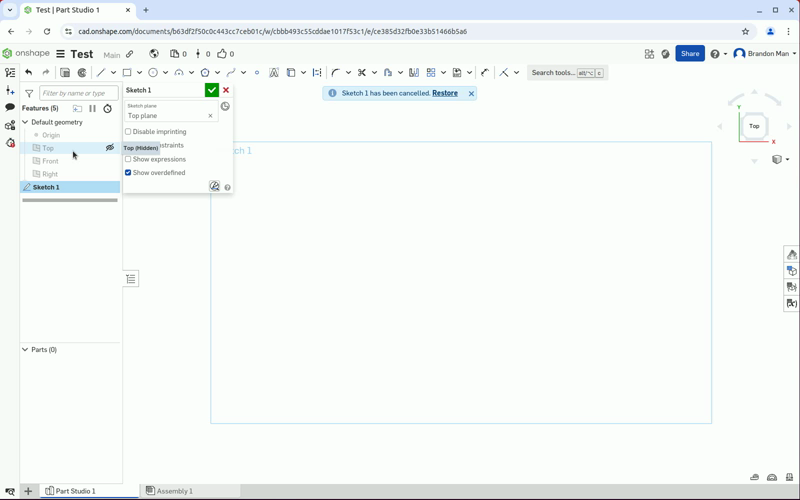
mouse_move(73, 352)
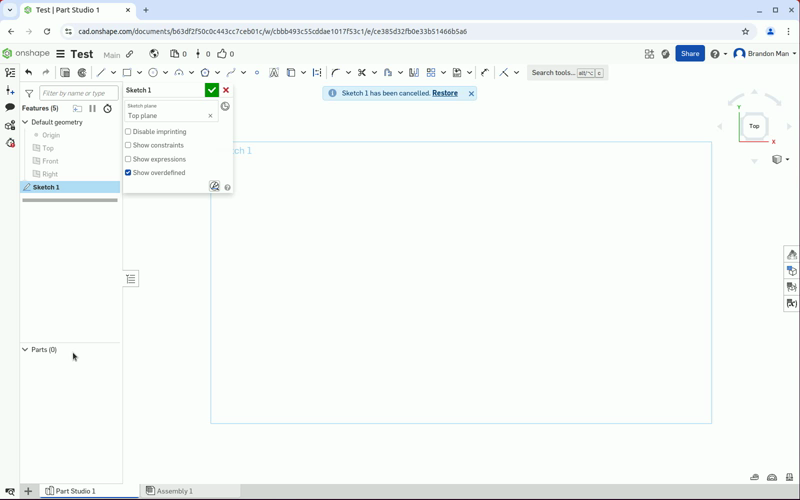
key(y)
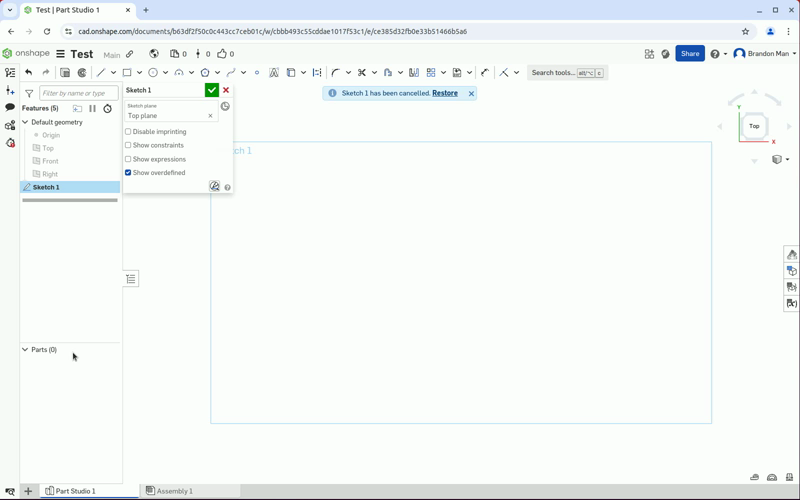
key(c)
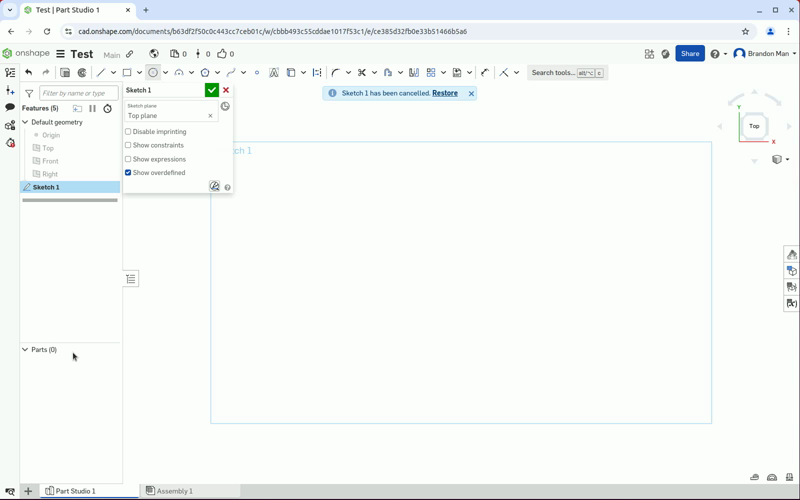
key_down(shift)
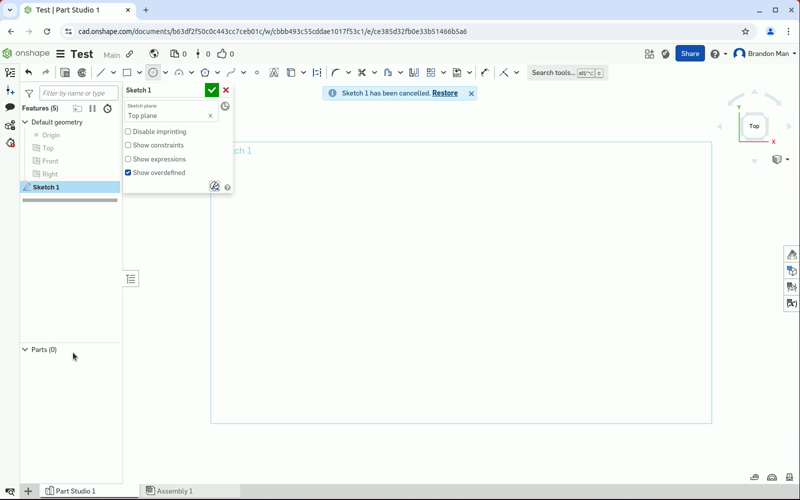
mouse_move(461, 282)
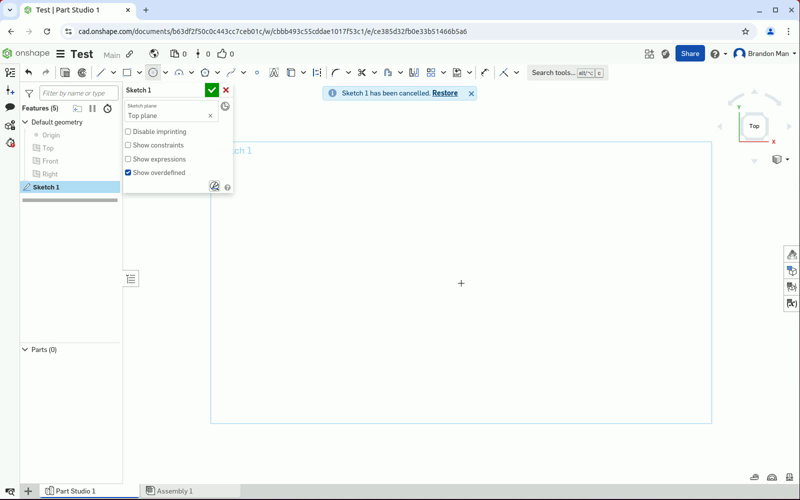
click(461, 282)
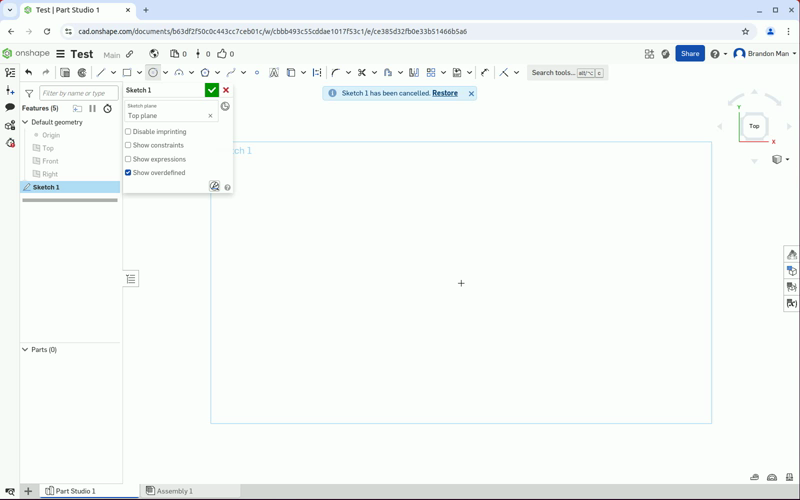
key_up(shift)
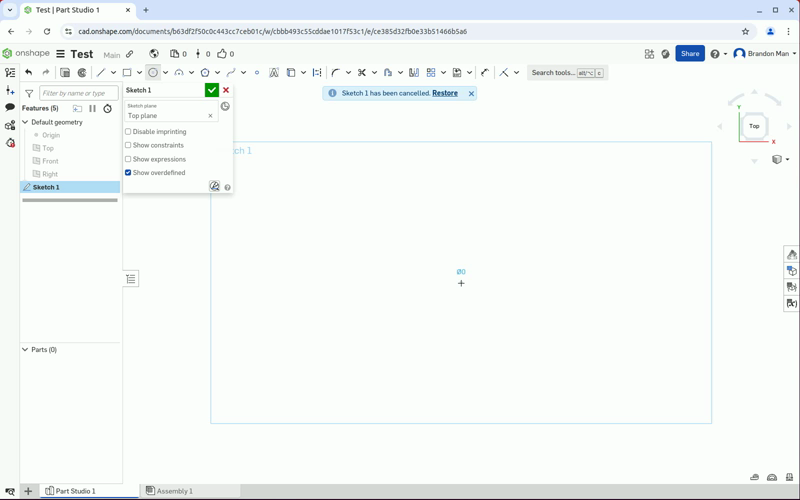
mouse_move(574, 282)
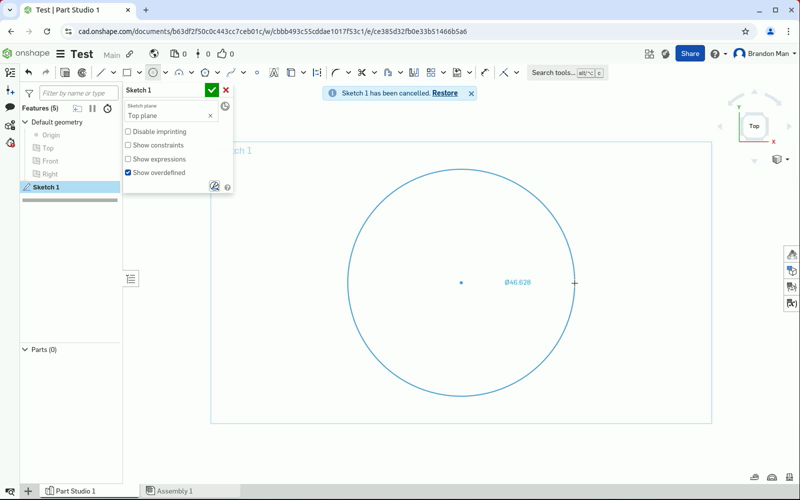
click(574, 282)
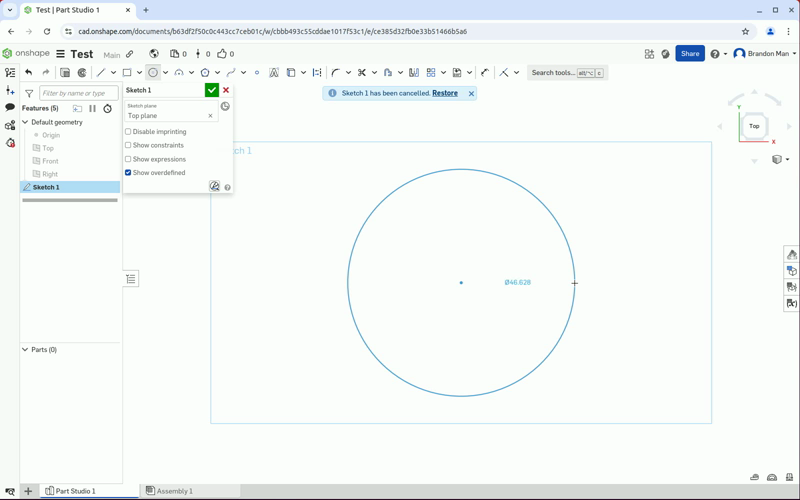
key(esc)
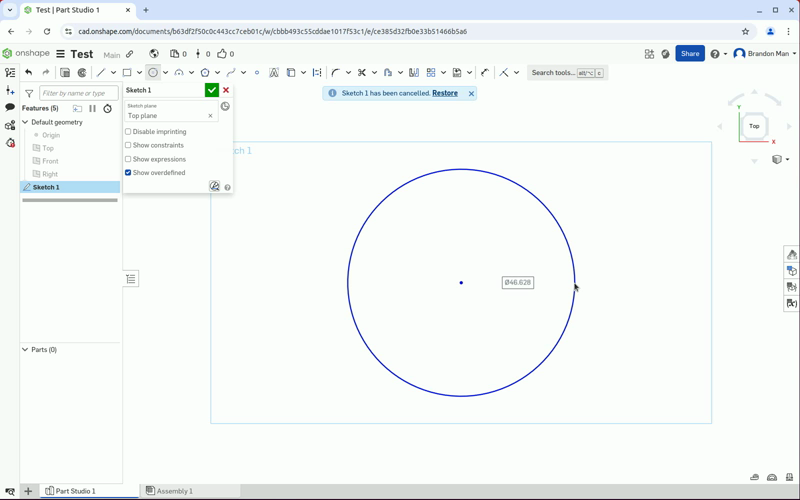
key(c)
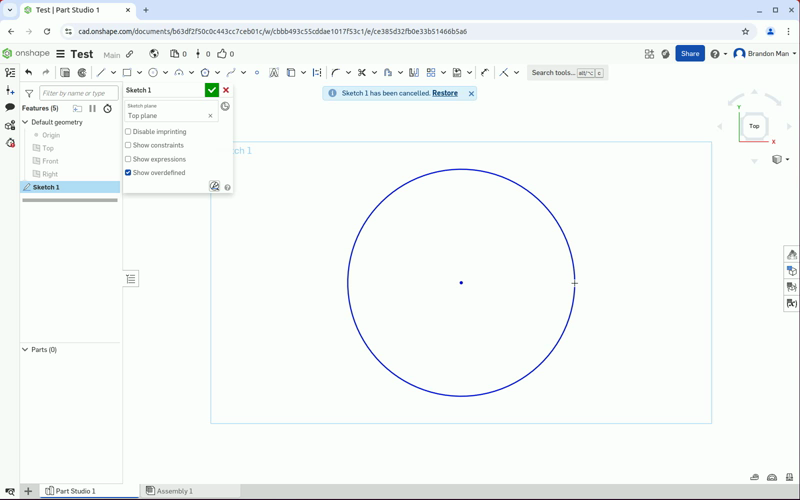
key_down(shift)
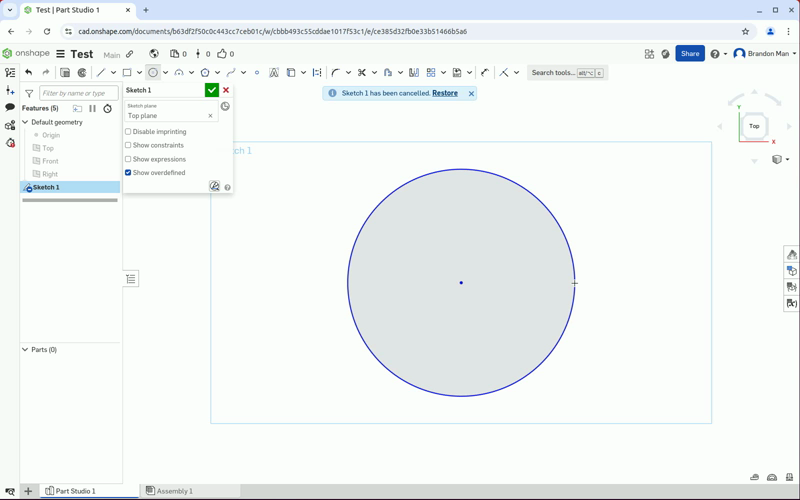
mouse_move(461, 282)
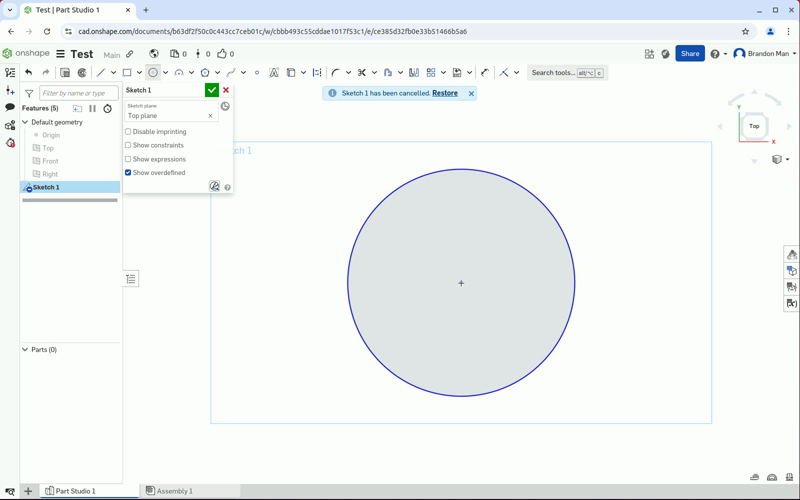
click(461, 282)
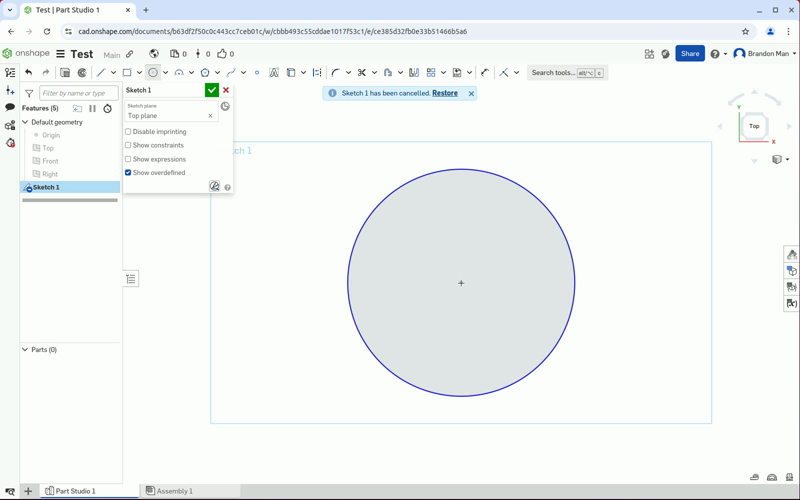
key_up(shift)
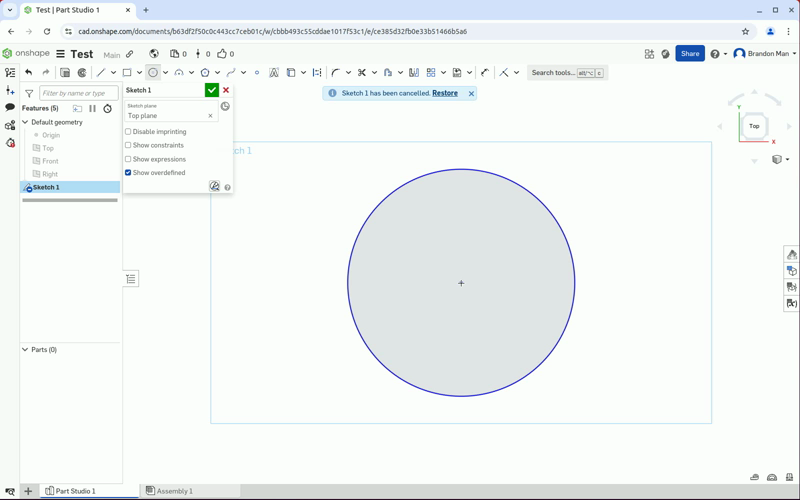
mouse_move(567, 282)
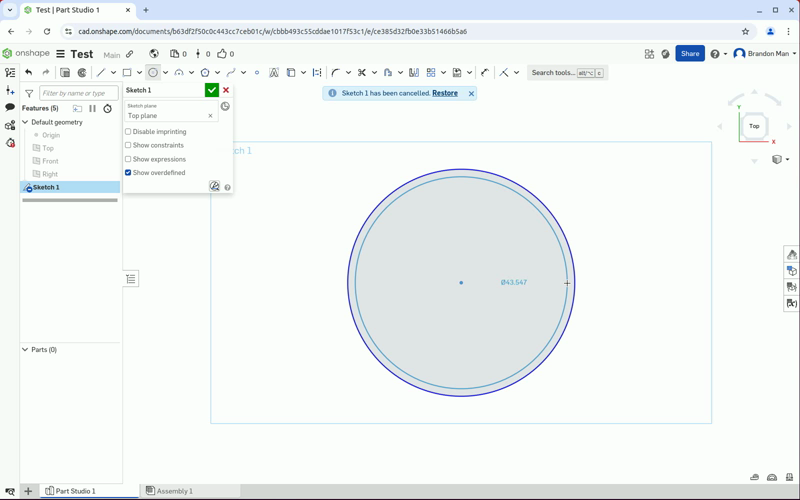
click(567, 282)
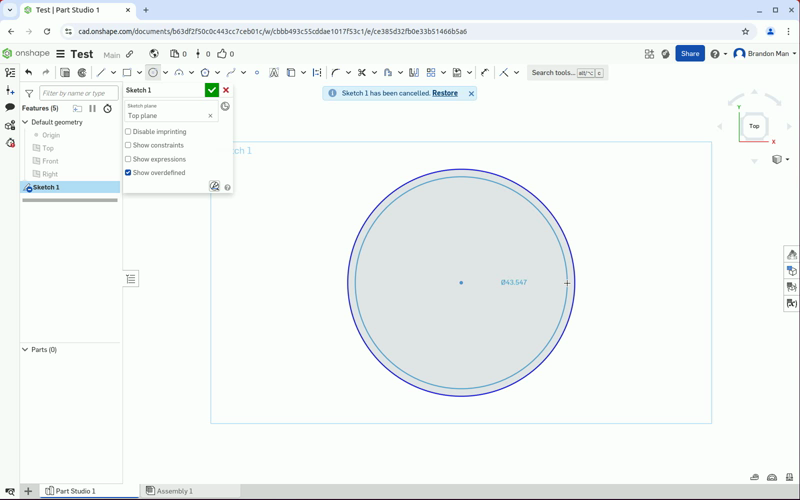
key(esc)
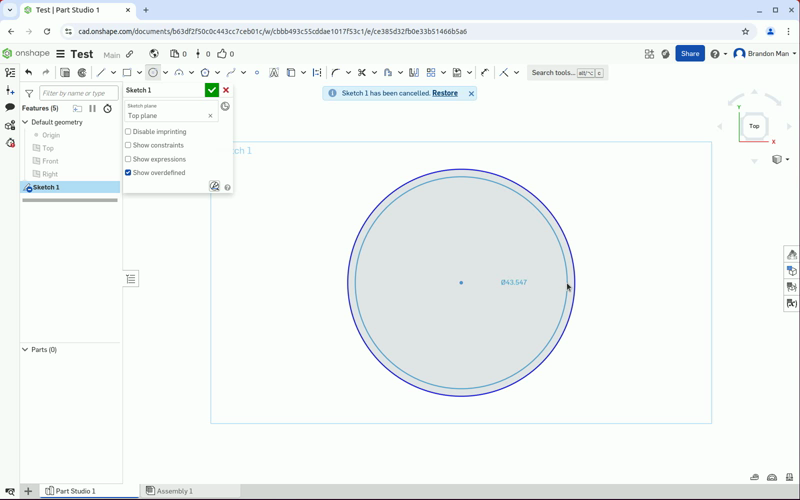
mouse_move(537, 360)
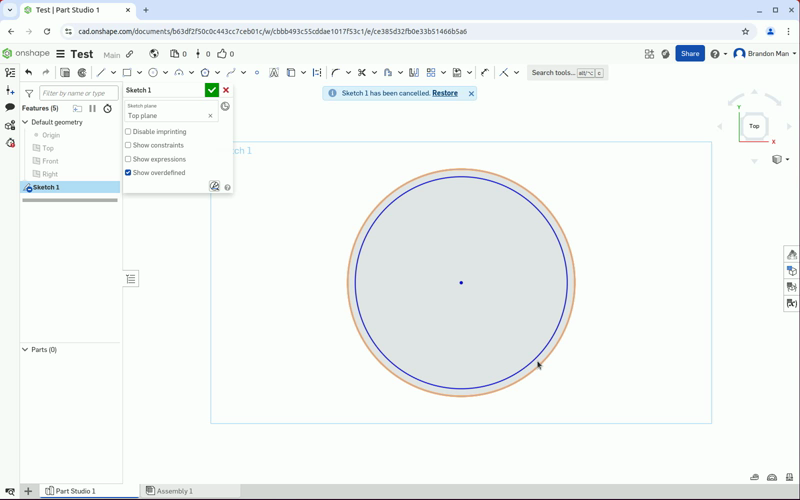
click(537, 360)
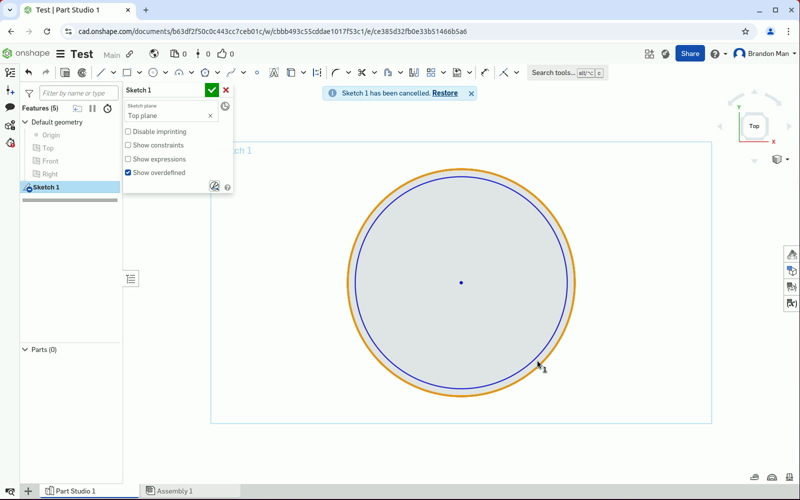
mouse_move(73, 352)
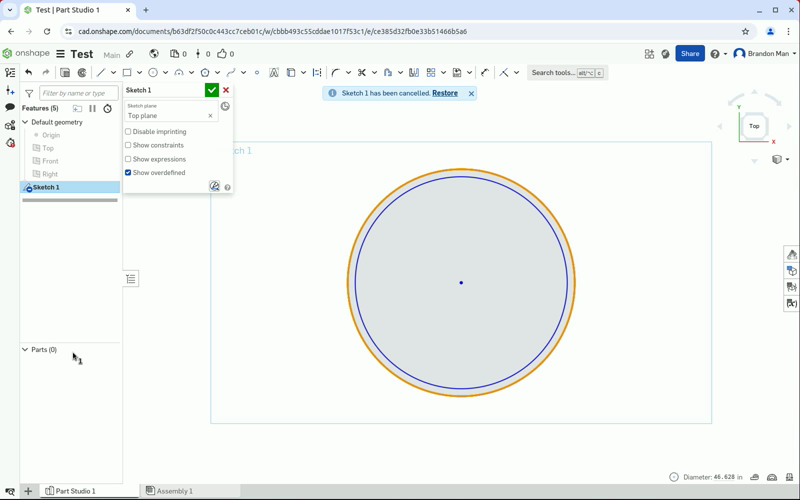
key(shift+y)
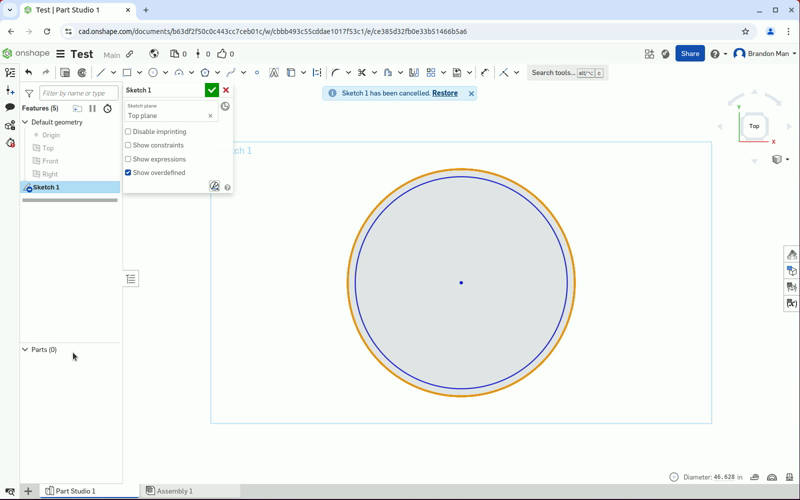
key(shift+e)
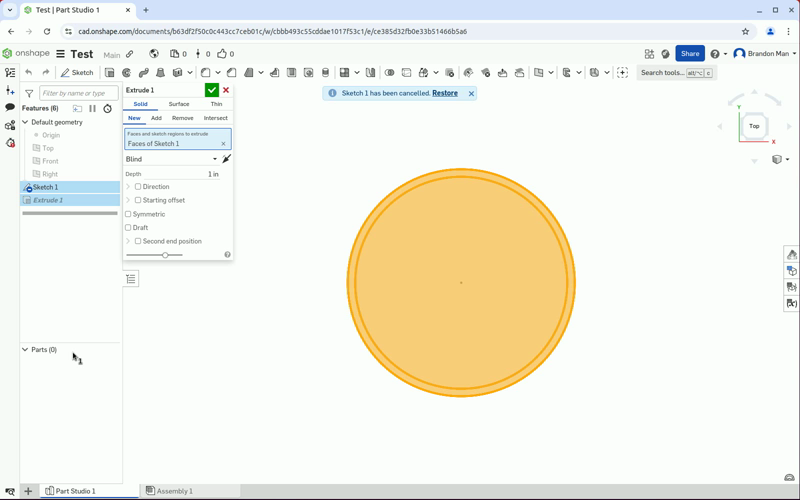
mouse_move(143, 106)
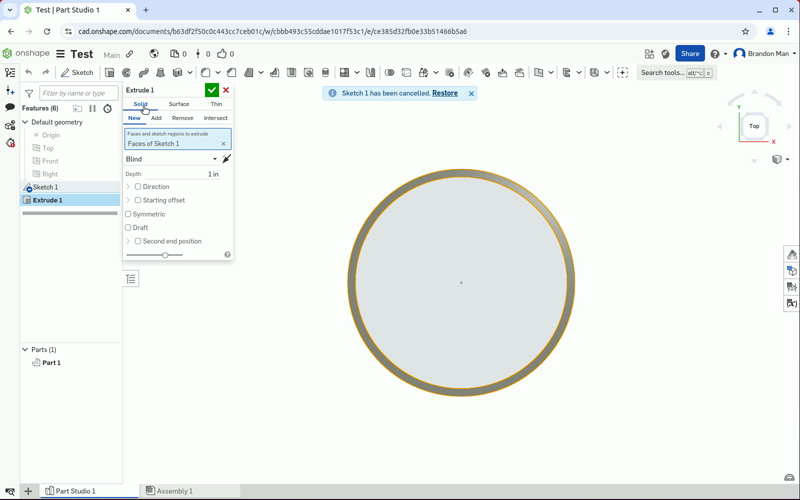
click(143, 106)
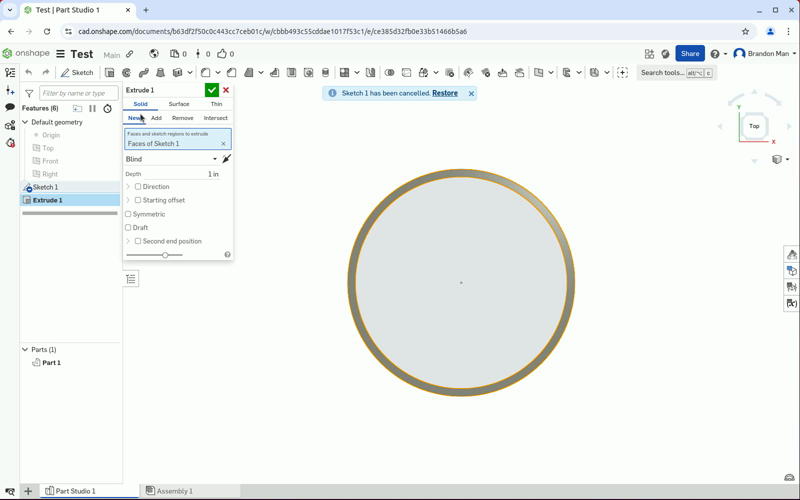
mouse_move(137, 120)
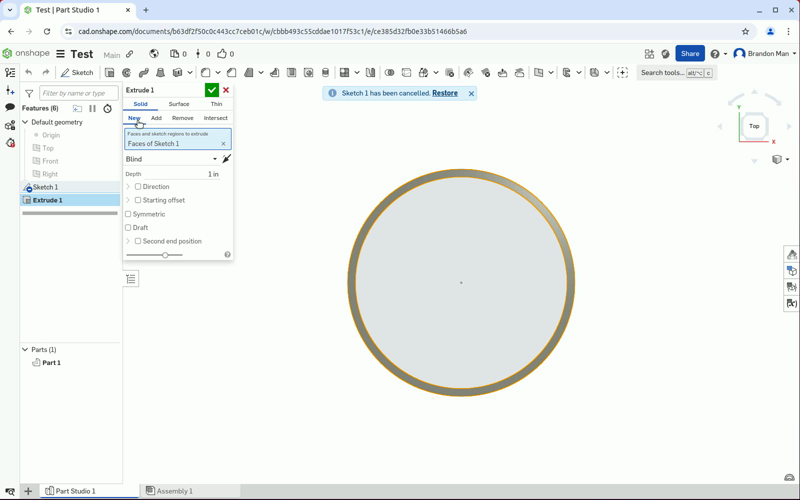
click(137, 120)
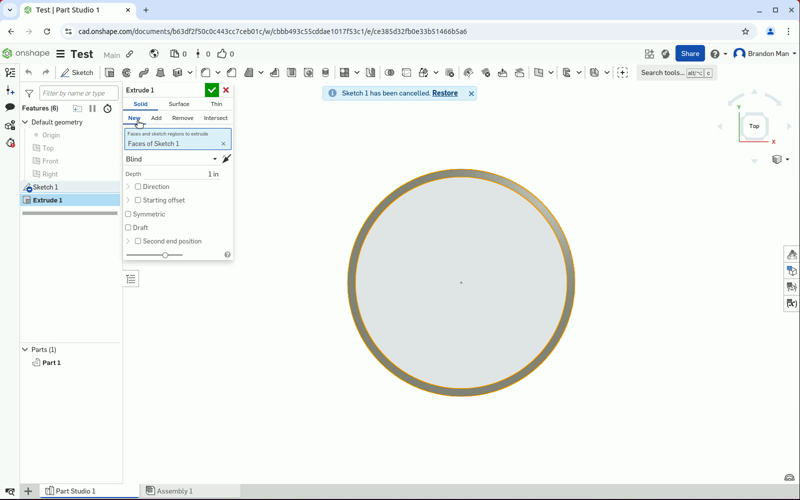
key(tab, 4)
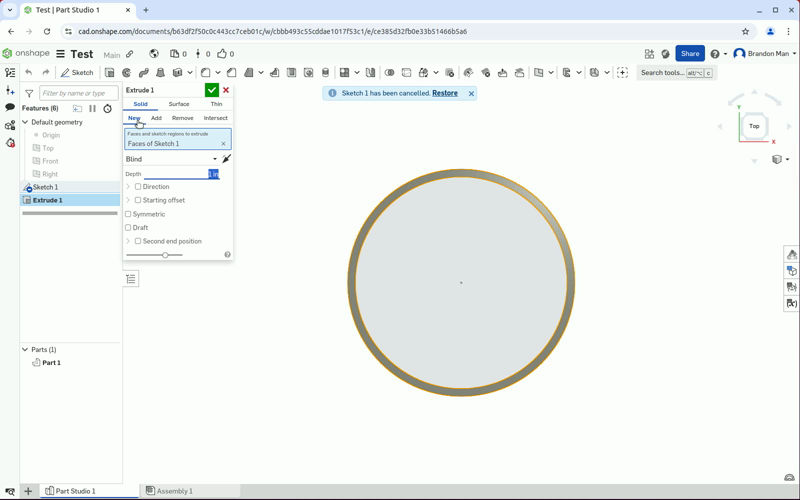
text(15.165)
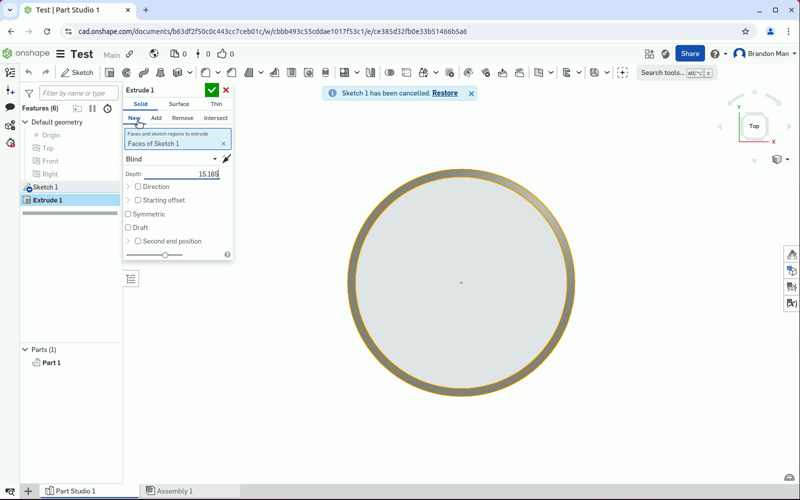
key(enter)
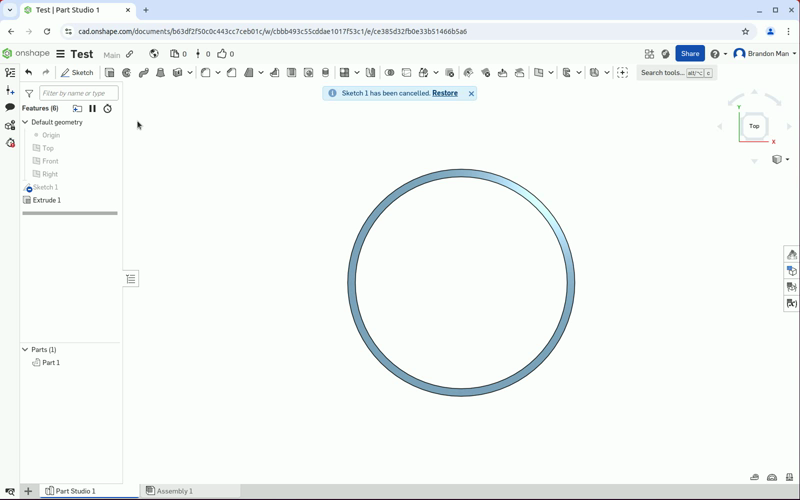
key(shift+h)
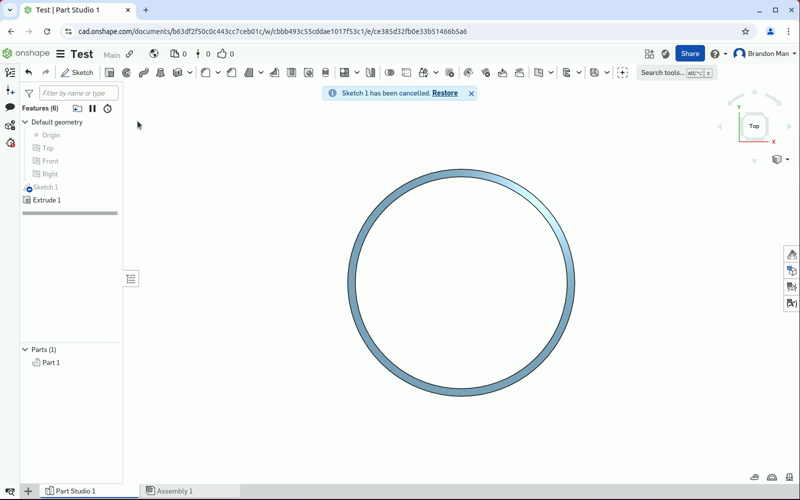
key(shift+h)
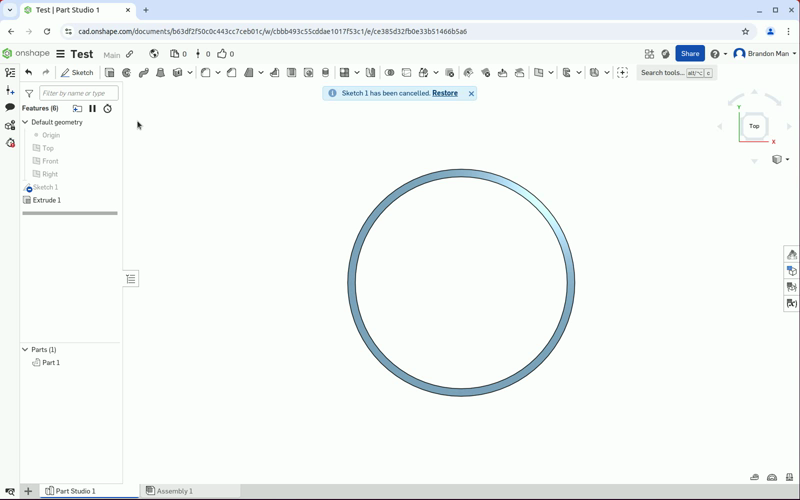
mouse_move(73, 189)
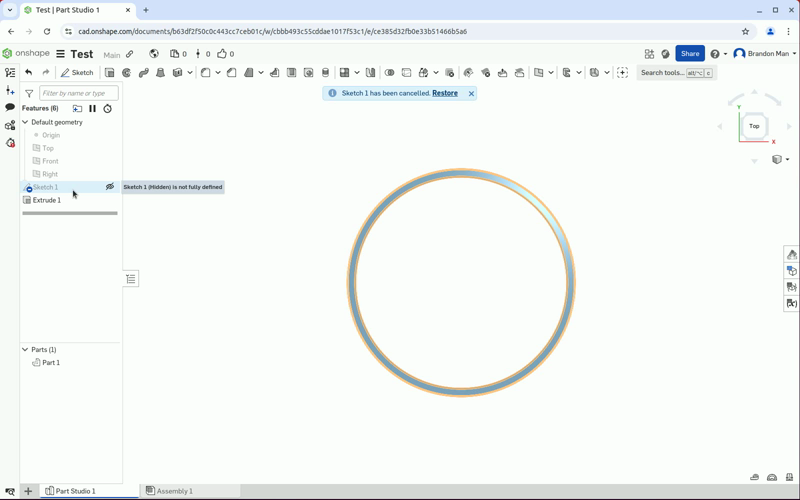
click(73, 189)
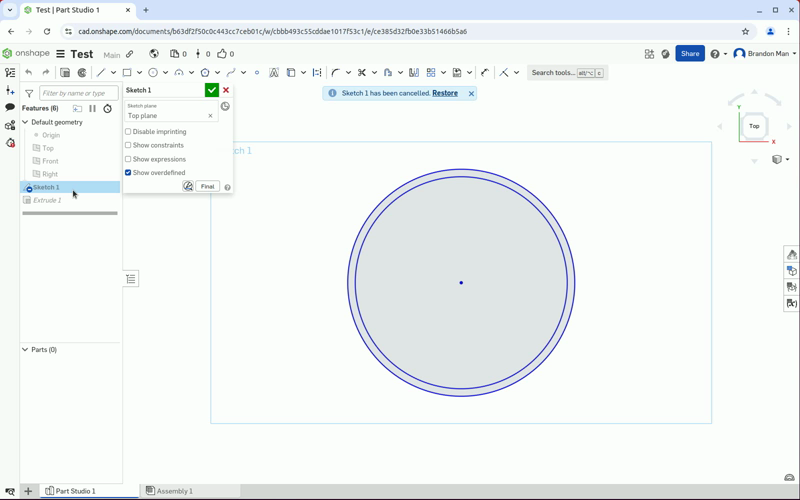
mouse_move(229, 92)
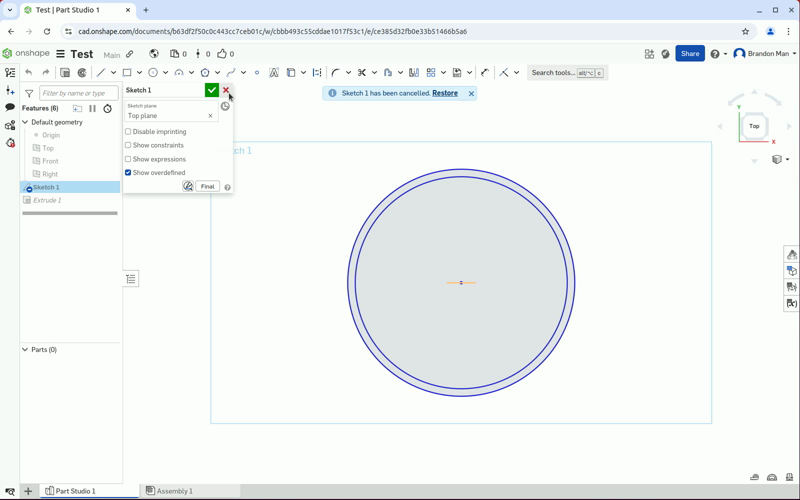
click(229, 92)
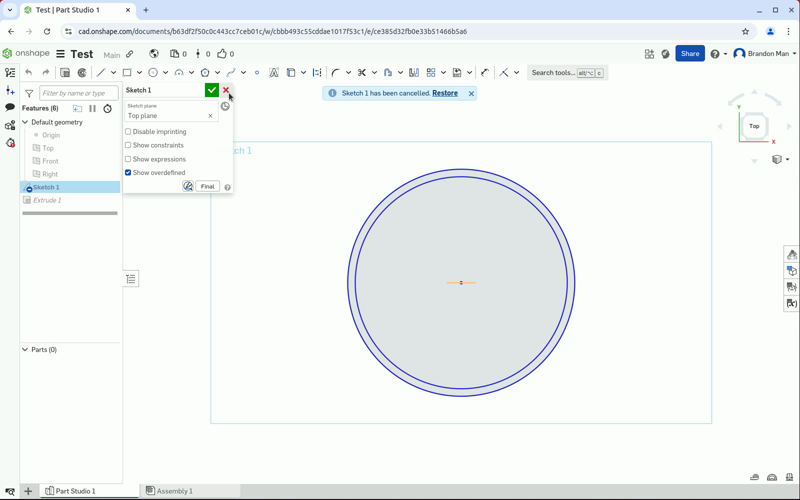
key(shift+s)
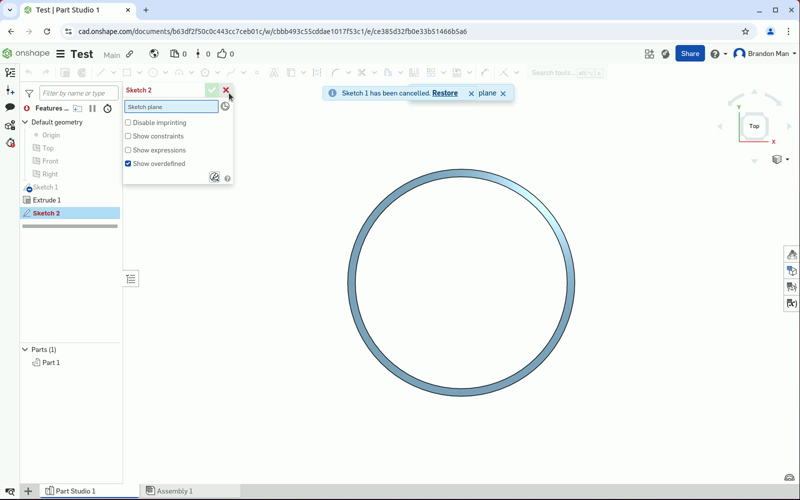
mouse_move(73, 150)
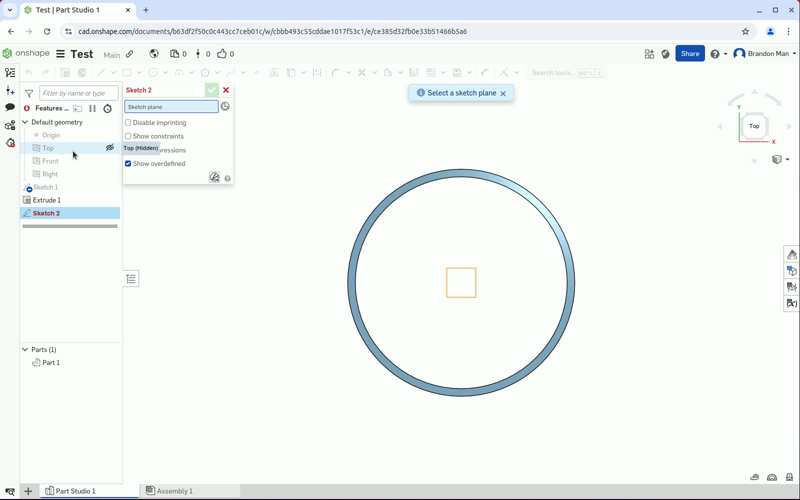
click(73, 150)
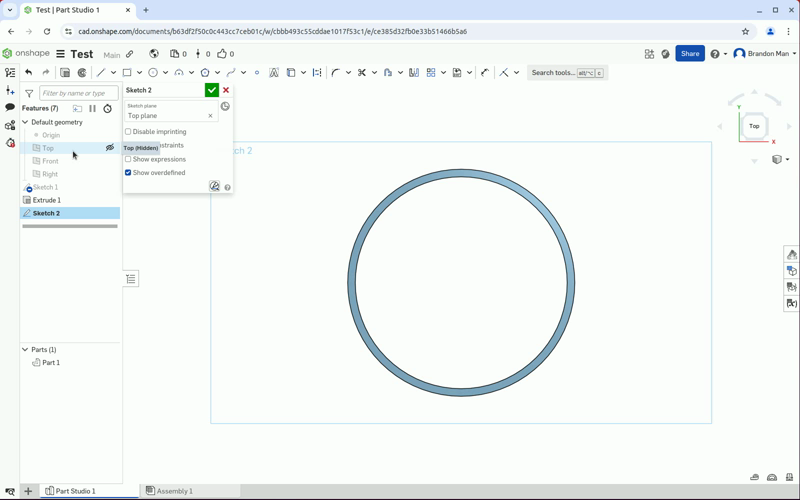
mouse_move(73, 352)
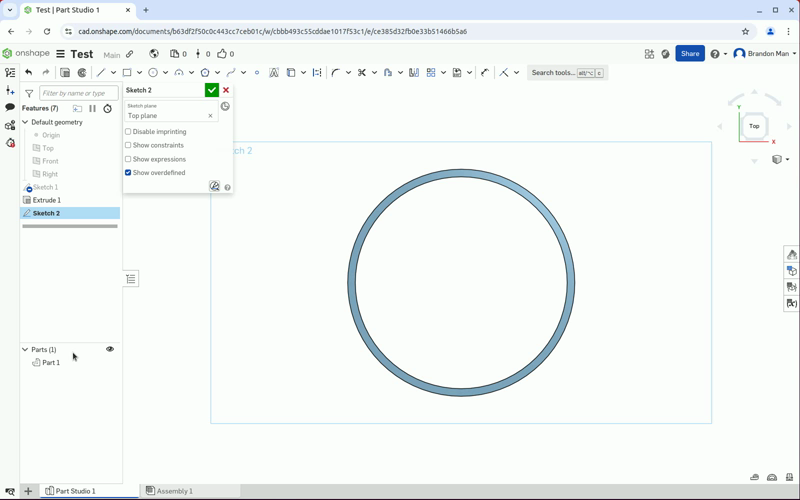
key(y)
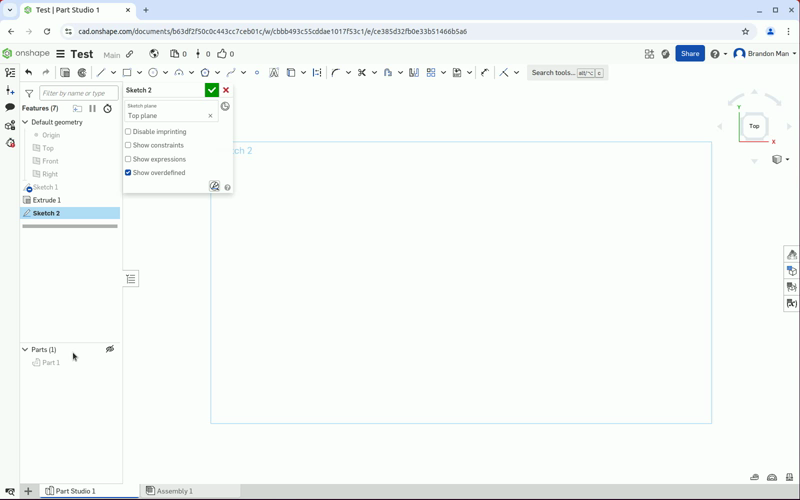
key(l)
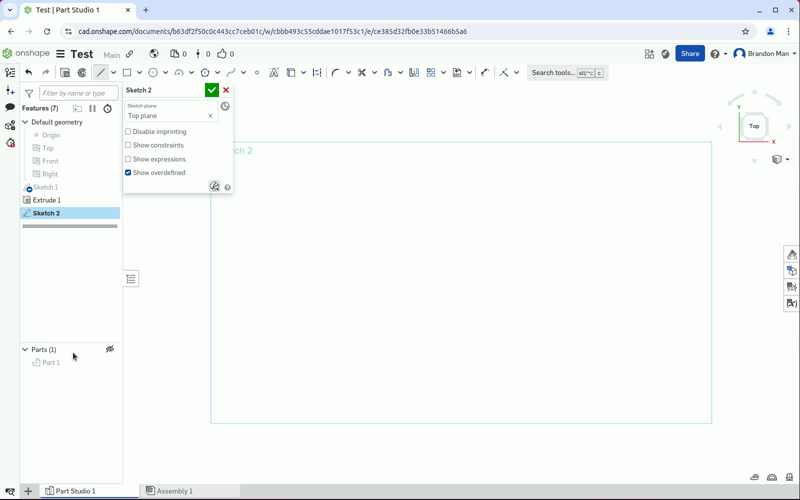
key_down(shift)
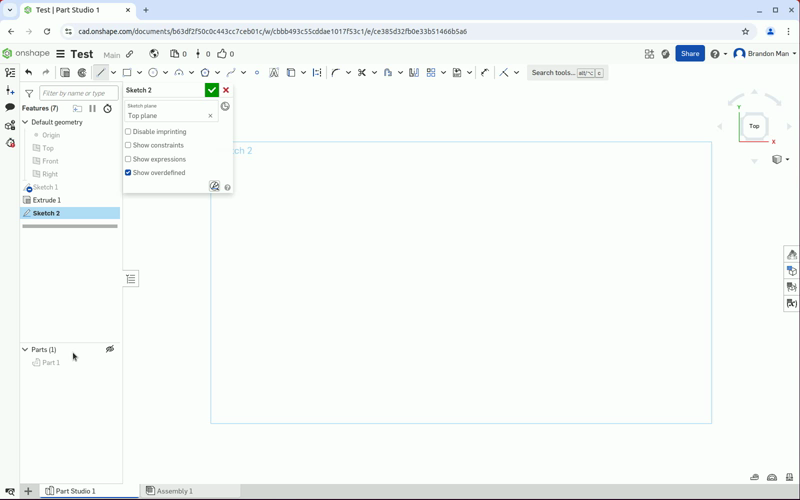
mouse_move(353, 286)
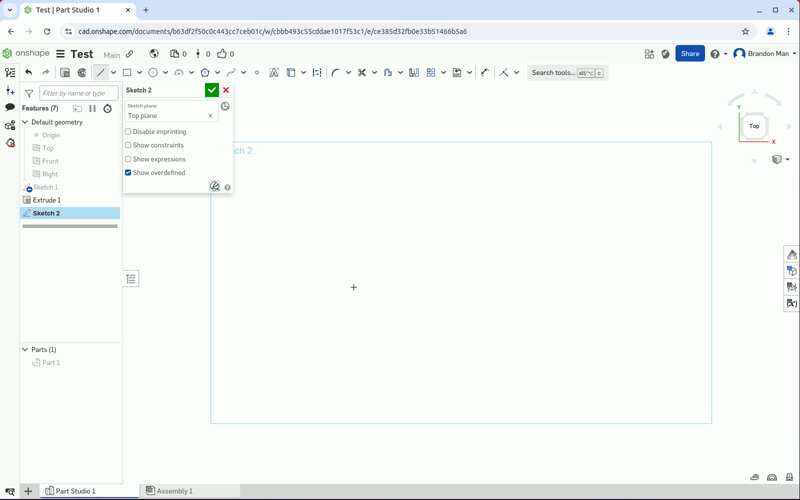
click(353, 286)
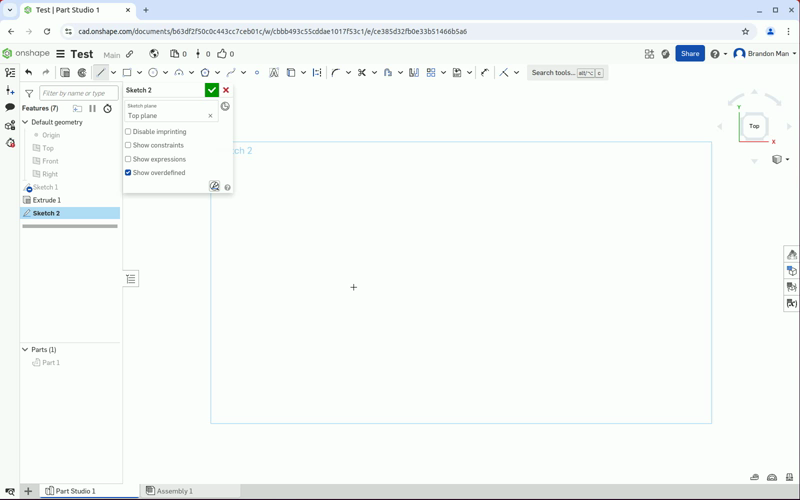
key_up(shift)
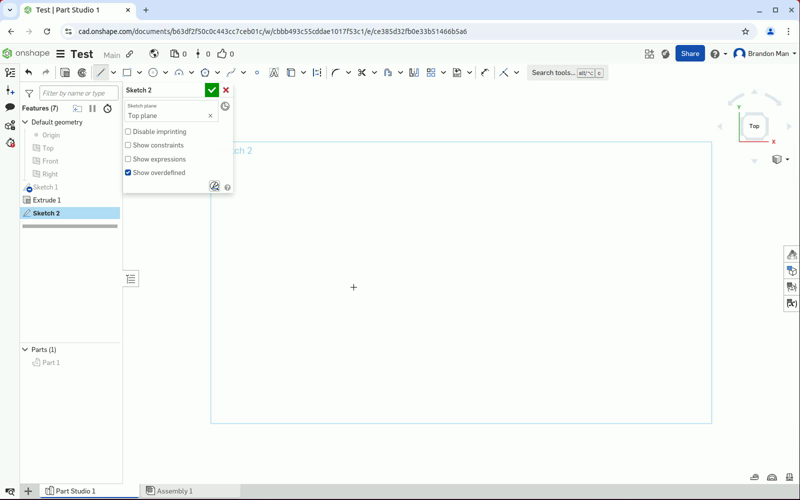
key_down(shift)
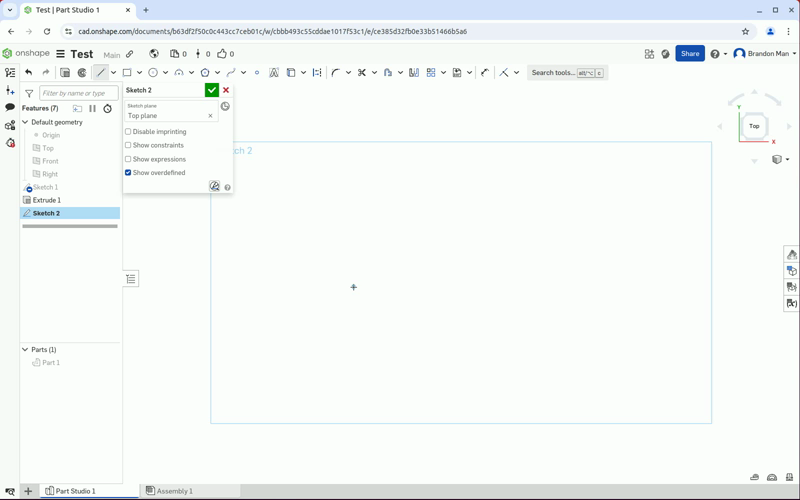
mouse_move(383, 286)
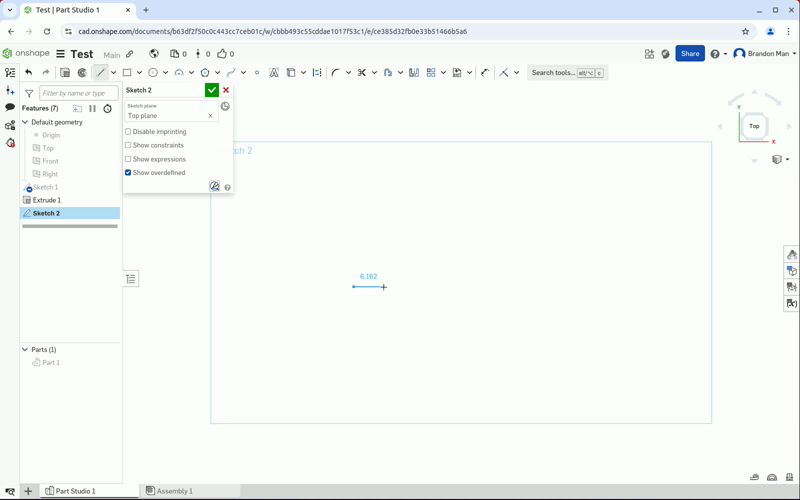
mouse_move(407, 286)
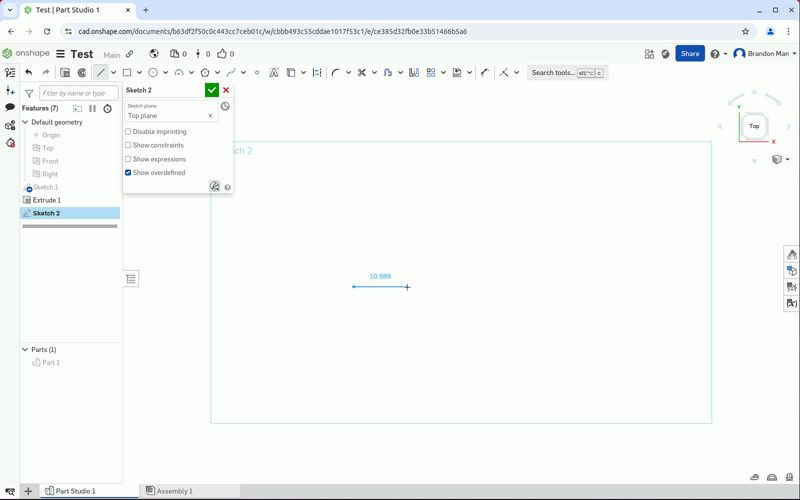
click(407, 286)
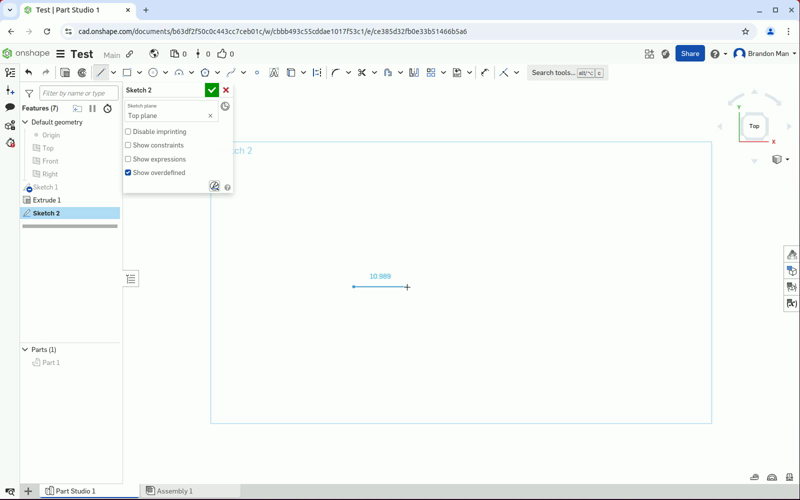
key_up(shift)
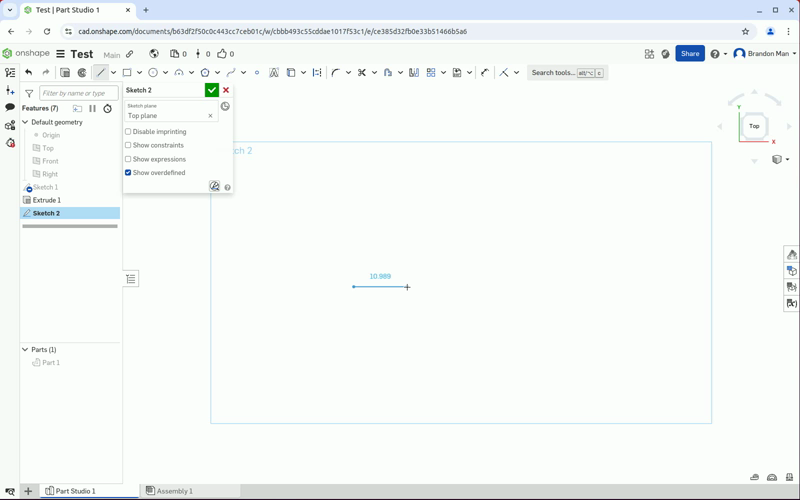
key(esc)
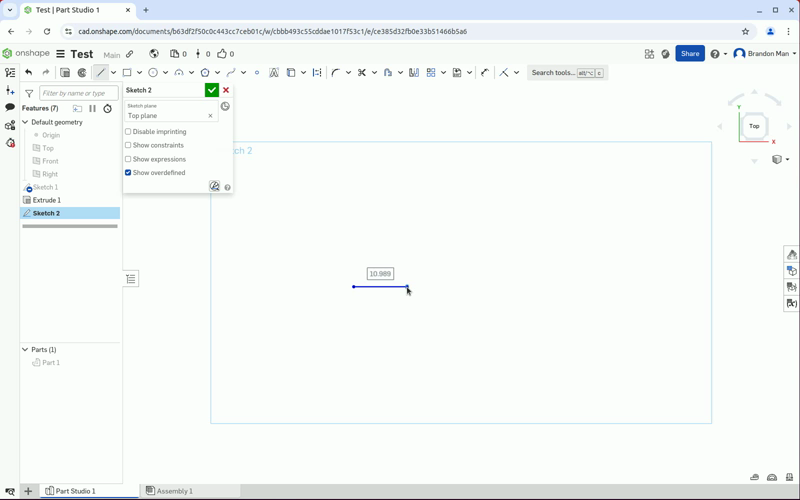
key(a)
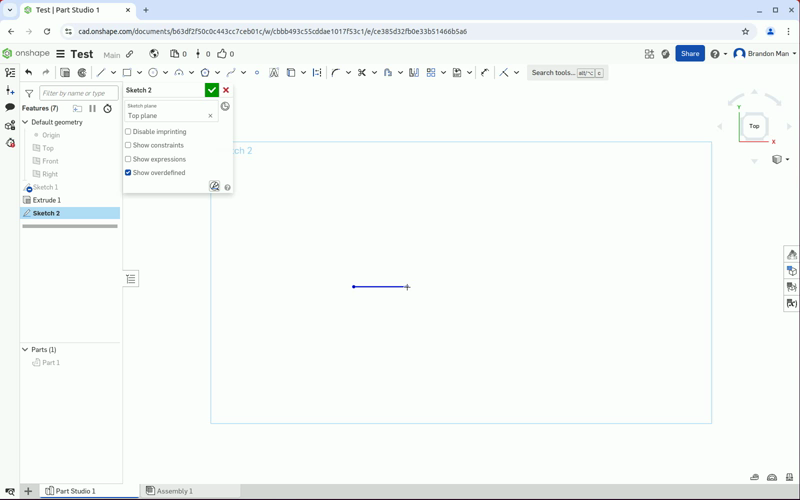
mouse_move(407, 286)
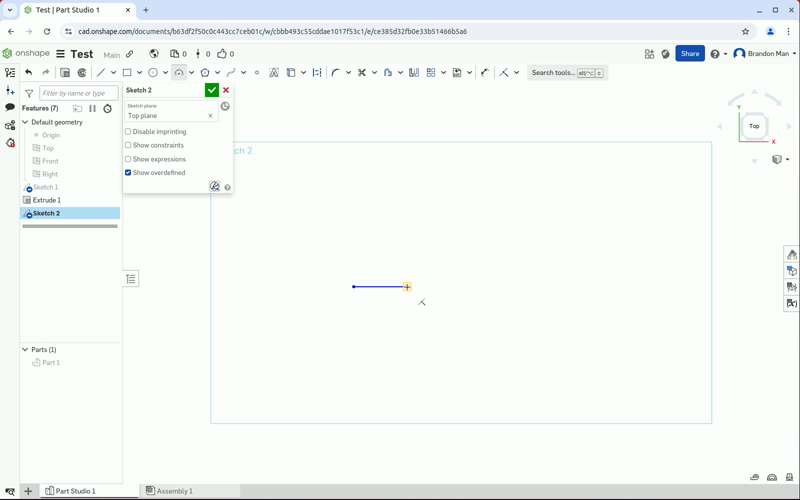
click(407, 286)
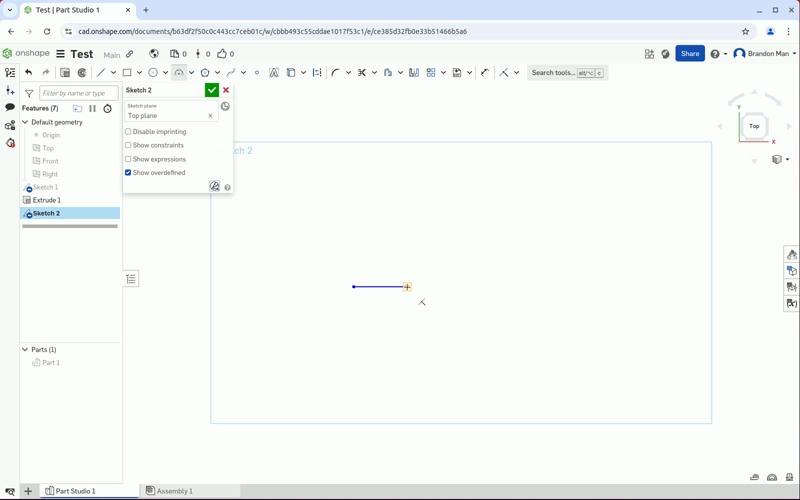
key_down(shift)
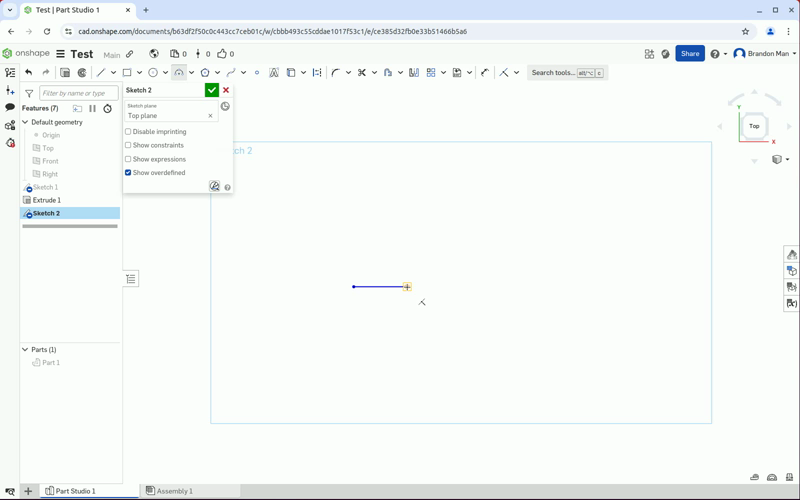
mouse_move(407, 278)
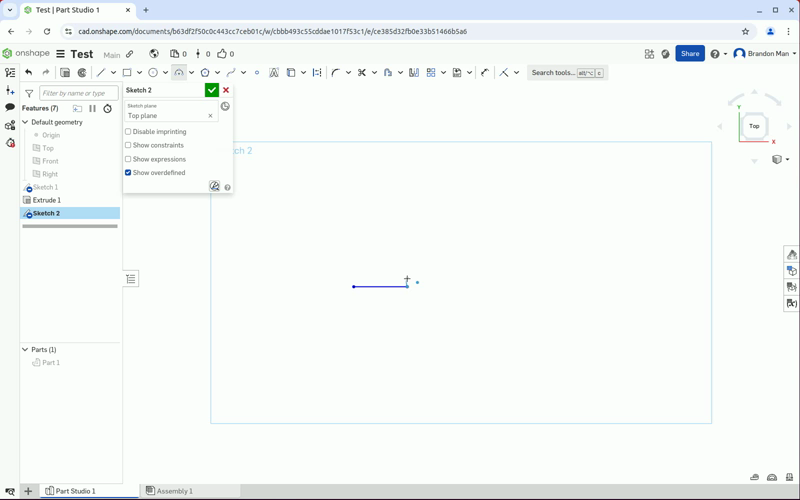
click(407, 278)
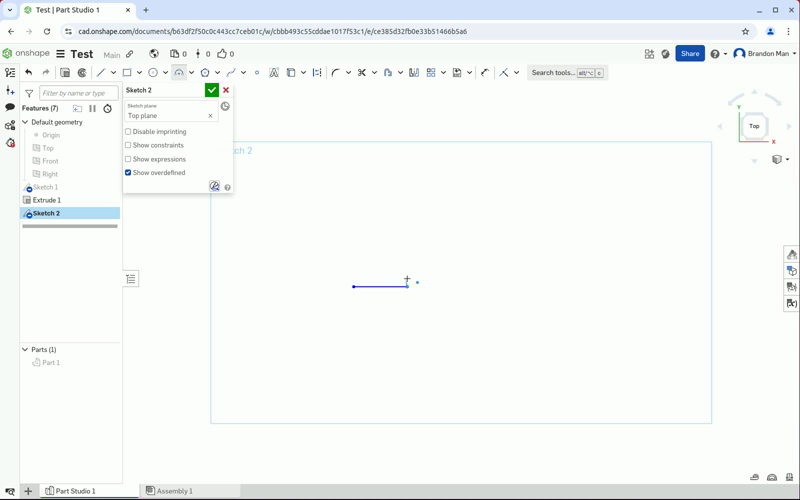
mouse_move(408, 282)
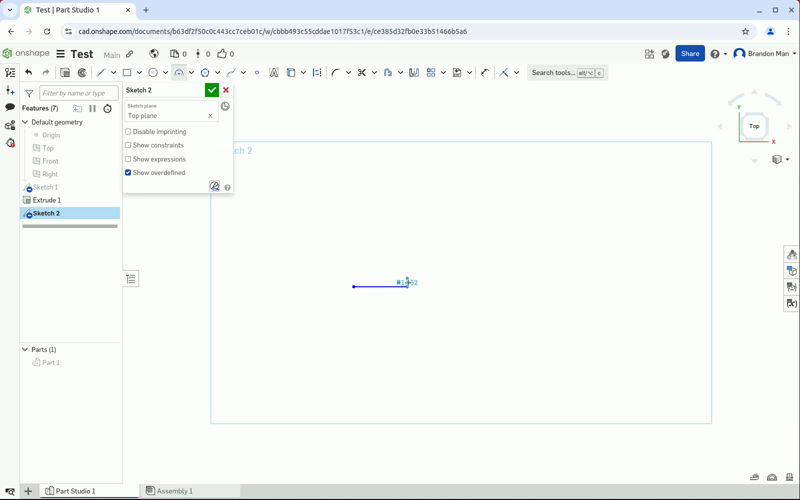
scroll(6)
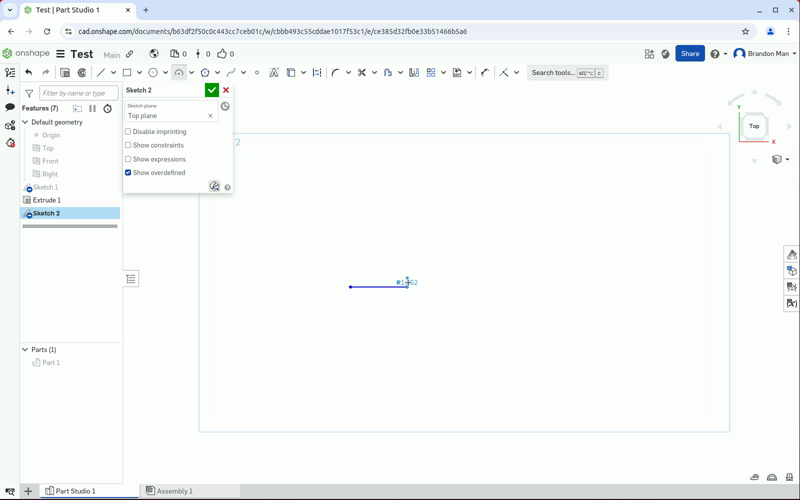
scroll(6)
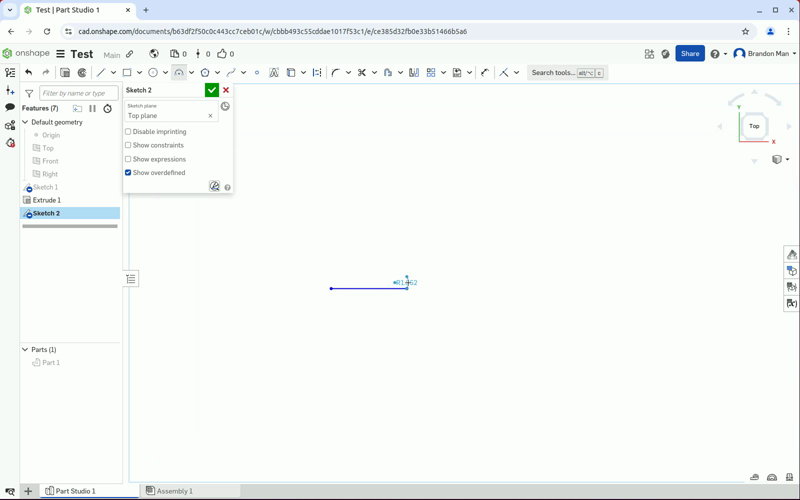
scroll(6)
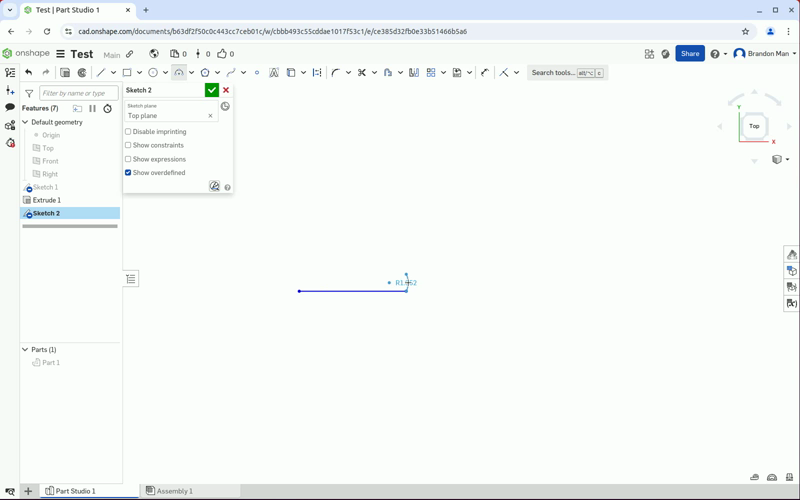
scroll(6)
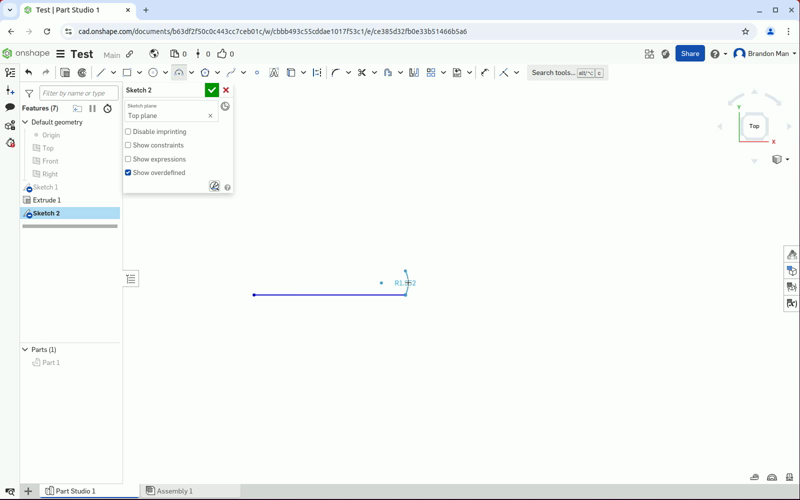
scroll(6)
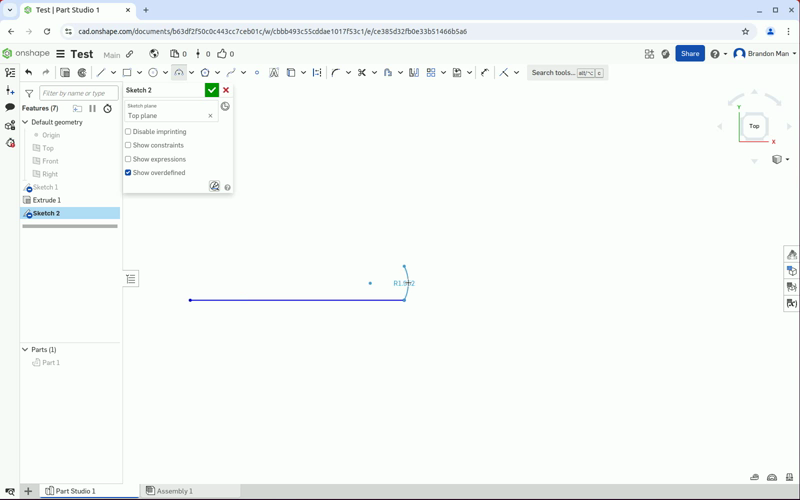
scroll(6)
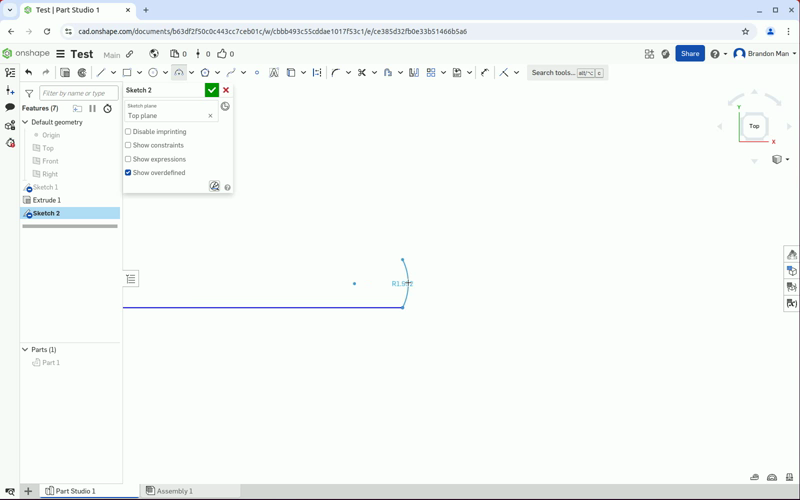
scroll(6)
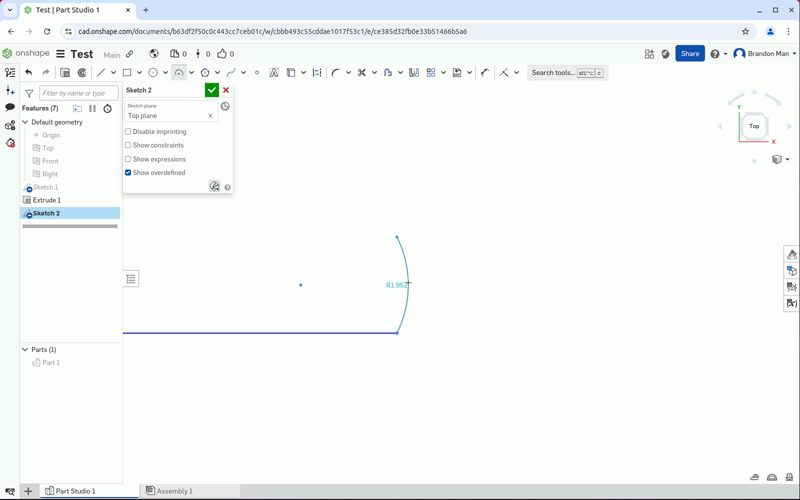
click(408, 282)
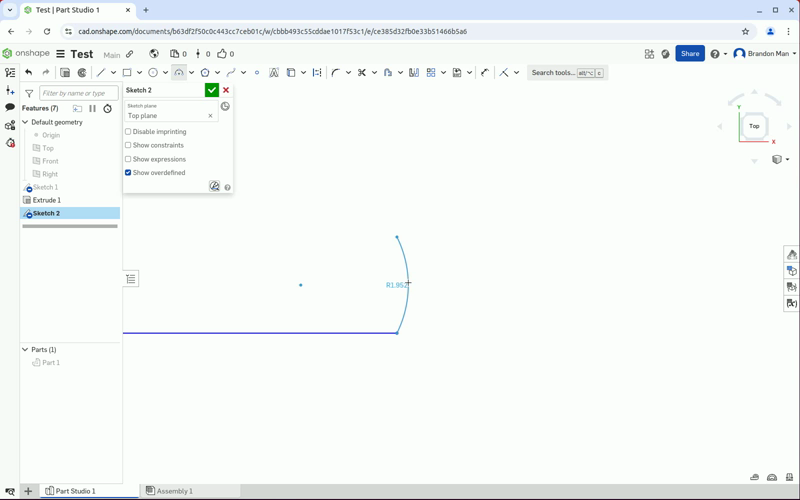
scroll(-6)
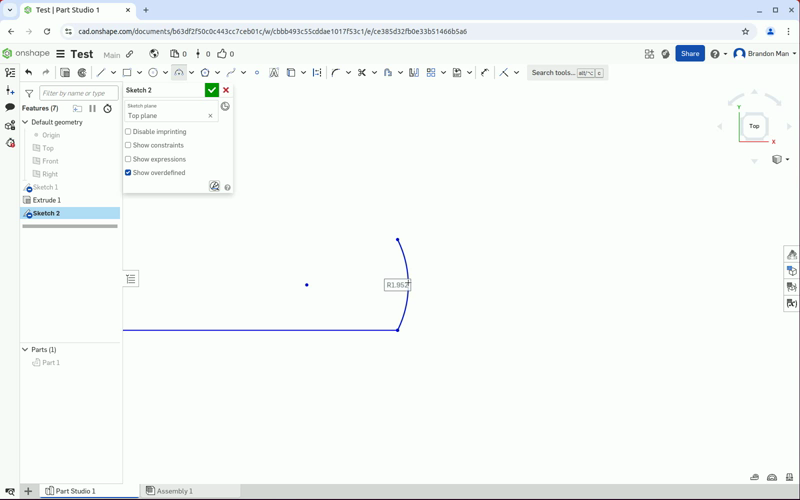
scroll(-6)
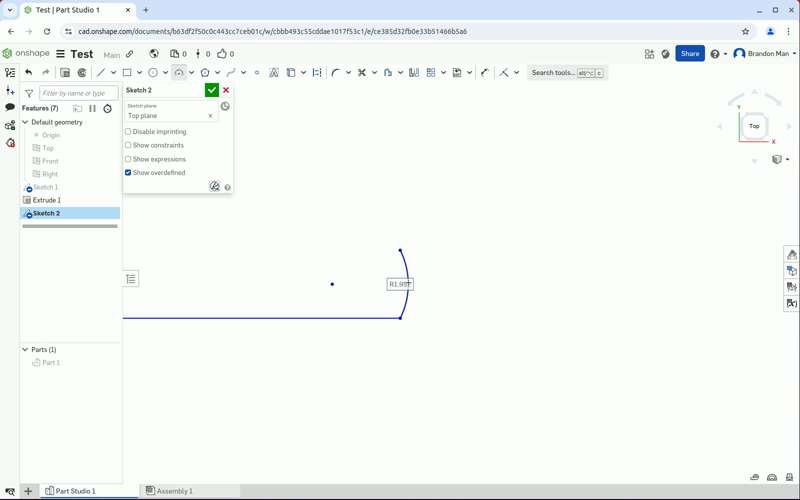
scroll(-6)
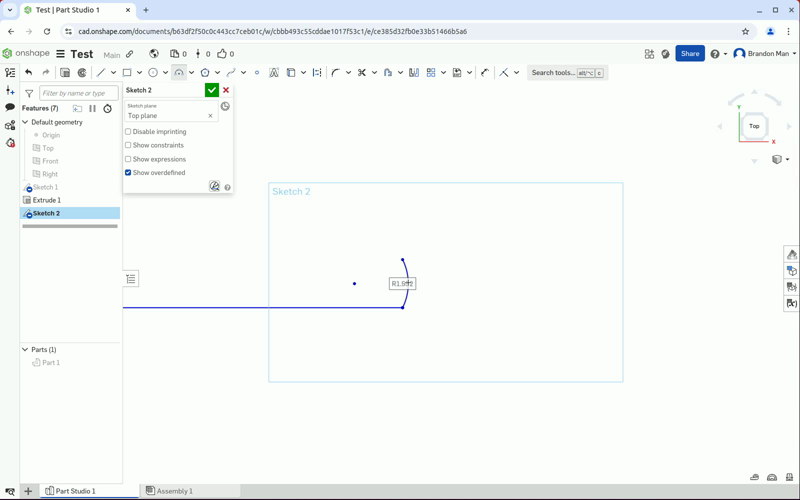
scroll(-6)
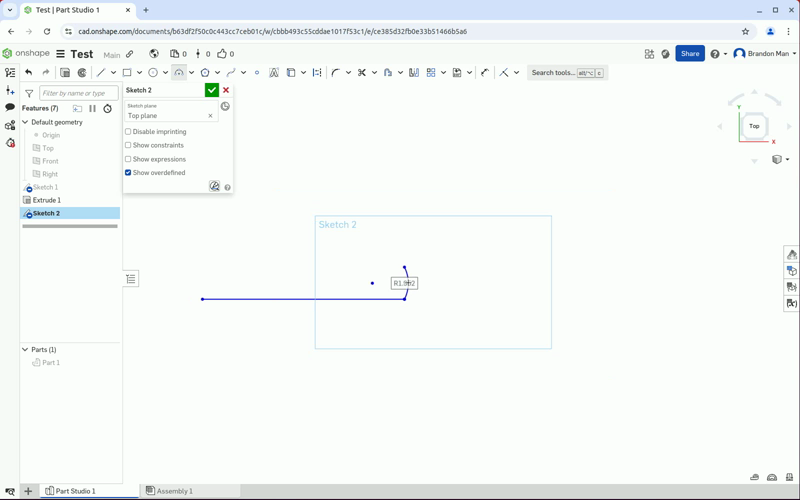
scroll(-6)
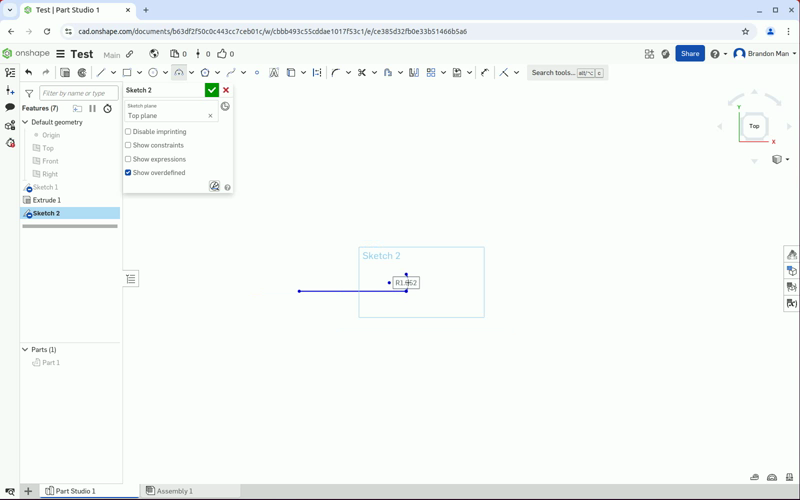
scroll(-6)
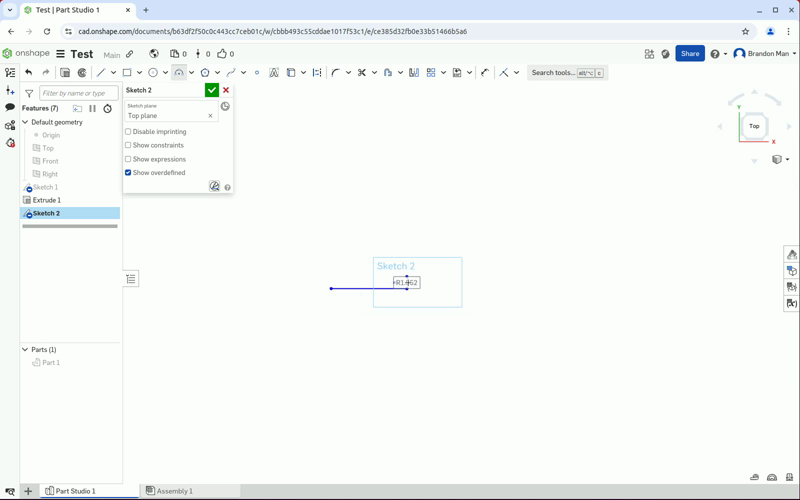
scroll(-6)
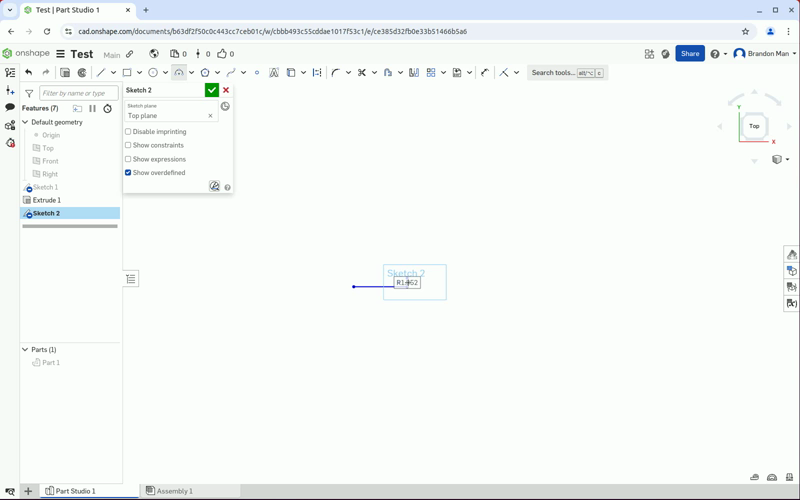
key_up(shift)
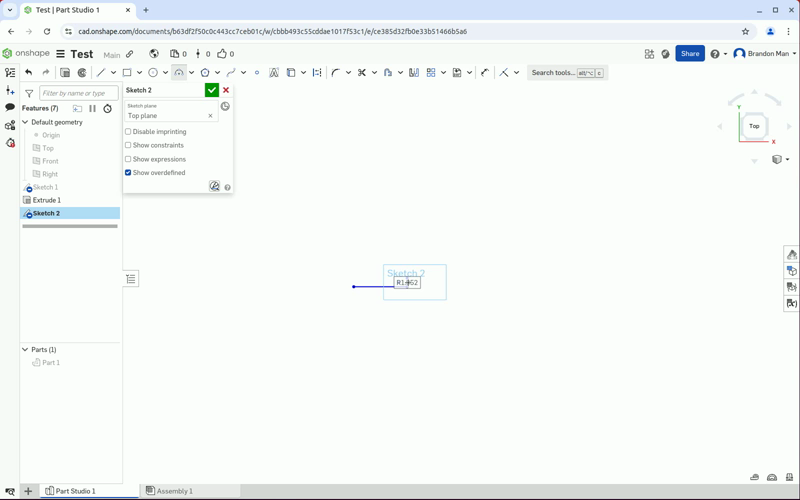
key(esc)
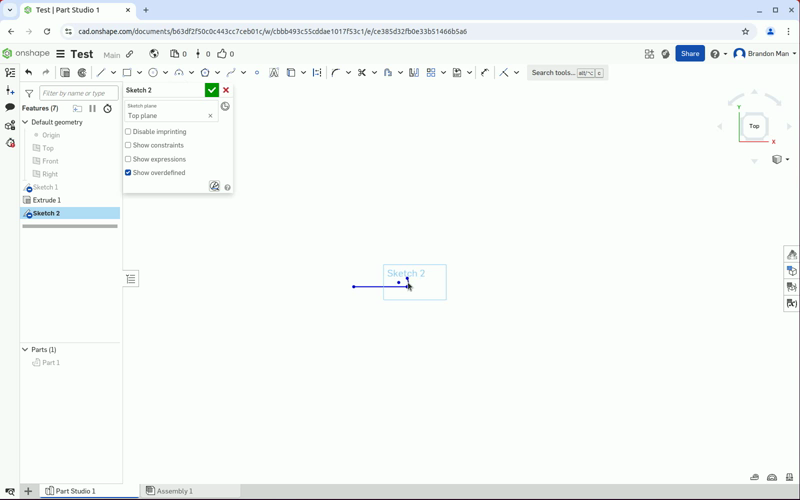
key(l)
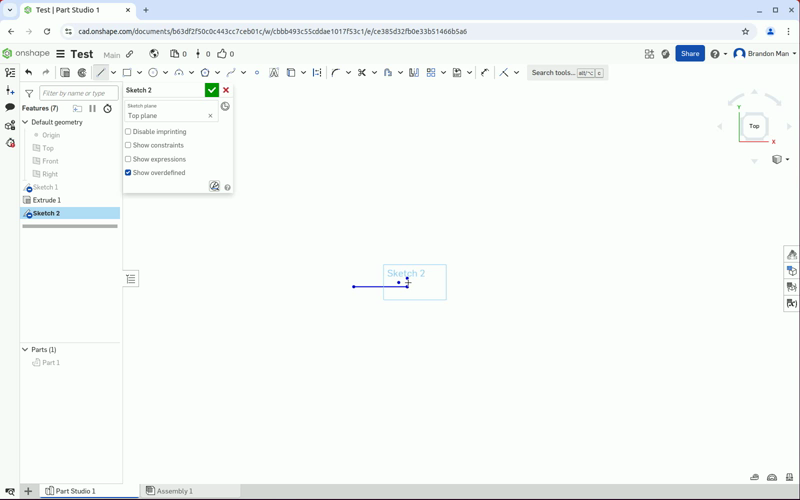
mouse_move(407, 278)
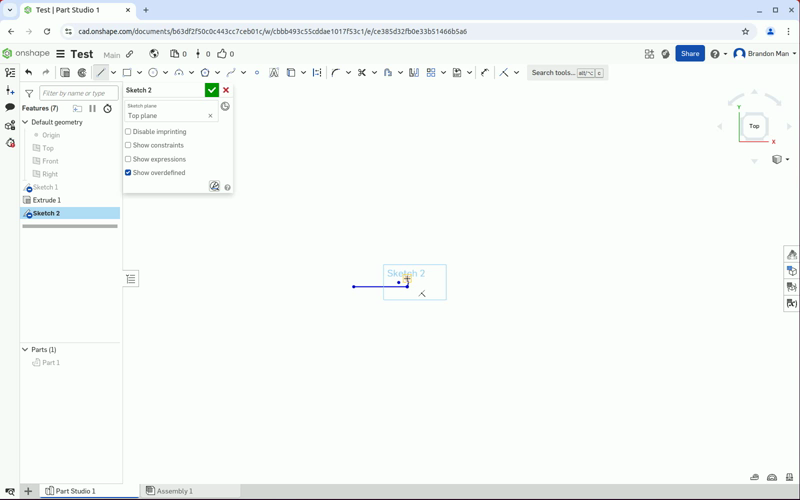
scroll(6)
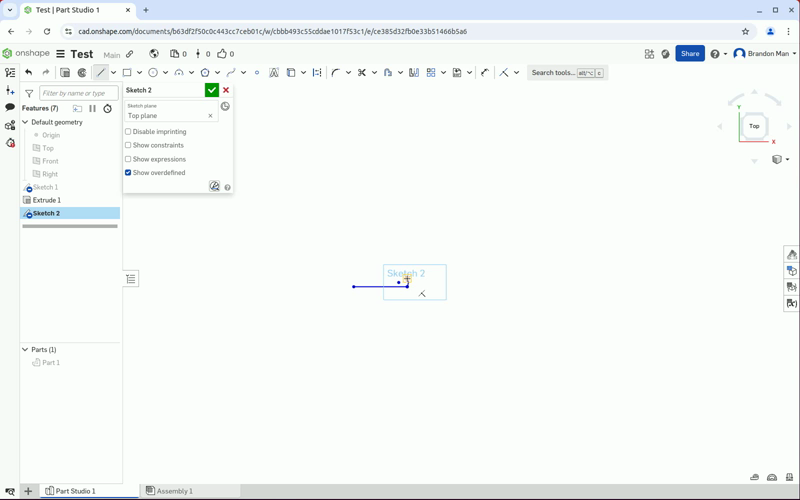
scroll(6)
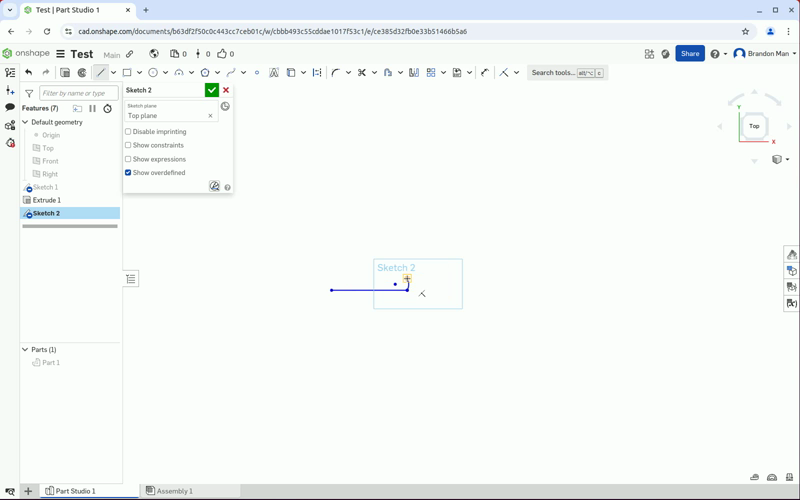
scroll(6)
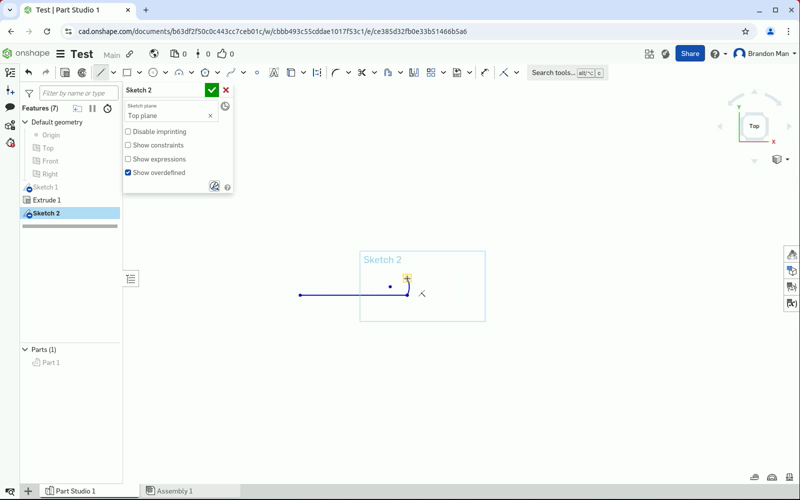
scroll(6)
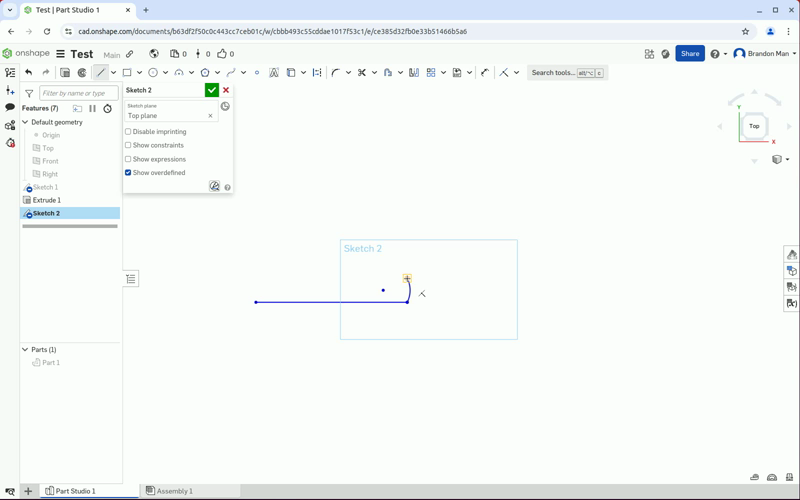
scroll(6)
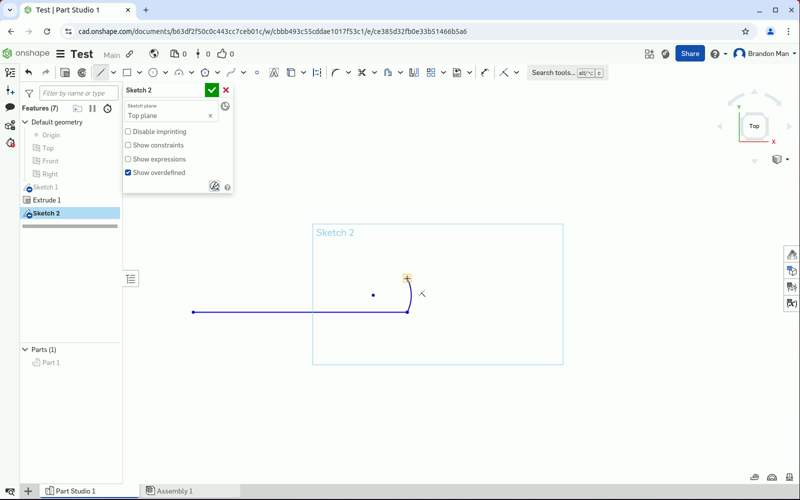
scroll(6)
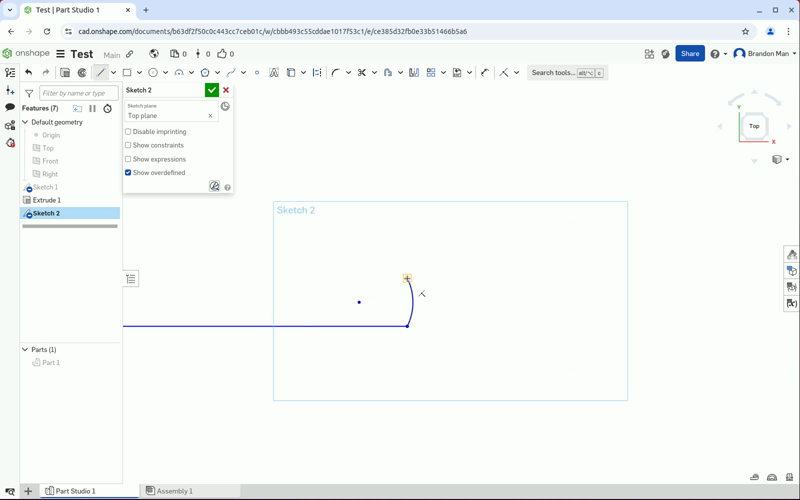
scroll(6)
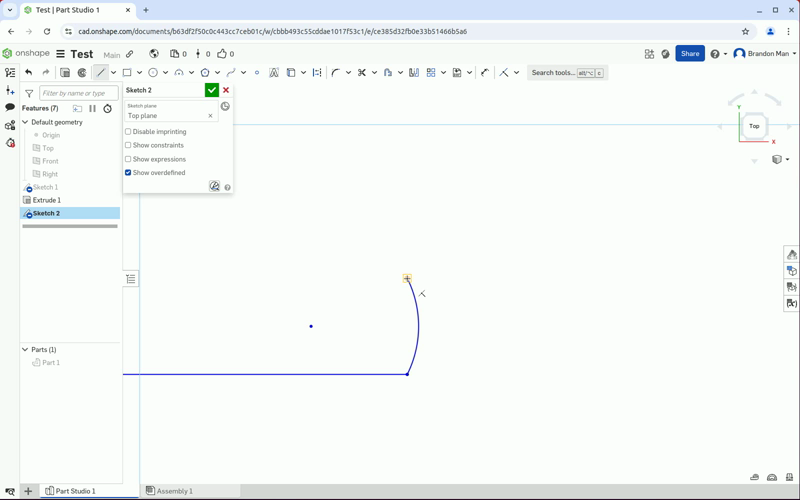
click(407, 278)
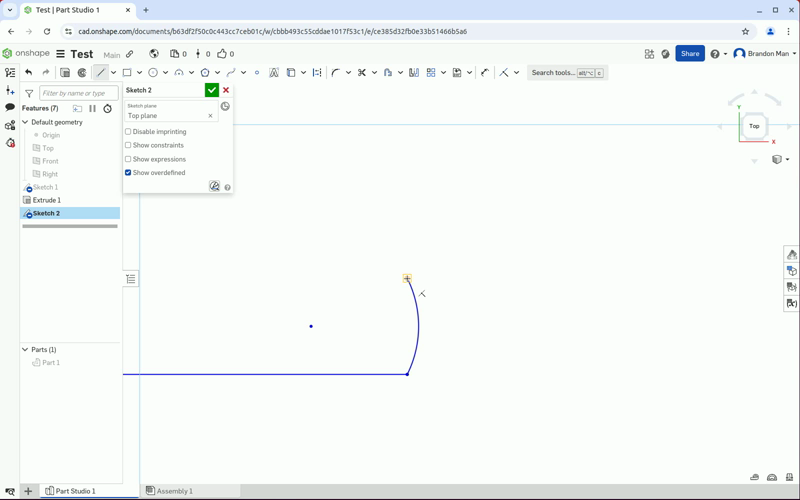
scroll(-6)
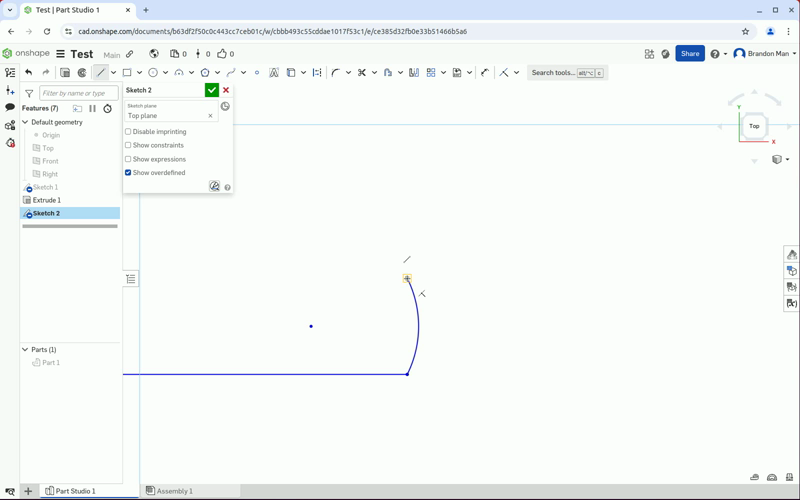
scroll(-6)
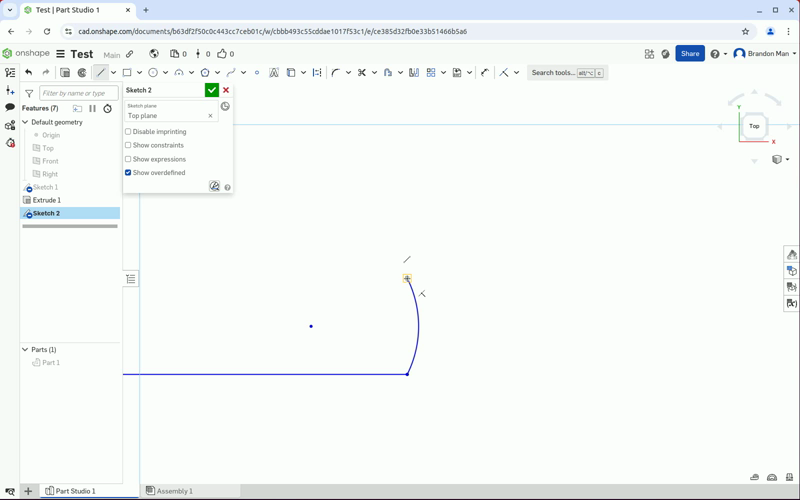
scroll(-6)
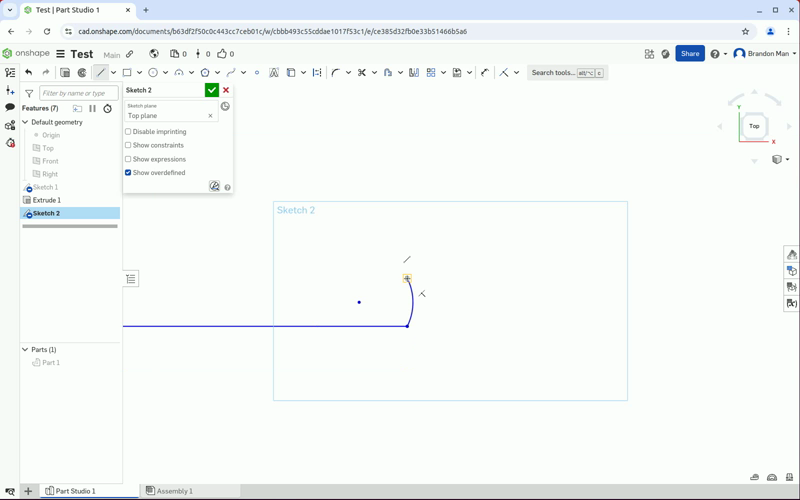
scroll(-6)
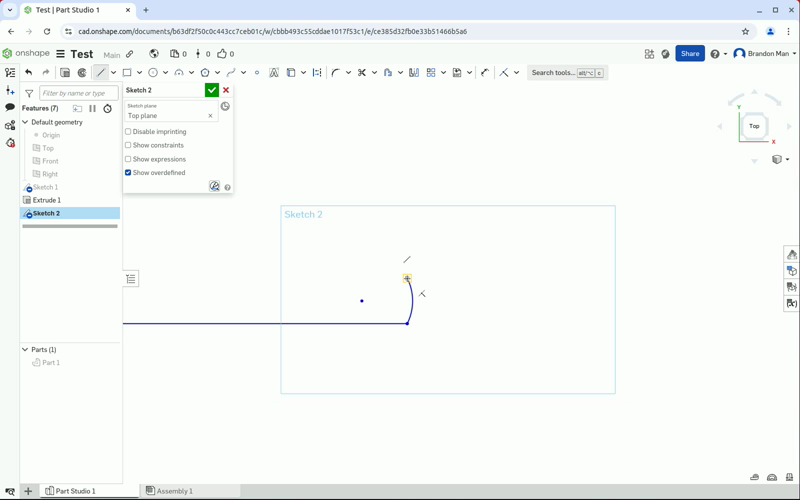
scroll(-6)
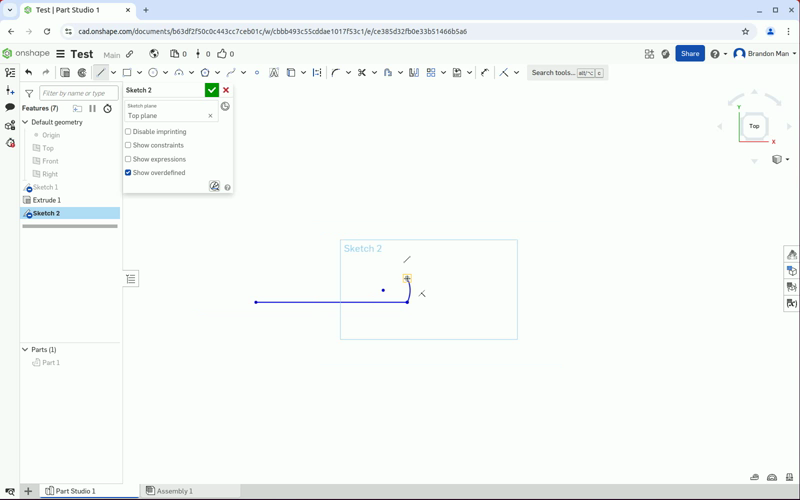
scroll(-6)
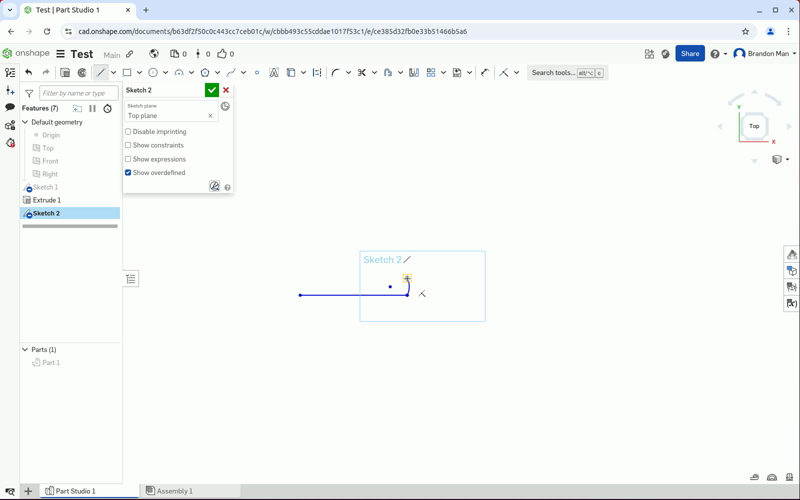
scroll(-6)
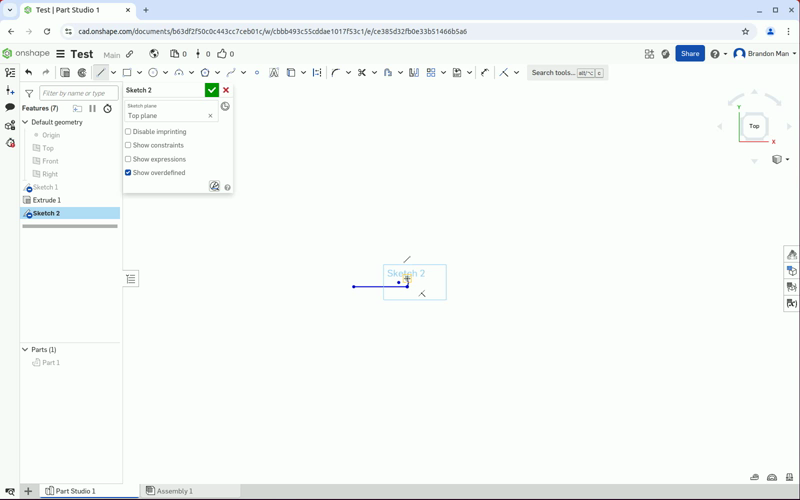
key_down(shift)
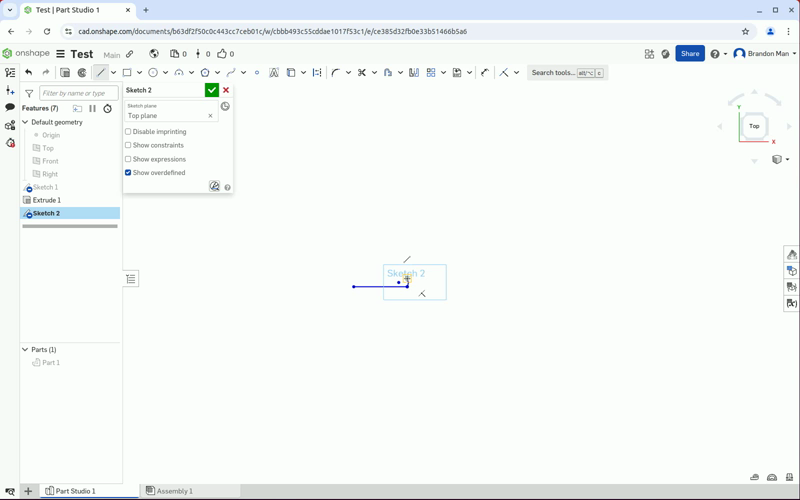
mouse_move(437, 278)
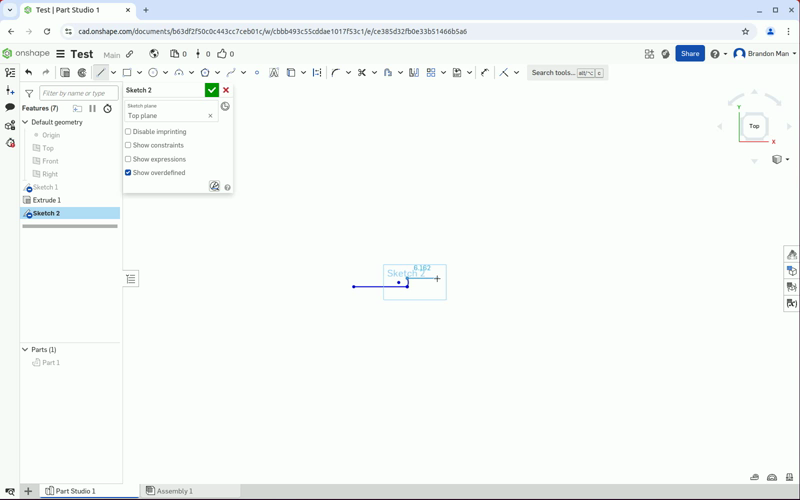
mouse_move(353, 278)
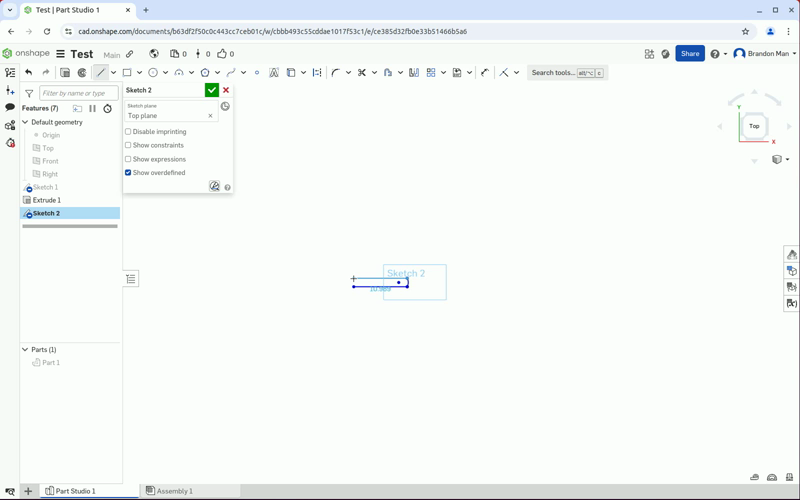
scroll(6)
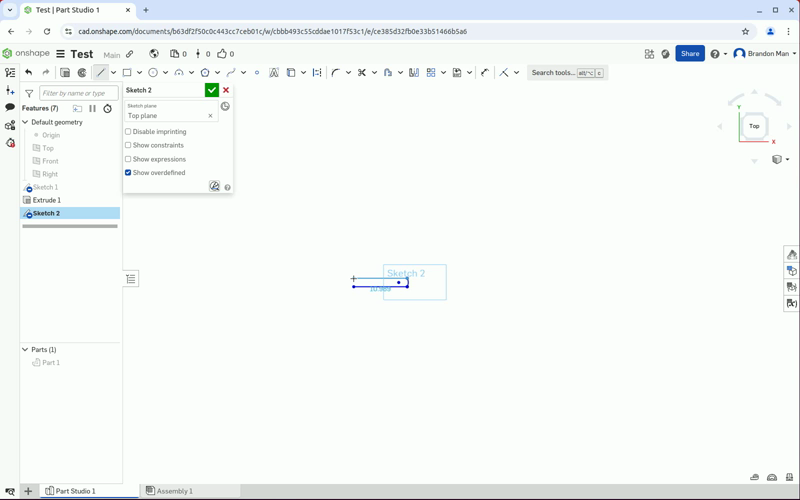
scroll(6)
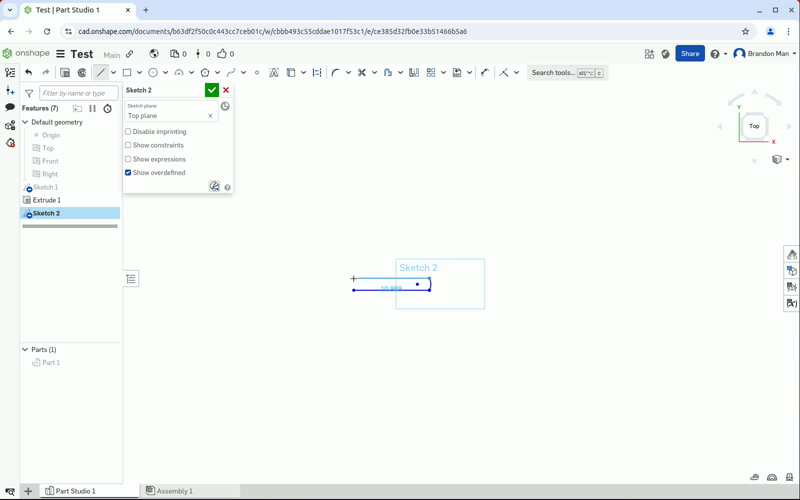
scroll(6)
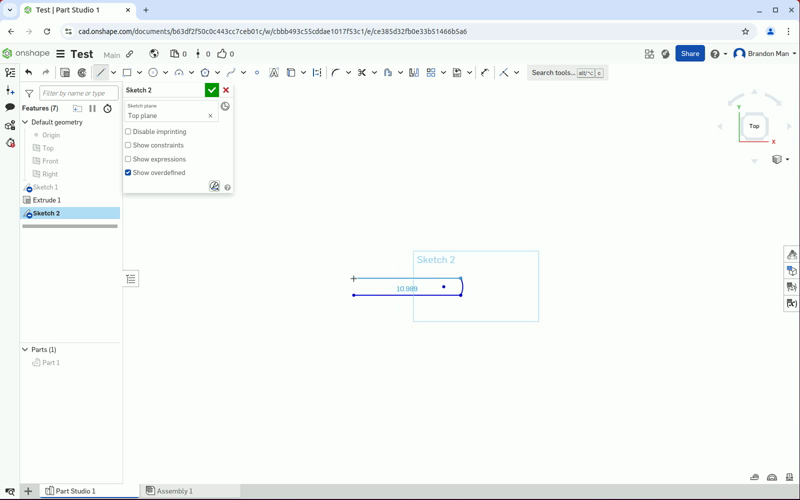
scroll(6)
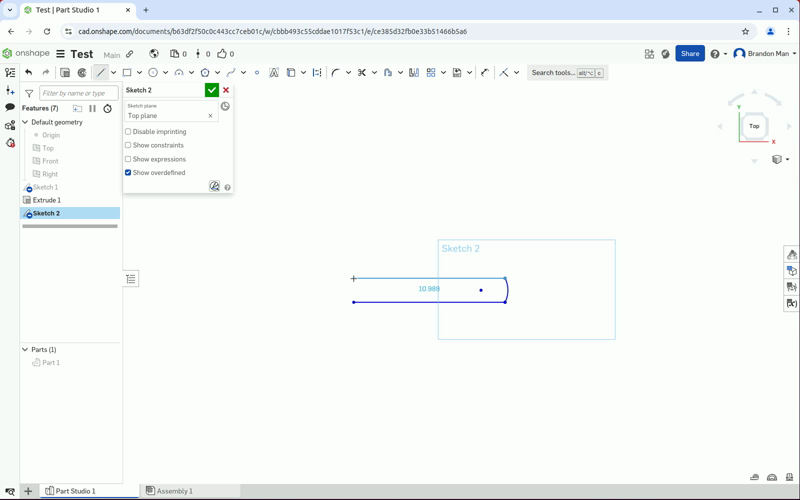
scroll(6)
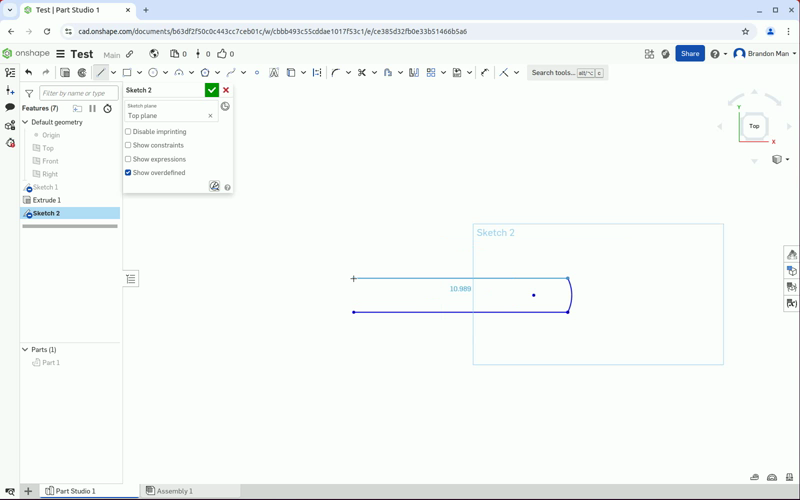
scroll(6)
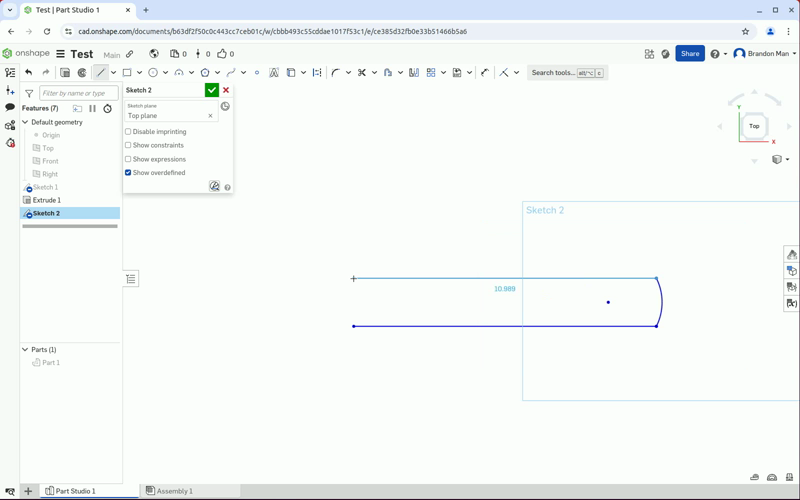
scroll(6)
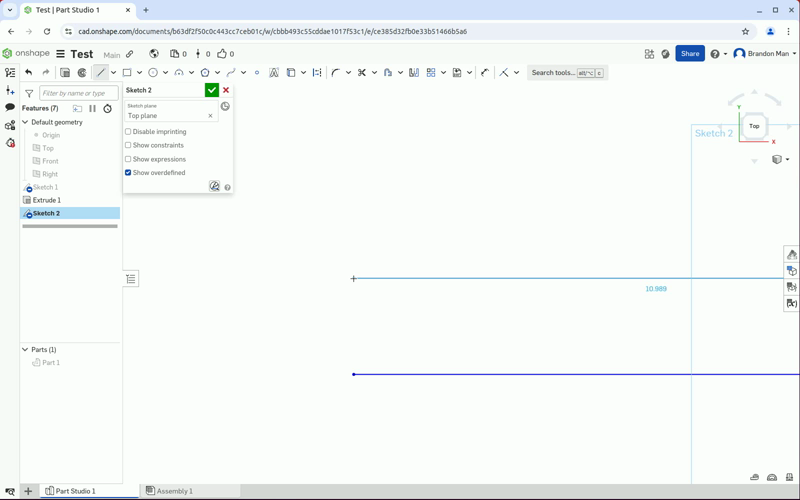
click(353, 278)
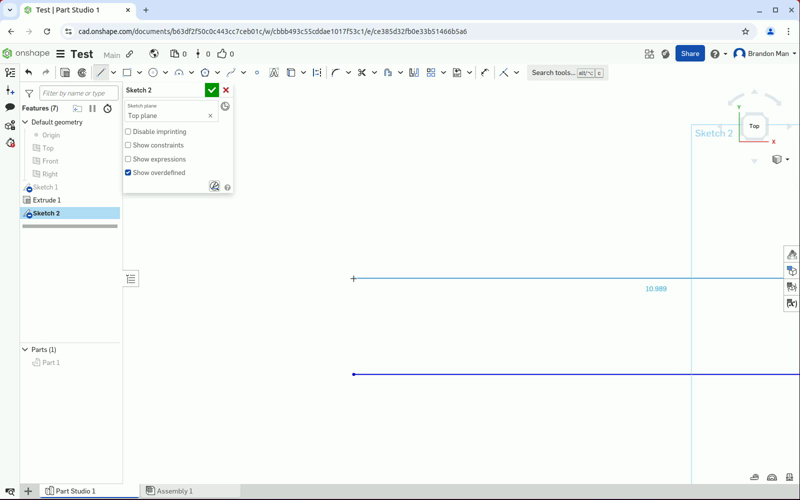
scroll(-6)
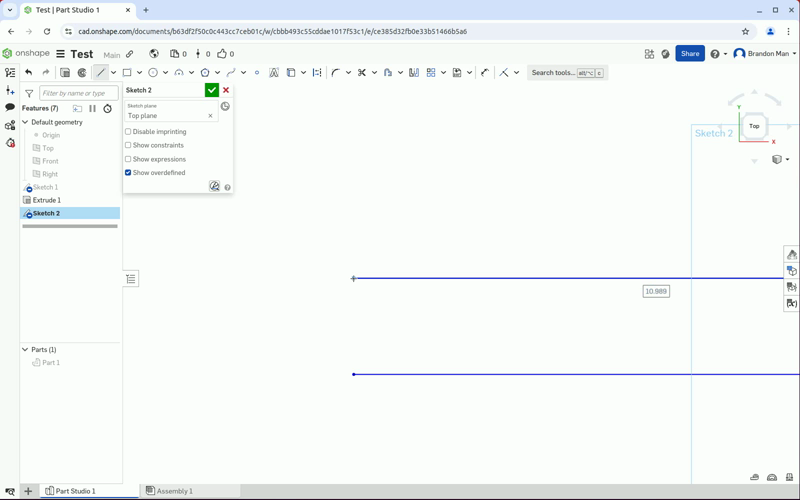
scroll(-6)
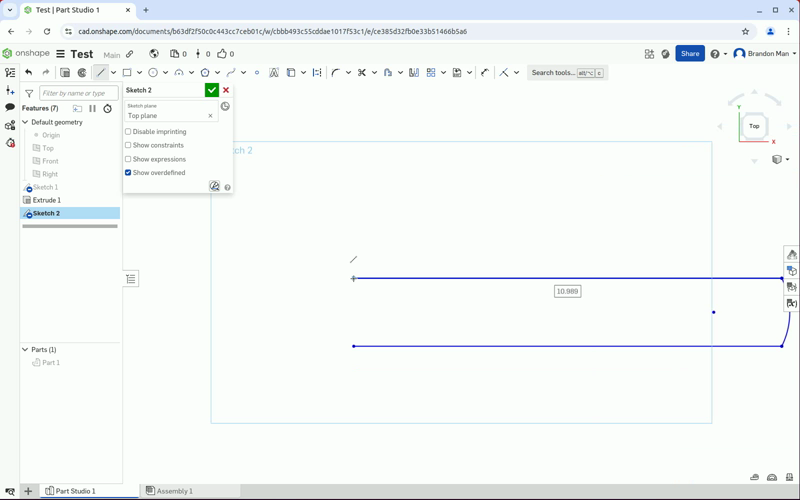
scroll(-6)
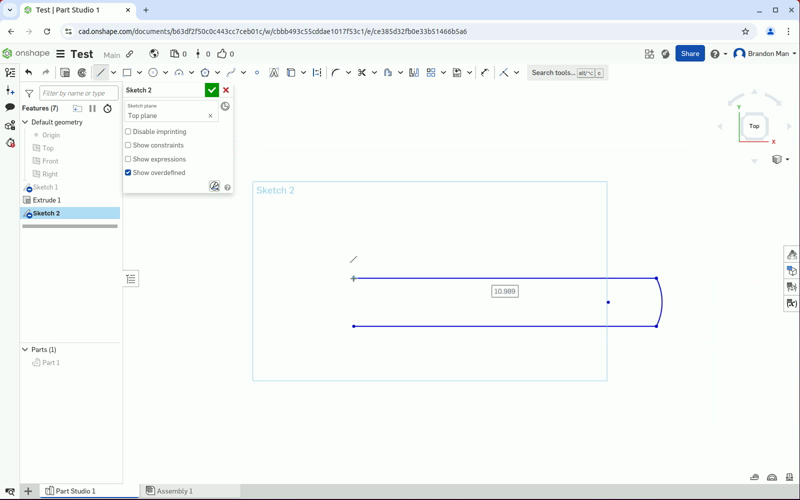
scroll(-6)
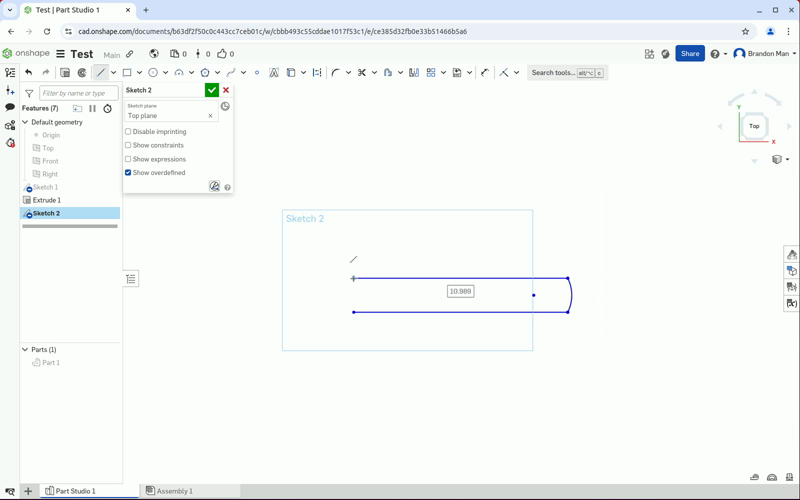
scroll(-6)
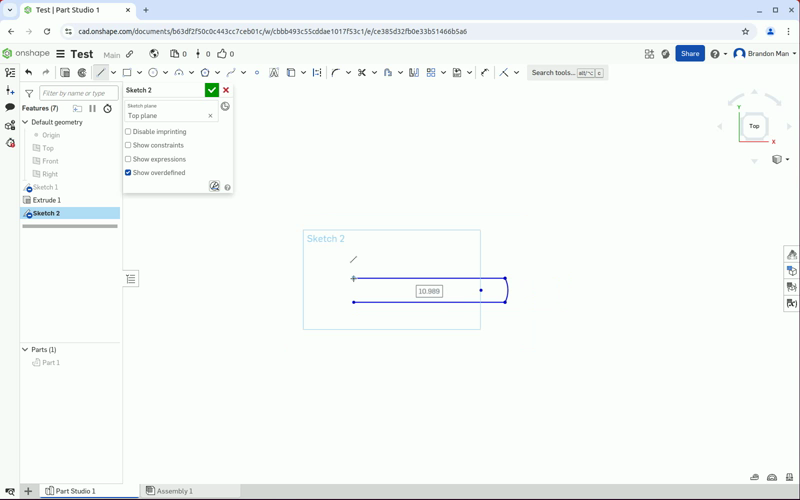
scroll(-6)
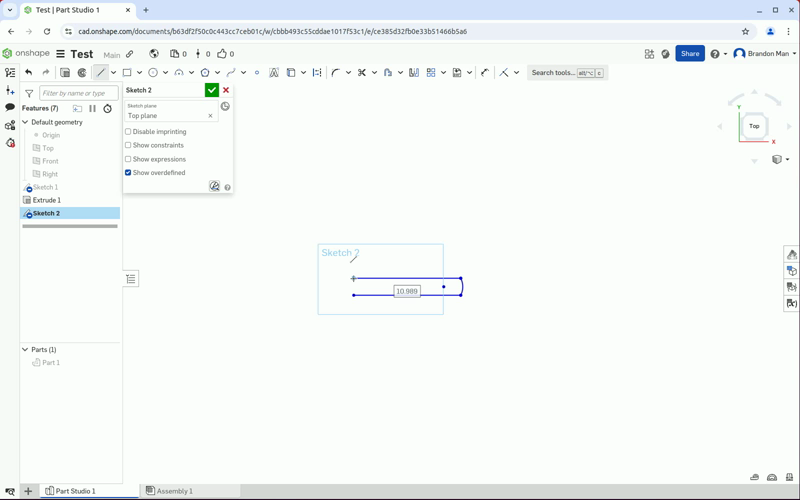
scroll(-6)
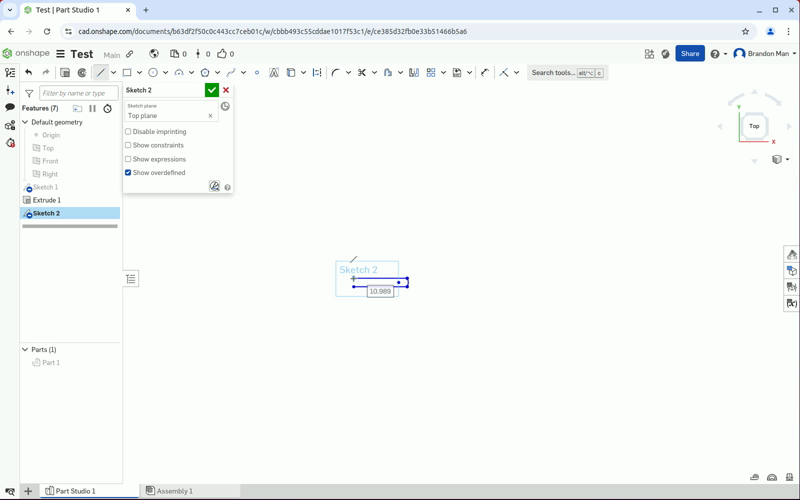
key_up(shift)
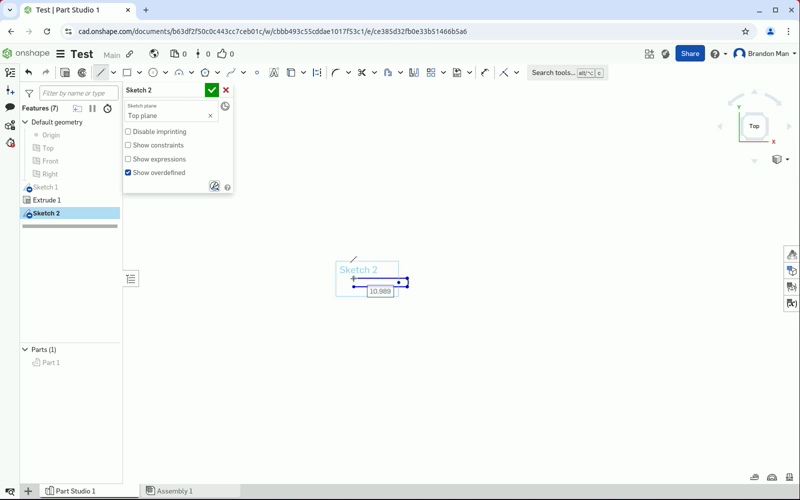
key(esc)
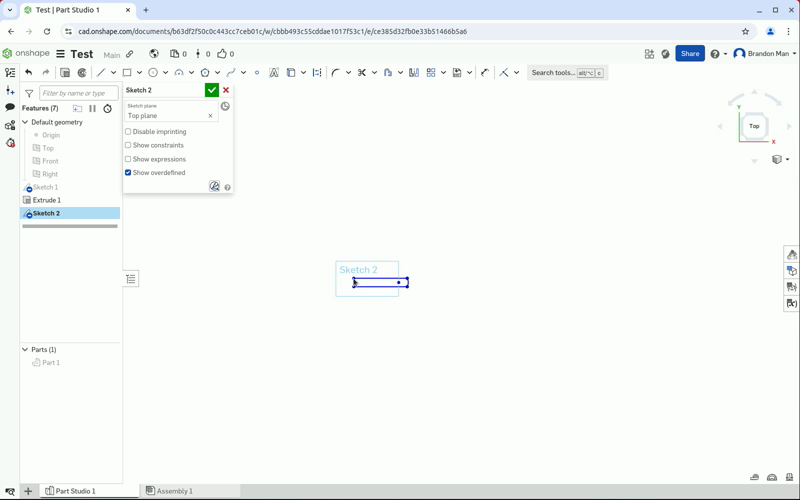
key(a)
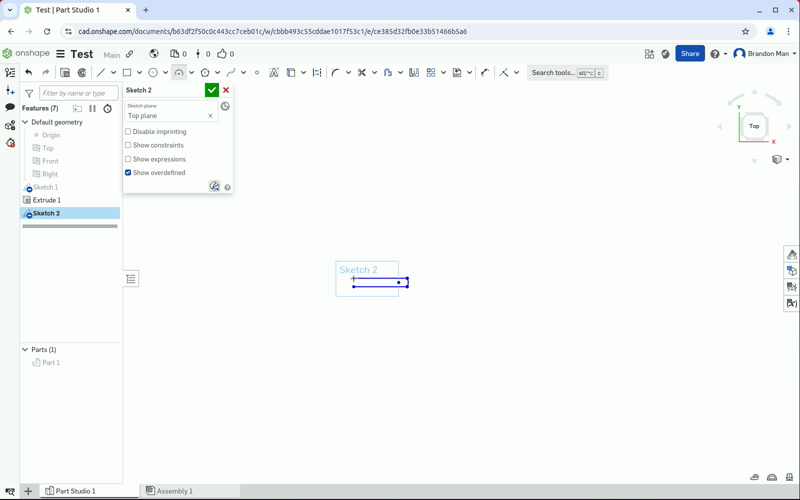
mouse_move(353, 278)
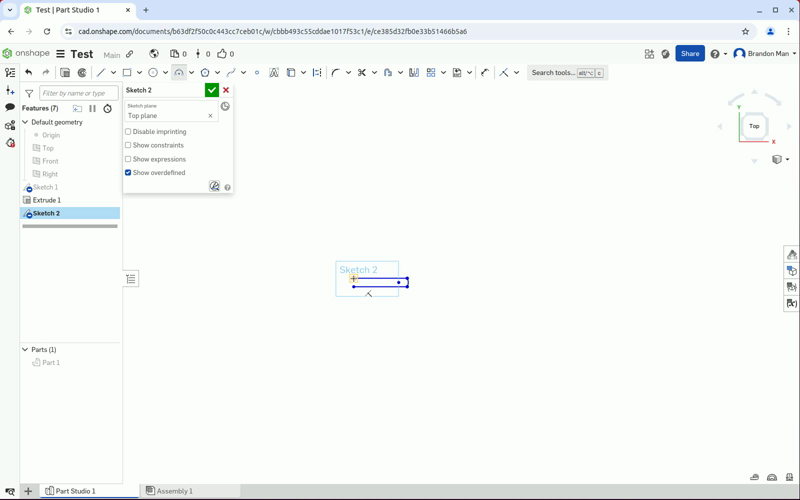
scroll(6)
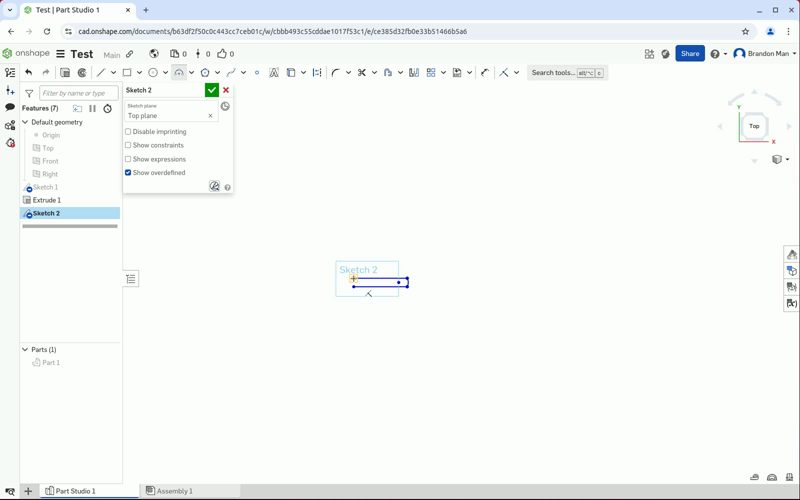
scroll(6)
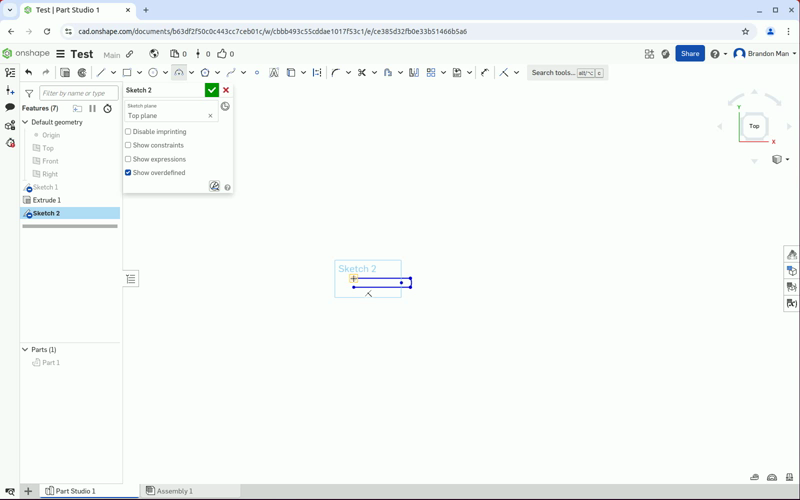
scroll(6)
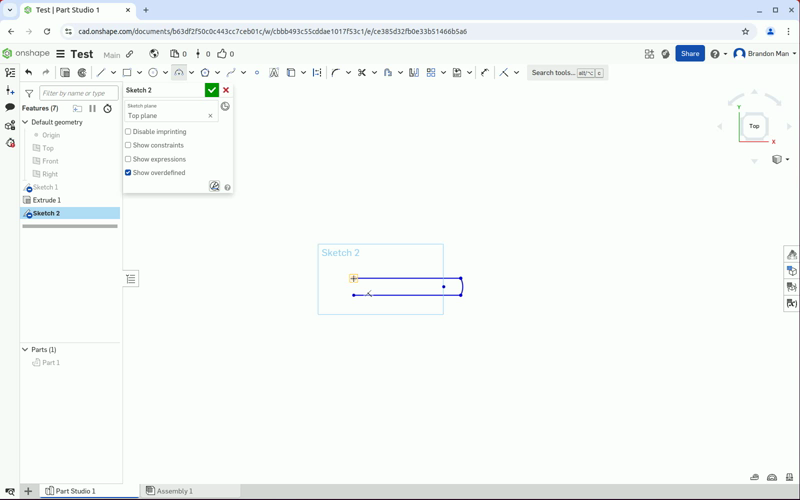
scroll(6)
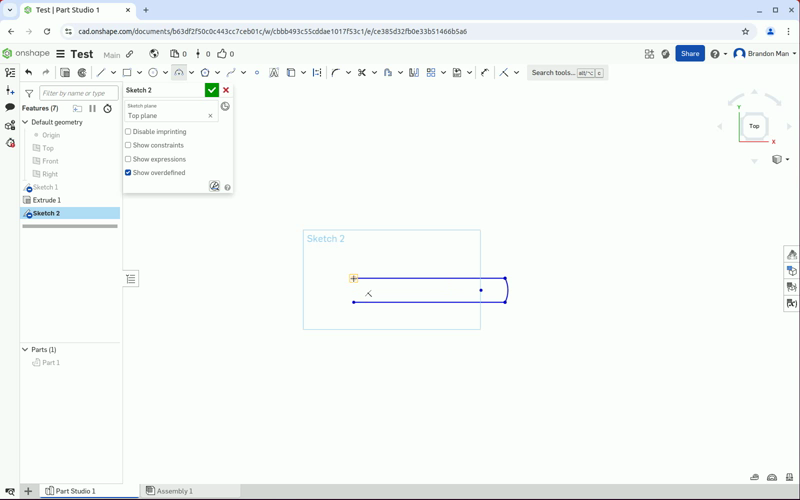
scroll(6)
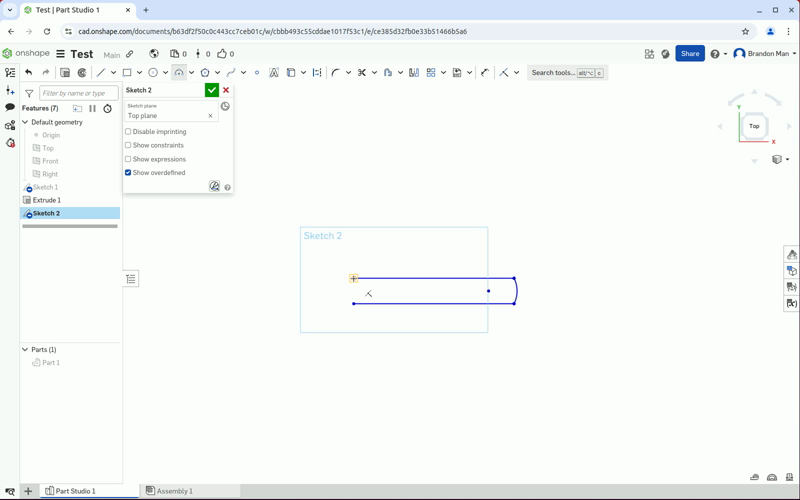
scroll(6)
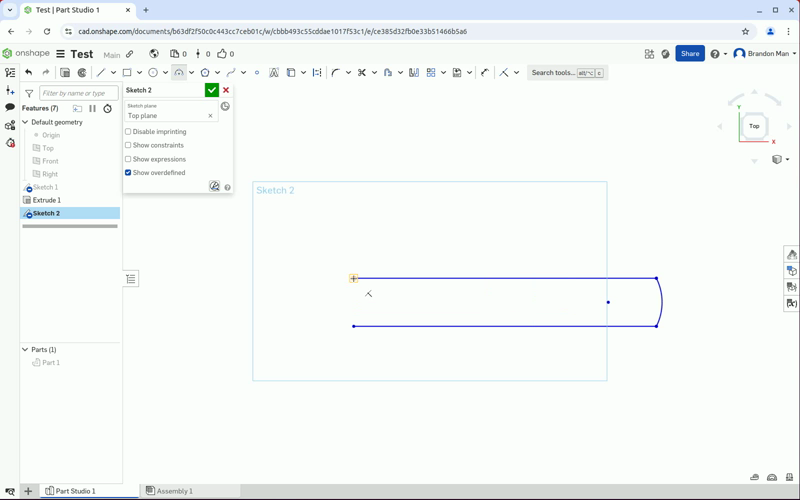
scroll(6)
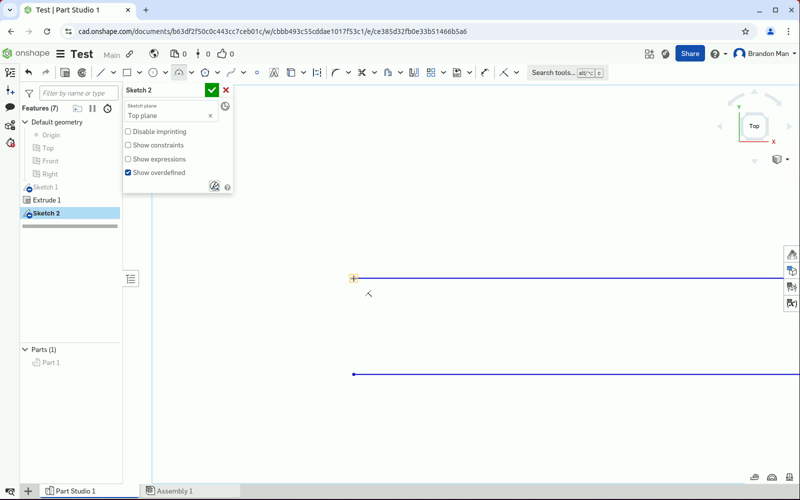
click(353, 278)
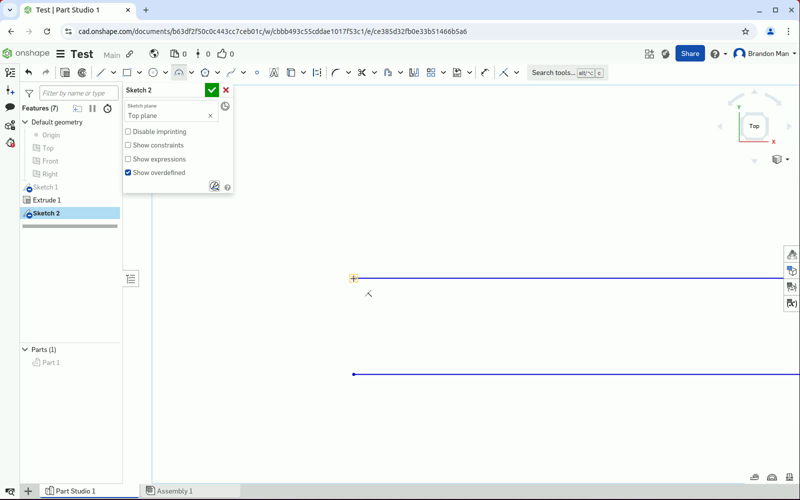
scroll(-6)
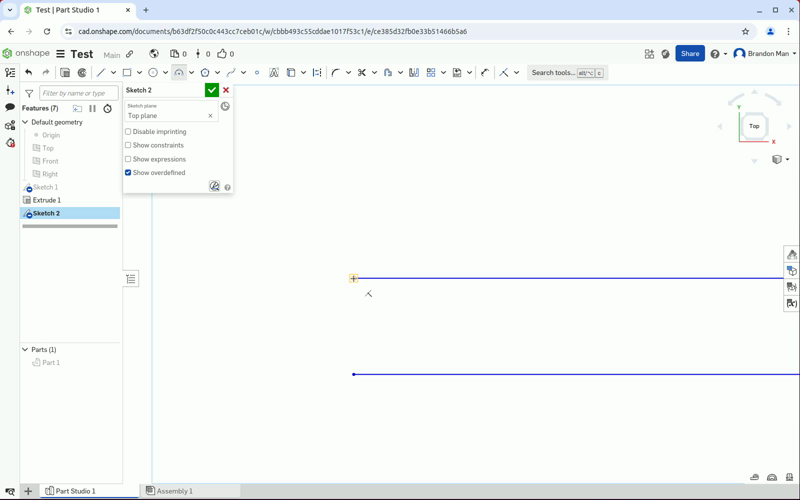
scroll(-6)
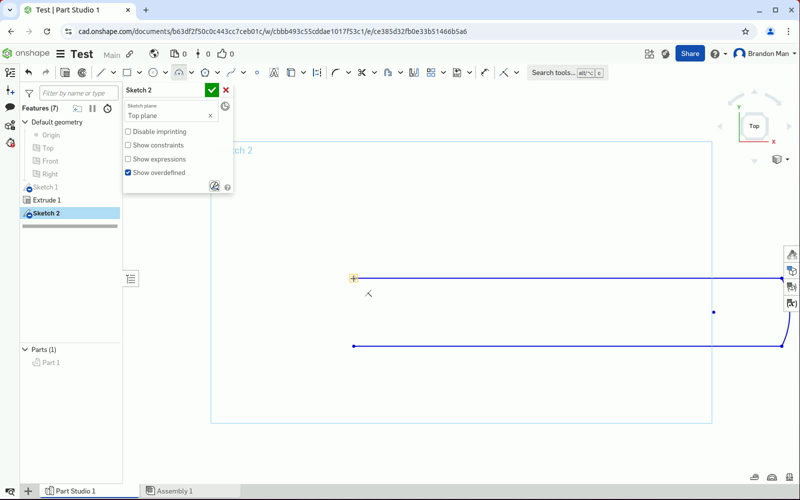
scroll(-6)
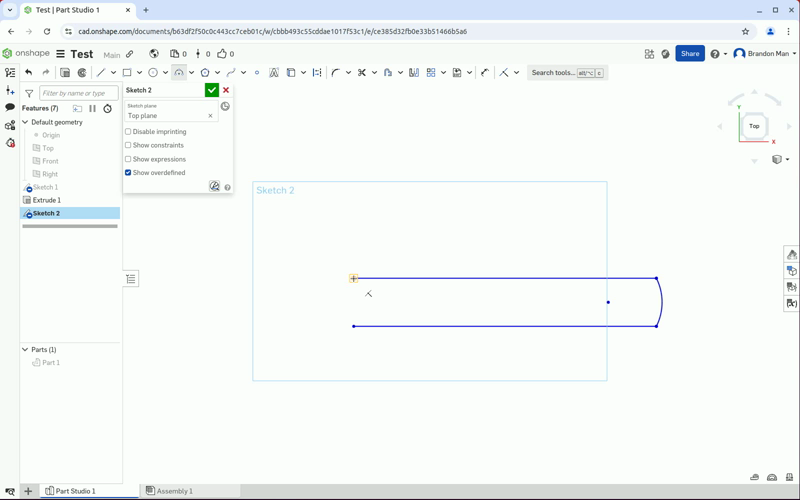
scroll(-6)
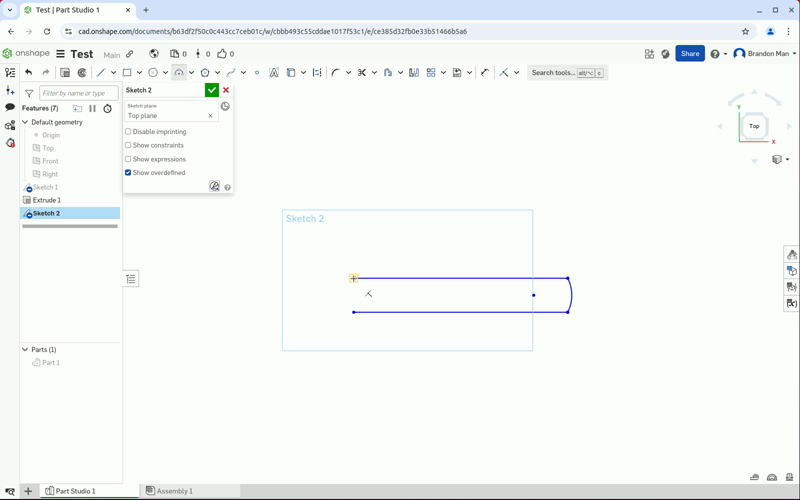
scroll(-6)
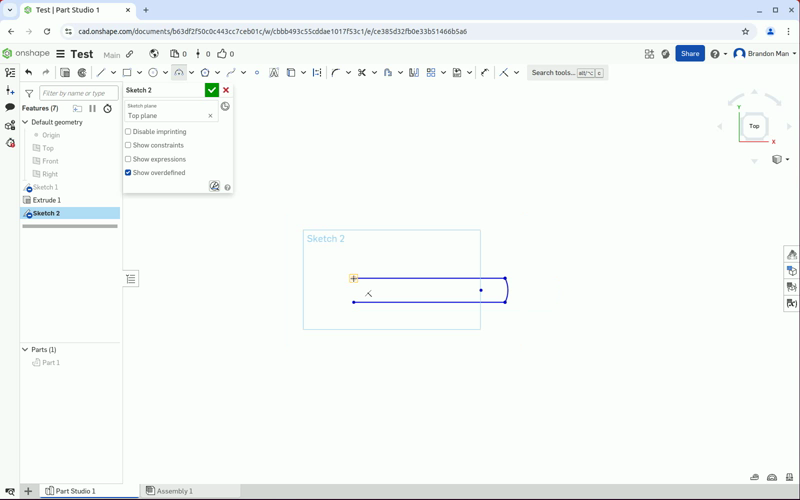
scroll(-6)
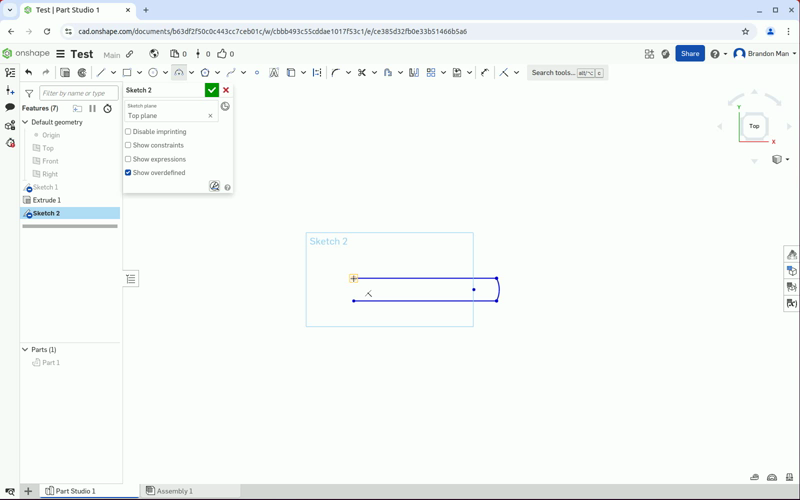
scroll(-6)
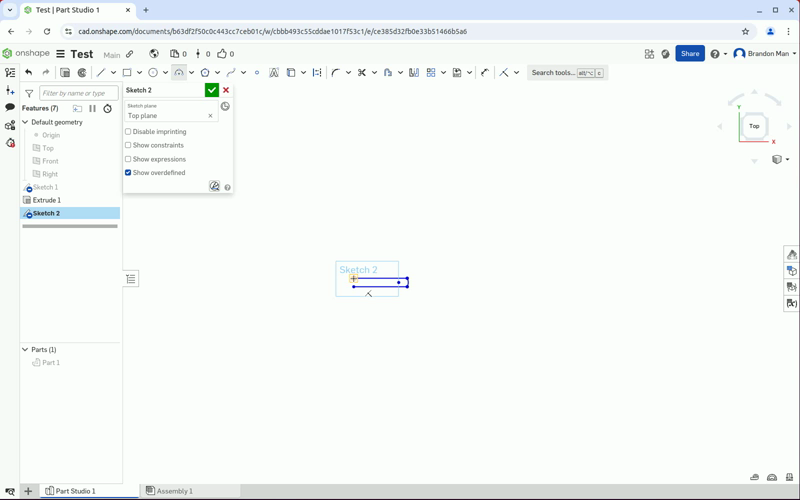
mouse_move(353, 286)
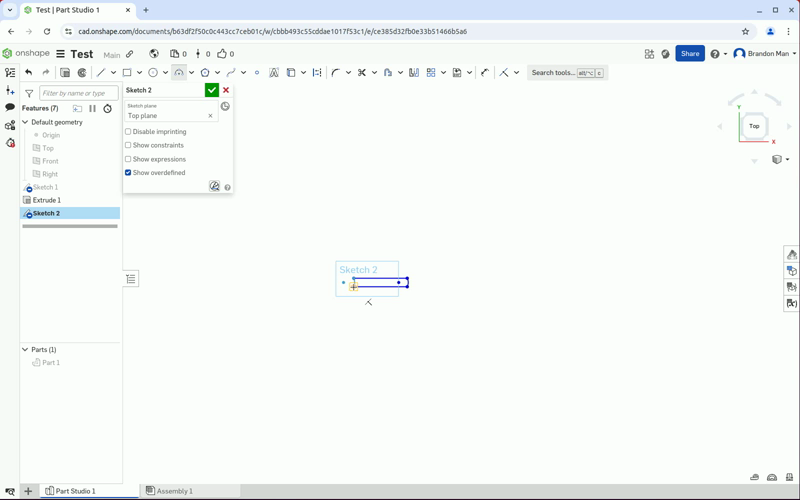
scroll(6)
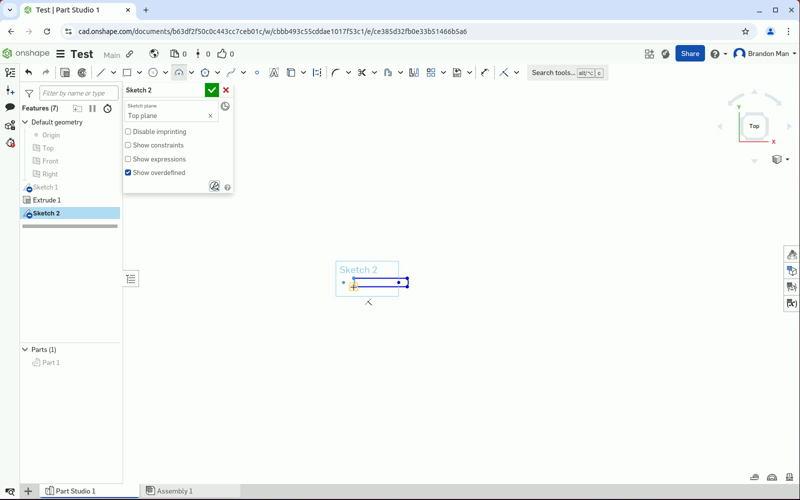
scroll(6)
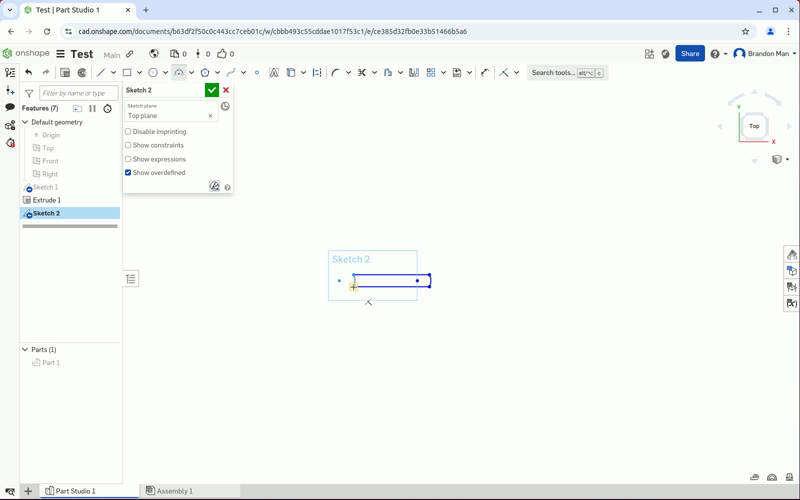
scroll(6)
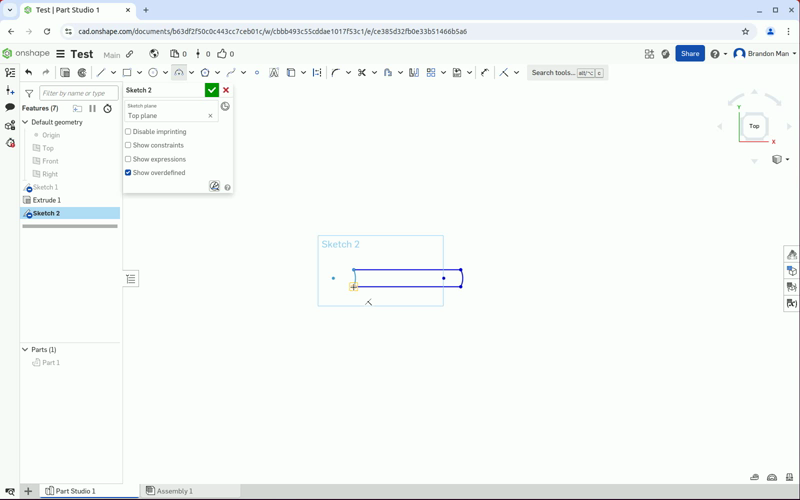
scroll(6)
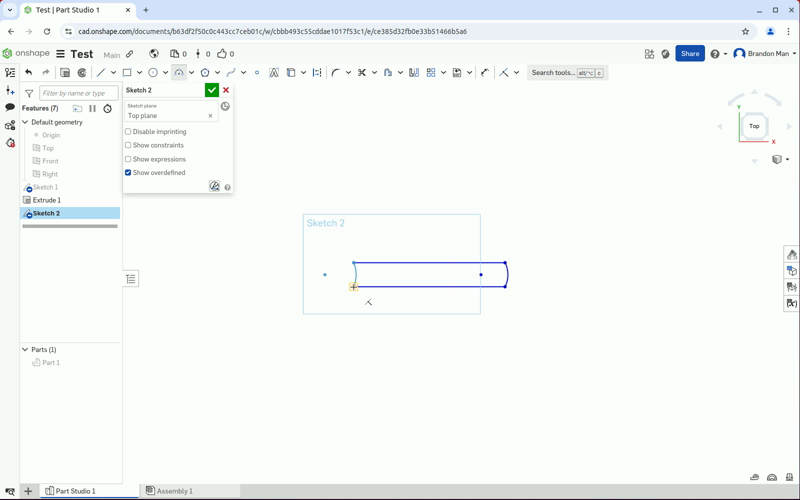
scroll(6)
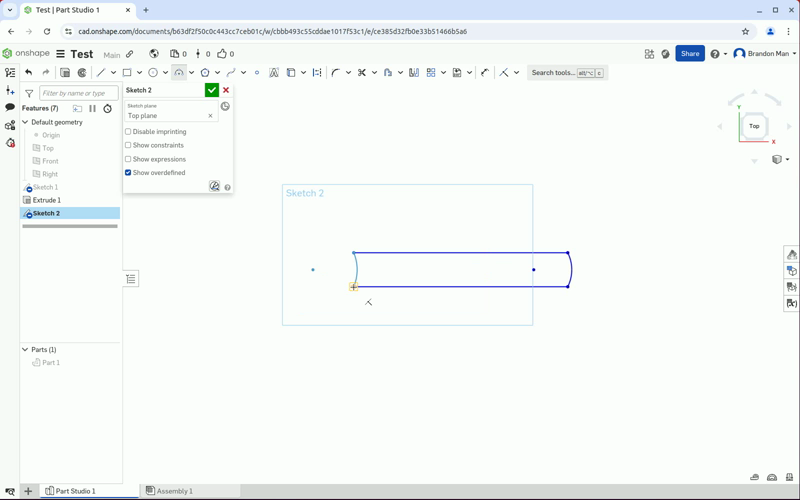
scroll(6)
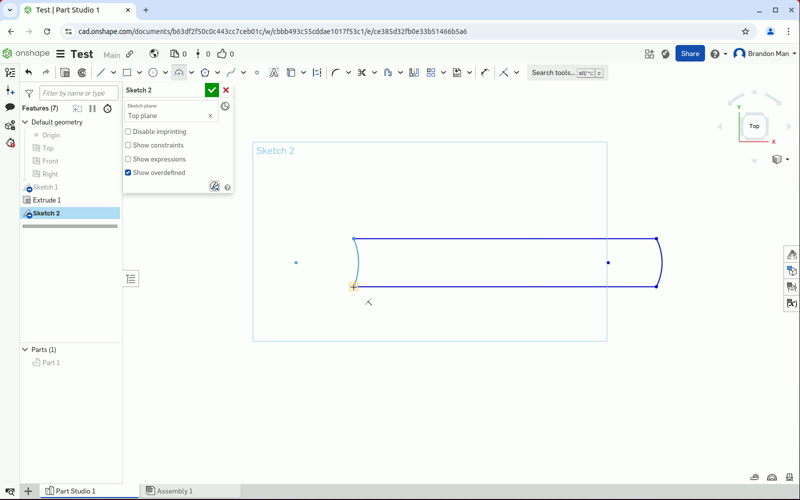
scroll(6)
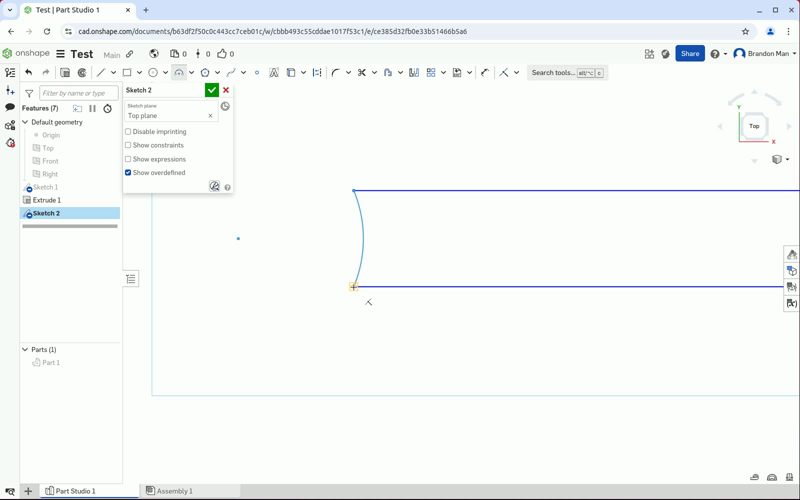
click(353, 286)
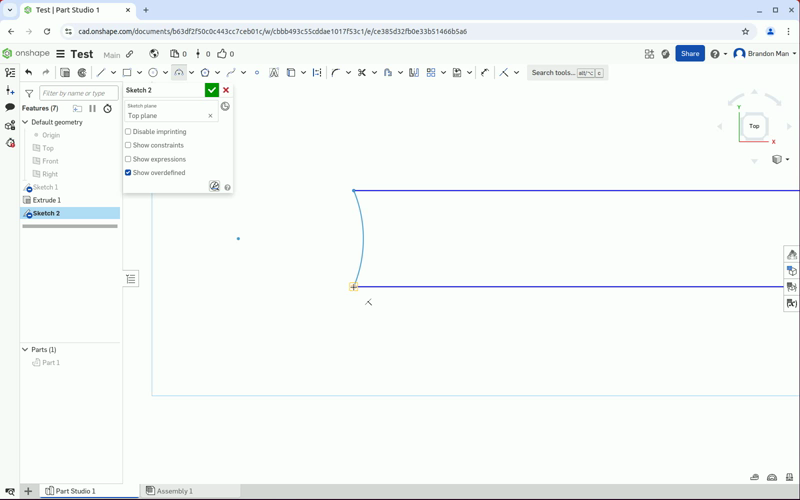
scroll(-6)
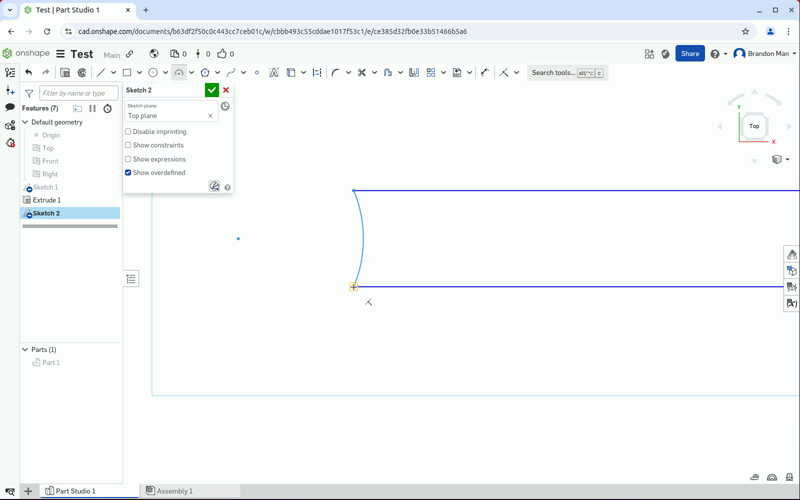
scroll(-6)
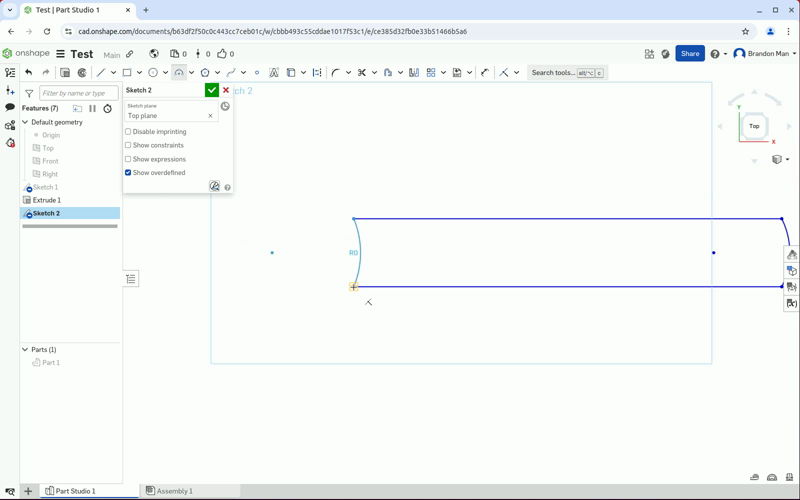
scroll(-6)
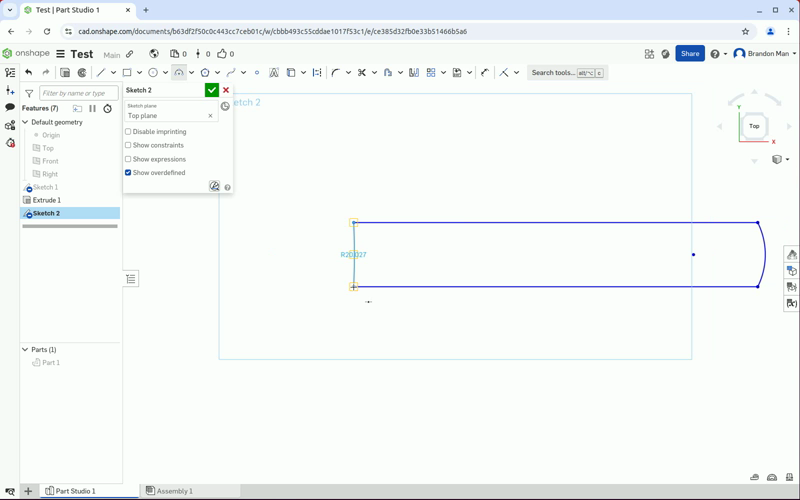
scroll(-6)
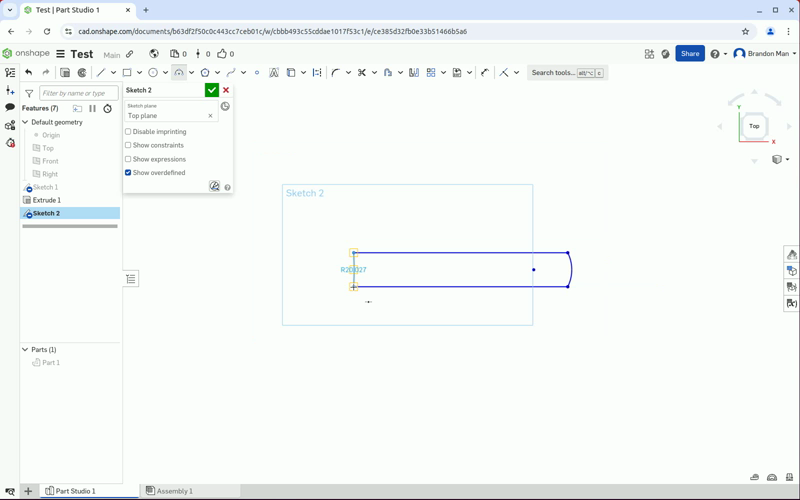
scroll(-6)
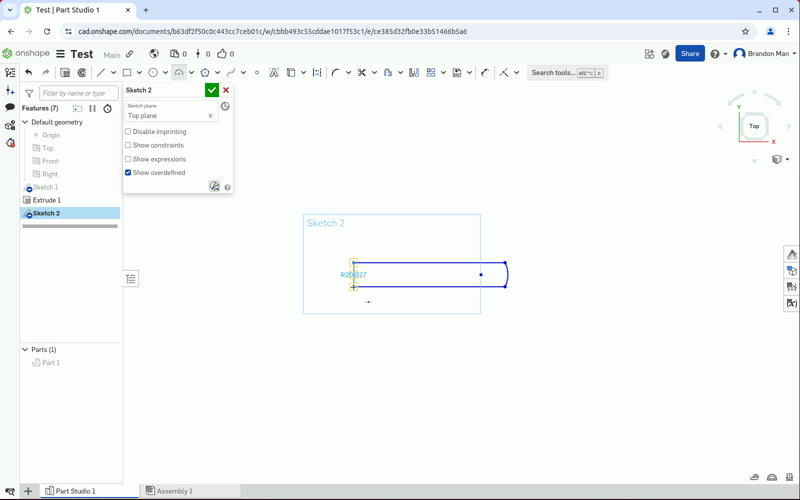
scroll(-6)
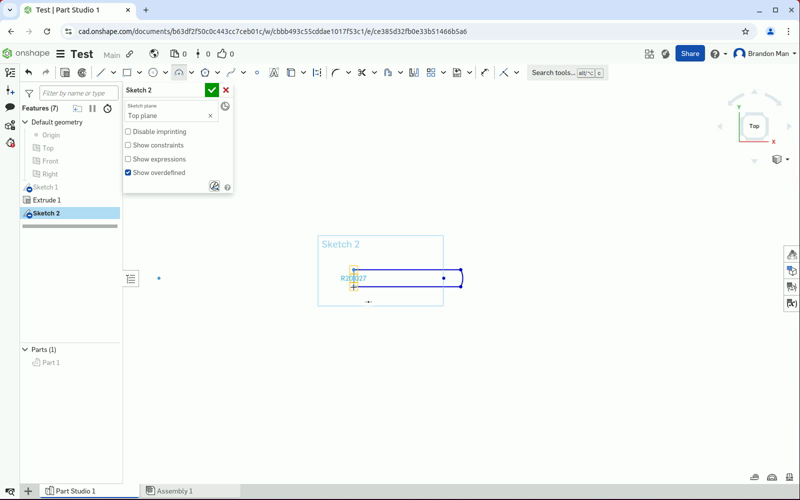
scroll(-6)
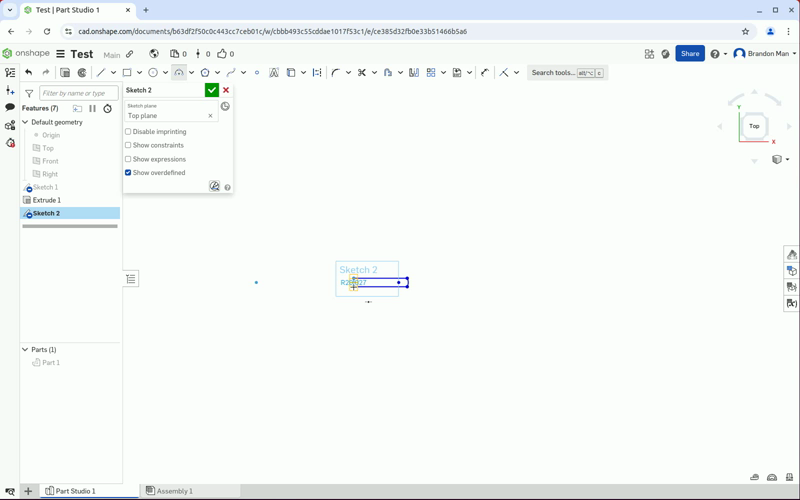
key_down(shift)
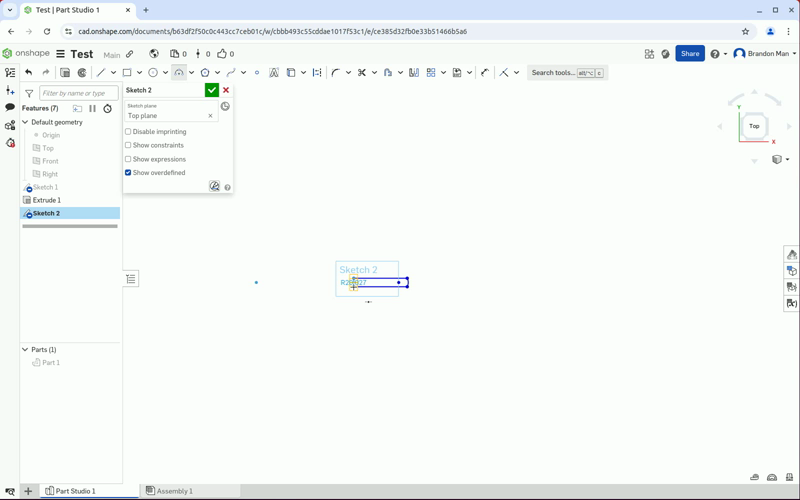
mouse_move(353, 282)
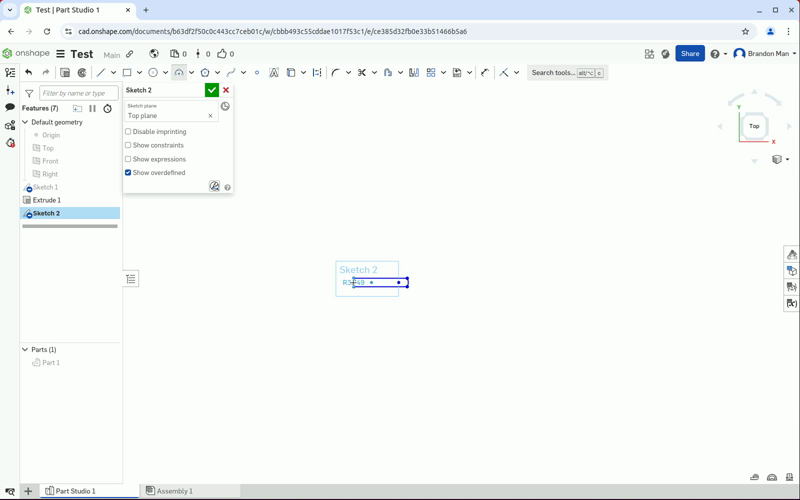
scroll(6)
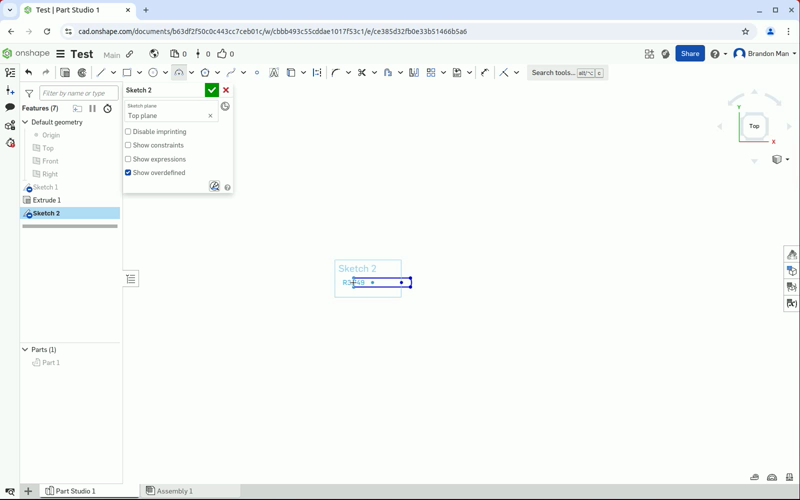
scroll(6)
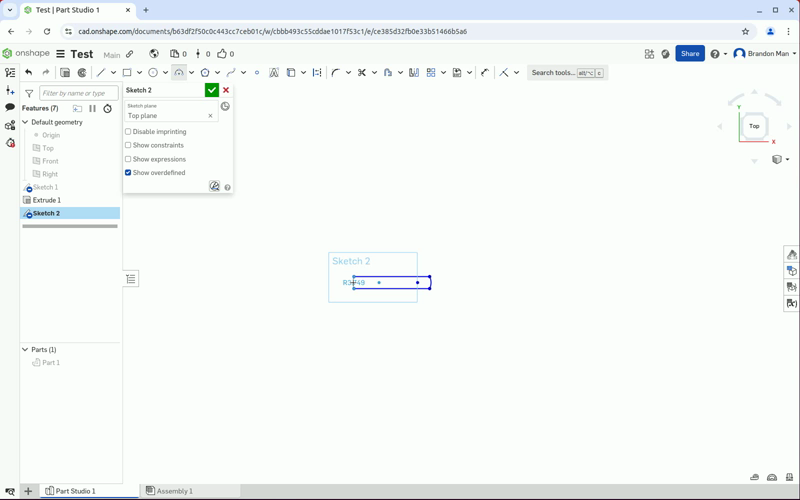
scroll(6)
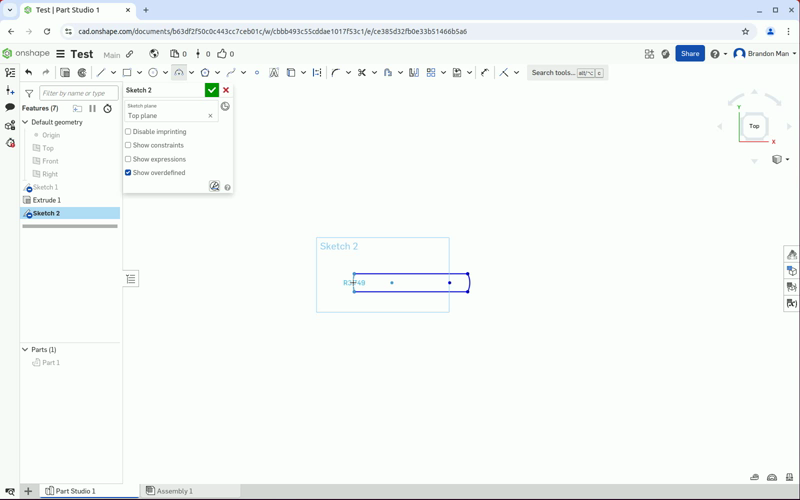
scroll(6)
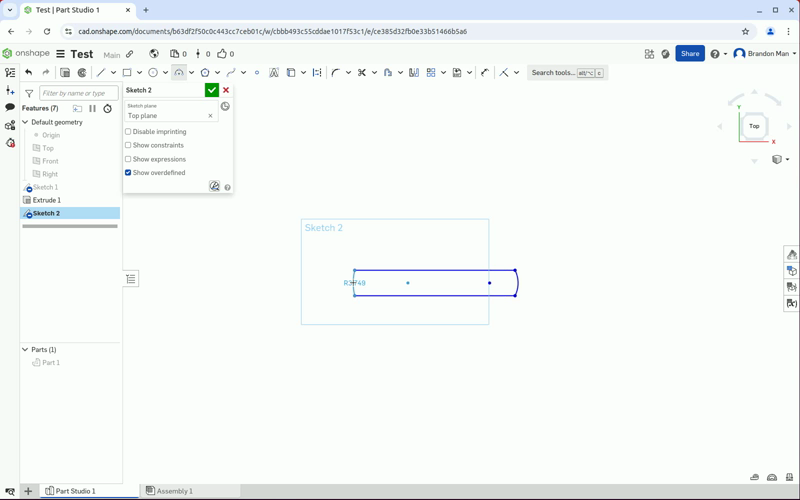
scroll(6)
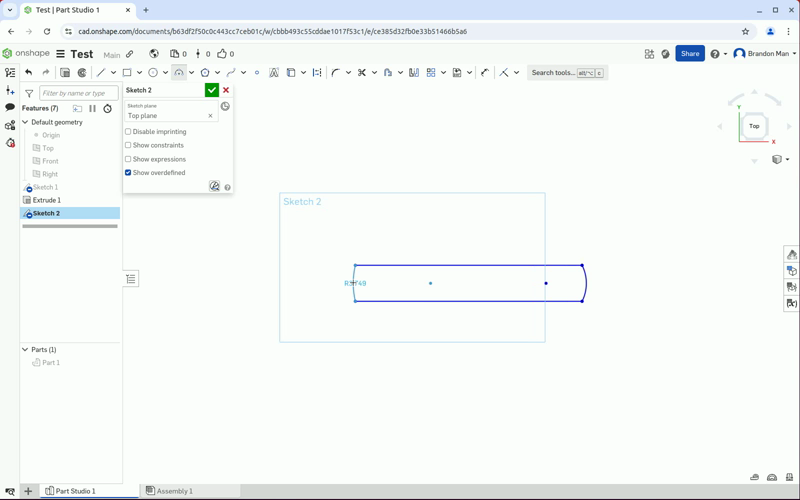
scroll(6)
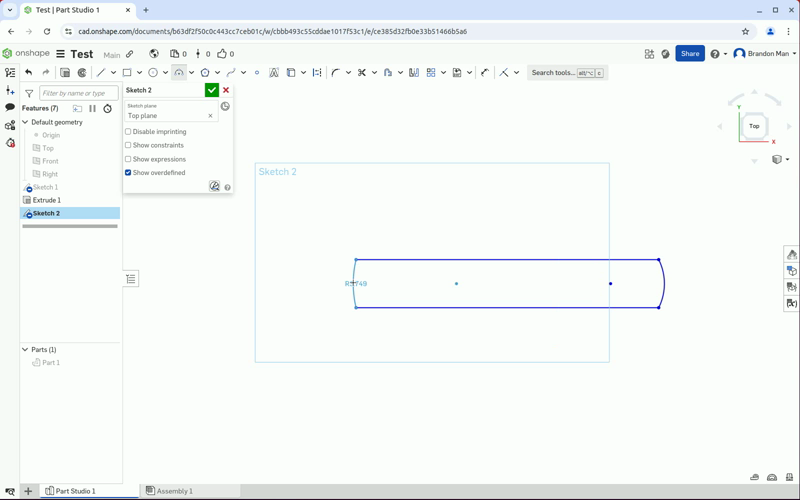
scroll(6)
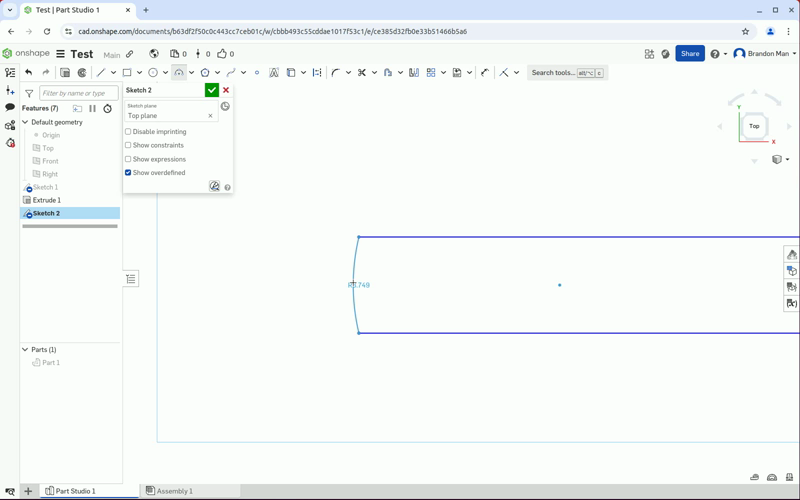
click(353, 282)
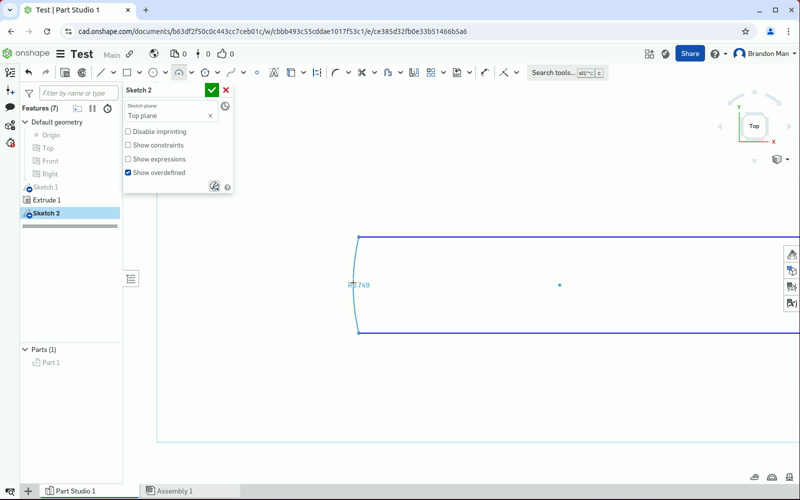
scroll(-6)
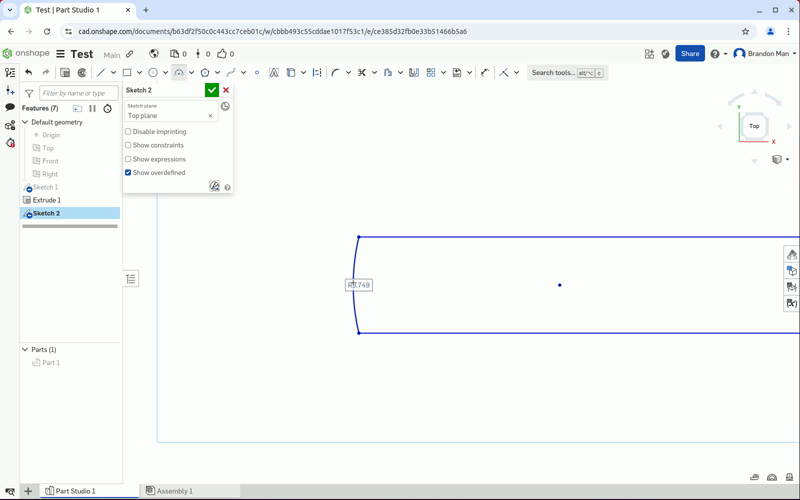
scroll(-6)
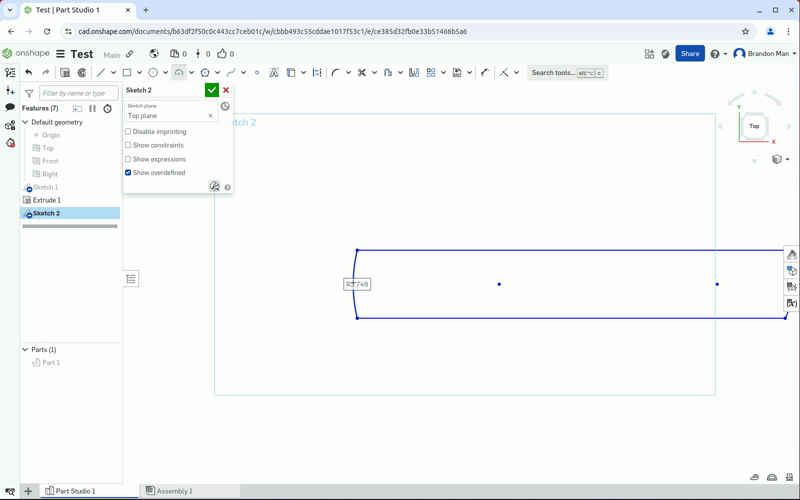
scroll(-6)
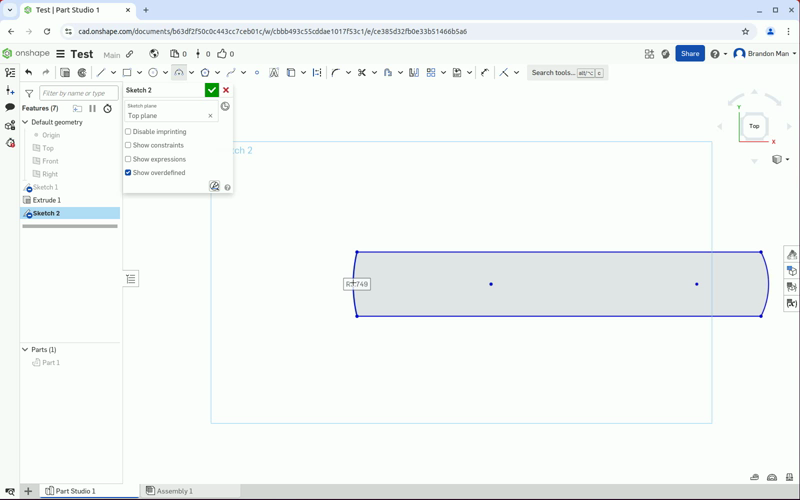
scroll(-6)
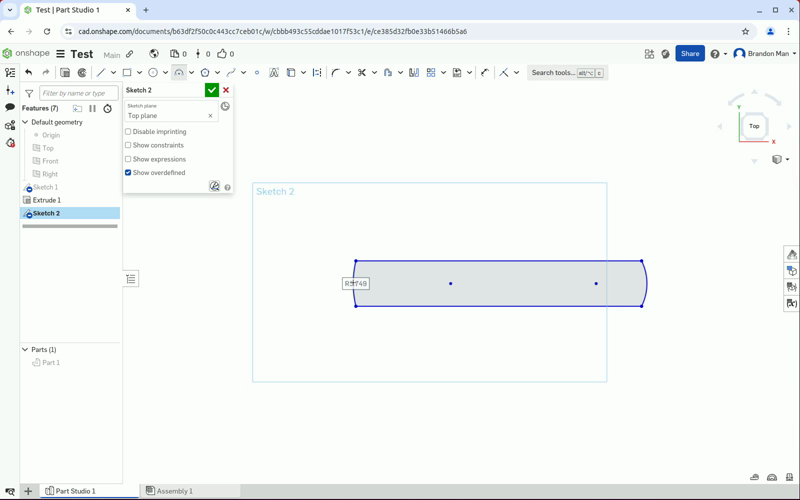
scroll(-6)
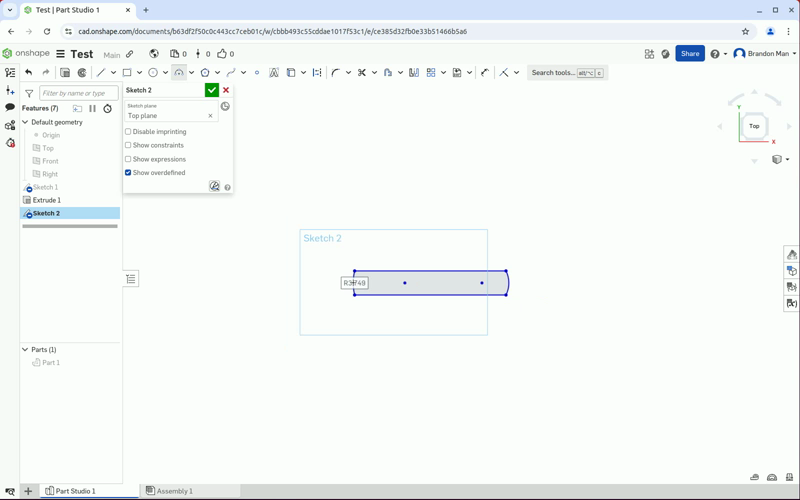
scroll(-6)
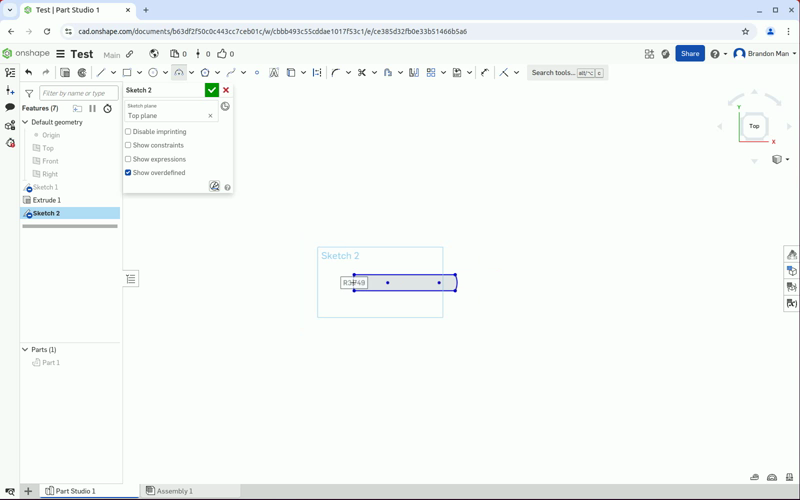
scroll(-6)
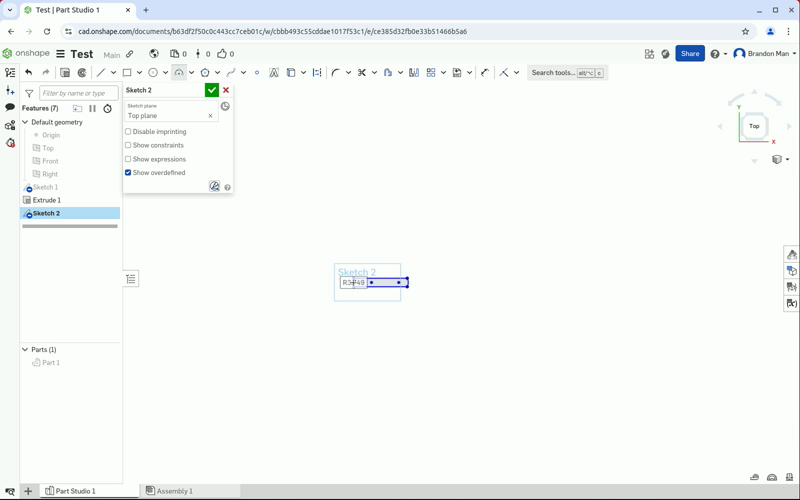
key_up(shift)
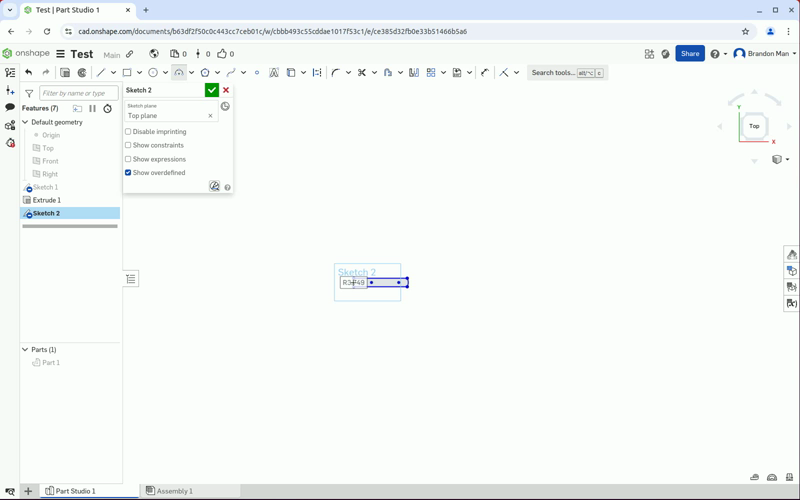
key(esc)
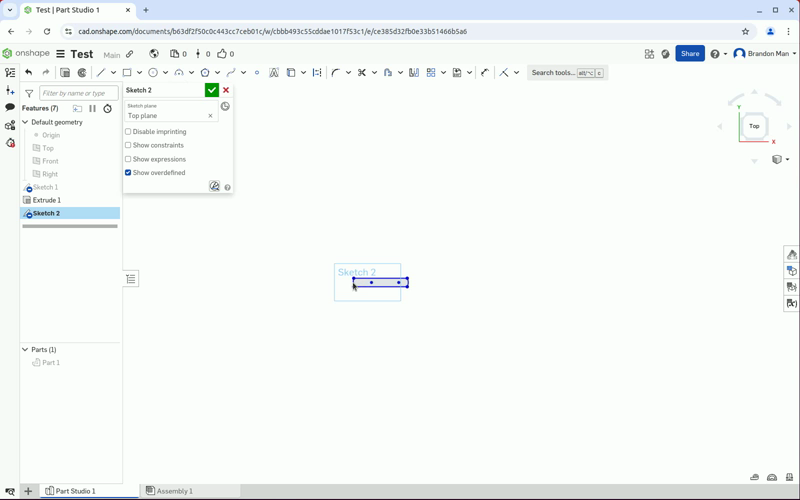
mouse_move(382, 284)
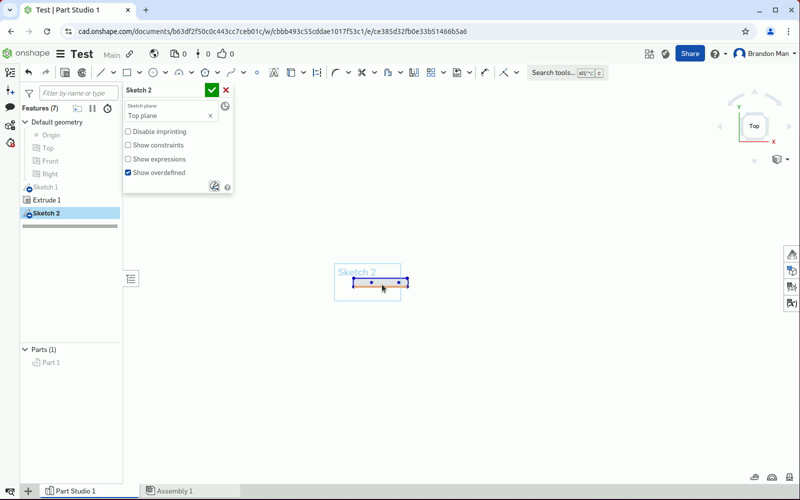
scroll(6)
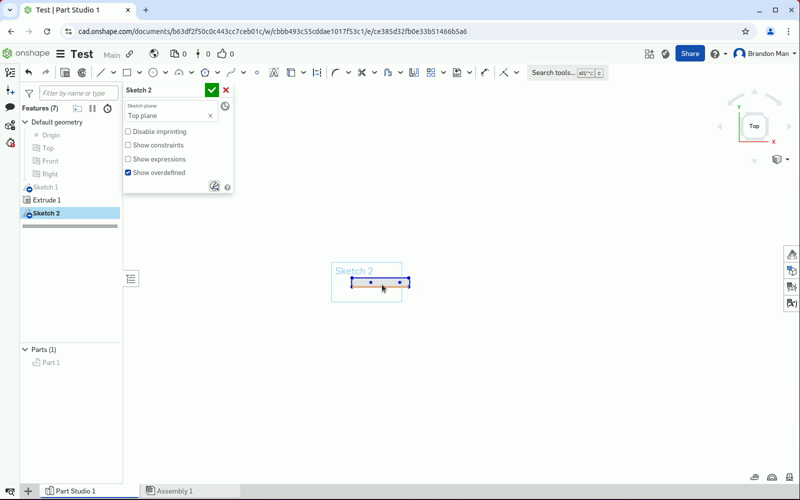
scroll(6)
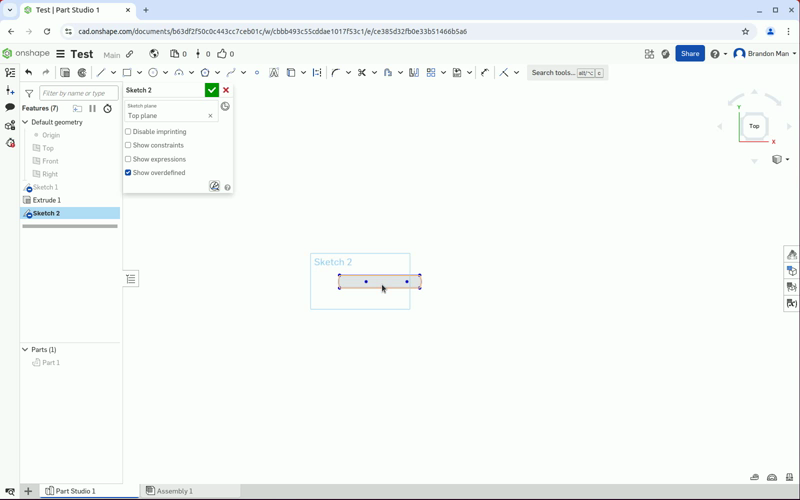
scroll(6)
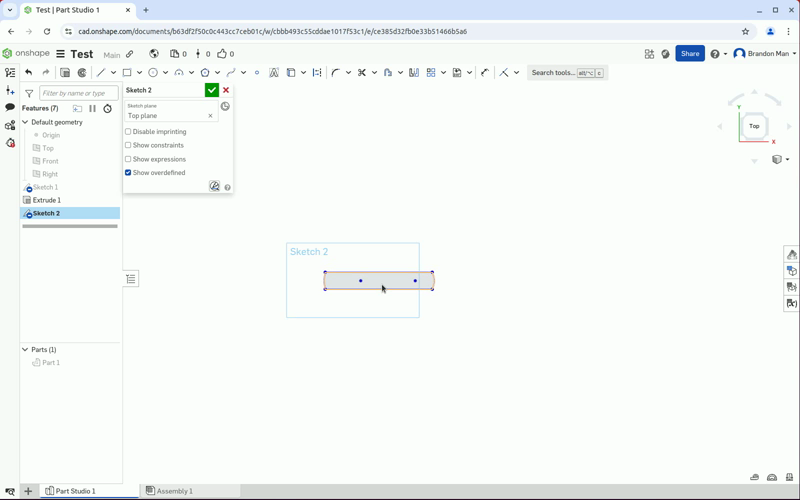
scroll(6)
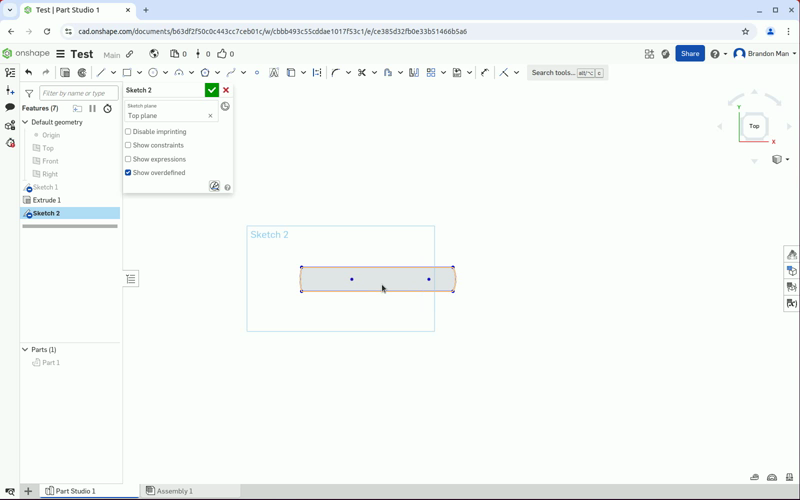
scroll(6)
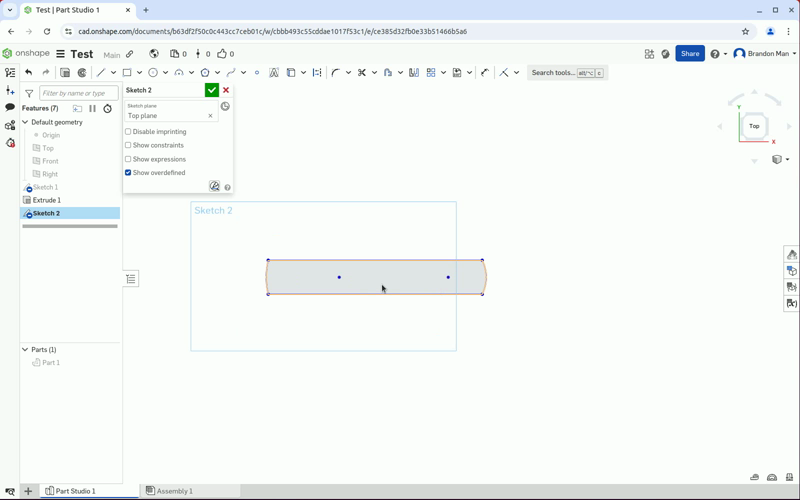
scroll(6)
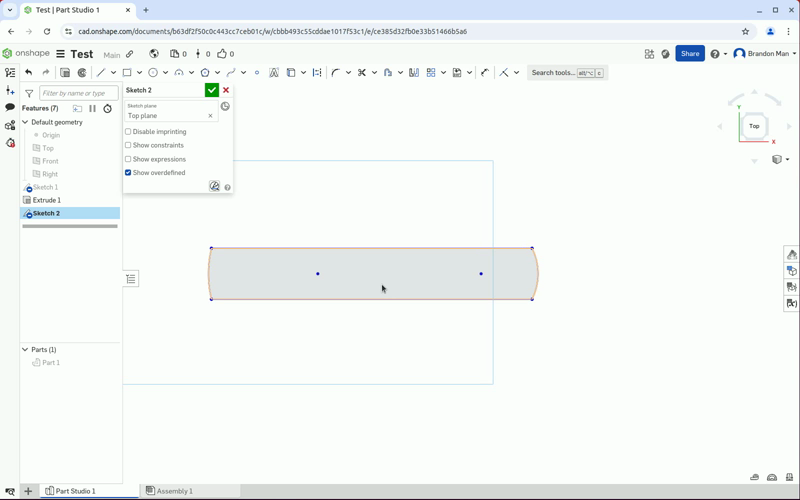
scroll(6)
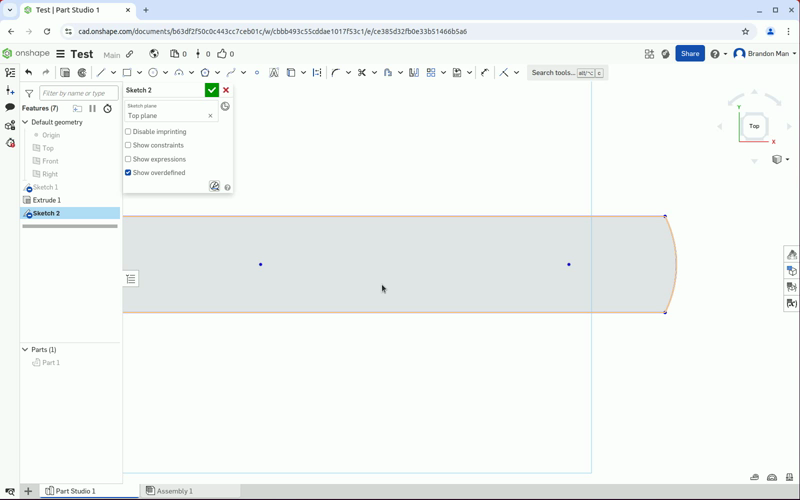
click(382, 284)
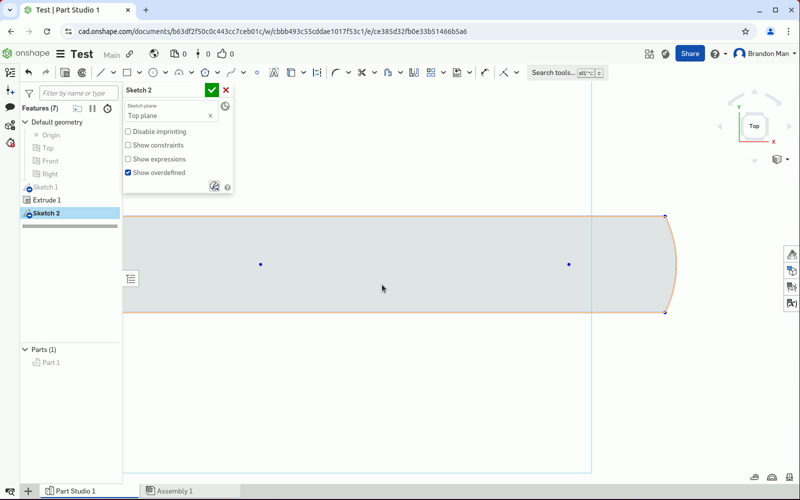
scroll(-6)
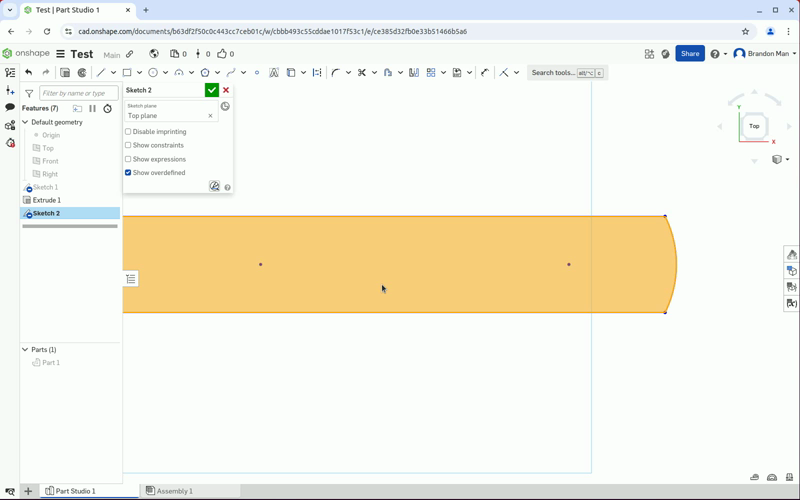
scroll(-6)
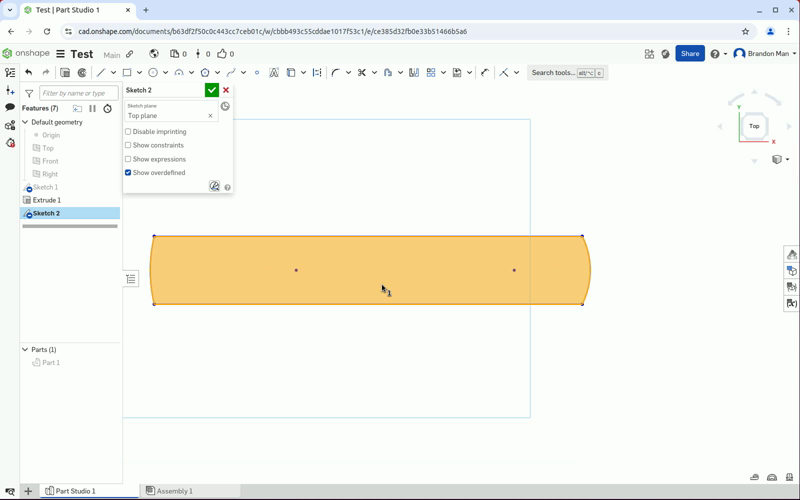
scroll(-6)
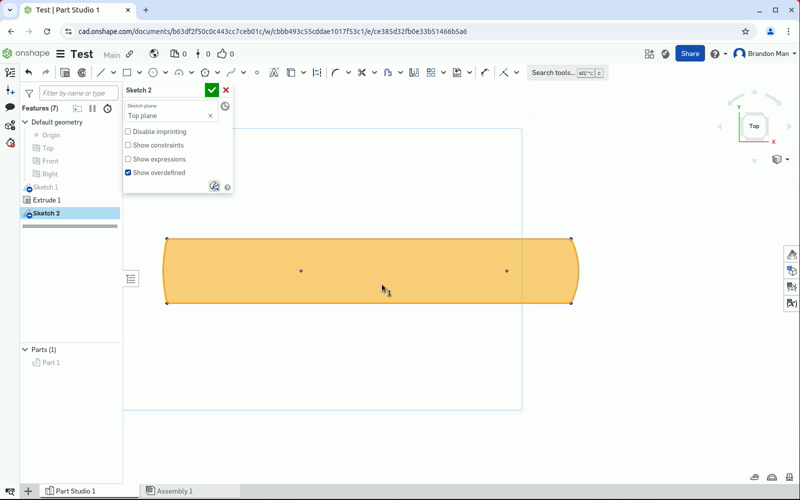
scroll(-6)
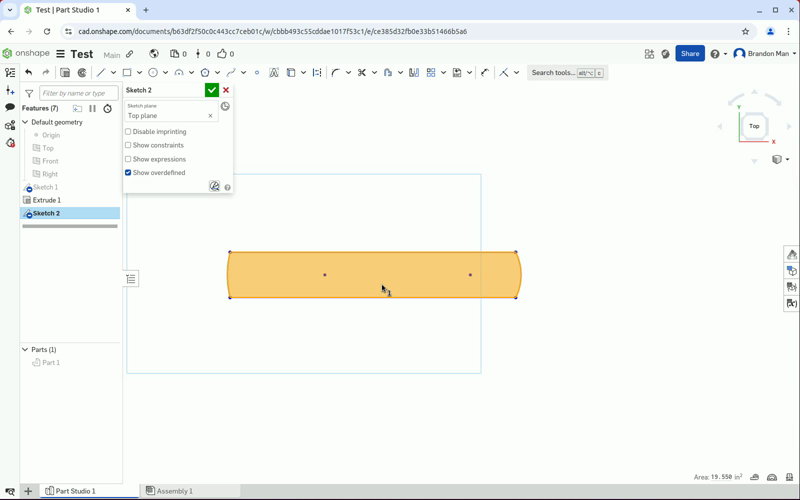
scroll(-6)
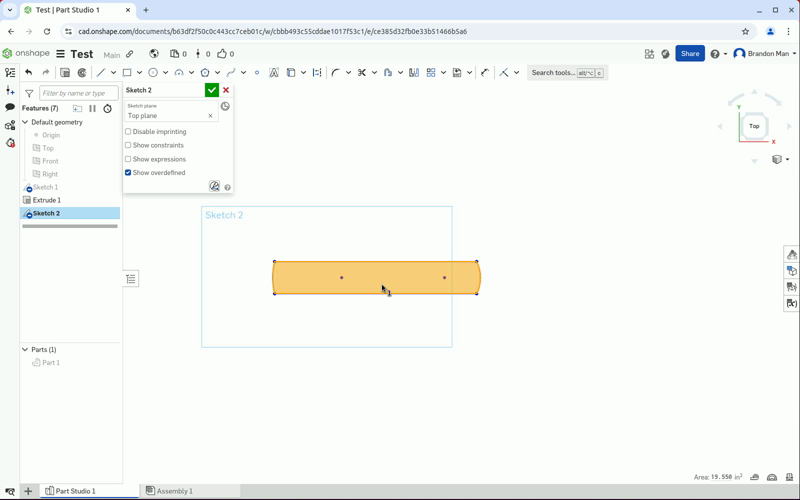
scroll(-6)
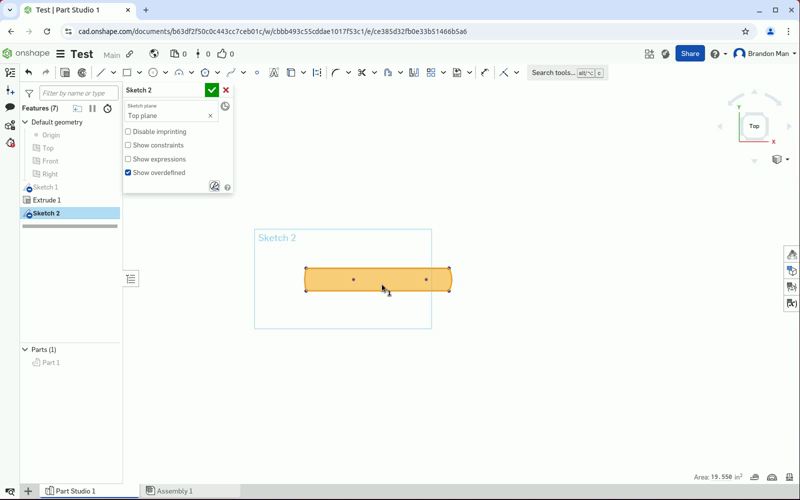
scroll(-6)
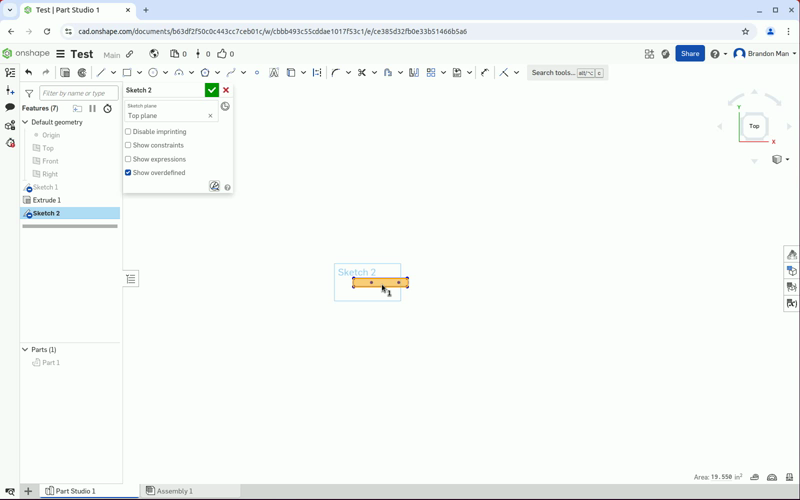
mouse_move(73, 352)
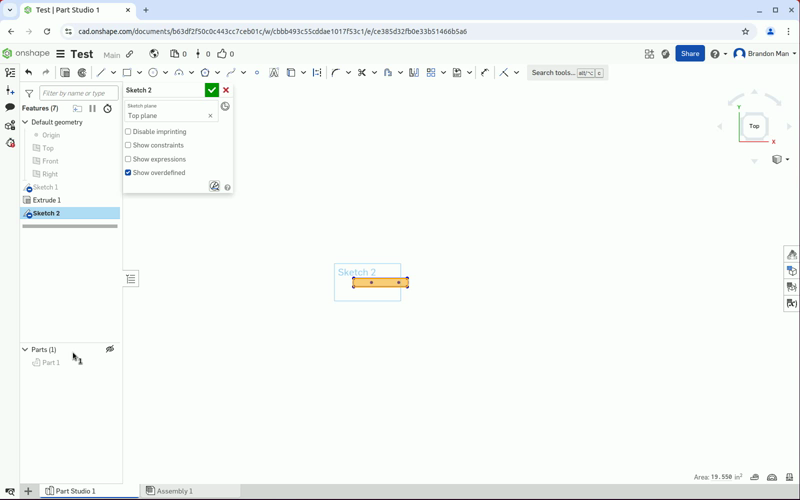
key(shift+y)
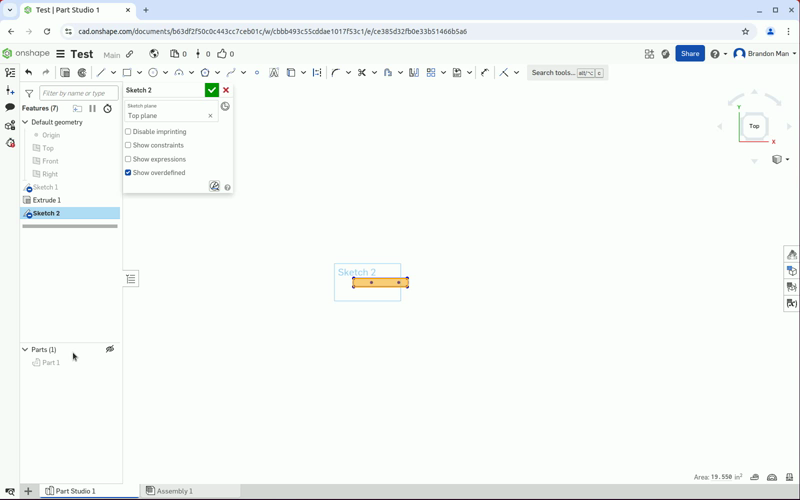
key(shift+e)
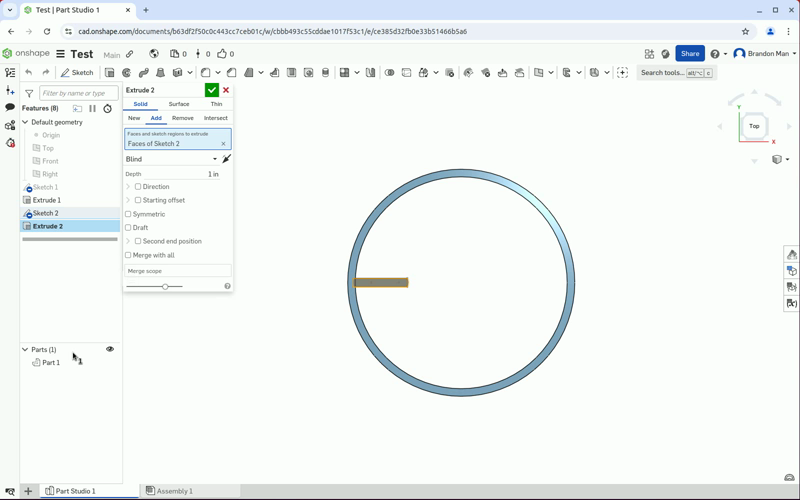
mouse_move(143, 106)
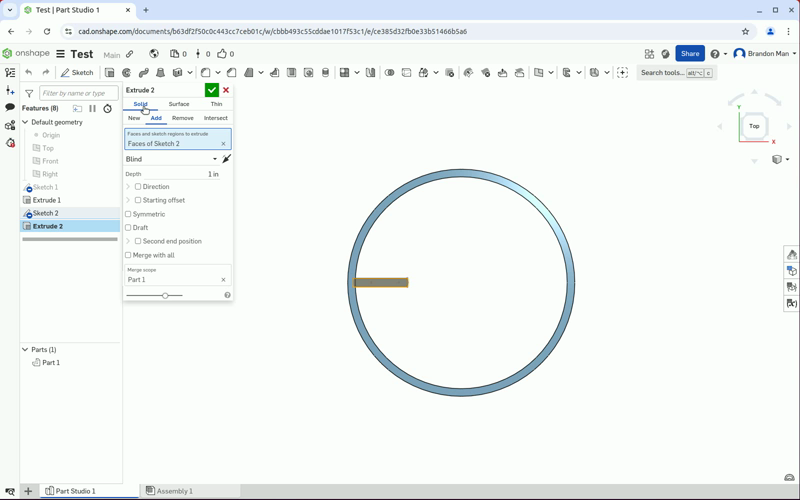
click(143, 106)
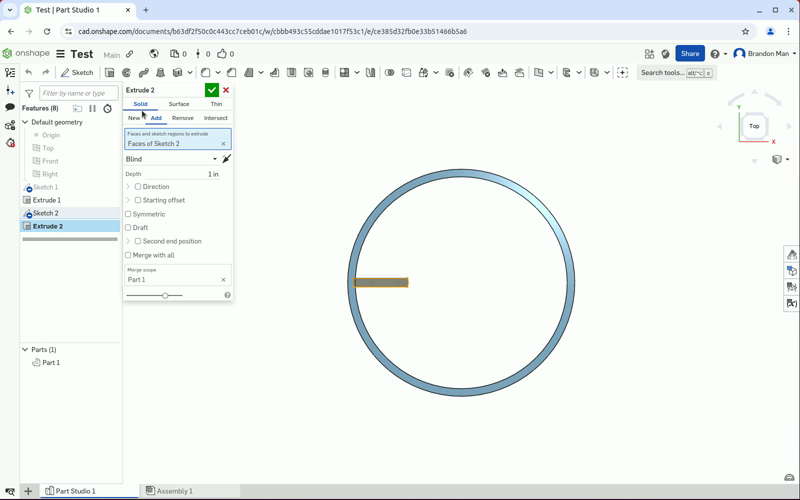
mouse_move(137, 120)
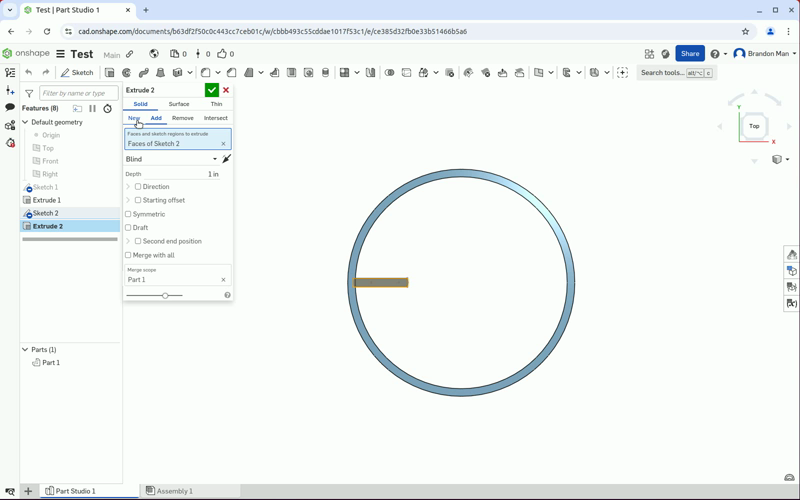
click(137, 120)
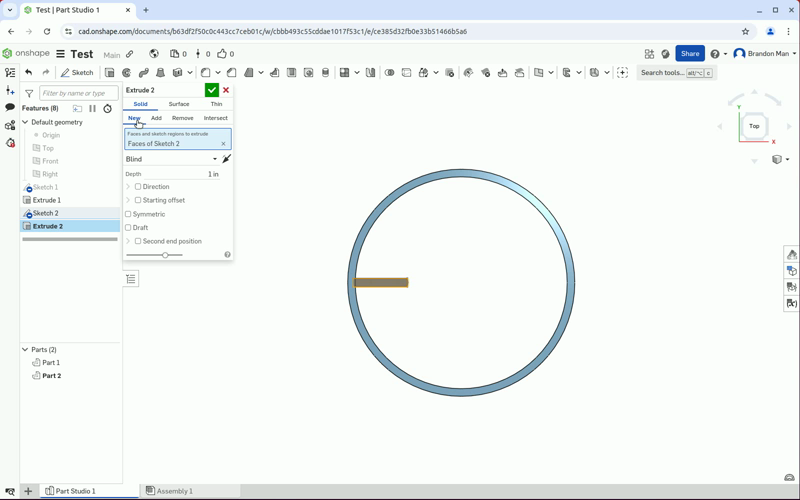
key(tab, 4)
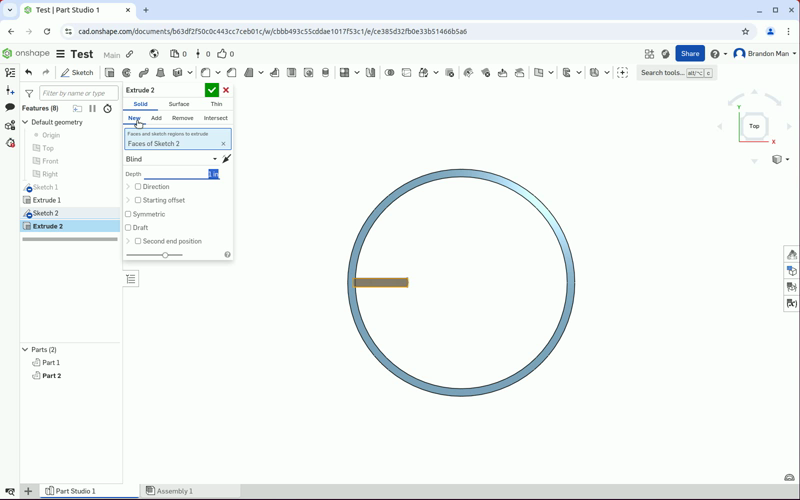
text(15.165)
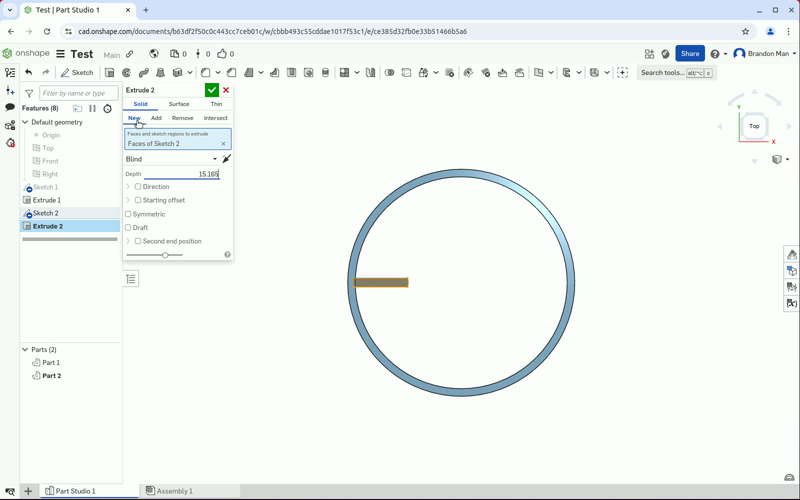
key(enter)
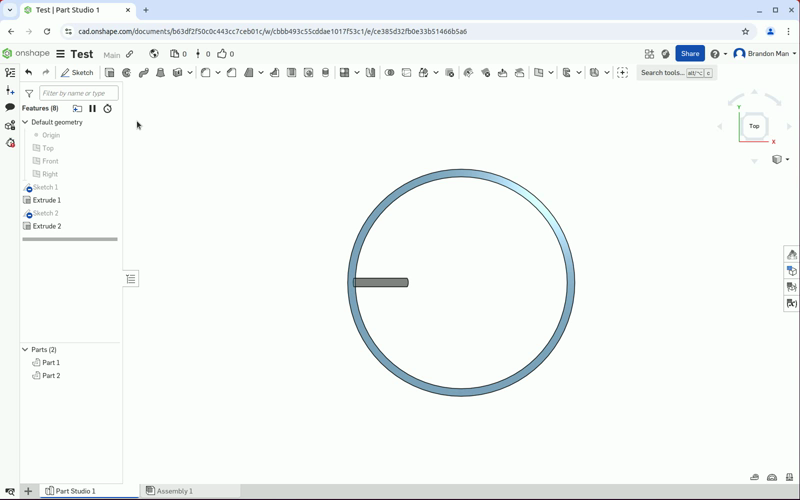
key(shift+h)
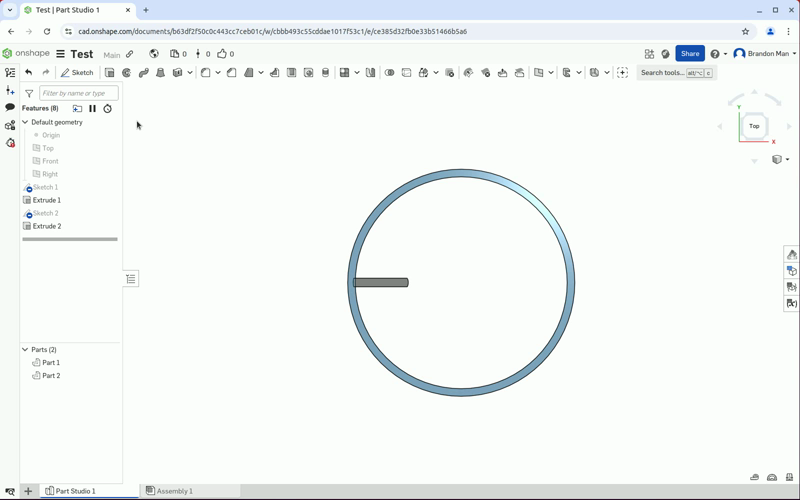
key(shift+h)
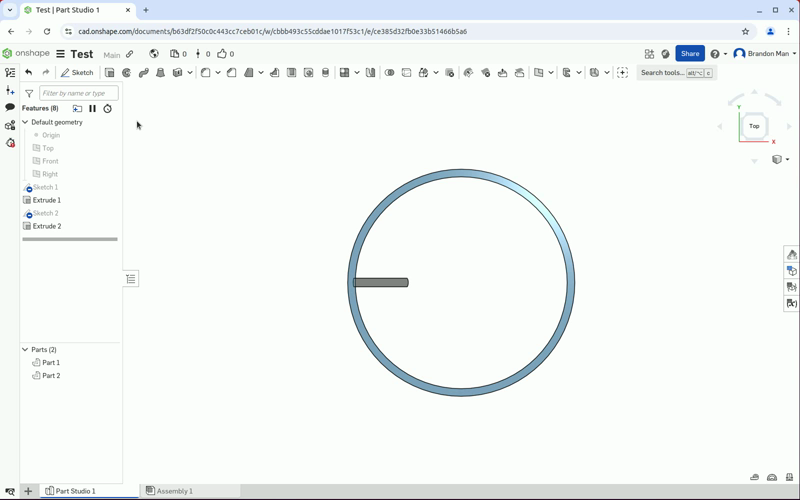
mouse_move(73, 189)
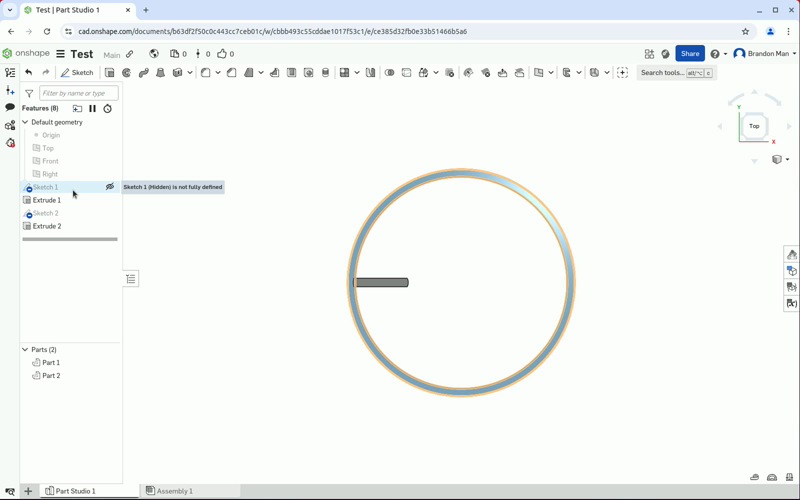
click(73, 189)
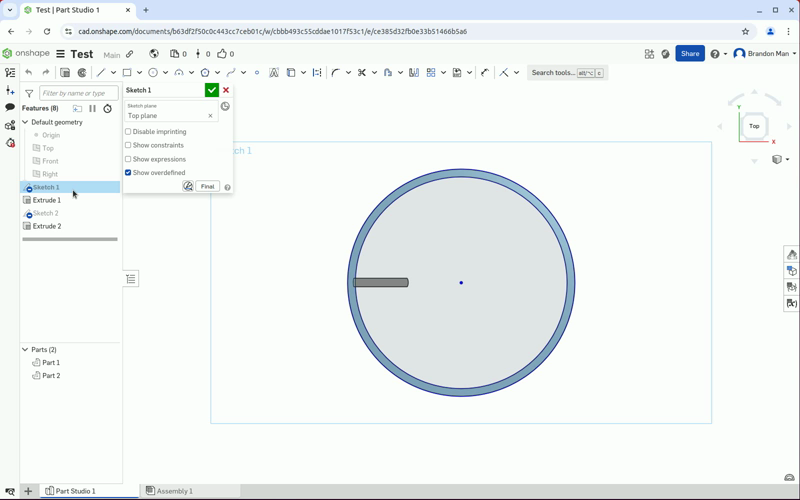
mouse_move(229, 92)
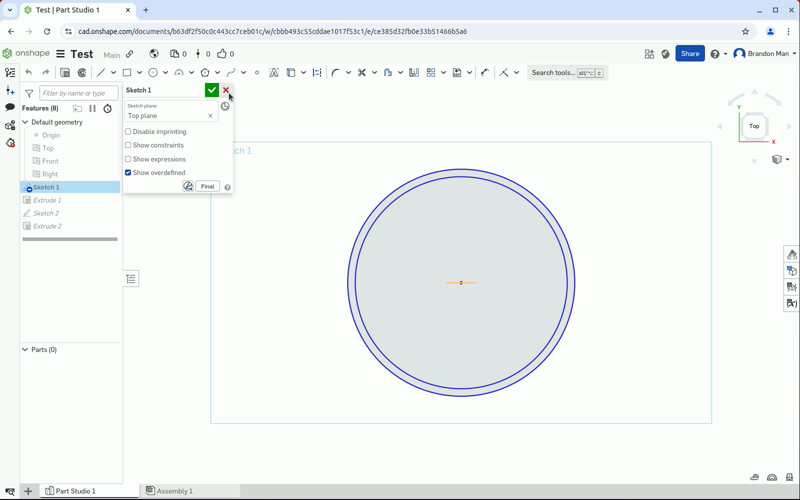
click(229, 92)
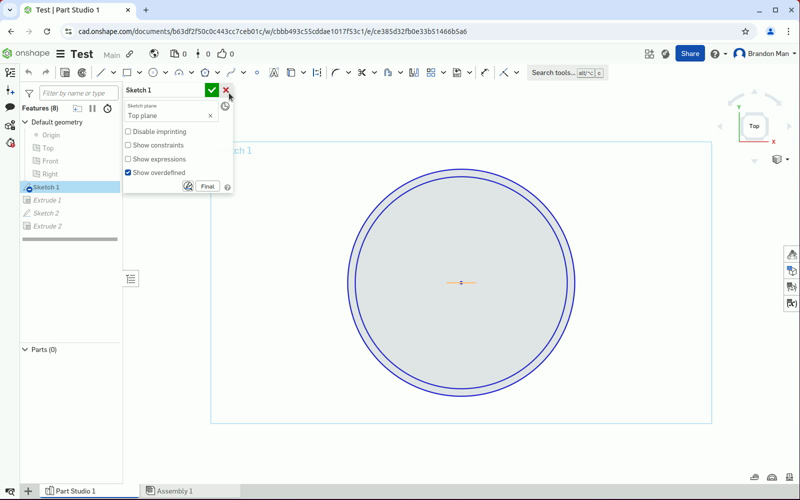
key(shift+s)
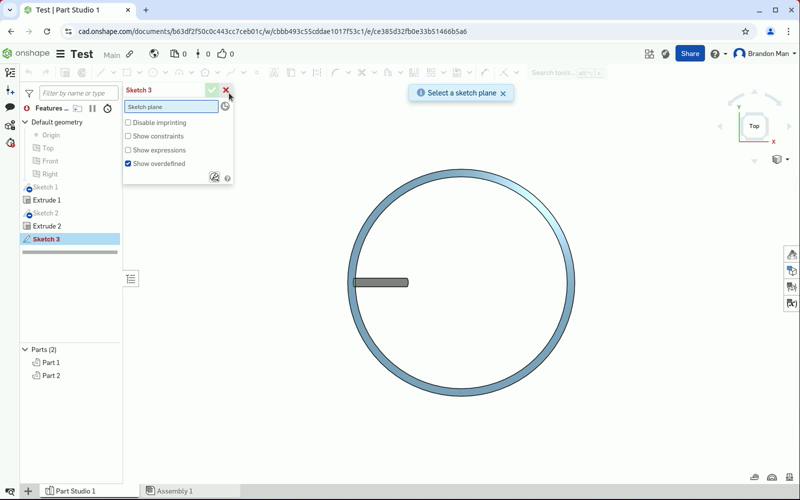
mouse_move(73, 150)
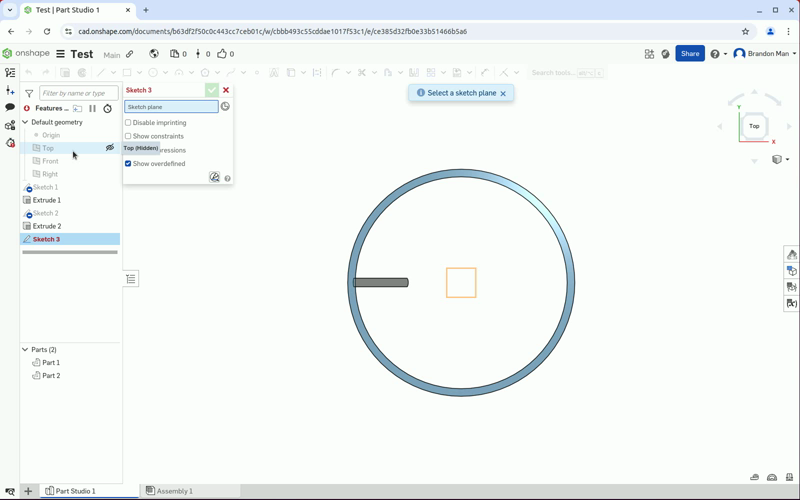
click(73, 150)
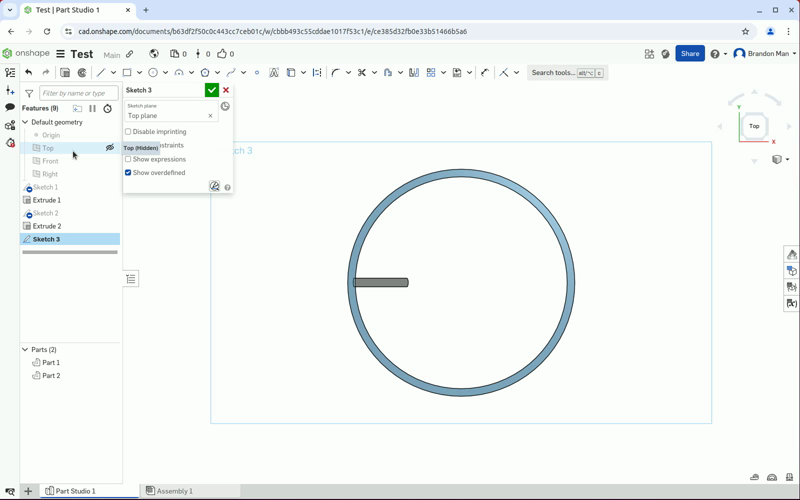
mouse_move(73, 352)
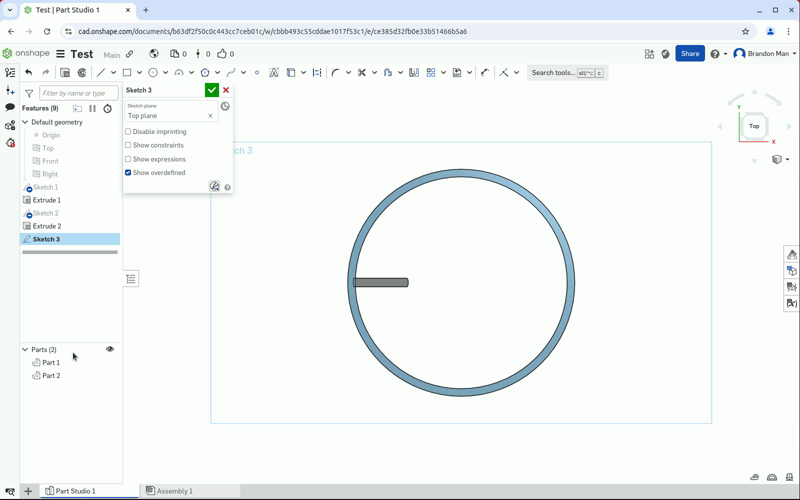
key(y)
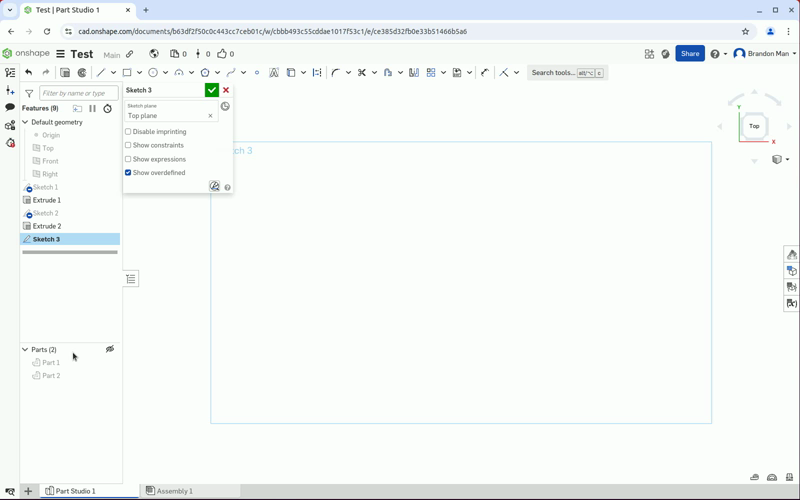
key(l)
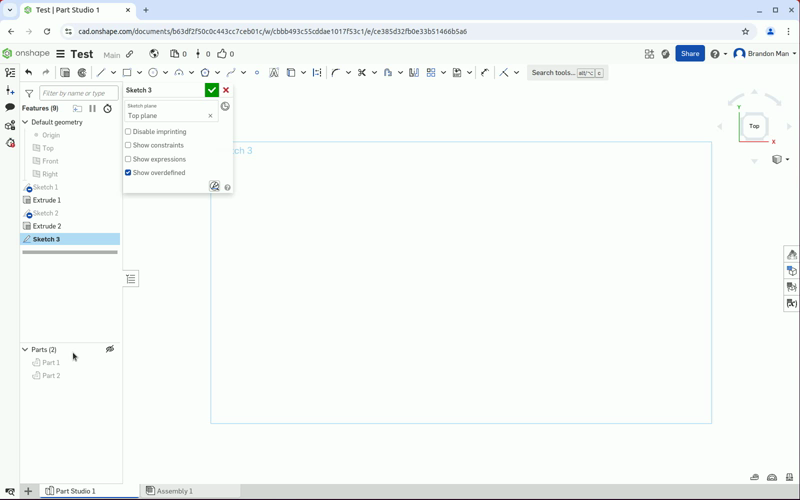
key_down(shift)
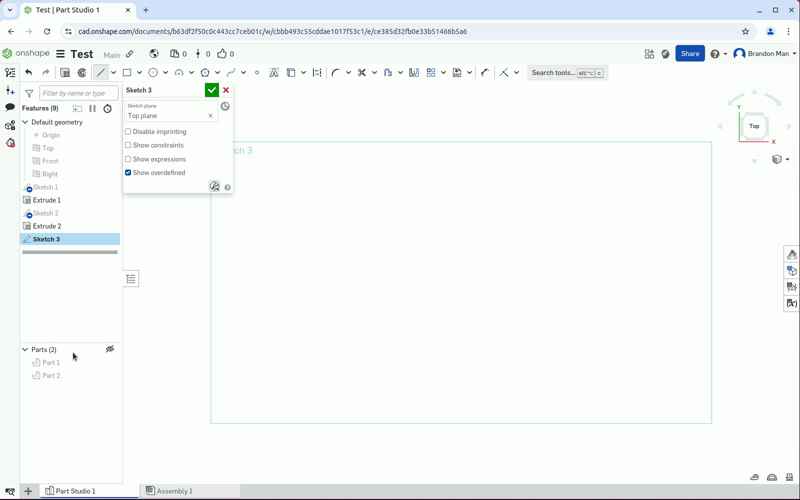
mouse_move(514, 286)
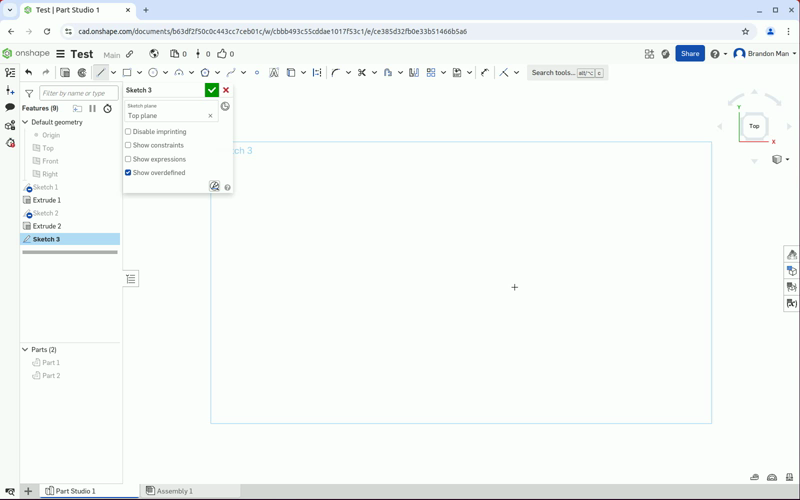
click(514, 286)
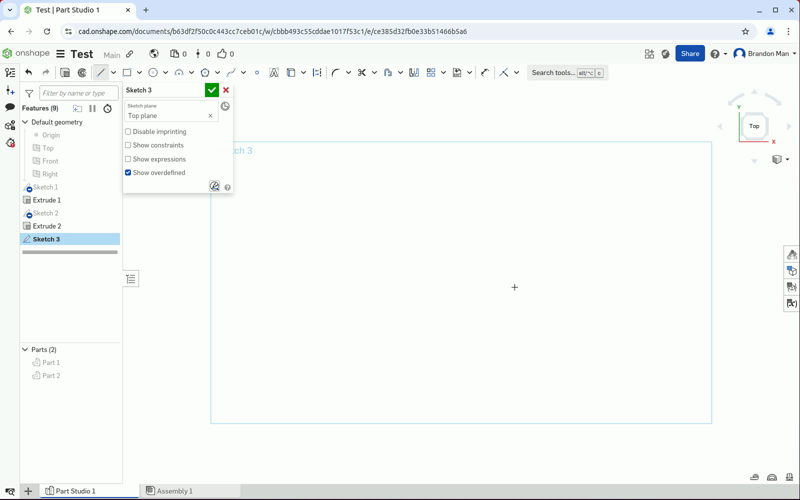
key_up(shift)
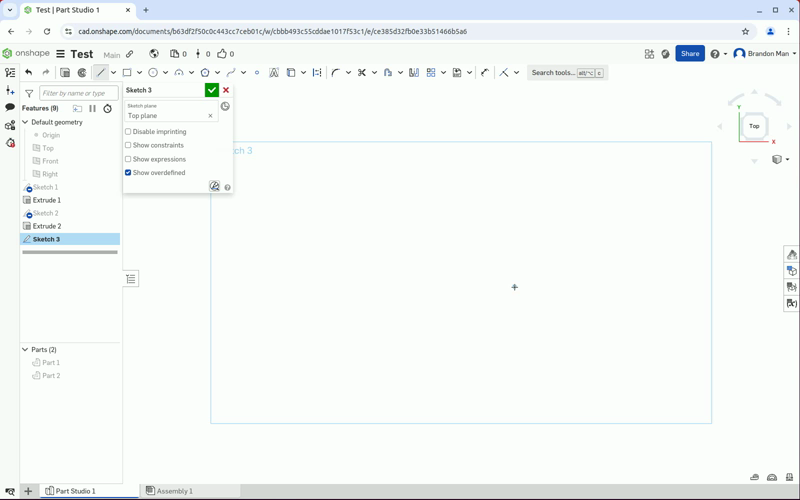
key_down(shift)
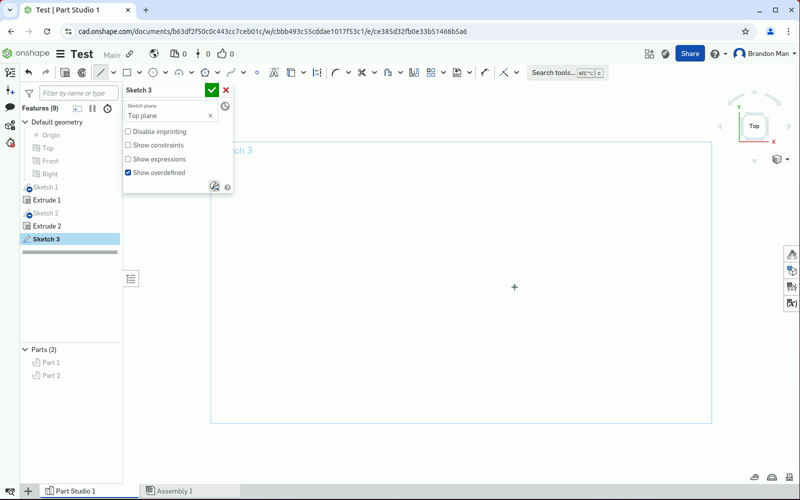
mouse_move(544, 286)
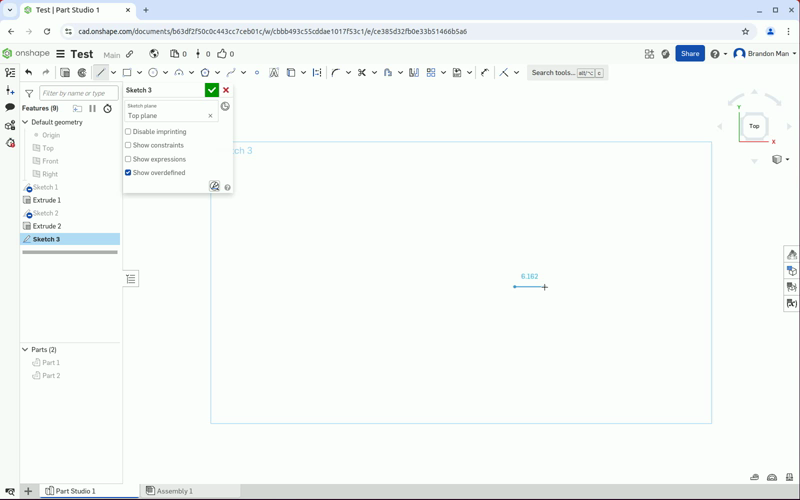
mouse_move(567, 286)
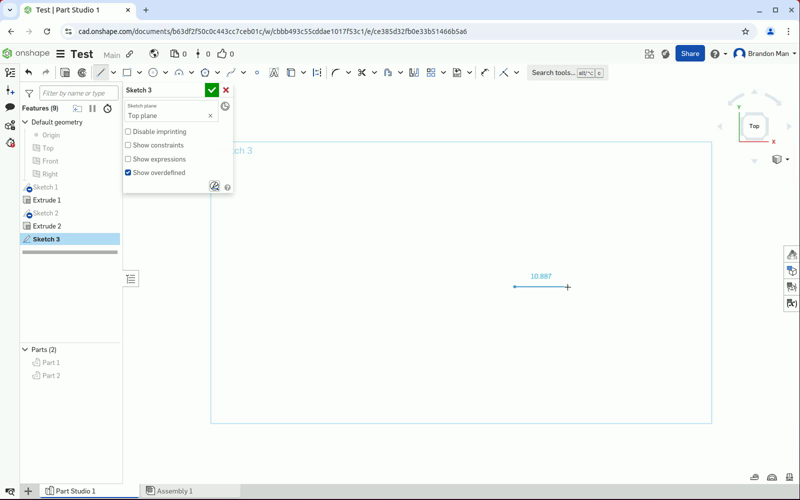
click(567, 286)
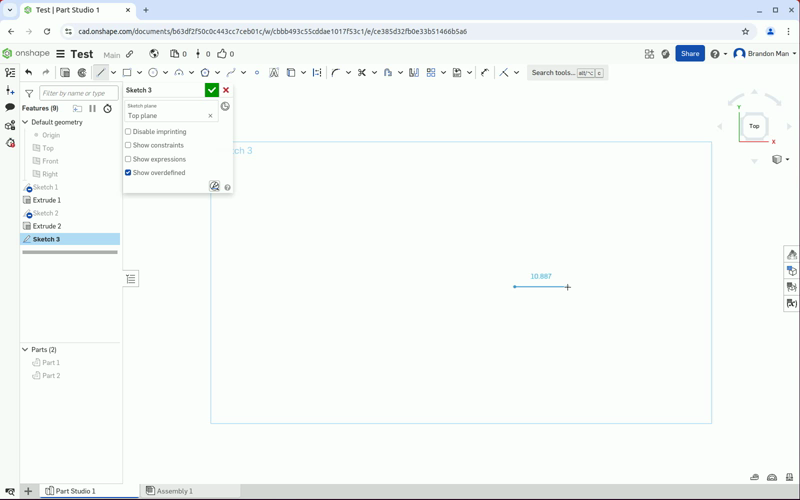
key_up(shift)
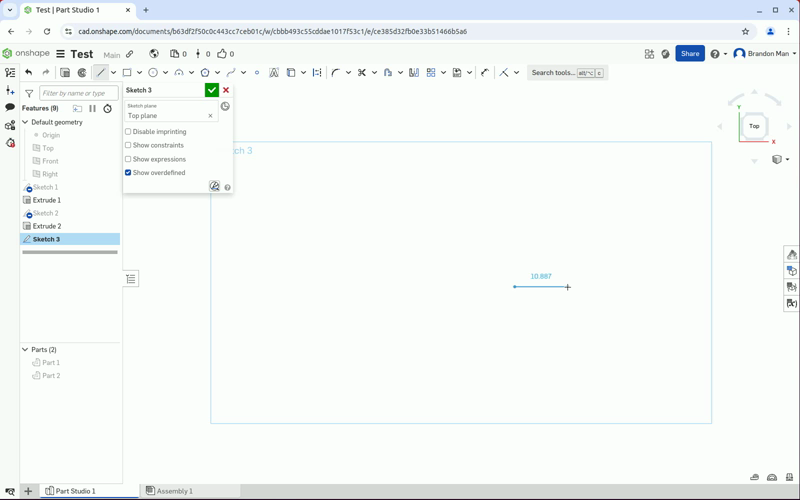
key(esc)
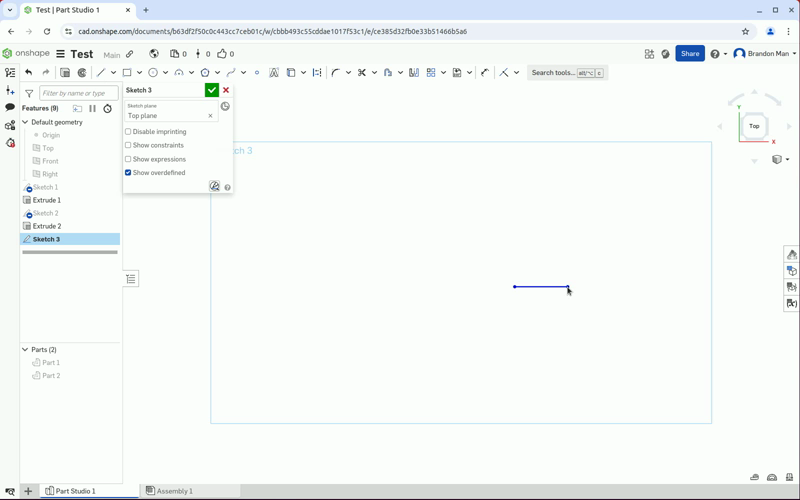
key(a)
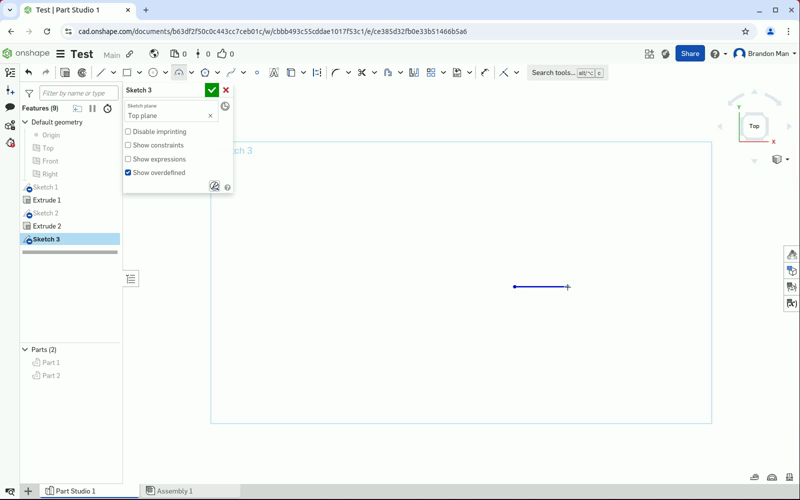
mouse_move(567, 286)
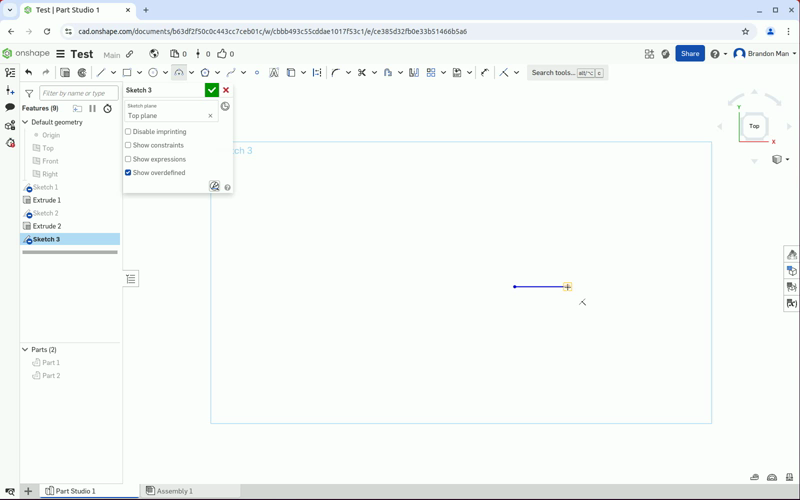
click(567, 286)
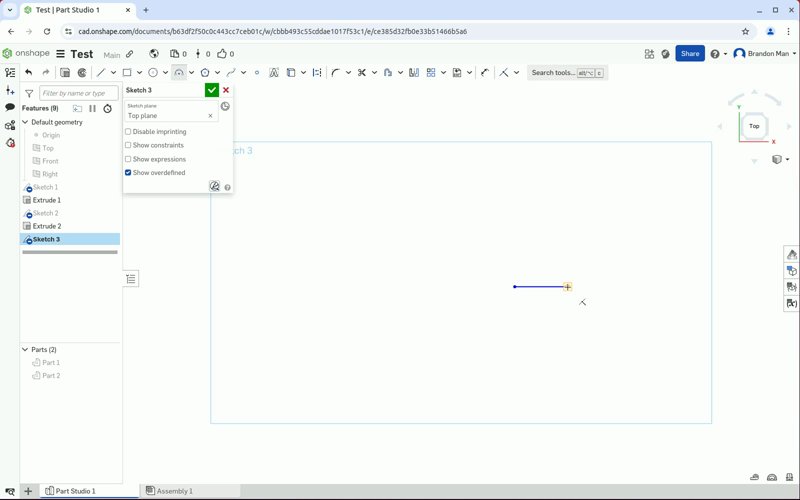
key_down(shift)
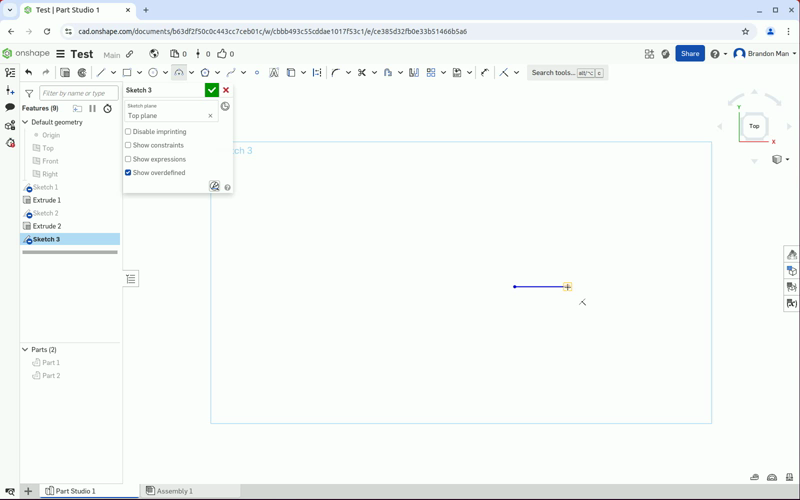
mouse_move(567, 278)
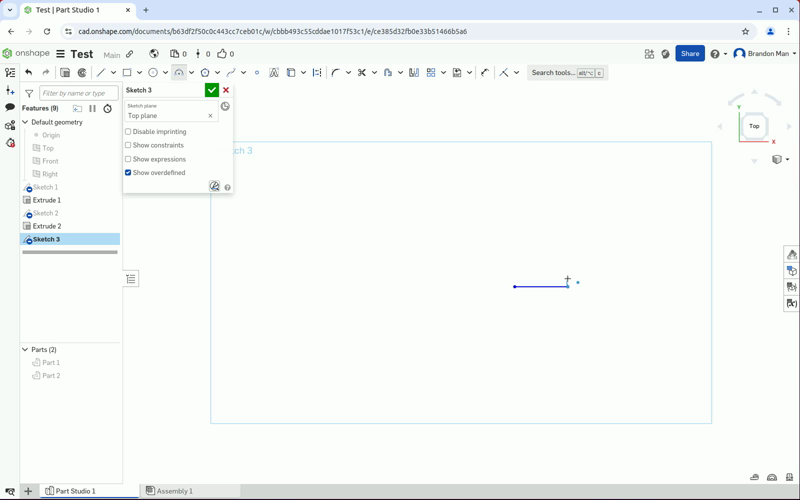
click(567, 278)
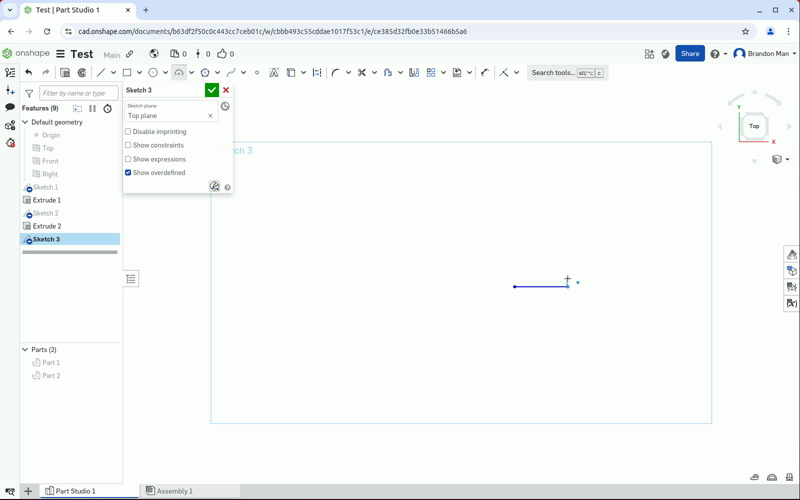
mouse_move(568, 282)
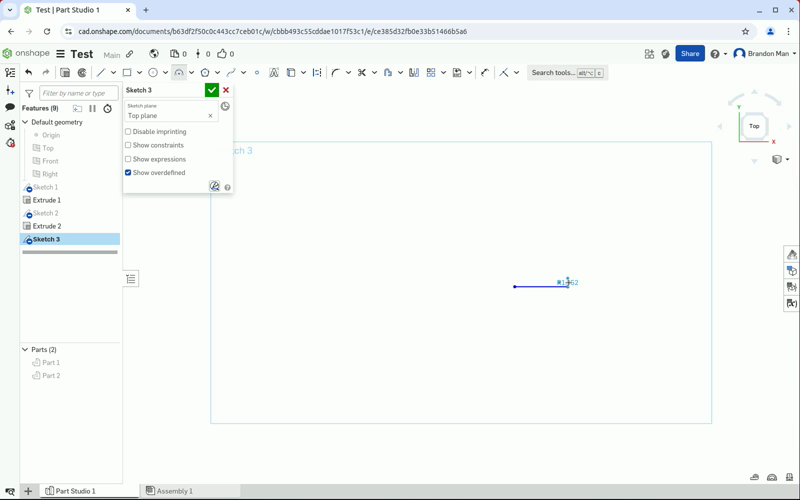
scroll(6)
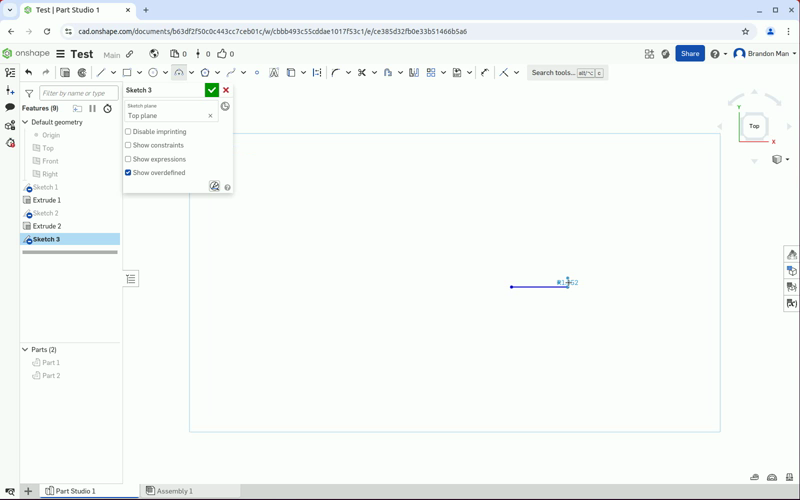
scroll(6)
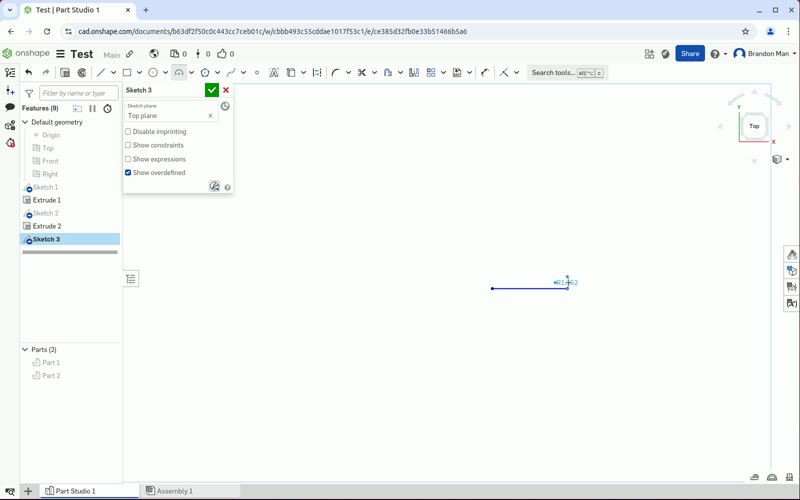
scroll(6)
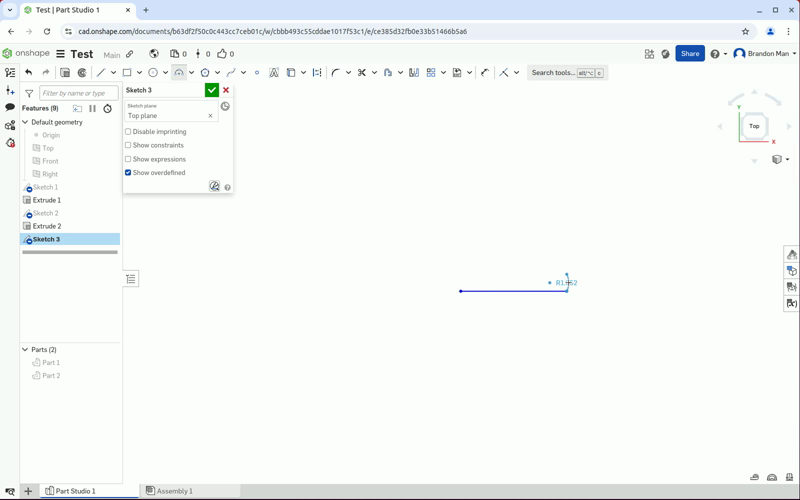
scroll(6)
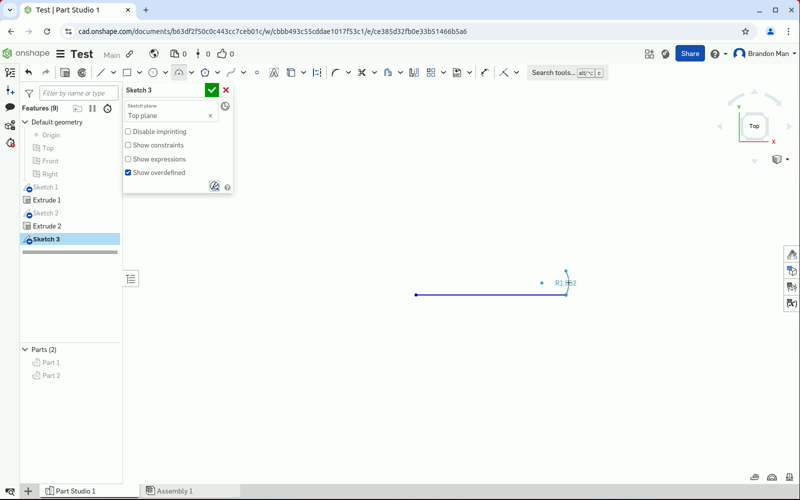
scroll(6)
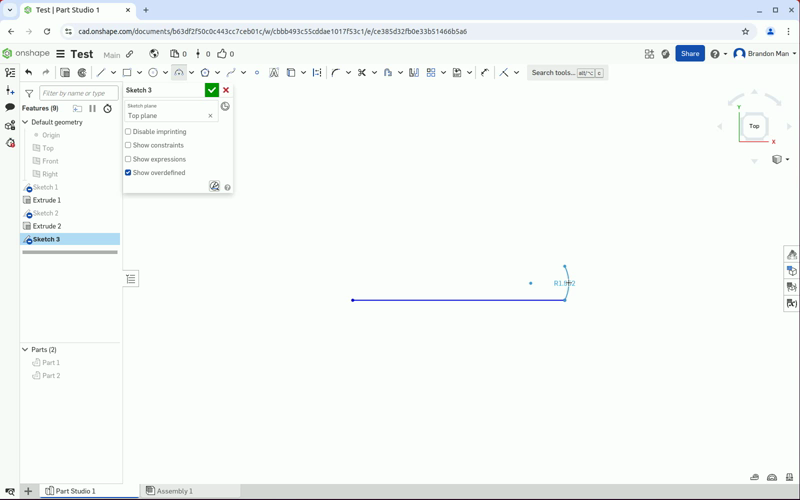
scroll(6)
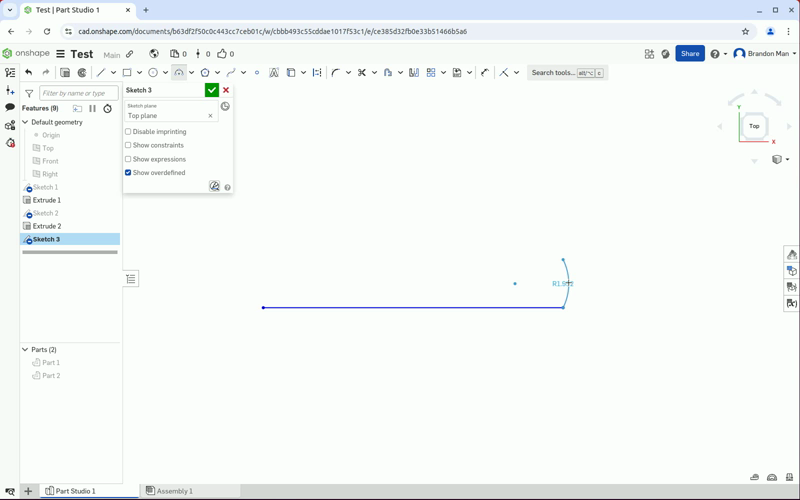
scroll(6)
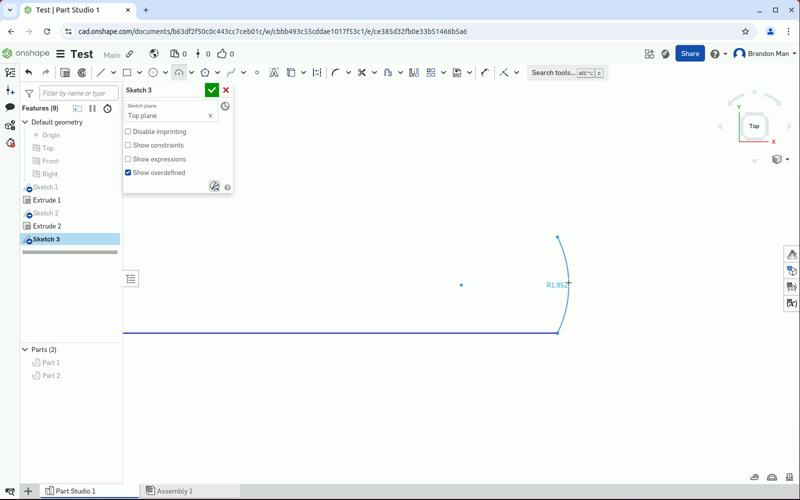
click(568, 282)
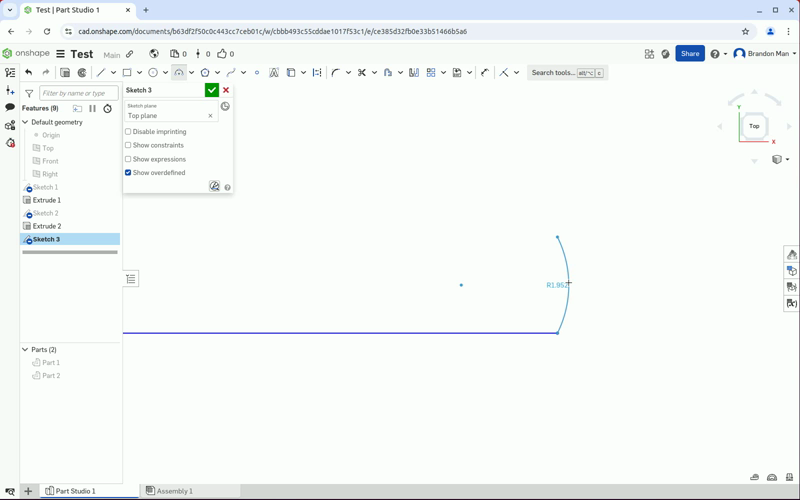
scroll(-6)
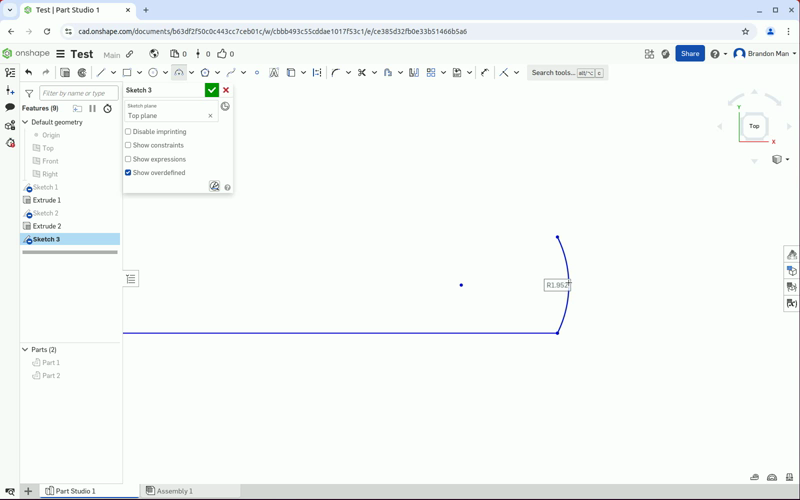
scroll(-6)
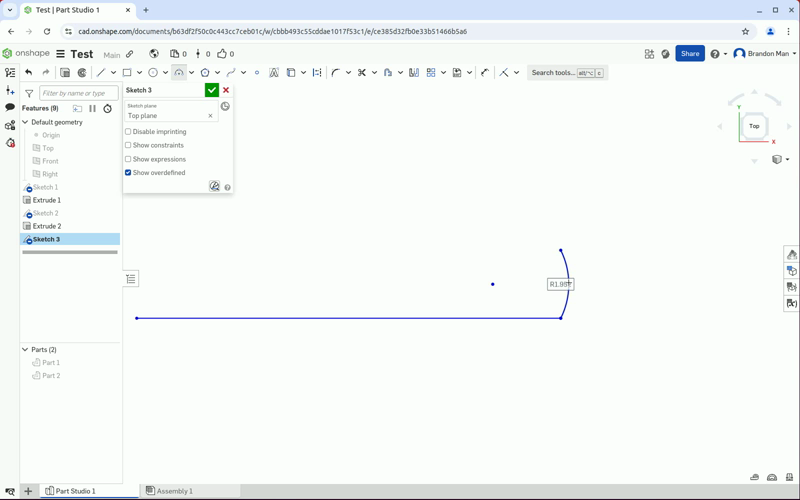
scroll(-6)
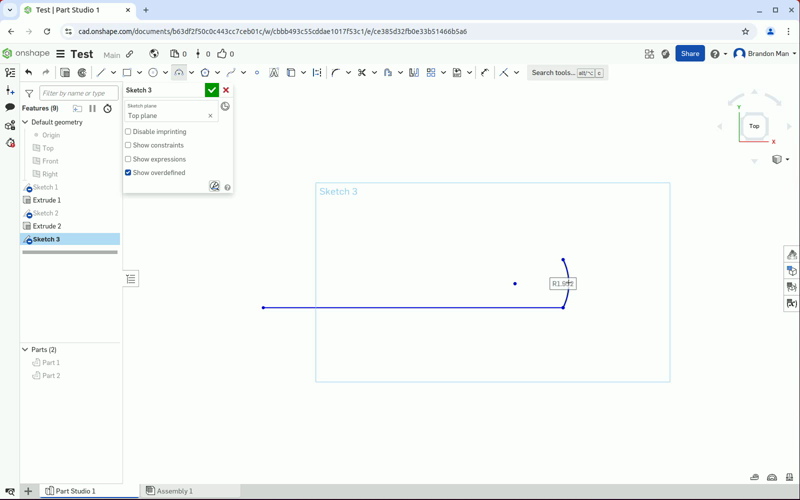
scroll(-6)
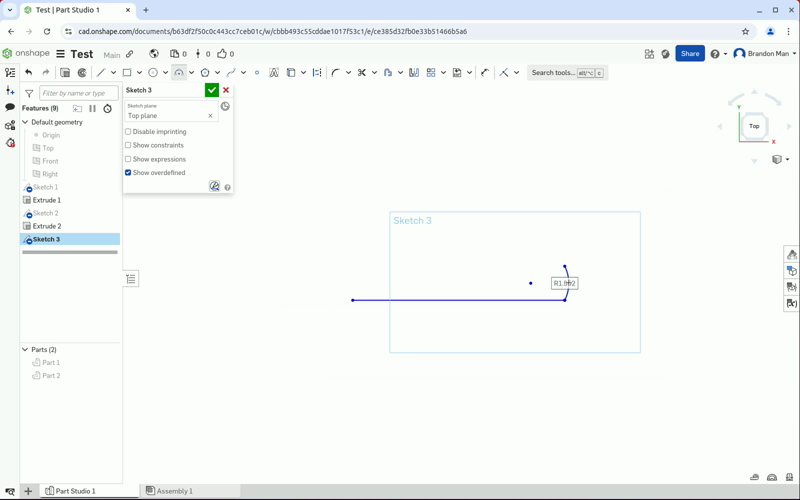
scroll(-6)
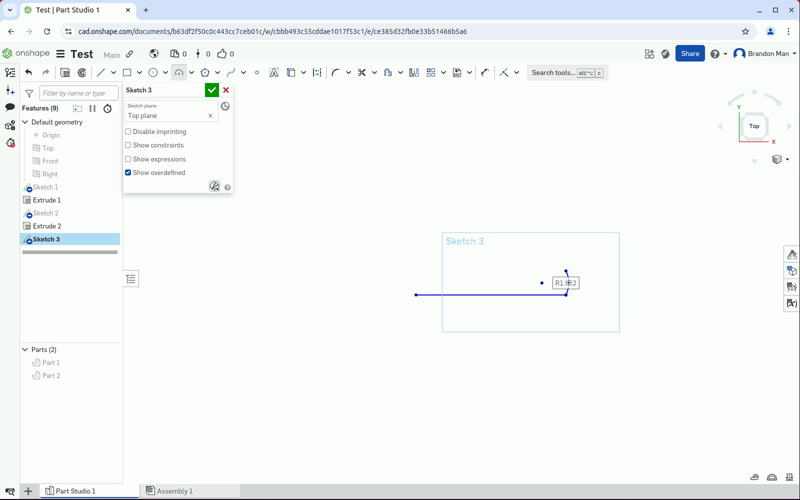
scroll(-6)
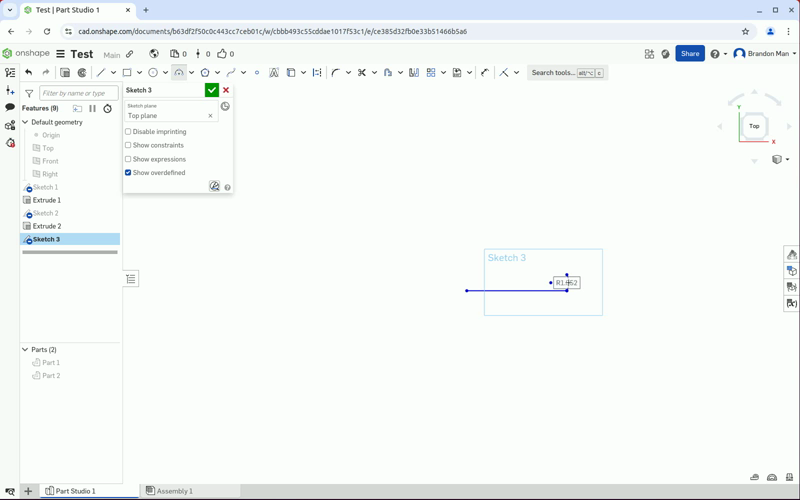
scroll(-6)
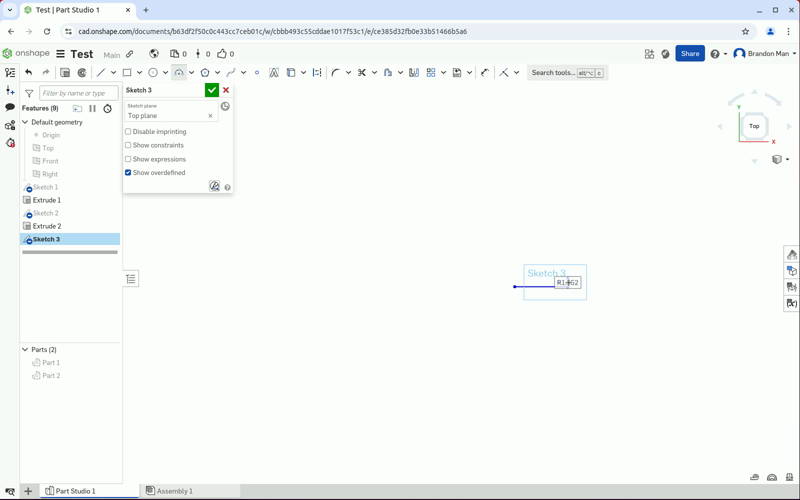
key_up(shift)
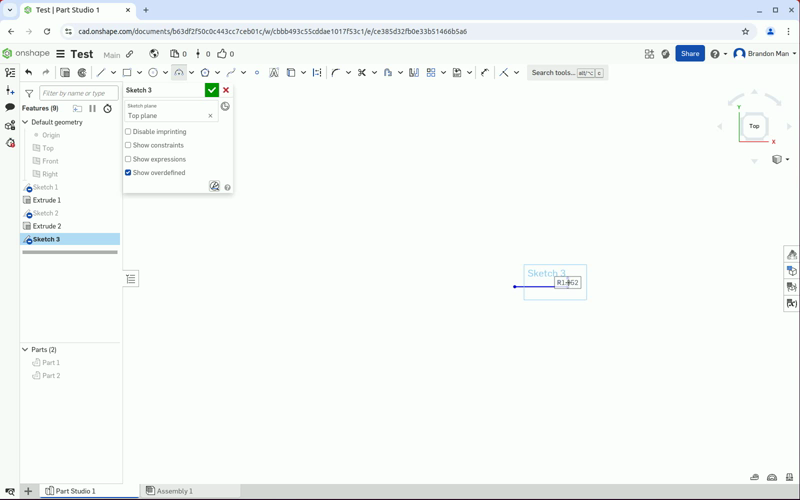
key(esc)
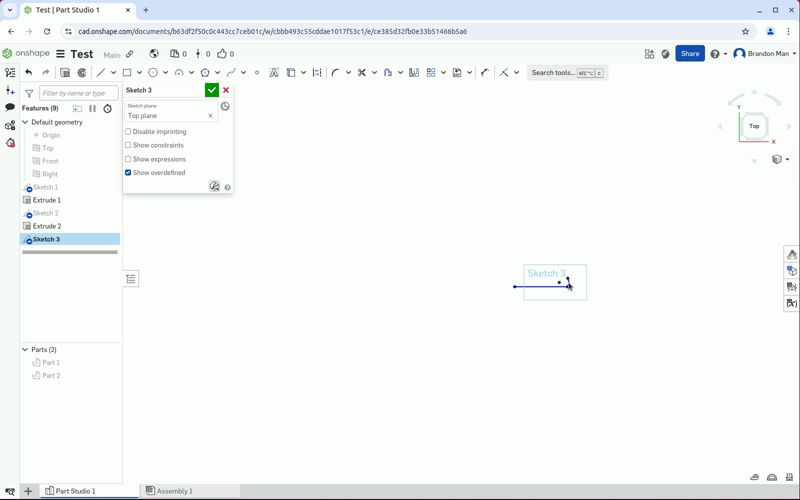
key(l)
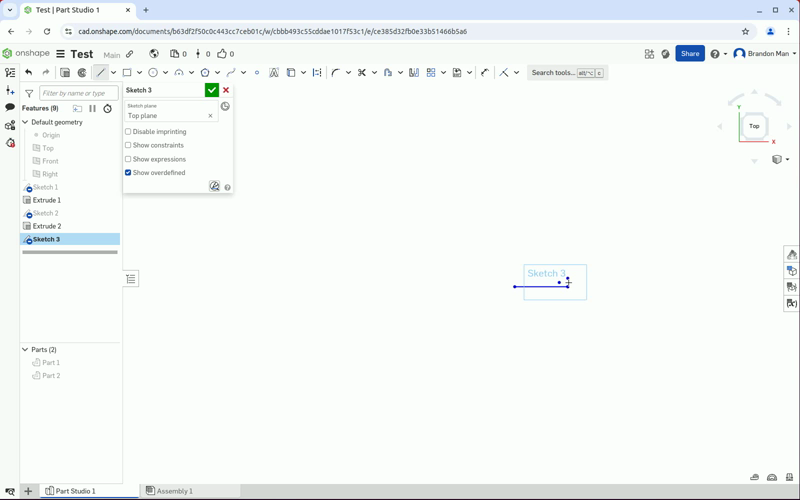
mouse_move(567, 278)
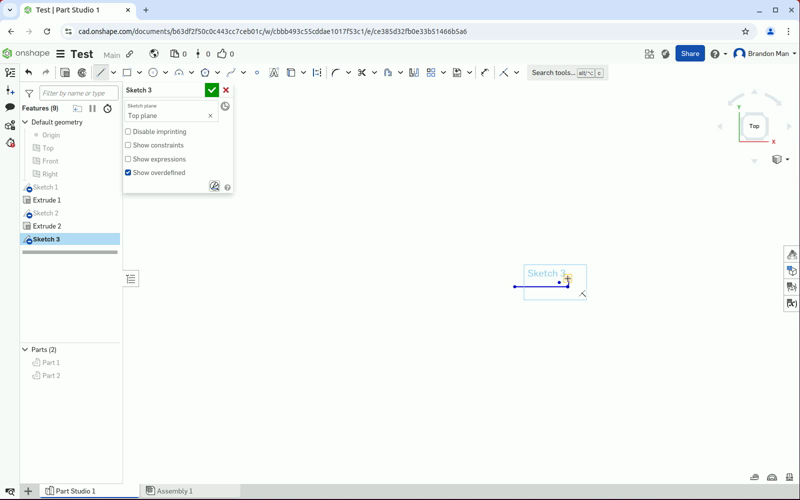
scroll(6)
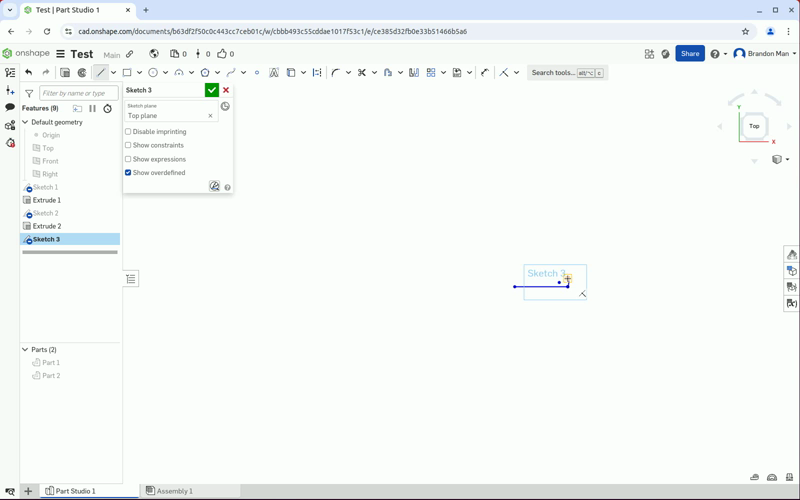
scroll(6)
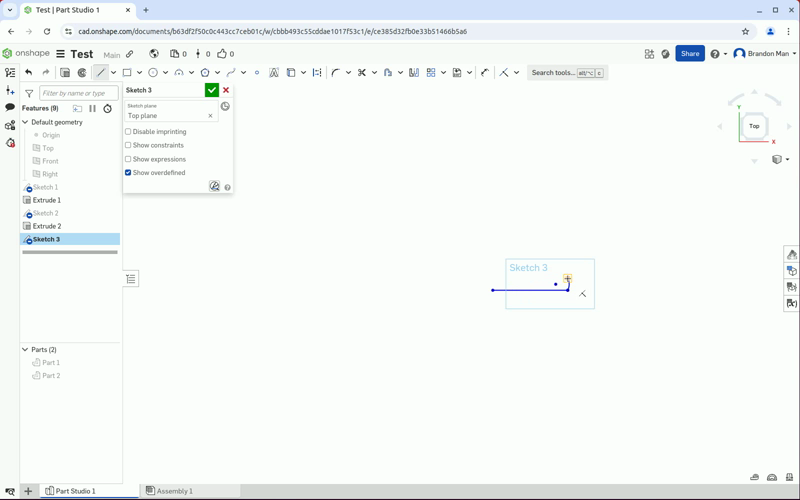
scroll(6)
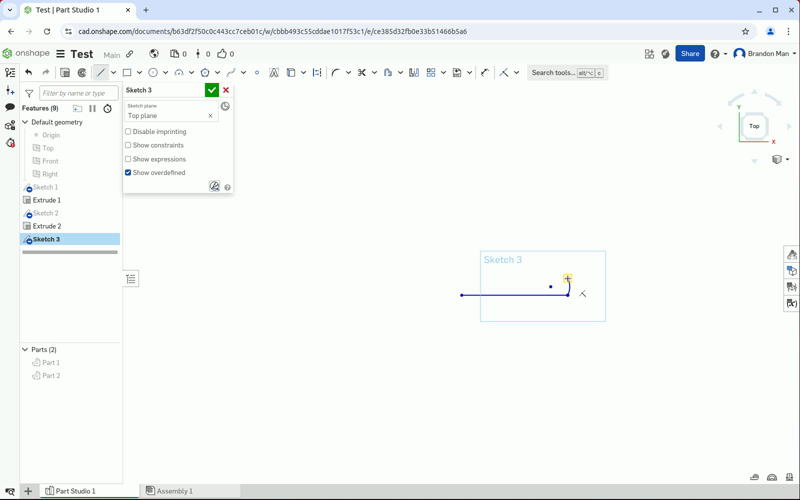
scroll(6)
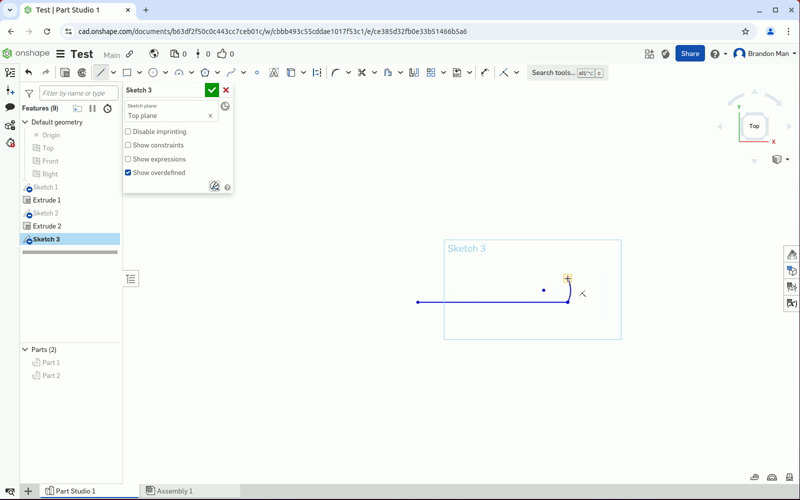
scroll(6)
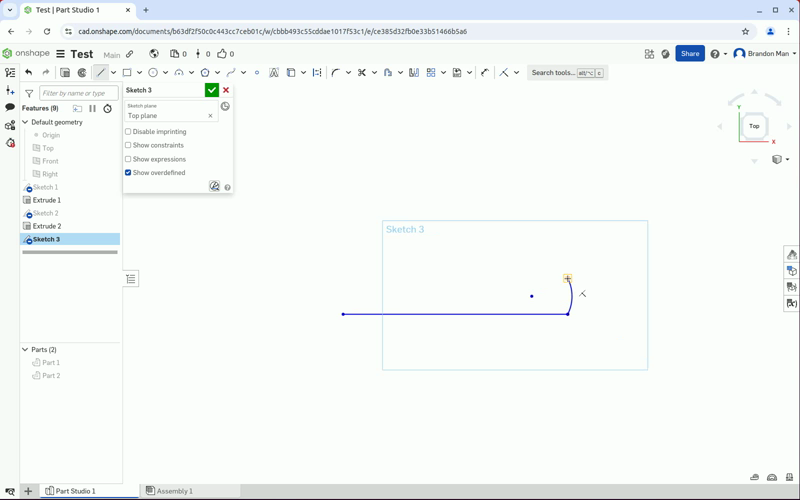
scroll(6)
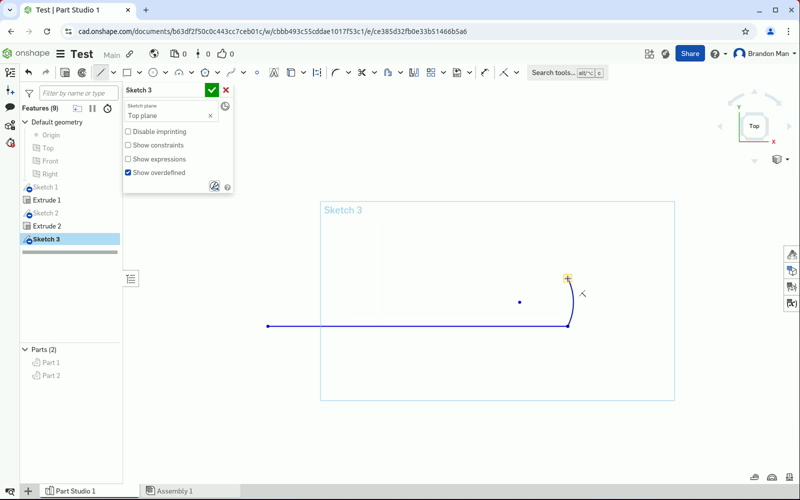
scroll(6)
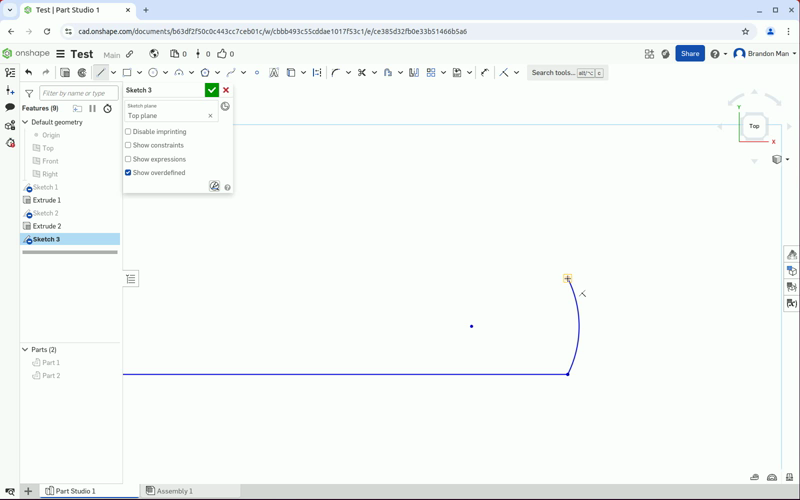
click(567, 278)
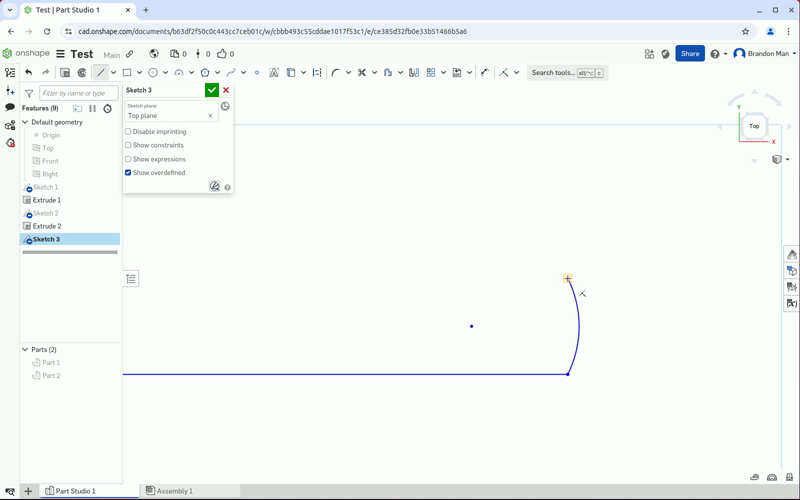
scroll(-6)
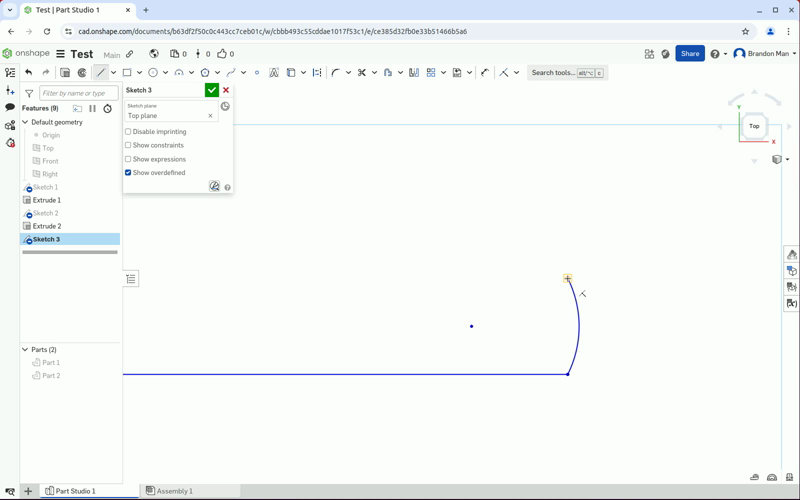
scroll(-6)
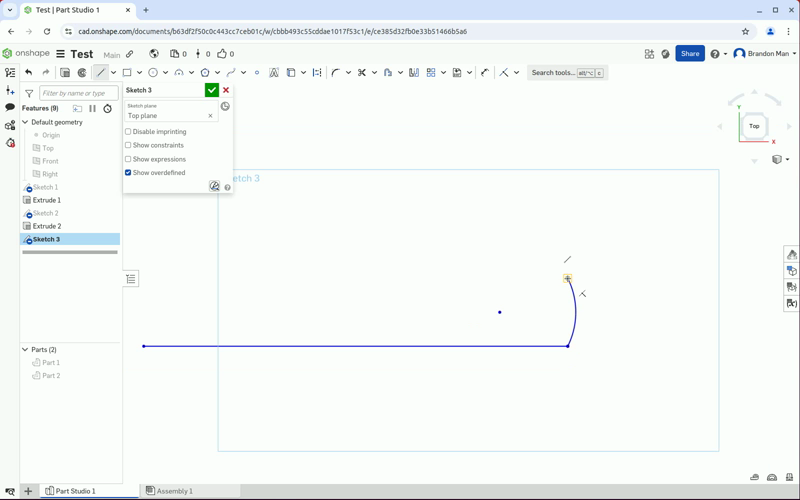
scroll(-6)
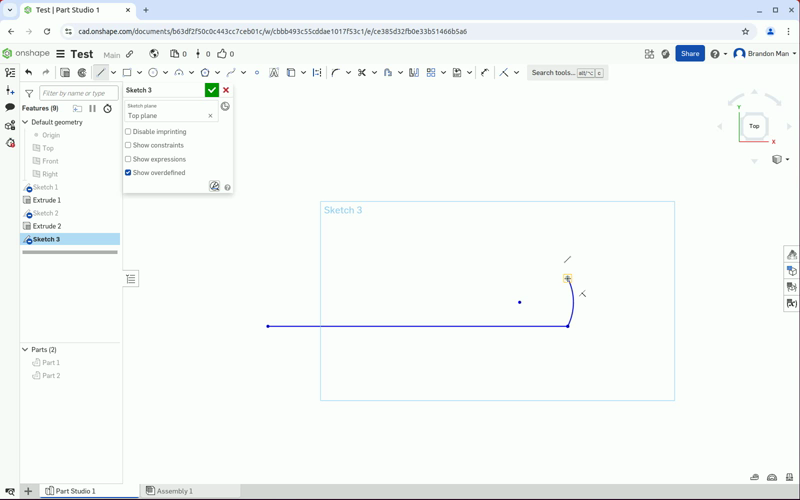
scroll(-6)
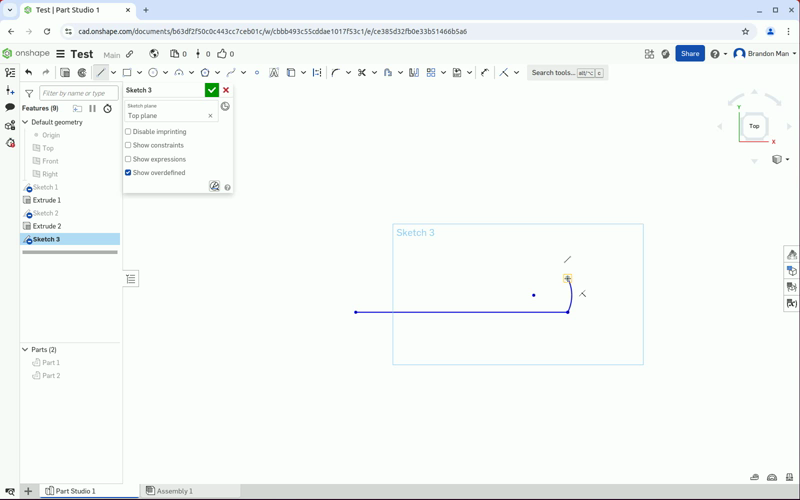
scroll(-6)
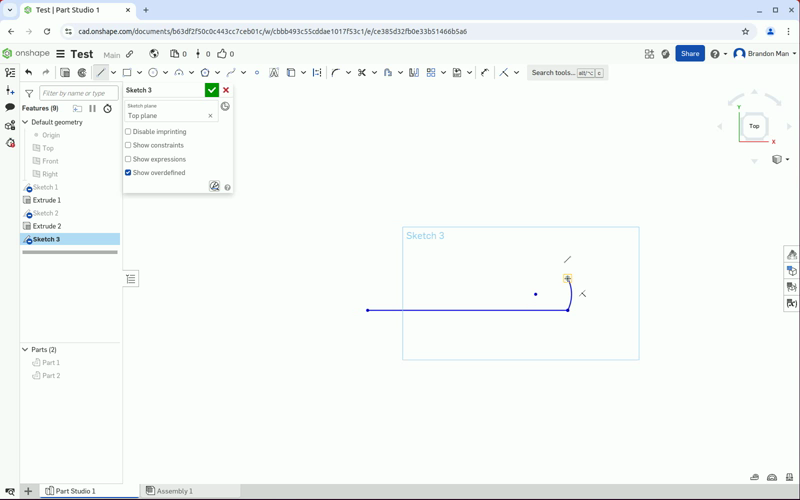
scroll(-6)
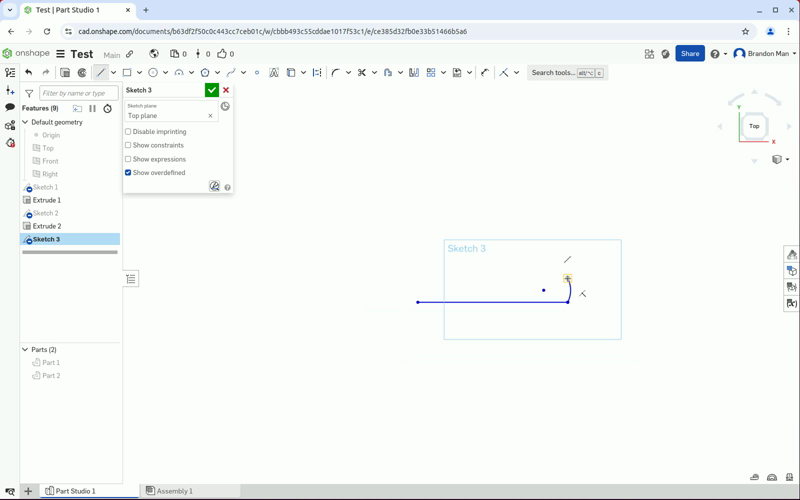
scroll(-6)
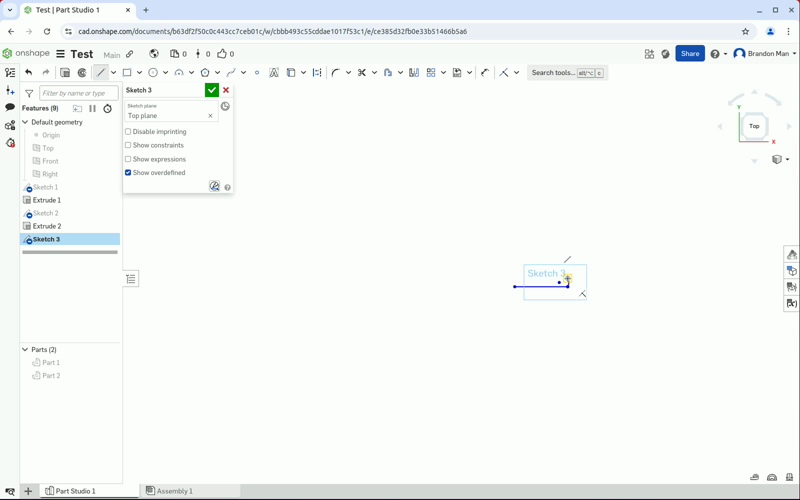
key_down(shift)
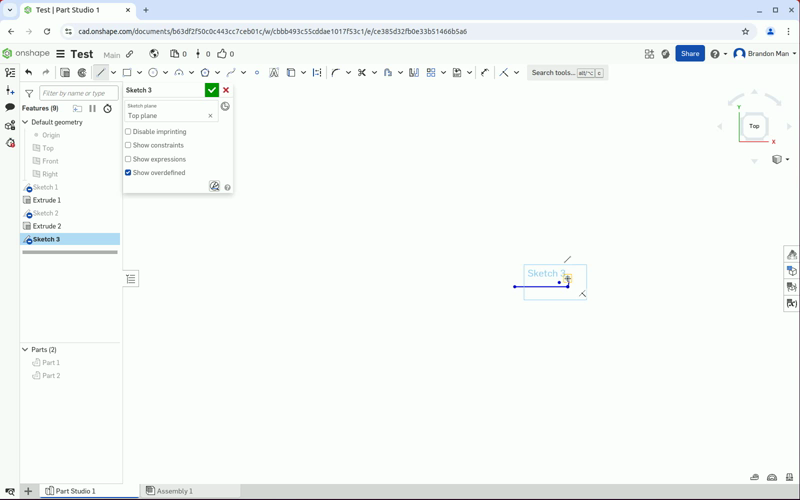
mouse_move(589, 278)
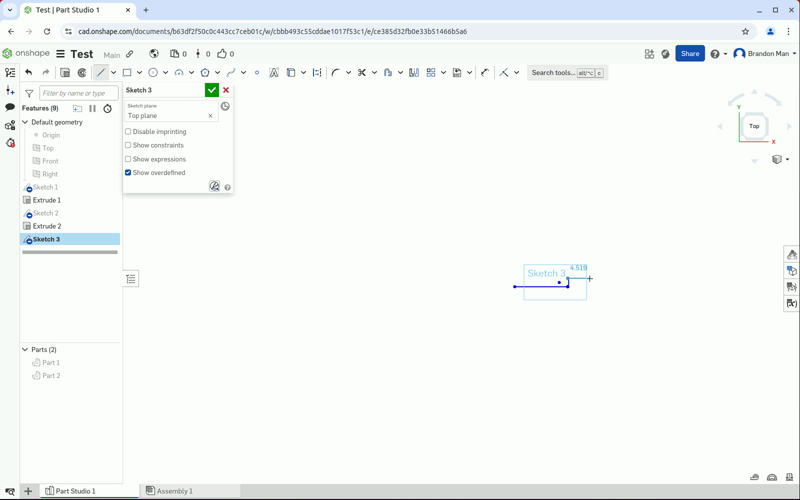
mouse_move(514, 278)
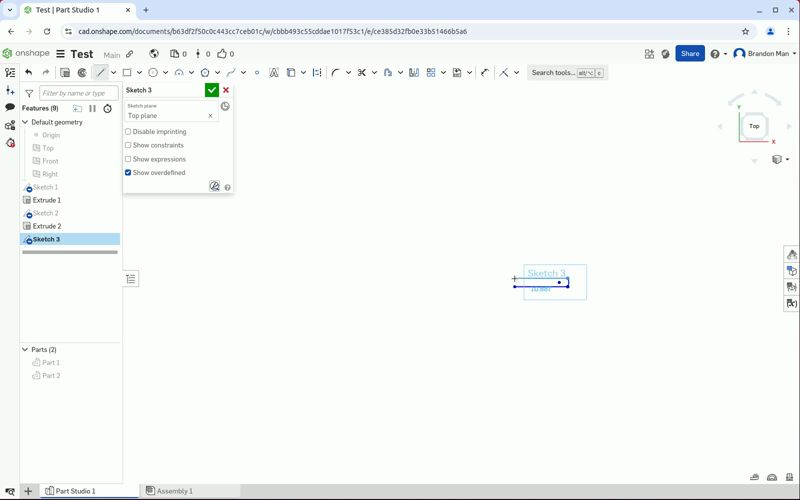
click(514, 278)
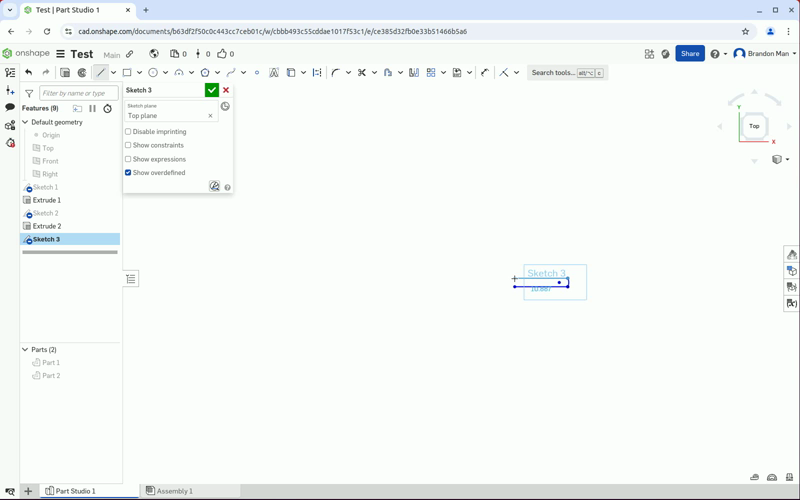
key_up(shift)
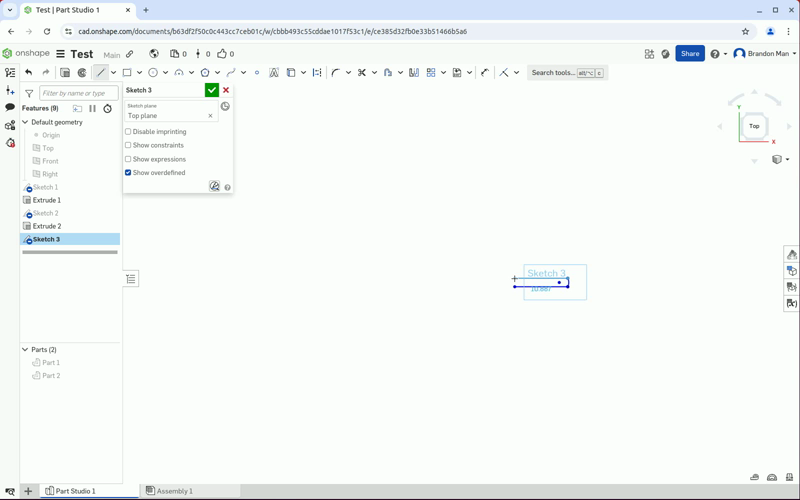
key(esc)
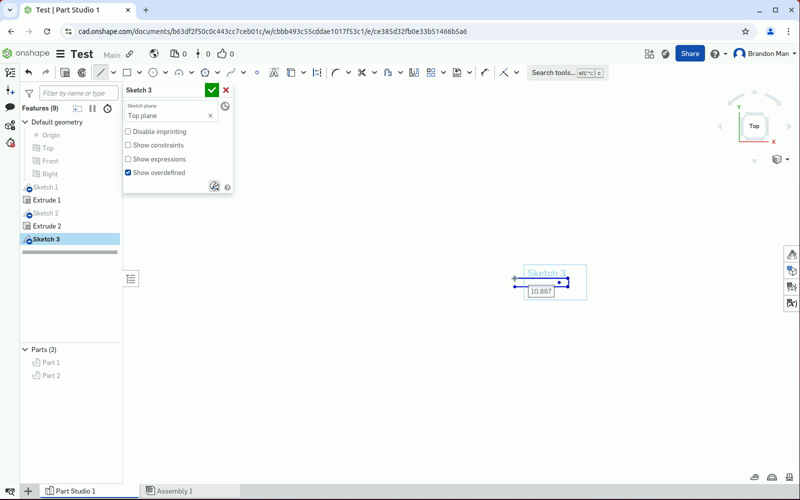
key(a)
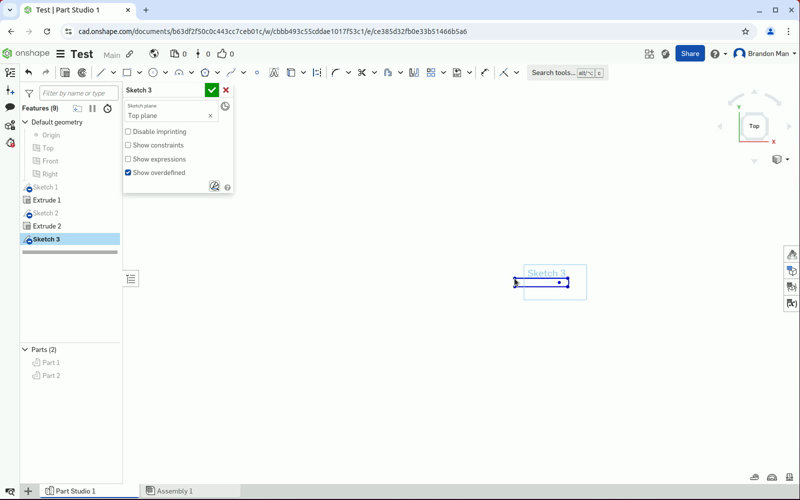
mouse_move(514, 278)
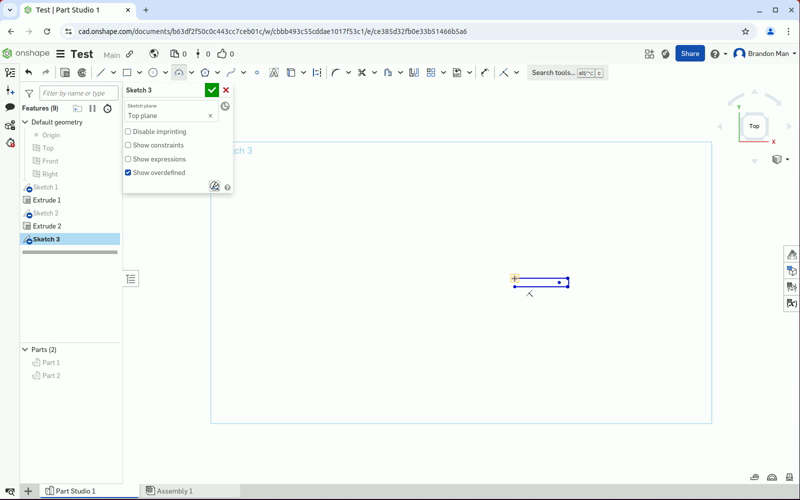
click(514, 278)
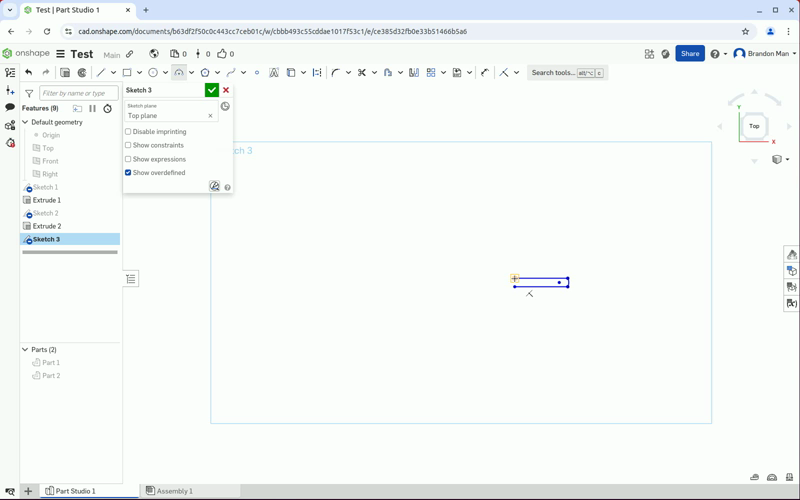
mouse_move(514, 286)
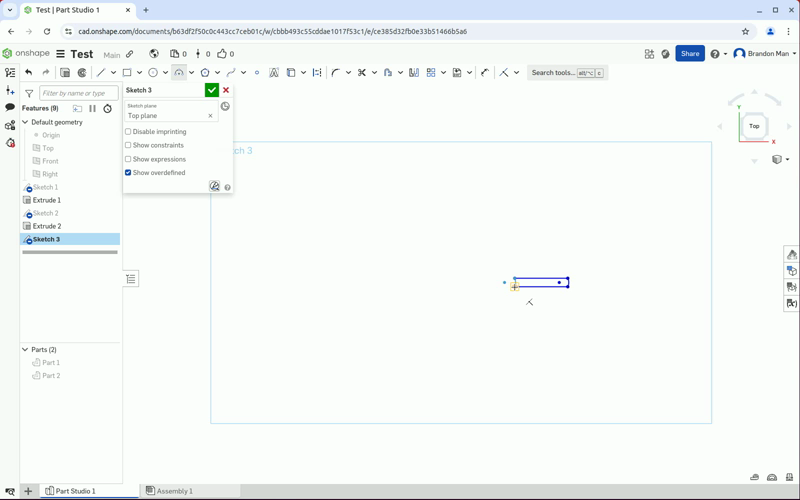
click(514, 286)
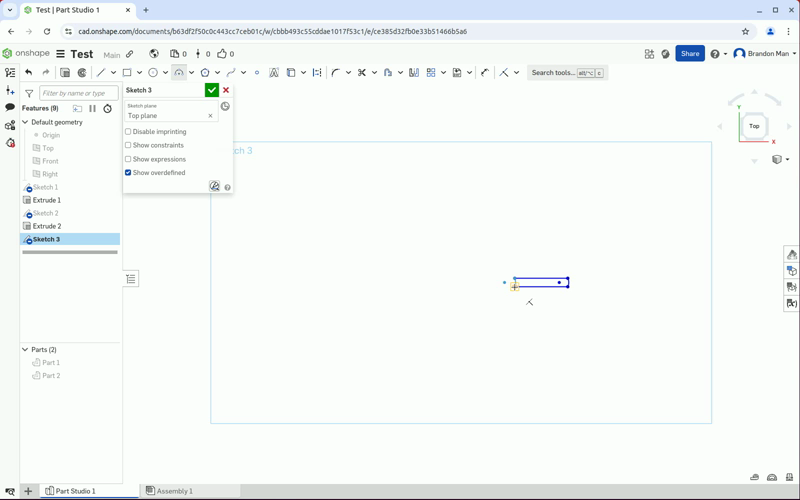
key_down(shift)
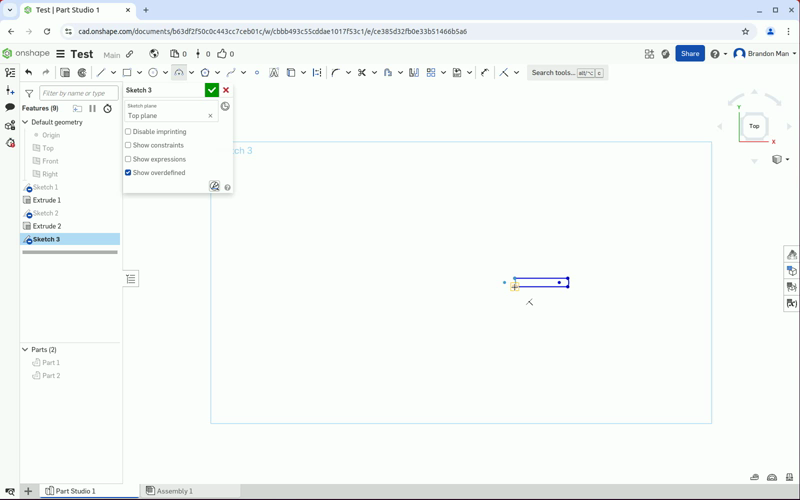
mouse_move(513, 282)
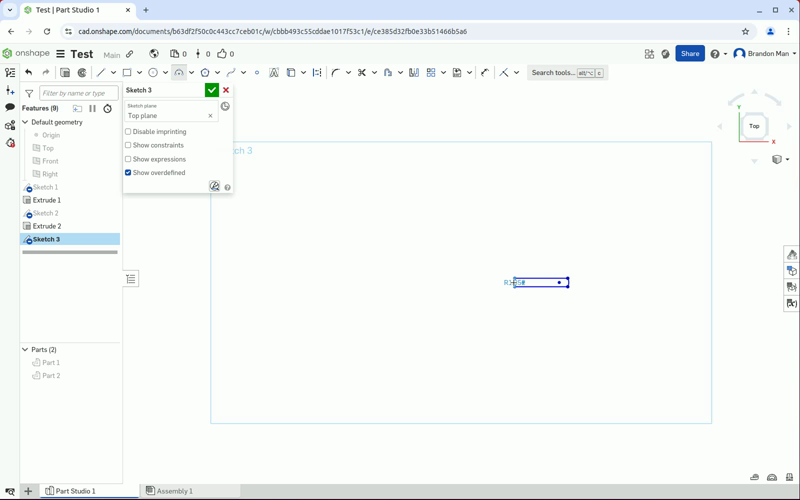
scroll(6)
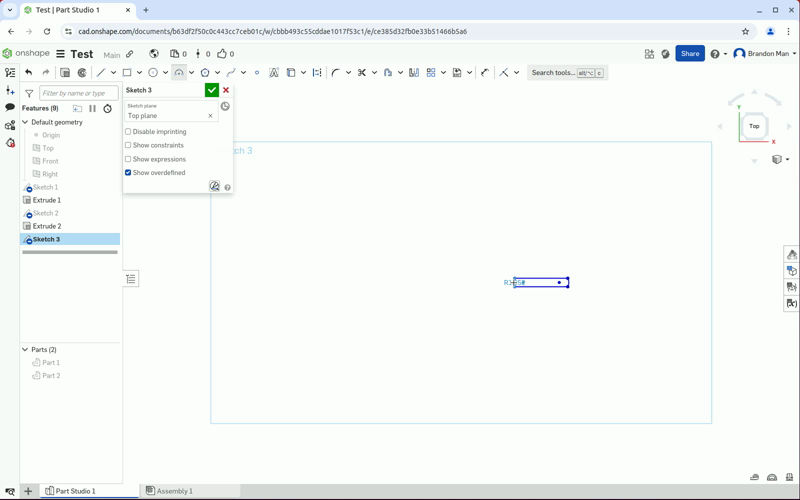
scroll(6)
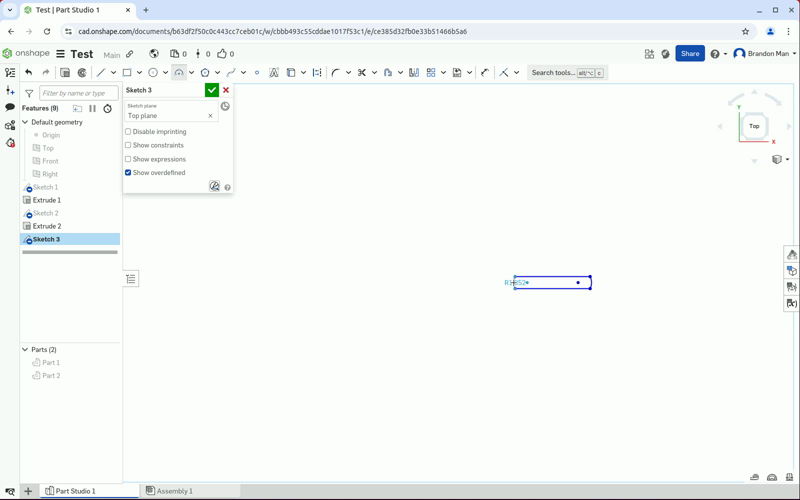
scroll(6)
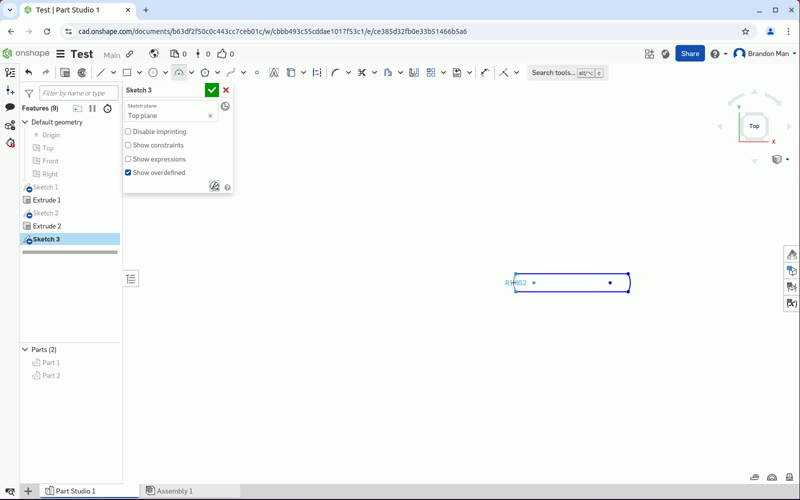
scroll(6)
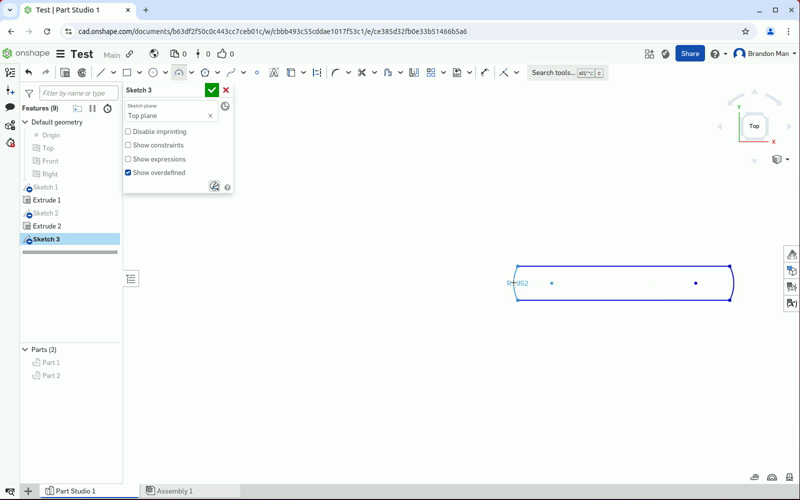
scroll(6)
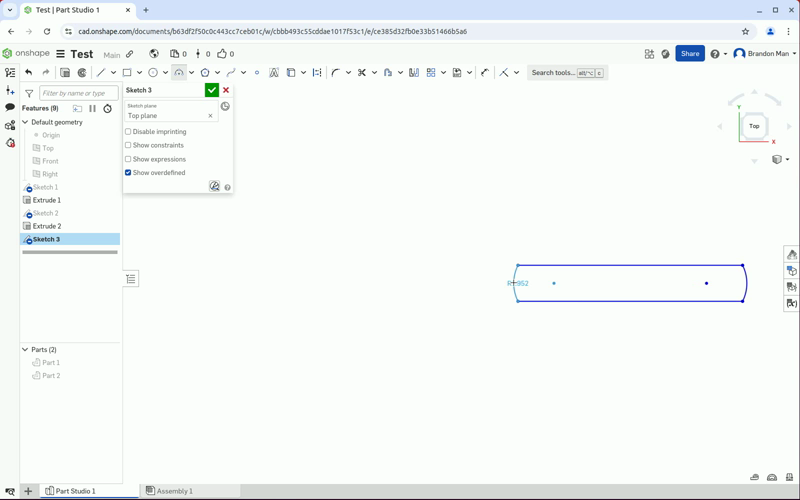
scroll(6)
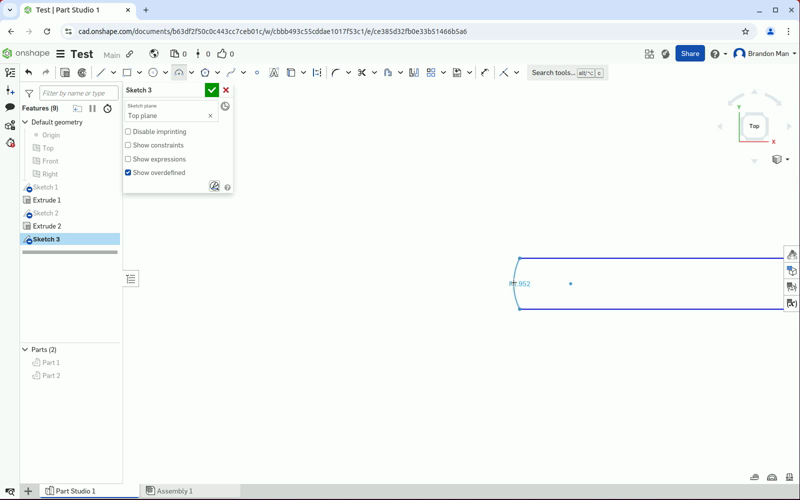
scroll(6)
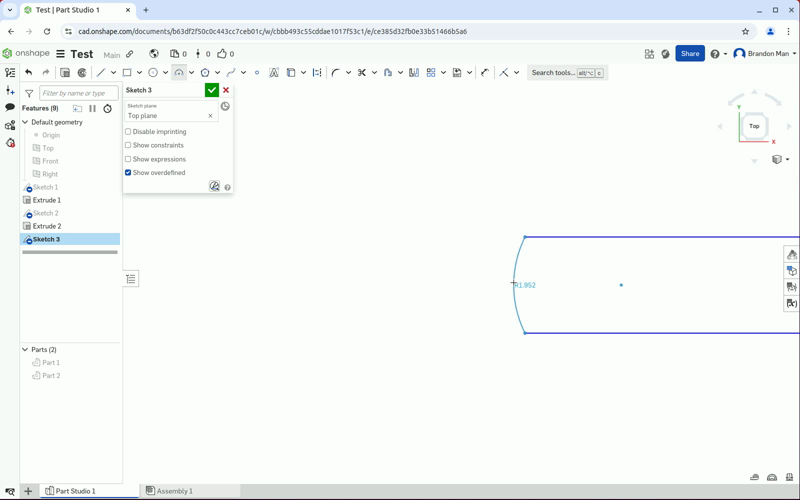
click(513, 282)
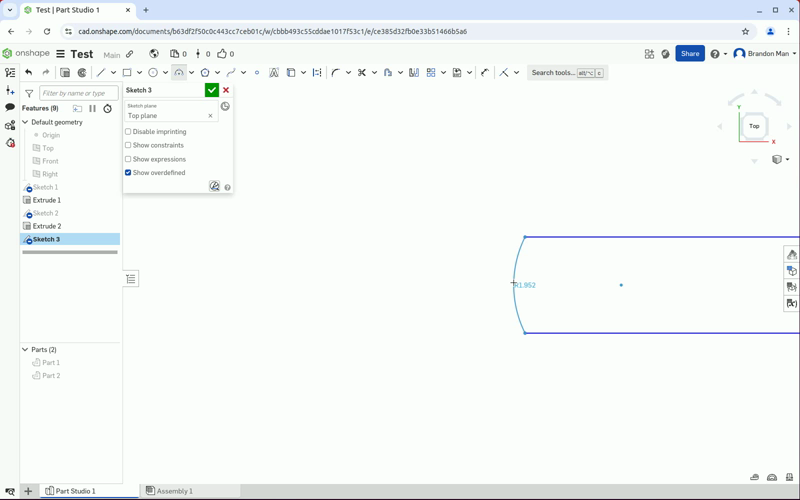
scroll(-6)
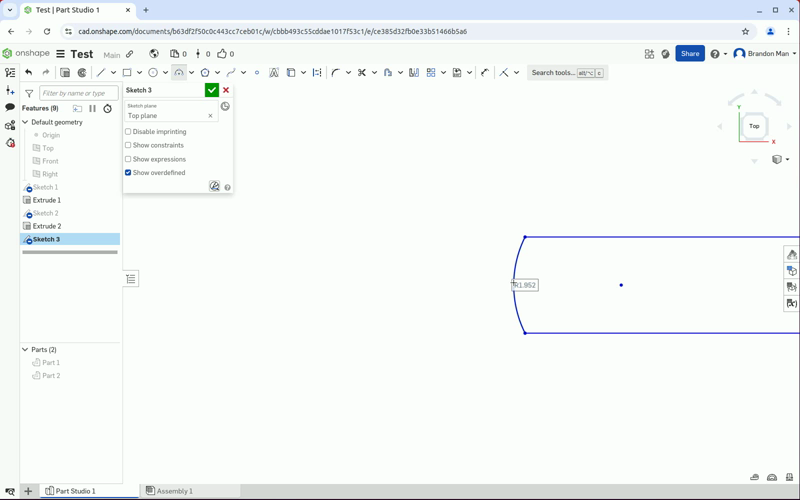
scroll(-6)
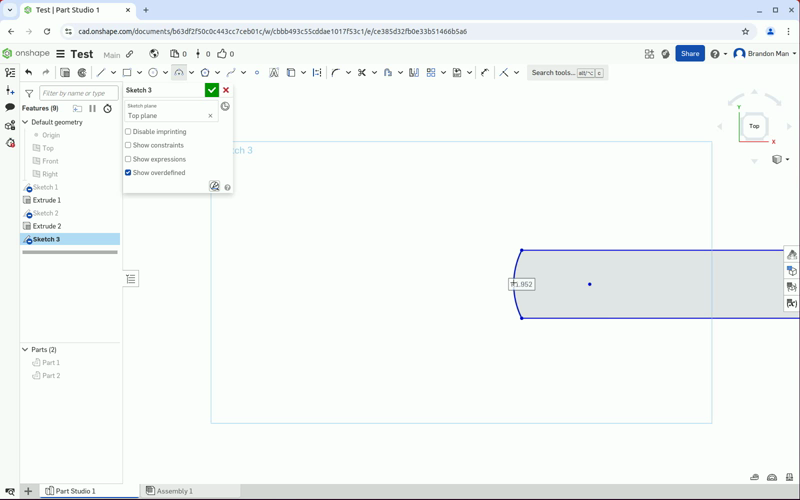
scroll(-6)
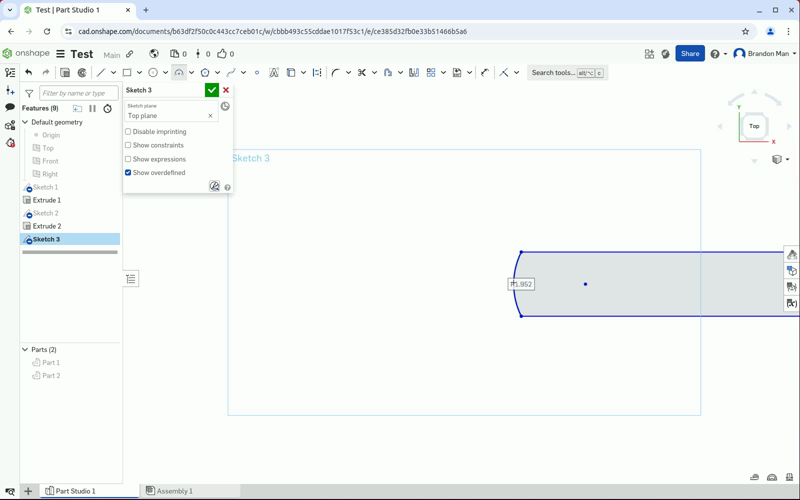
scroll(-6)
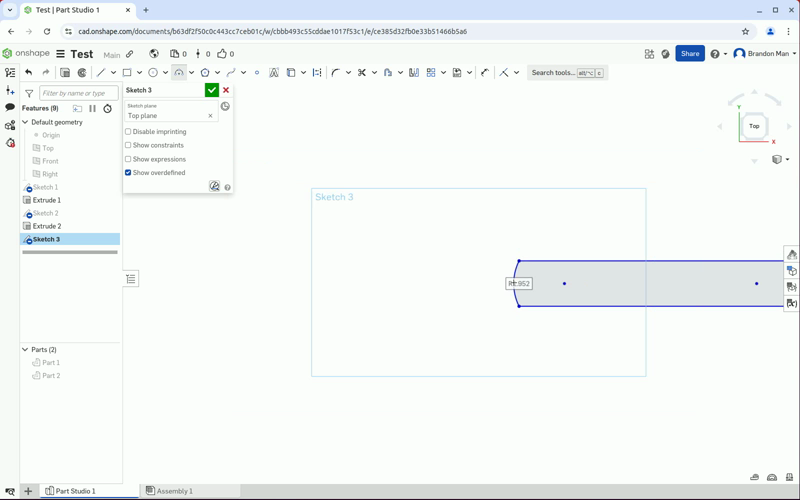
scroll(-6)
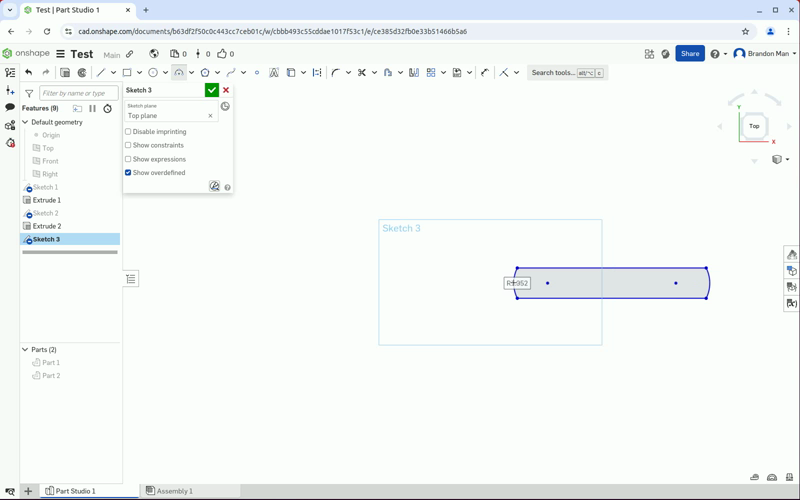
scroll(-6)
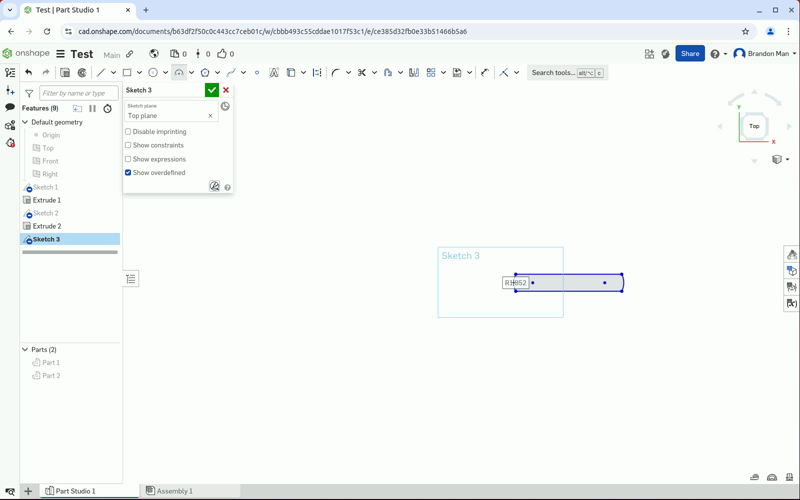
scroll(-6)
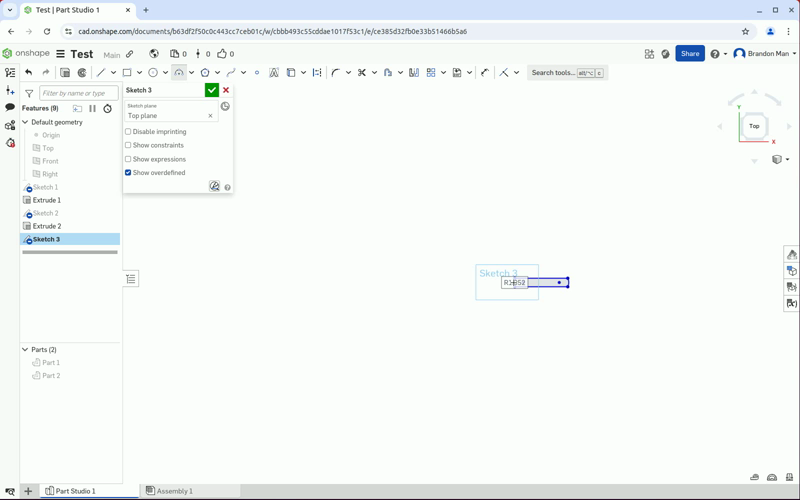
key_up(shift)
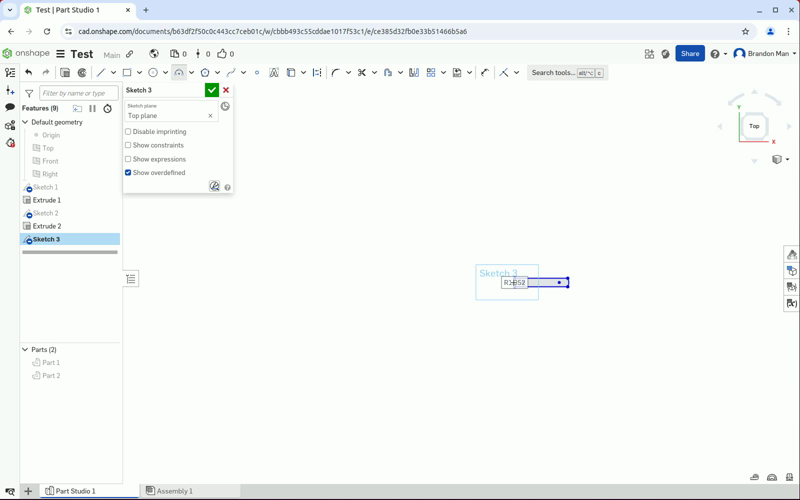
key(esc)
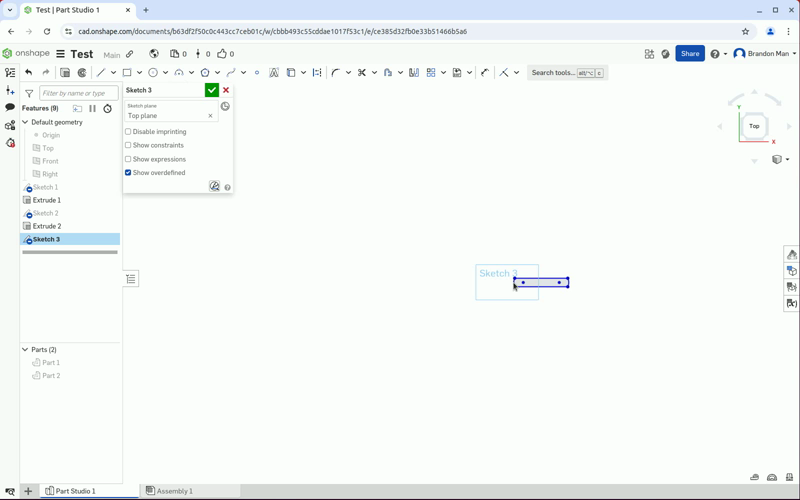
mouse_move(560, 282)
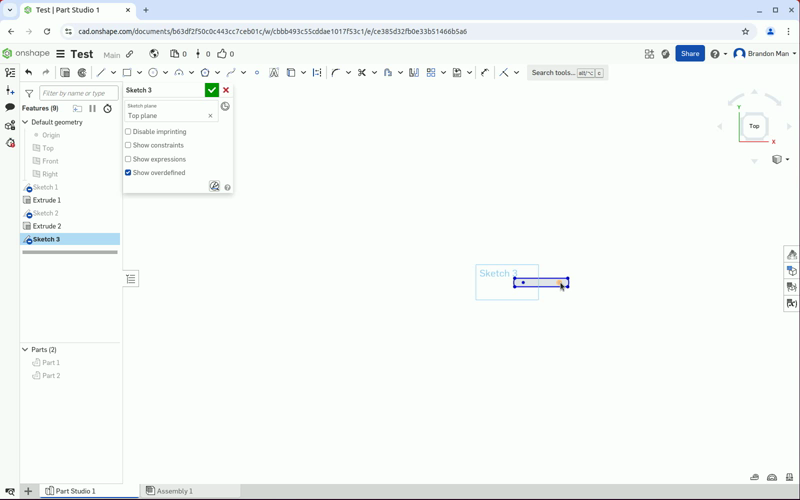
scroll(6)
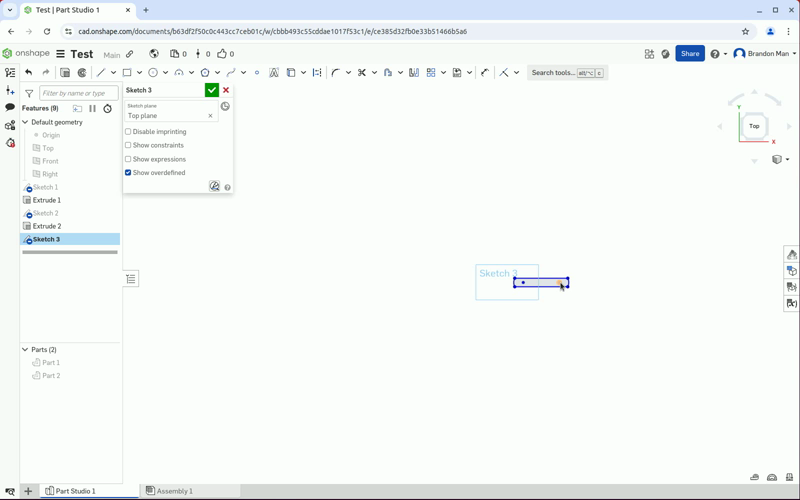
scroll(6)
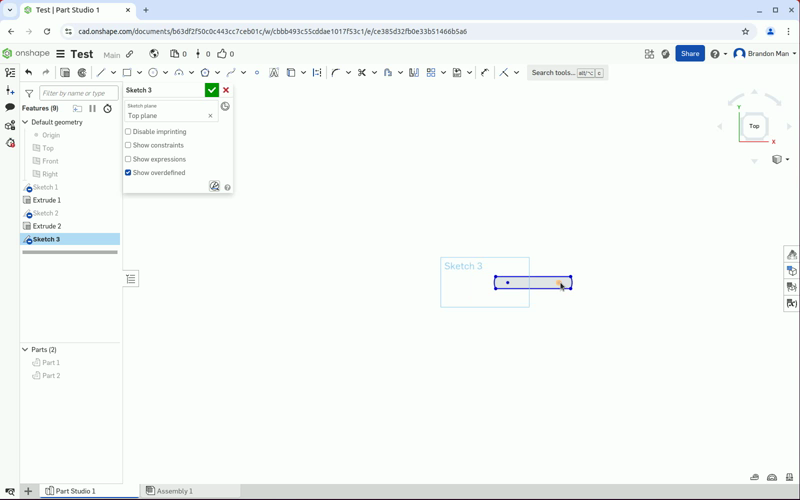
scroll(6)
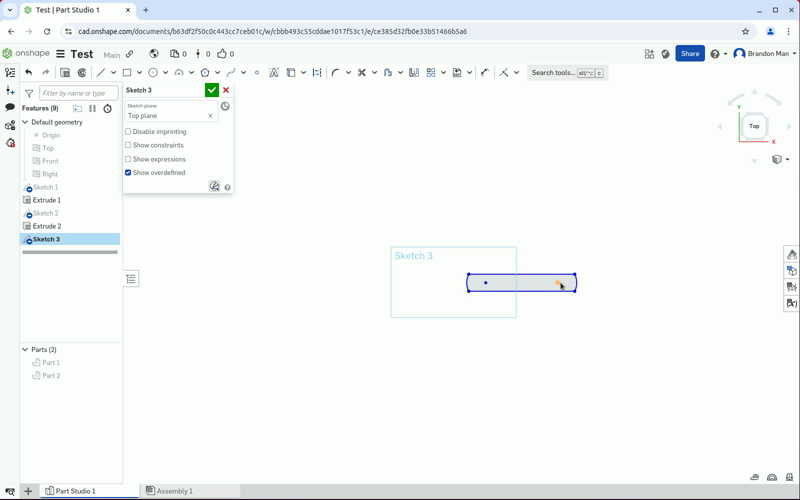
scroll(6)
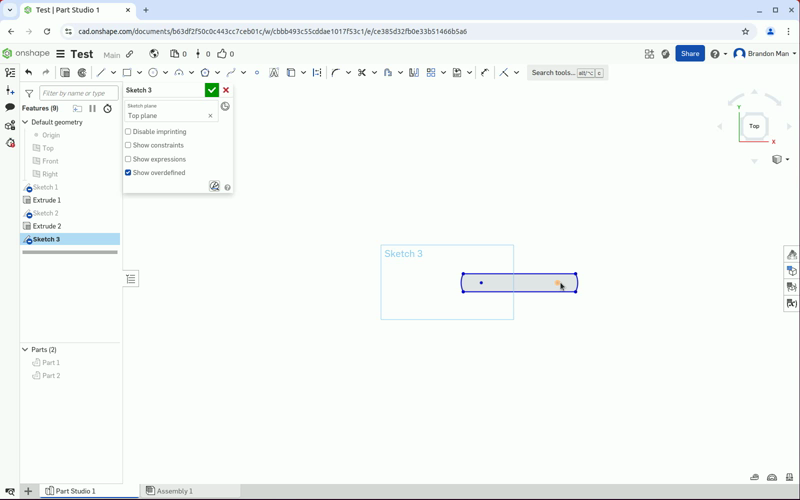
scroll(6)
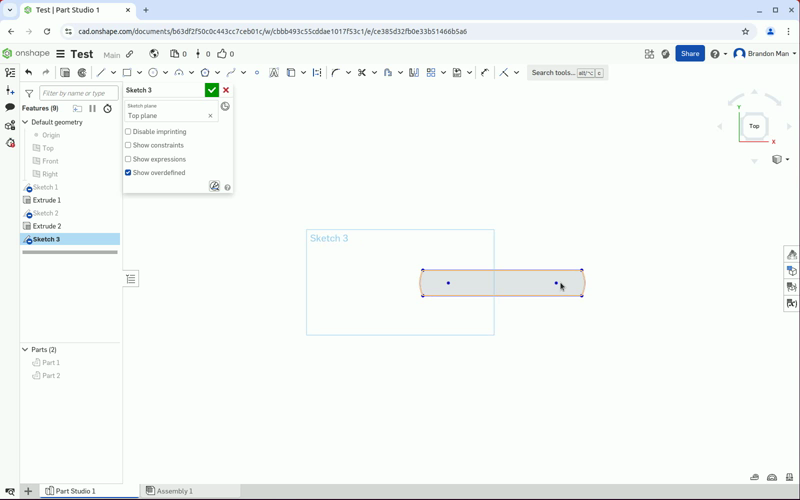
scroll(6)
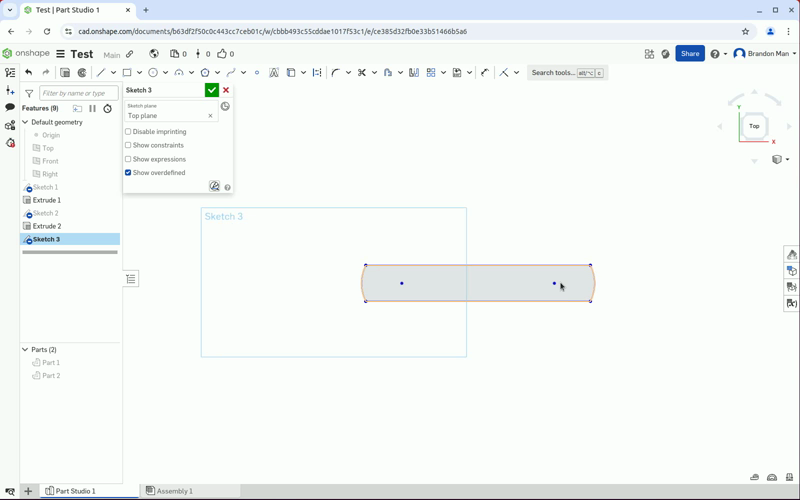
scroll(6)
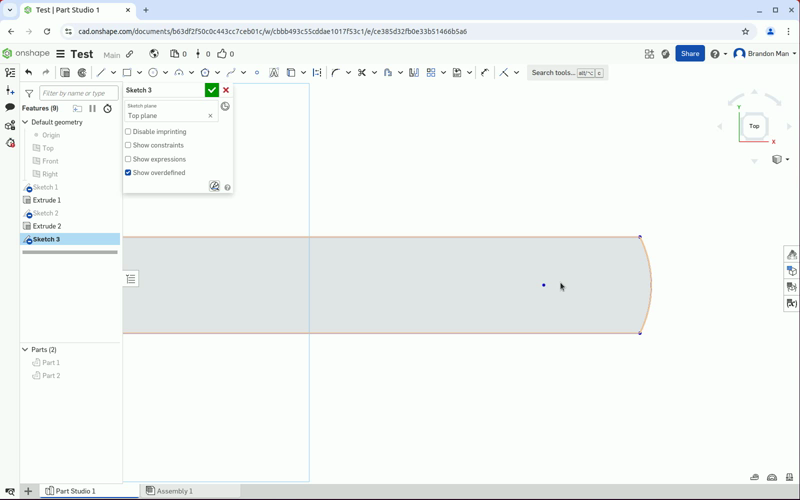
click(560, 282)
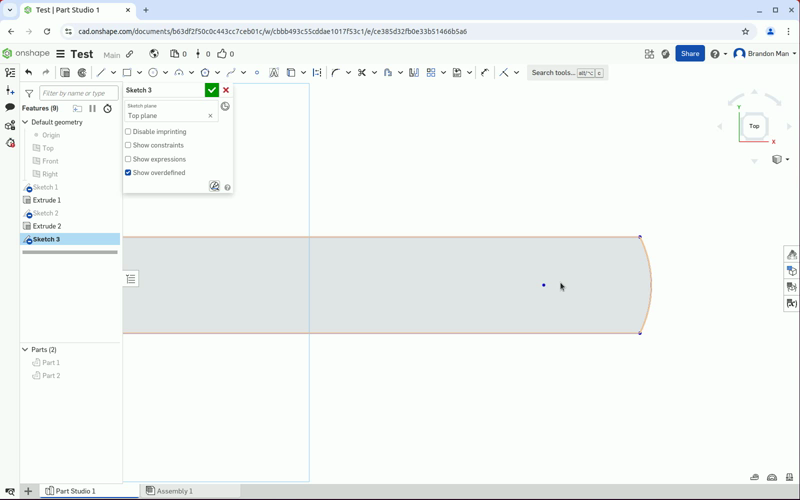
scroll(-6)
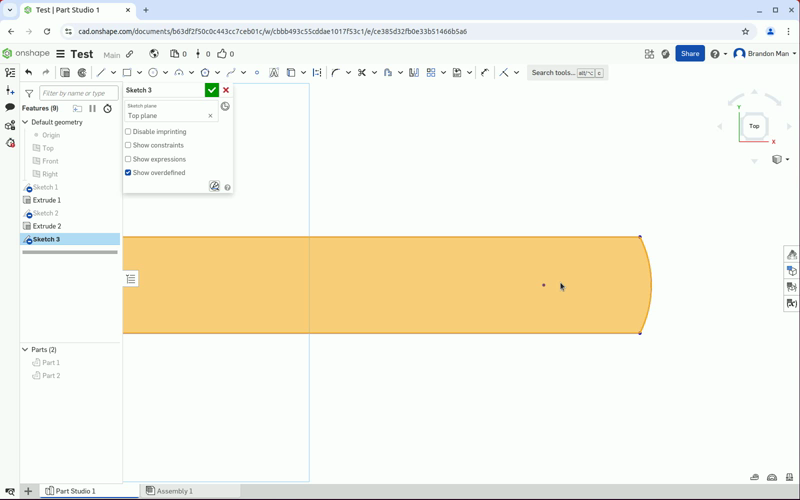
scroll(-6)
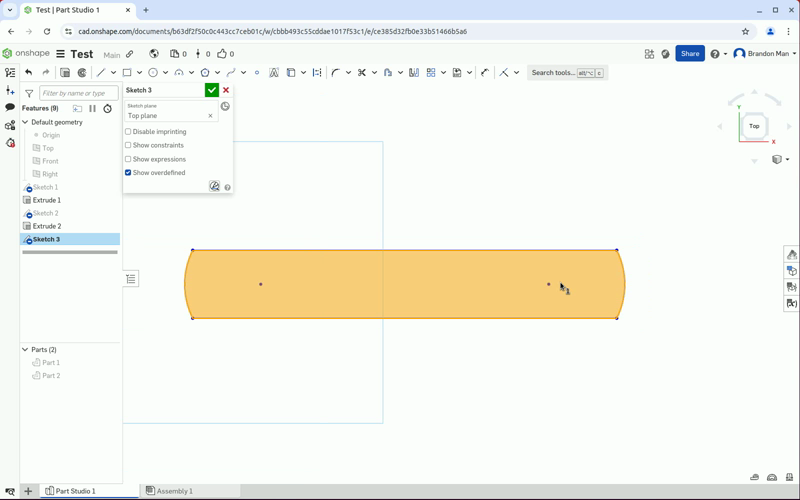
scroll(-6)
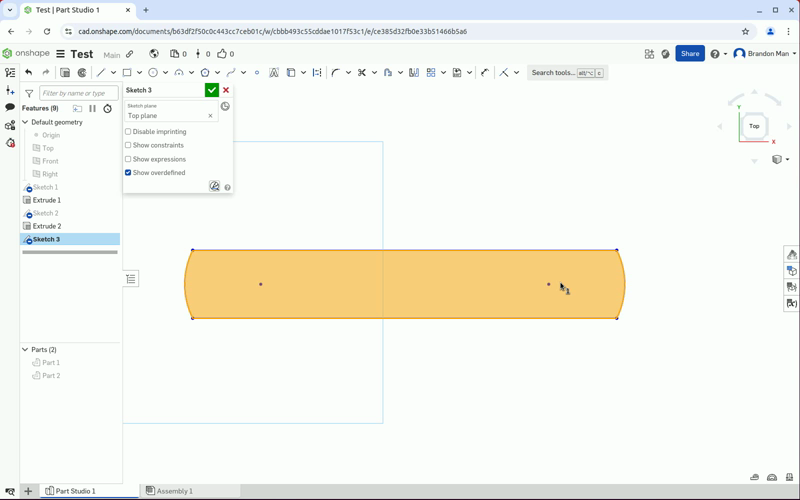
scroll(-6)
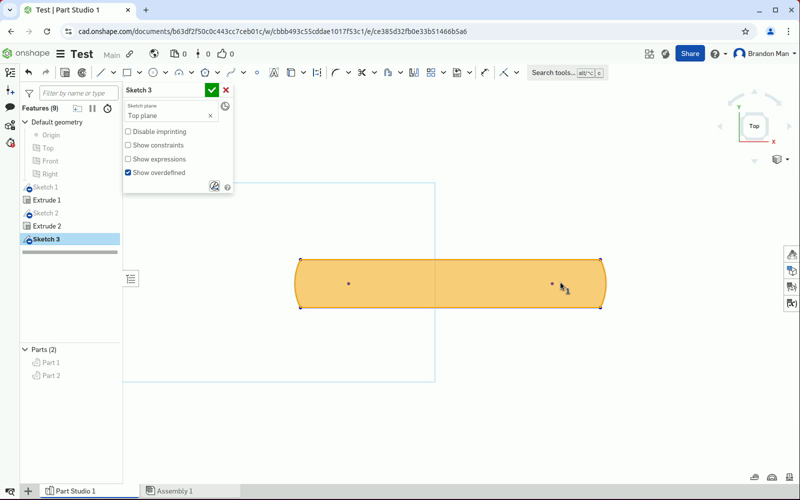
scroll(-6)
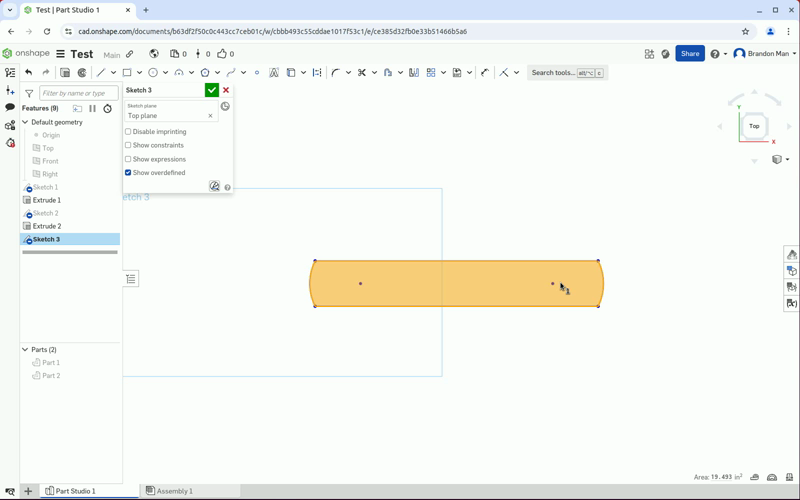
scroll(-6)
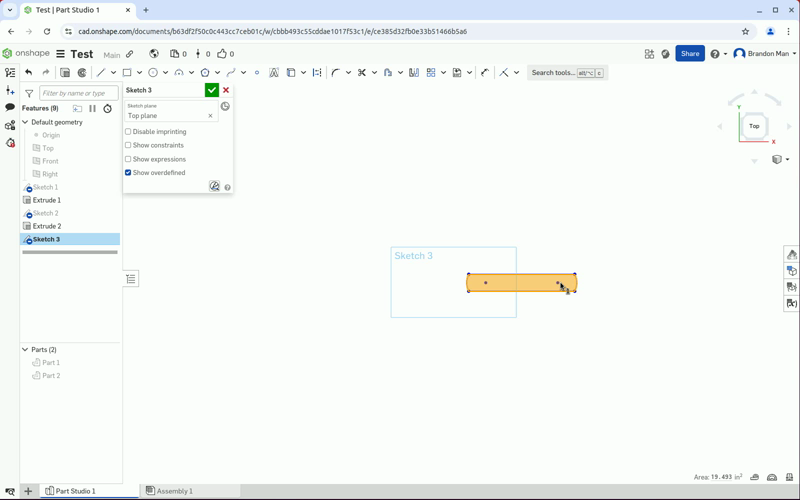
scroll(-6)
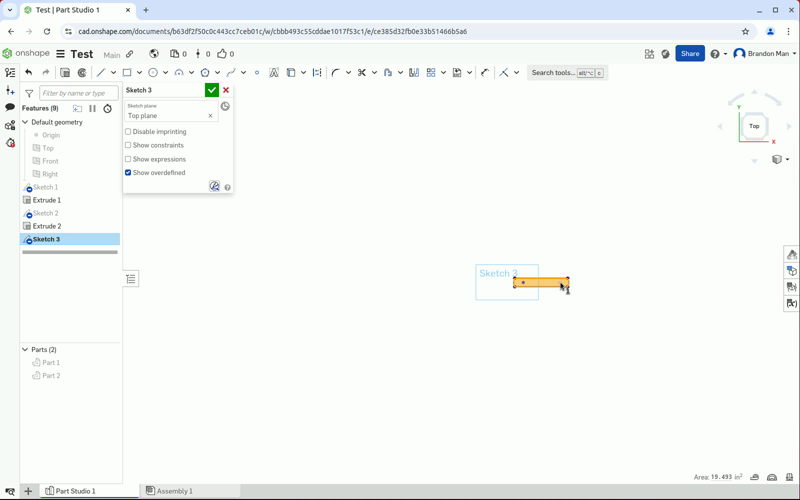
mouse_move(73, 352)
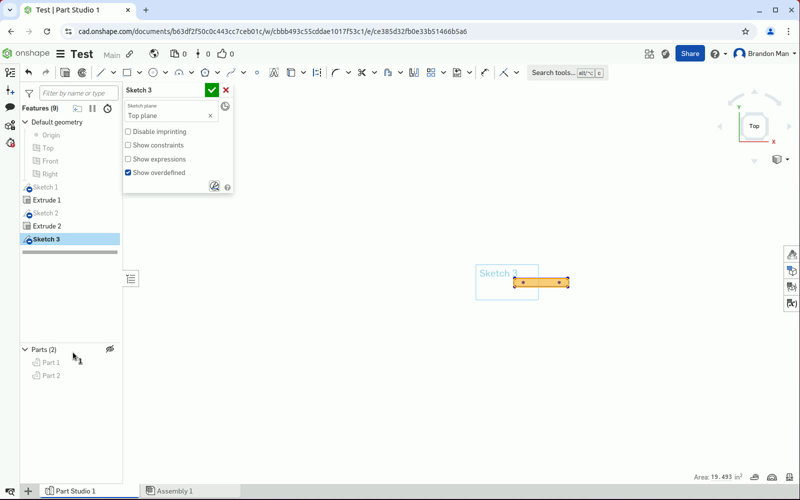
key(shift+y)
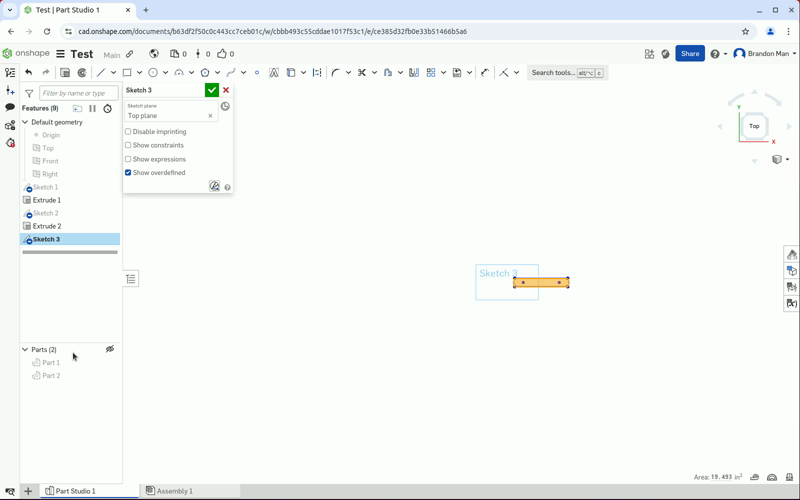
key(shift+e)
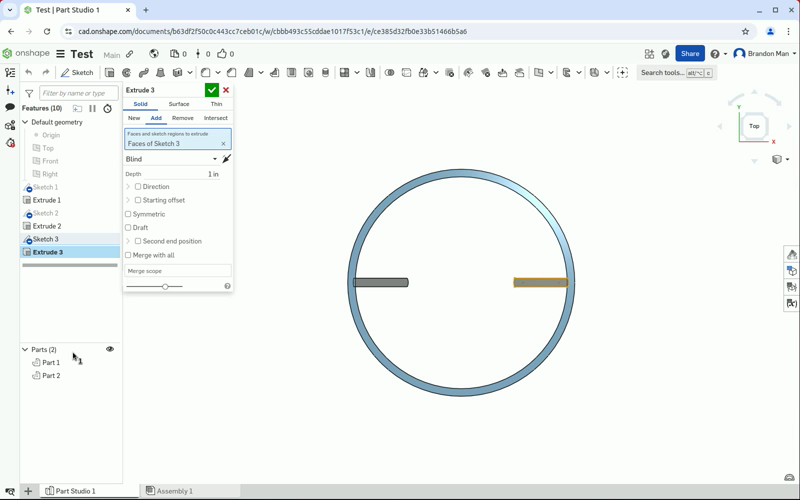
mouse_move(143, 106)
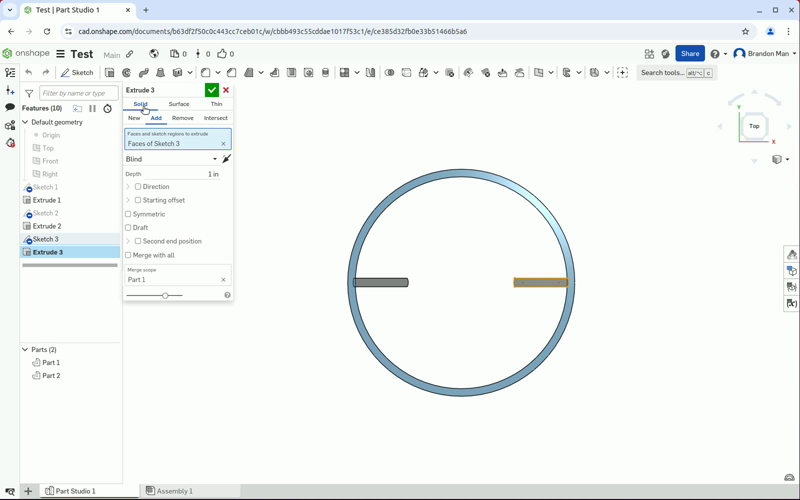
click(143, 106)
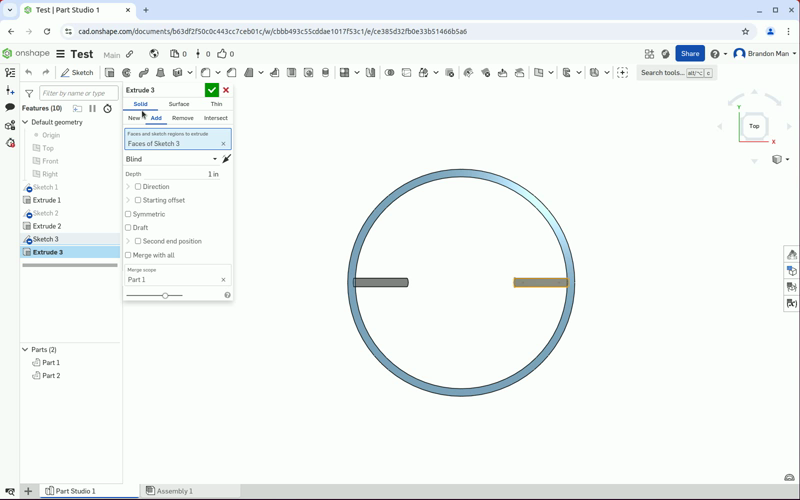
mouse_move(137, 120)
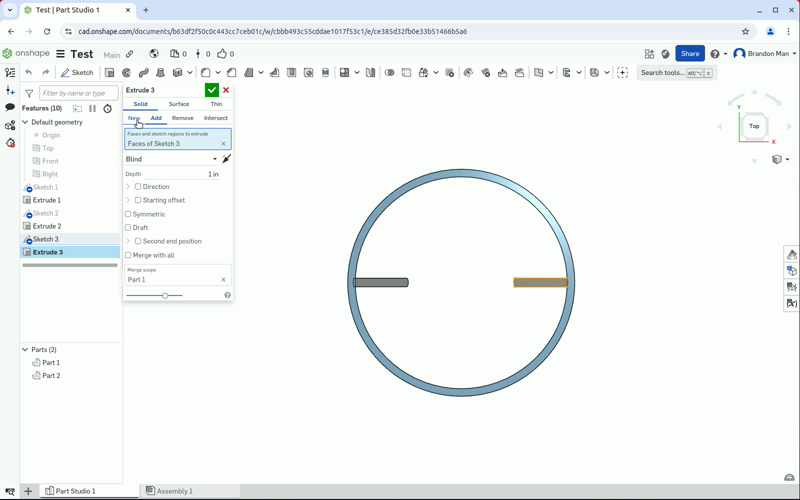
click(137, 120)
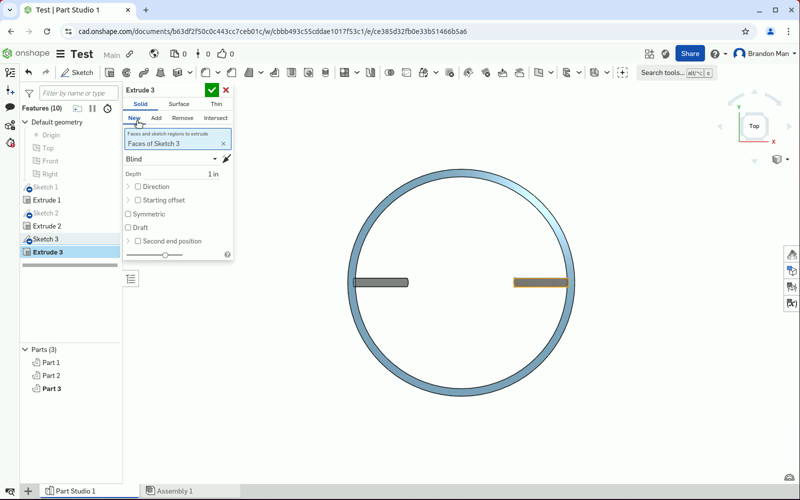
key(tab, 4)
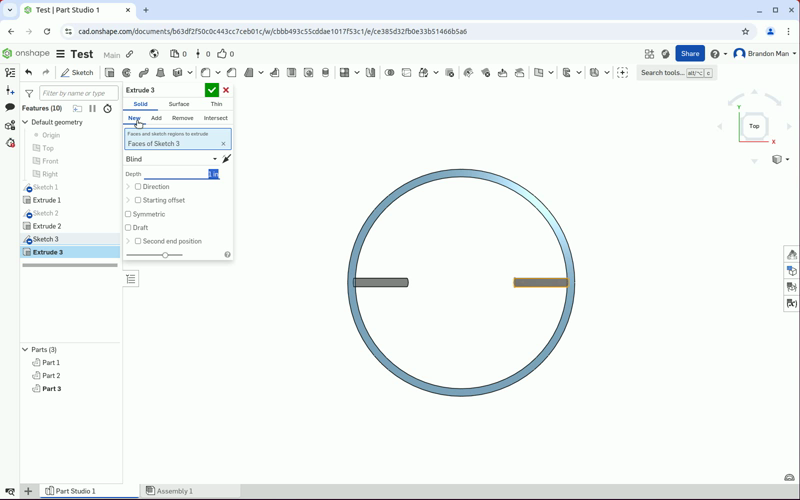
text(15.165)
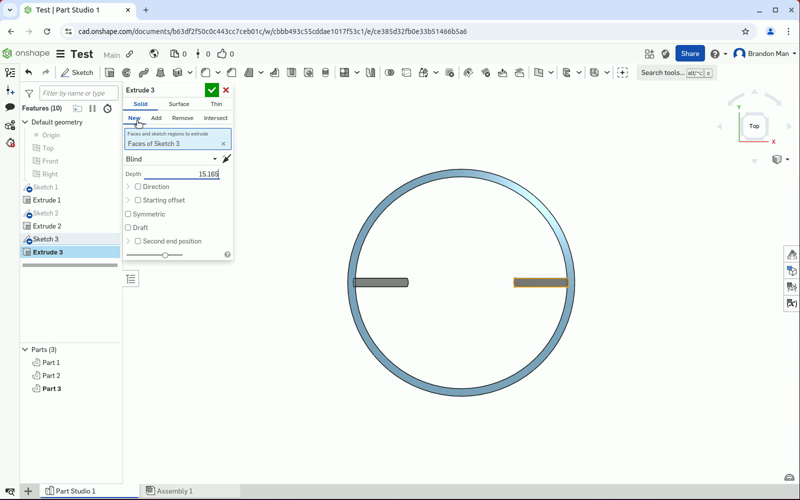
key(enter)
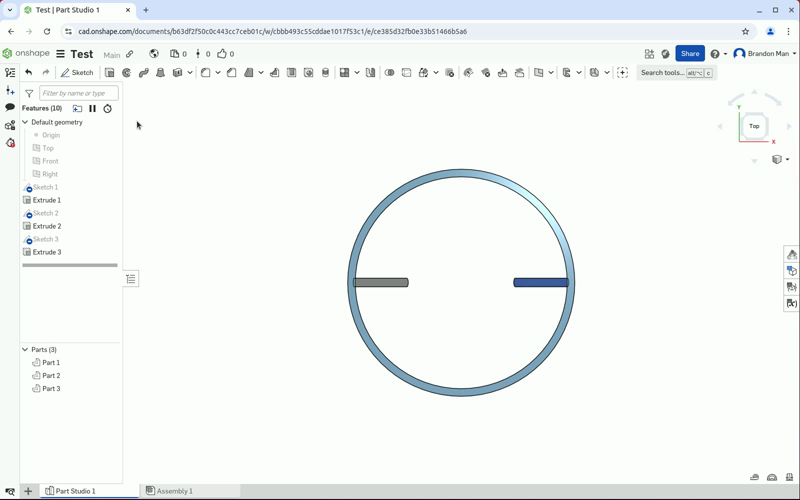
key(shift+h)
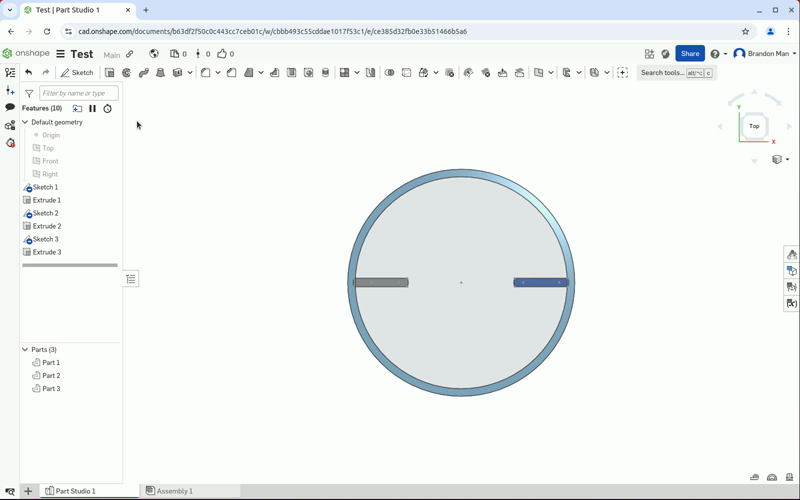
key(shift+h)
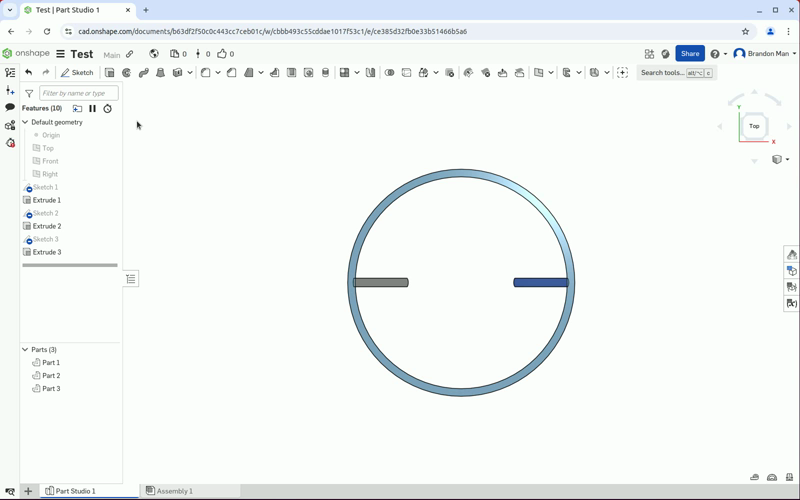
mouse_move(73, 189)
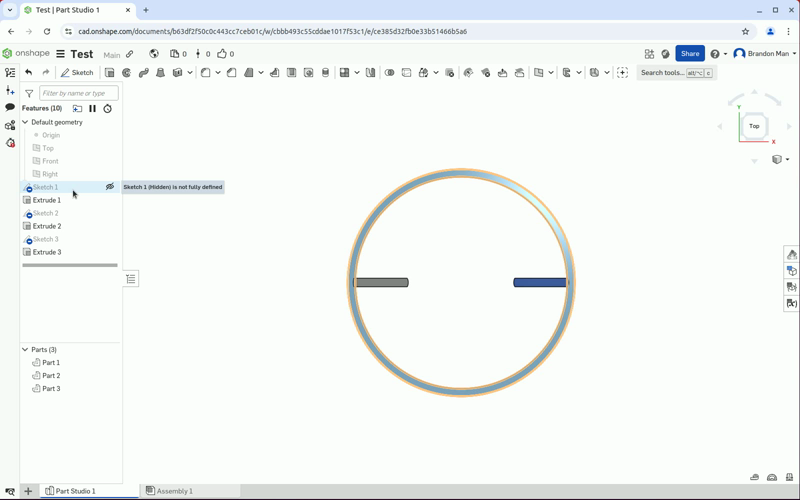
click(73, 189)
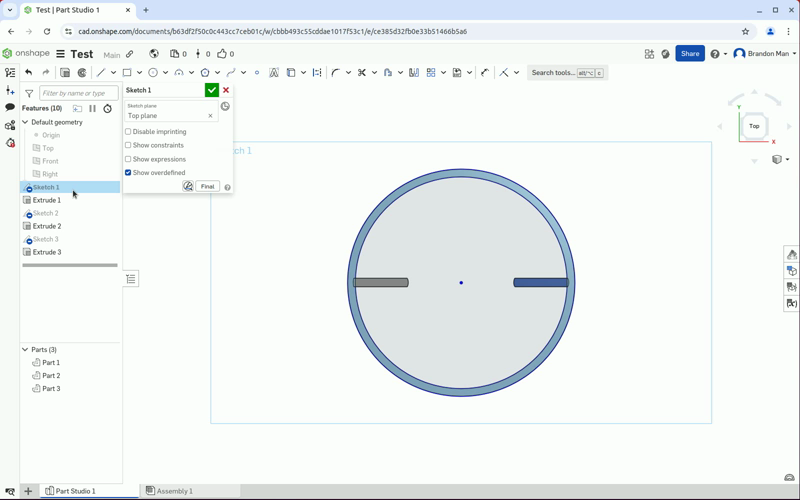
mouse_move(229, 92)
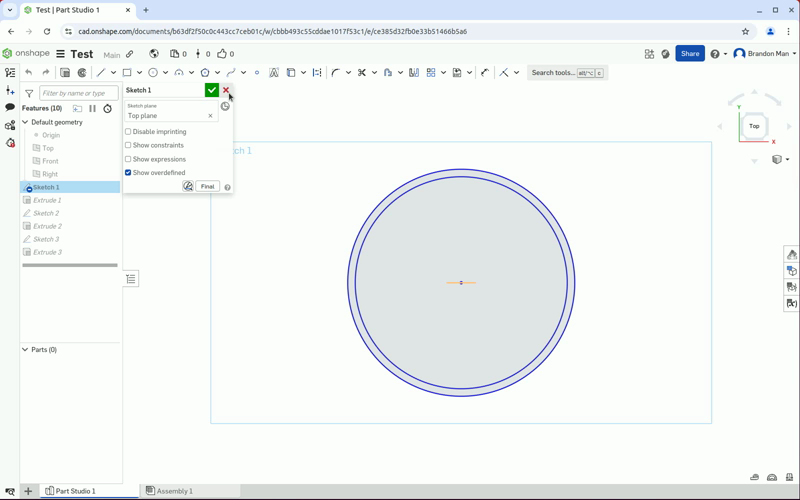
click(229, 92)
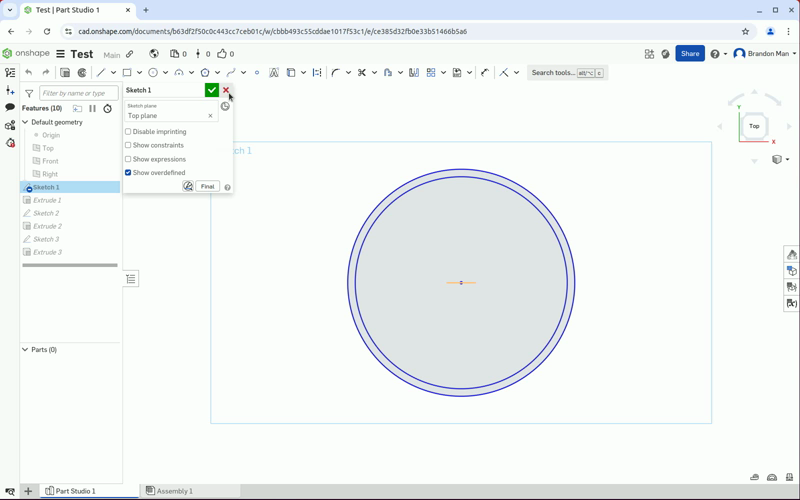
key(shift+s)
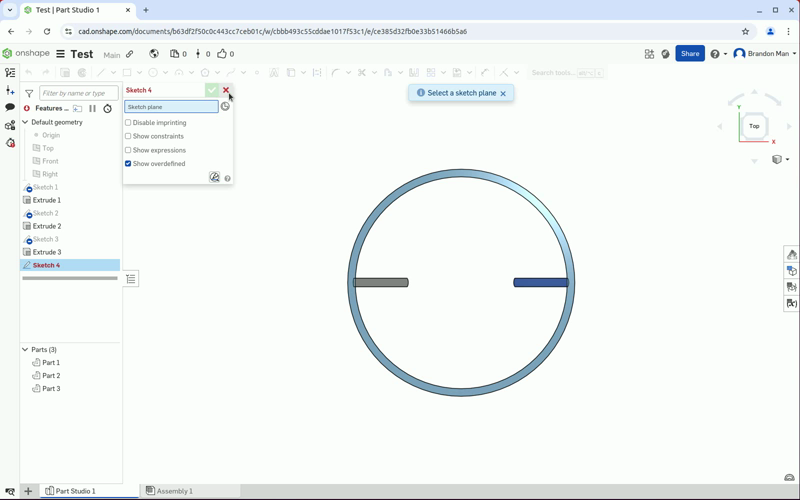
mouse_move(73, 150)
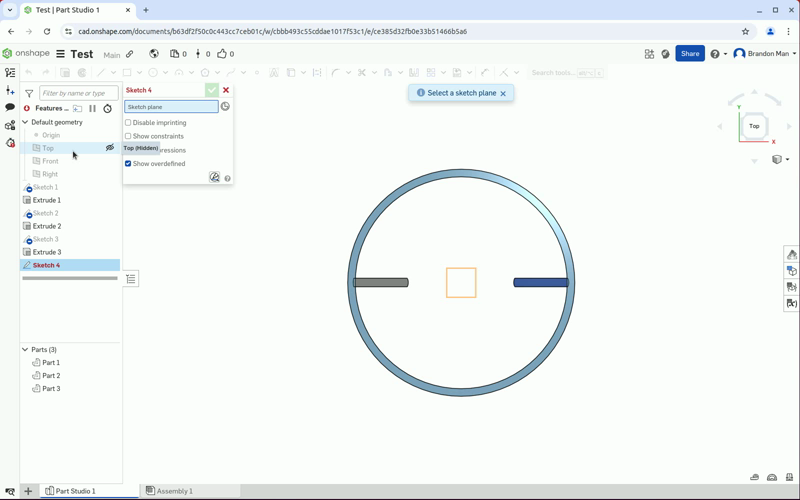
click(73, 150)
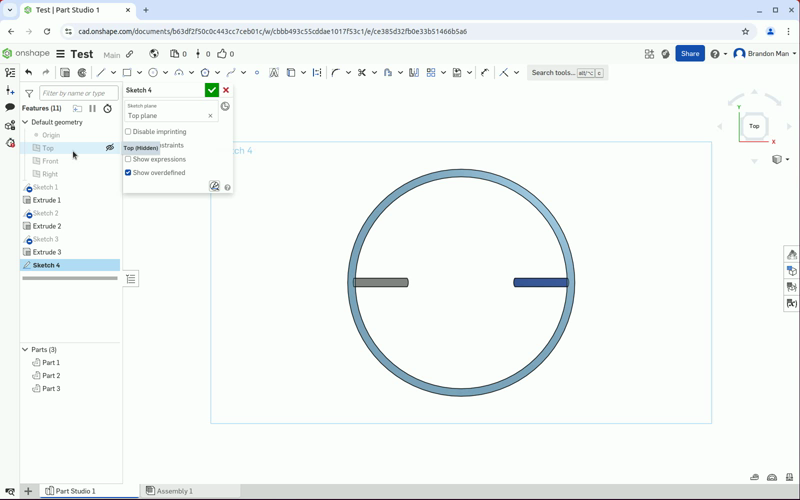
mouse_move(73, 352)
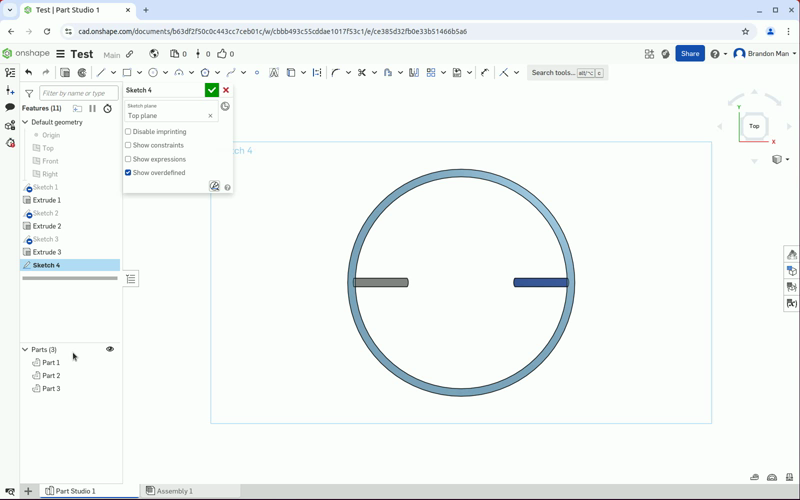
key(y)
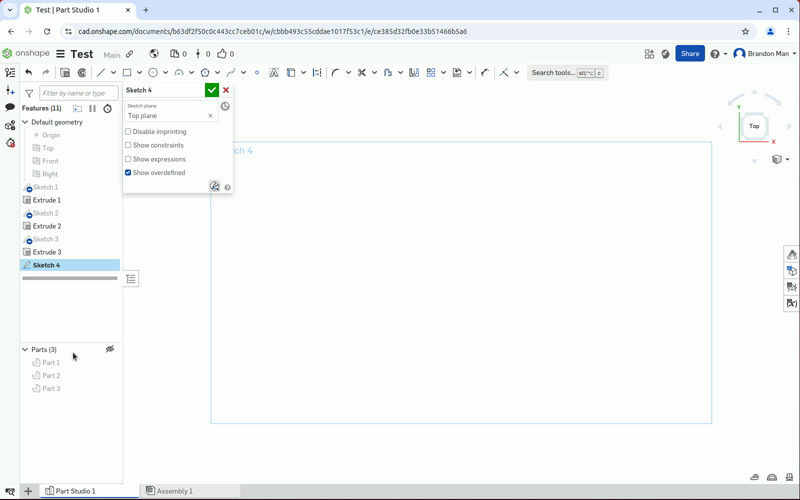
key(l)
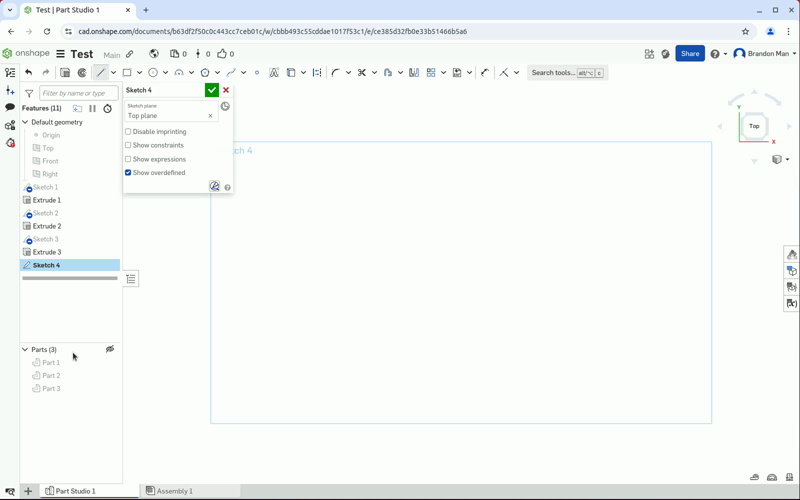
key_down(shift)
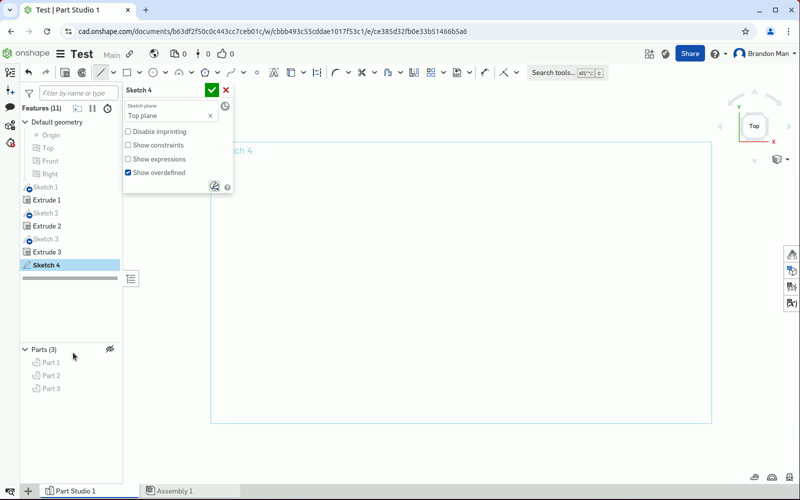
mouse_move(353, 279)
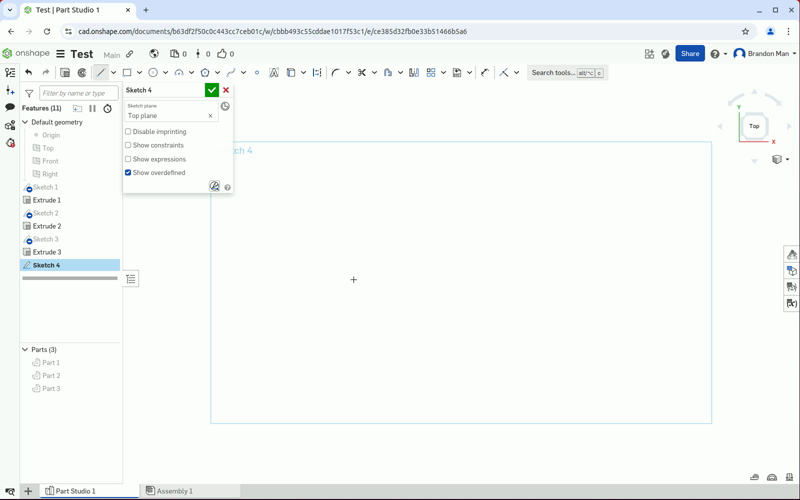
click(353, 279)
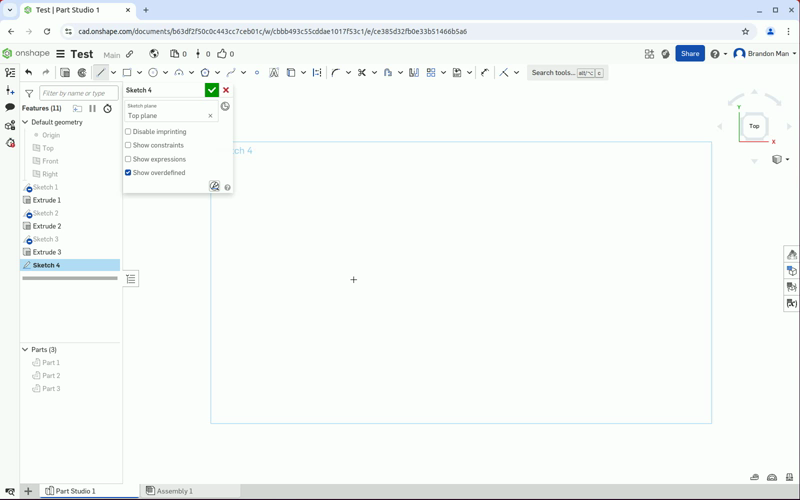
key_up(shift)
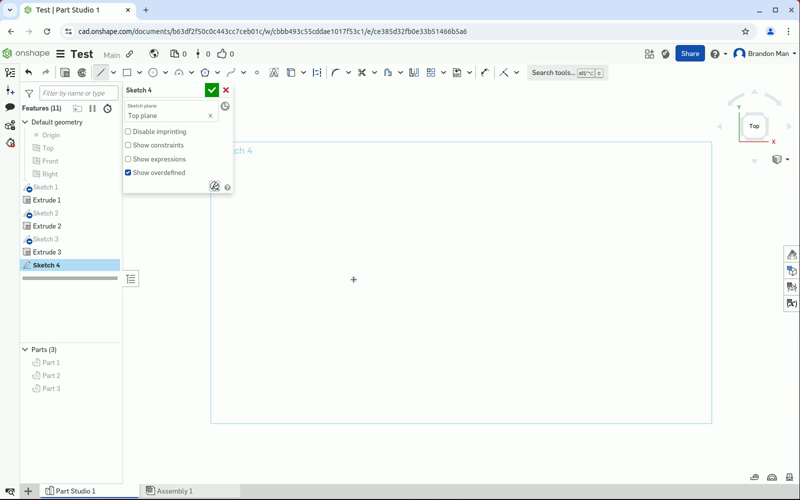
key_down(shift)
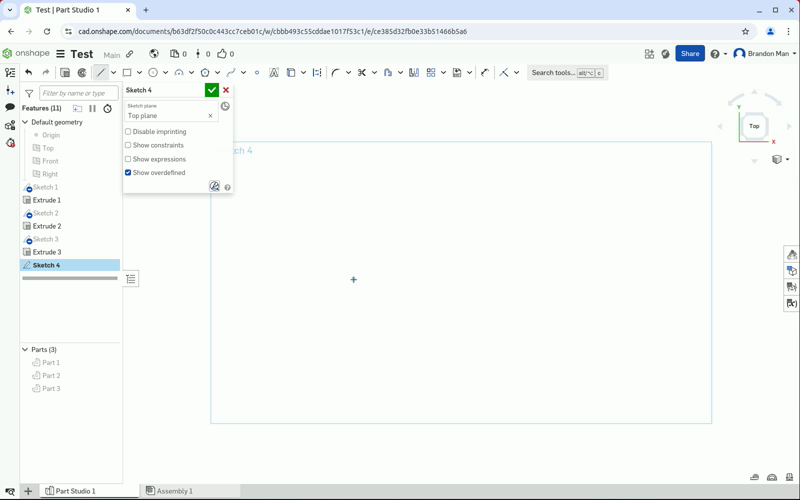
mouse_move(383, 279)
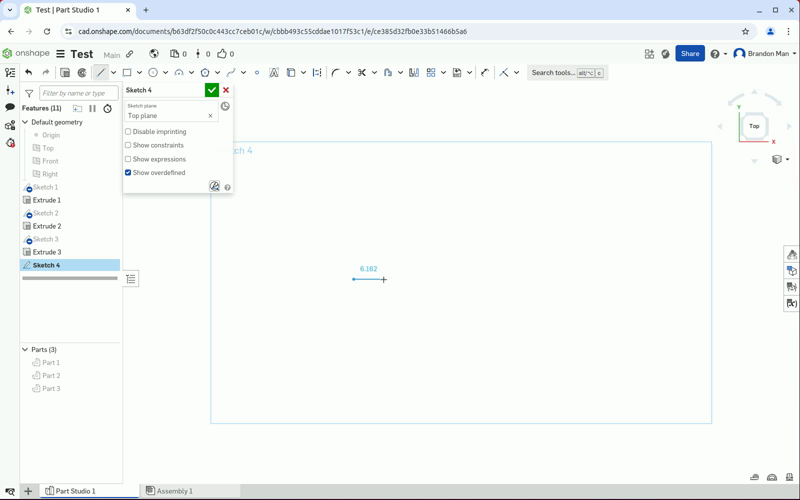
mouse_move(407, 279)
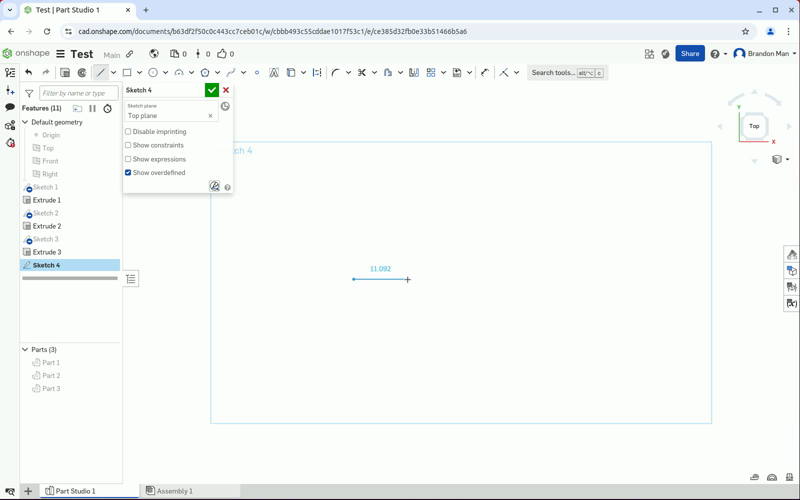
click(407, 279)
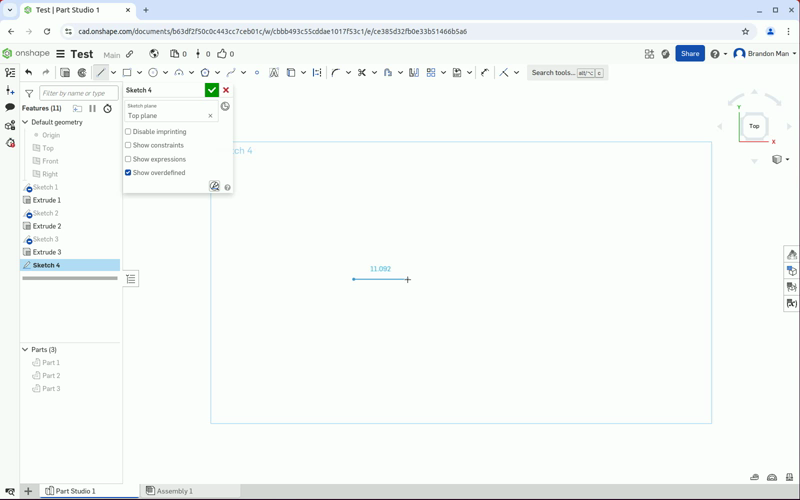
key_up(shift)
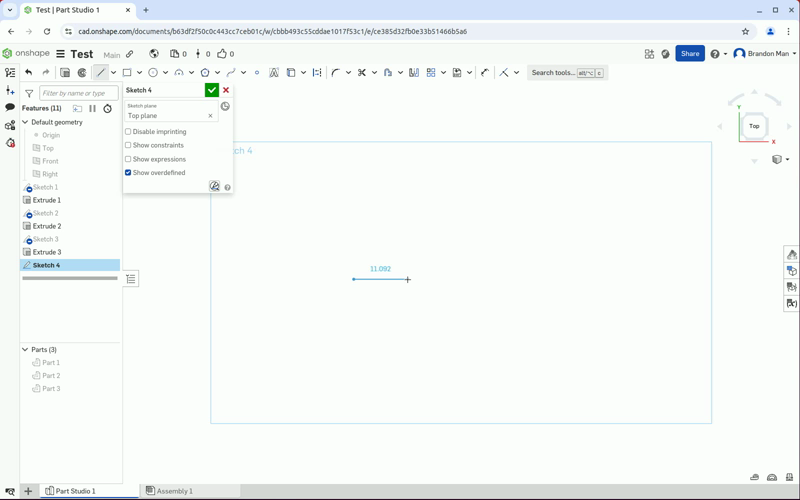
key(esc)
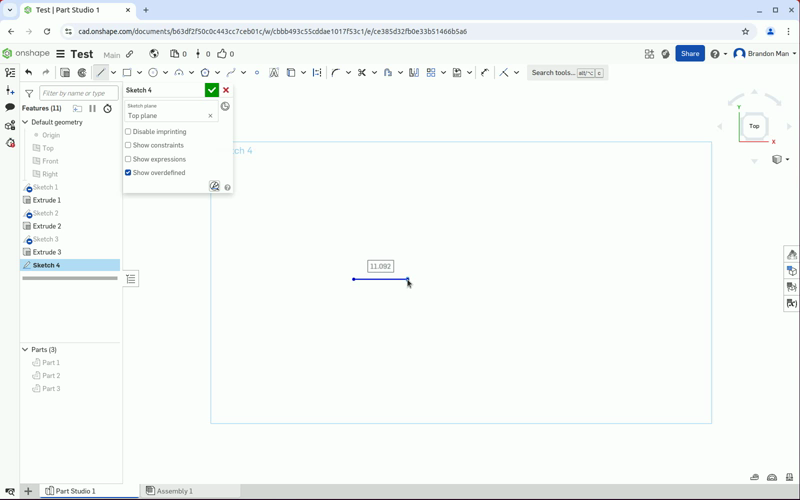
key(a)
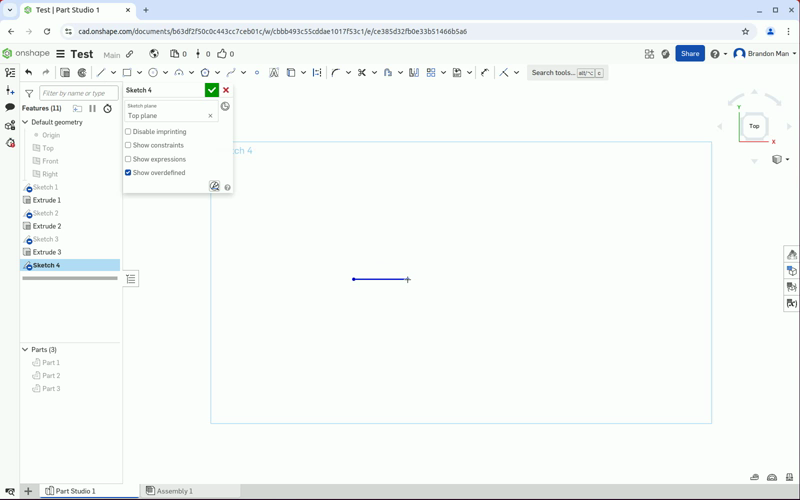
mouse_move(407, 279)
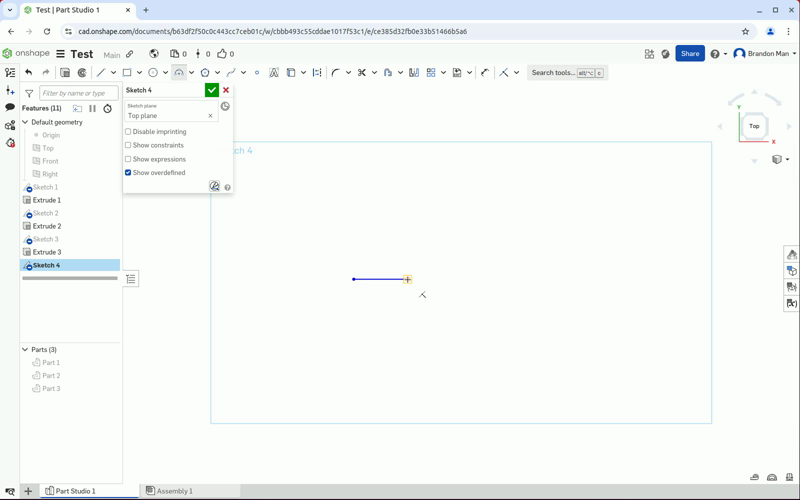
click(407, 279)
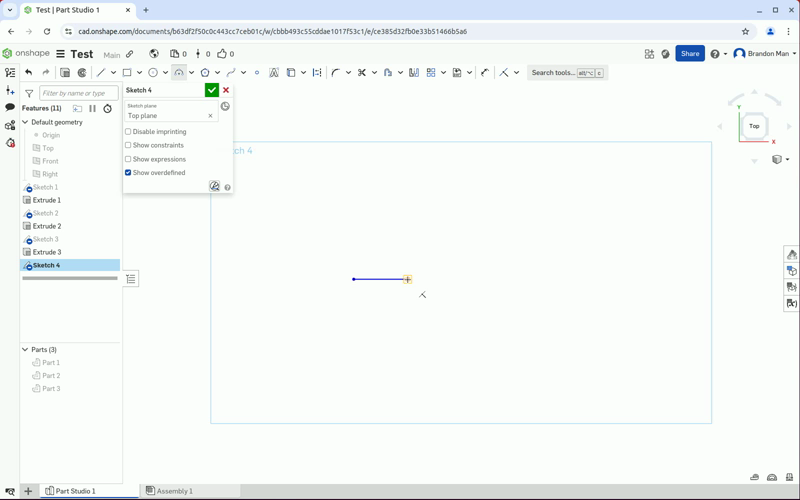
key_down(shift)
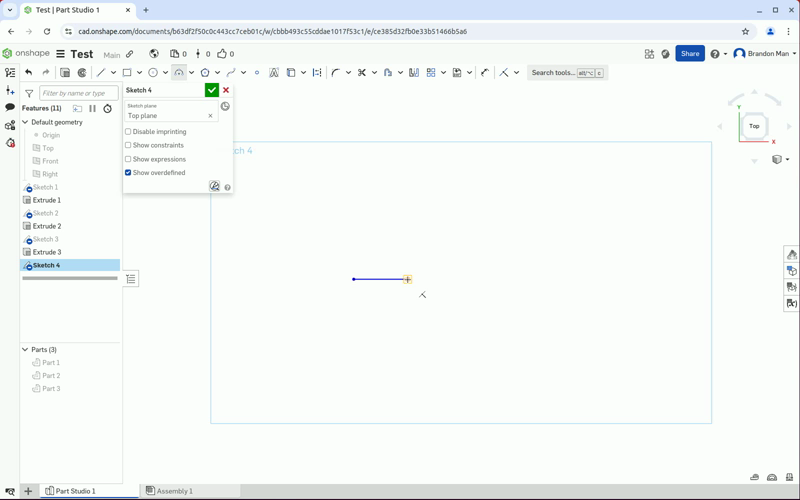
mouse_move(512, 279)
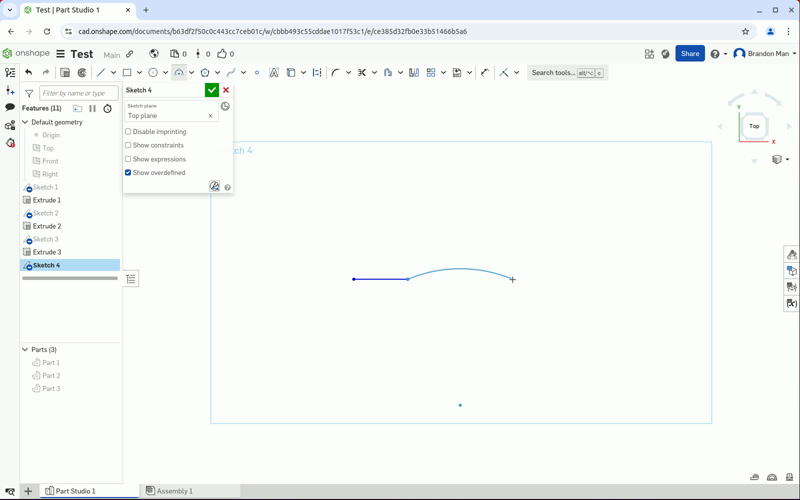
click(512, 279)
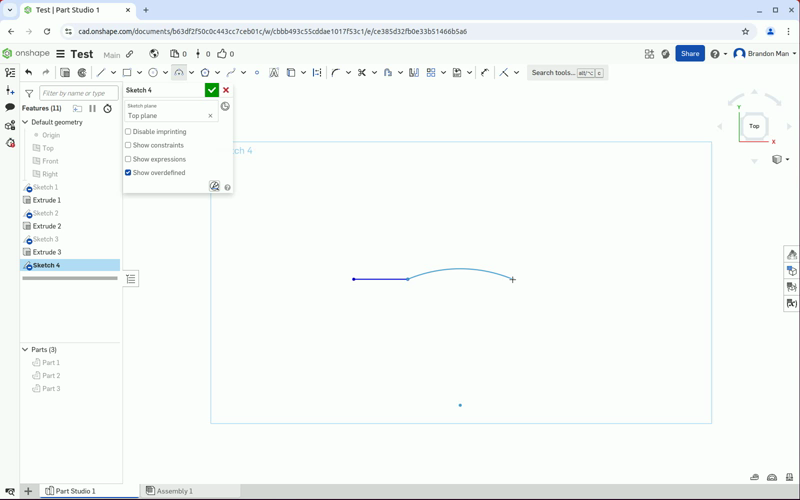
mouse_move(460, 230)
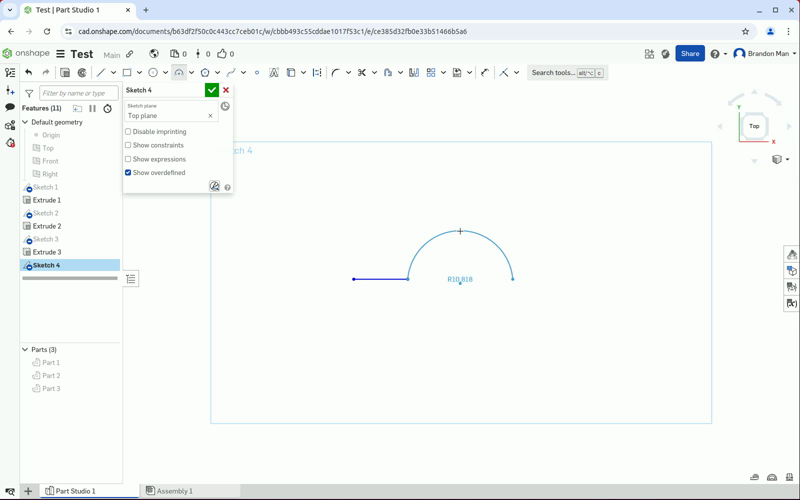
click(460, 230)
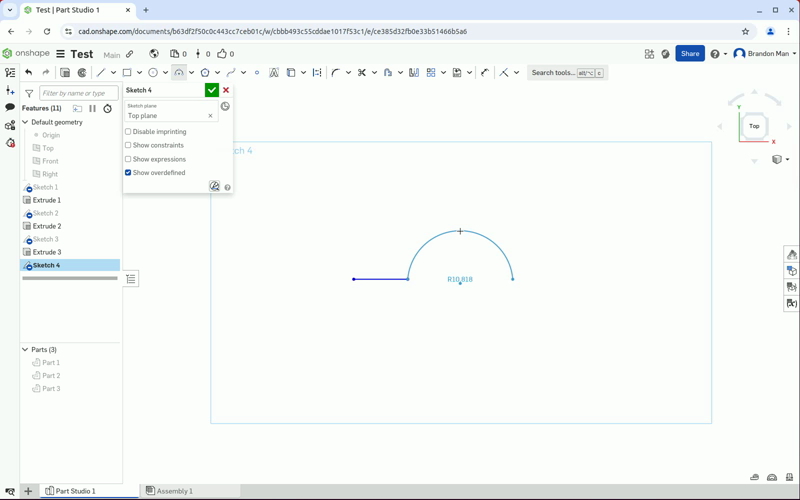
key_up(shift)
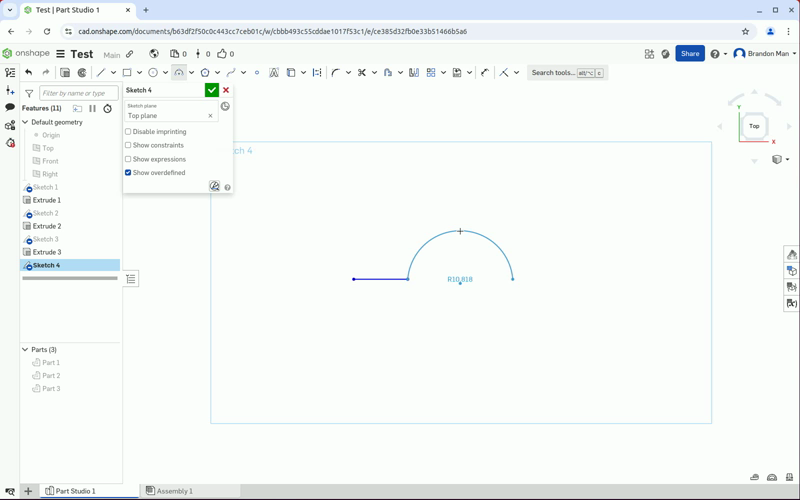
key(esc)
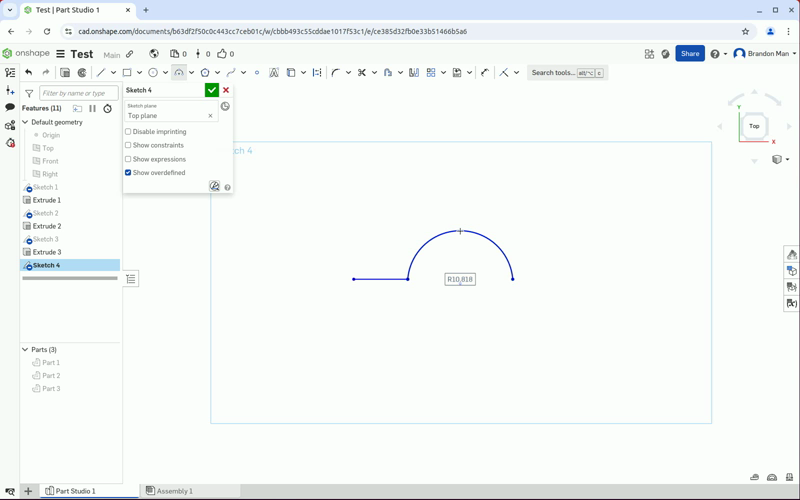
key(l)
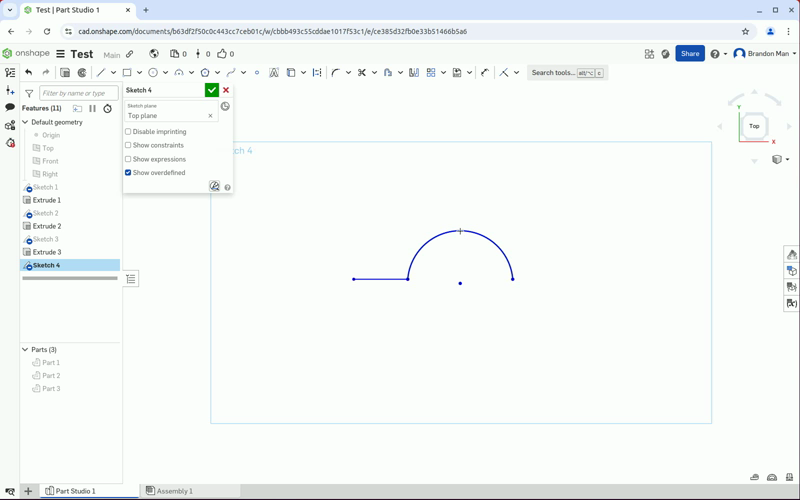
mouse_move(512, 279)
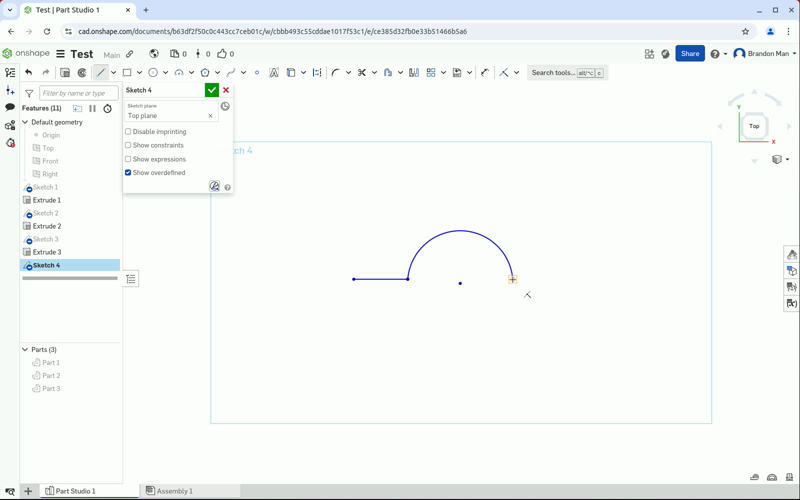
click(512, 279)
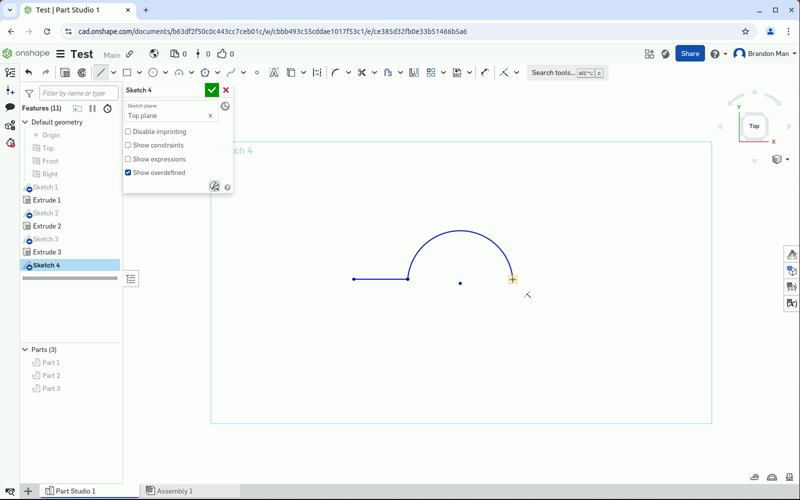
key_down(shift)
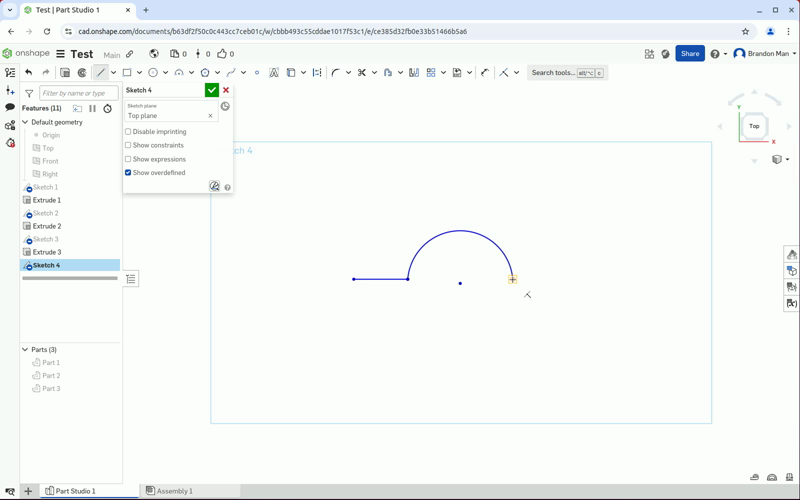
mouse_move(542, 279)
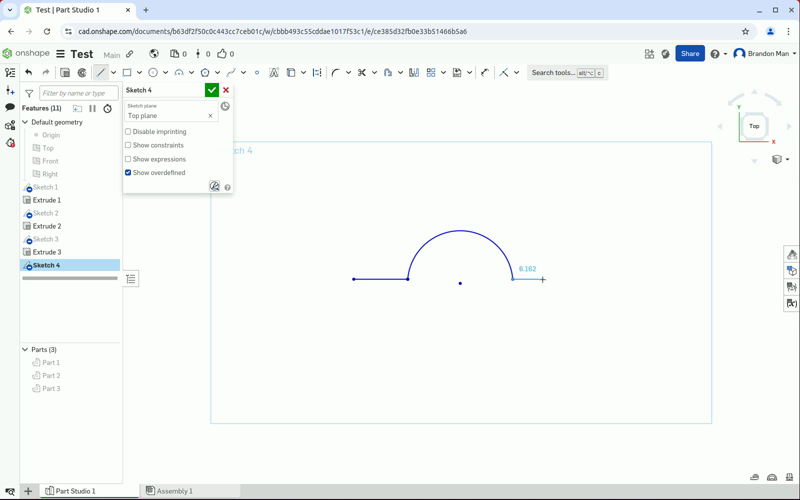
mouse_move(566, 279)
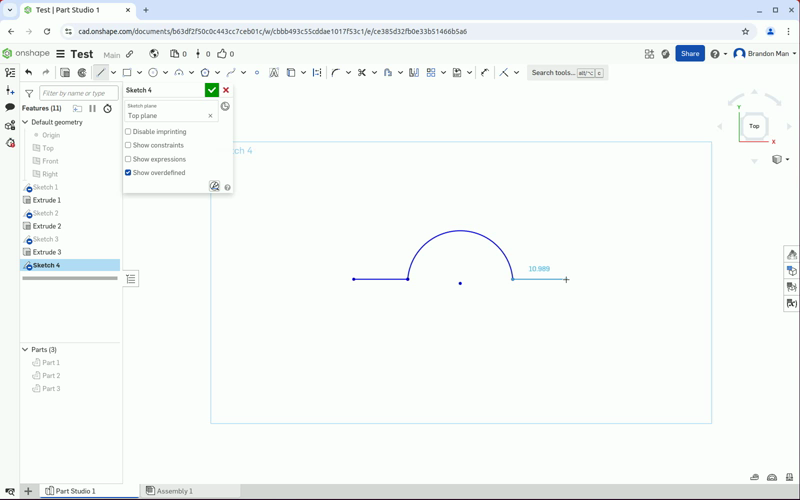
click(566, 279)
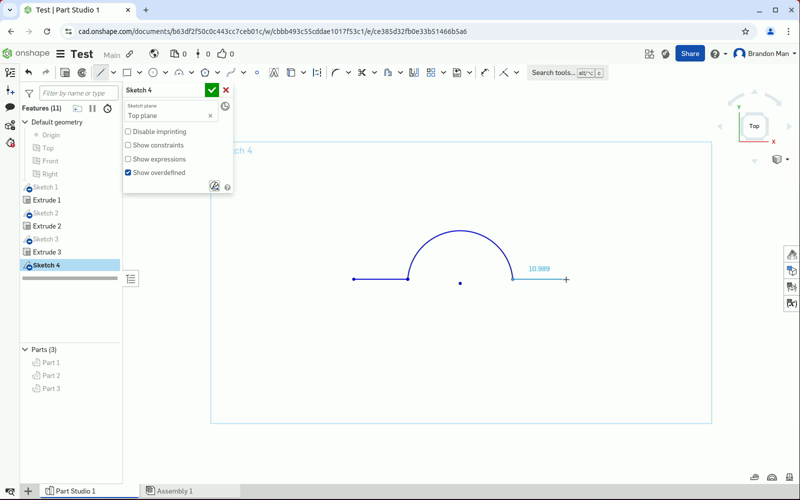
key_up(shift)
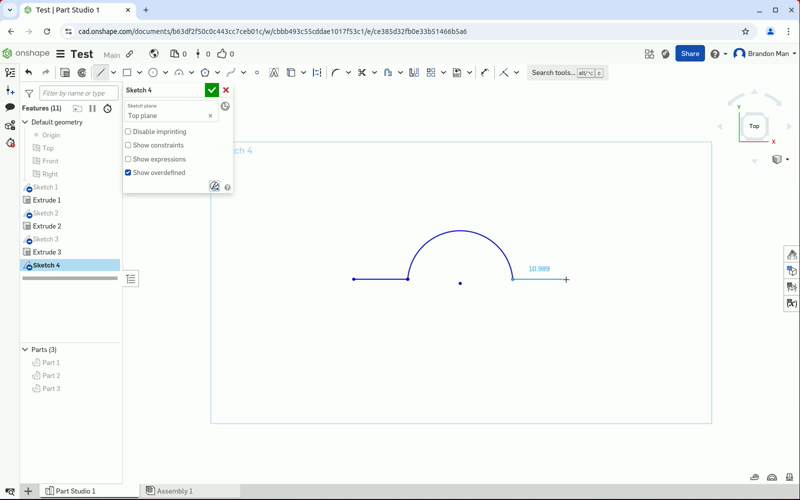
key(esc)
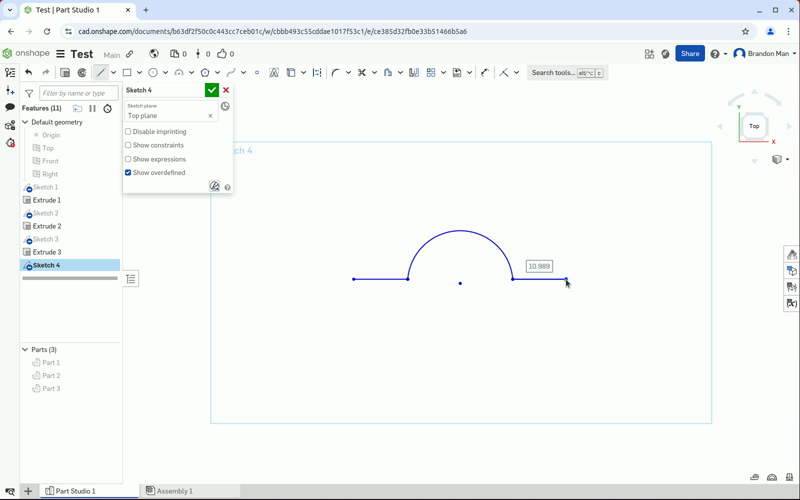
key(a)
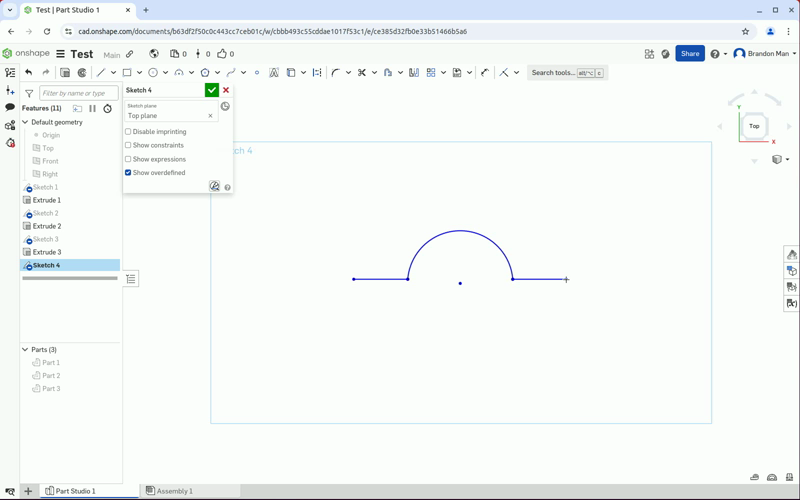
mouse_move(566, 279)
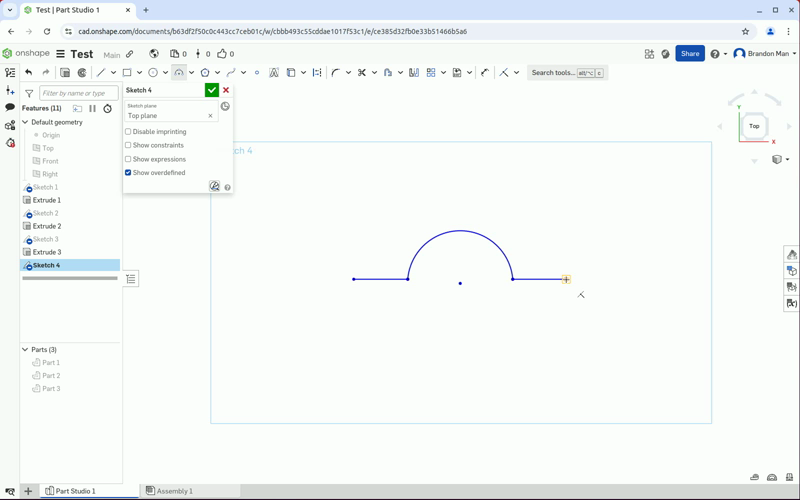
click(566, 279)
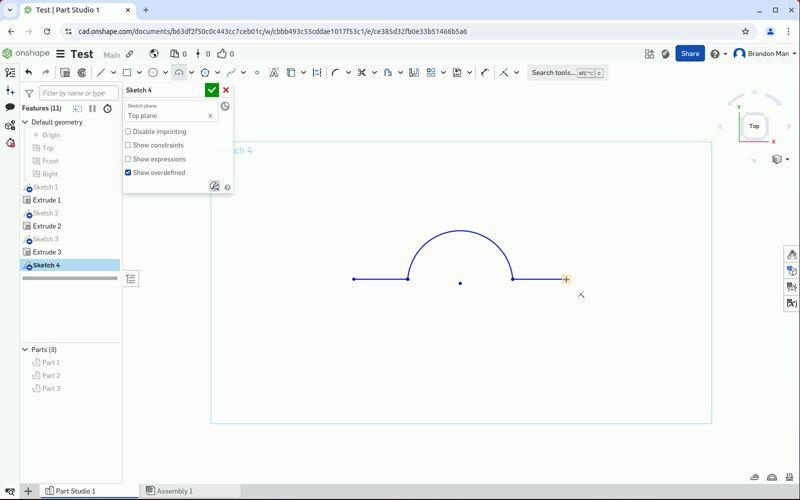
mouse_move(353, 279)
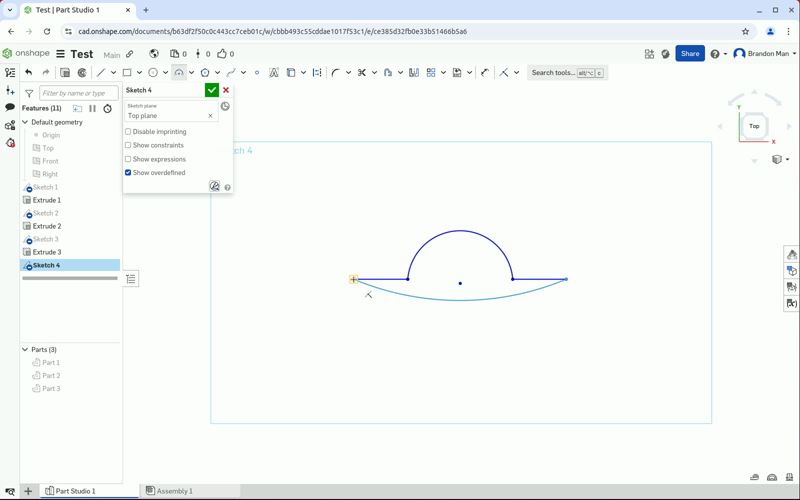
click(353, 279)
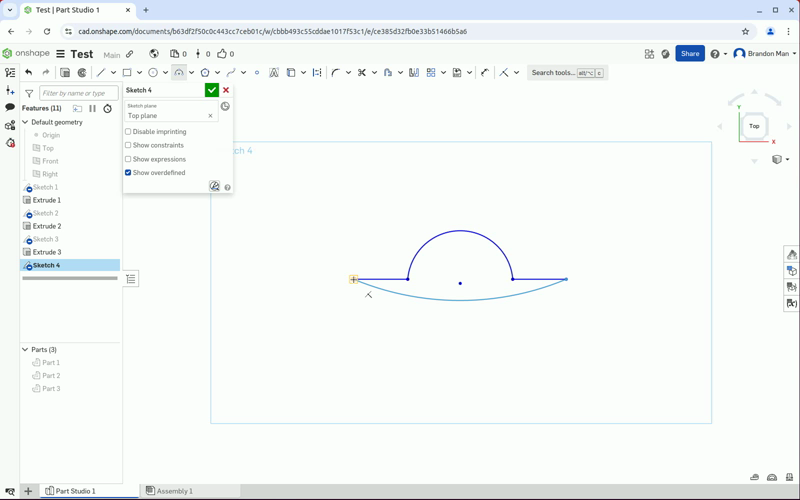
key_down(shift)
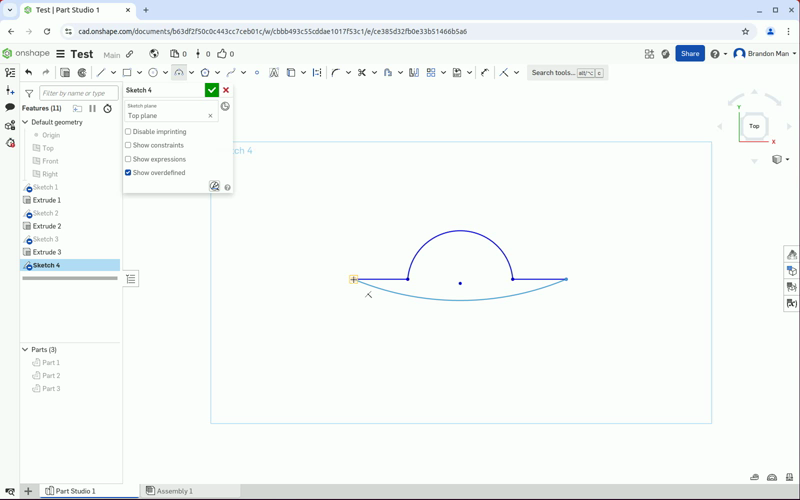
mouse_move(460, 177)
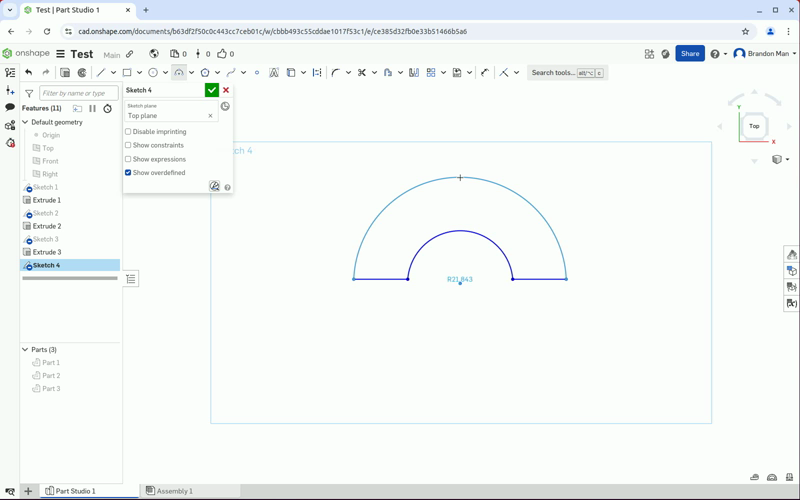
click(460, 177)
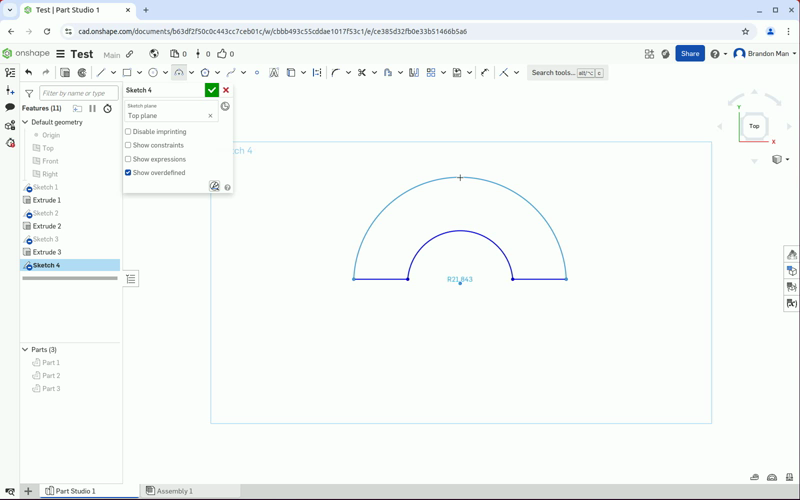
key_up(shift)
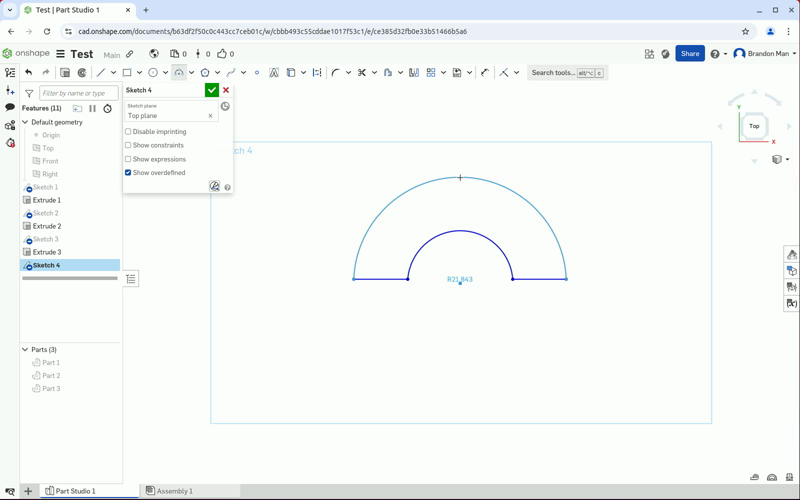
key(esc)
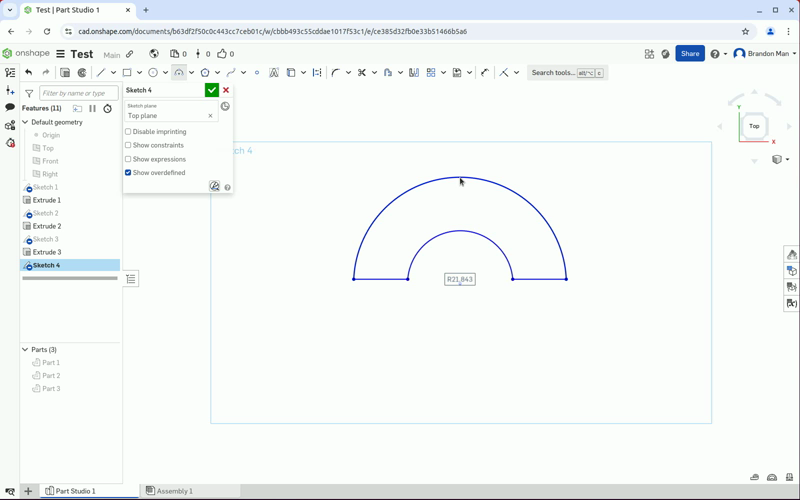
mouse_move(380, 240)
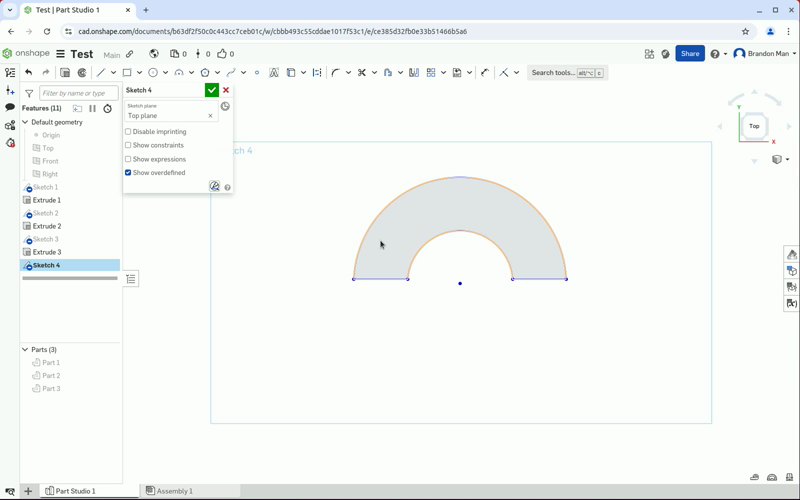
click(380, 240)
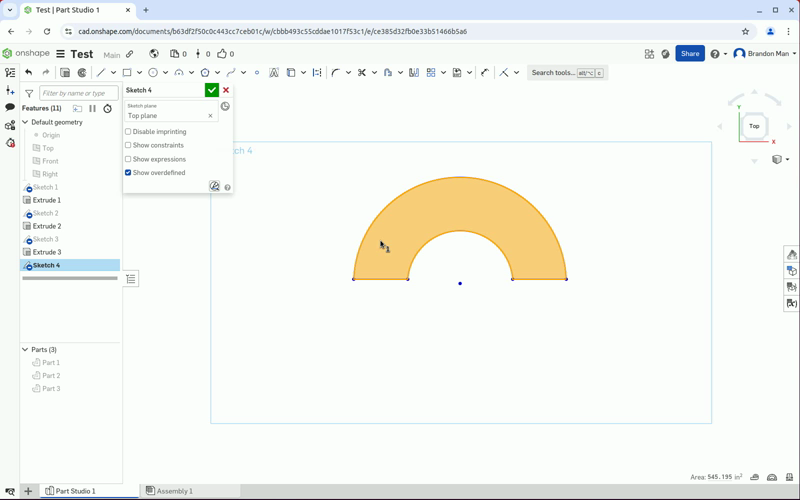
mouse_move(73, 352)
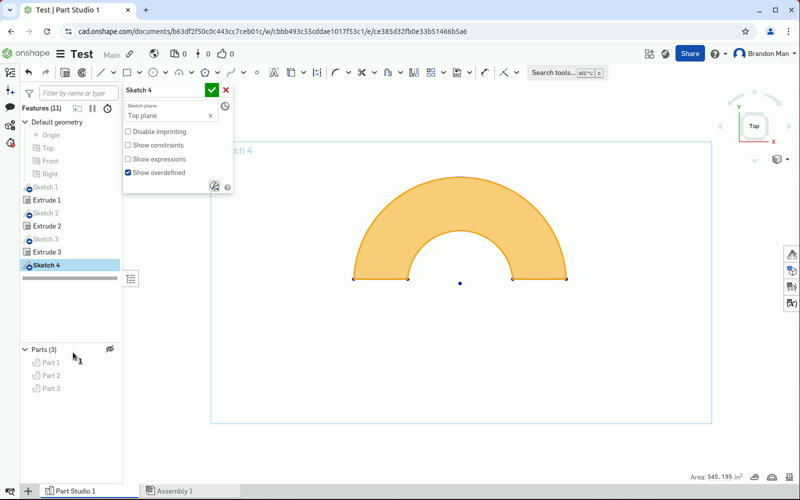
key(shift+y)
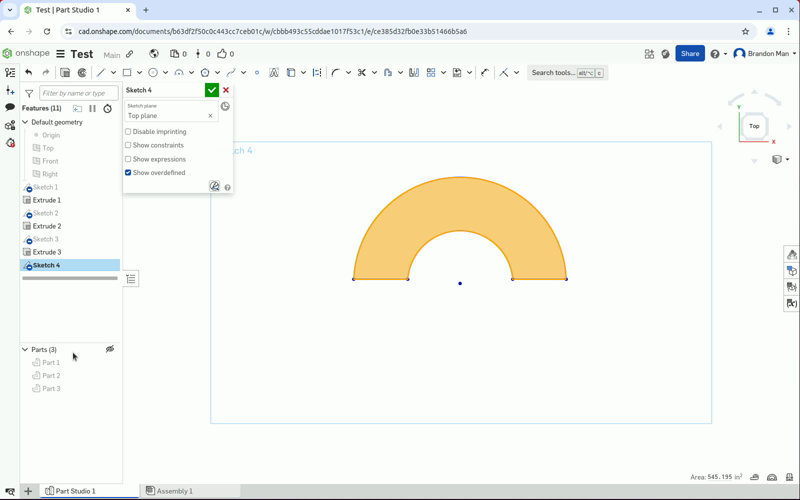
key(shift+e)
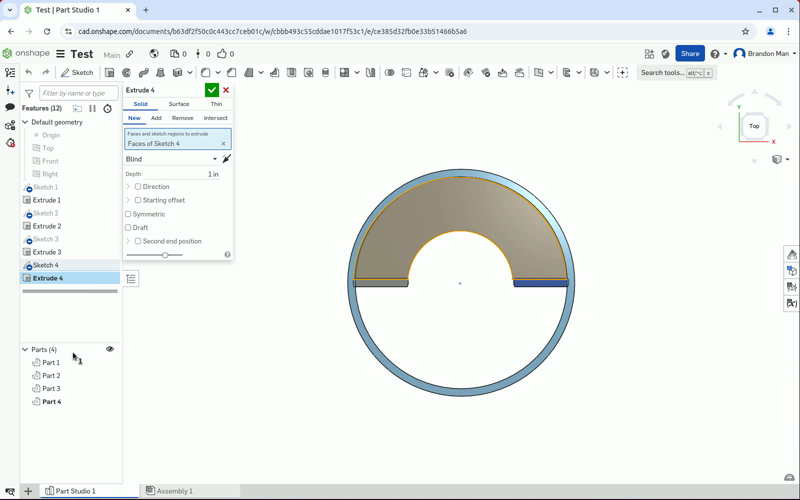
mouse_move(143, 106)
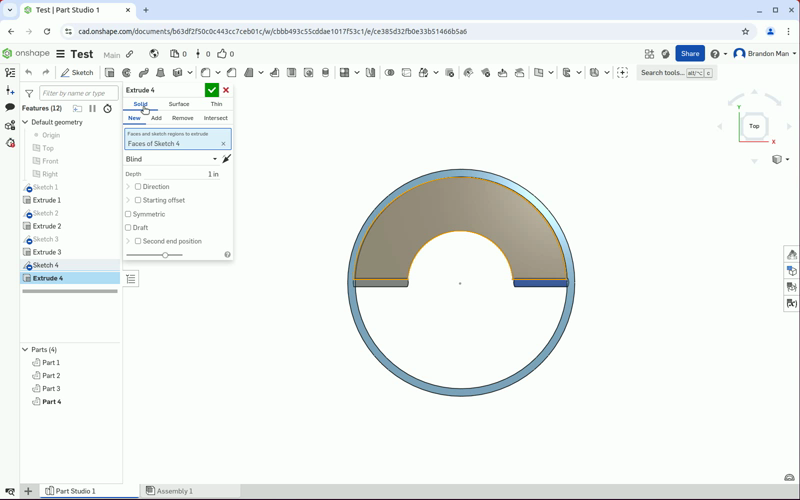
click(143, 106)
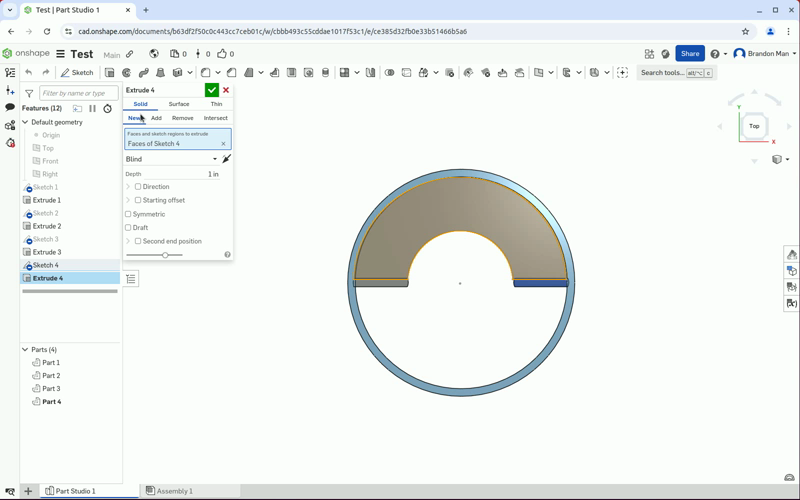
mouse_move(137, 120)
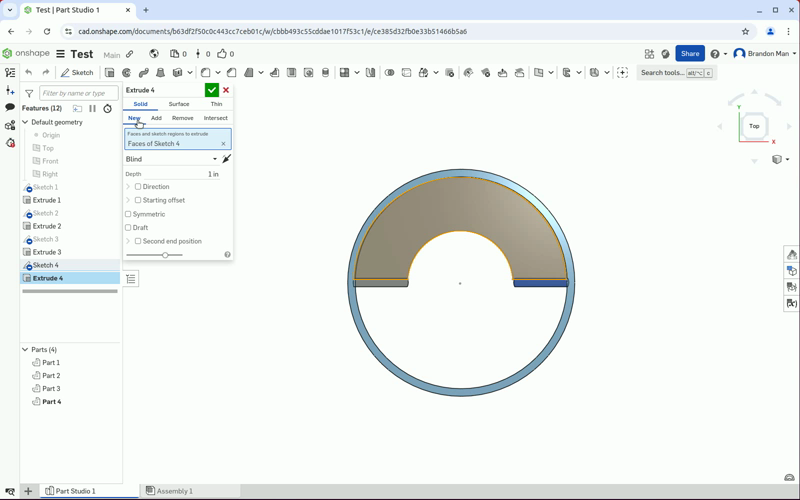
click(137, 120)
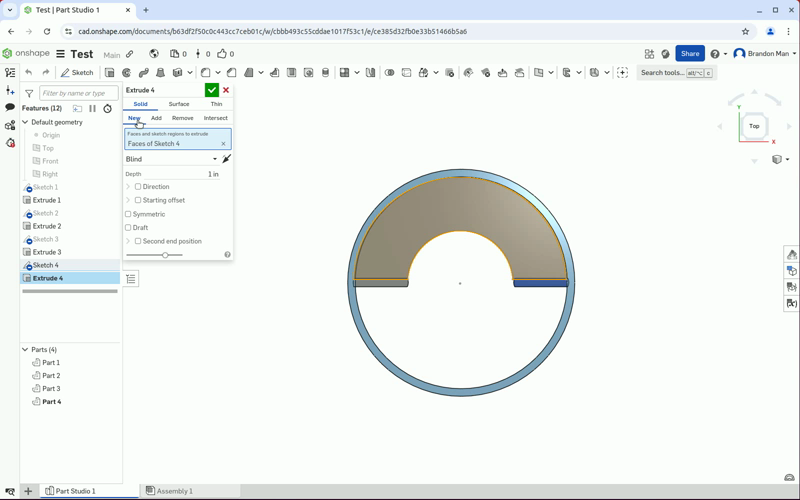
key(tab, 4)
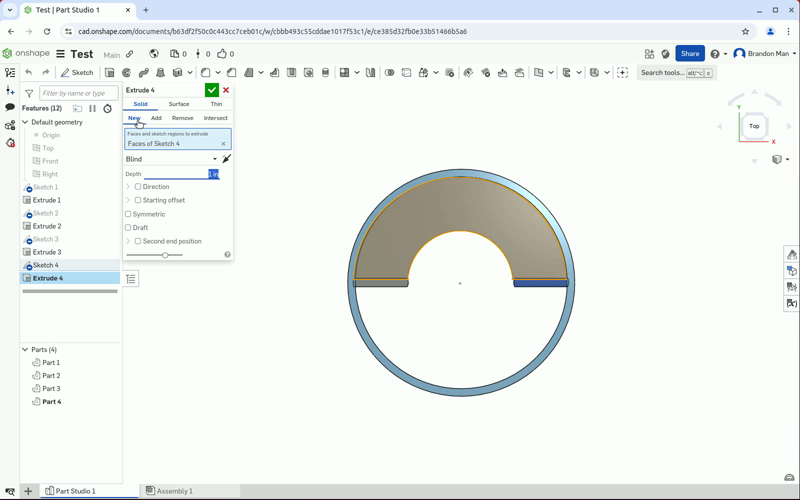
text(1.685)
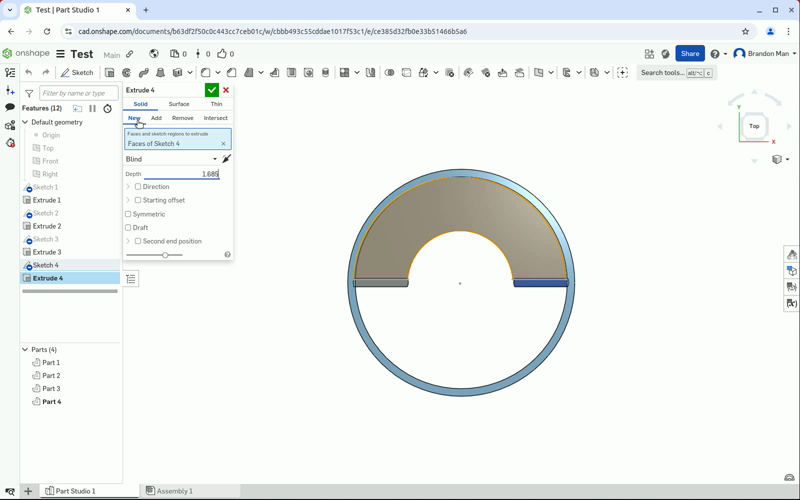
key(enter)
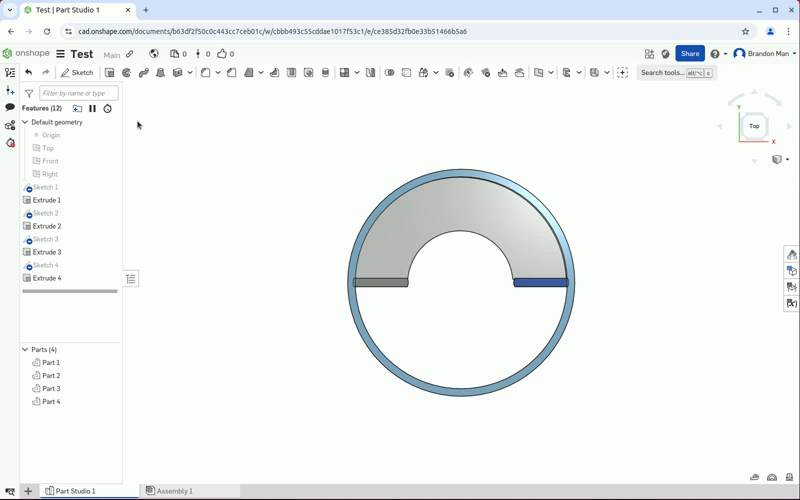
key(shift+h)
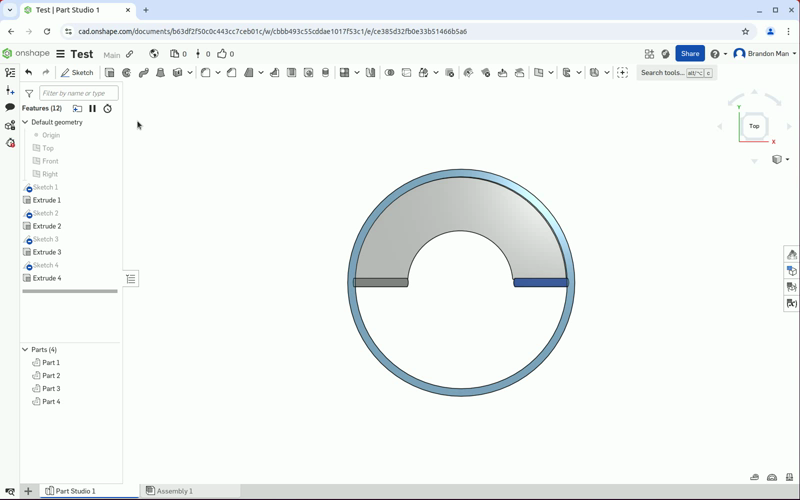
key(shift+h)
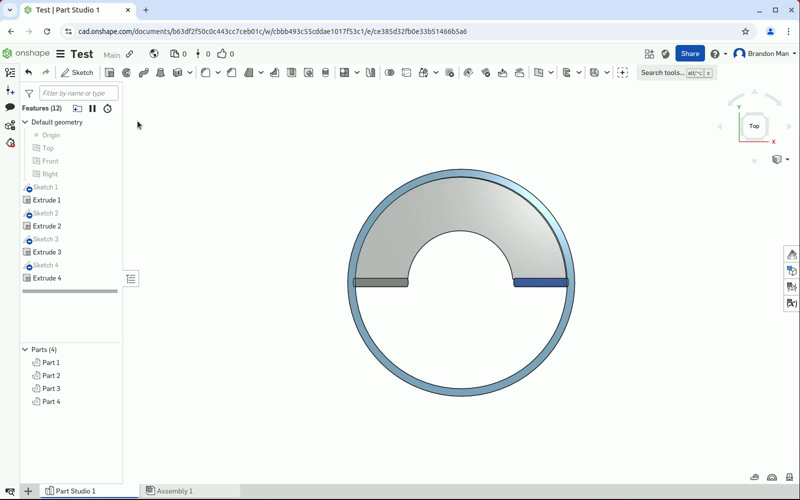
mouse_move(73, 189)
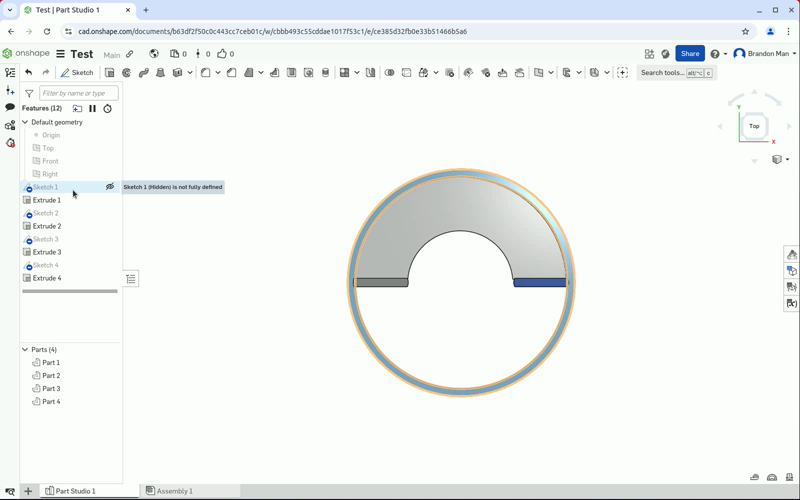
click(73, 189)
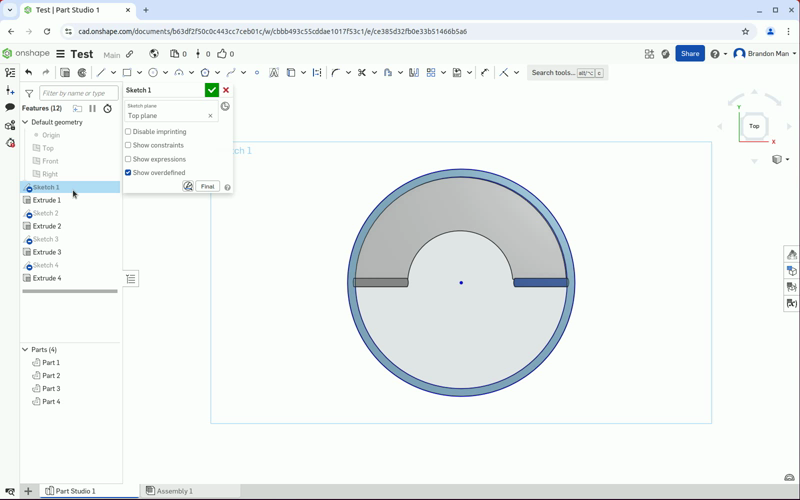
mouse_move(229, 92)
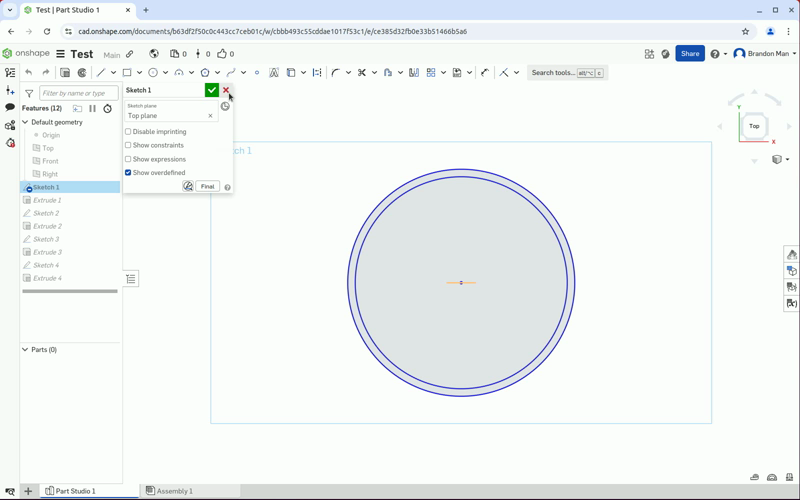
click(229, 92)
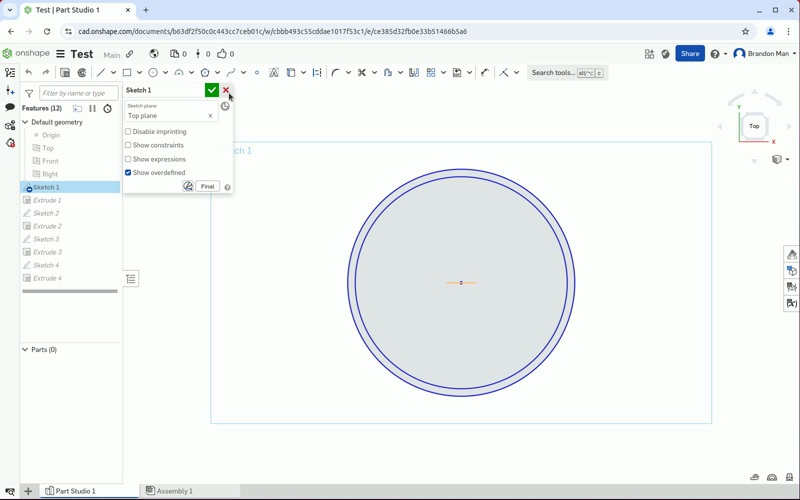
key(shift+s)
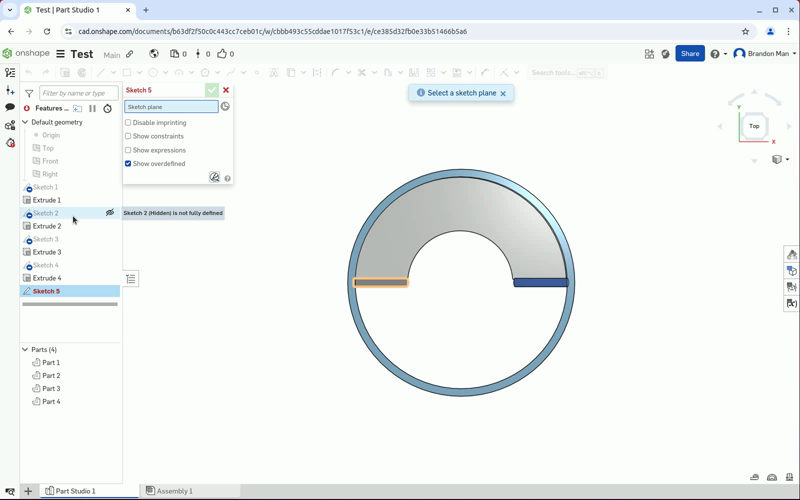
scroll(3)
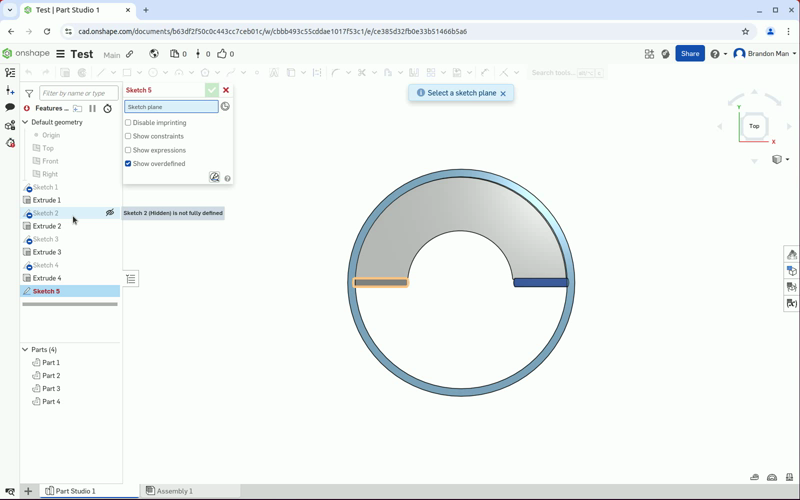
mouse_move(73, 150)
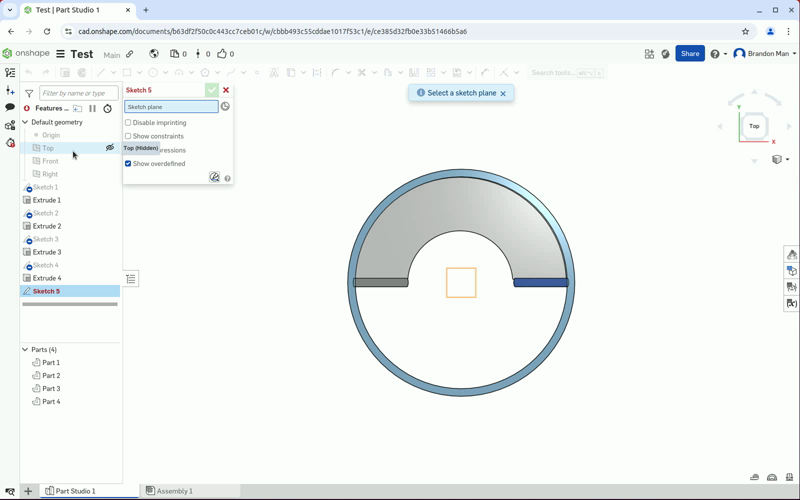
click(73, 150)
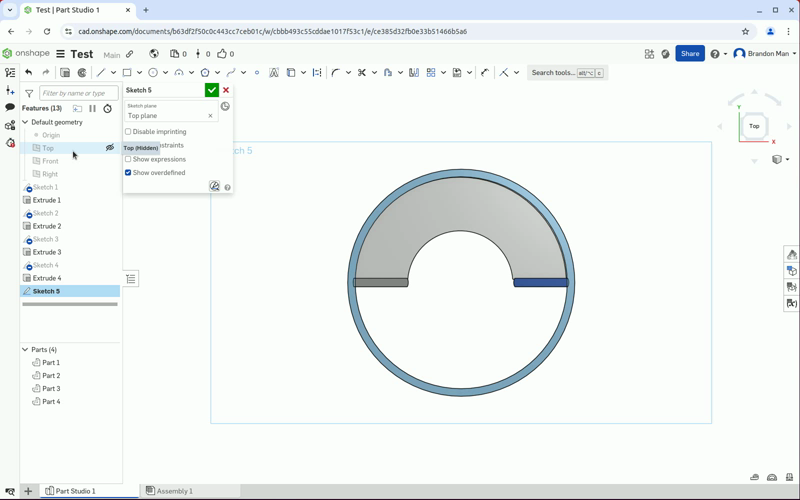
mouse_move(73, 352)
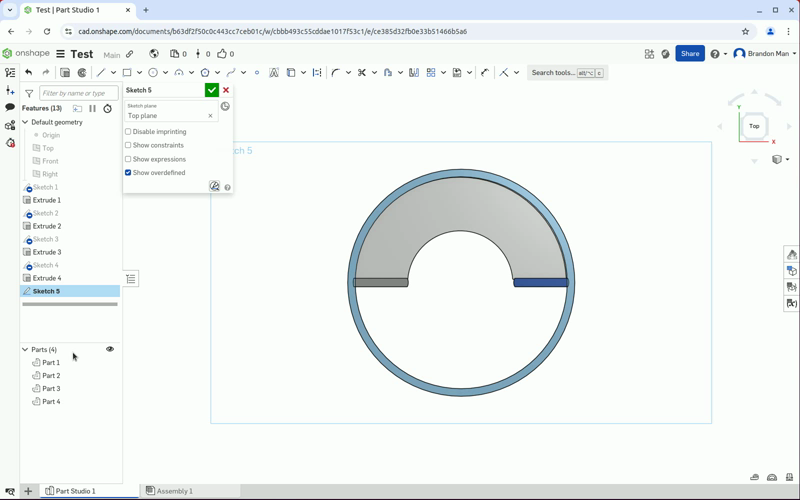
key(y)
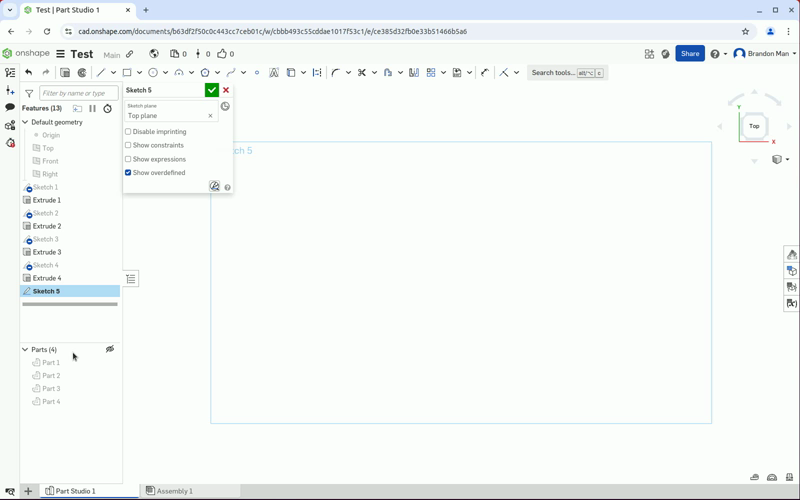
key(a)
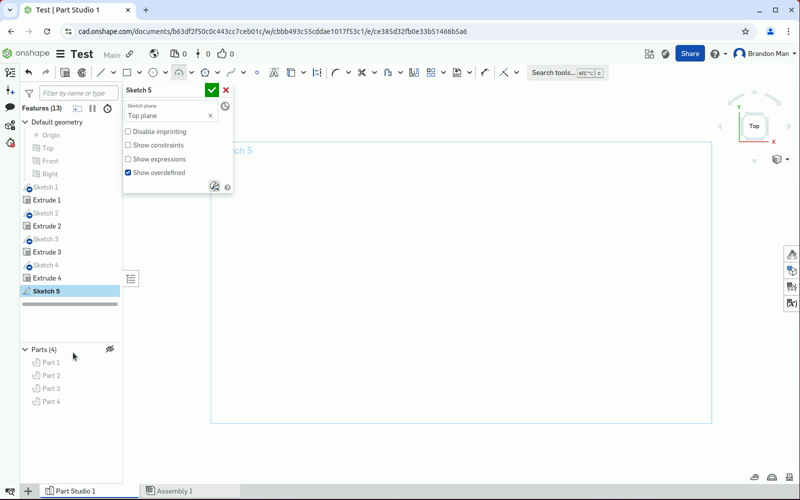
key_down(shift)
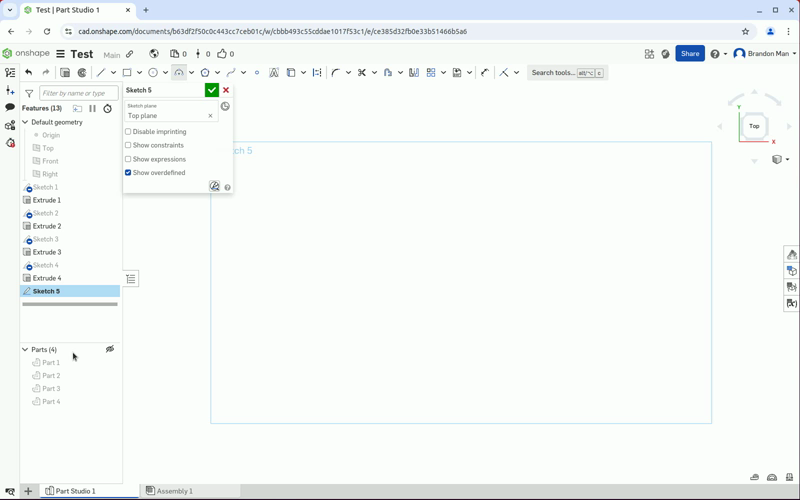
mouse_move(353, 286)
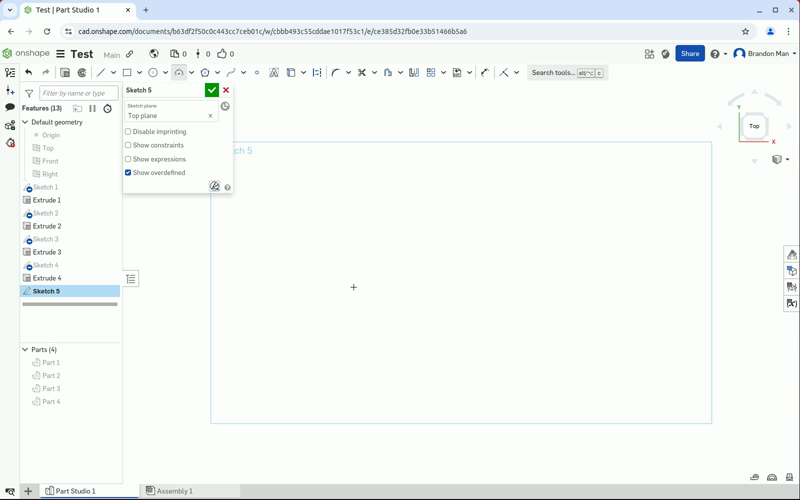
click(353, 286)
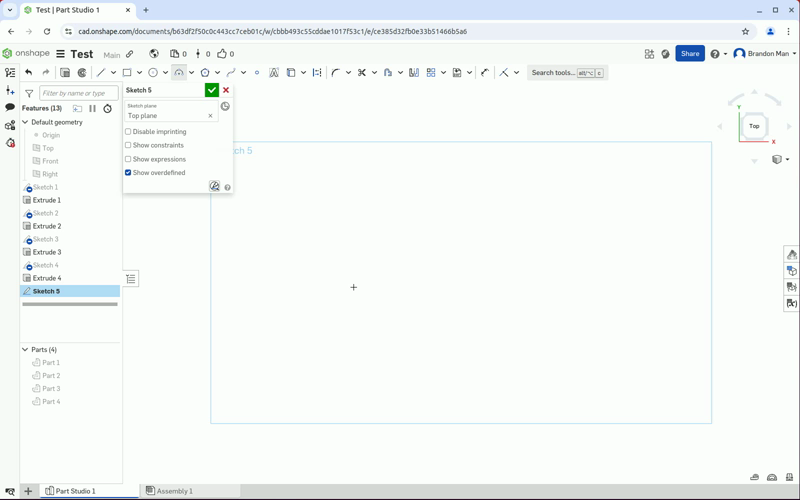
key_up(shift)
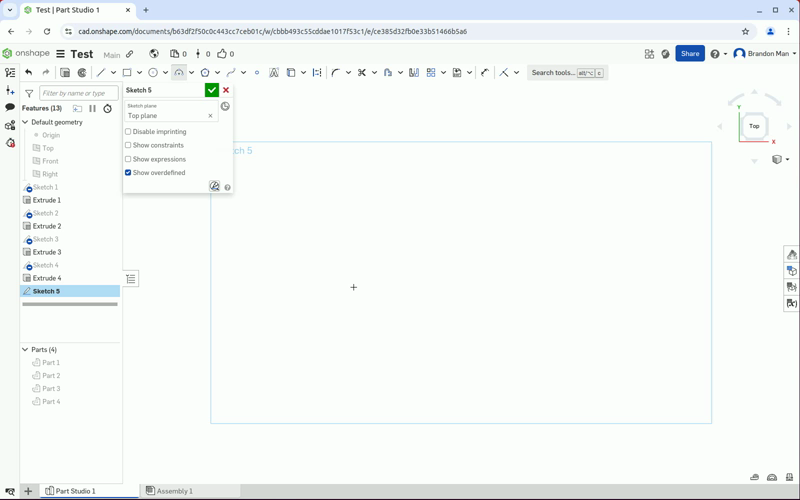
key_down(shift)
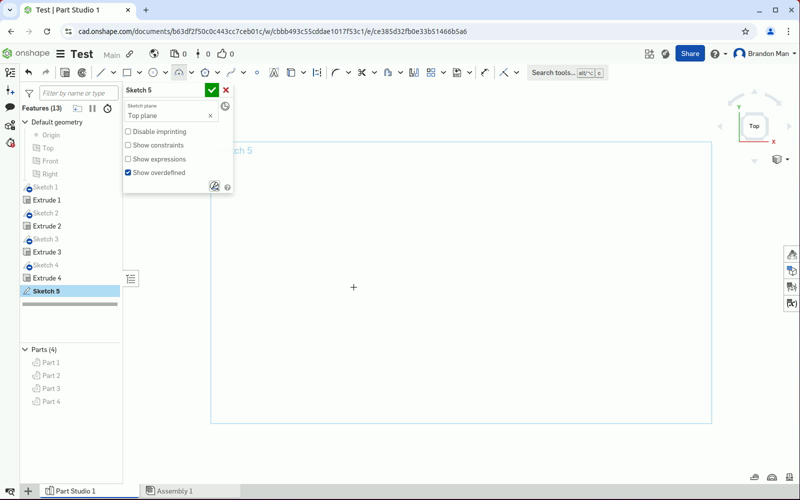
mouse_move(566, 286)
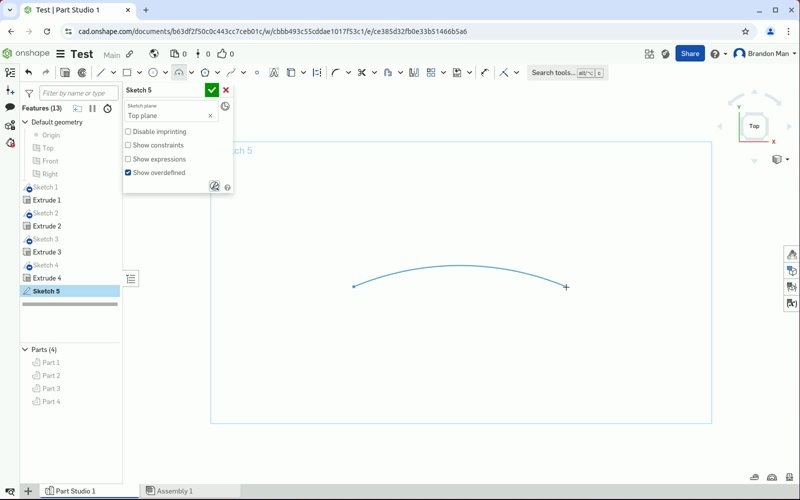
click(566, 286)
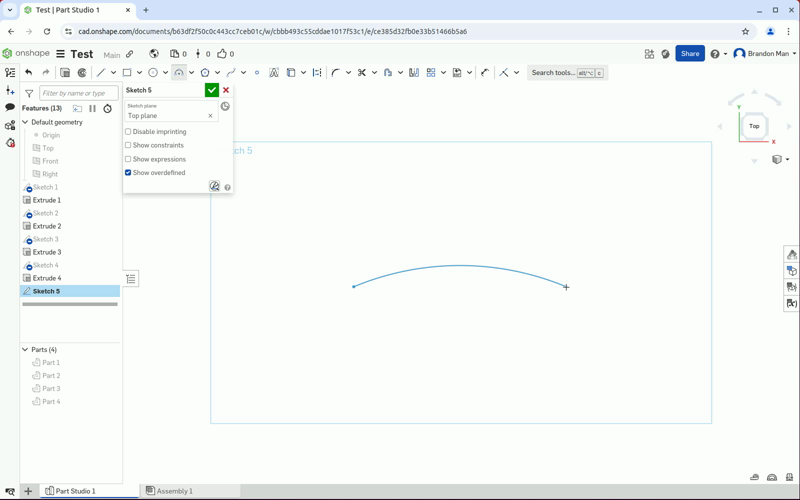
mouse_move(460, 388)
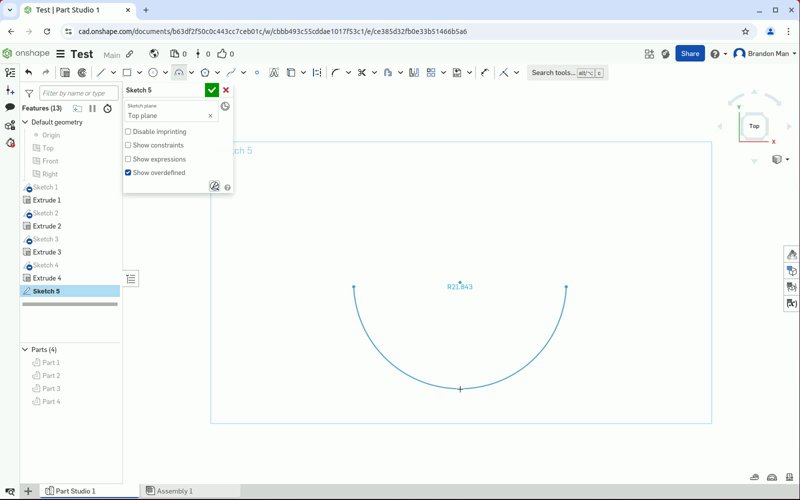
click(460, 388)
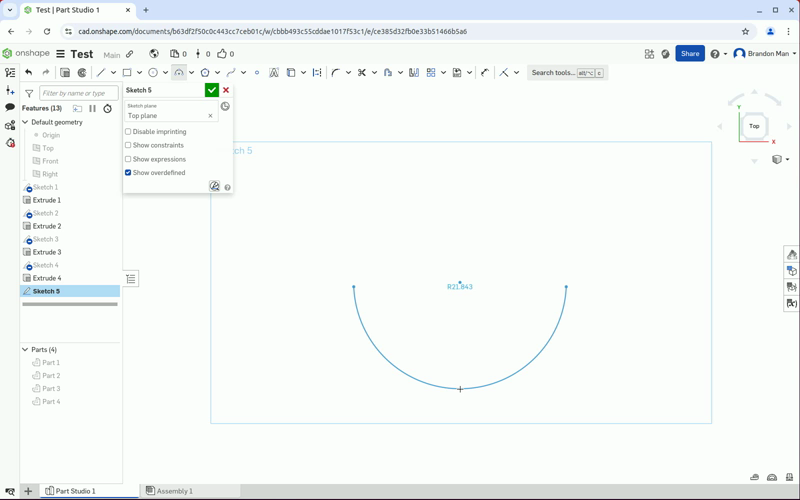
key_up(shift)
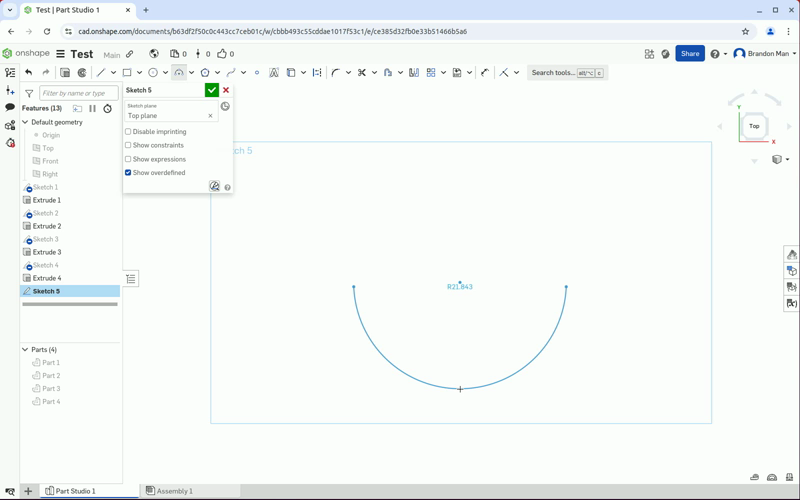
key(esc)
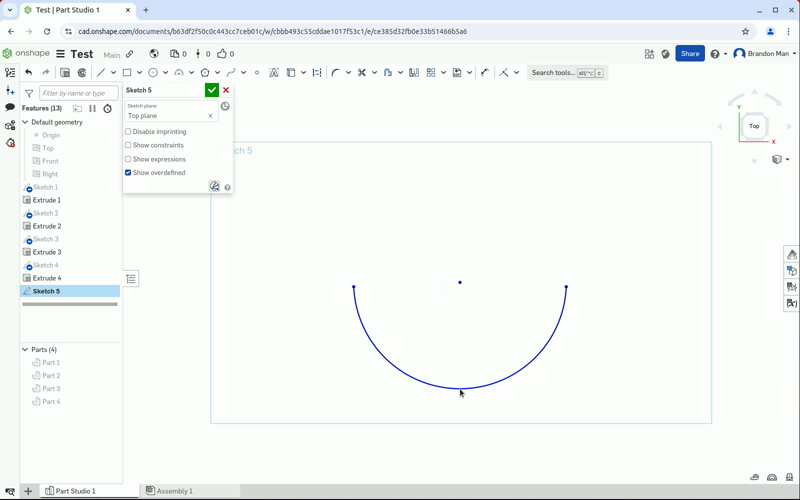
key(l)
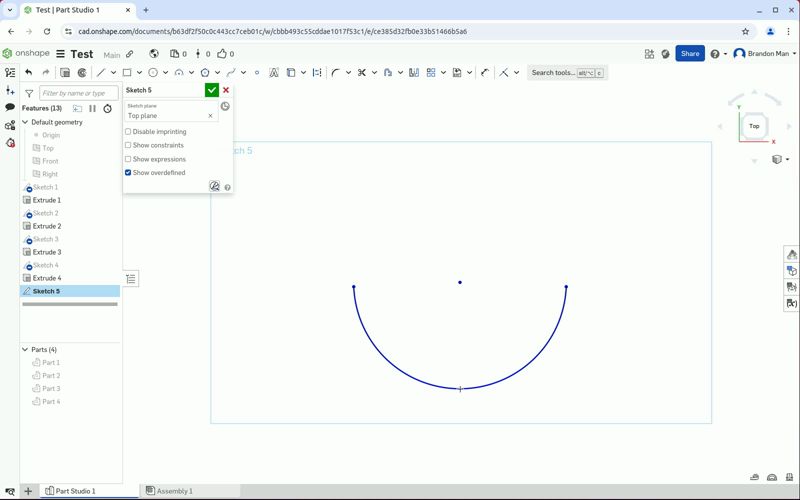
mouse_move(566, 286)
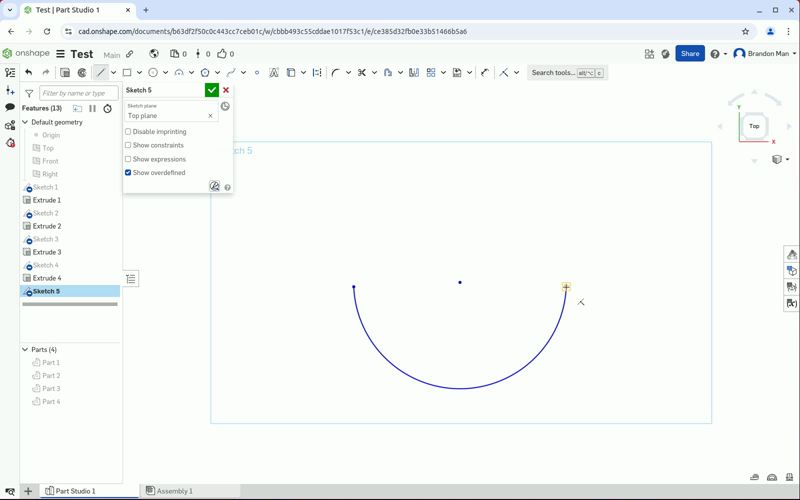
click(566, 286)
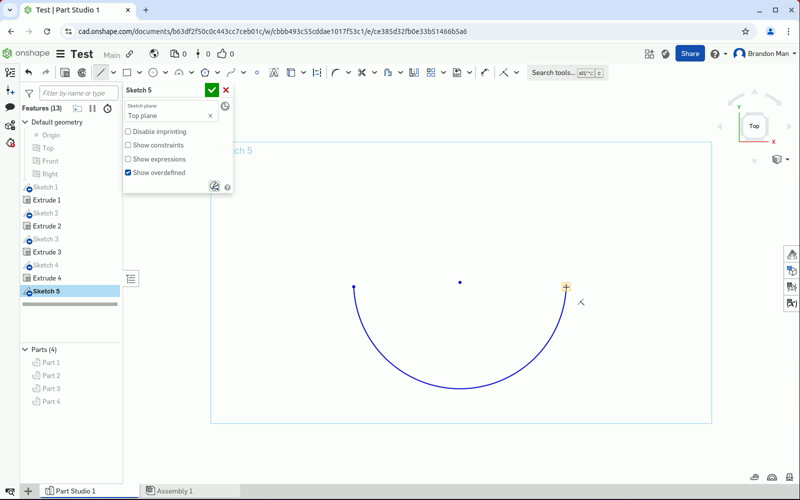
key_down(shift)
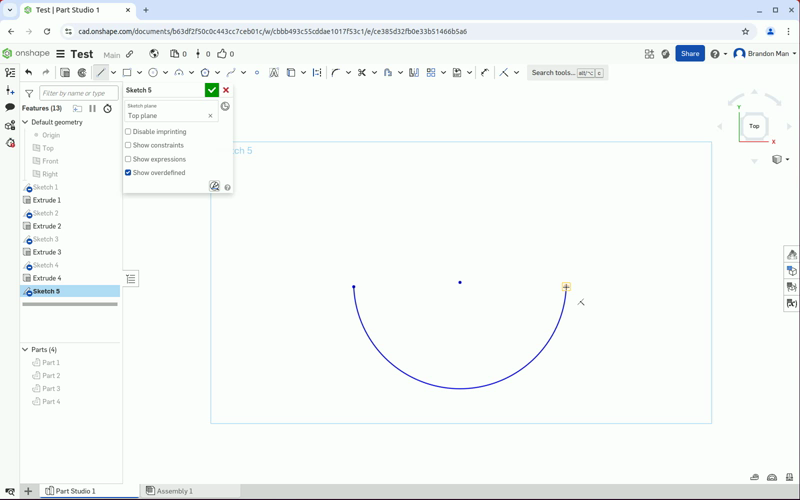
mouse_move(589, 286)
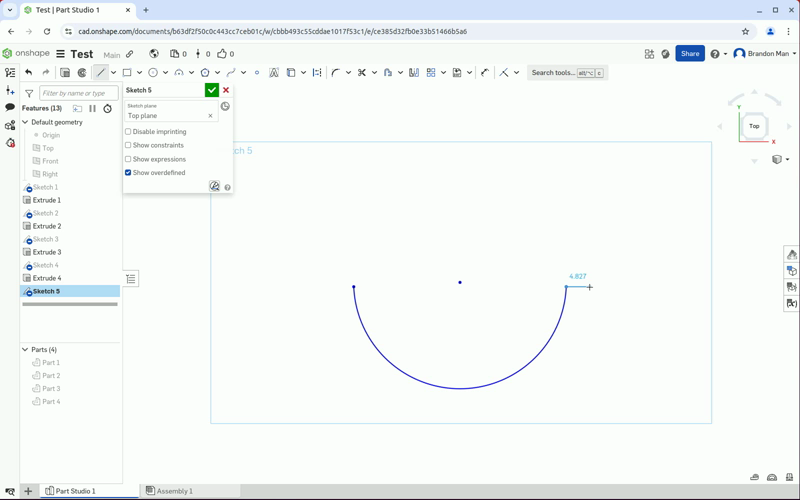
mouse_move(512, 286)
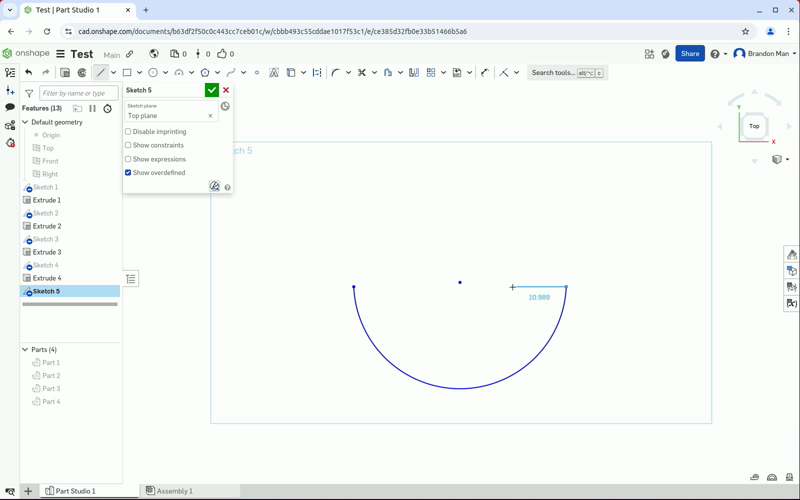
click(512, 286)
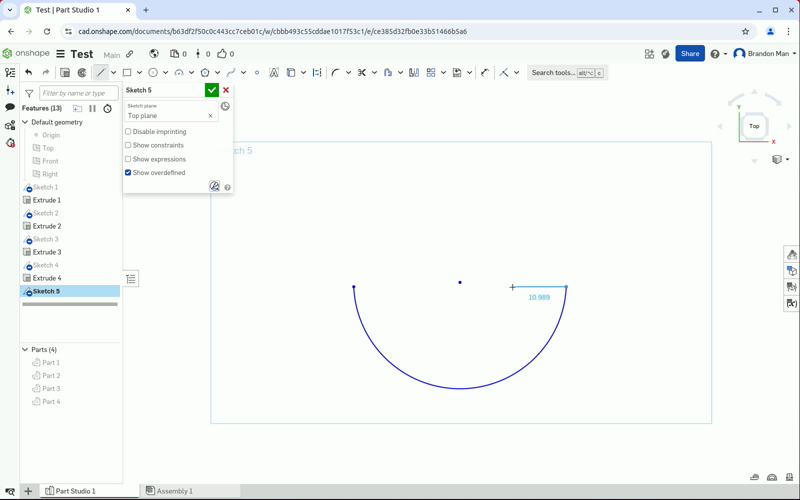
key_up(shift)
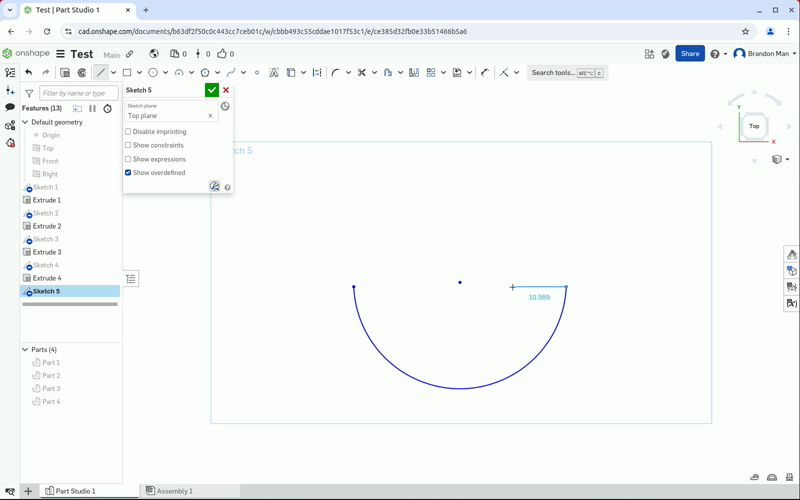
key(esc)
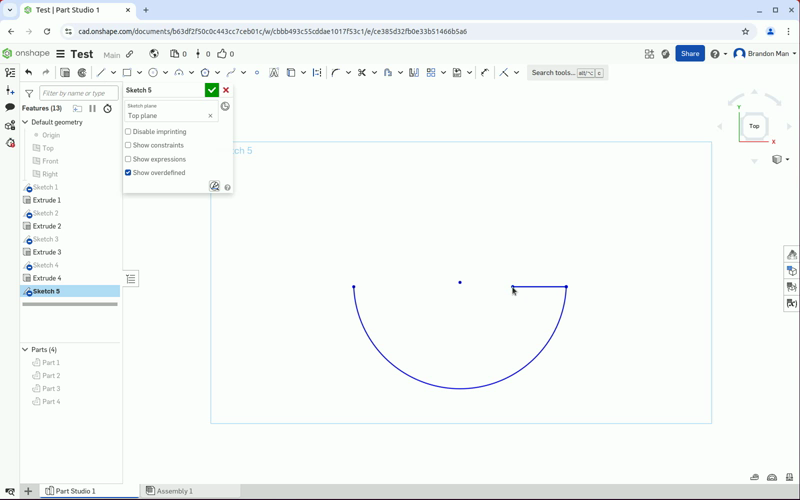
key(a)
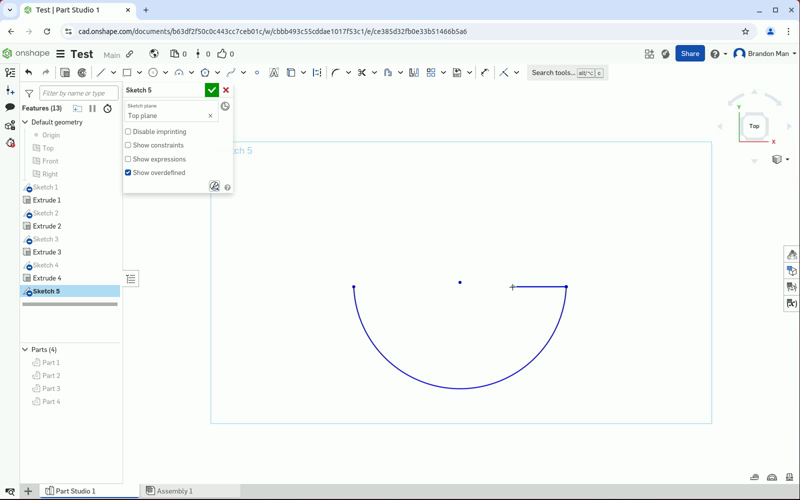
mouse_move(512, 286)
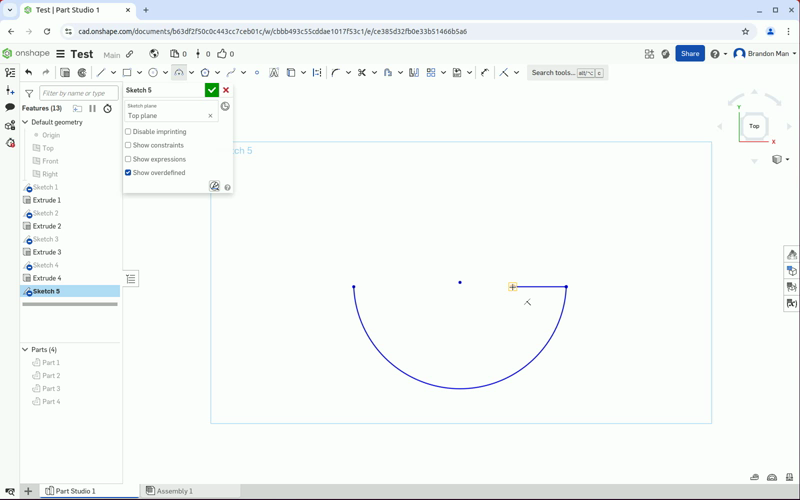
click(512, 286)
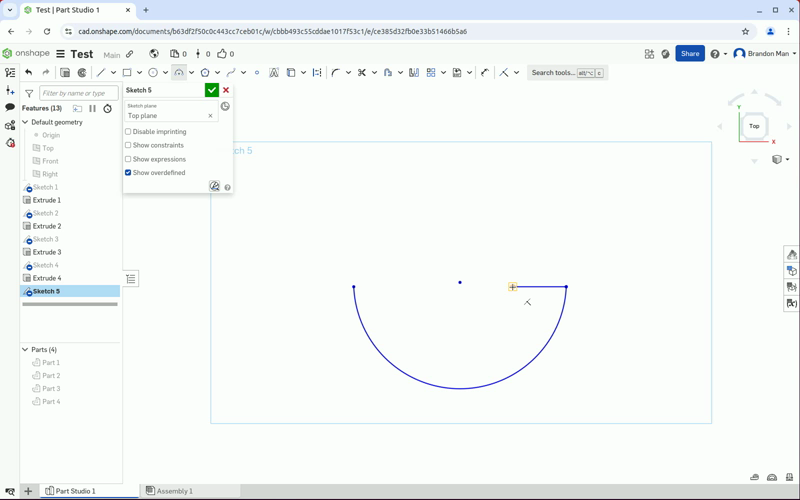
key_down(shift)
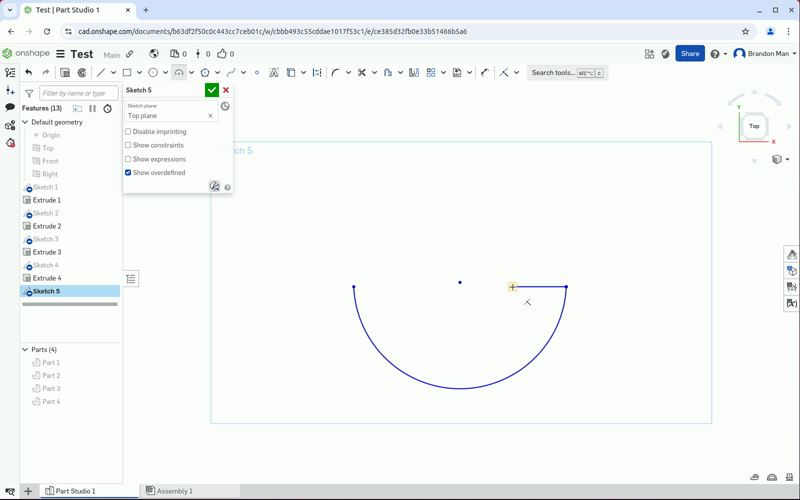
mouse_move(407, 286)
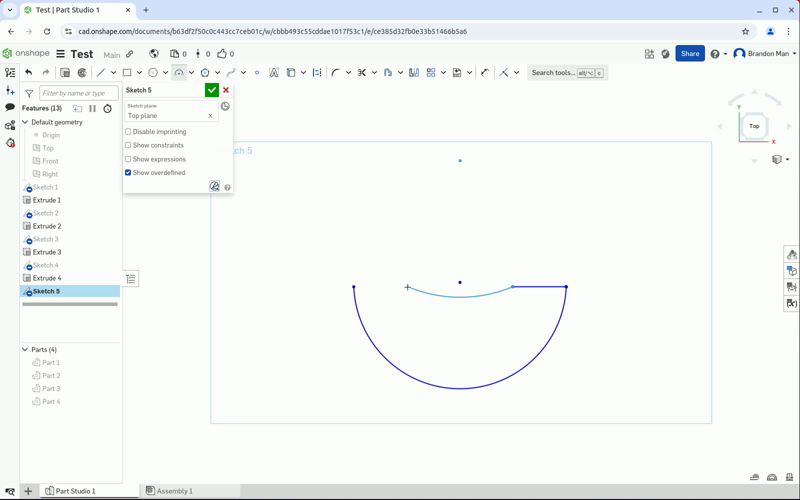
click(407, 286)
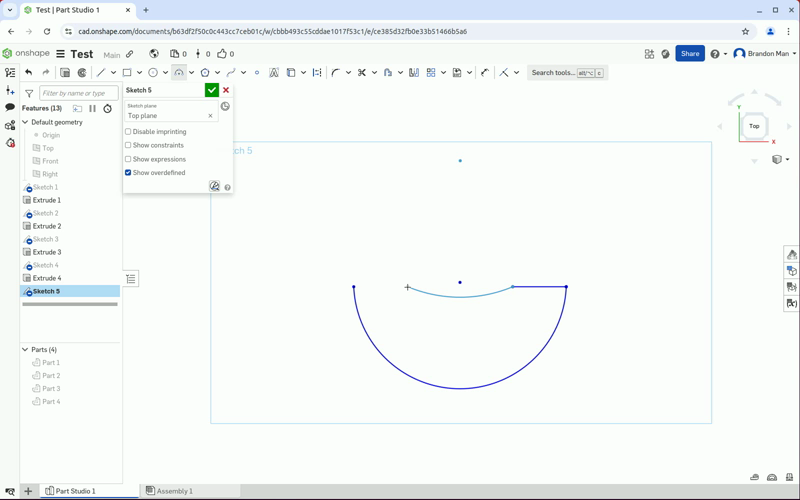
mouse_move(460, 335)
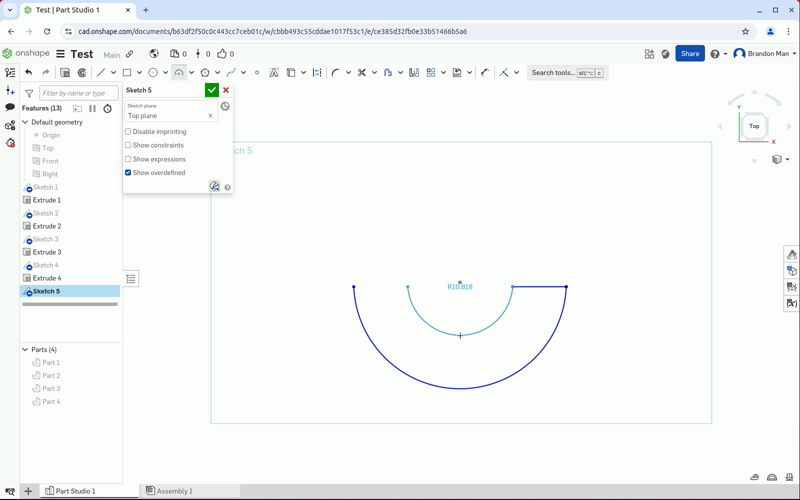
click(460, 335)
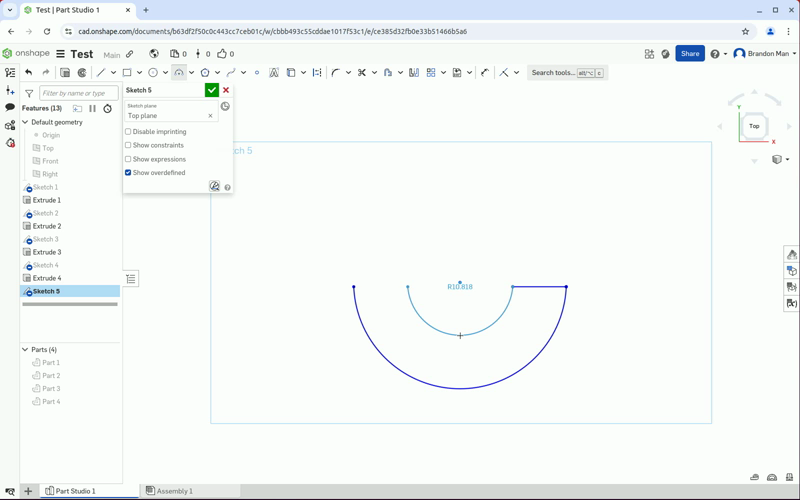
key_up(shift)
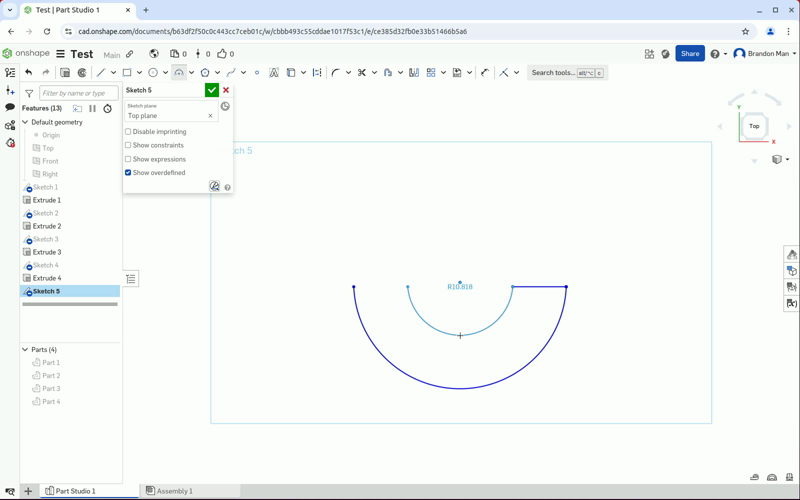
key(esc)
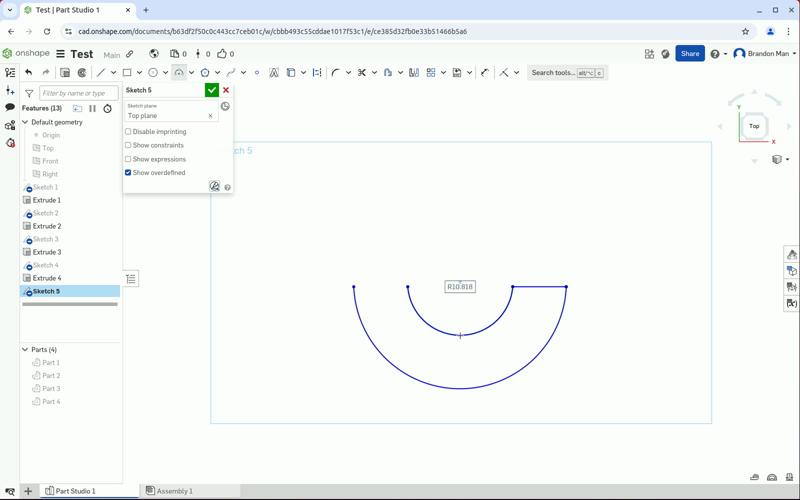
key(l)
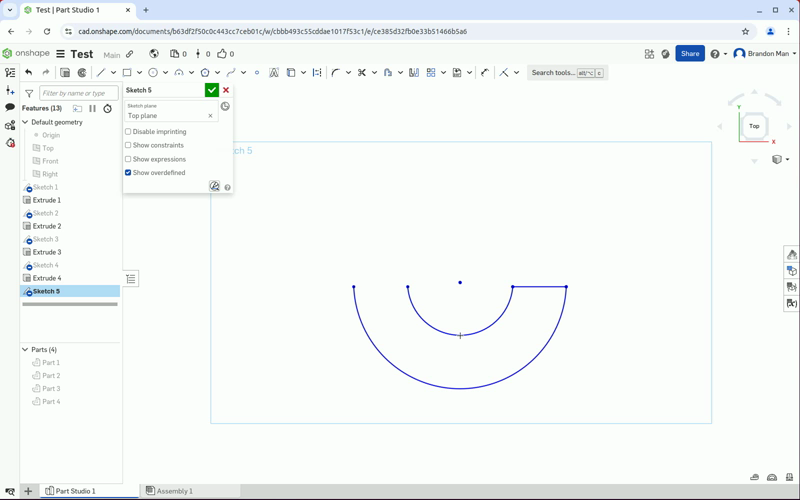
mouse_move(407, 286)
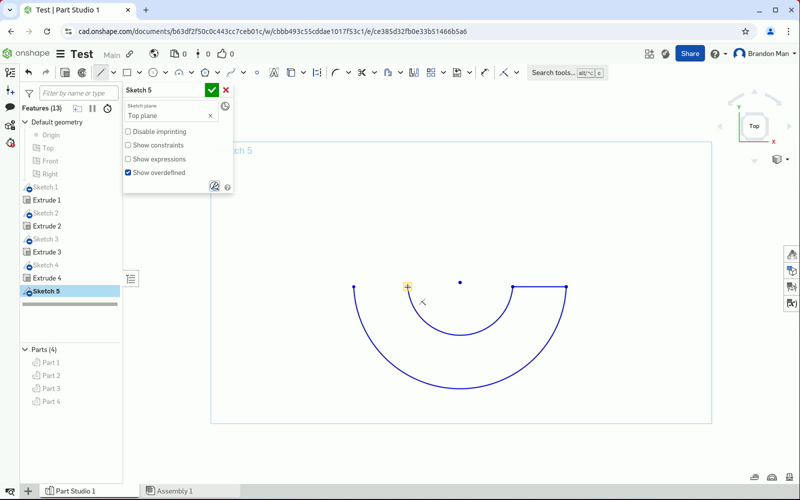
click(407, 286)
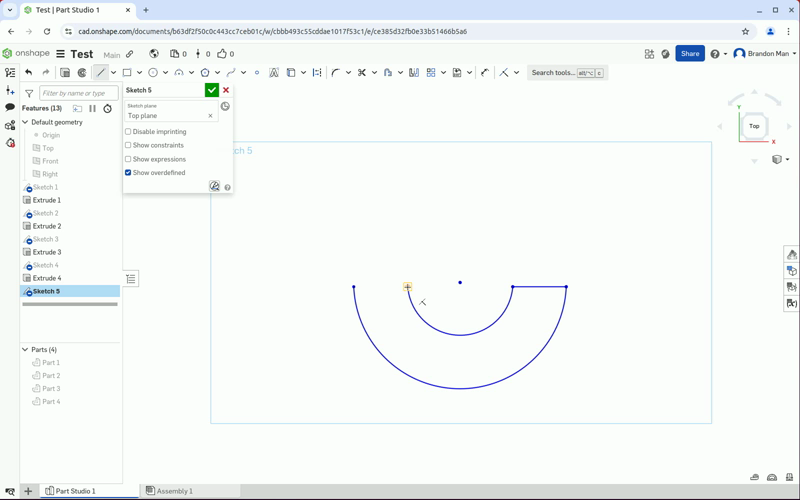
mouse_move(437, 286)
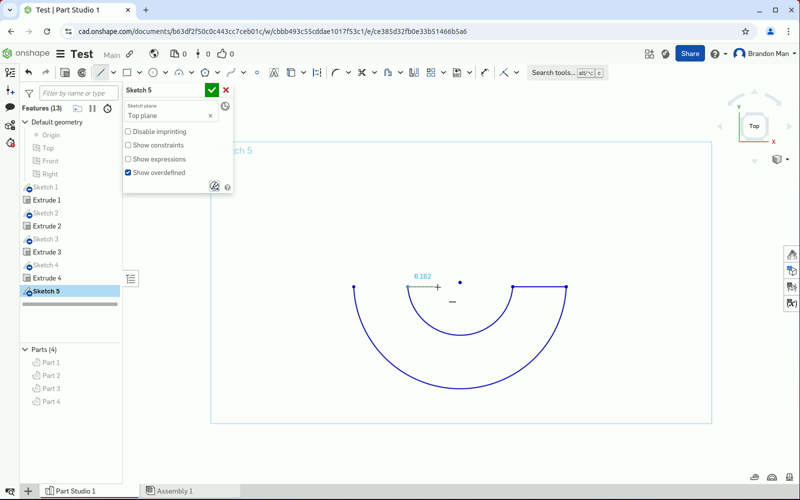
key_down(shift)
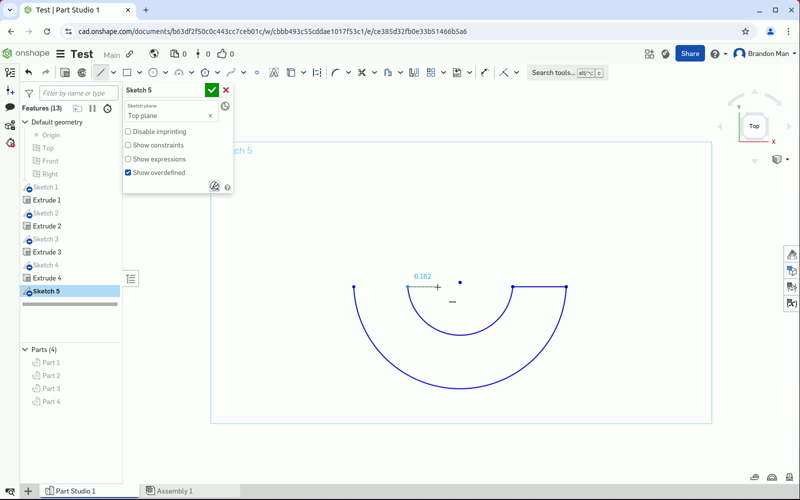
mouse_move(353, 286)
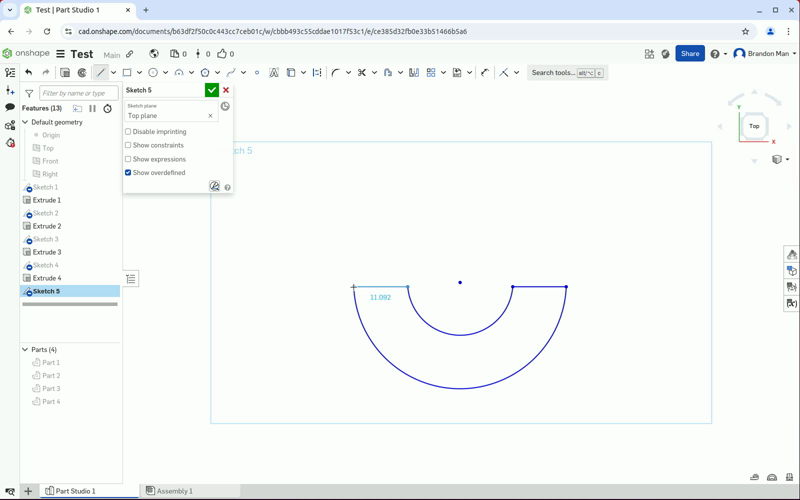
key_up(shift)
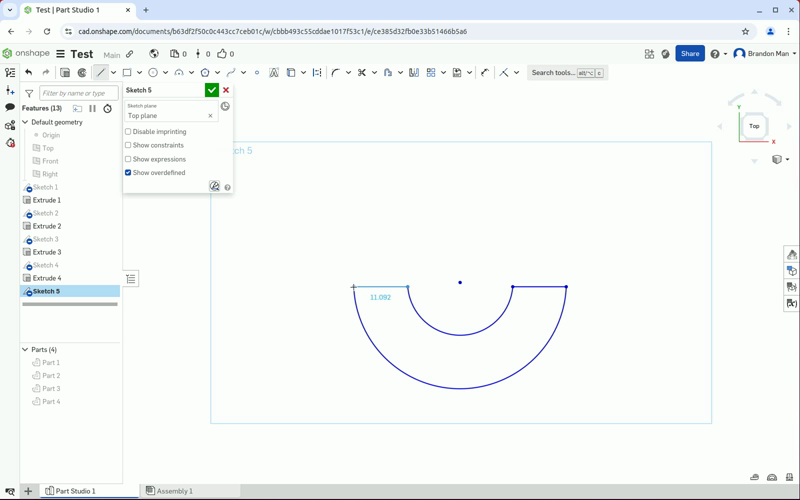
click(353, 286)
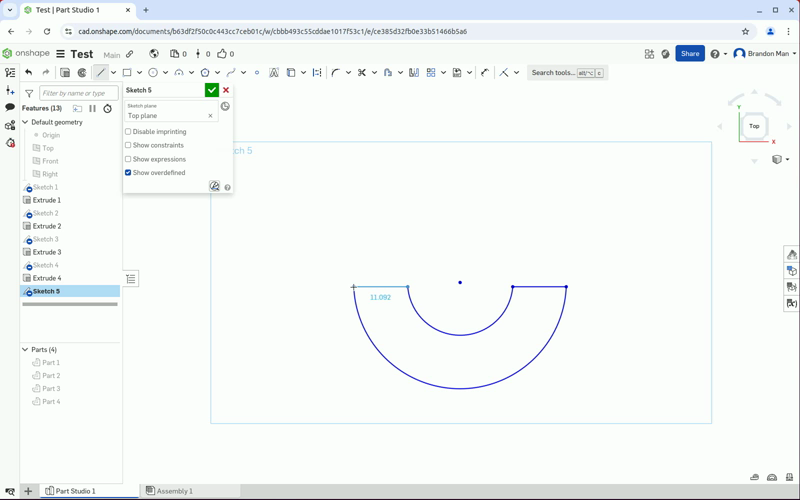
key(esc)
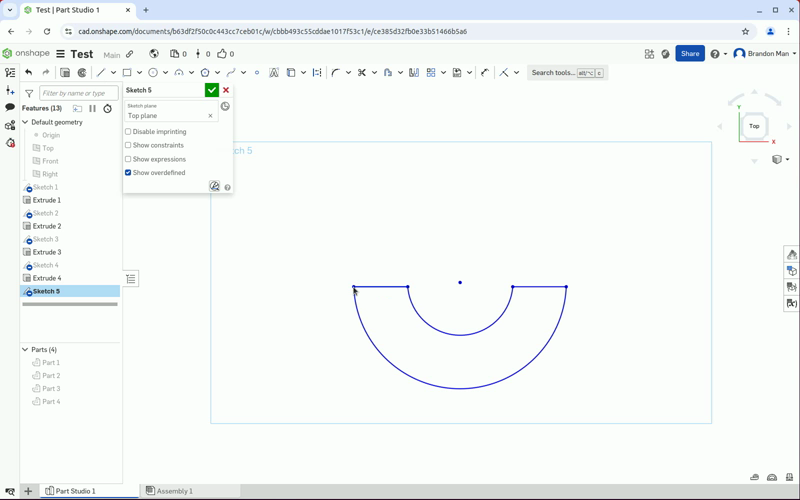
mouse_move(399, 339)
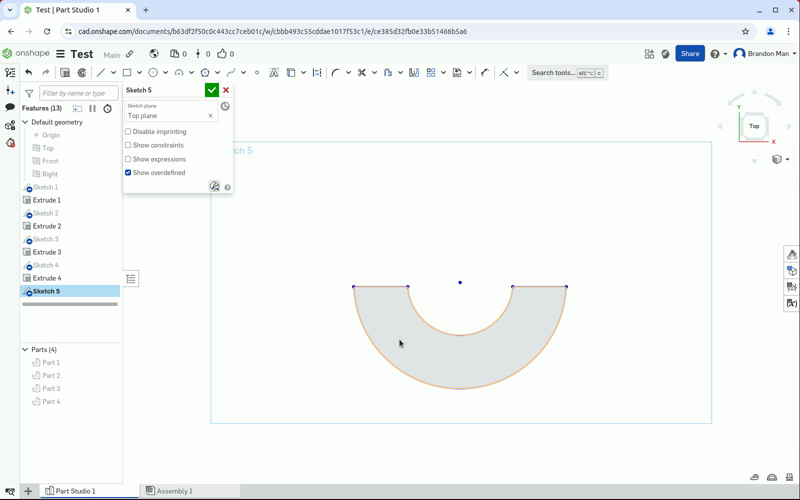
click(399, 339)
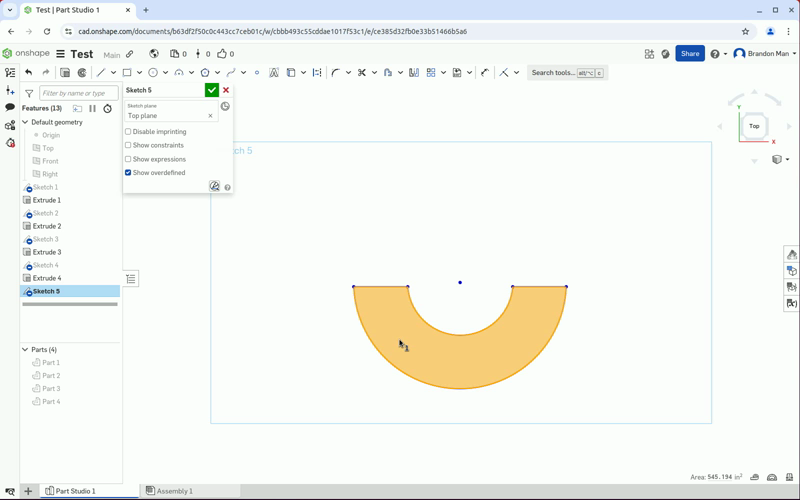
mouse_move(73, 352)
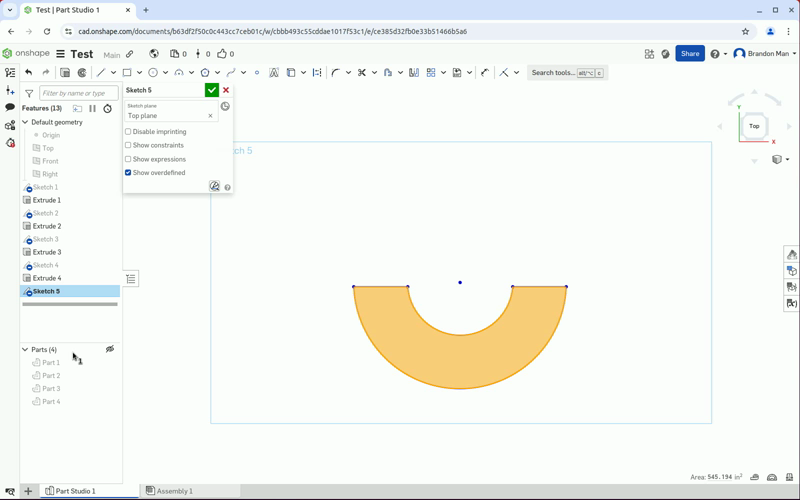
key(shift+y)
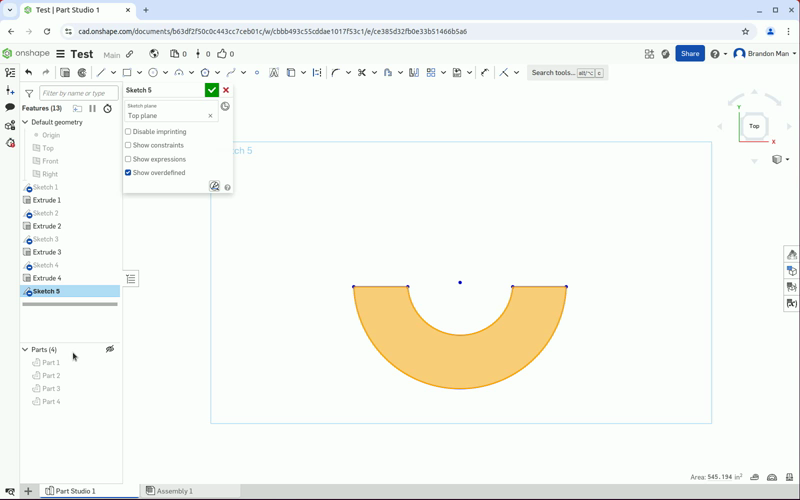
key(shift+e)
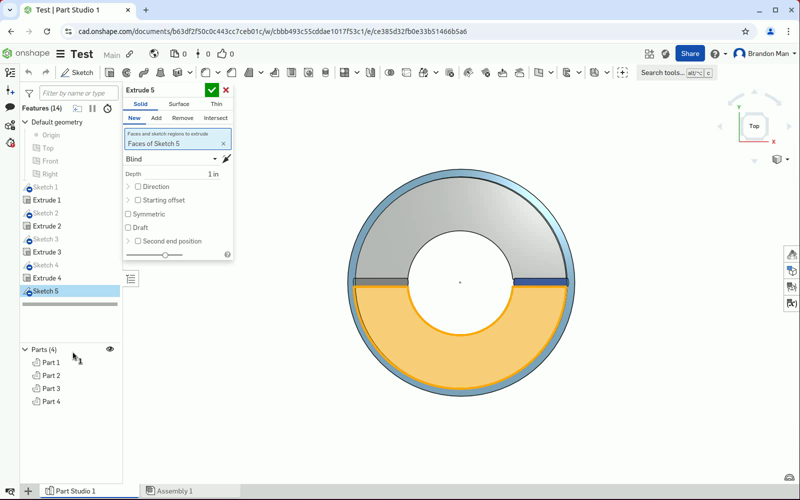
mouse_move(143, 106)
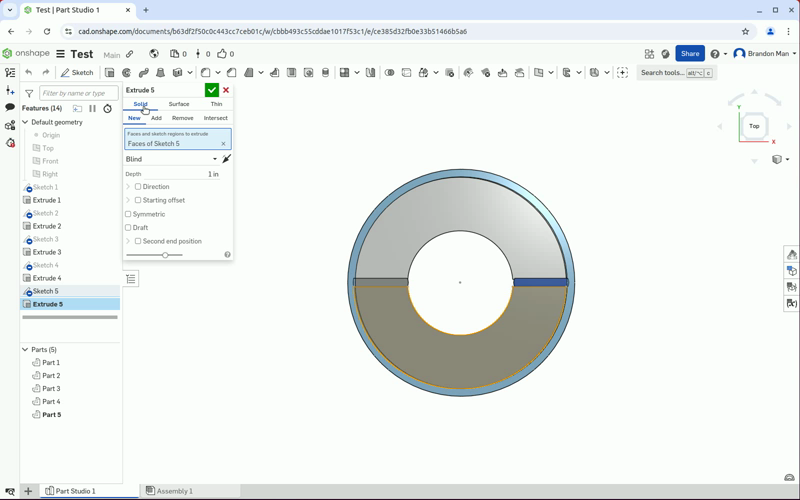
click(143, 106)
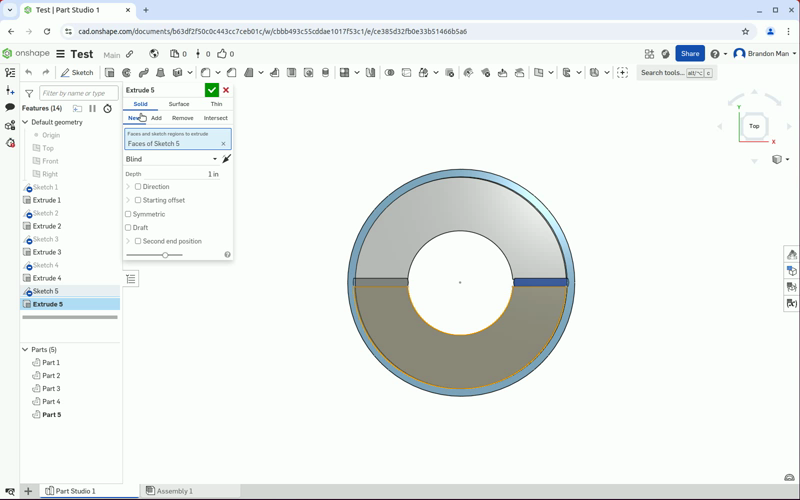
mouse_move(137, 120)
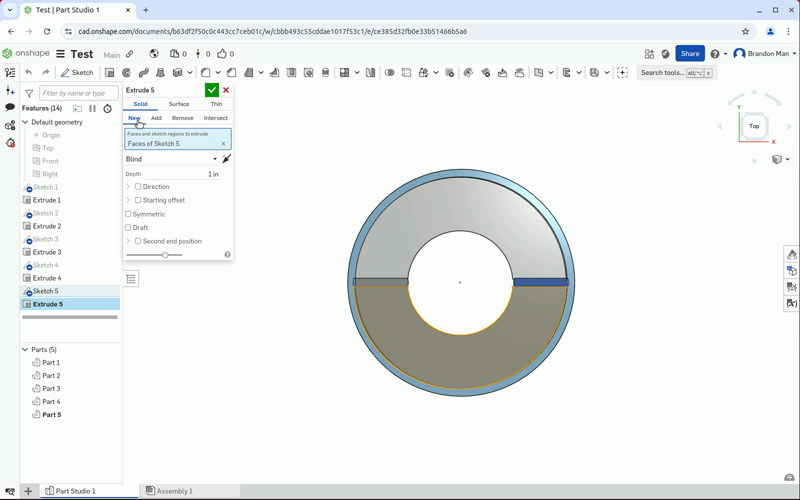
click(137, 120)
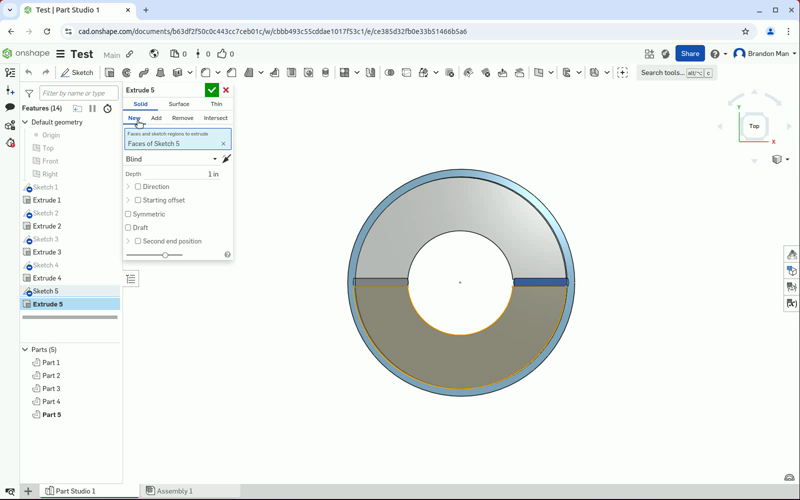
key(tab, 4)
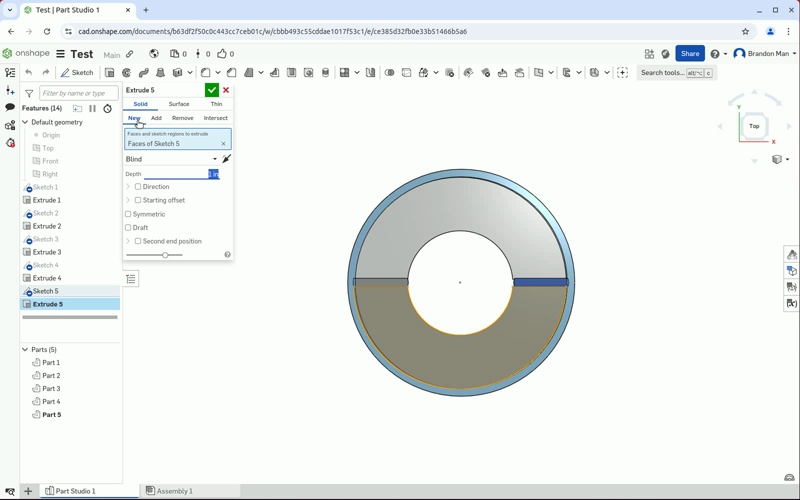
text(1.685)
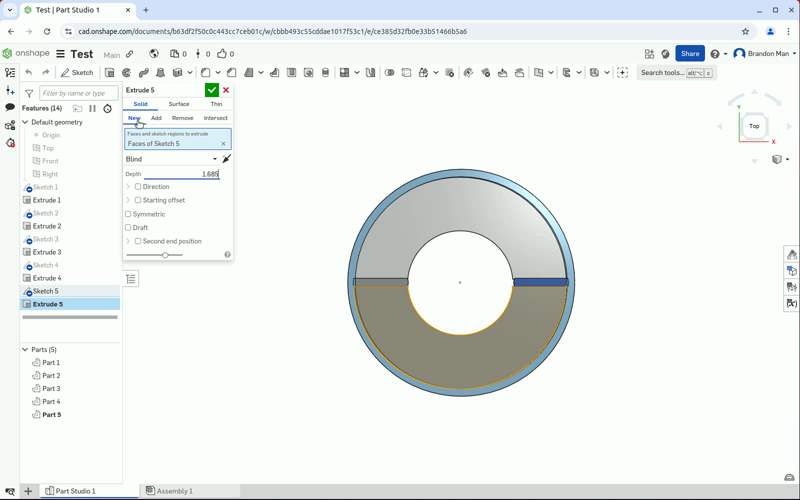
key(enter)
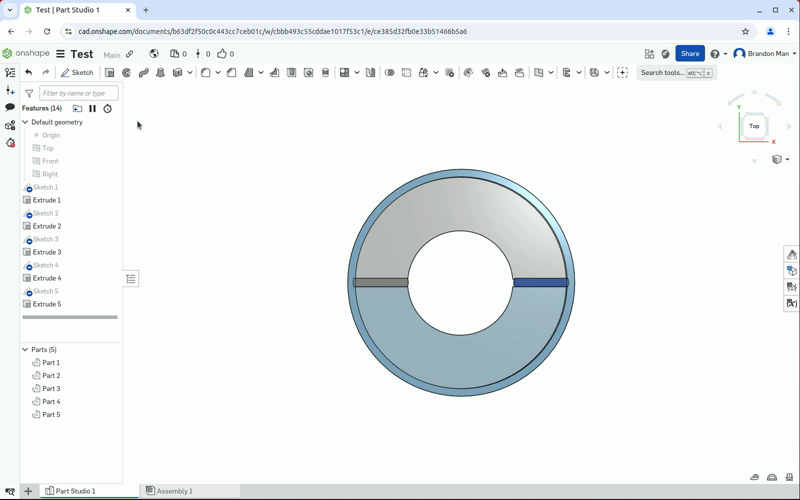
key(shift+h)
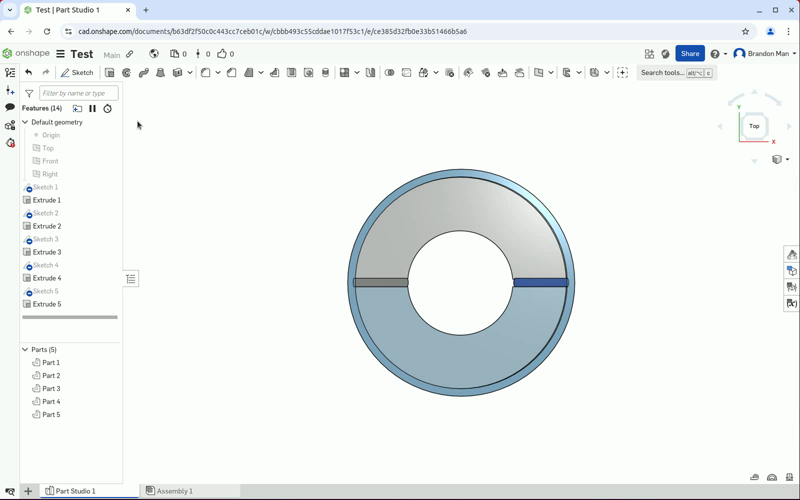
key(shift+h)
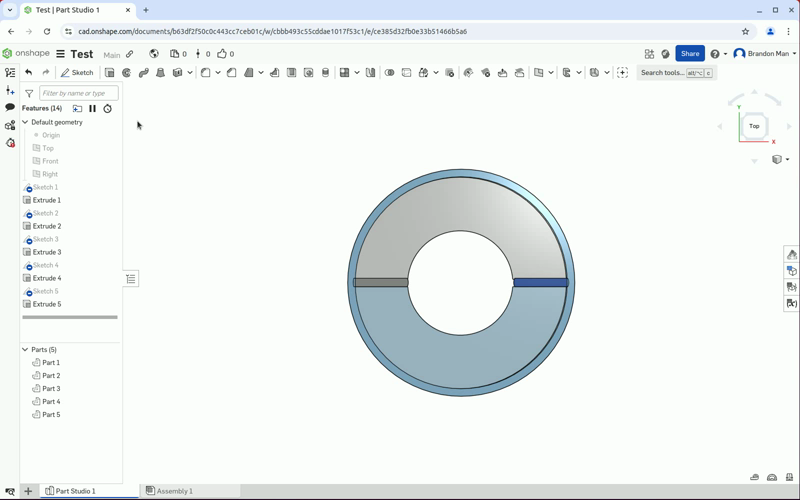
mouse_move(73, 189)
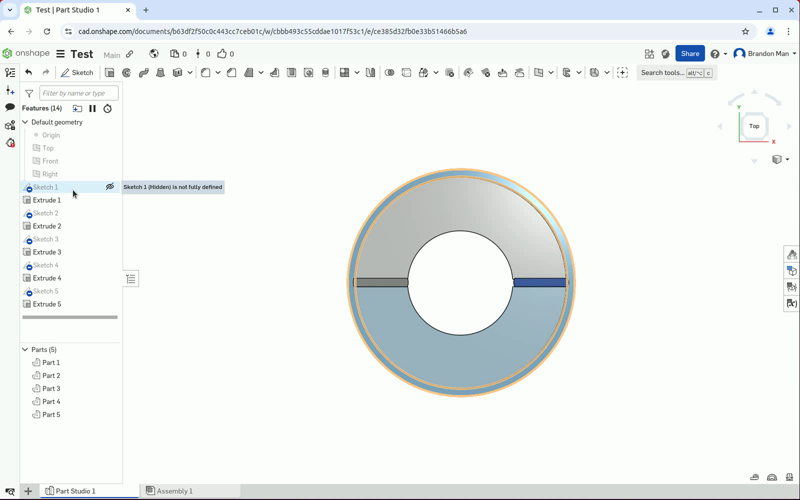
click(73, 189)
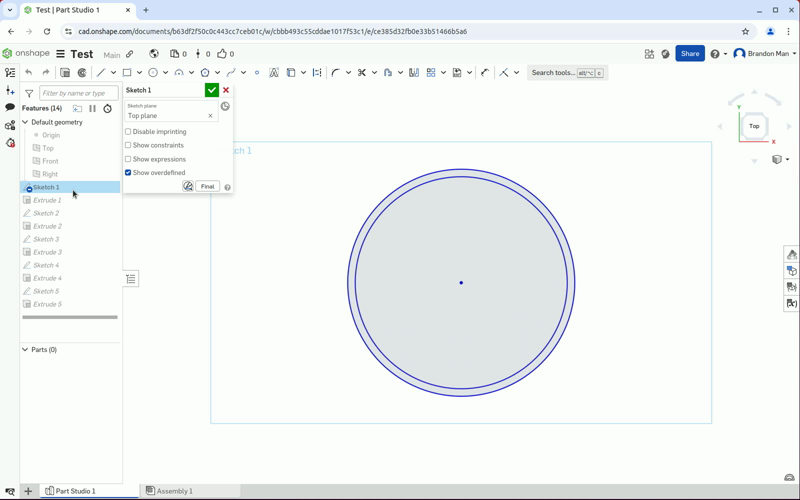
mouse_move(229, 92)
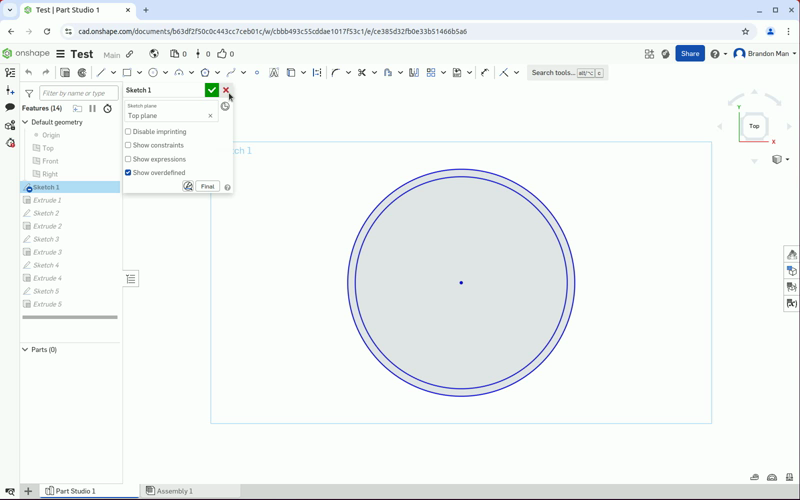
click(229, 92)
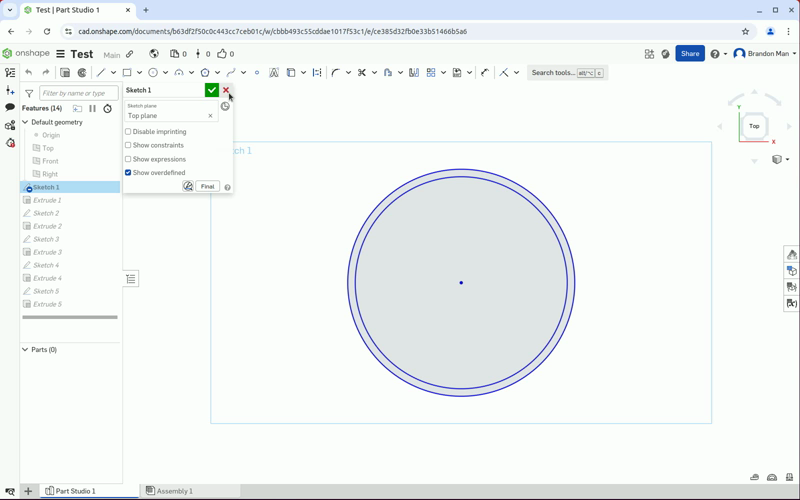
key(shift+s)
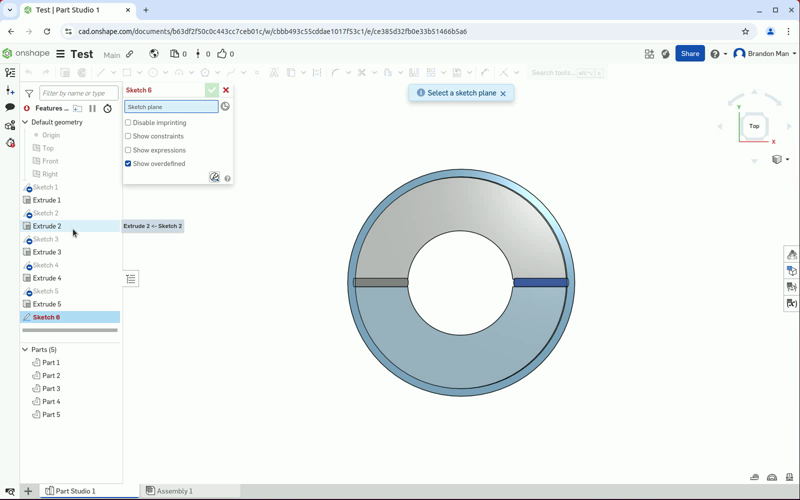
scroll(3)
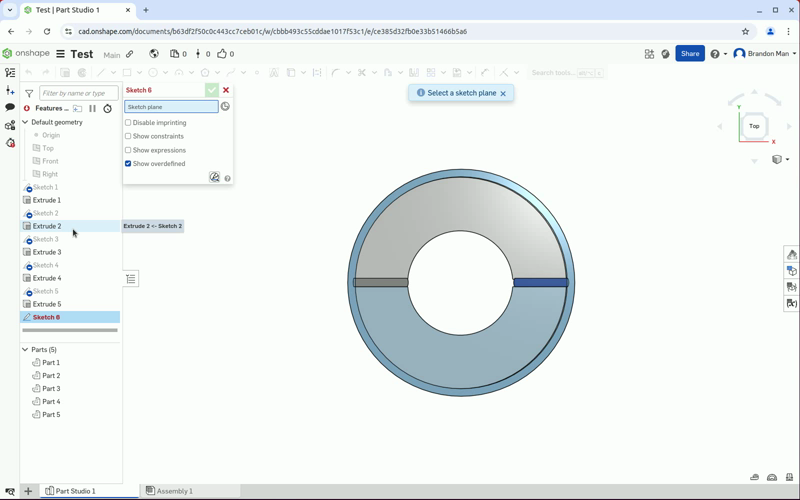
mouse_move(73, 150)
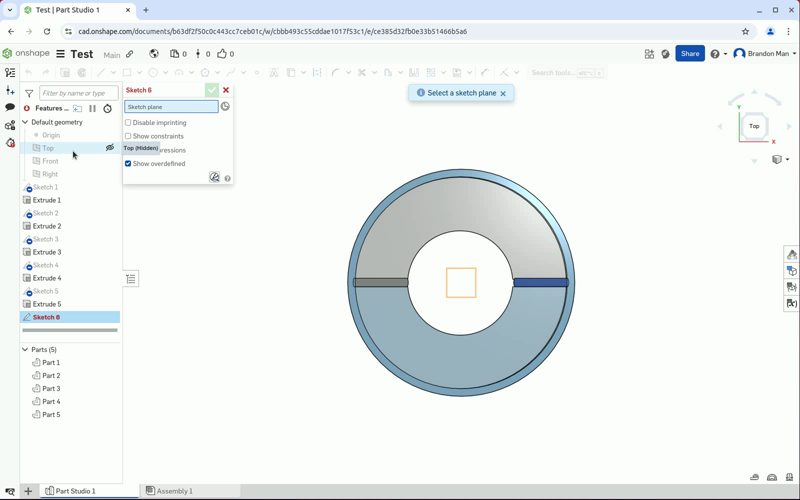
click(73, 150)
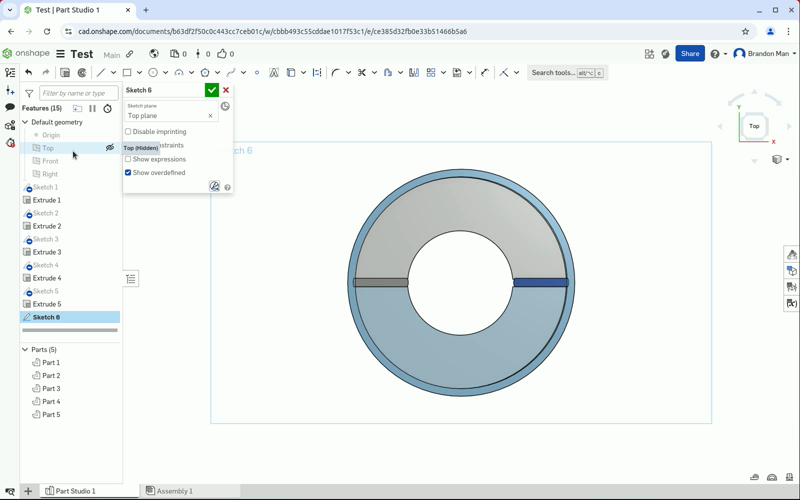
mouse_move(73, 352)
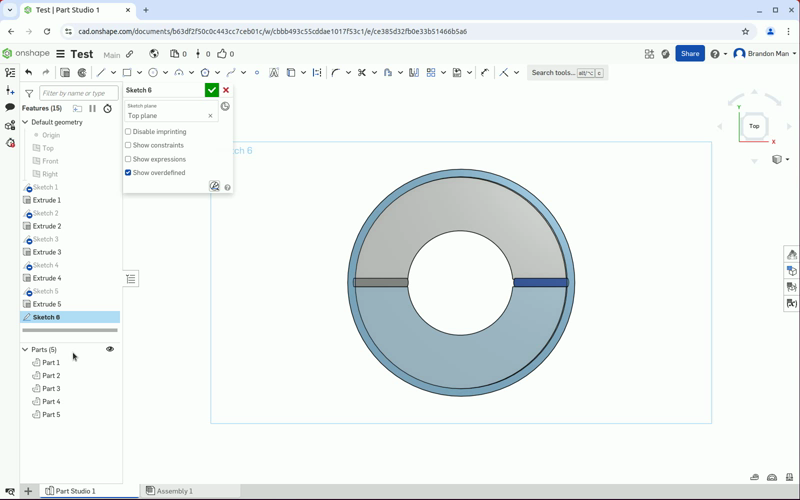
key(y)
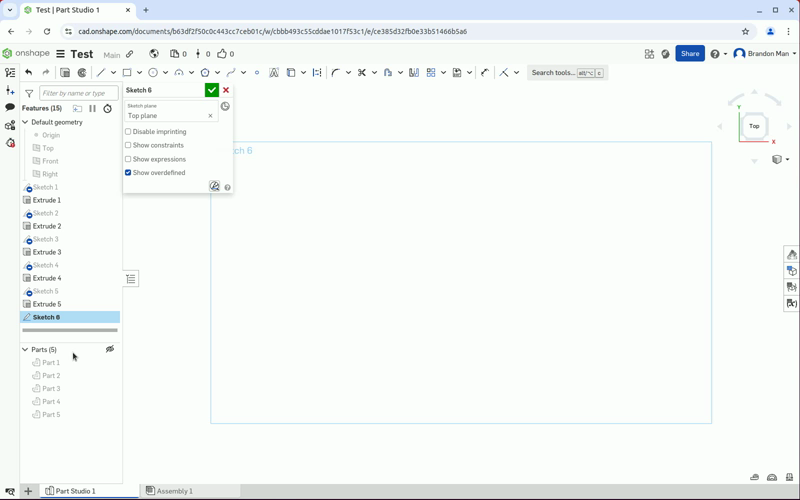
key(l)
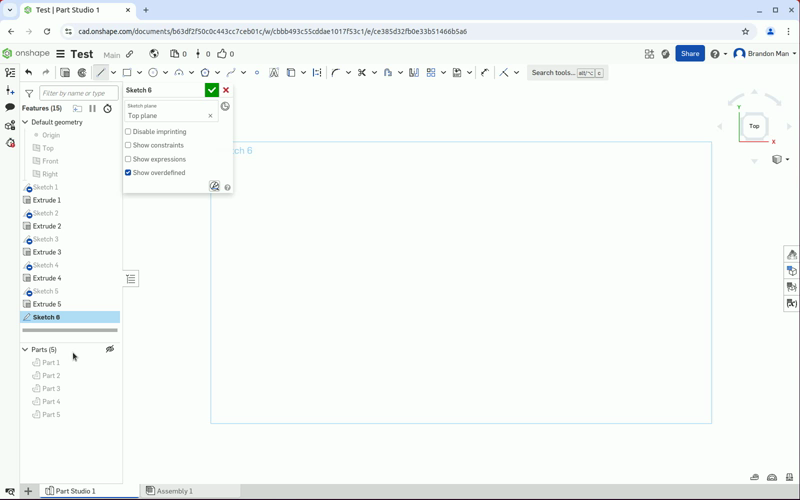
key_down(shift)
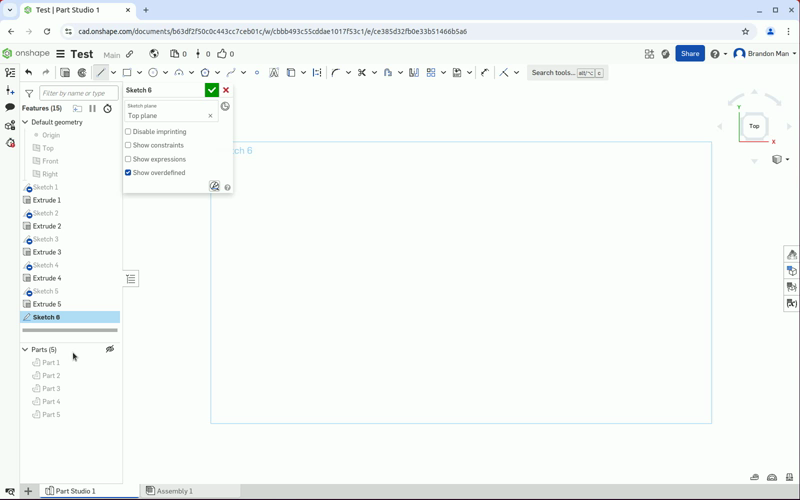
mouse_move(406, 279)
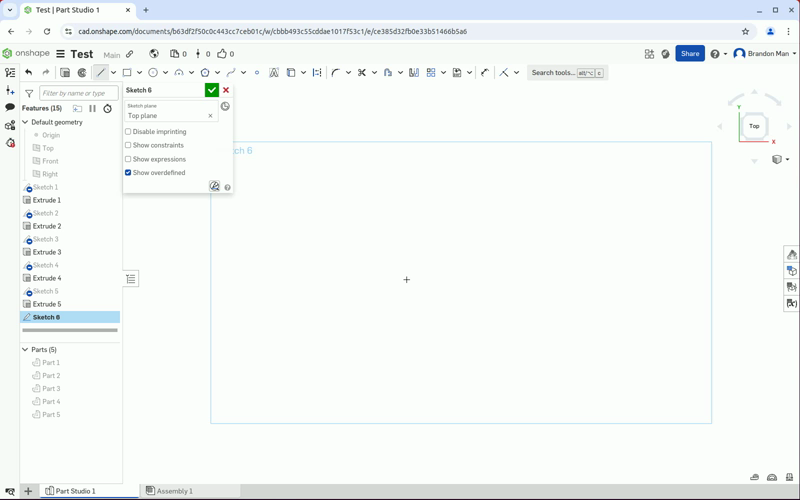
click(406, 279)
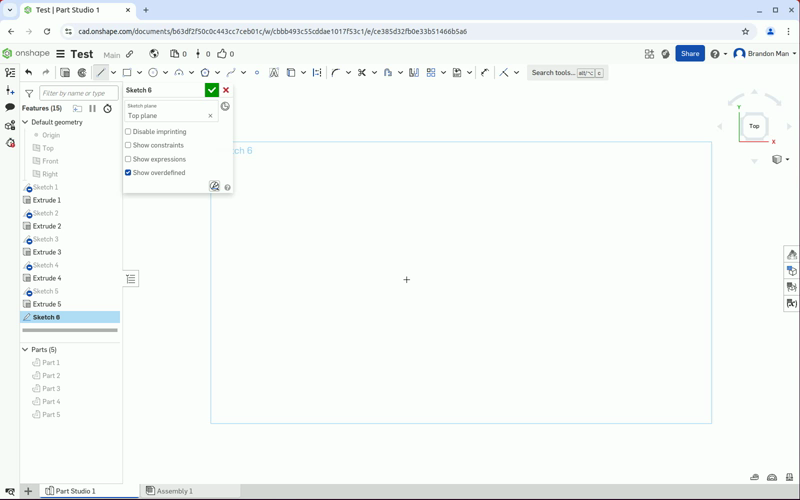
key_up(shift)
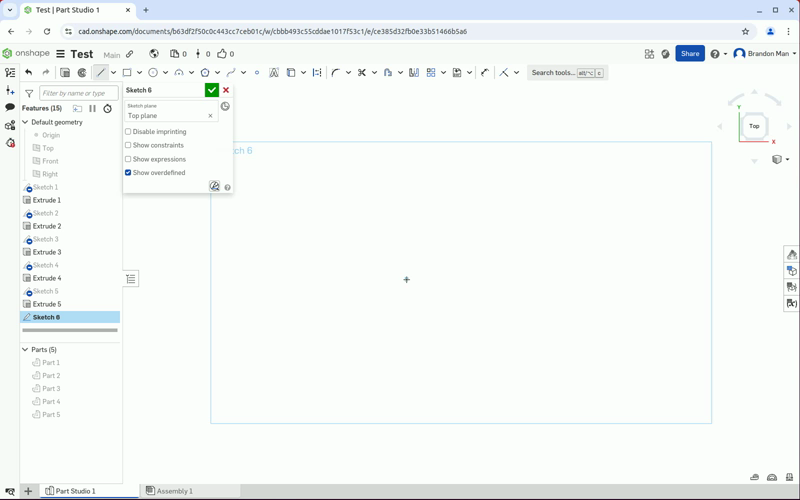
key_down(shift)
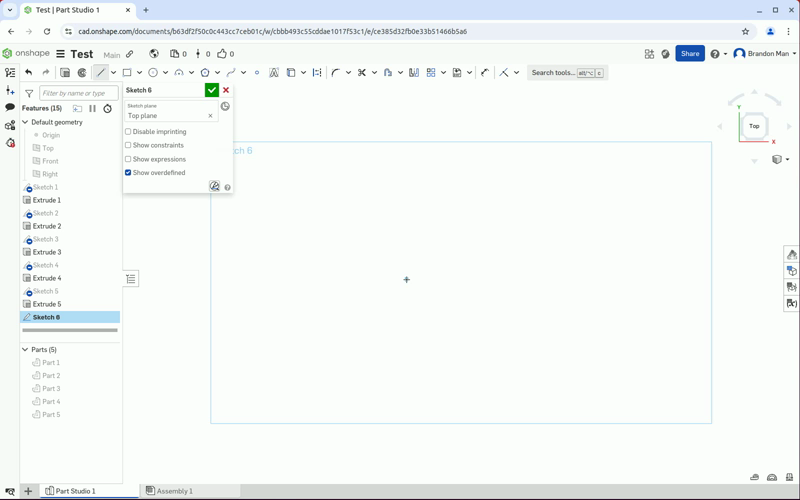
mouse_move(436, 279)
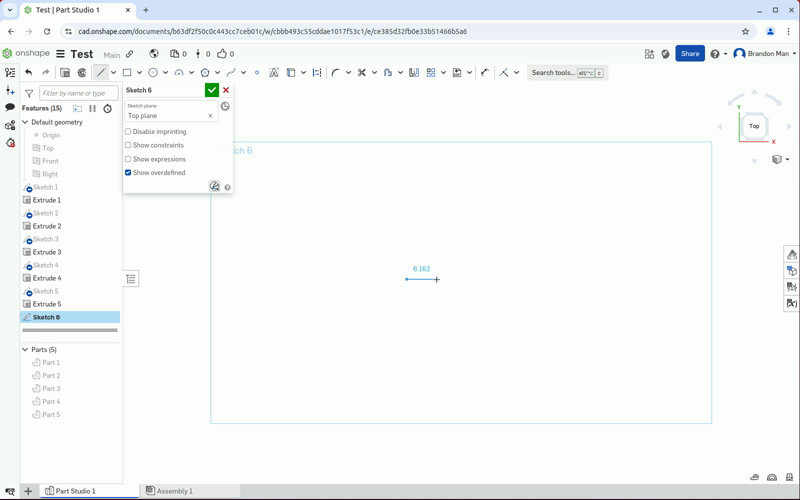
mouse_move(412, 279)
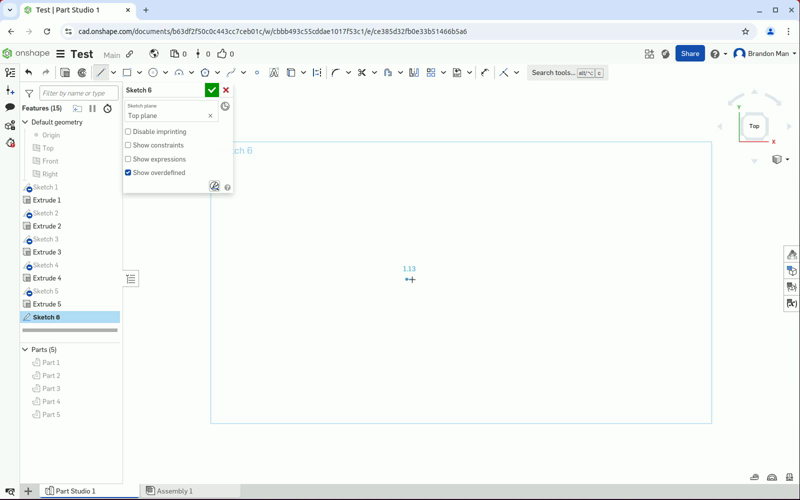
scroll(6)
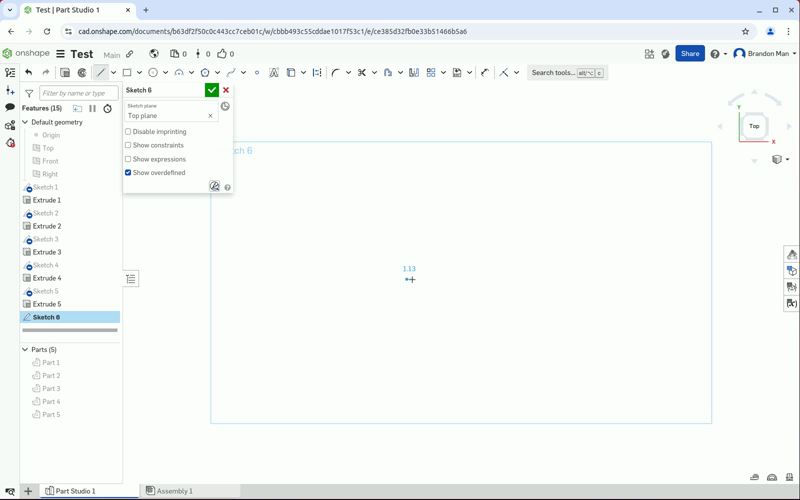
scroll(6)
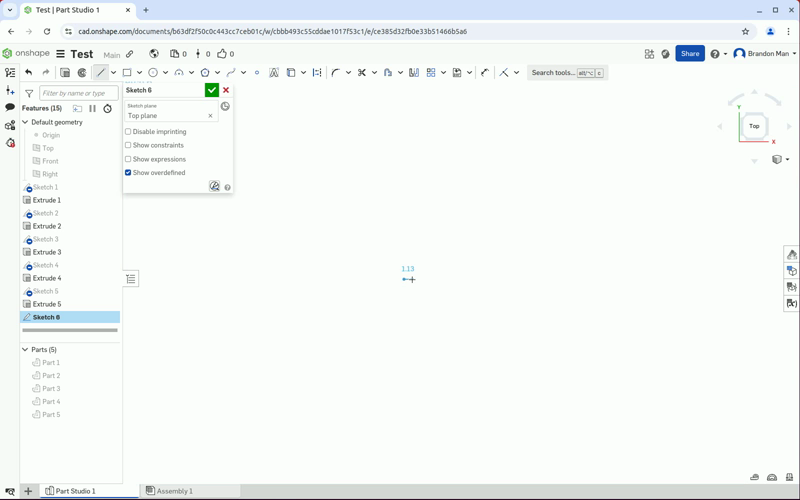
scroll(6)
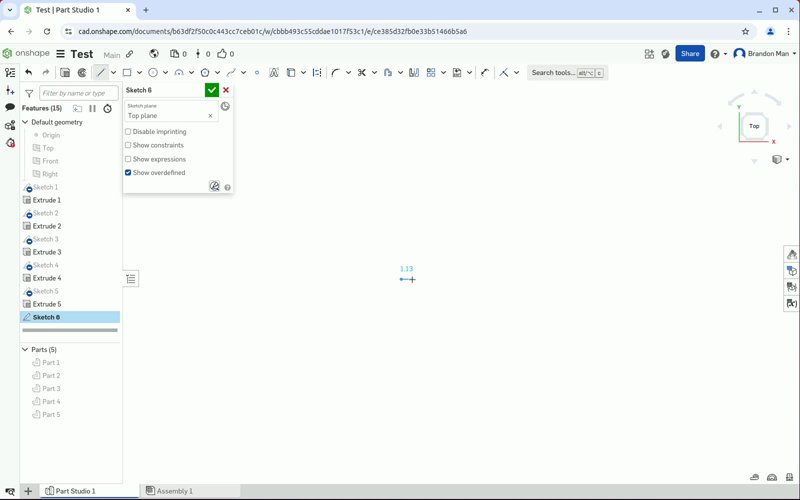
scroll(6)
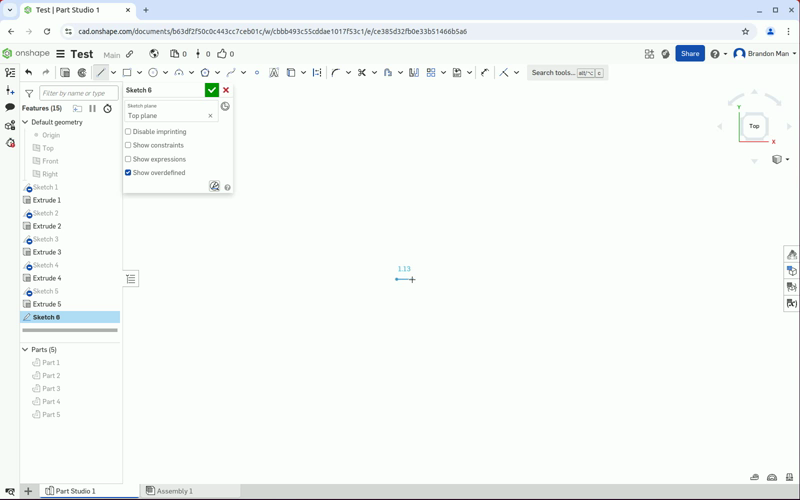
scroll(6)
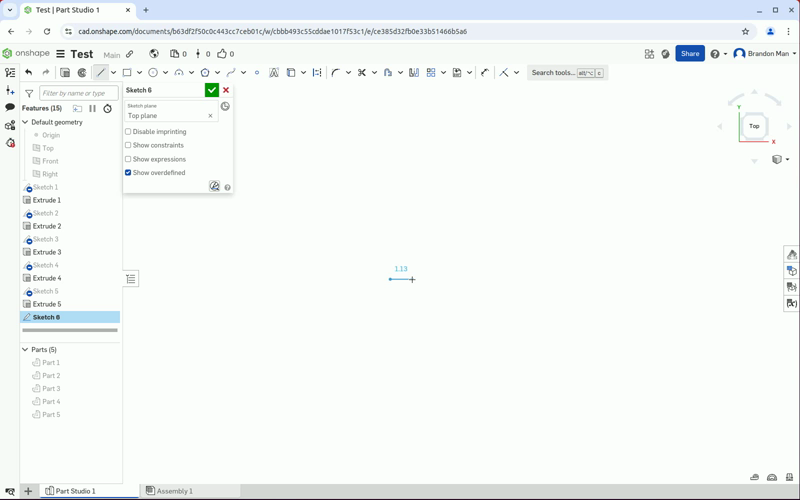
scroll(6)
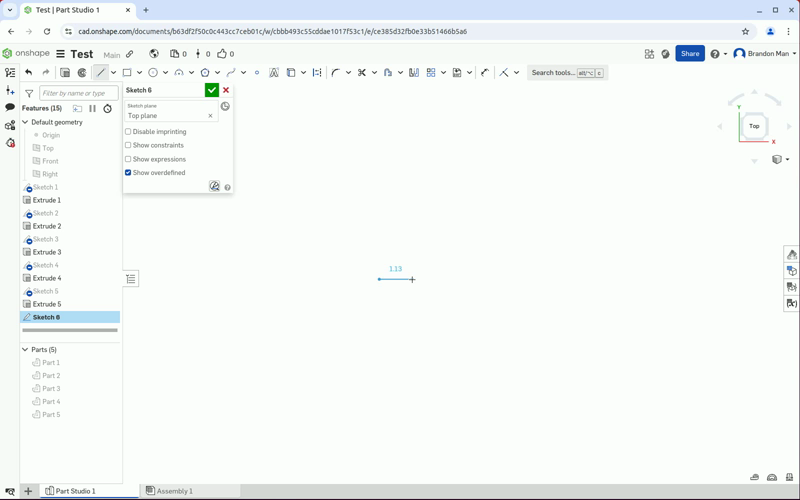
scroll(6)
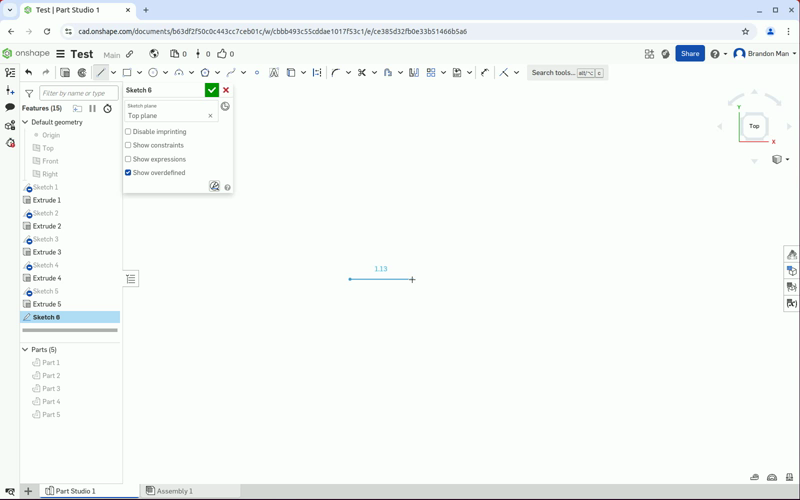
click(412, 279)
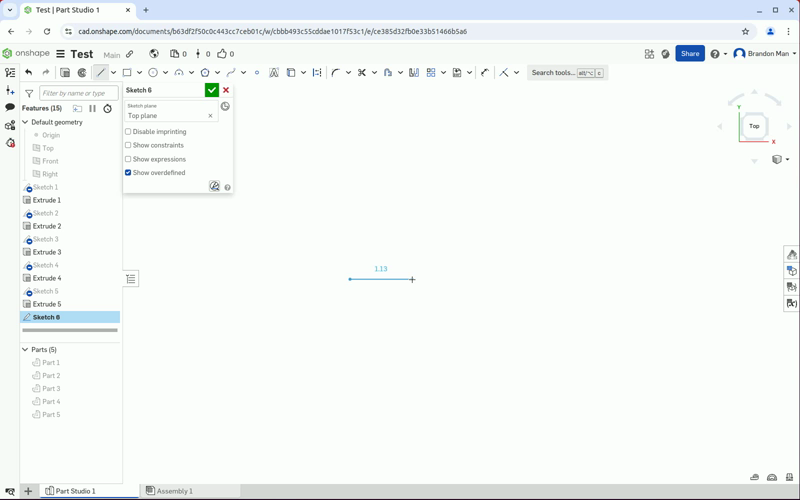
scroll(-6)
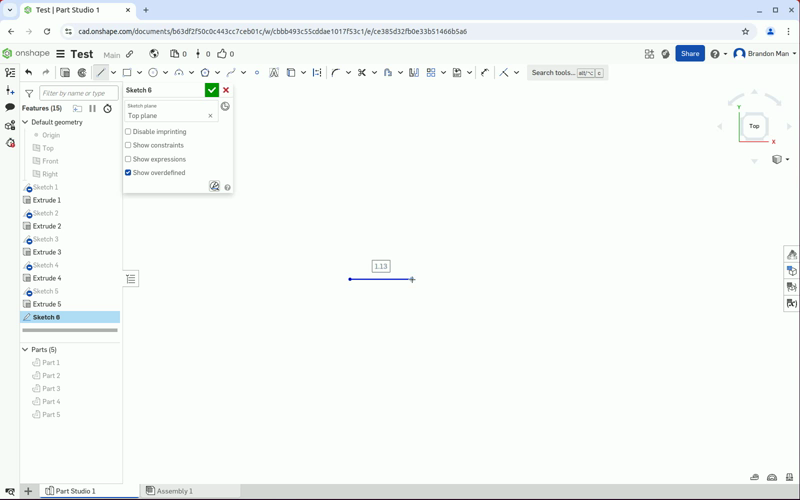
scroll(-6)
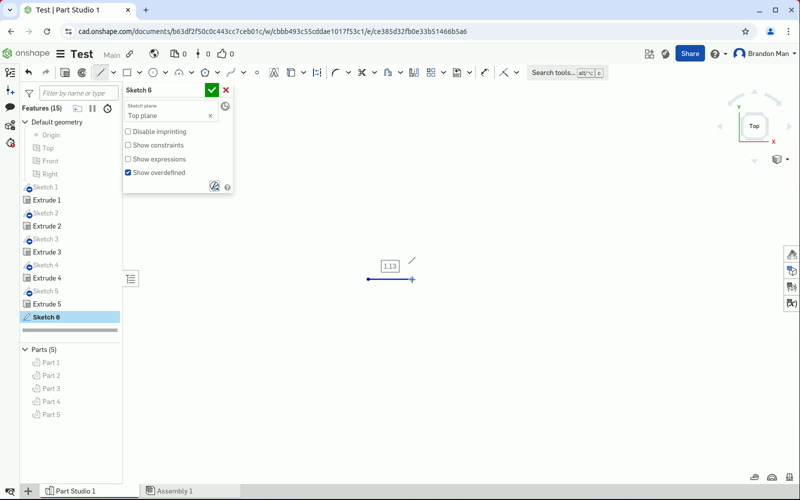
scroll(-6)
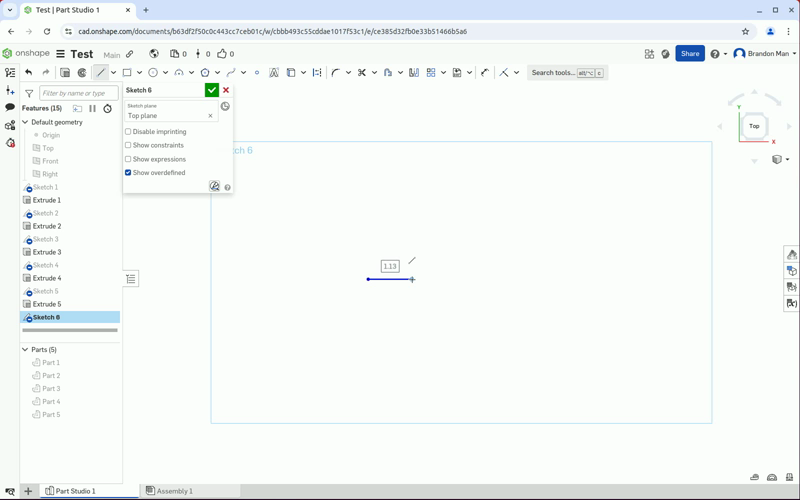
scroll(-6)
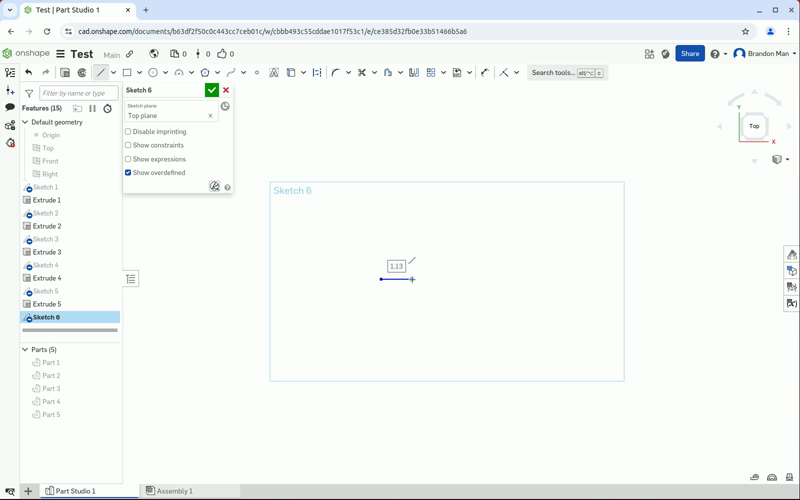
scroll(-6)
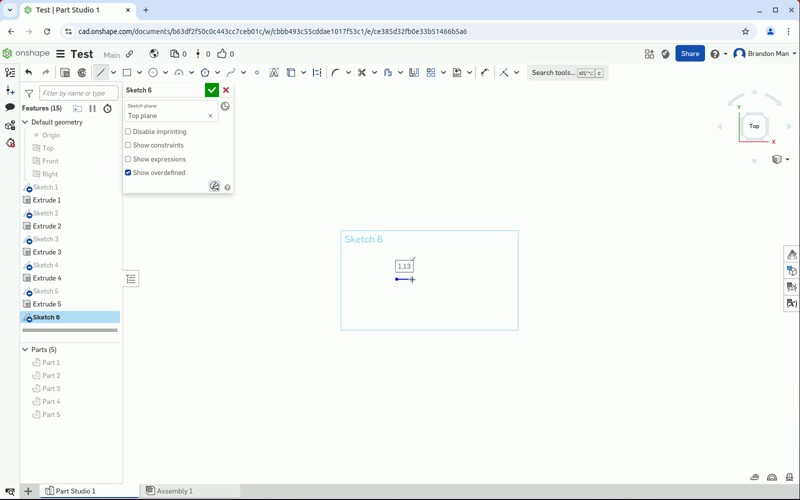
scroll(-6)
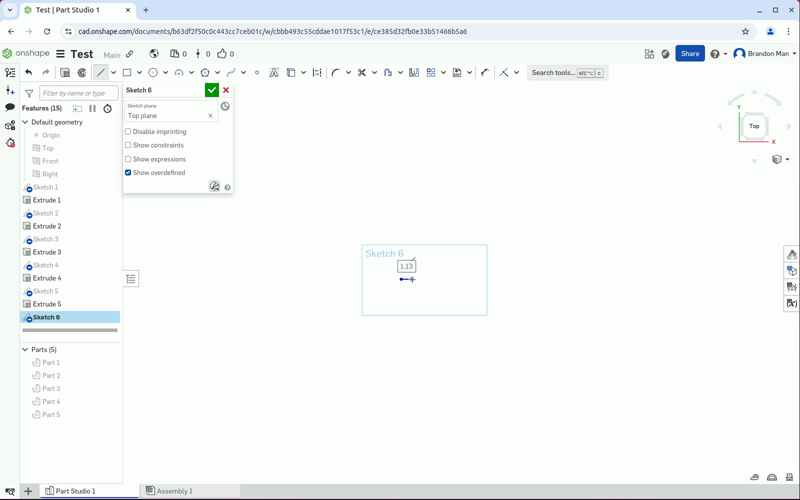
scroll(-6)
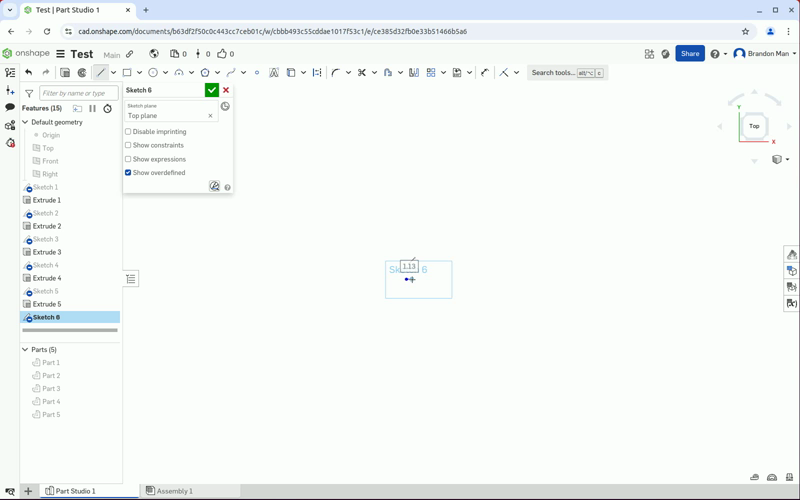
key_up(shift)
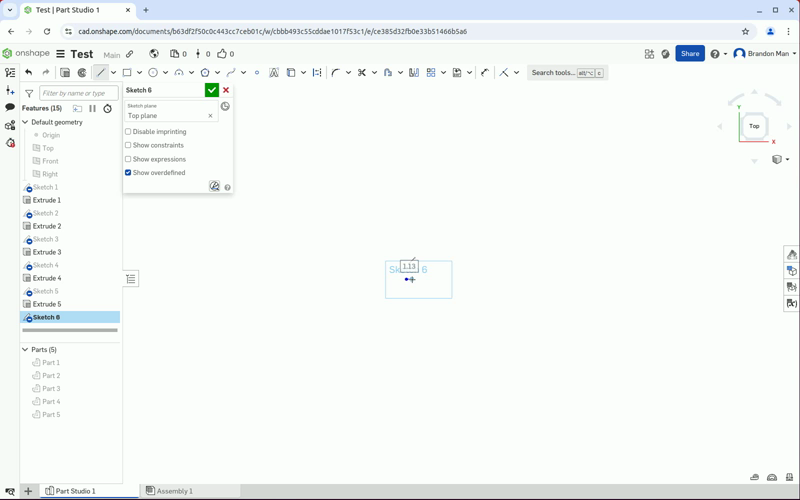
key(esc)
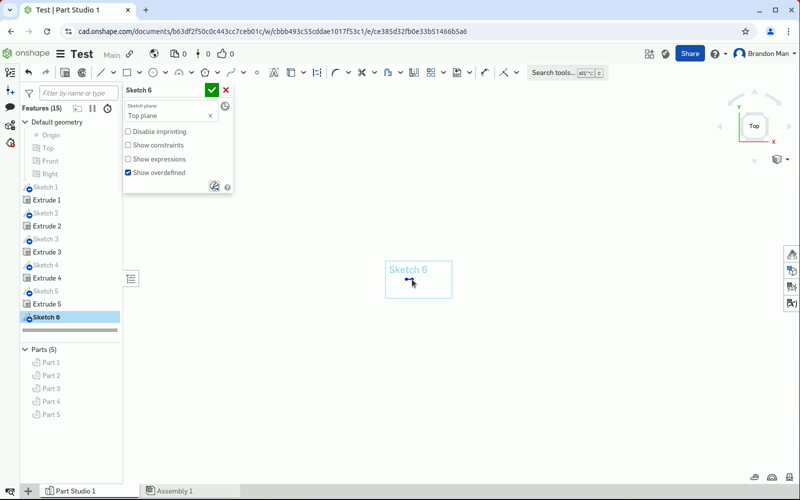
key(a)
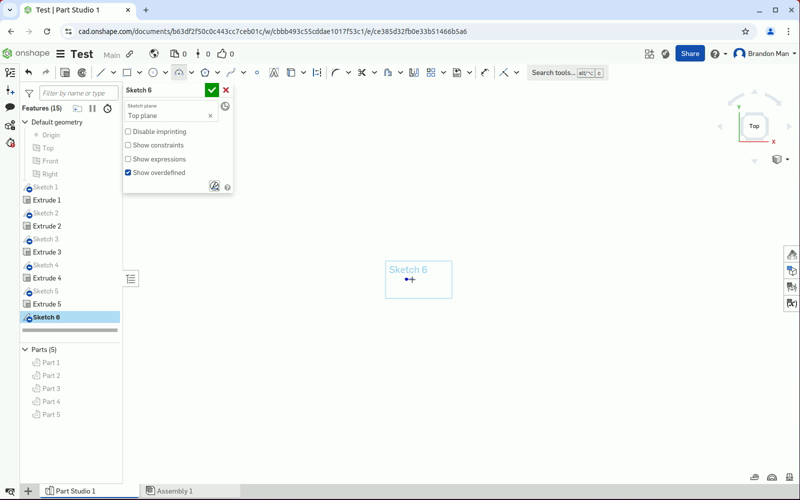
mouse_move(412, 279)
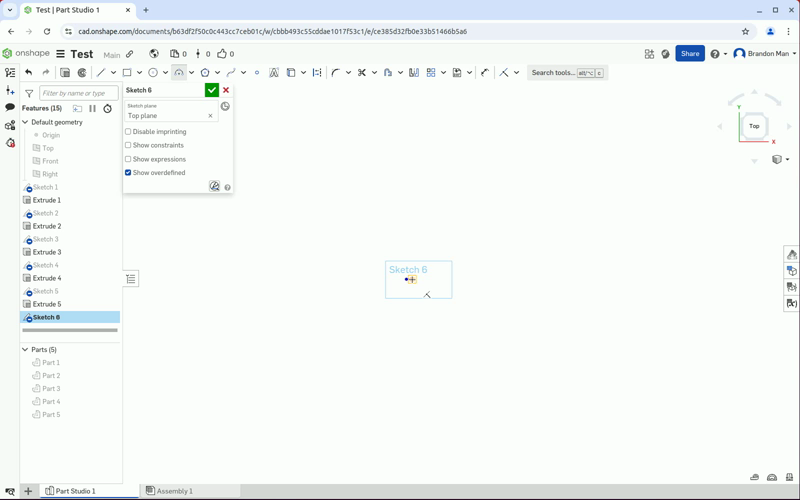
click(412, 279)
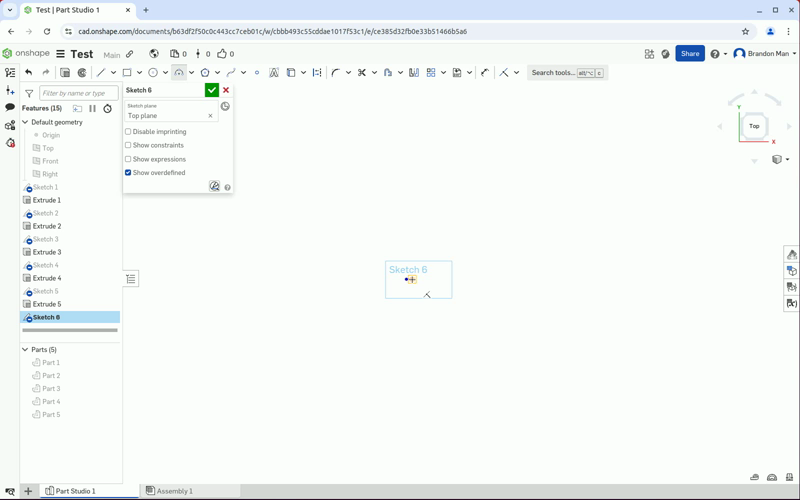
key_down(shift)
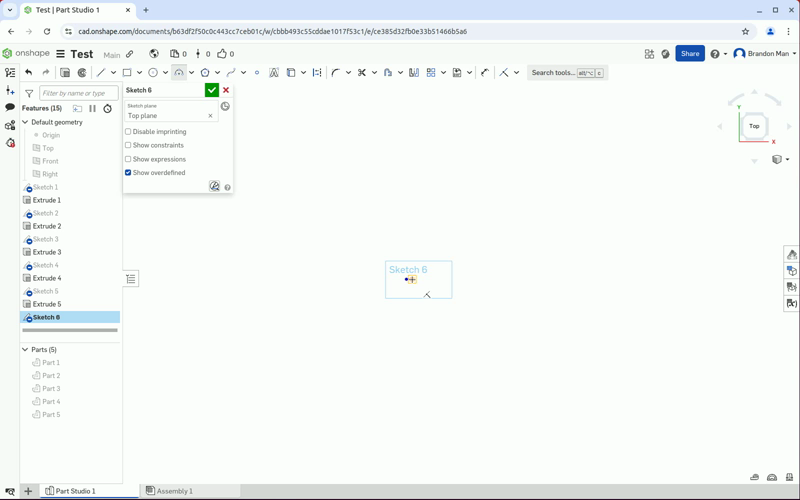
mouse_move(509, 279)
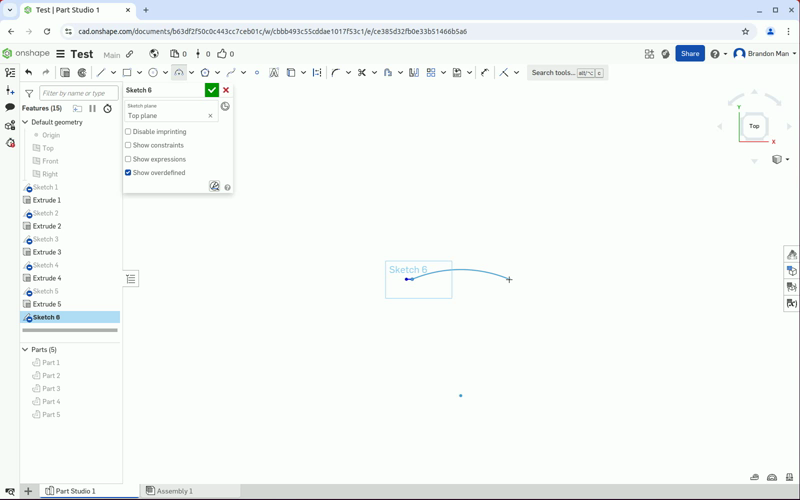
click(509, 279)
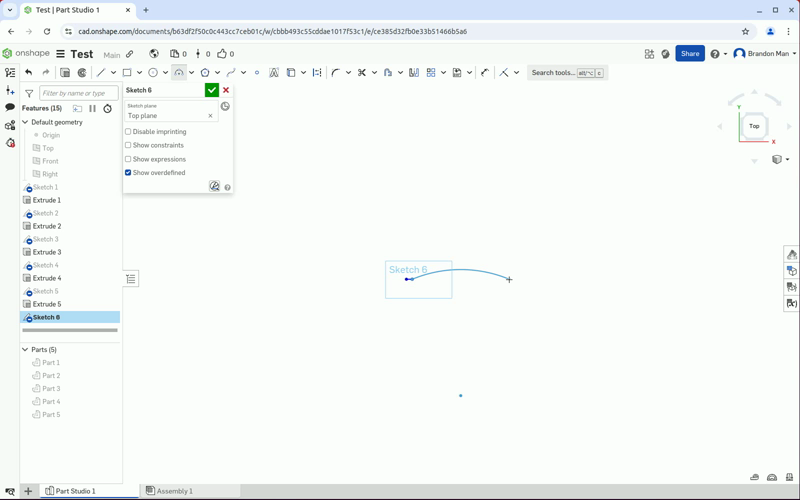
mouse_move(460, 235)
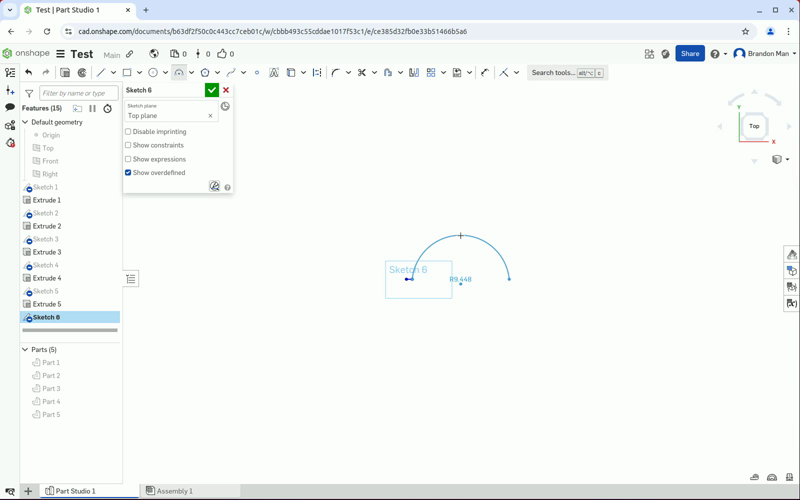
click(460, 235)
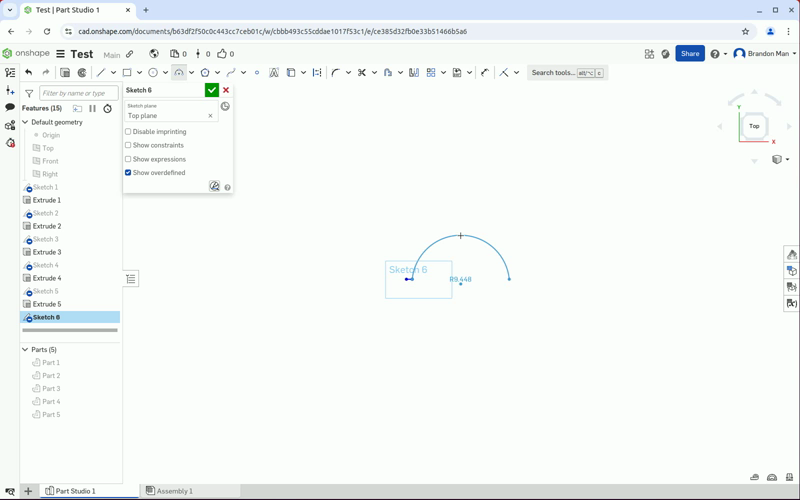
key_up(shift)
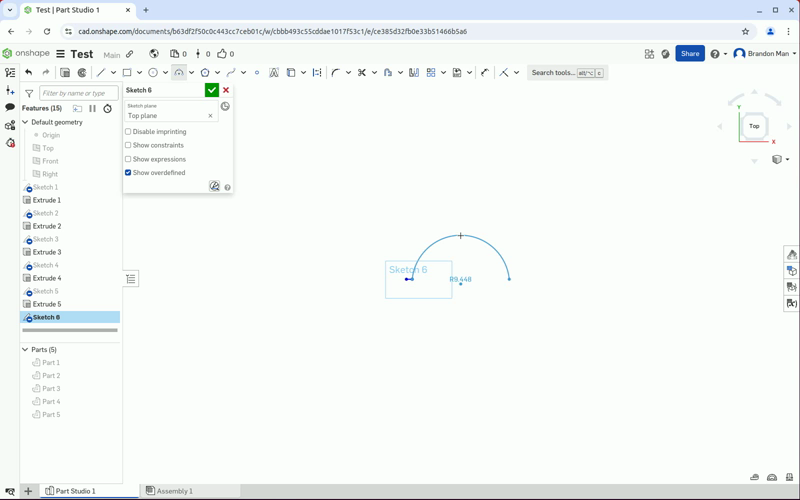
key(esc)
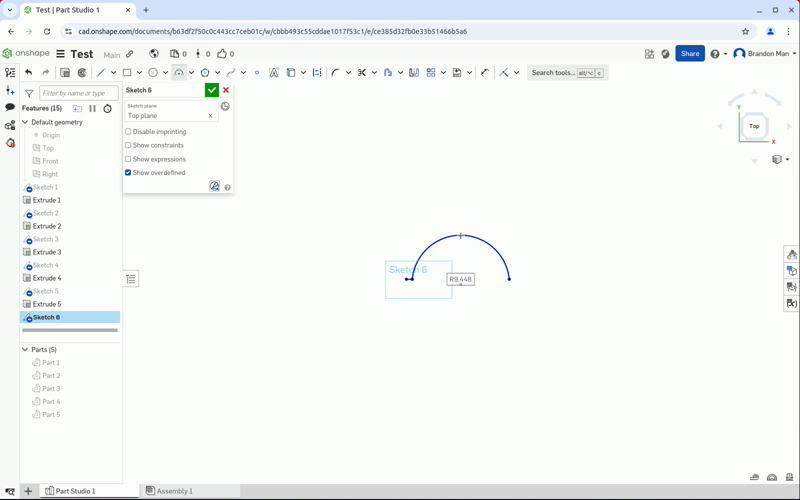
key(l)
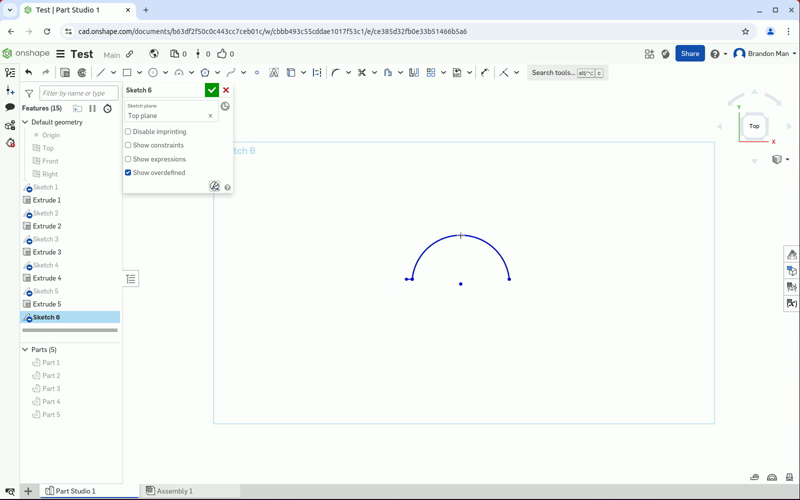
mouse_move(509, 279)
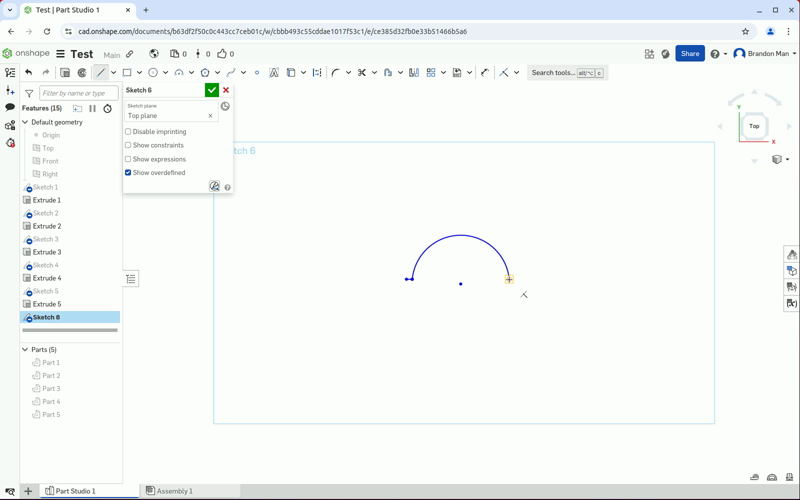
click(509, 279)
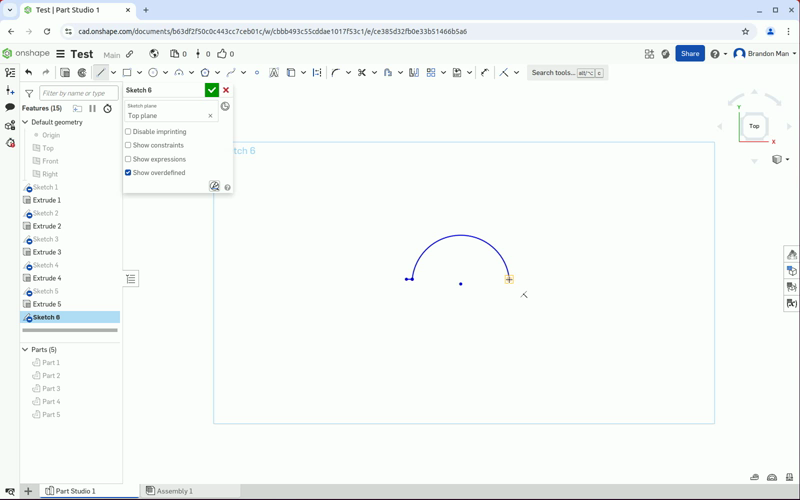
key_down(shift)
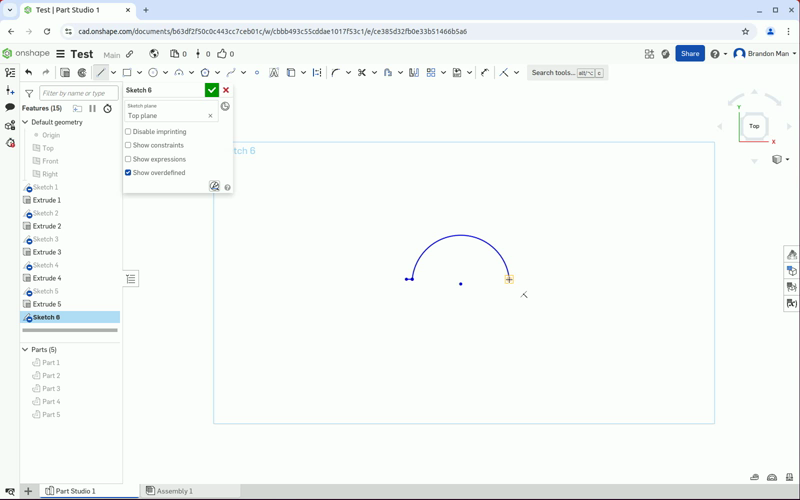
mouse_move(539, 279)
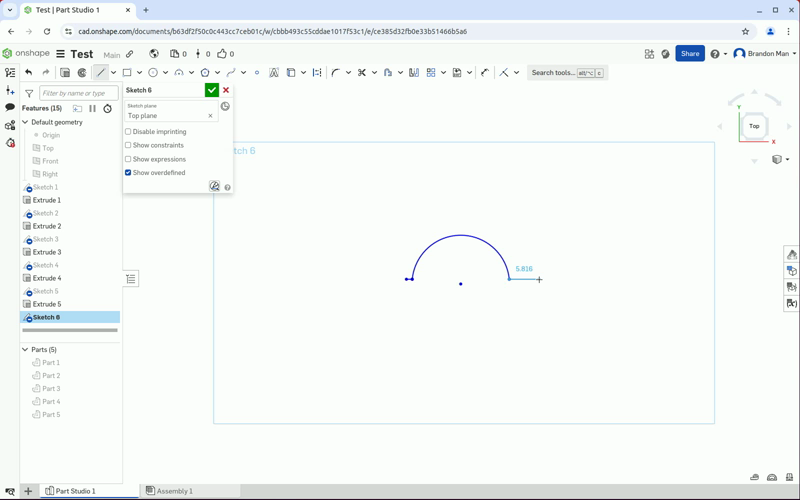
mouse_move(514, 279)
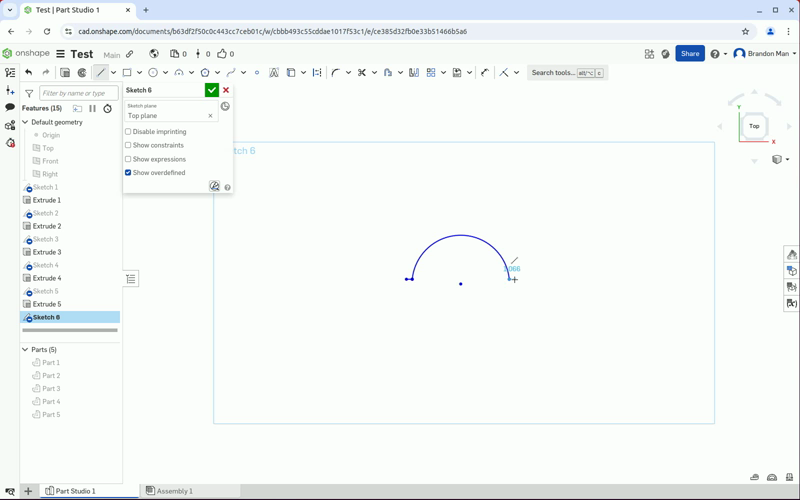
scroll(6)
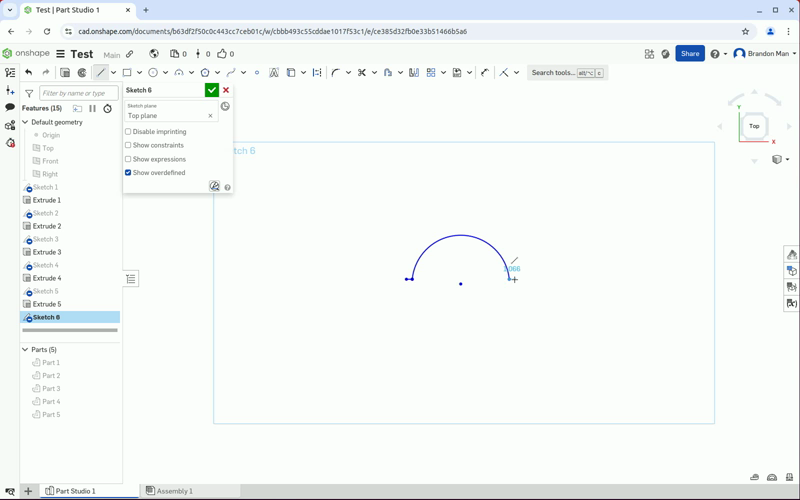
scroll(6)
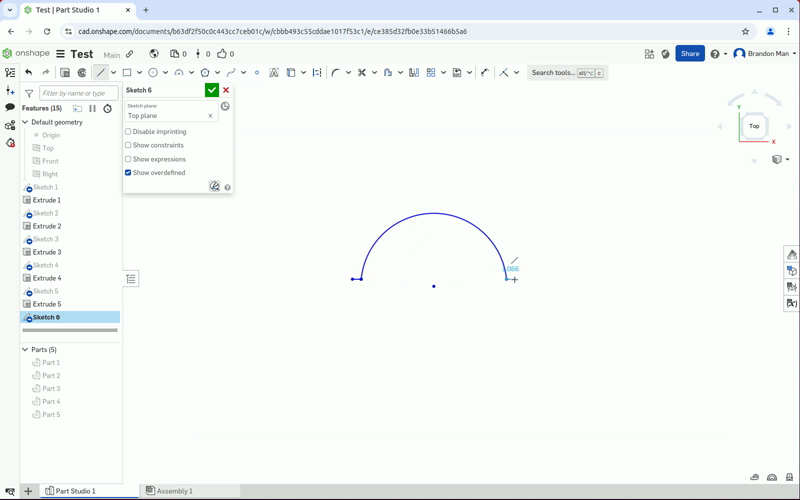
scroll(6)
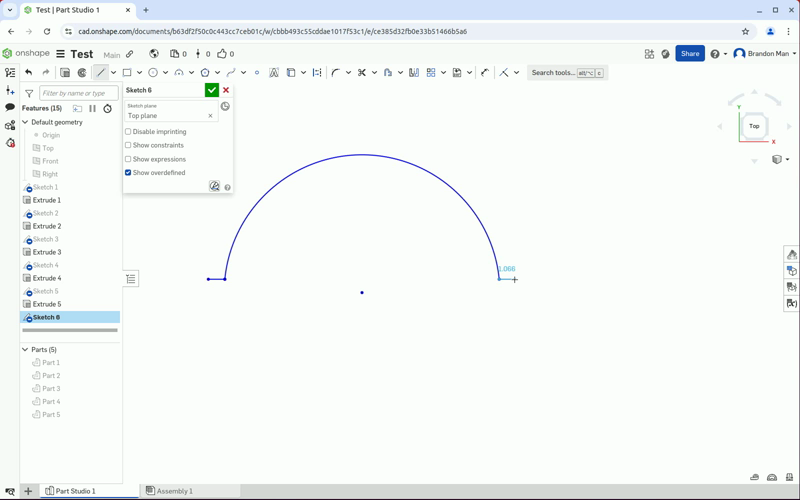
scroll(6)
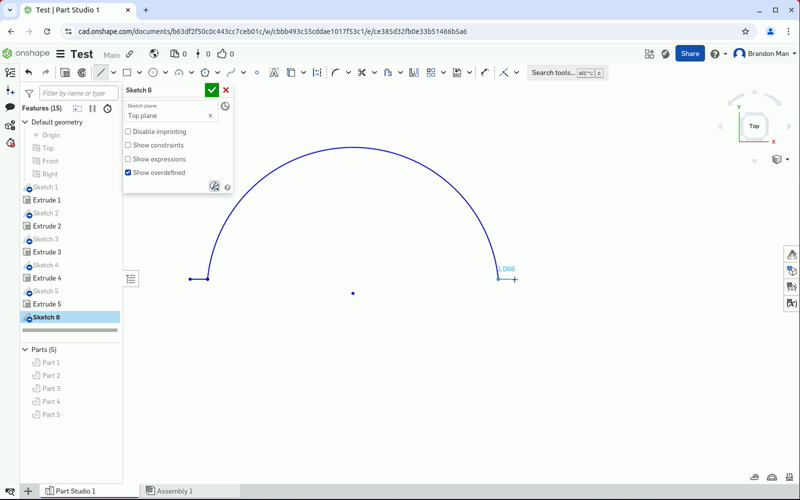
scroll(6)
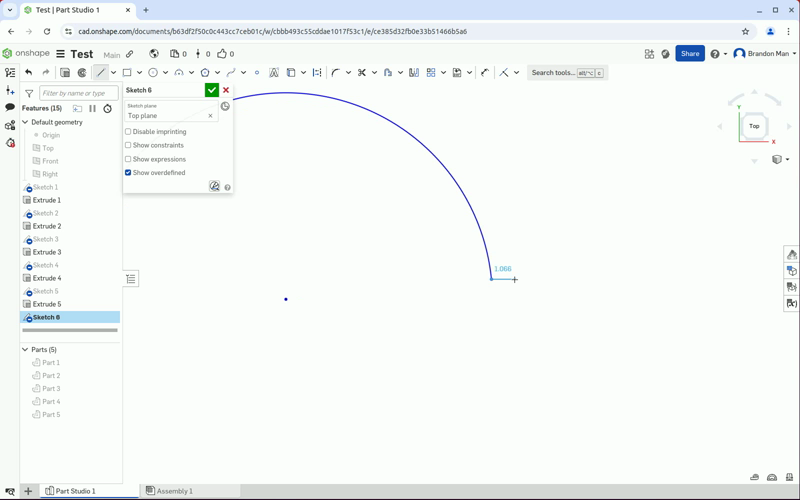
scroll(6)
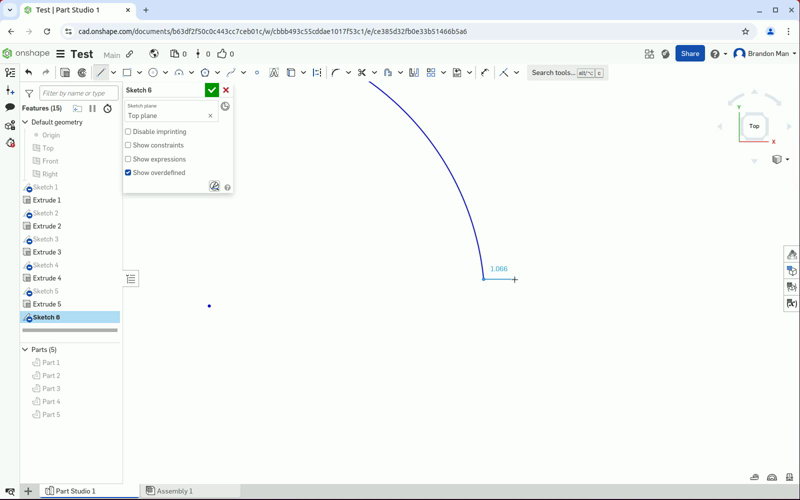
scroll(6)
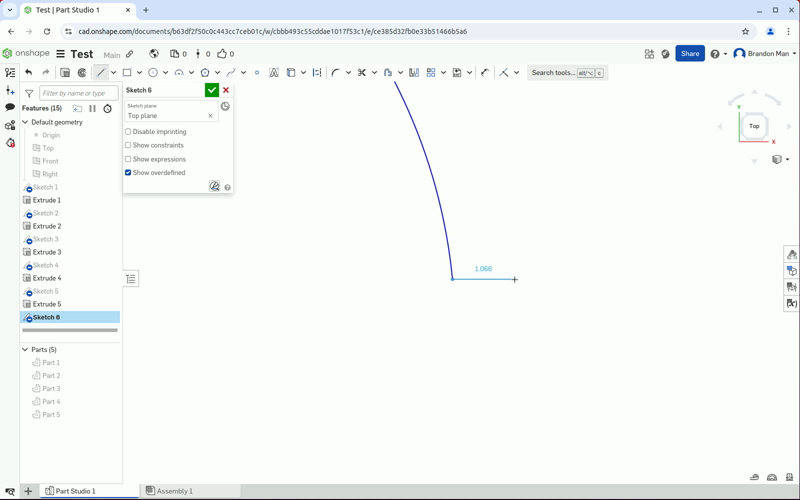
click(514, 279)
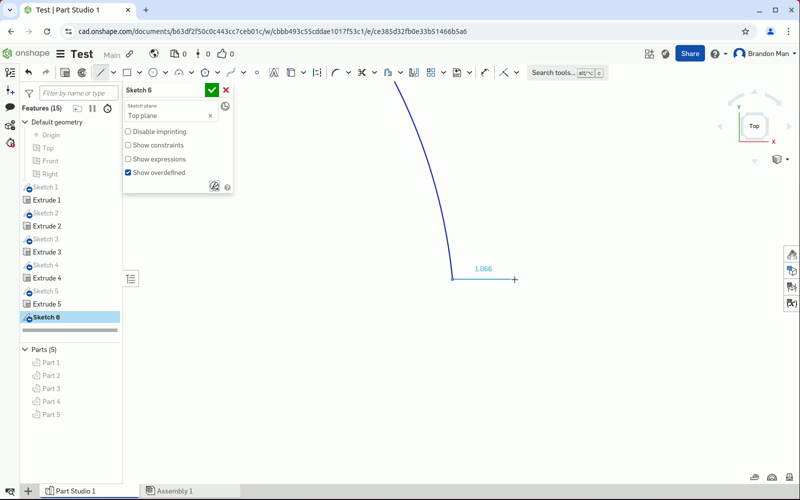
scroll(-6)
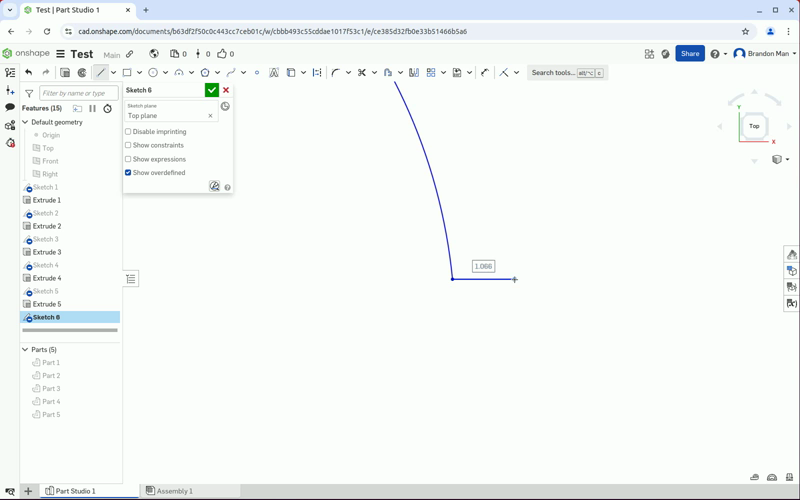
scroll(-6)
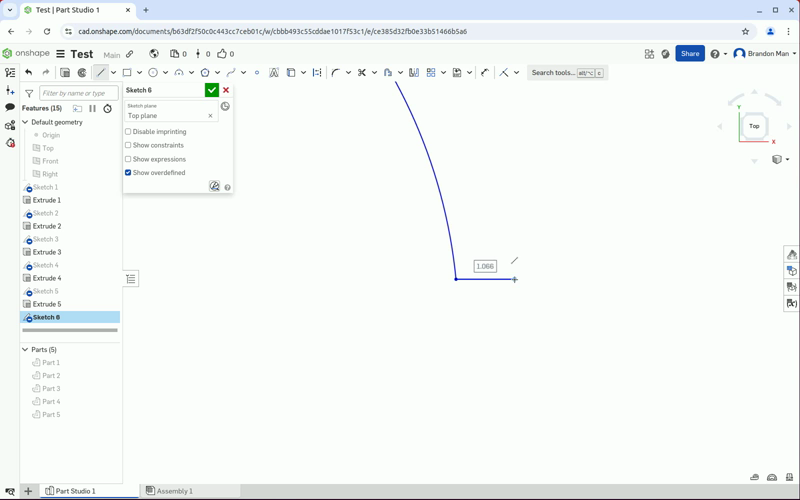
scroll(-6)
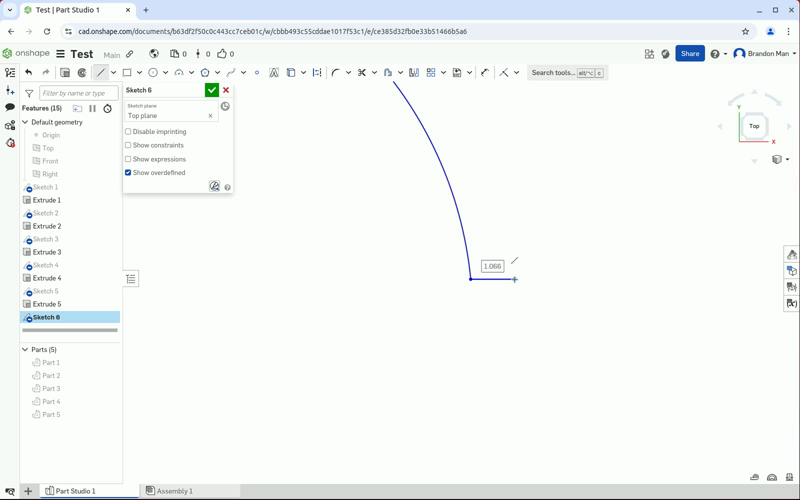
scroll(-6)
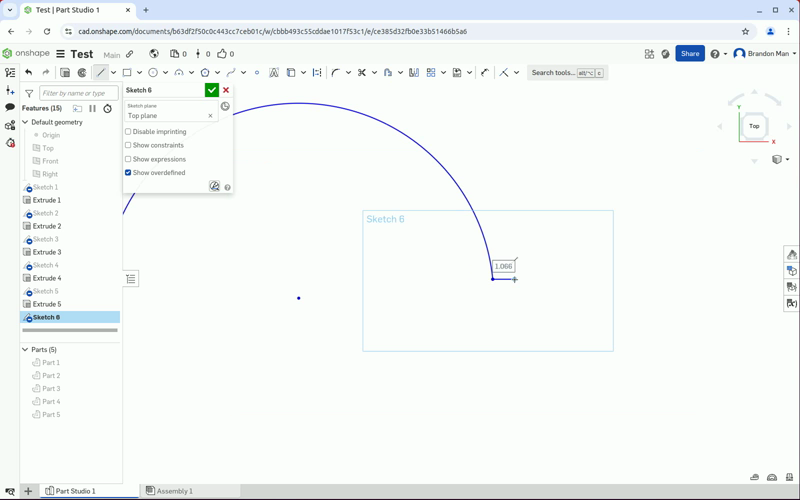
scroll(-6)
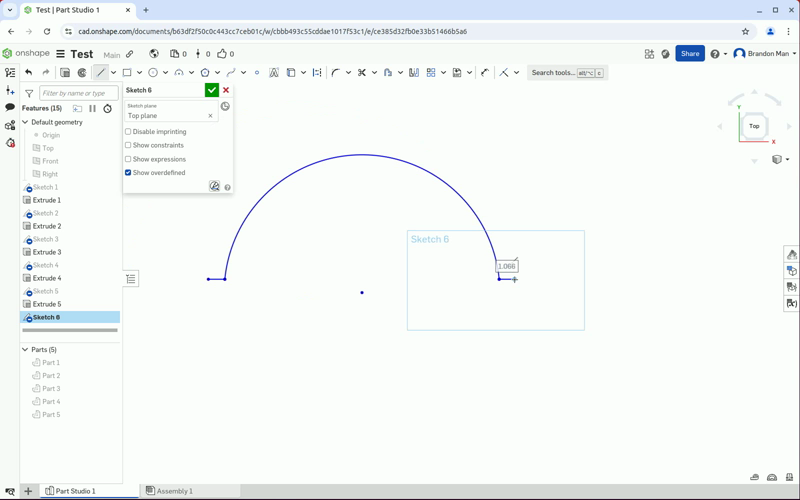
scroll(-6)
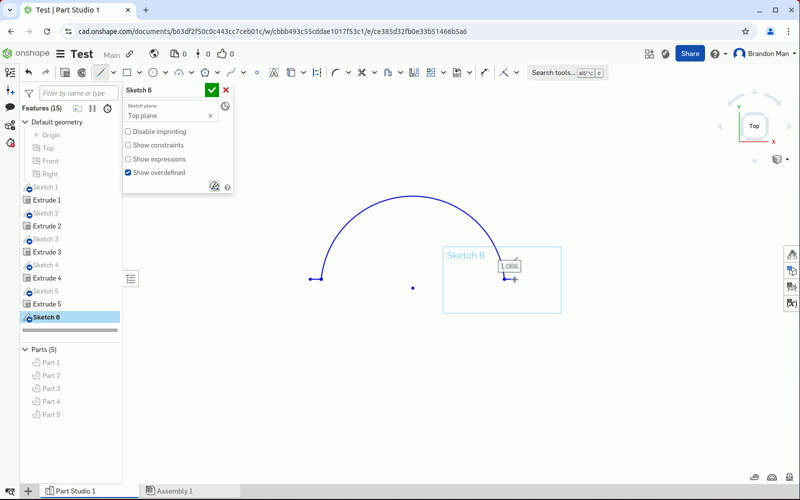
scroll(-6)
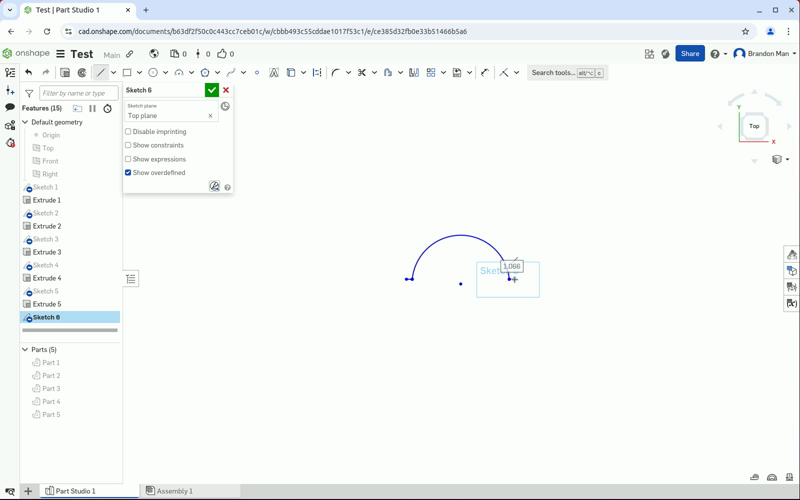
key_up(shift)
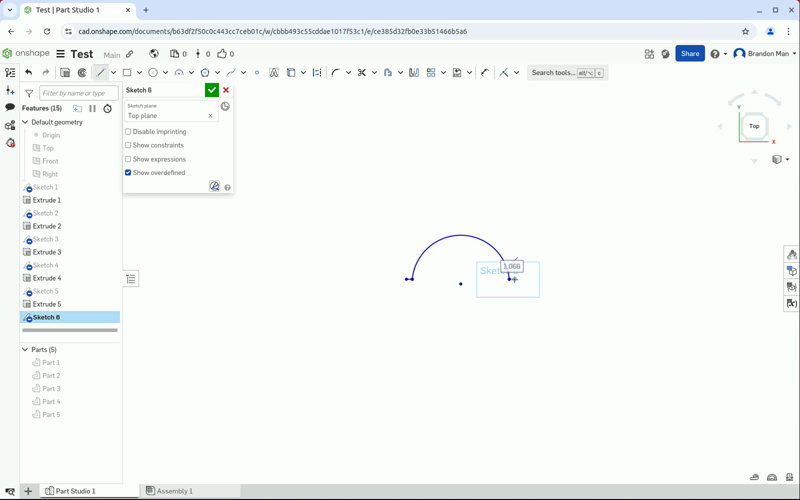
key(esc)
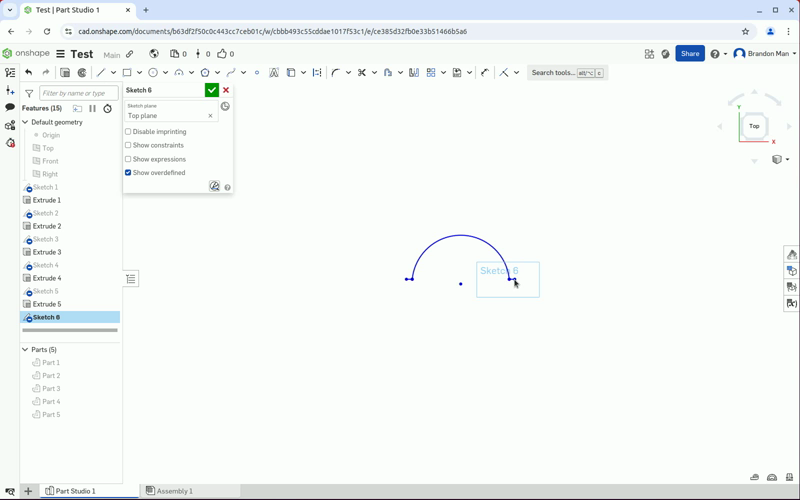
key(a)
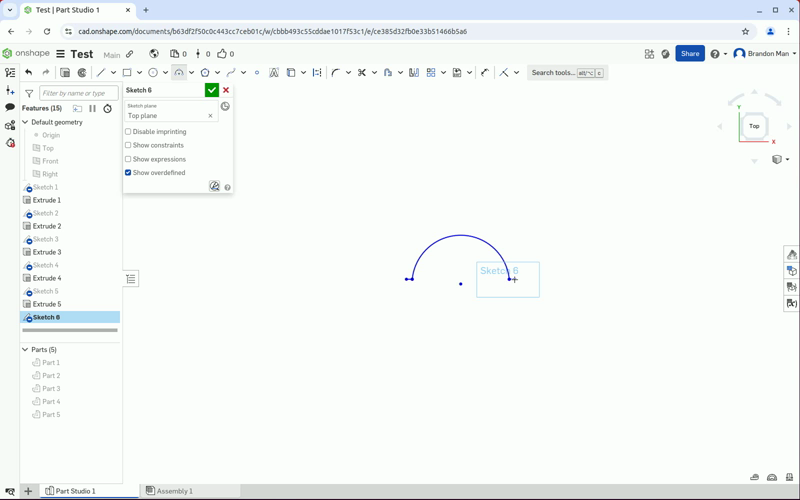
mouse_move(514, 279)
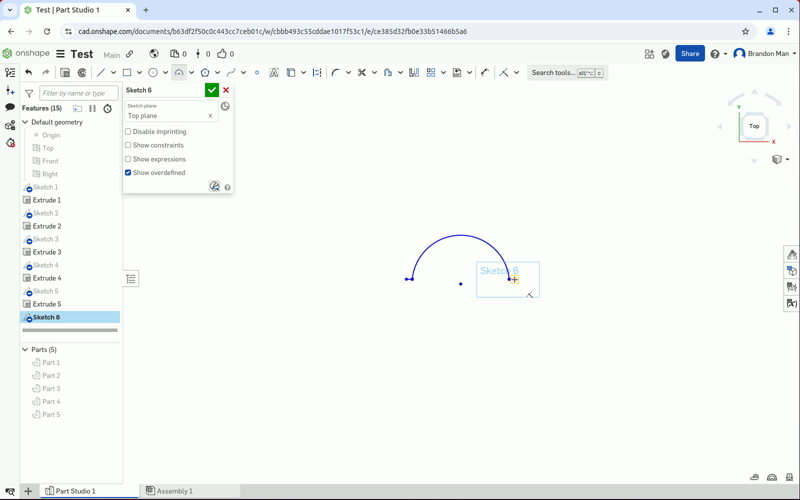
click(514, 279)
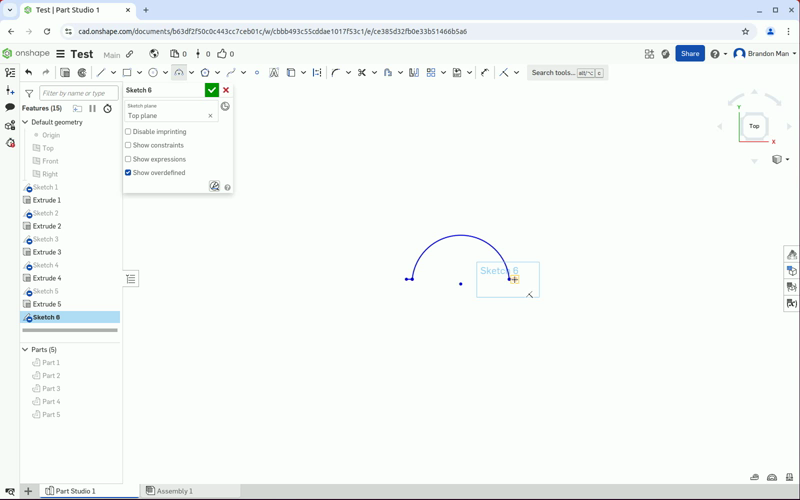
mouse_move(406, 279)
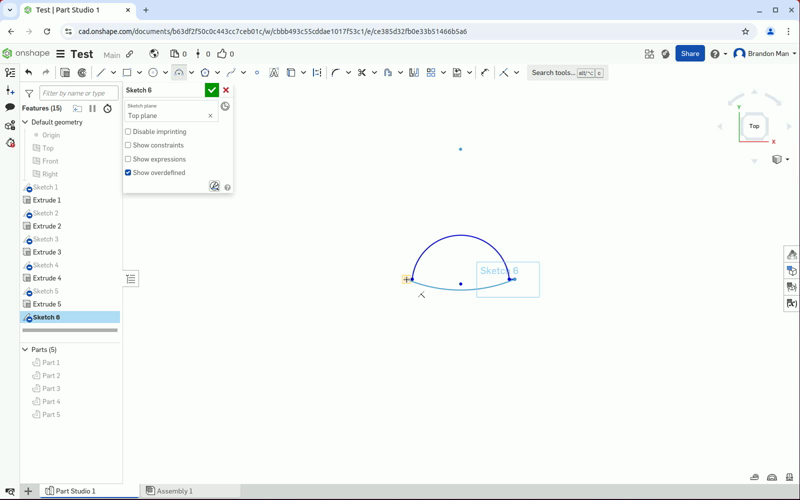
click(406, 279)
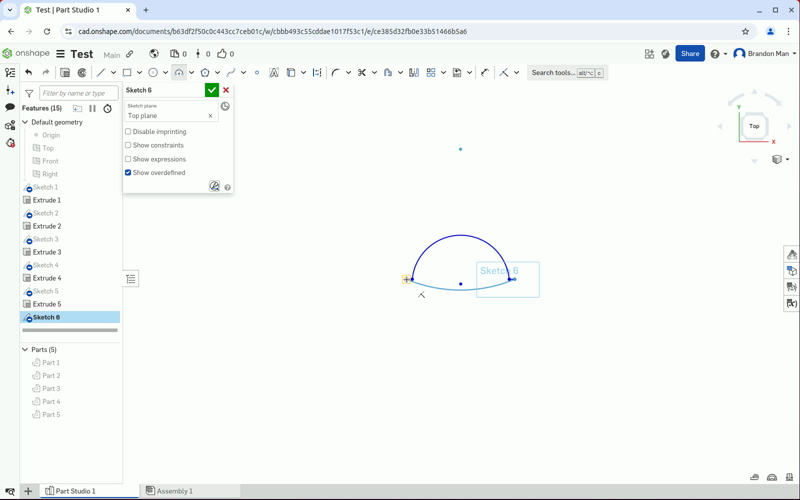
key_down(shift)
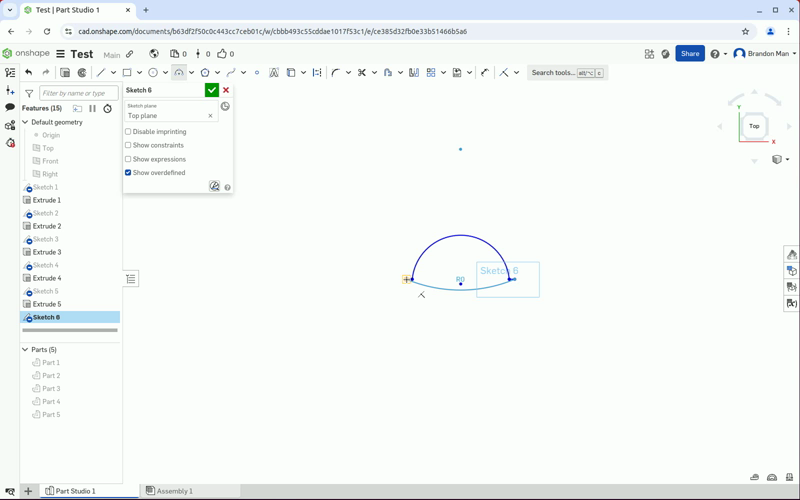
mouse_move(460, 229)
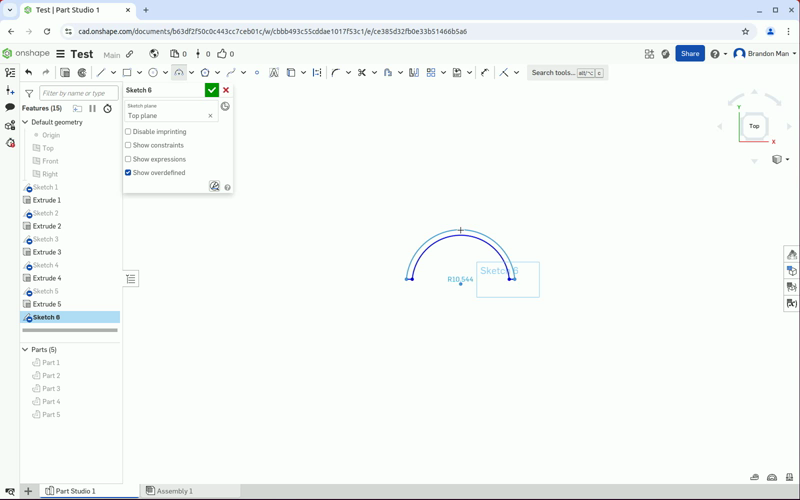
click(460, 229)
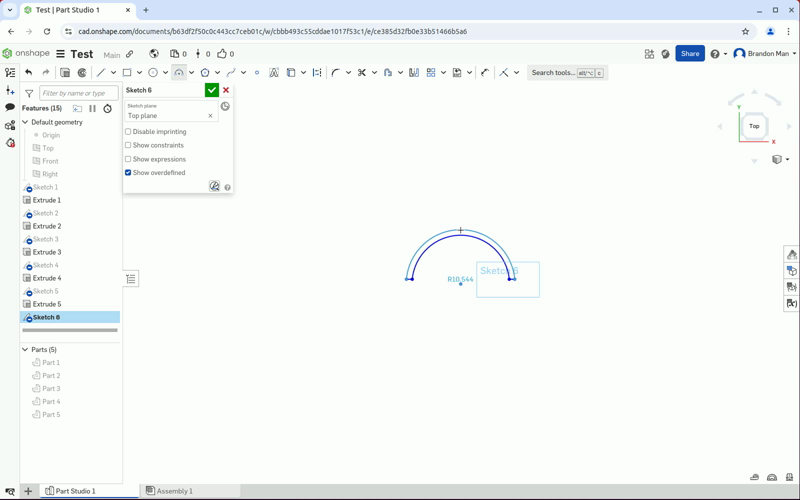
key_up(shift)
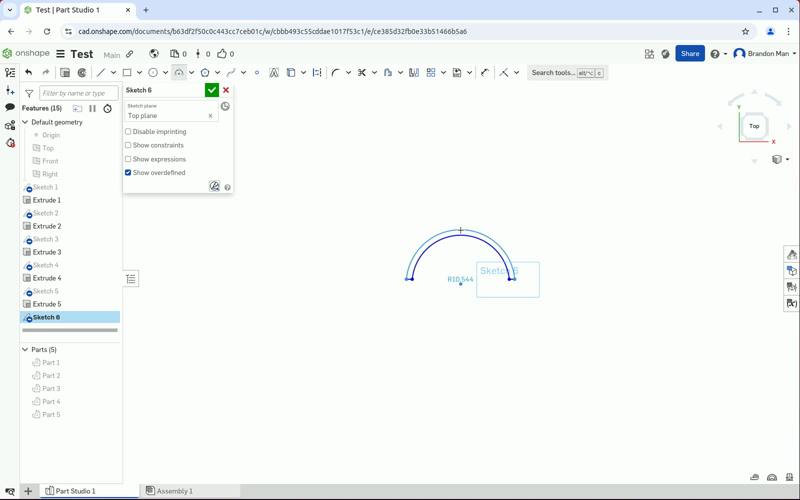
key(esc)
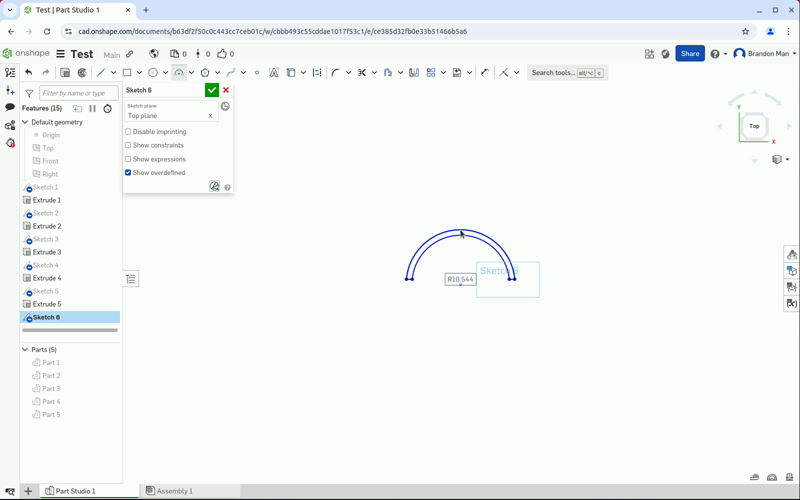
mouse_move(428, 241)
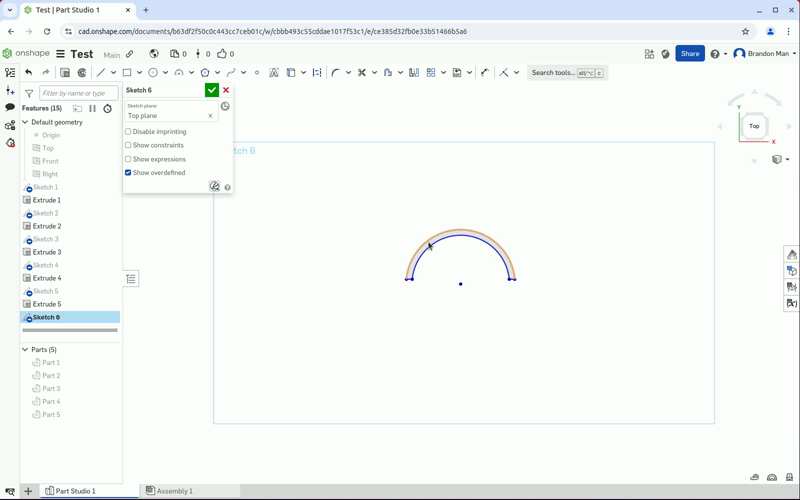
scroll(6)
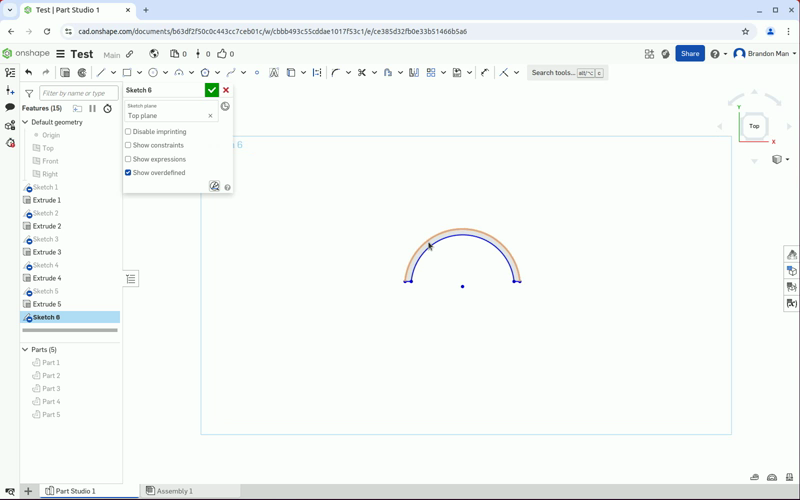
scroll(6)
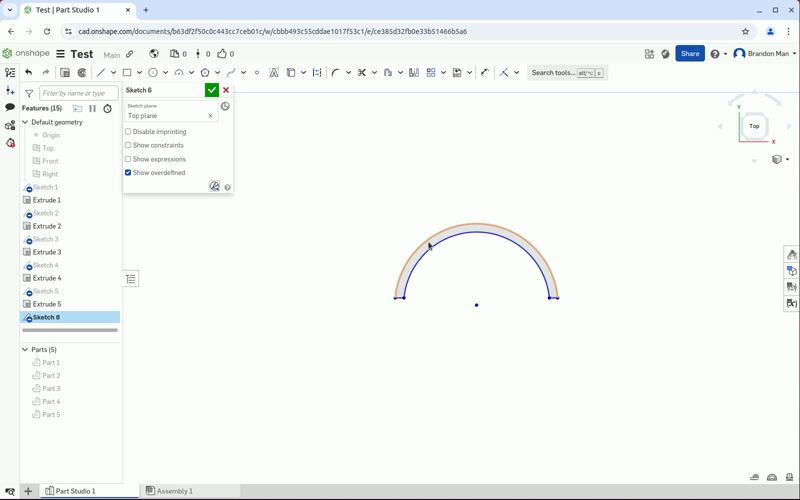
scroll(6)
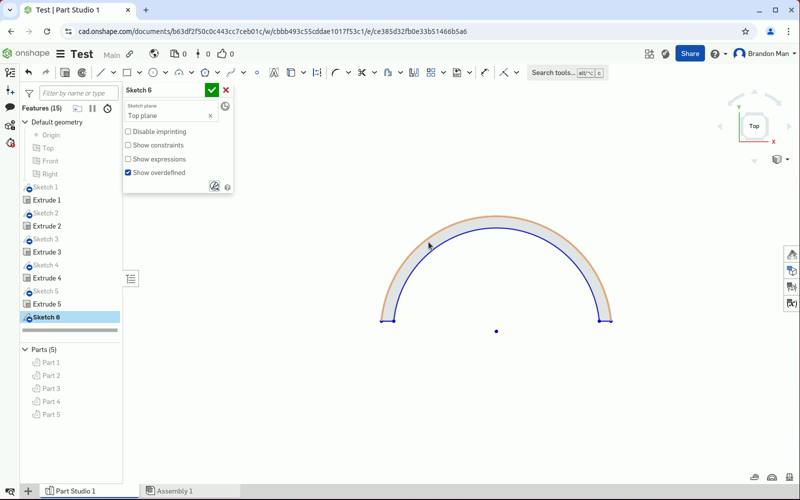
scroll(6)
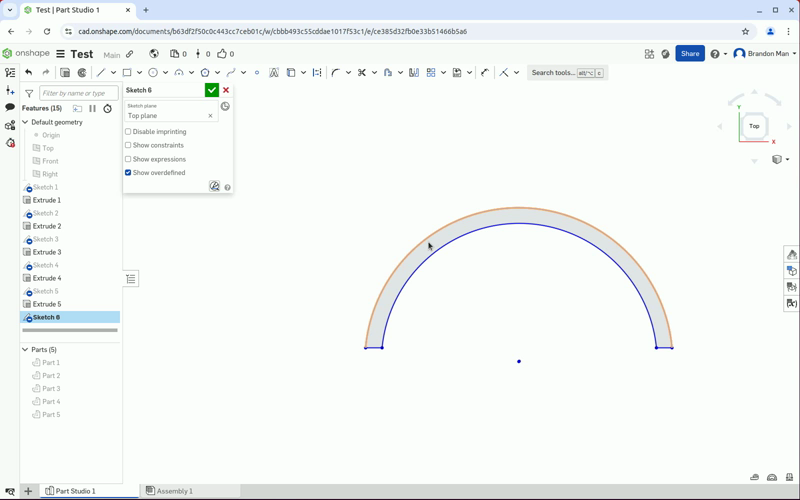
scroll(6)
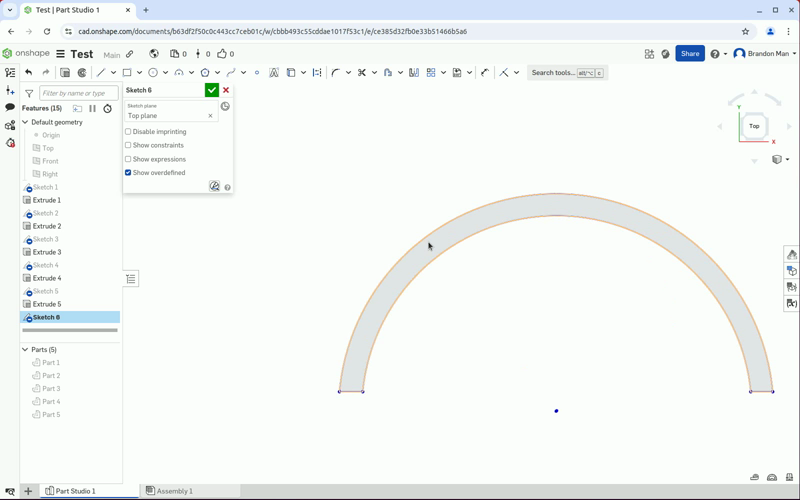
scroll(6)
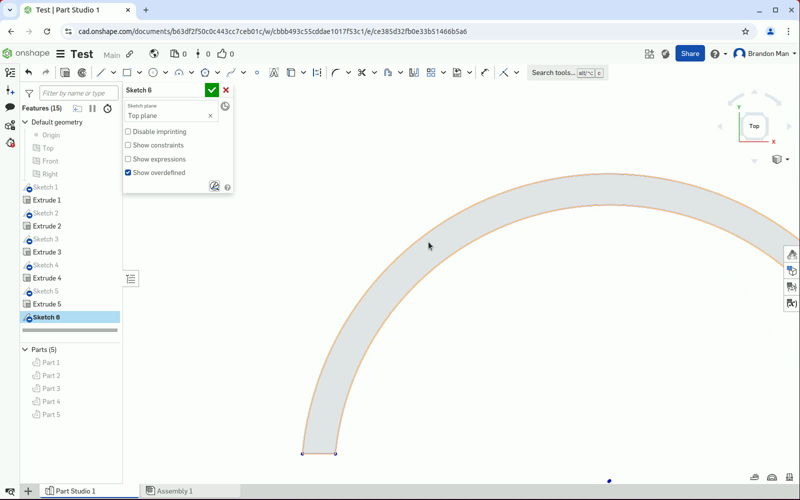
scroll(6)
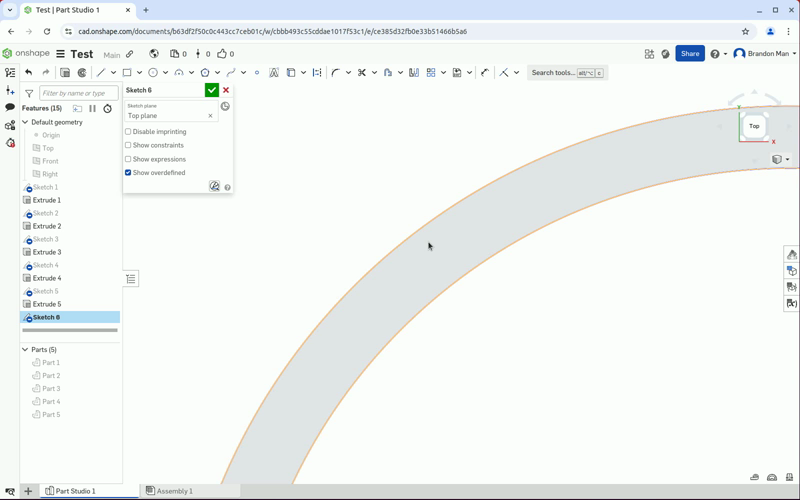
click(428, 241)
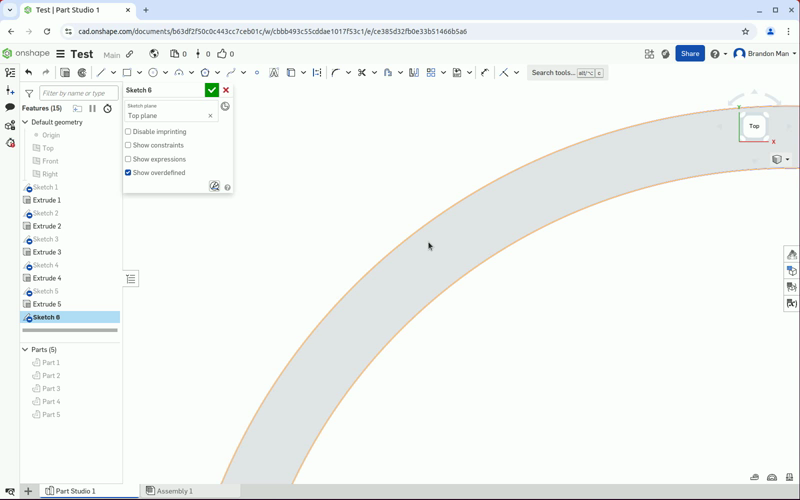
scroll(-6)
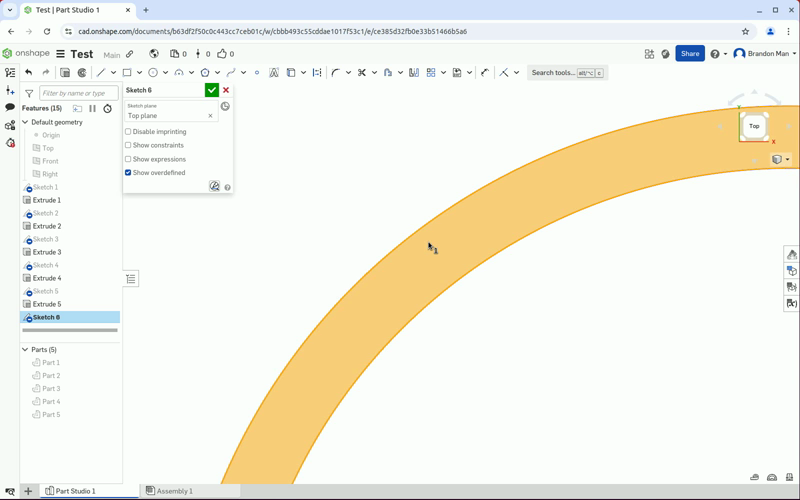
scroll(-6)
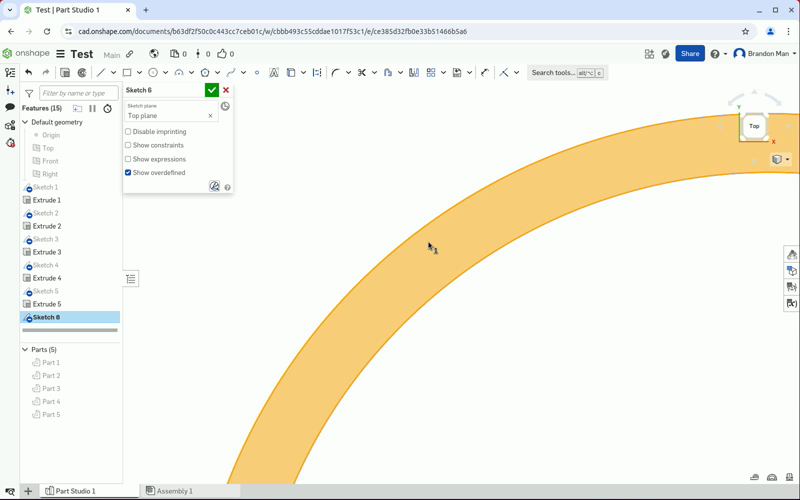
scroll(-6)
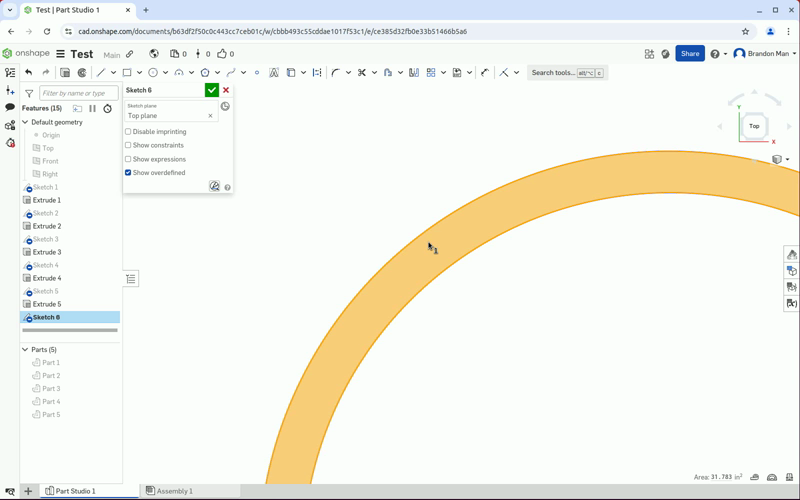
scroll(-6)
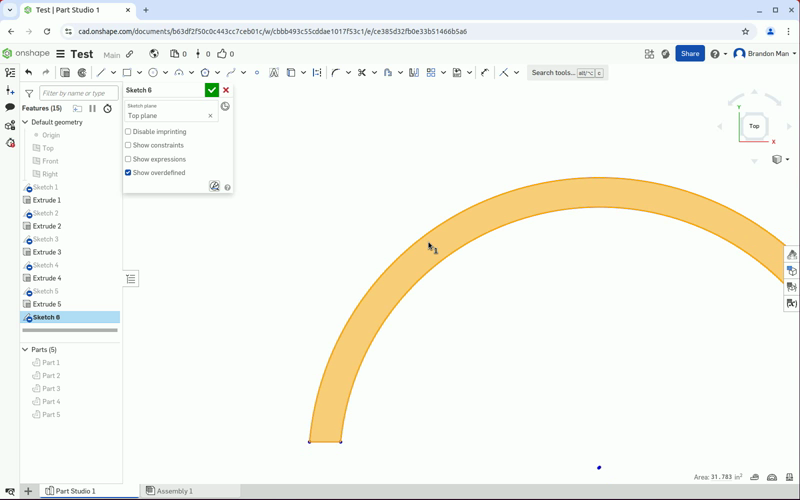
scroll(-6)
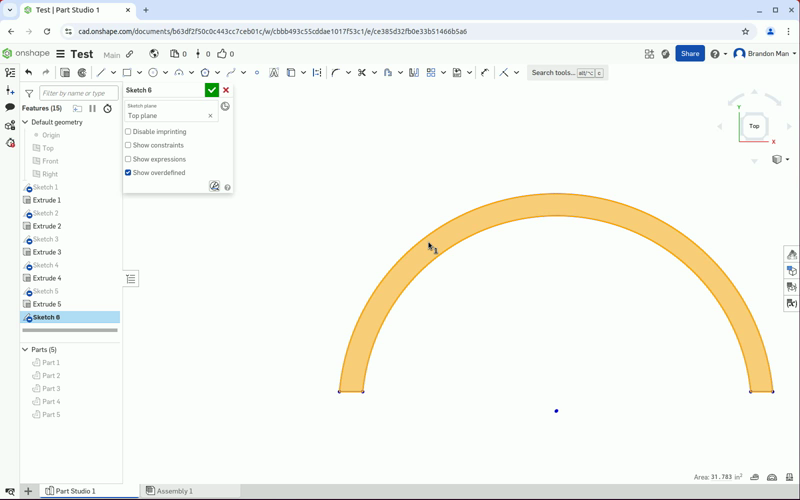
scroll(-6)
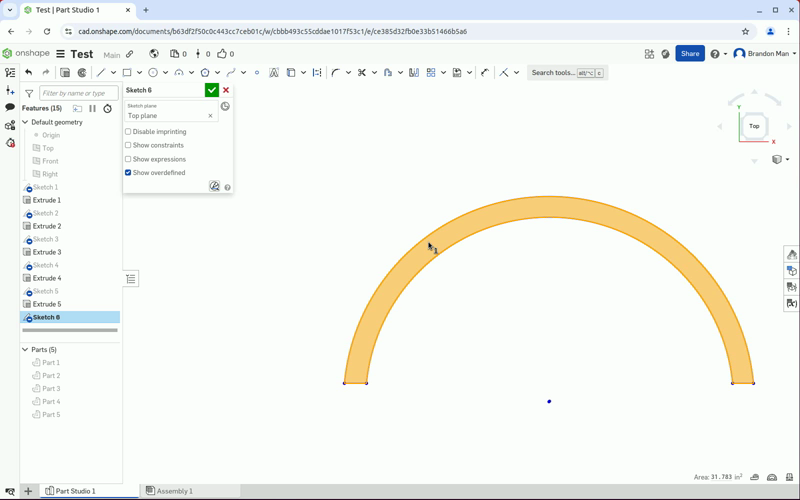
scroll(-6)
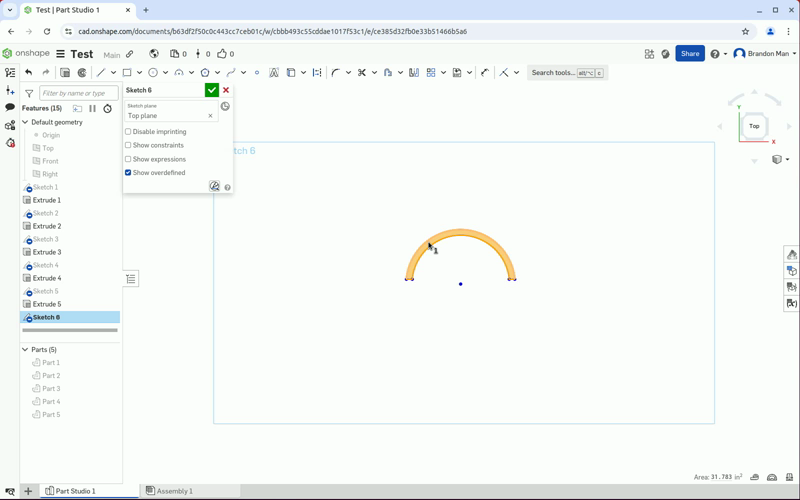
mouse_move(73, 352)
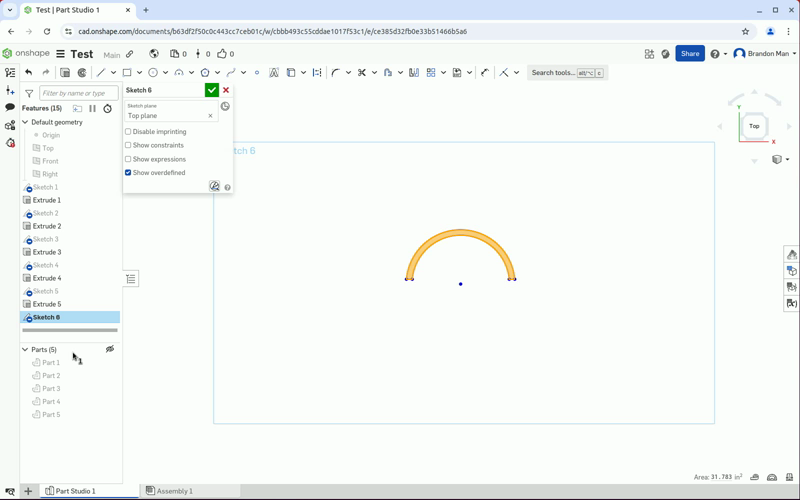
key(shift+y)
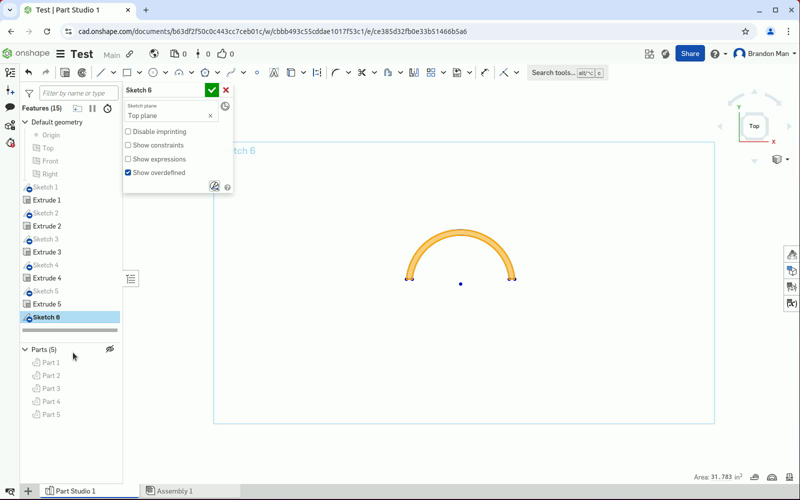
key(shift+e)
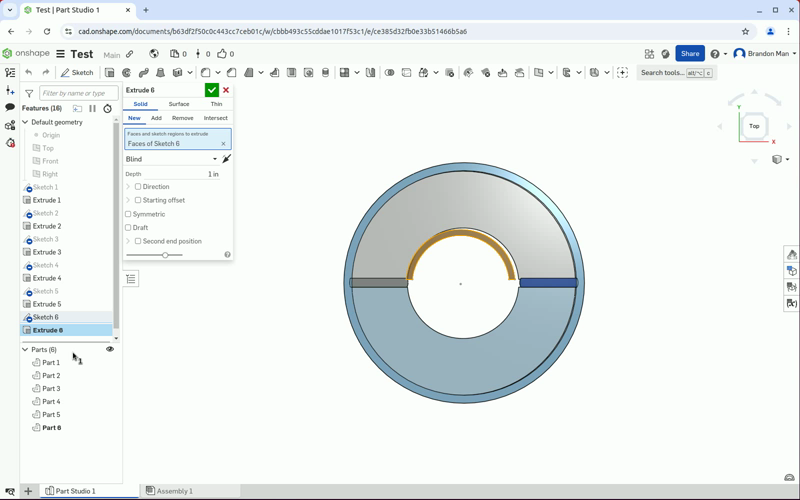
mouse_move(143, 106)
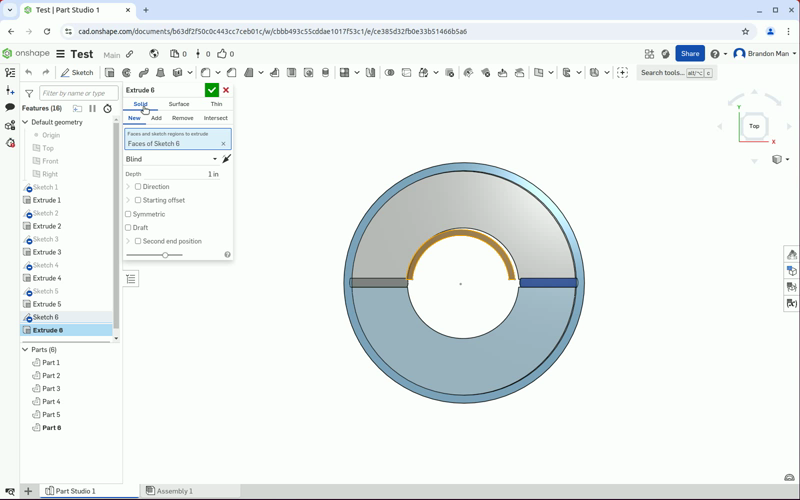
click(143, 106)
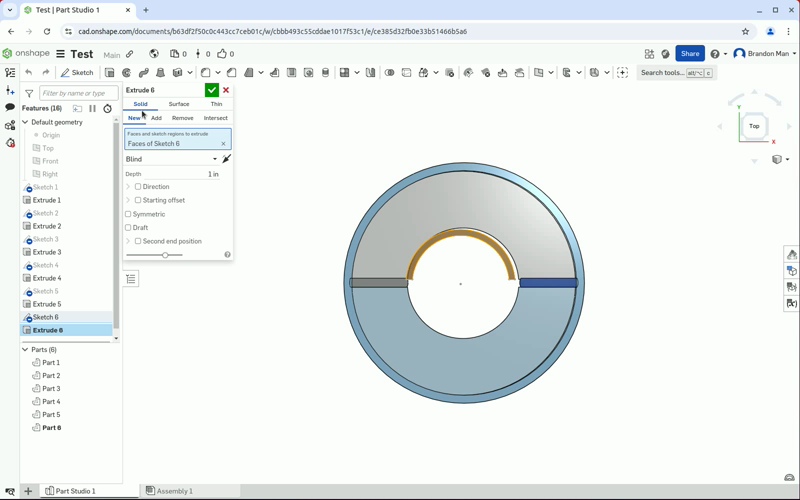
mouse_move(137, 120)
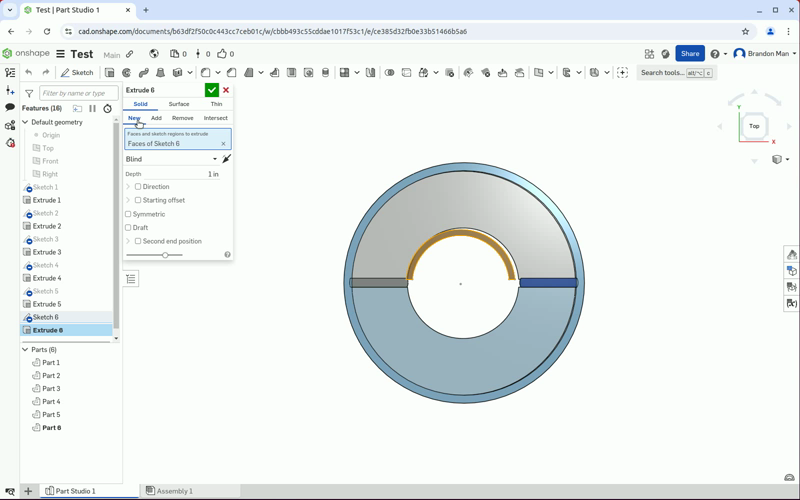
click(137, 120)
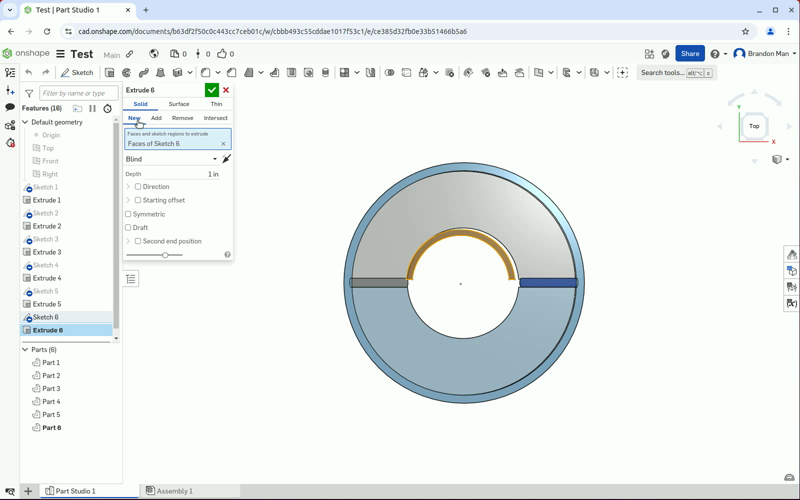
key(tab, 4)
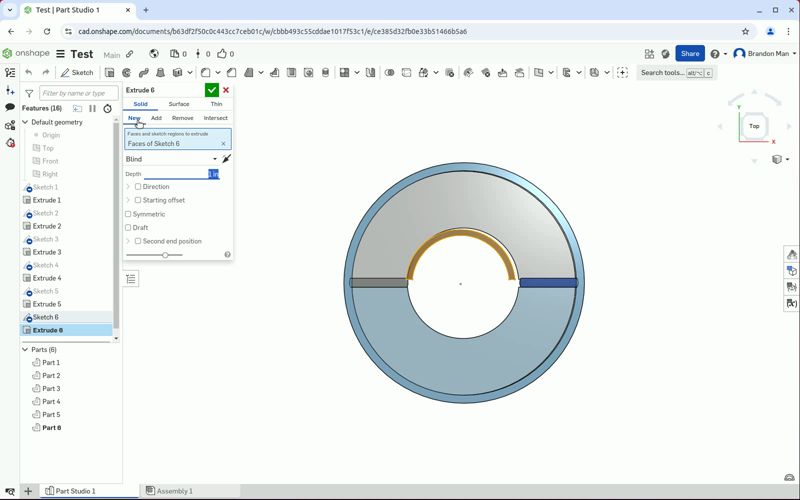
text(21.664)
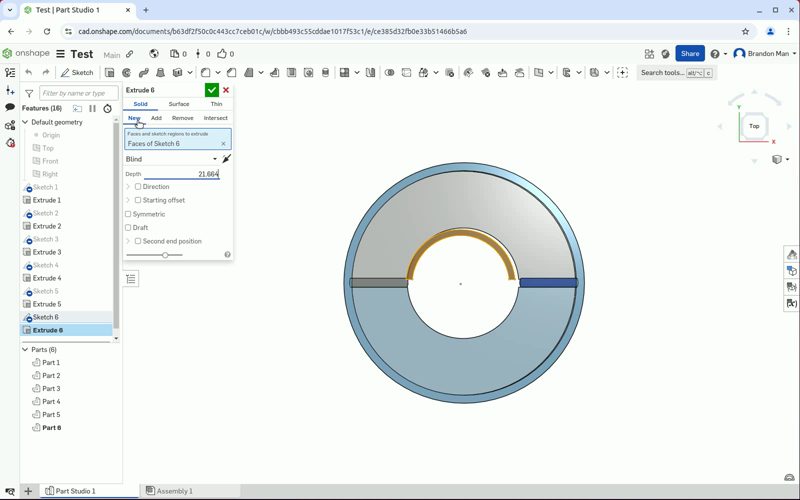
key(enter)
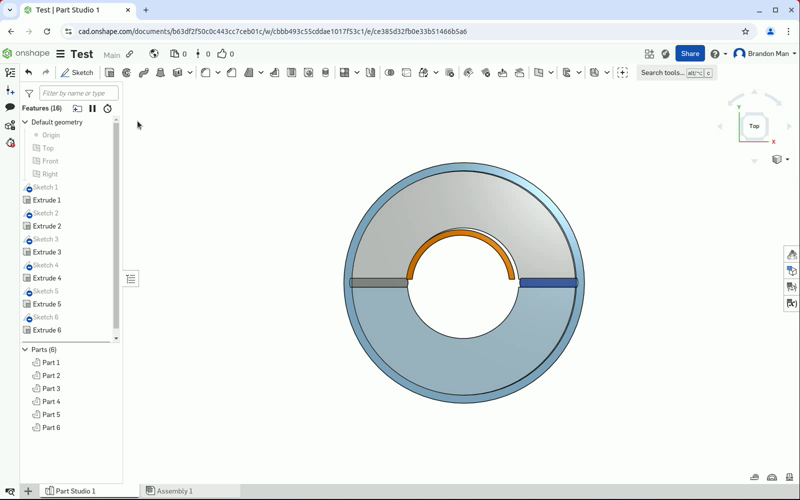
key(shift+h)
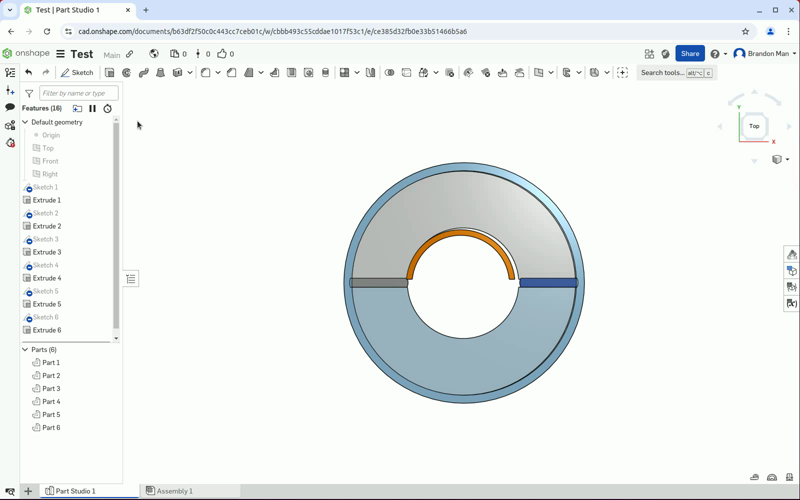
key(shift+h)
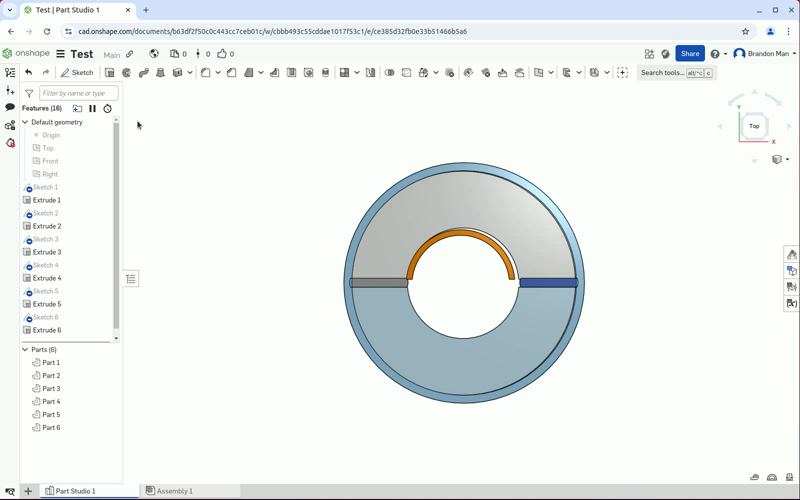
mouse_move(69, 189)
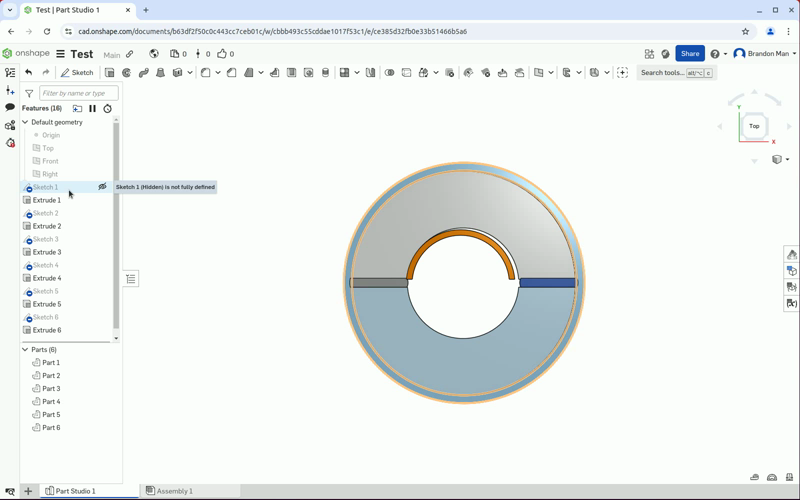
click(69, 189)
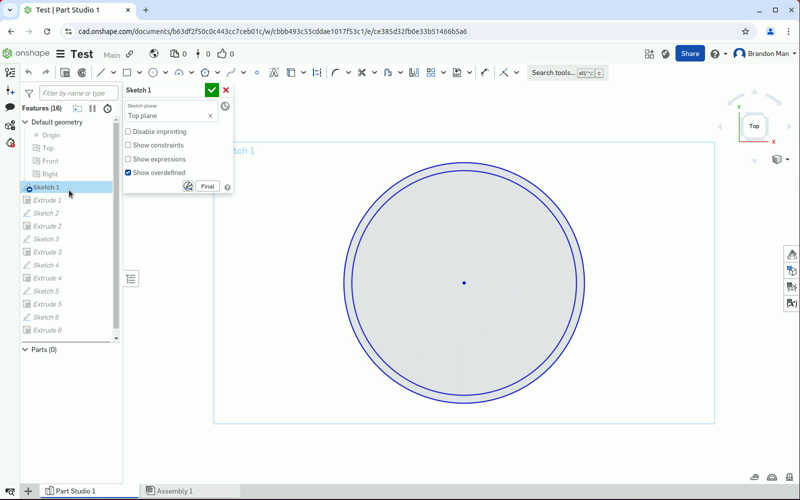
mouse_move(229, 92)
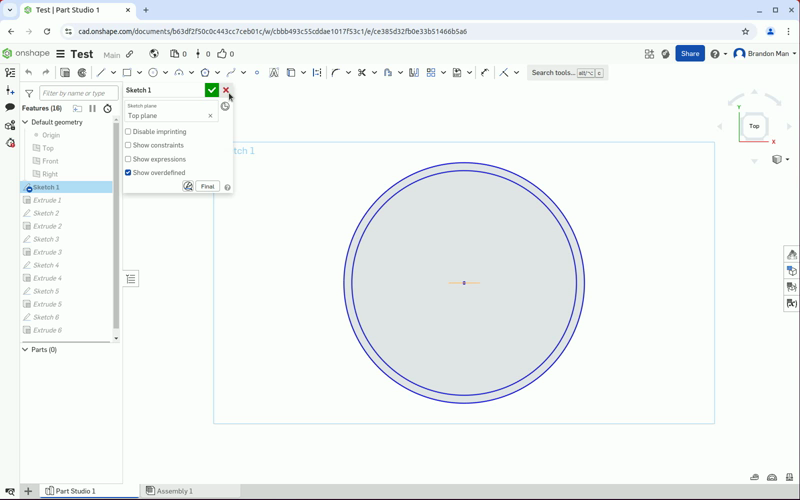
click(229, 92)
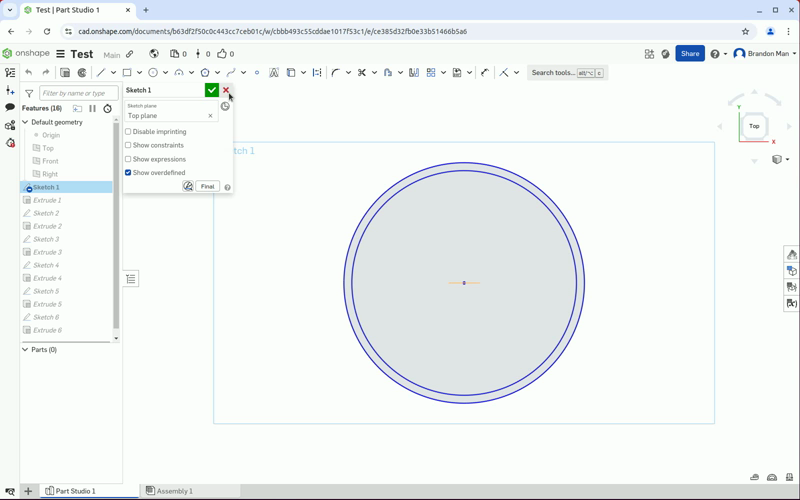
key(shift+s)
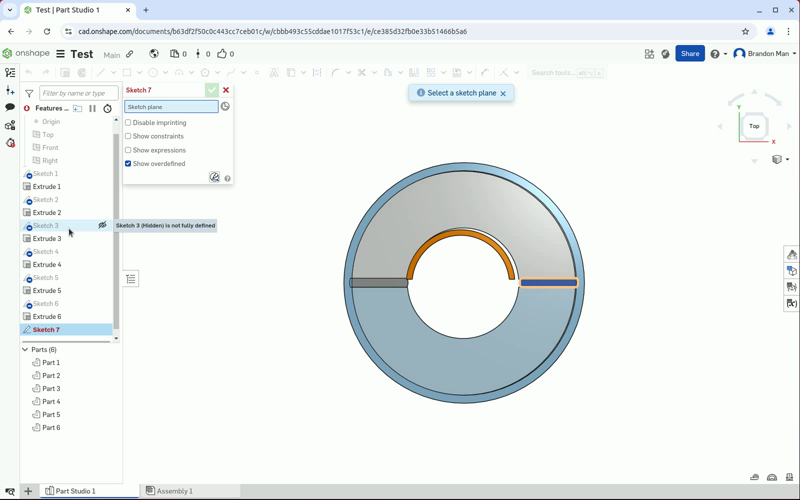
scroll(3)
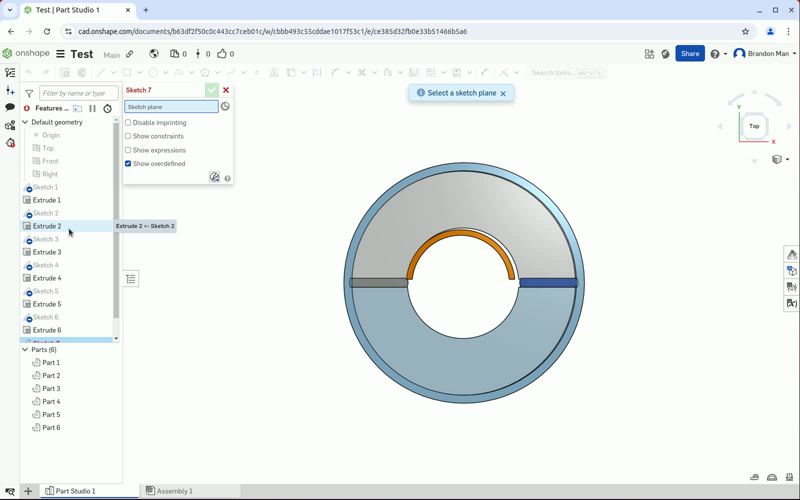
mouse_move(69, 150)
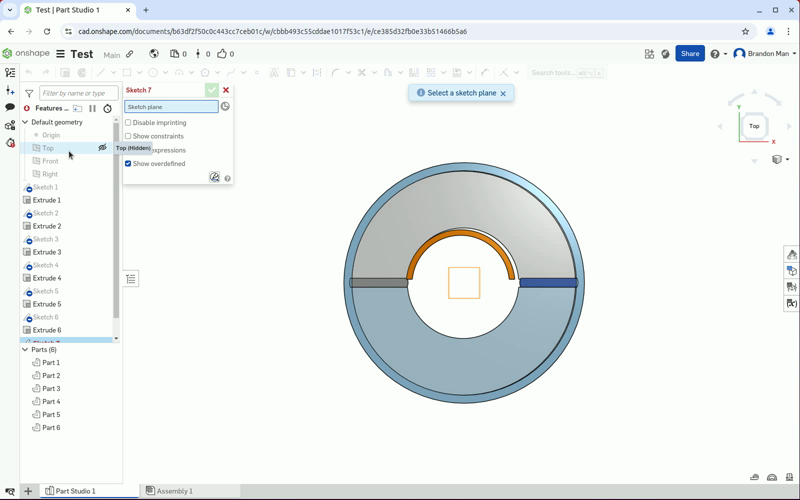
click(69, 150)
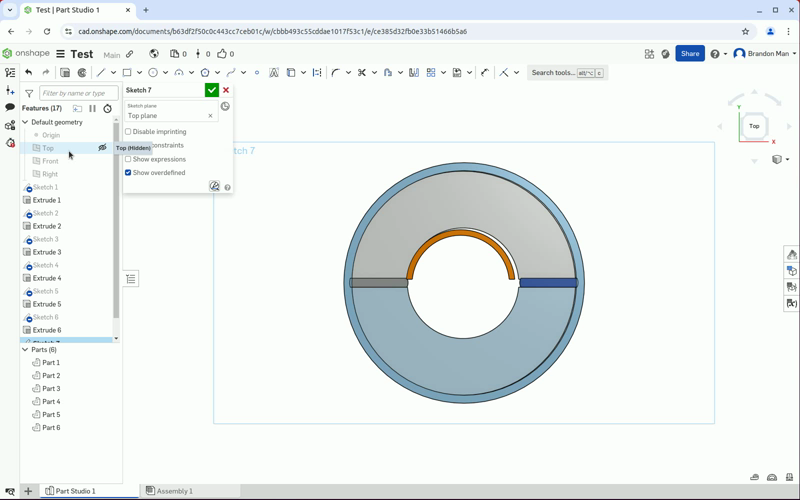
mouse_move(73, 352)
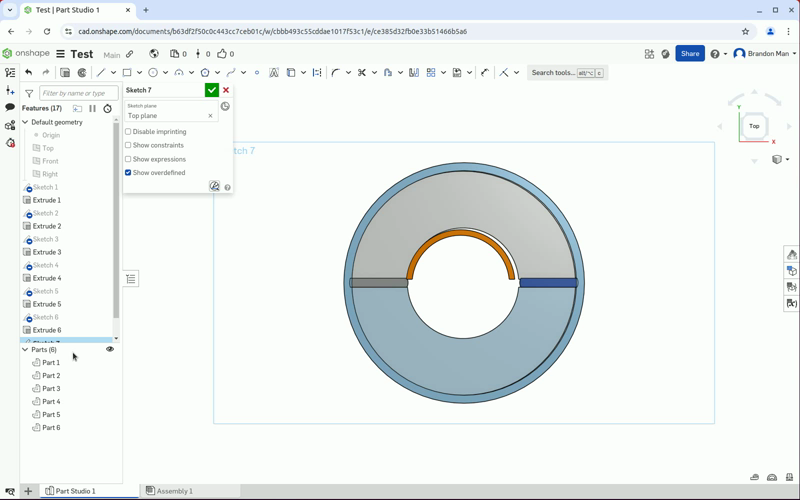
key(y)
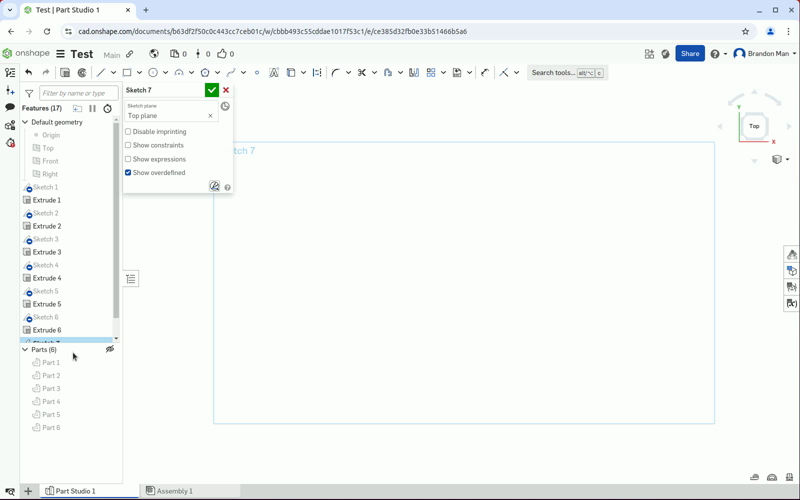
key(a)
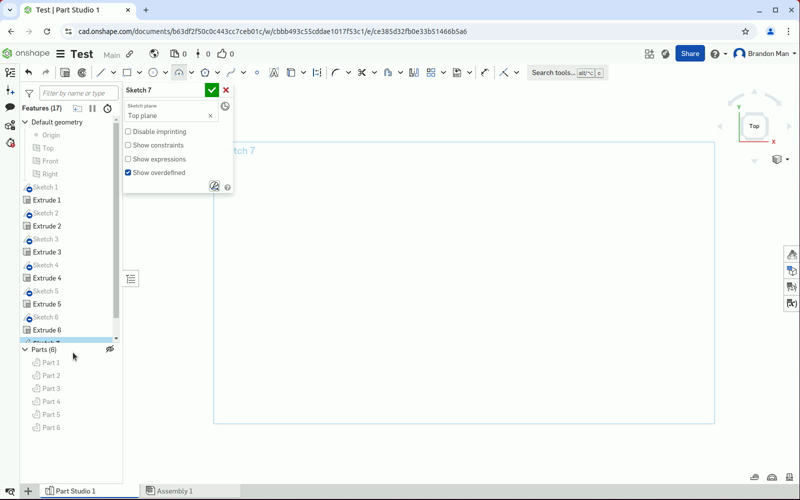
key_down(shift)
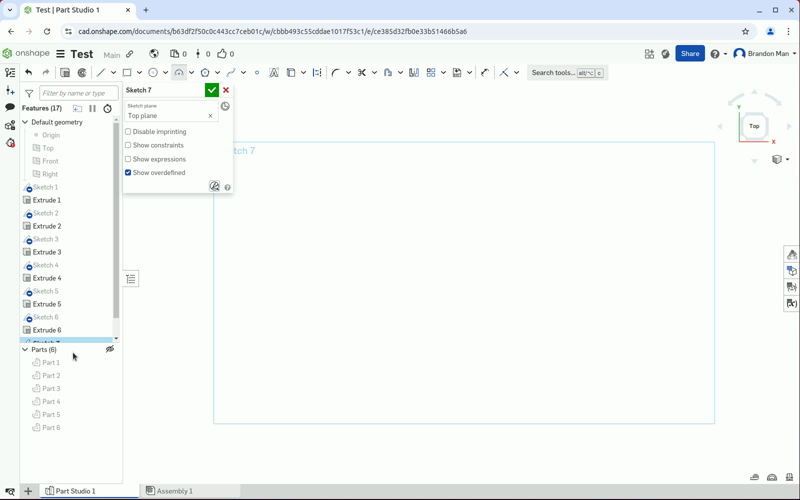
mouse_move(406, 286)
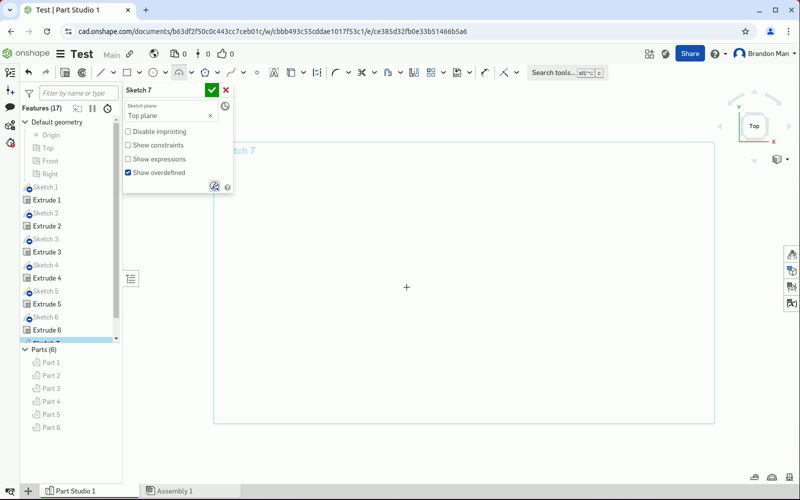
click(406, 286)
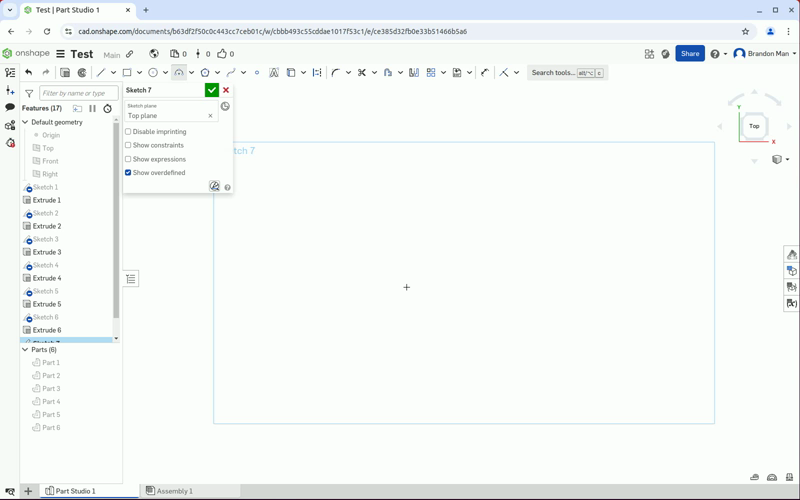
key_up(shift)
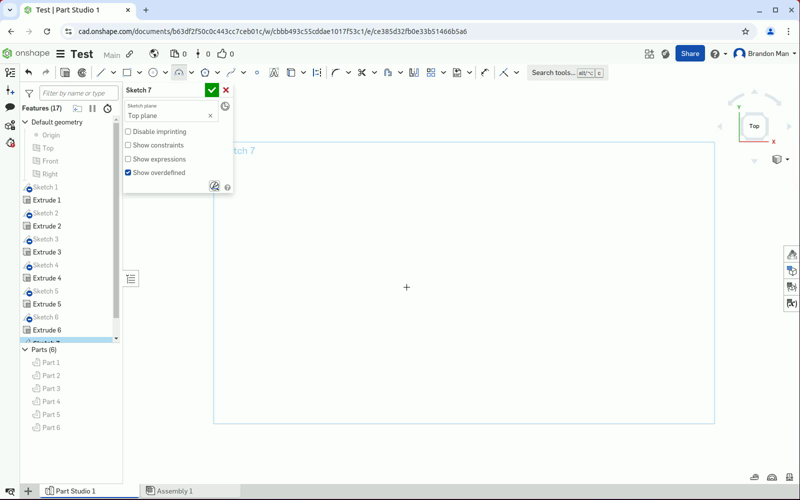
key_down(shift)
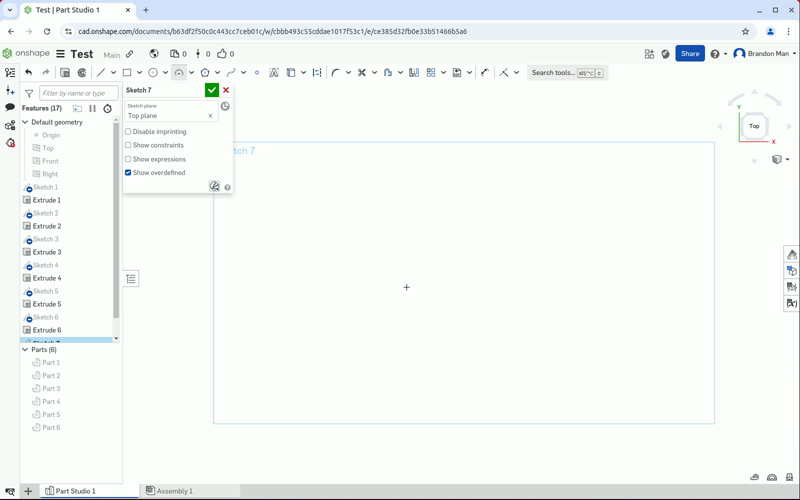
mouse_move(514, 286)
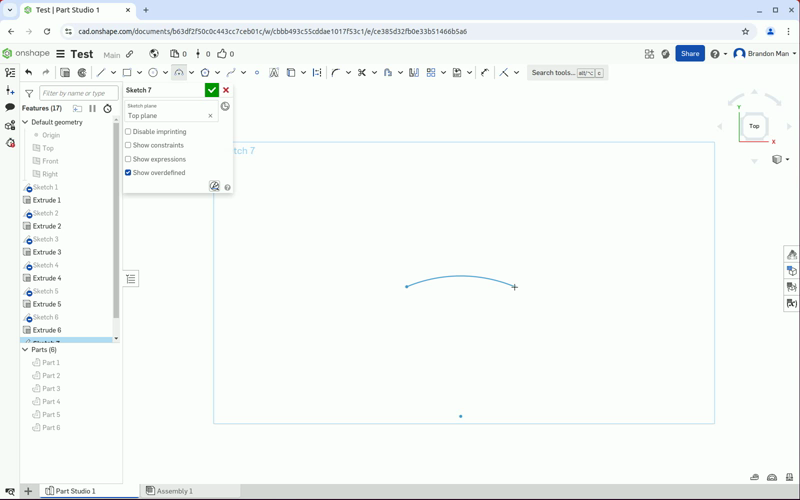
click(514, 286)
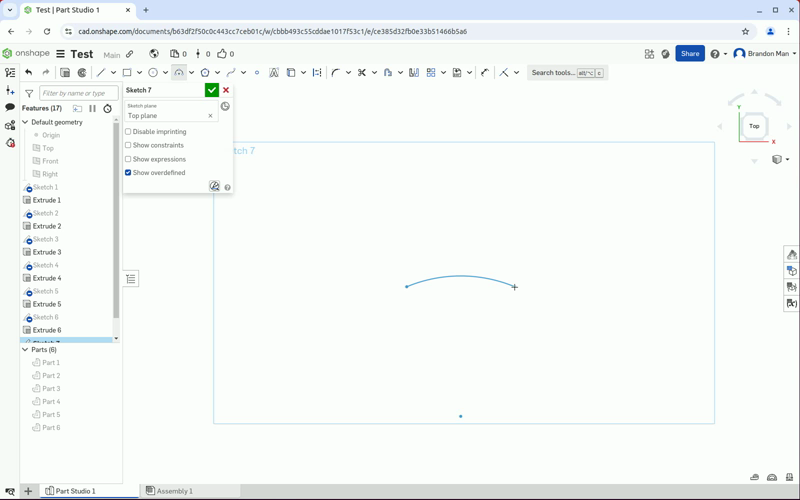
mouse_move(460, 336)
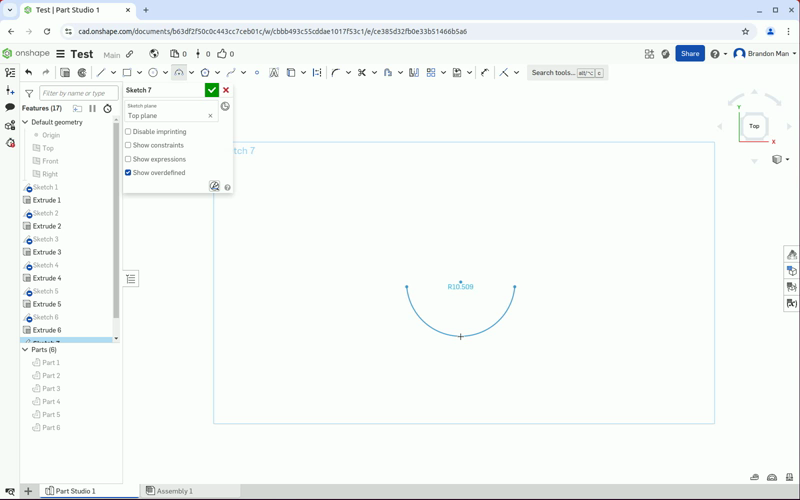
click(460, 336)
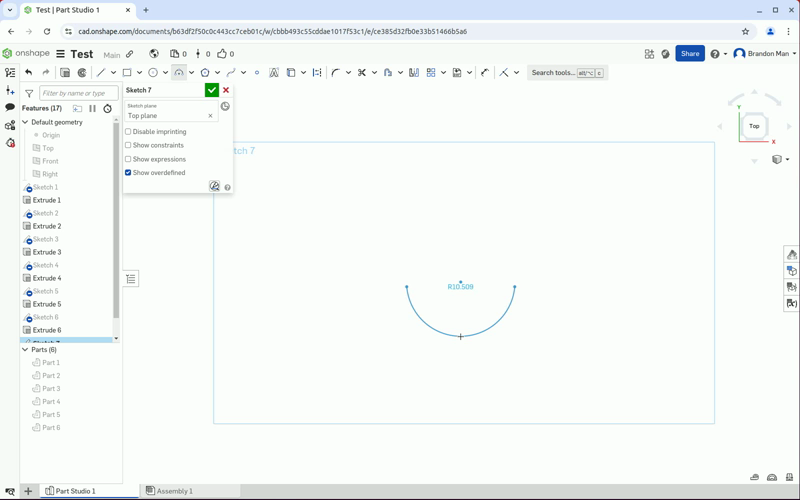
key_up(shift)
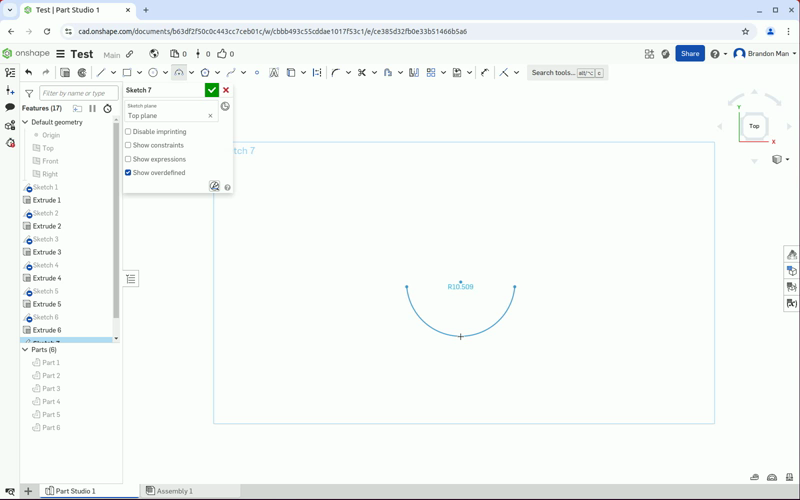
key(esc)
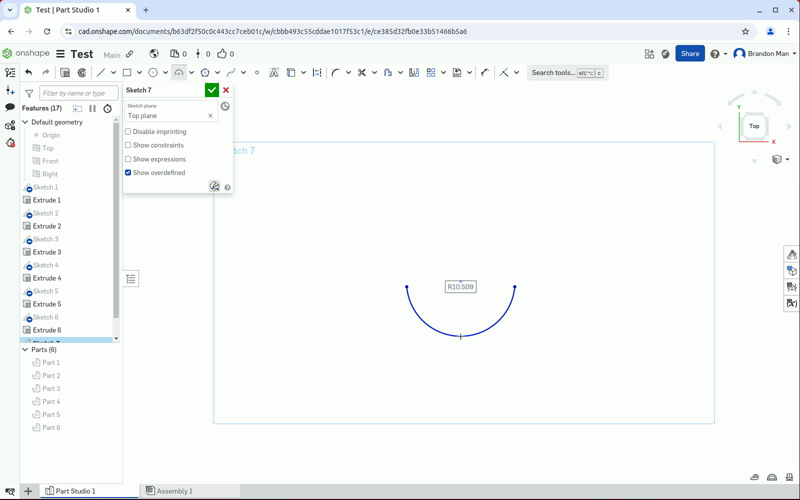
key(l)
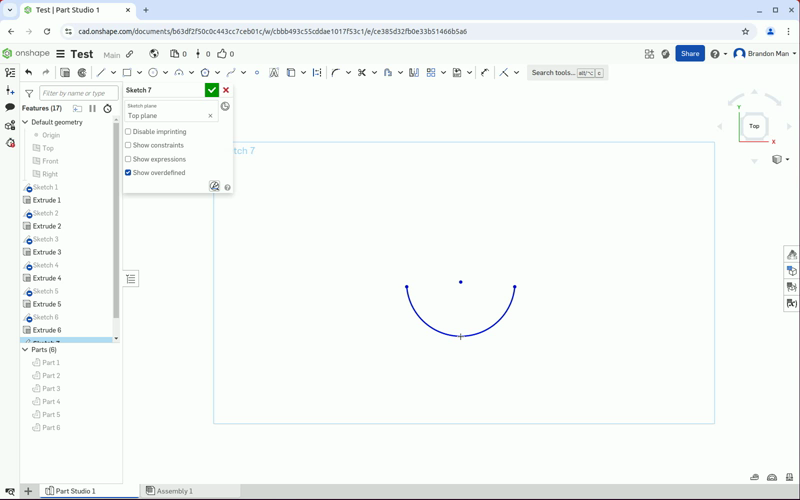
mouse_move(514, 286)
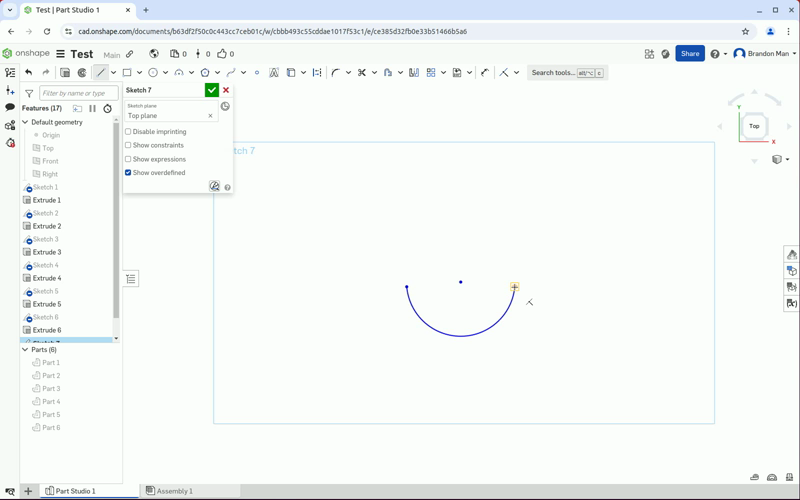
click(514, 286)
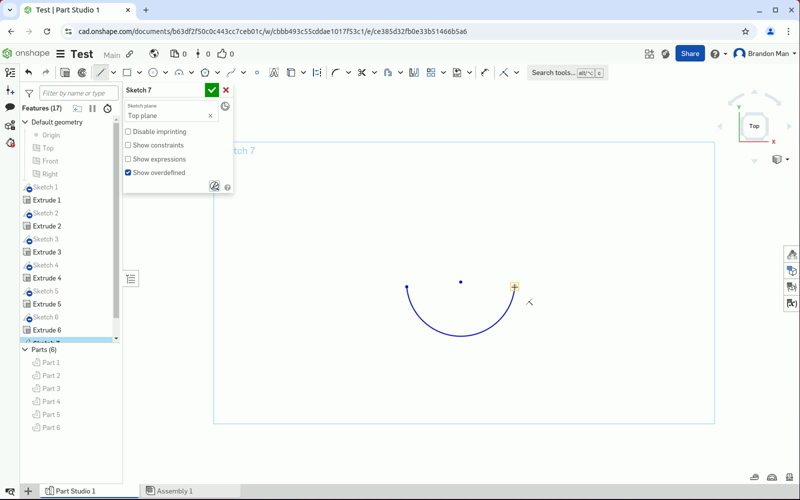
key_down(shift)
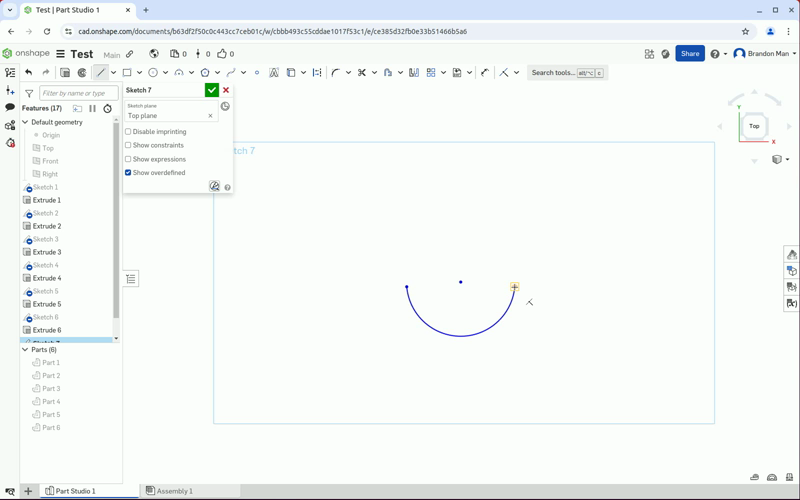
mouse_move(544, 286)
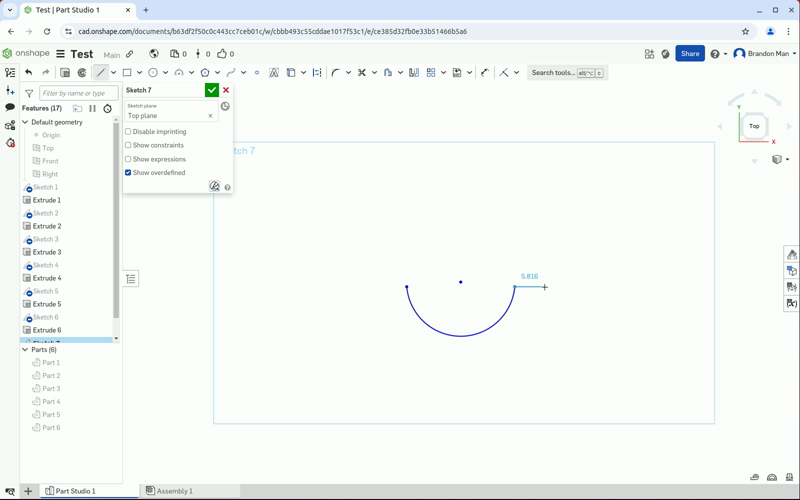
mouse_move(509, 286)
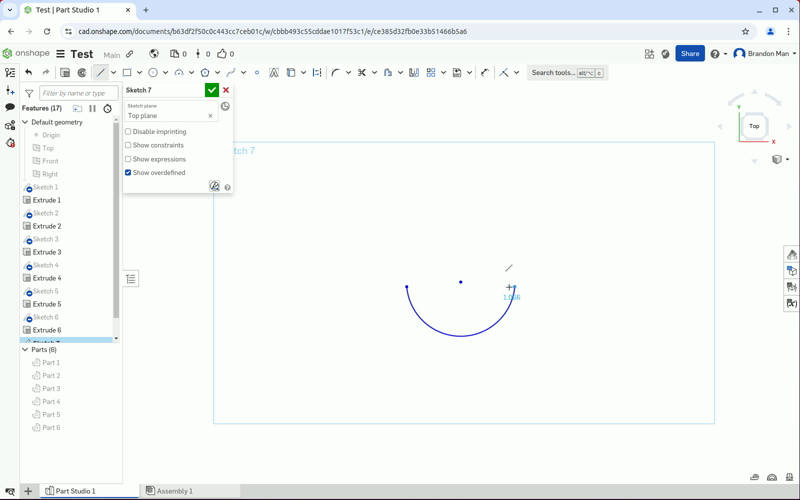
scroll(6)
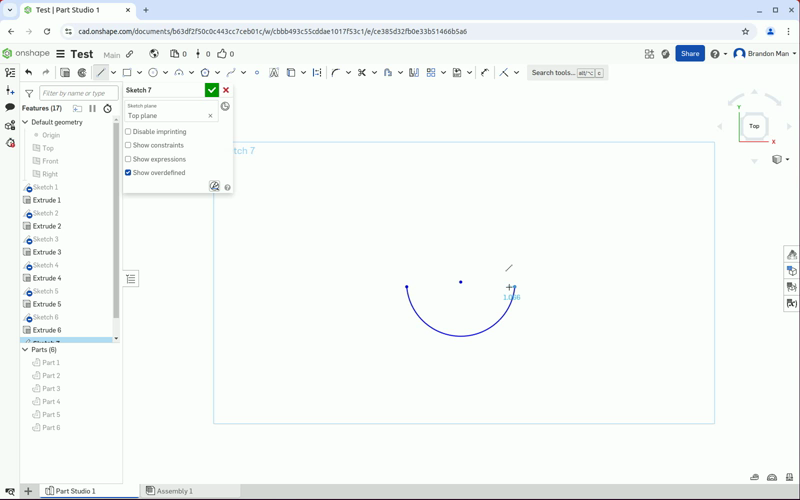
scroll(6)
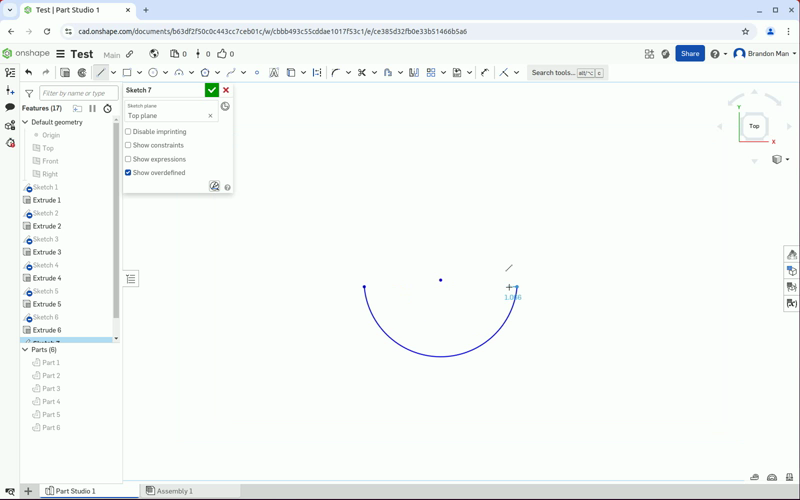
scroll(6)
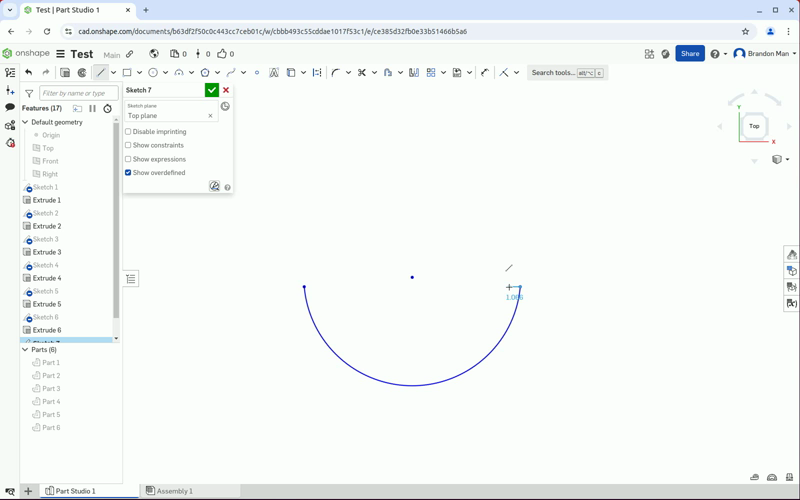
scroll(6)
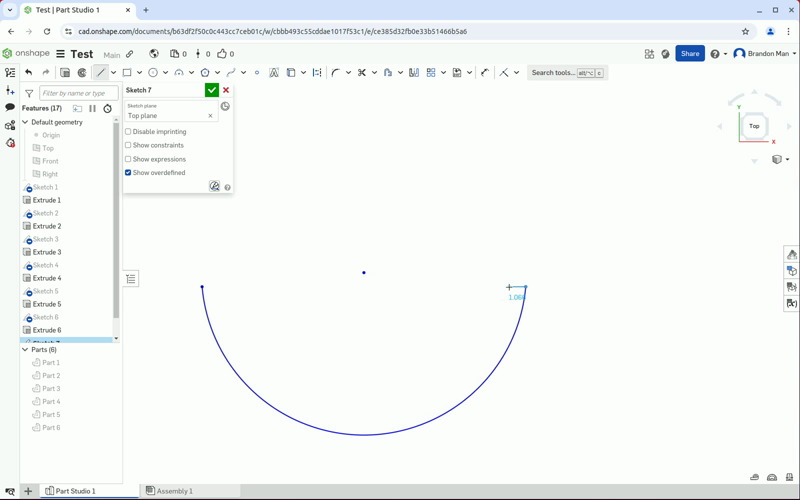
scroll(6)
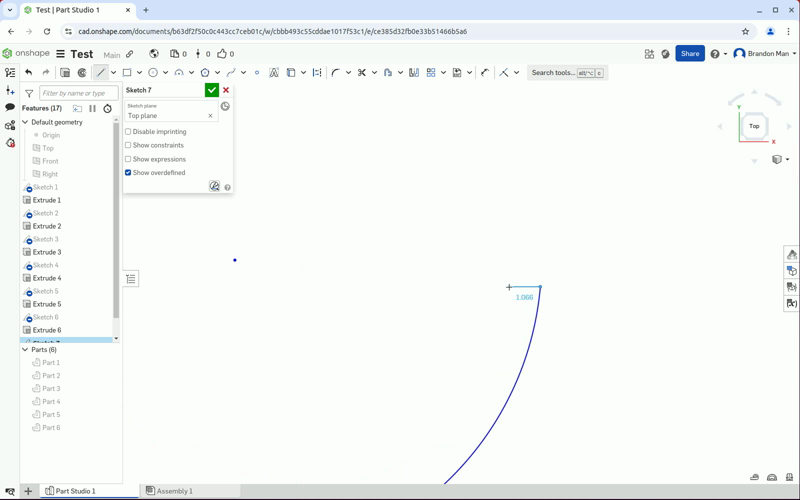
scroll(6)
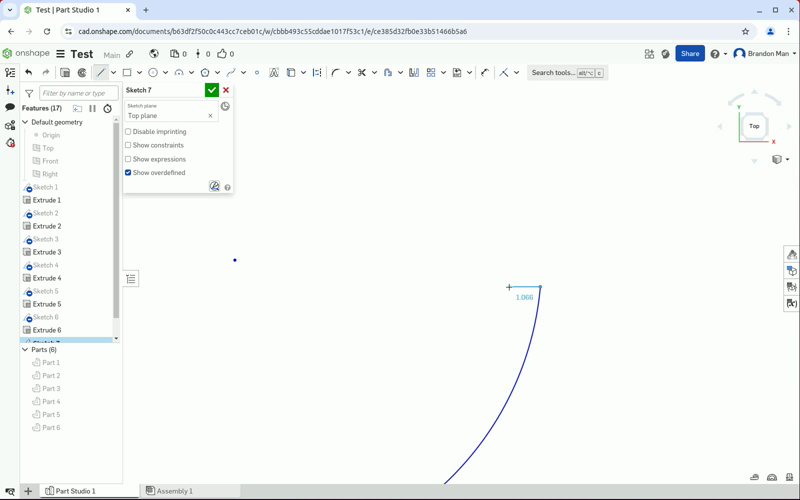
scroll(6)
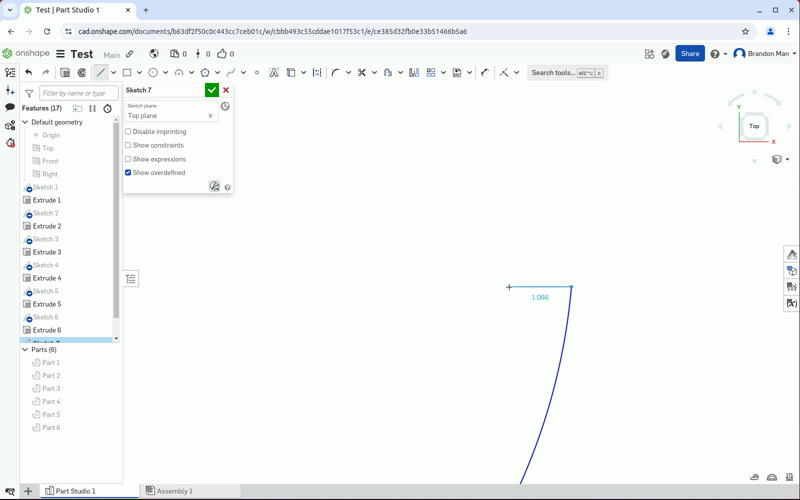
click(509, 286)
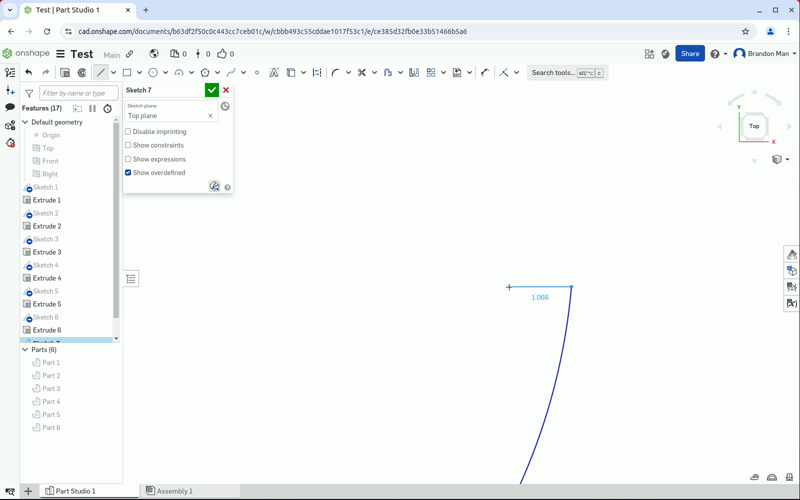
scroll(-6)
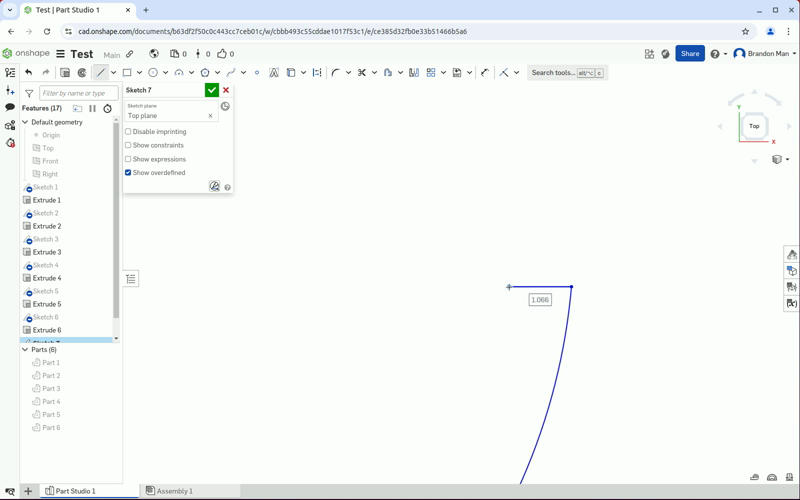
scroll(-6)
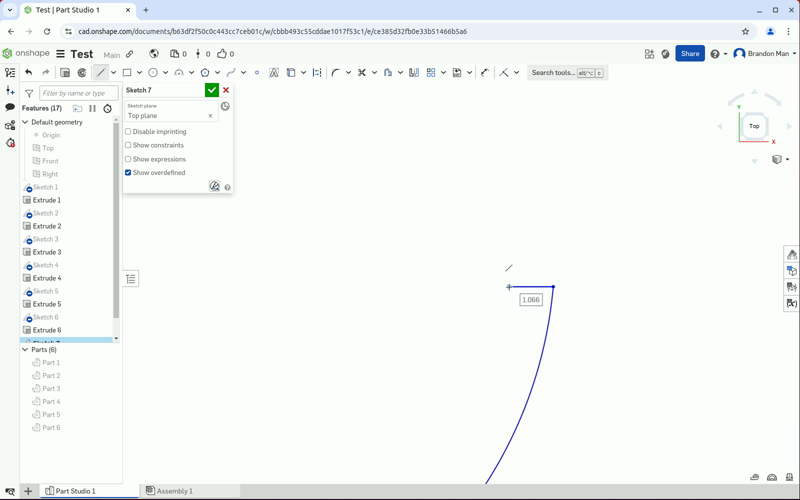
scroll(-6)
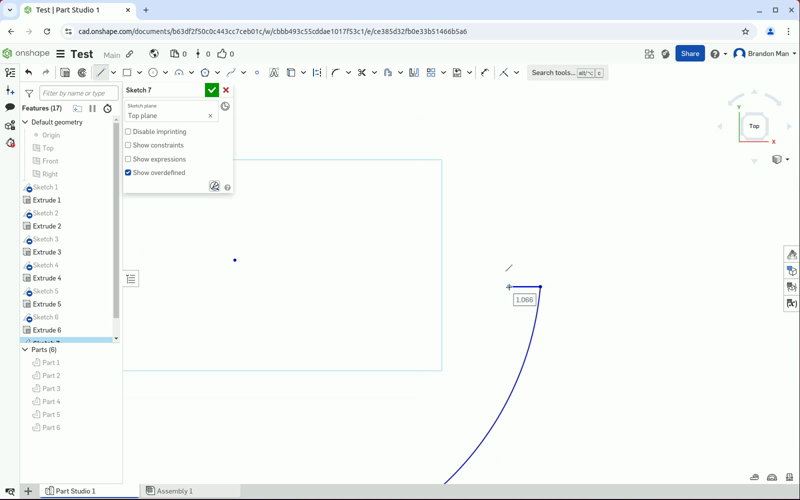
scroll(-6)
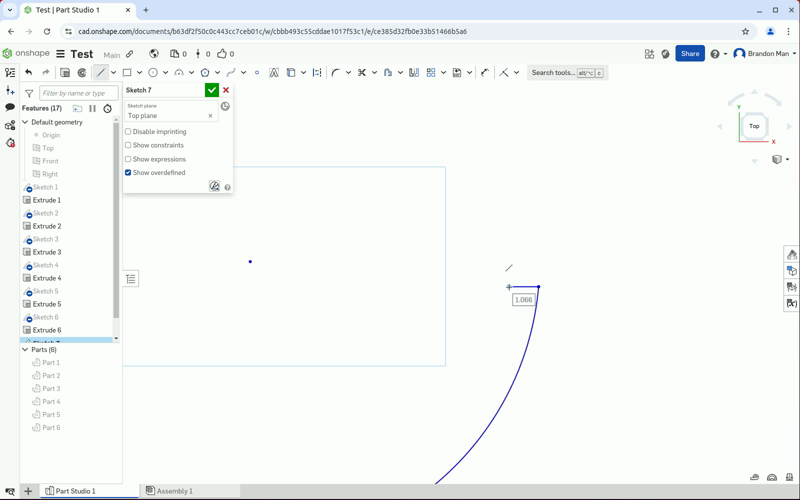
scroll(-6)
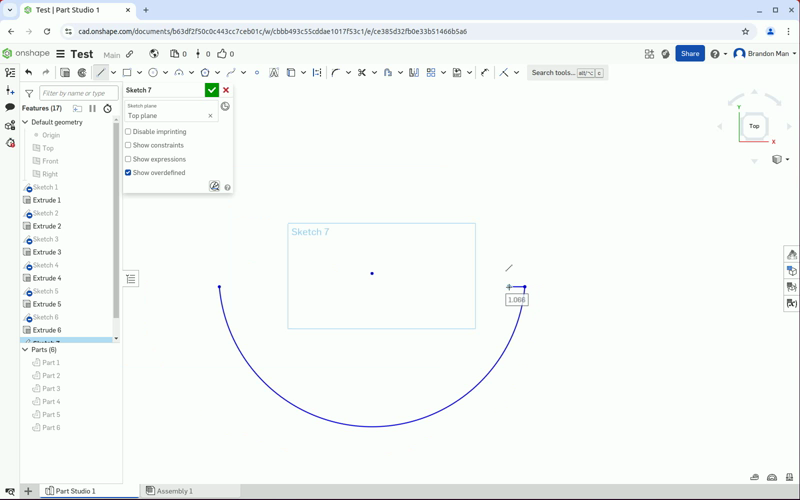
scroll(-6)
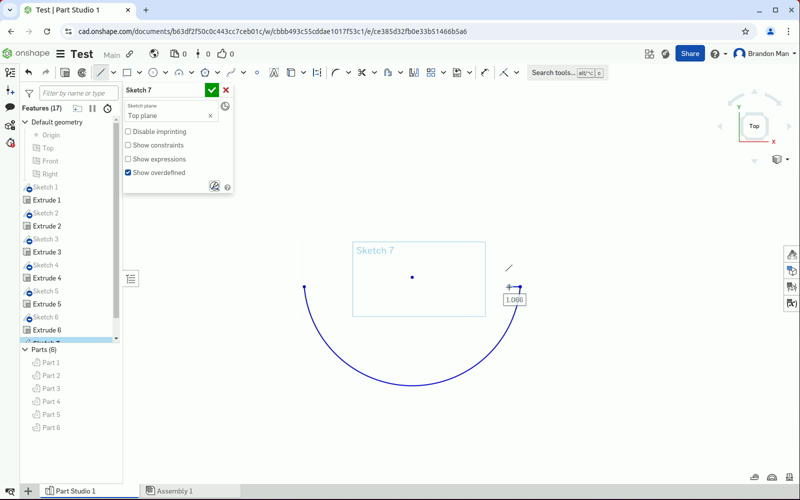
scroll(-6)
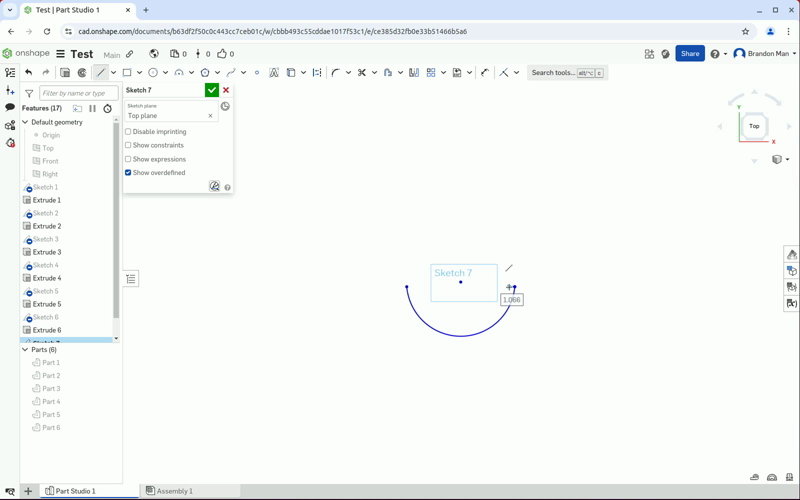
key_up(shift)
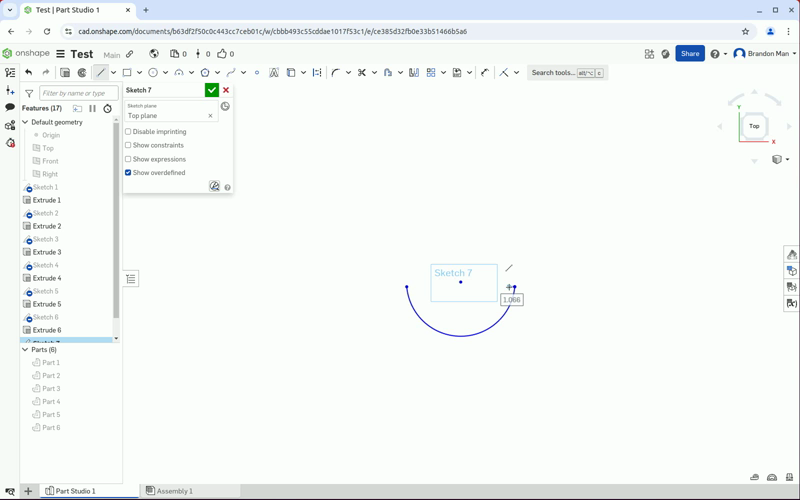
key(esc)
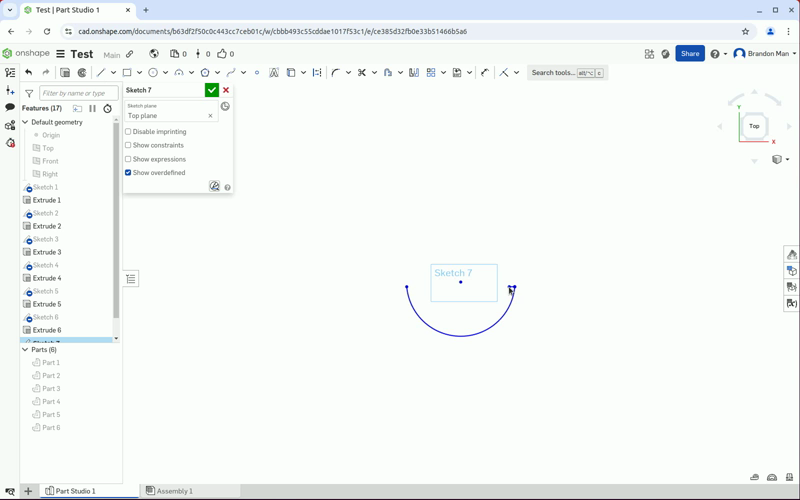
key(a)
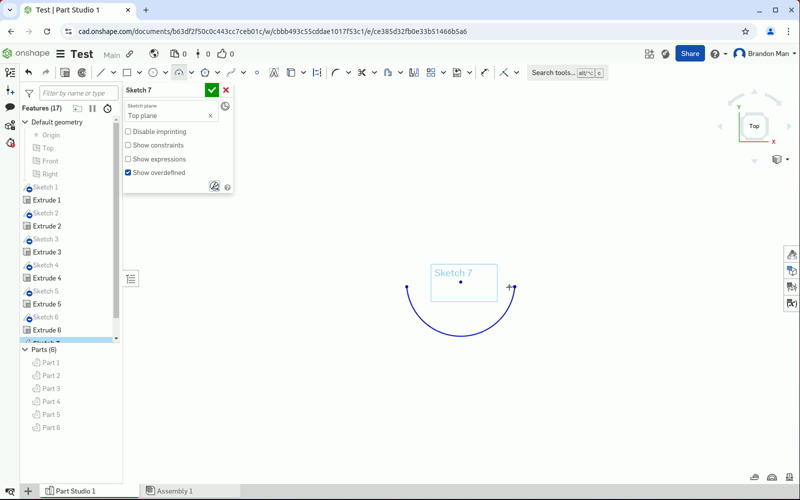
mouse_move(509, 286)
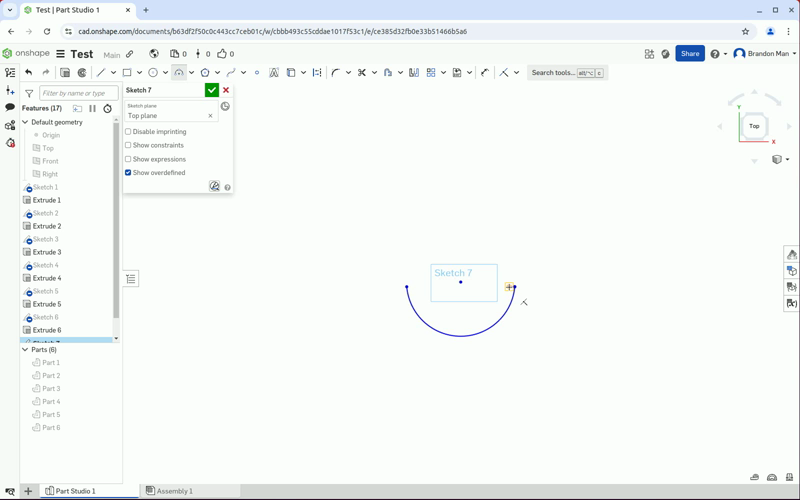
click(509, 286)
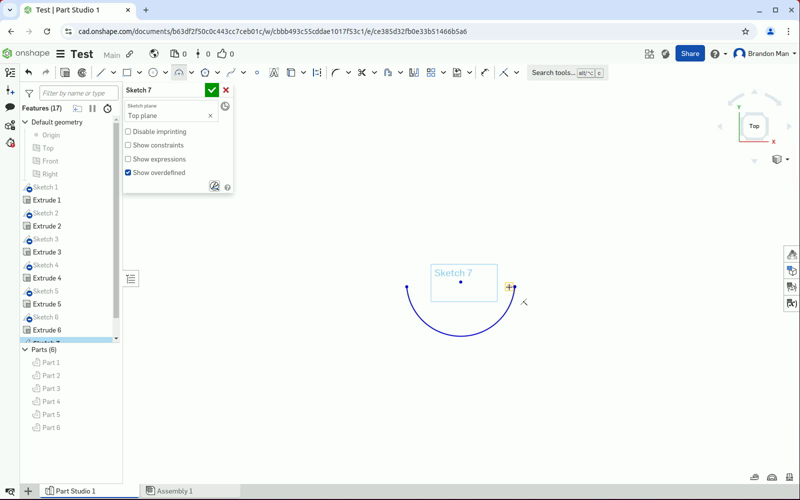
key_down(shift)
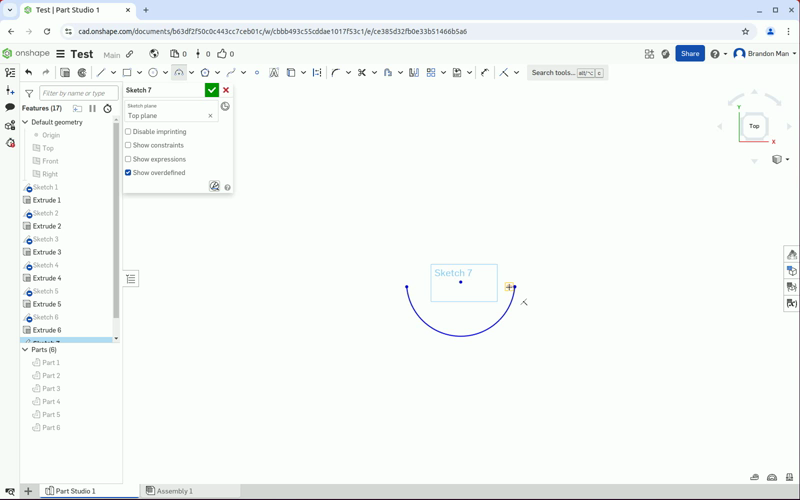
mouse_move(412, 286)
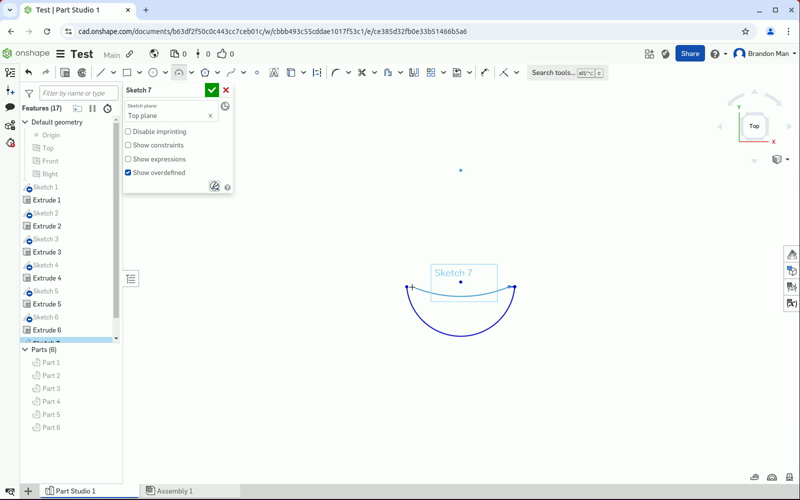
click(412, 286)
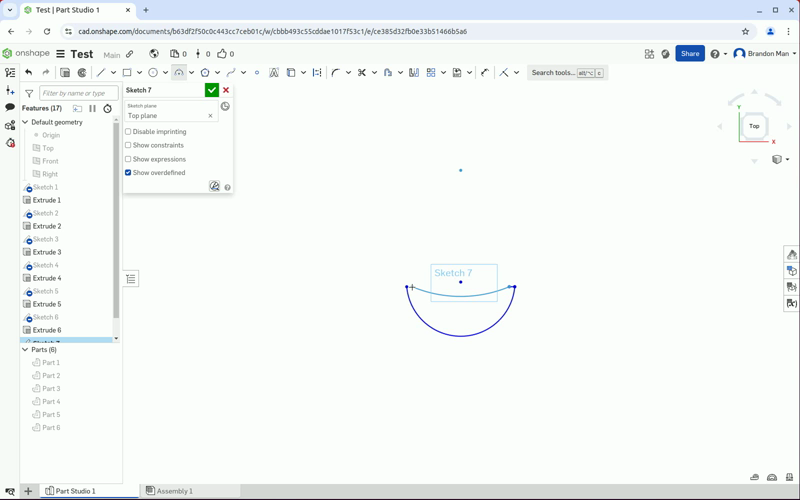
mouse_move(460, 330)
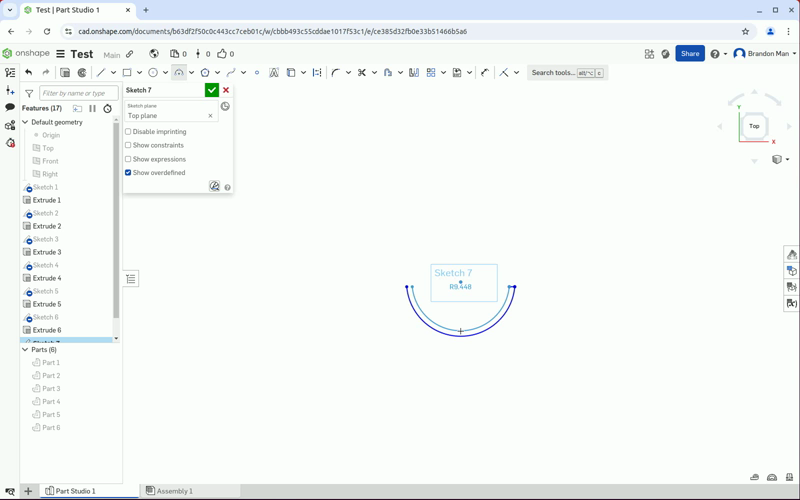
click(460, 330)
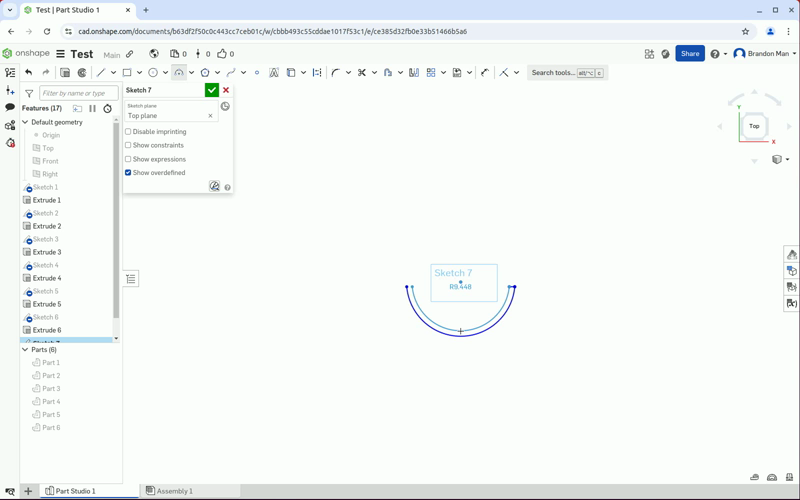
key_up(shift)
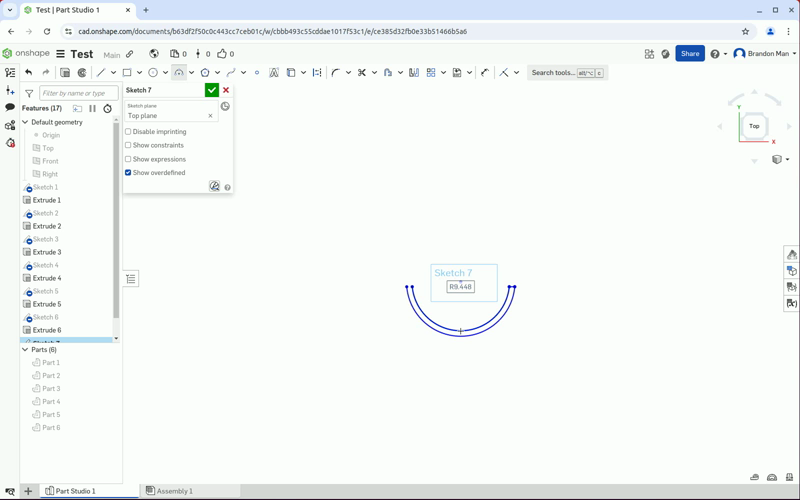
key(esc)
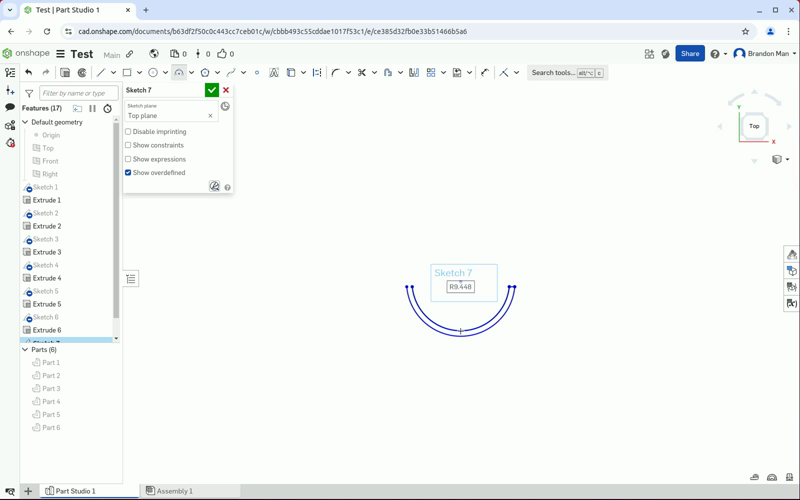
key(l)
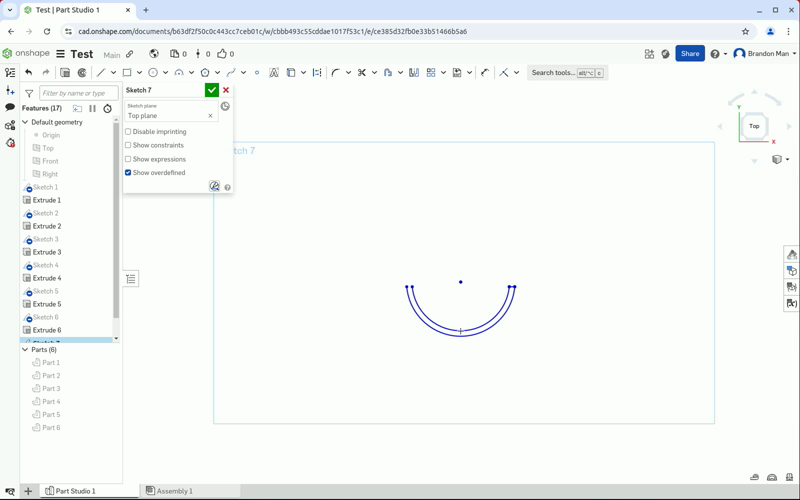
mouse_move(412, 286)
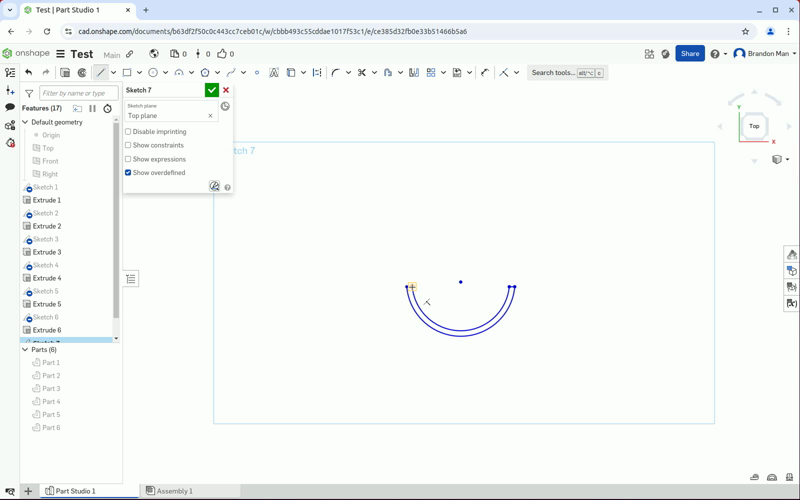
click(412, 286)
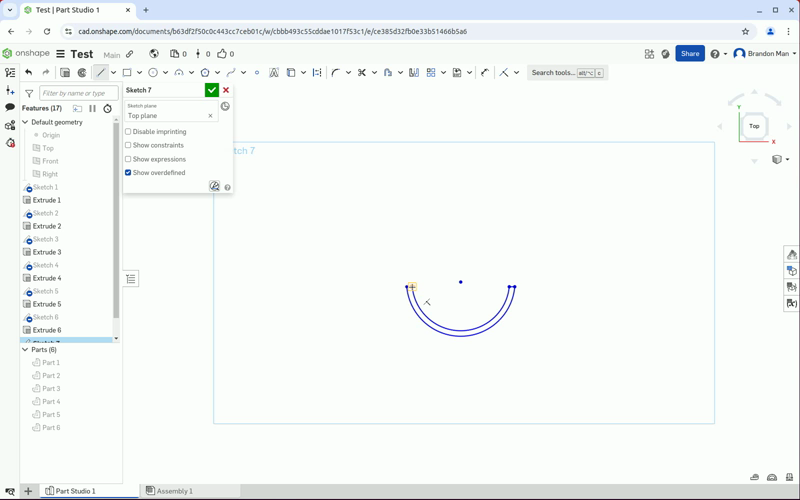
mouse_move(442, 286)
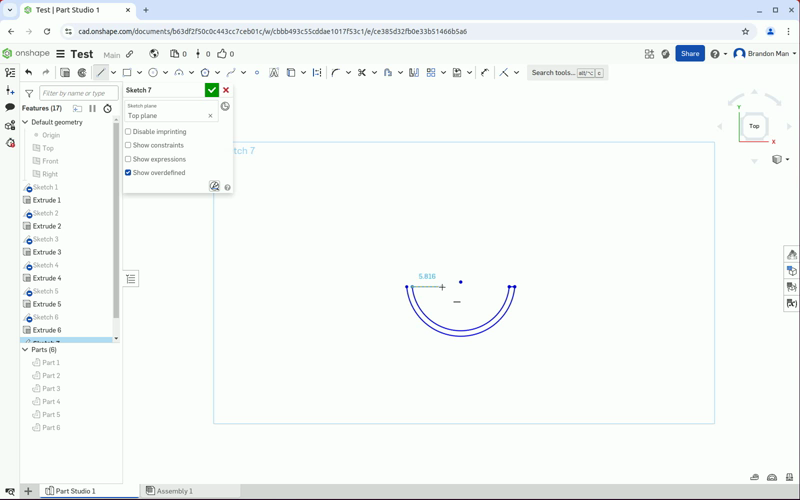
key_down(shift)
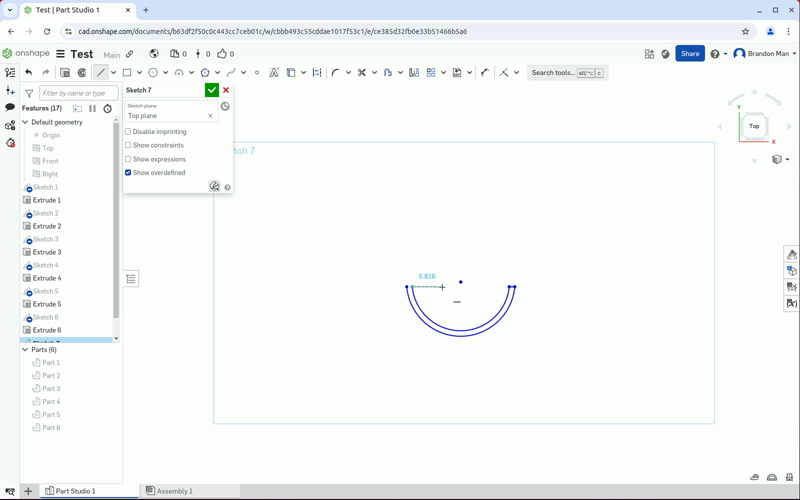
mouse_move(406, 286)
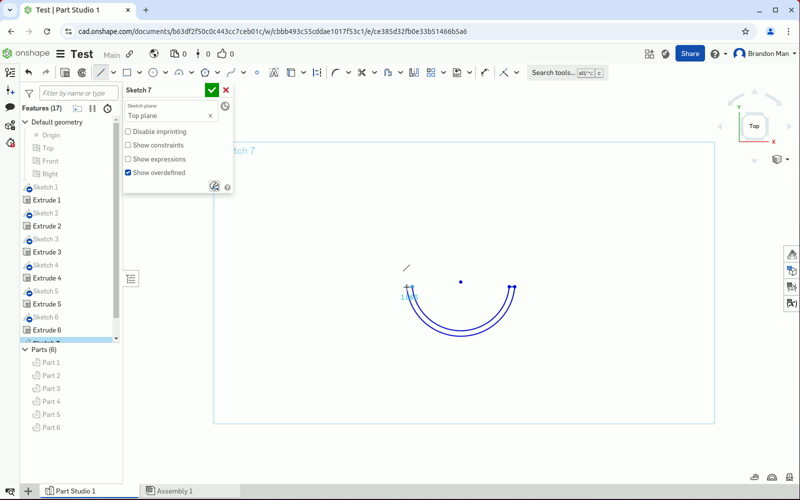
scroll(6)
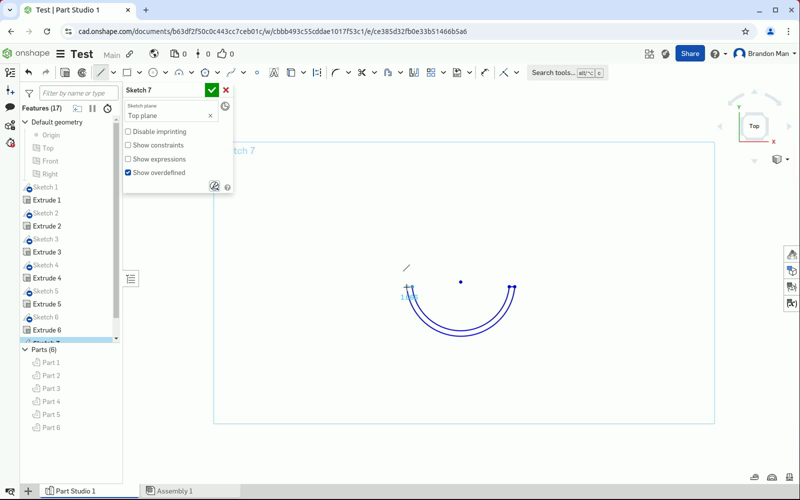
scroll(6)
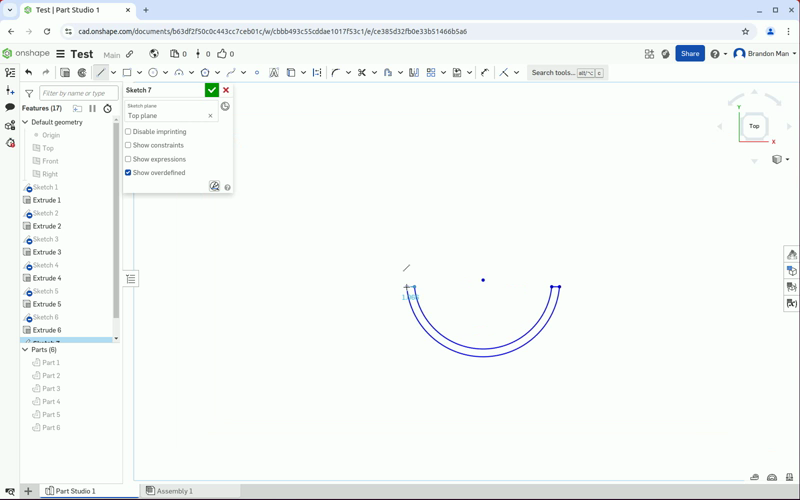
scroll(6)
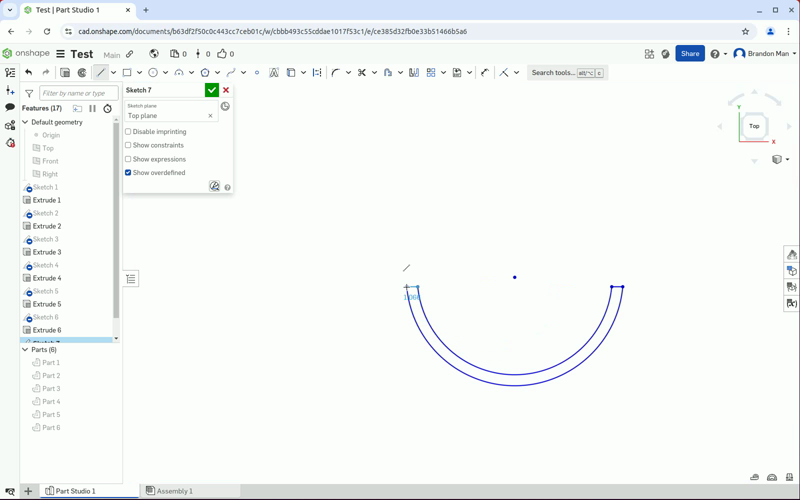
scroll(6)
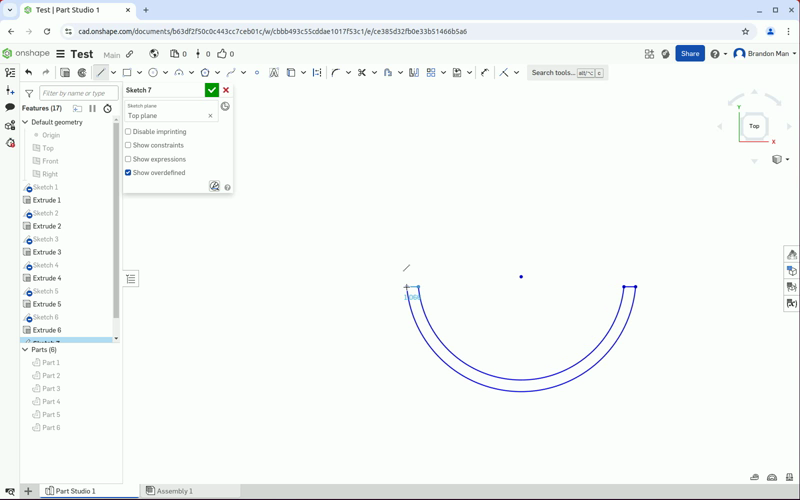
scroll(6)
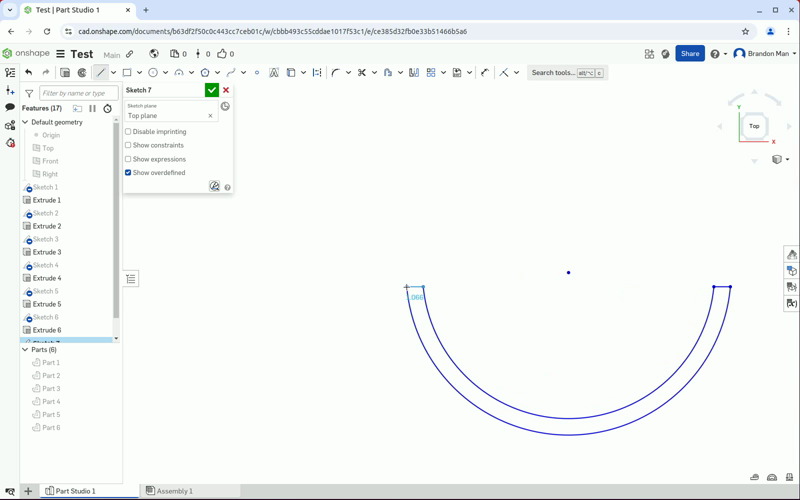
scroll(6)
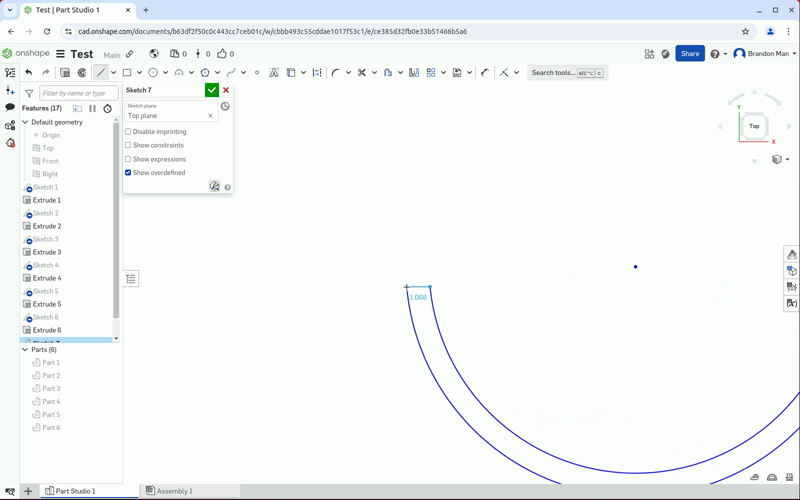
scroll(6)
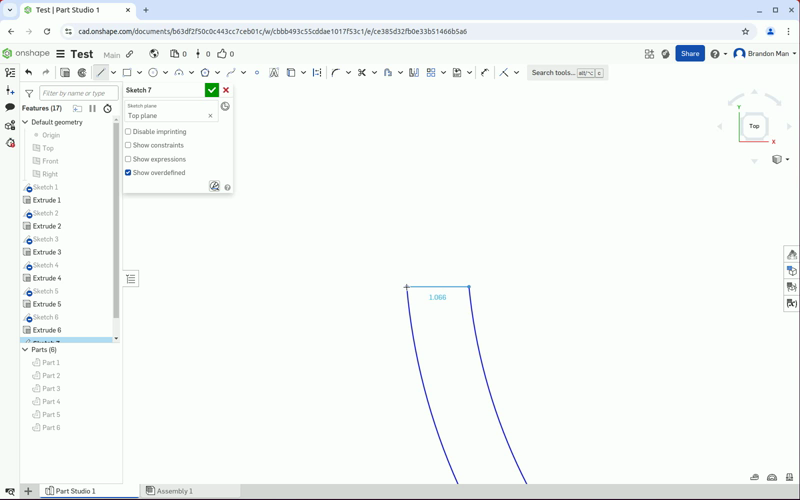
key_up(shift)
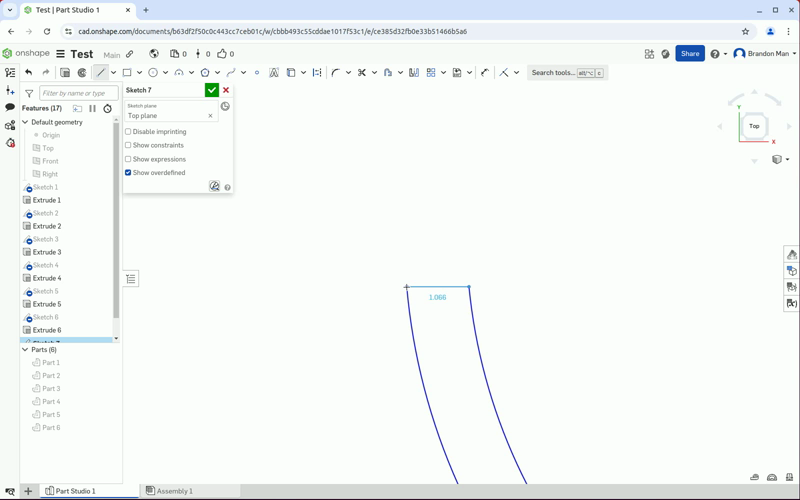
click(406, 286)
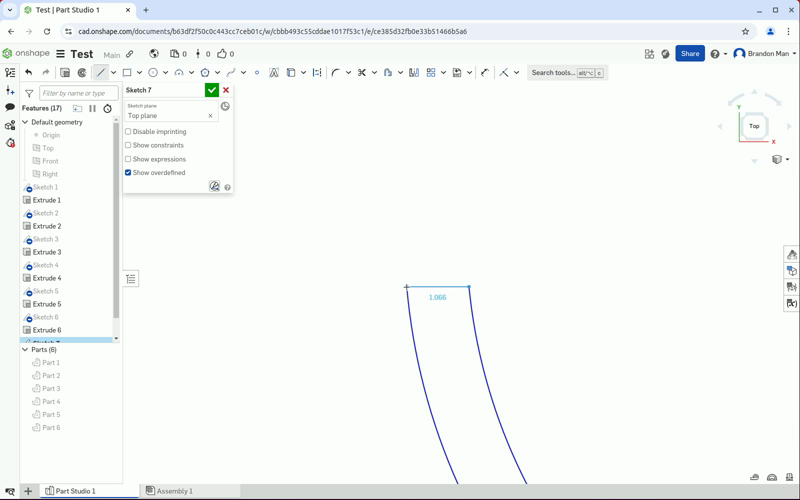
scroll(-6)
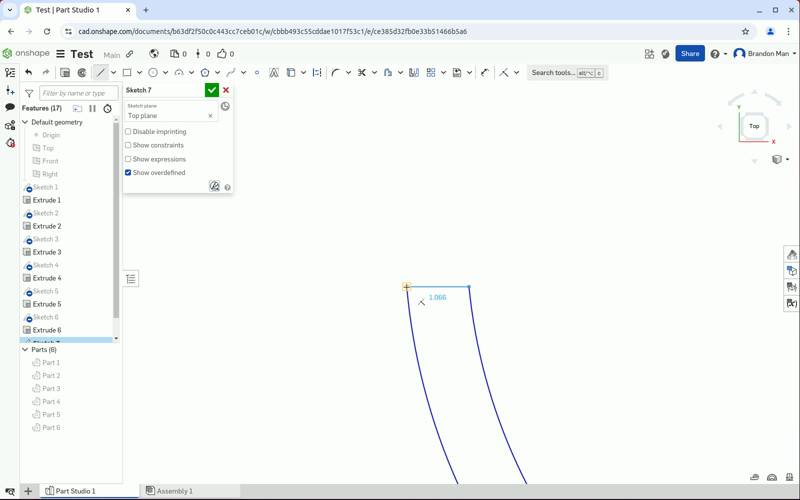
scroll(-6)
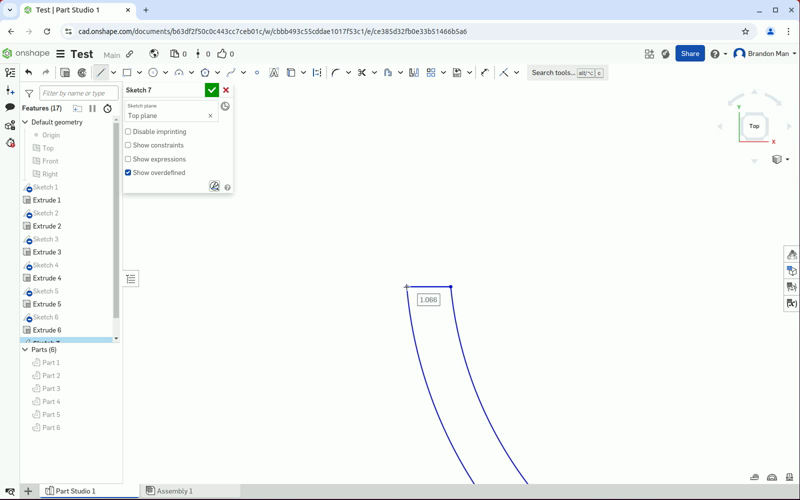
scroll(-6)
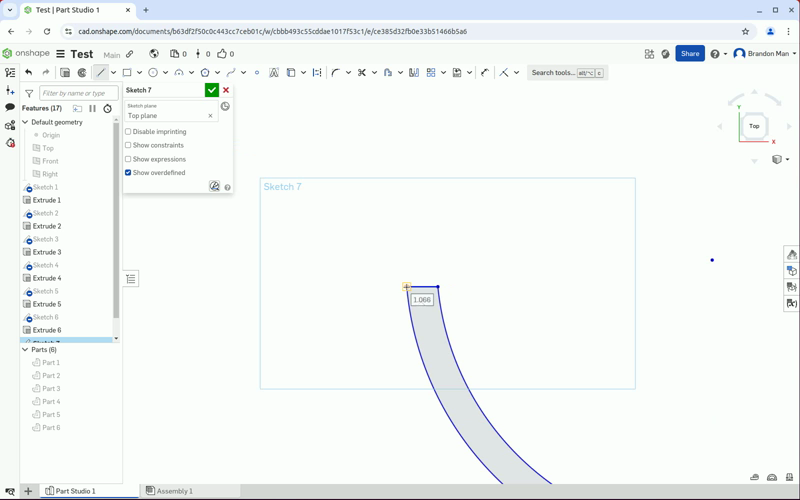
scroll(-6)
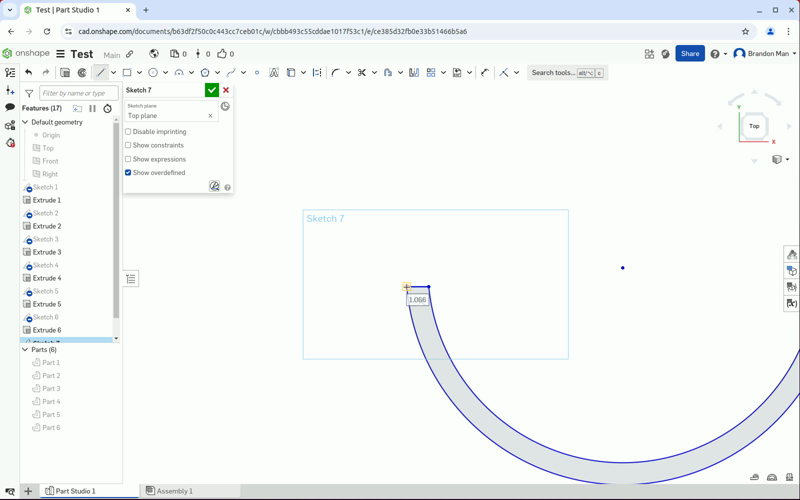
scroll(-6)
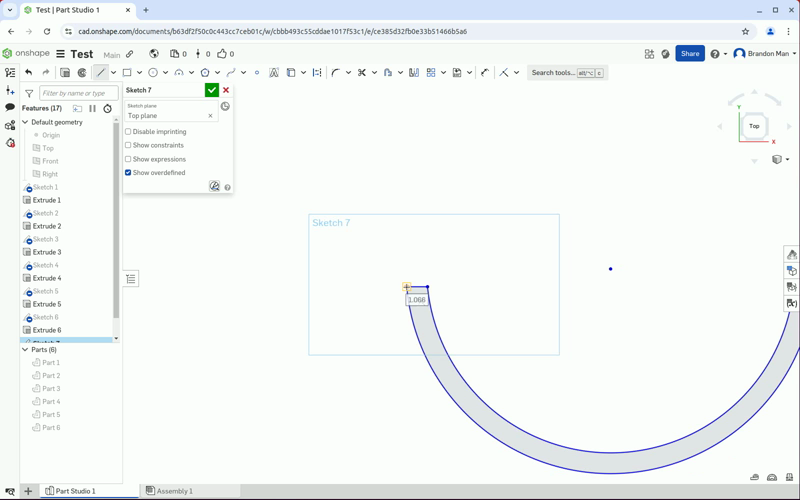
scroll(-6)
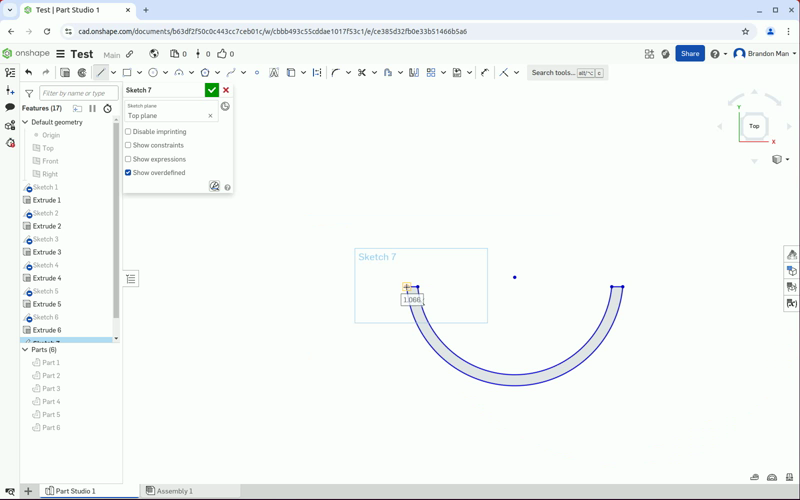
scroll(-6)
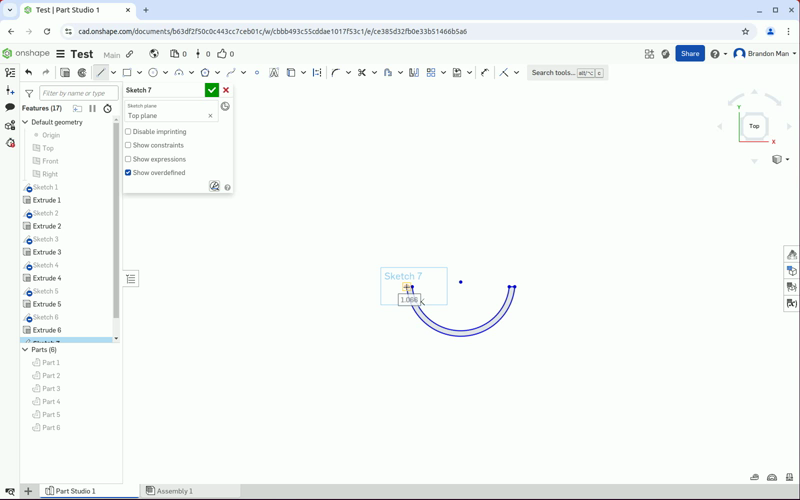
key(esc)
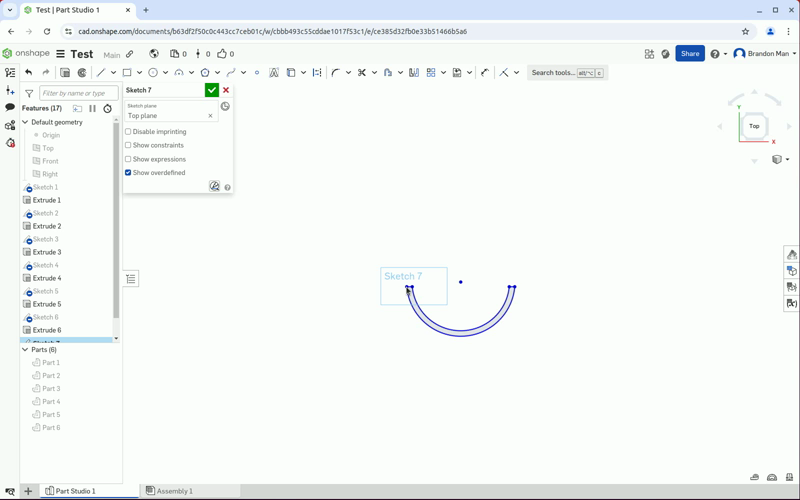
mouse_move(422, 316)
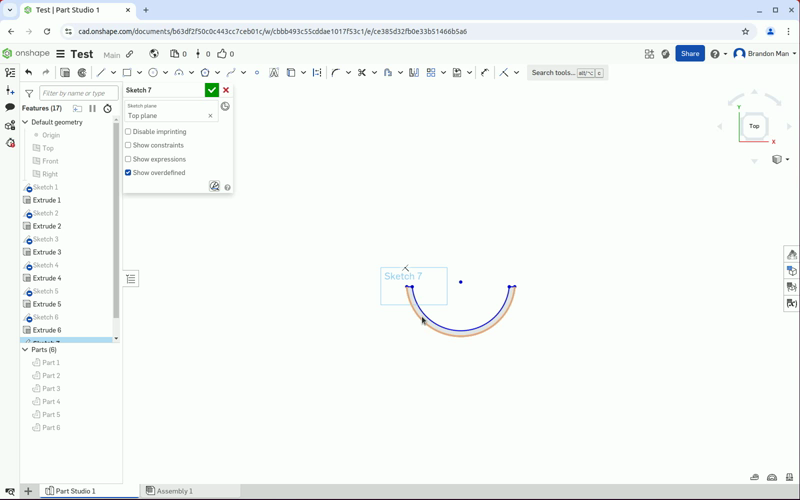
scroll(6)
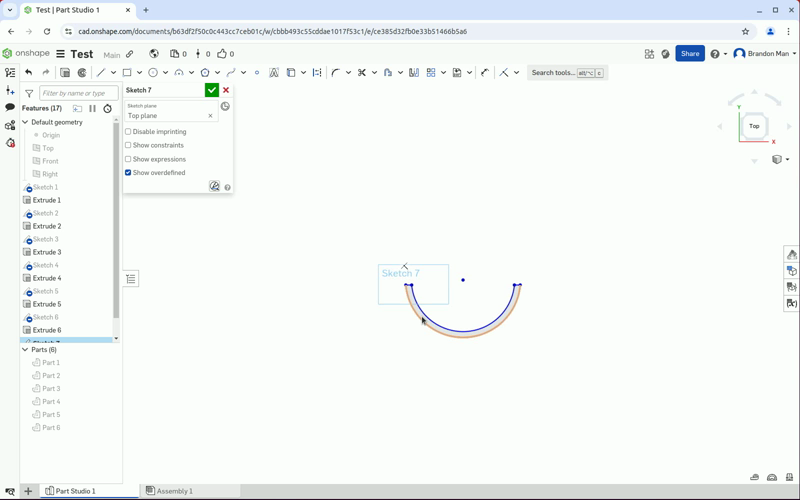
scroll(6)
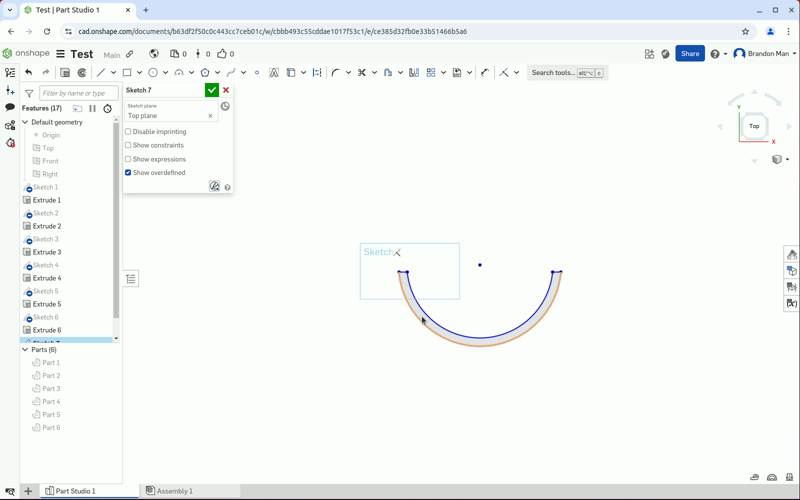
scroll(6)
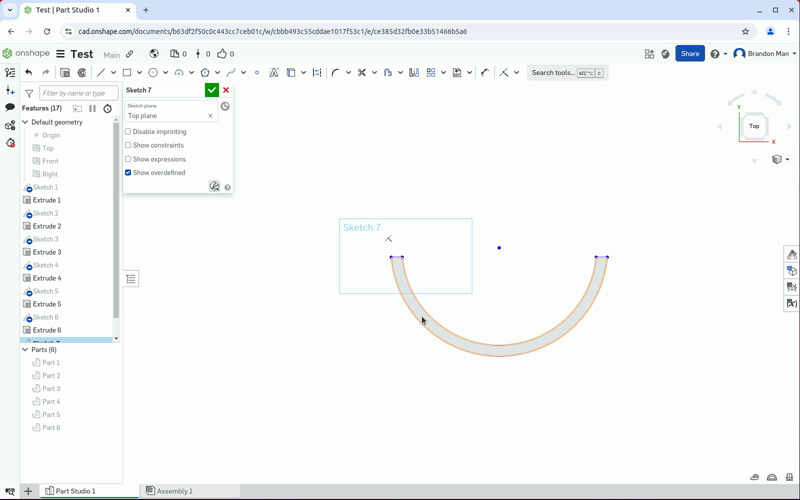
scroll(6)
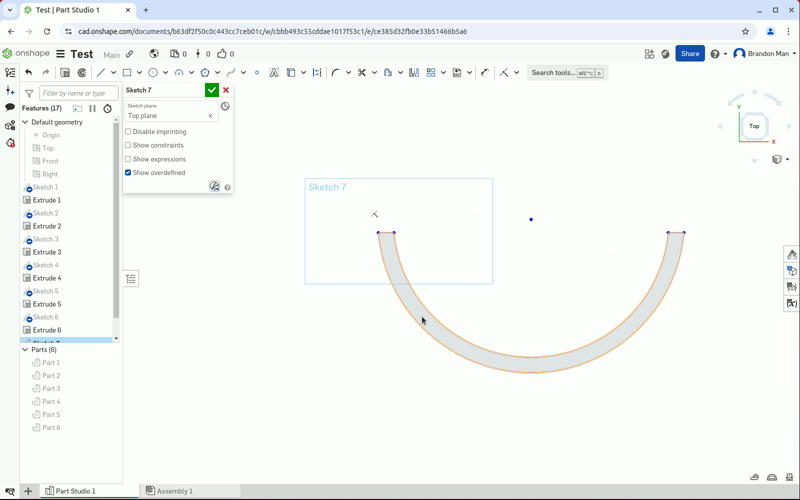
scroll(6)
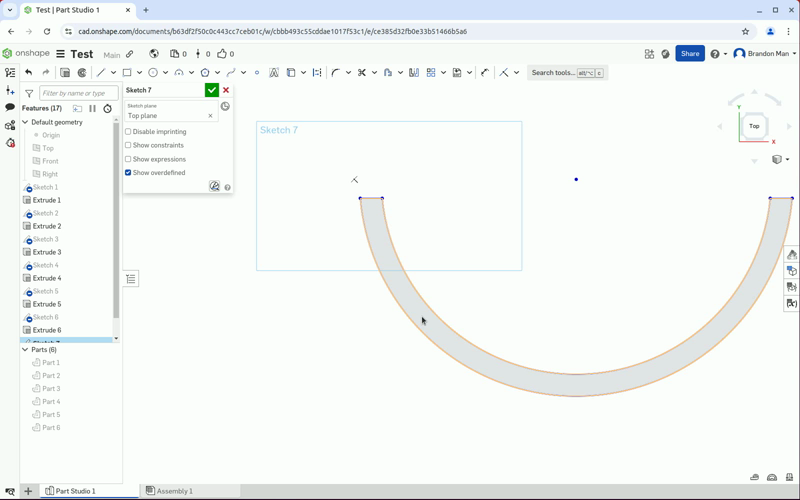
scroll(6)
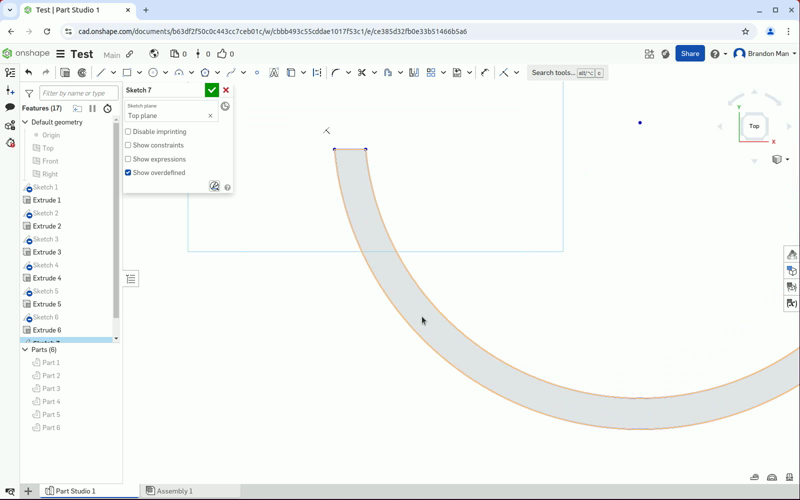
scroll(6)
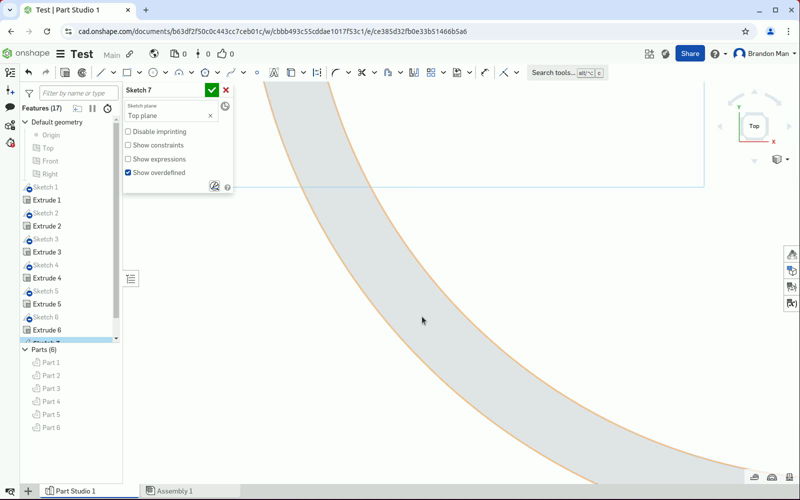
click(422, 316)
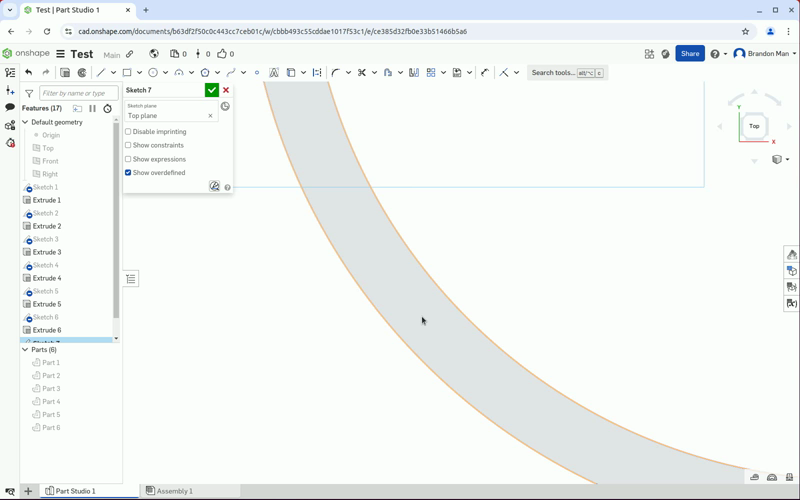
scroll(-6)
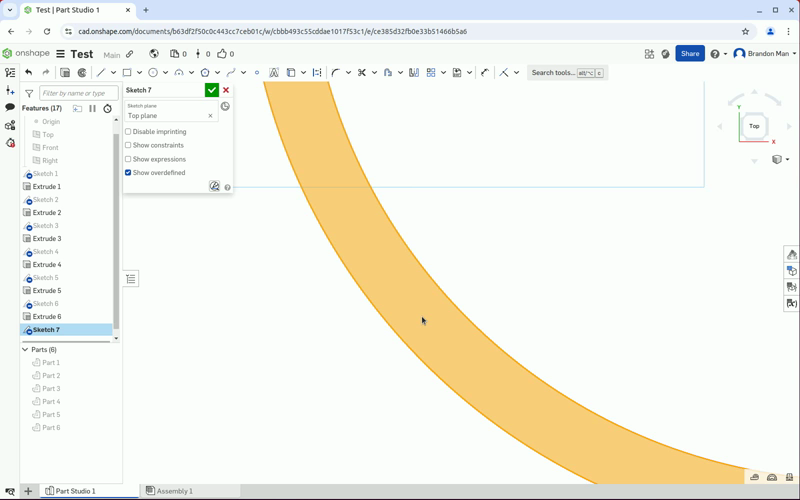
scroll(-6)
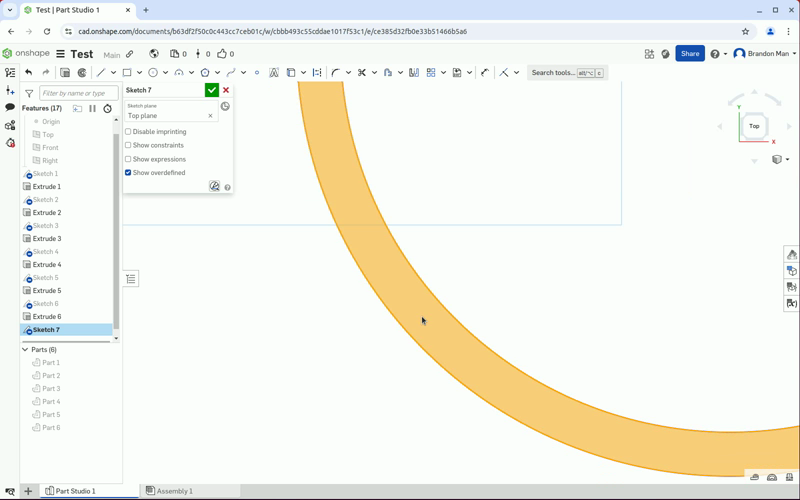
scroll(-6)
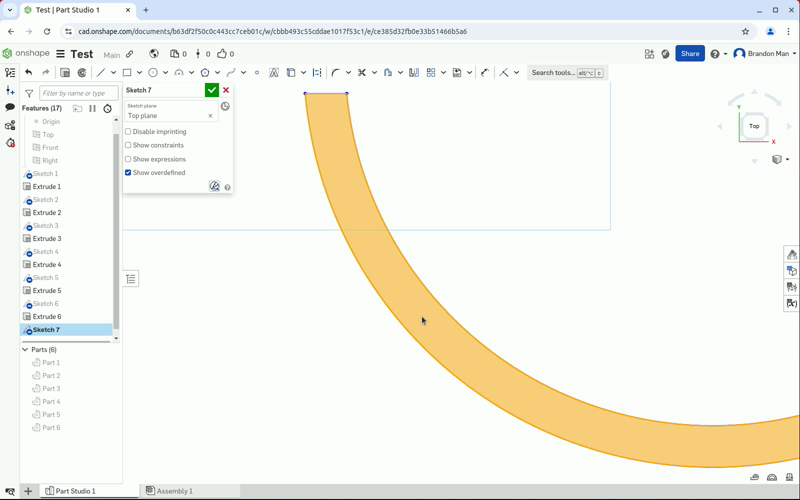
scroll(-6)
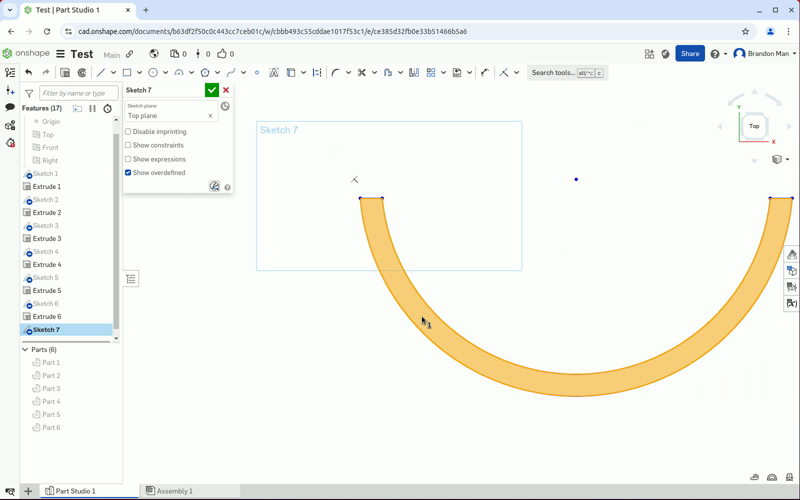
scroll(-6)
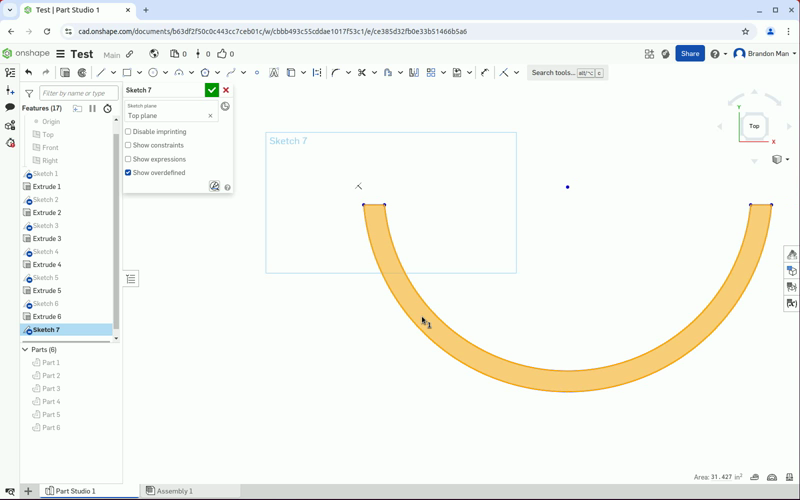
scroll(-6)
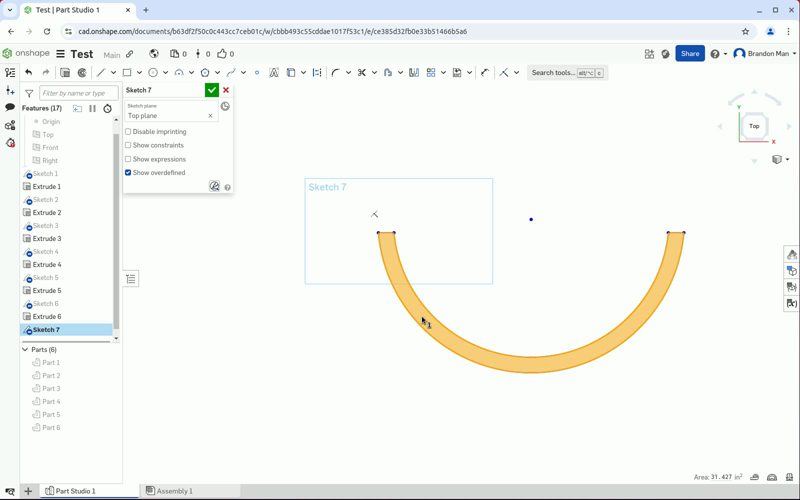
scroll(-6)
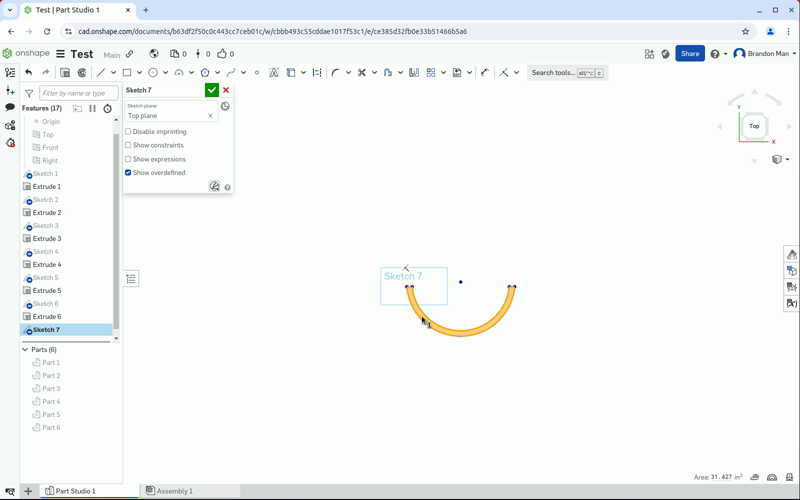
mouse_move(73, 352)
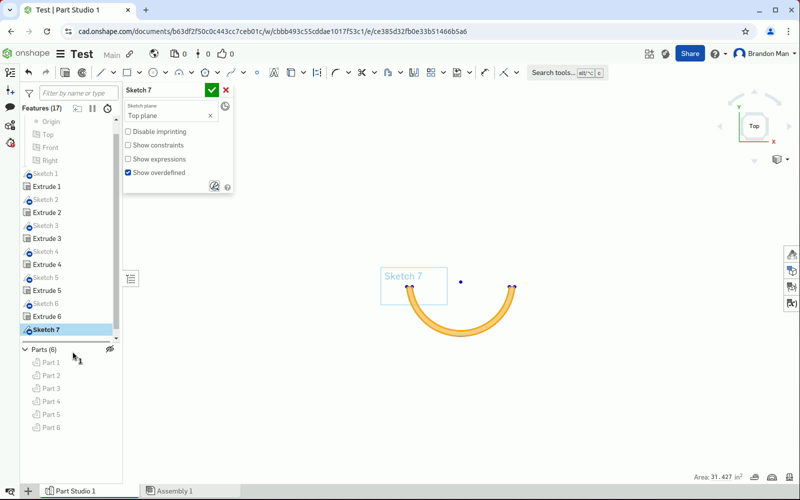
key(shift+y)
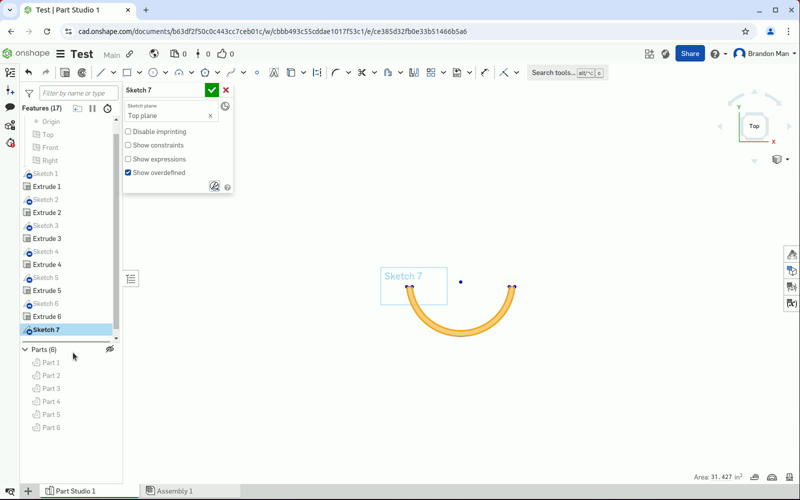
key(shift+e)
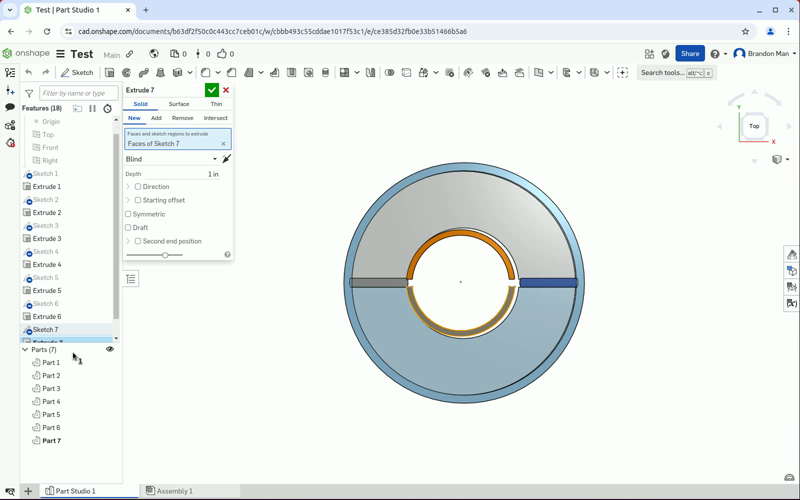
mouse_move(143, 106)
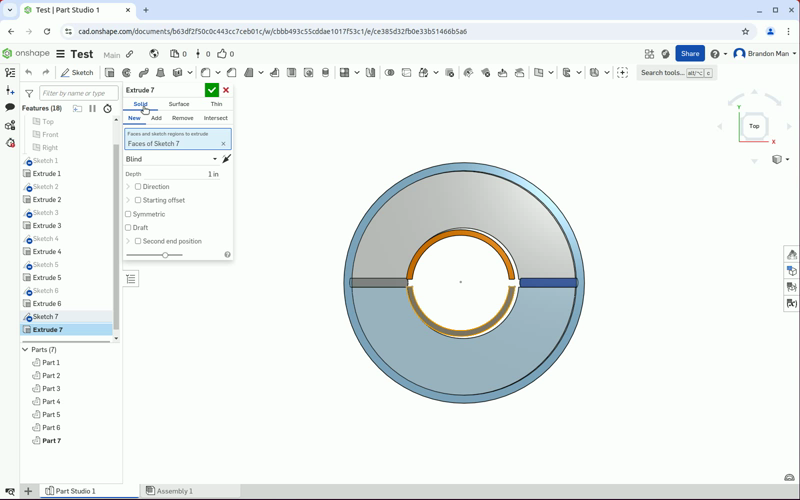
click(143, 106)
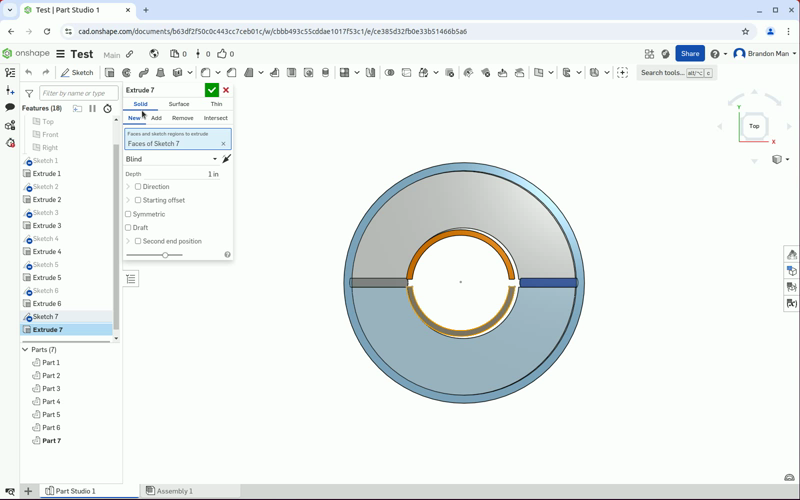
mouse_move(137, 120)
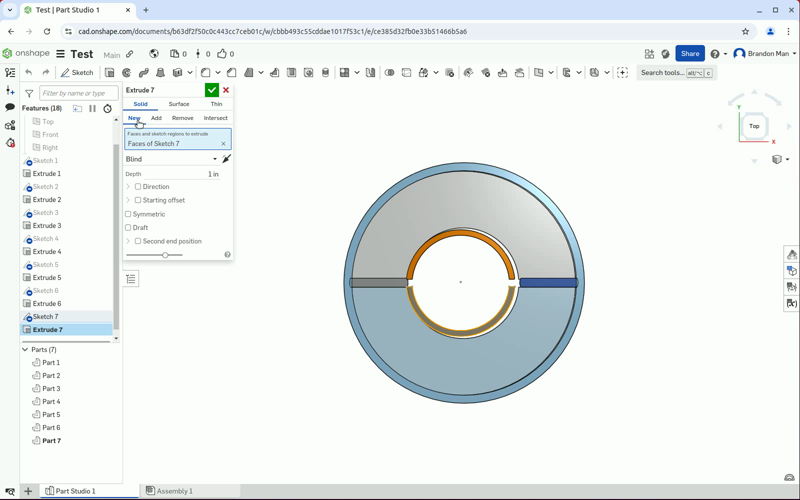
click(137, 120)
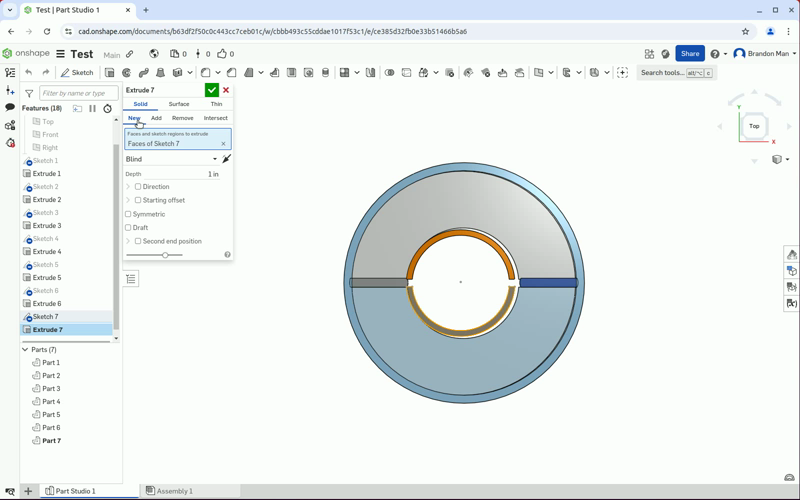
key(tab, 4)
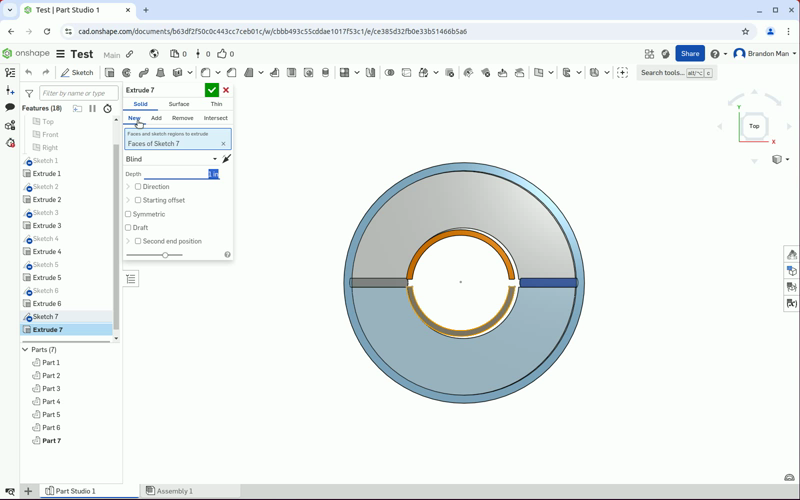
text(21.664)
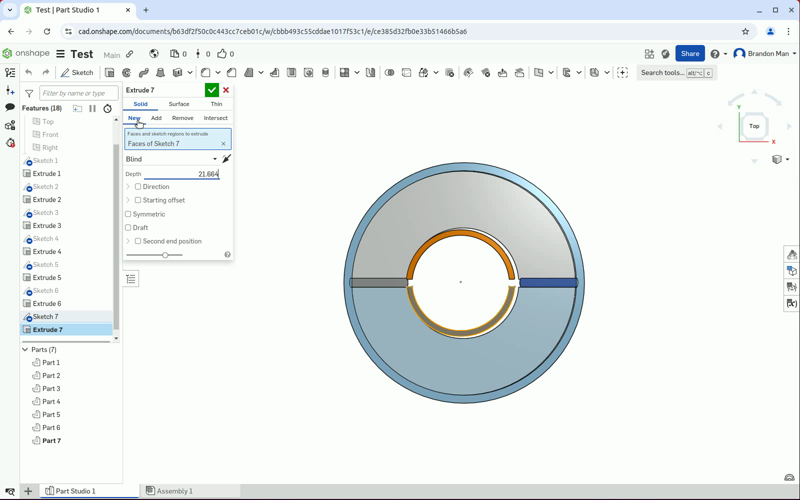
key(enter)
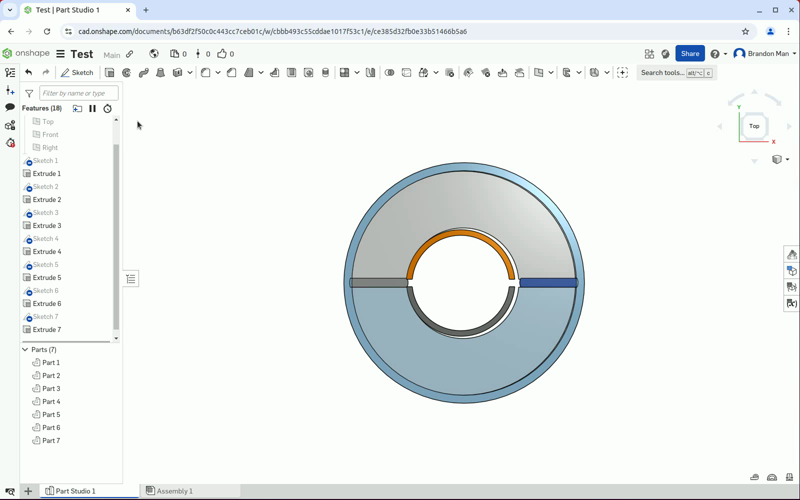
key(shift+h)
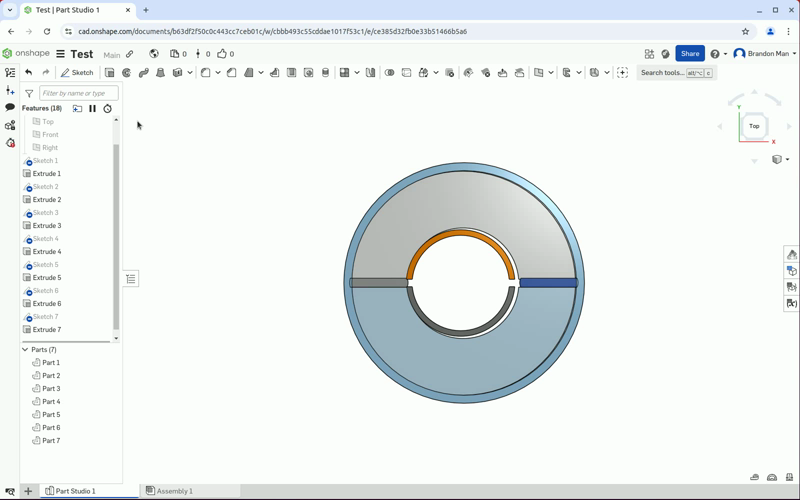
key(shift+h)
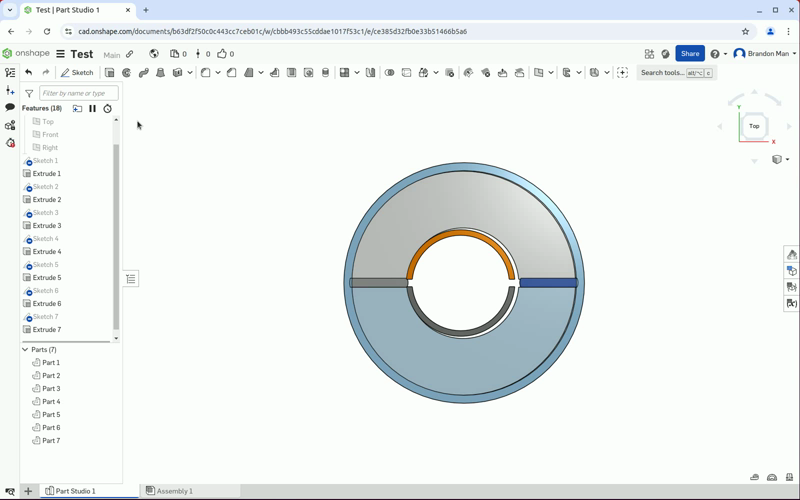
mouse_move(69, 163)
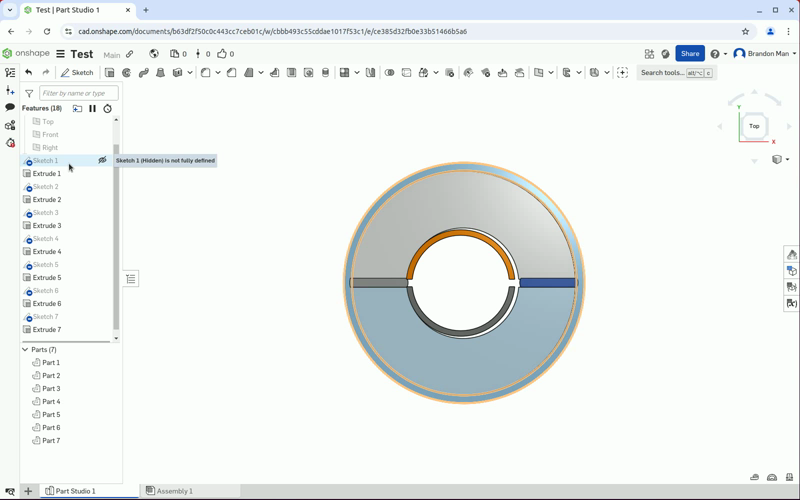
click(69, 163)
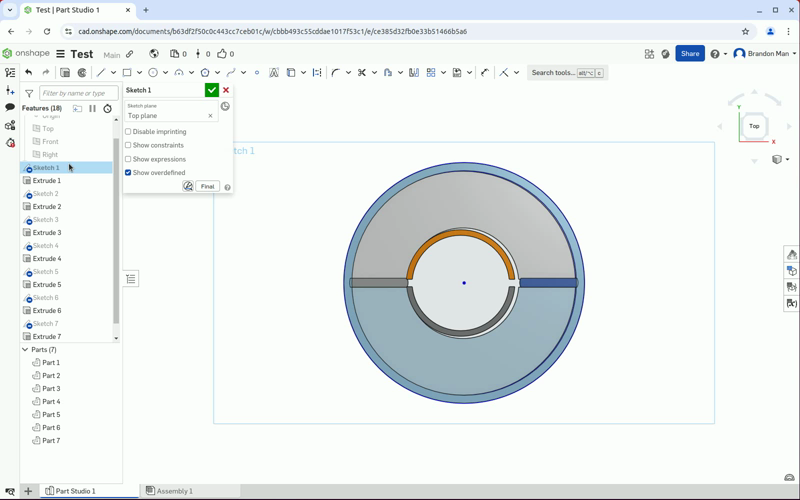
mouse_move(229, 92)
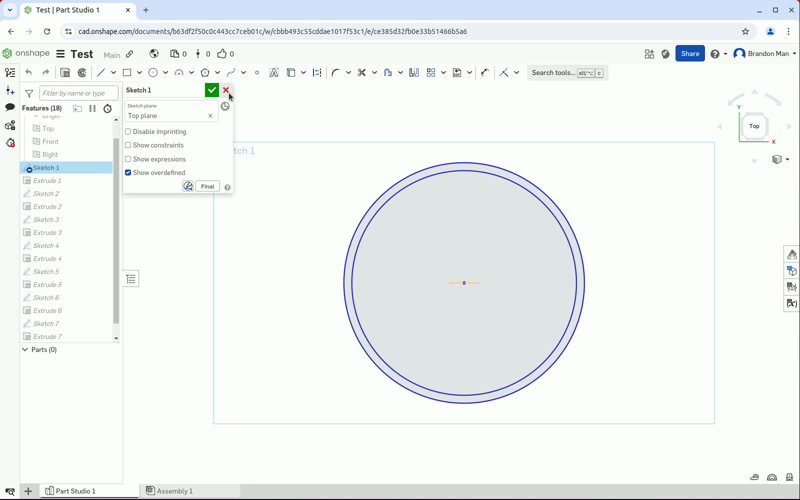
click(229, 92)
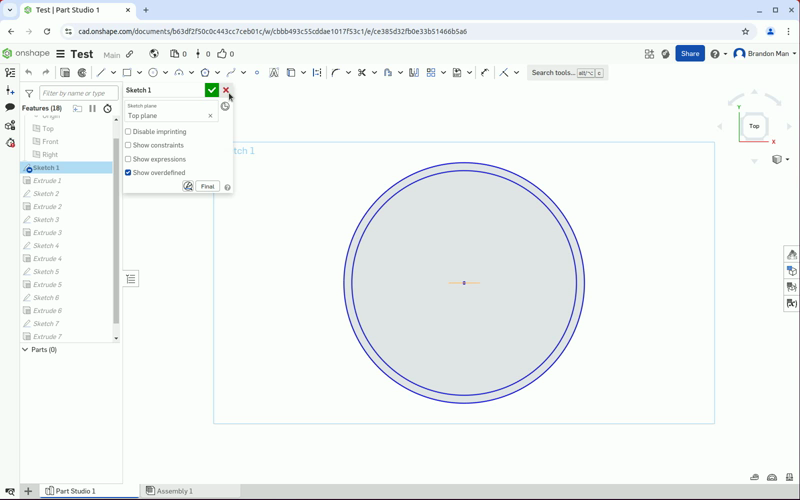
key(shift+s)
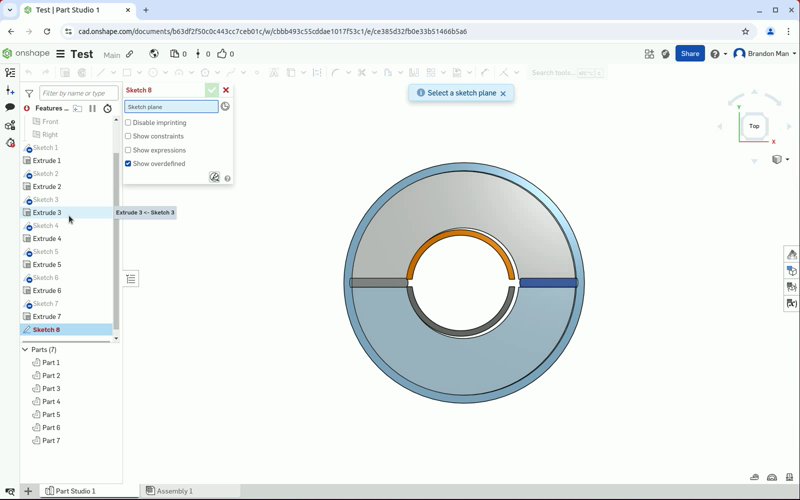
scroll(3)
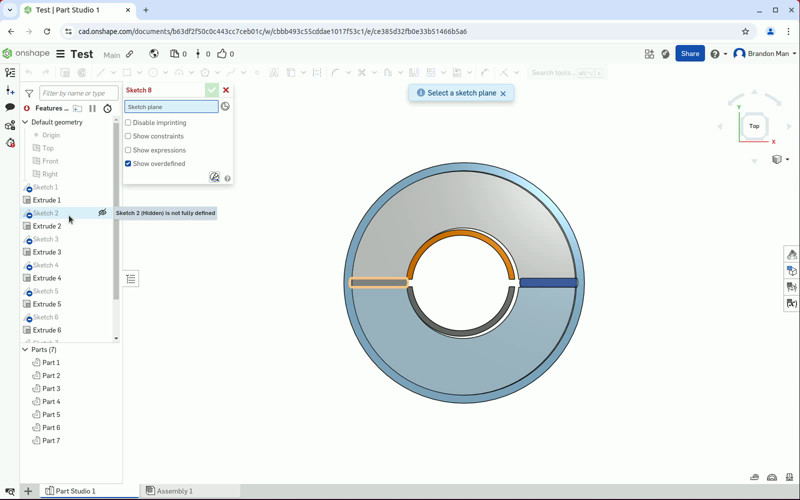
mouse_move(69, 150)
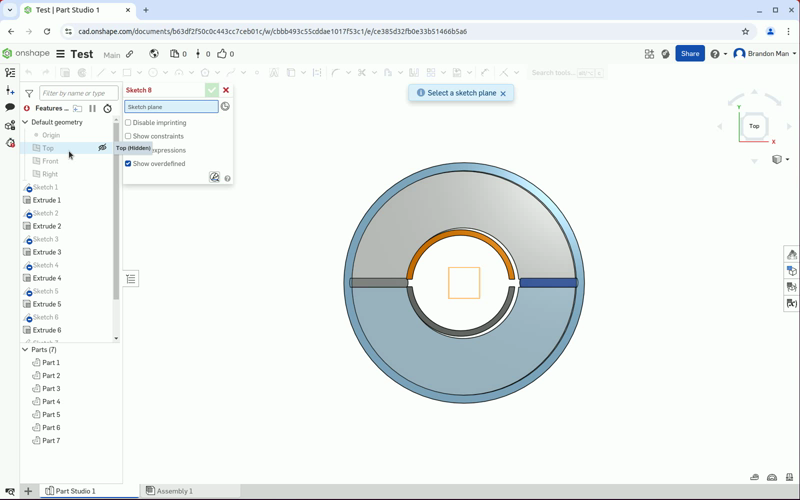
click(69, 150)
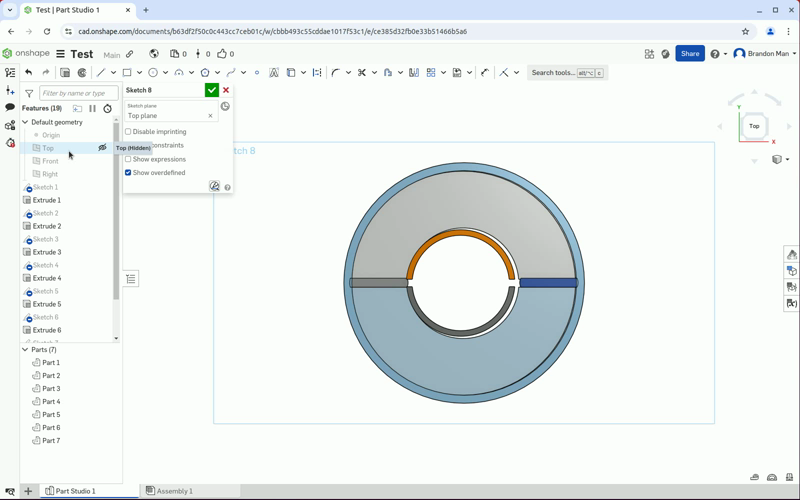
mouse_move(73, 352)
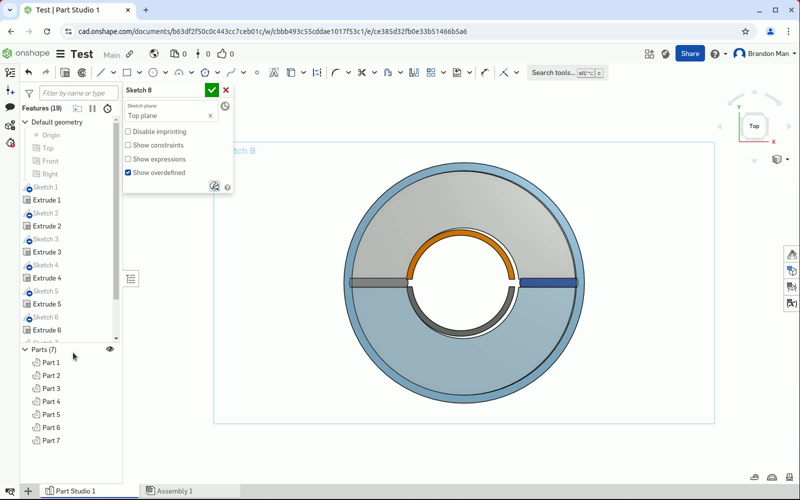
key(y)
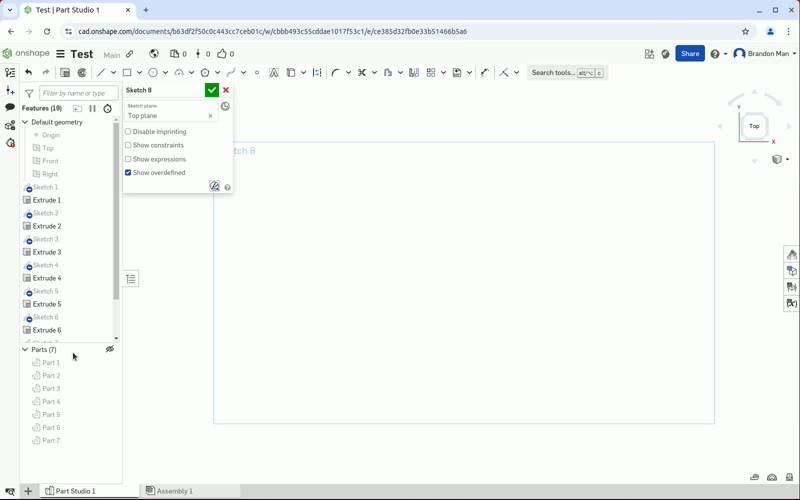
key(l)
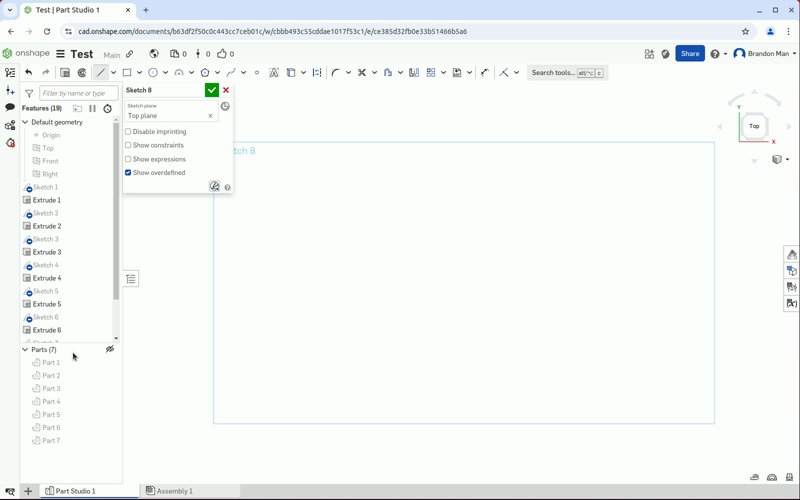
key_down(shift)
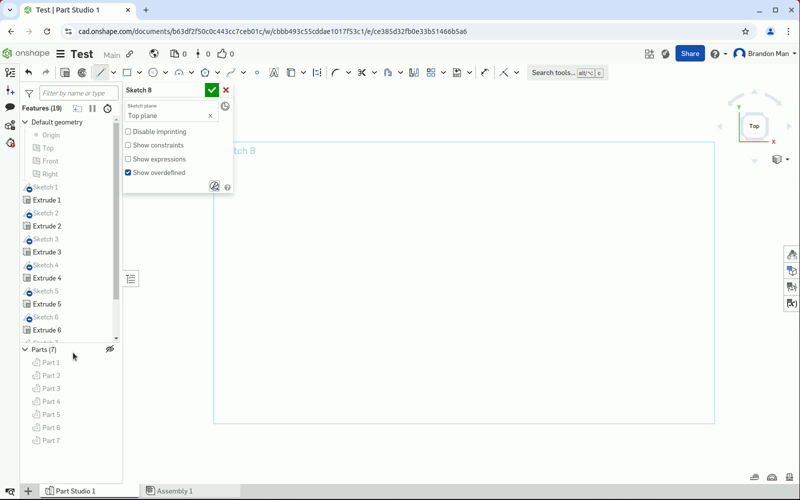
mouse_move(406, 286)
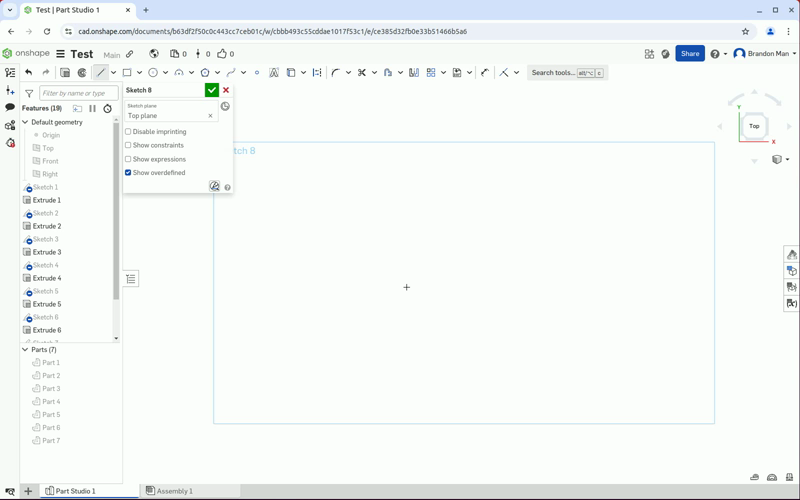
click(406, 286)
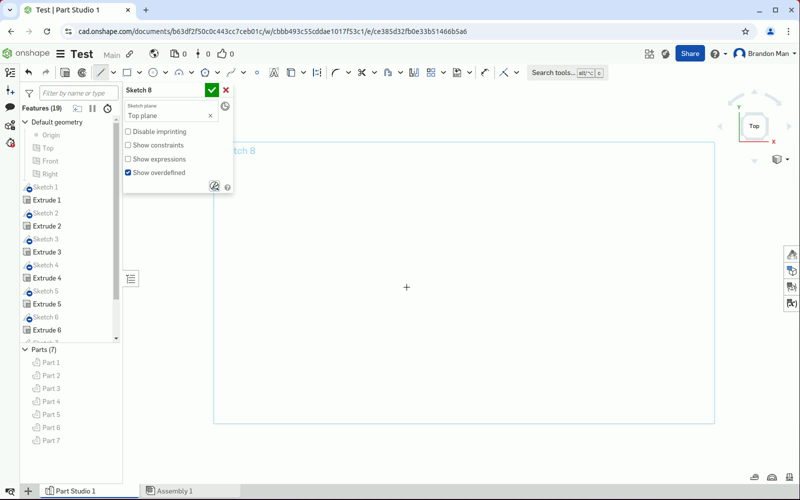
key_up(shift)
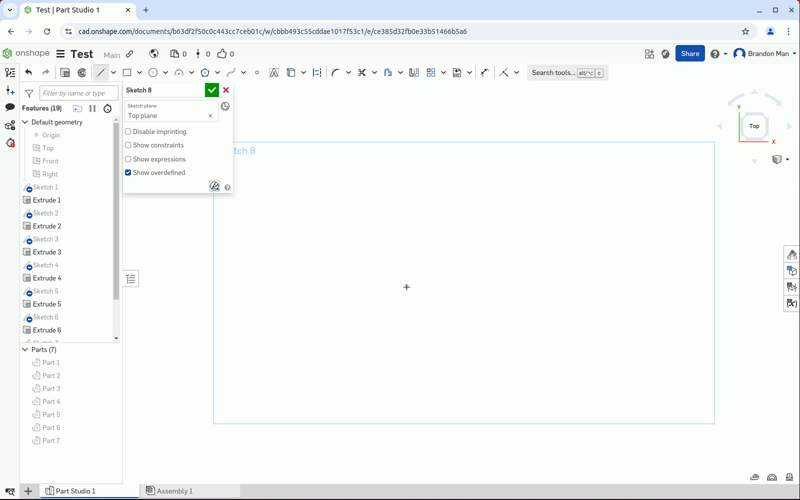
key_down(shift)
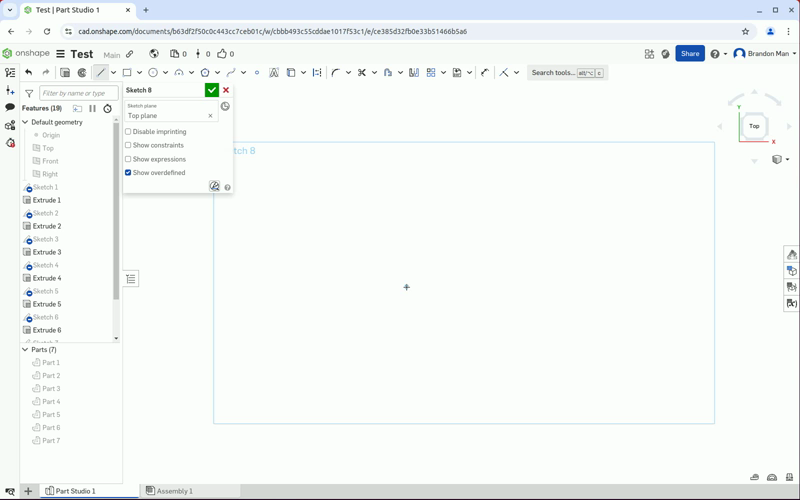
mouse_move(436, 286)
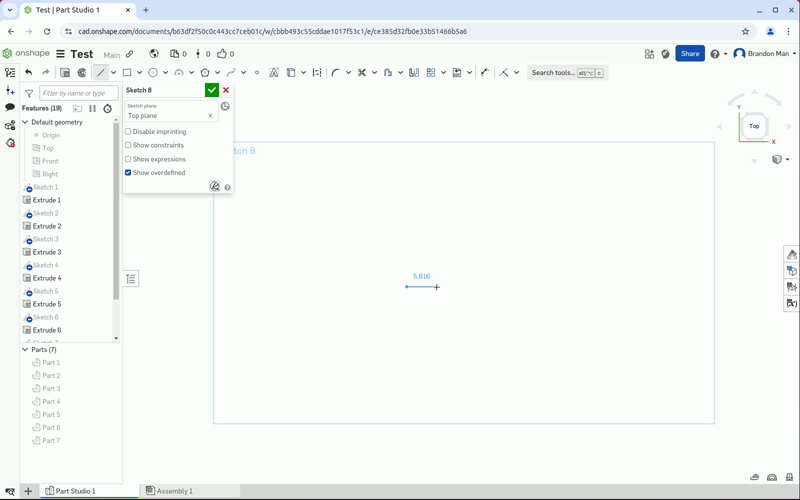
mouse_move(413, 286)
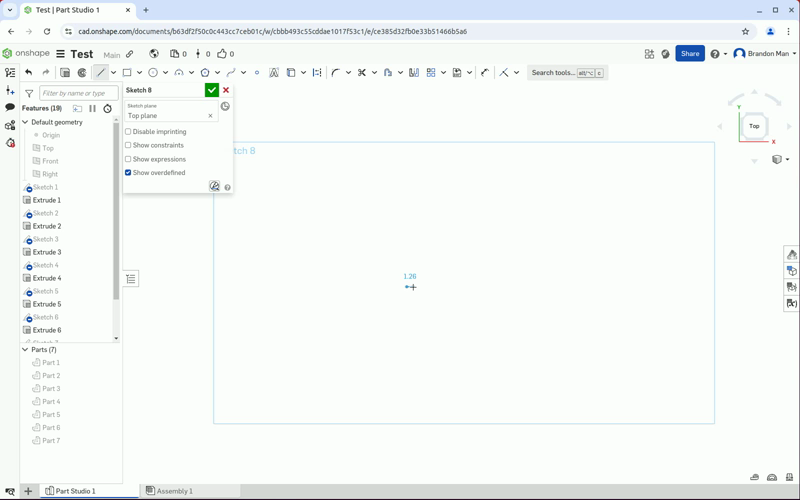
scroll(6)
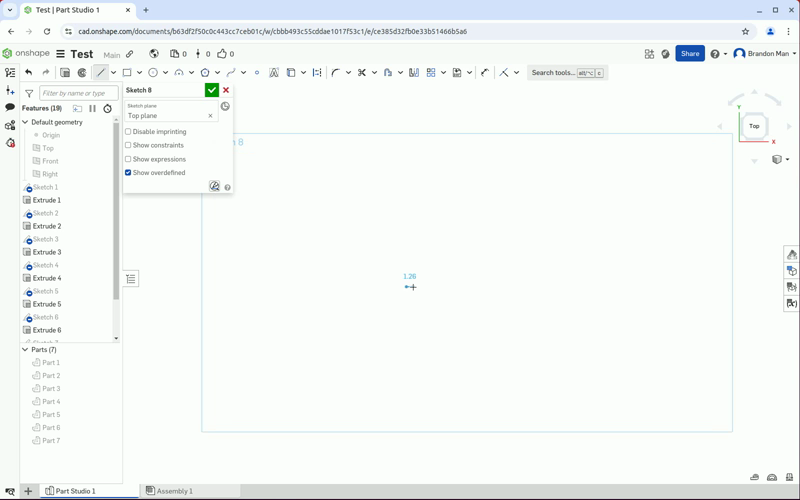
scroll(6)
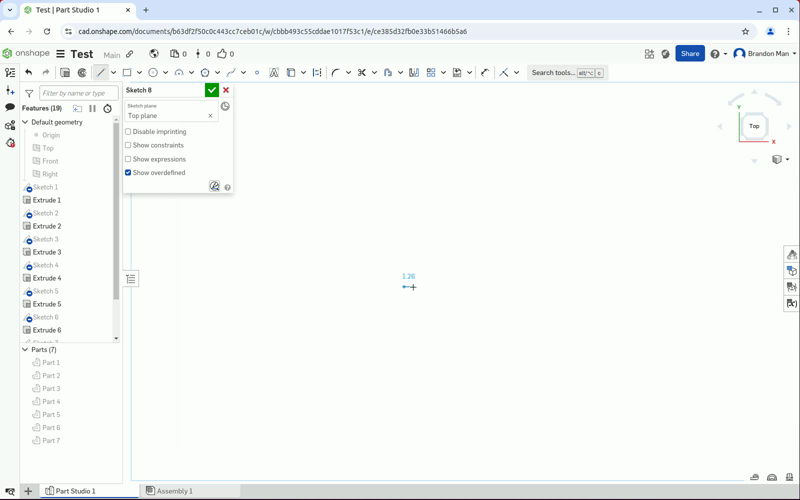
scroll(6)
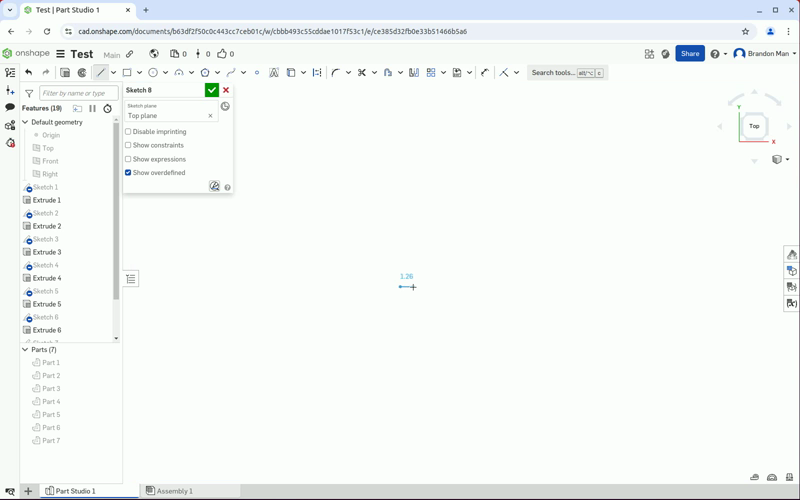
scroll(6)
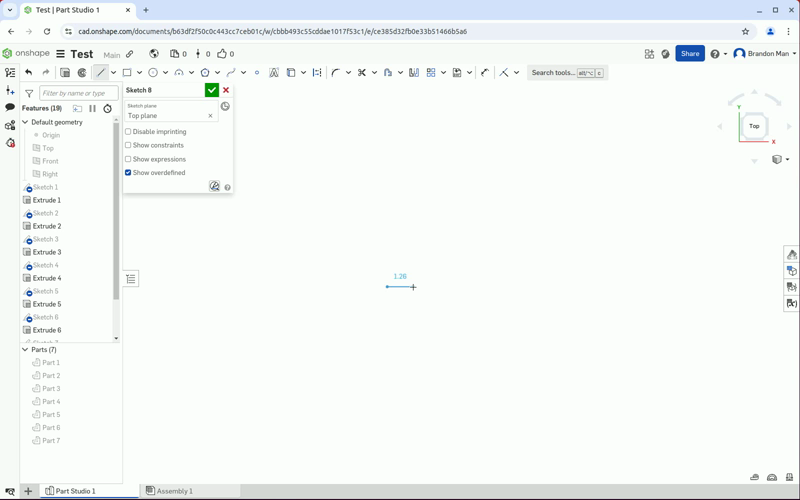
scroll(6)
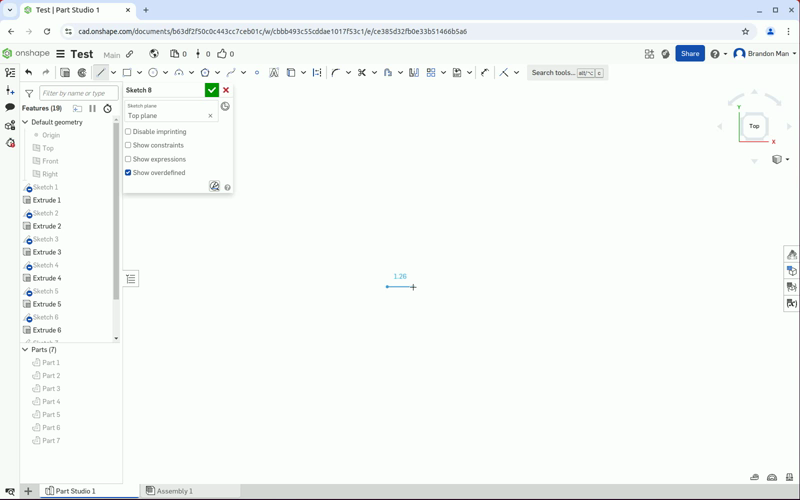
scroll(6)
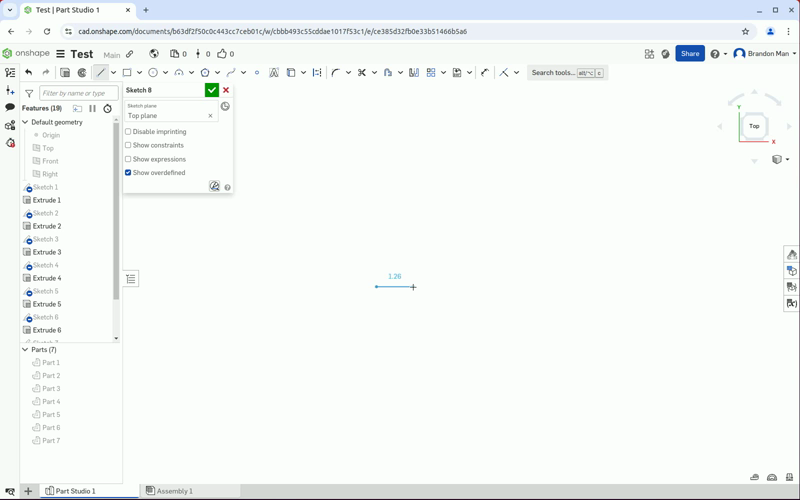
scroll(6)
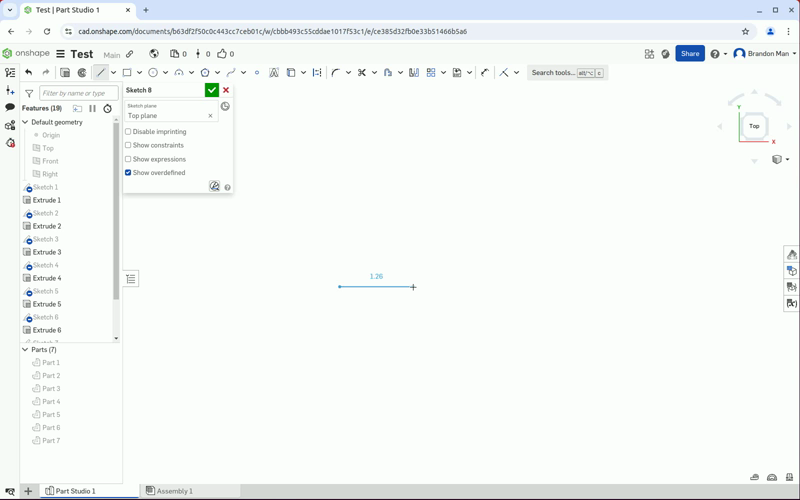
click(413, 286)
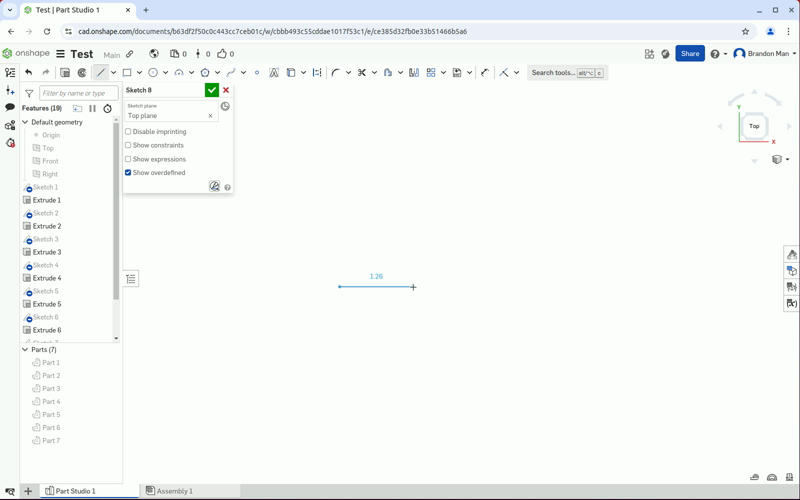
scroll(-6)
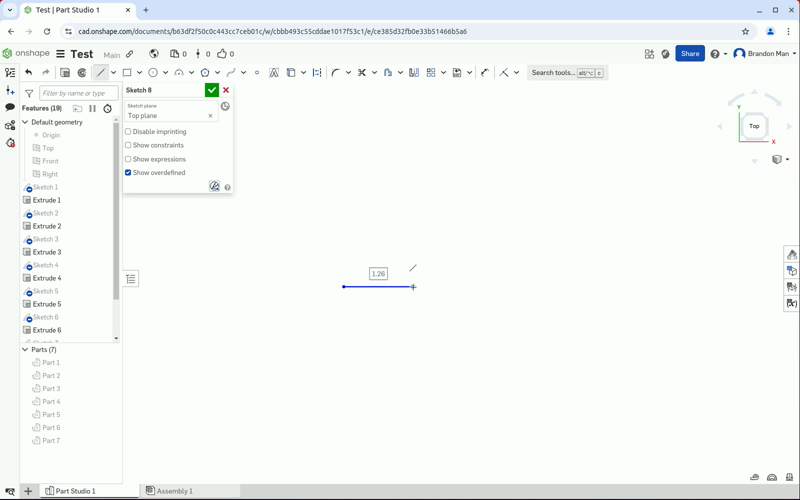
scroll(-6)
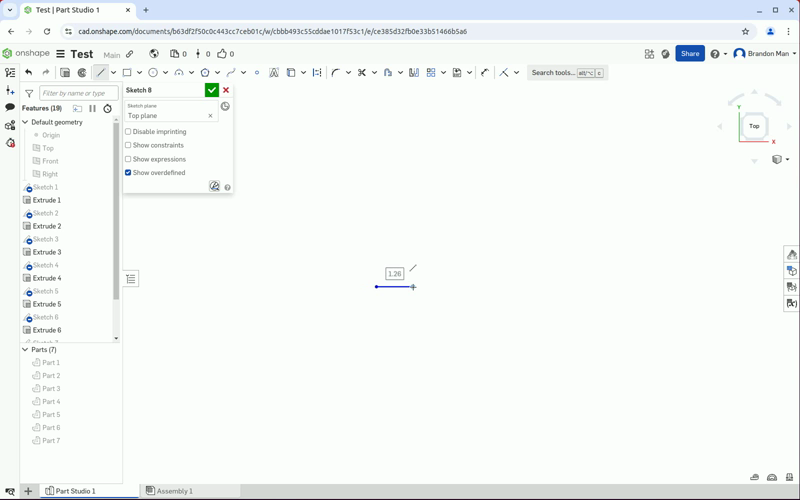
scroll(-6)
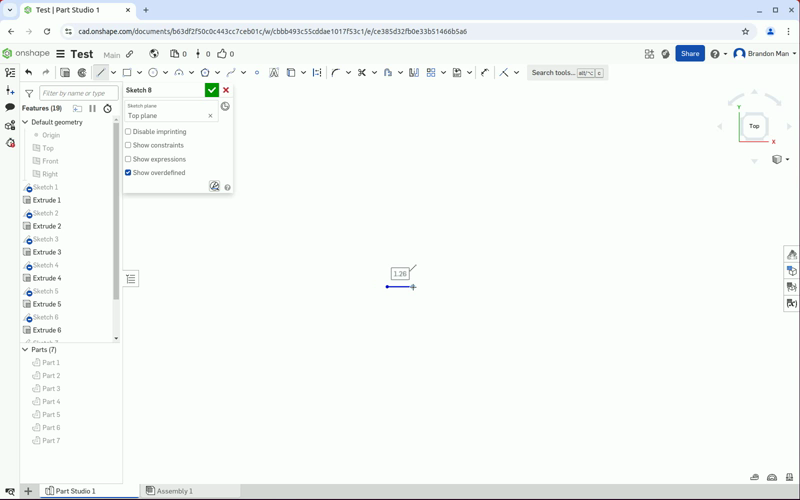
scroll(-6)
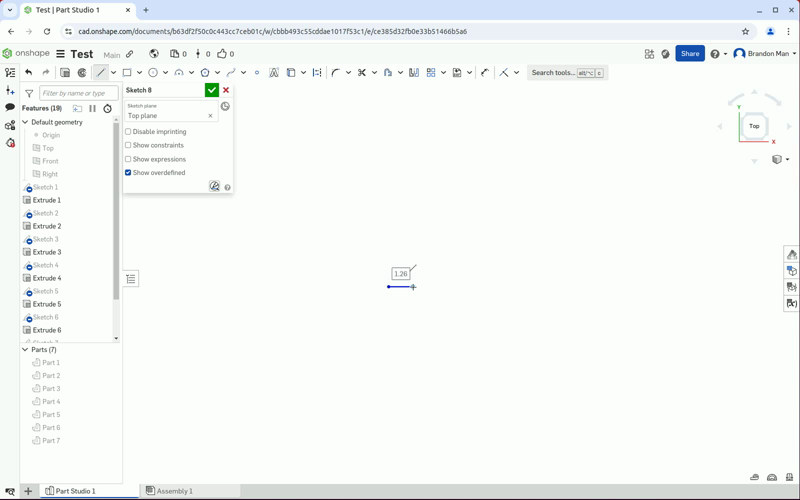
scroll(-6)
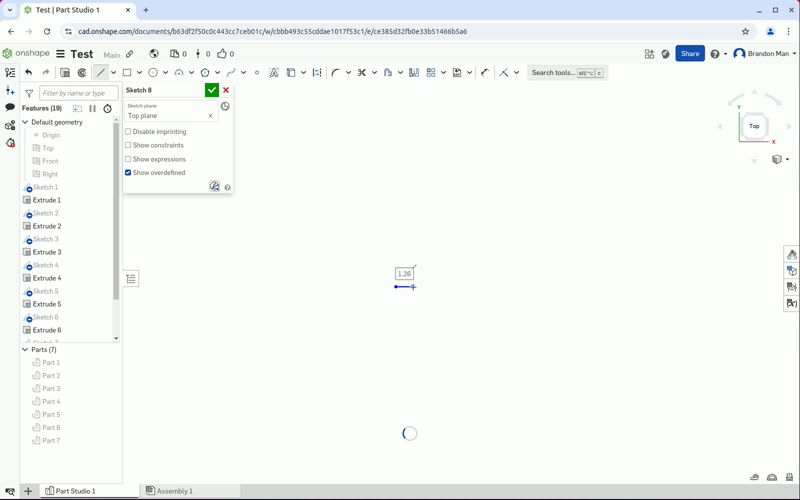
scroll(-6)
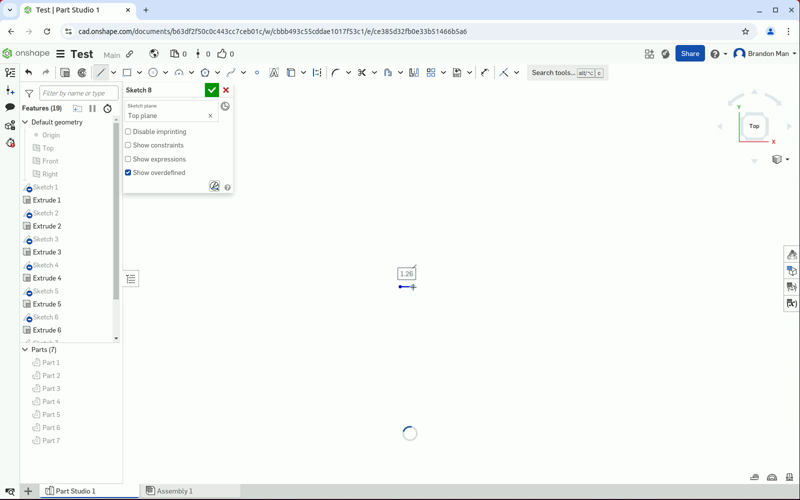
scroll(-6)
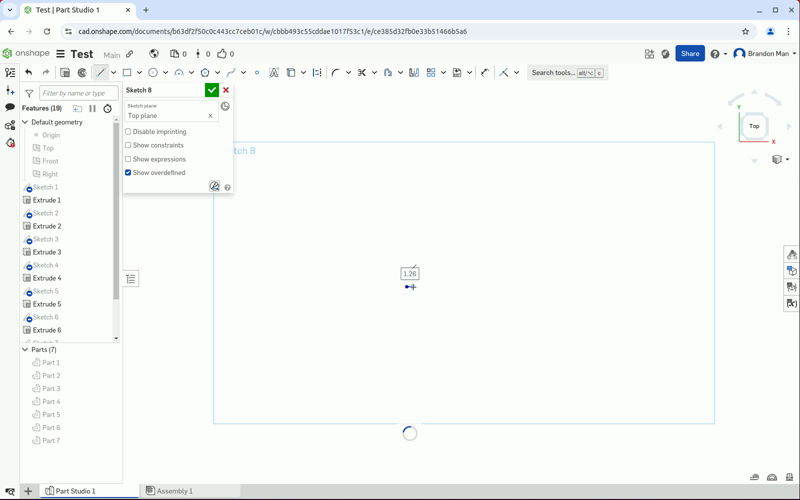
key_up(shift)
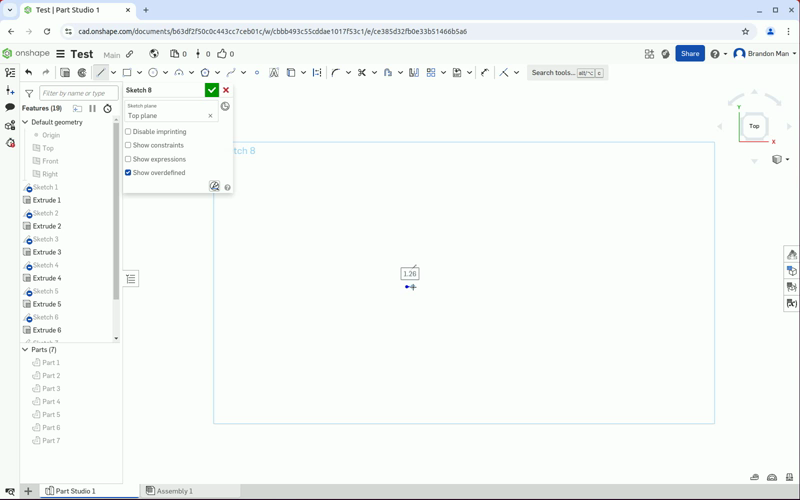
key(esc)
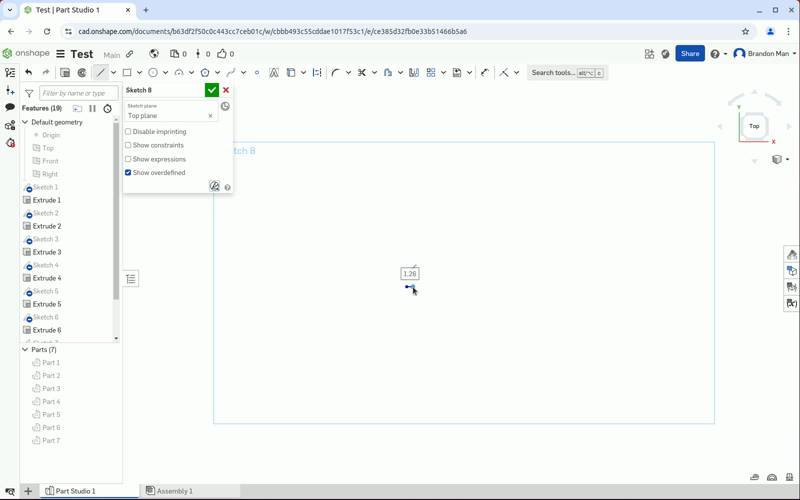
key(a)
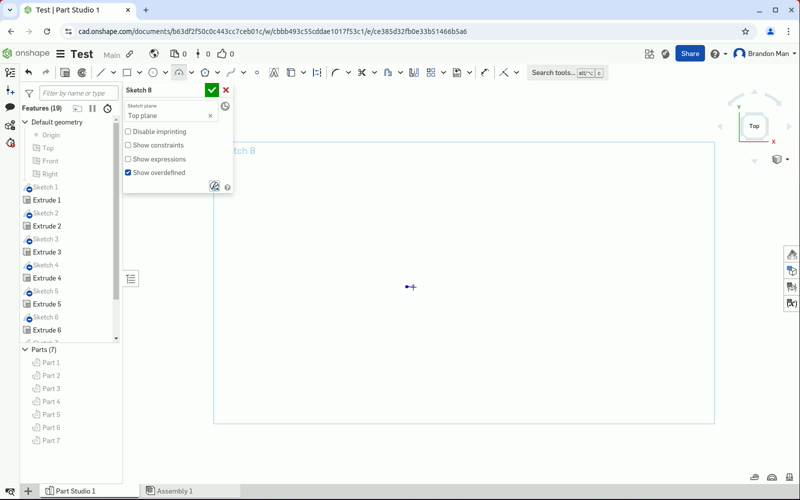
mouse_move(413, 286)
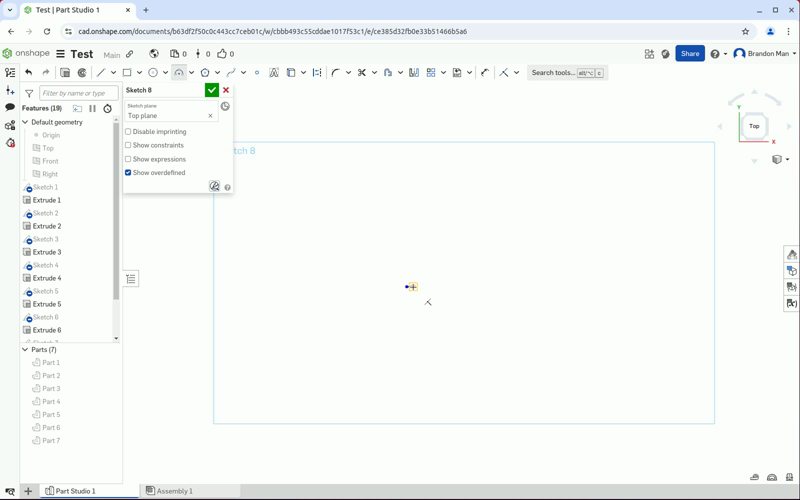
click(413, 286)
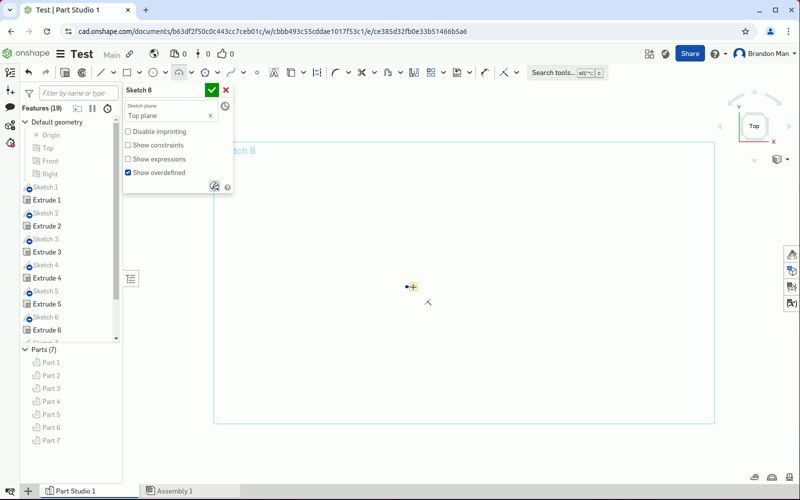
key_down(shift)
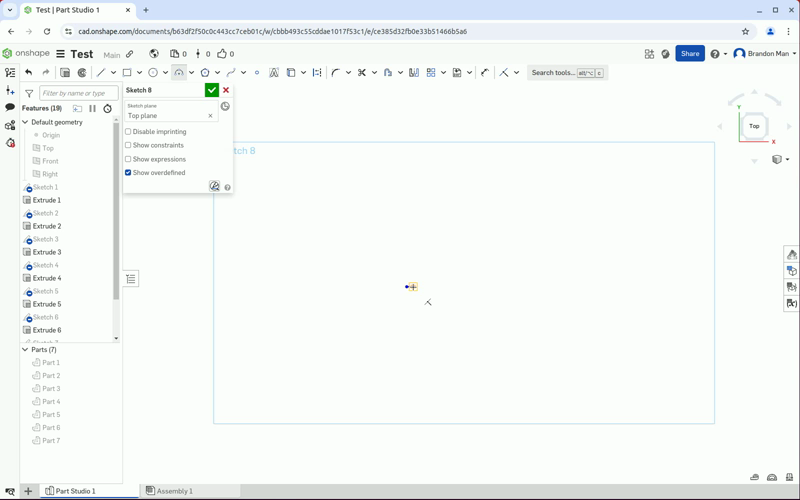
mouse_move(413, 277)
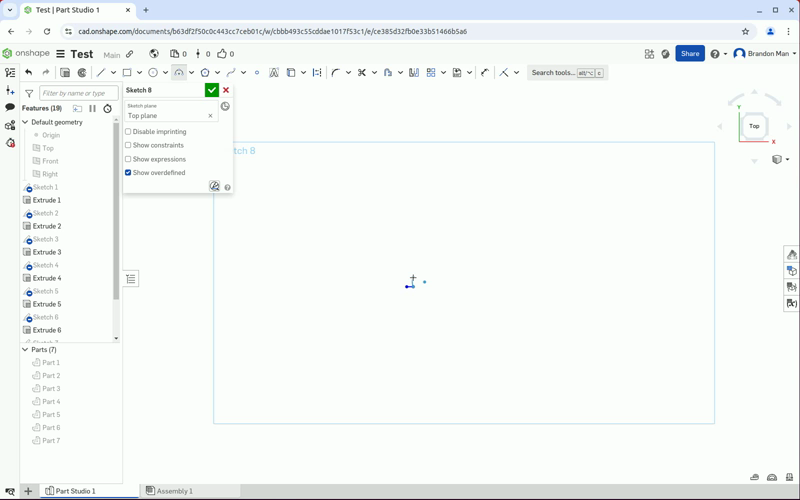
click(413, 277)
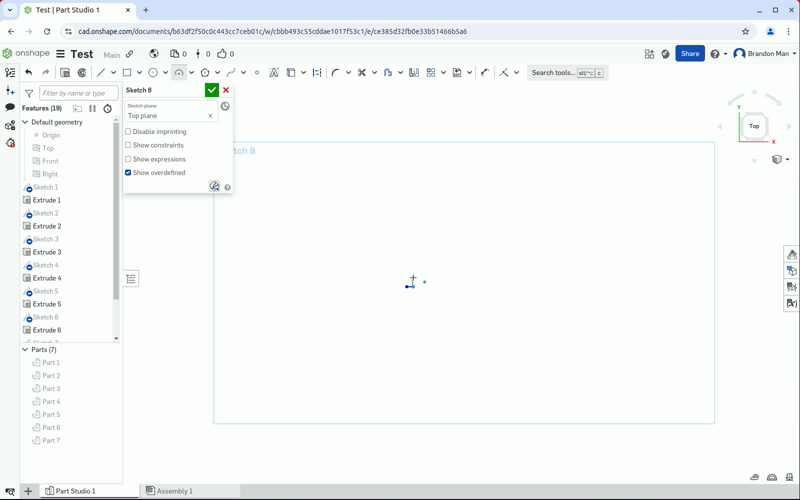
mouse_move(412, 281)
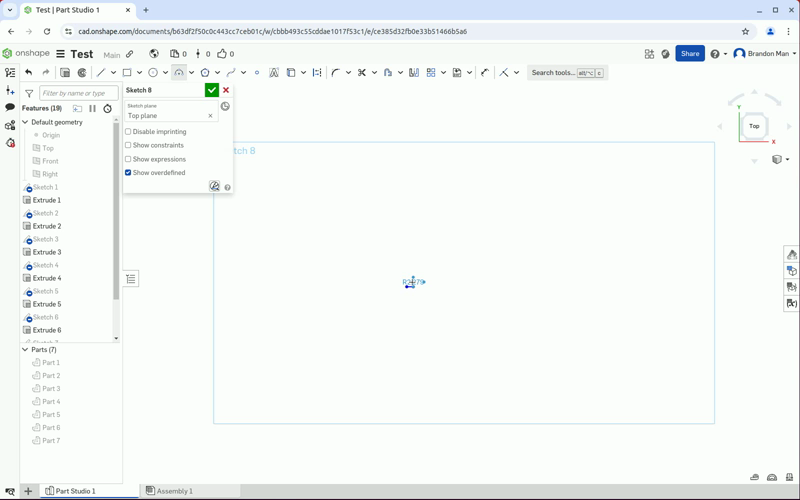
click(412, 281)
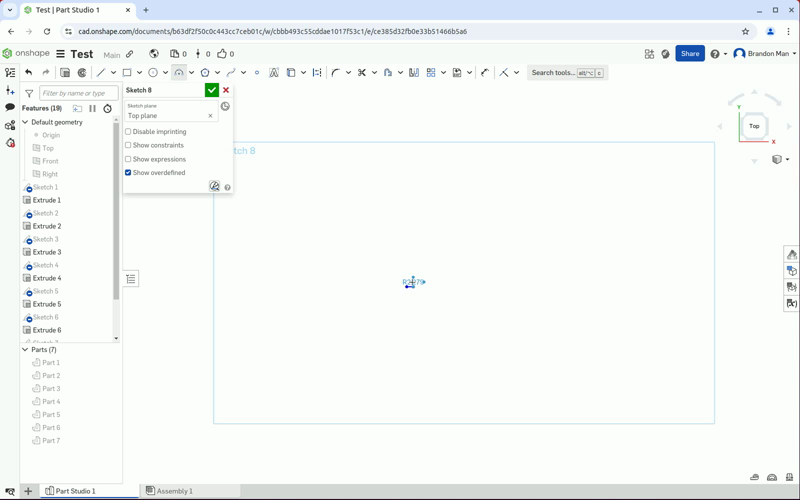
key_up(shift)
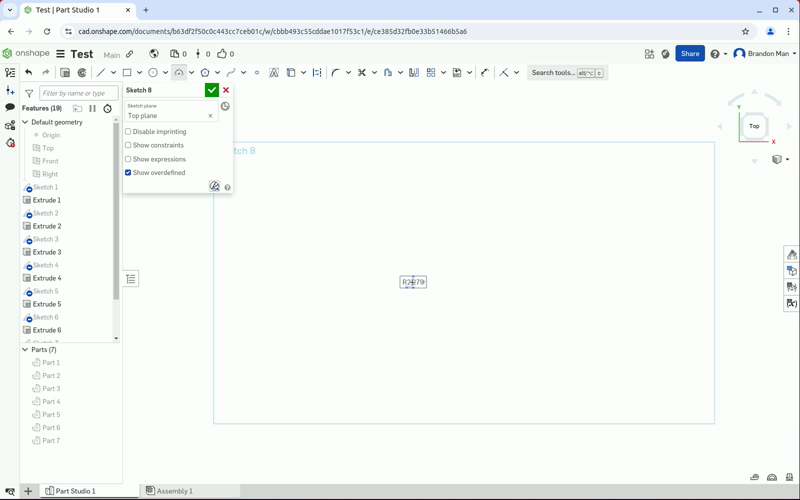
key(esc)
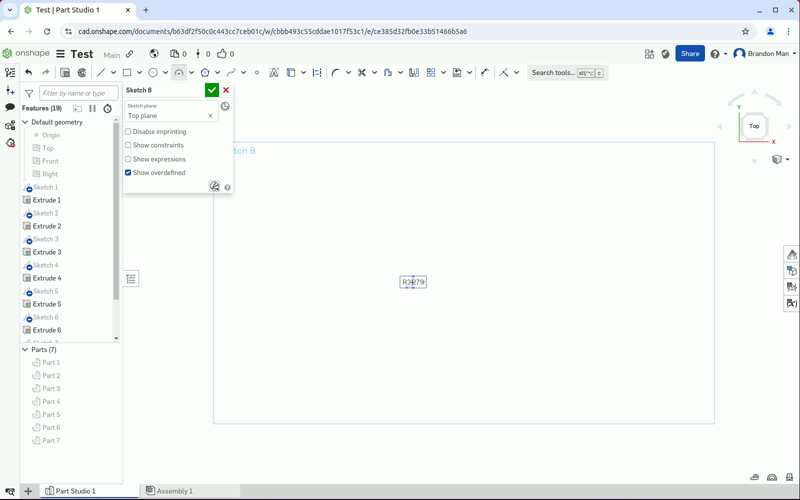
key(l)
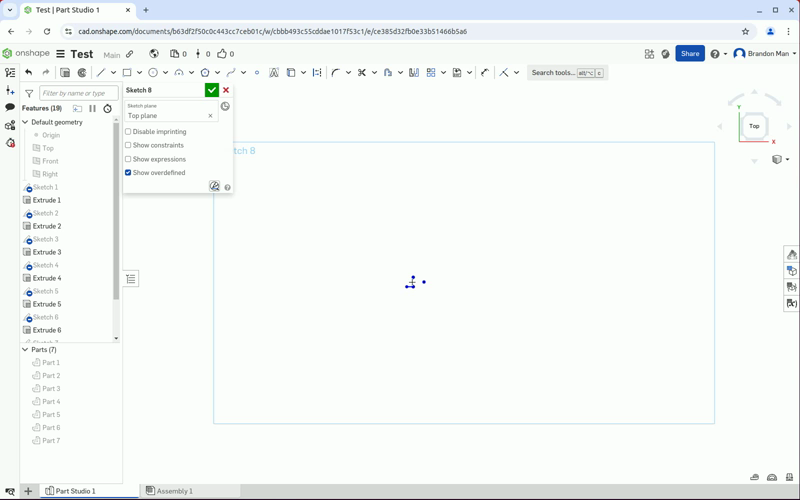
mouse_move(413, 277)
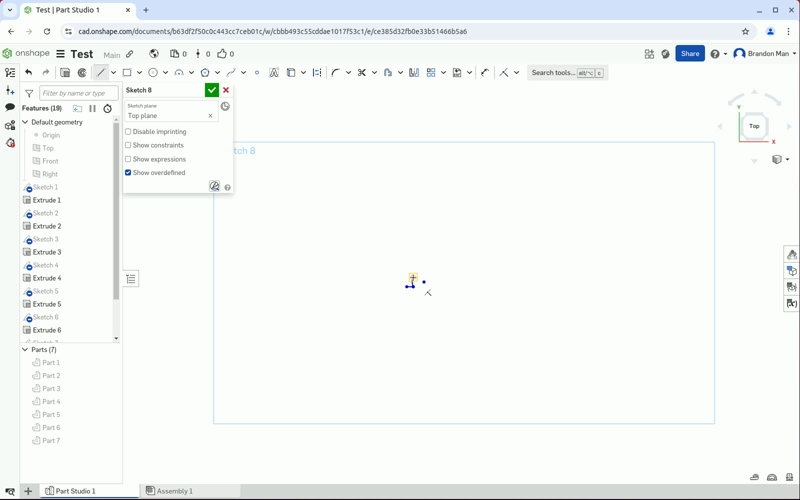
click(413, 277)
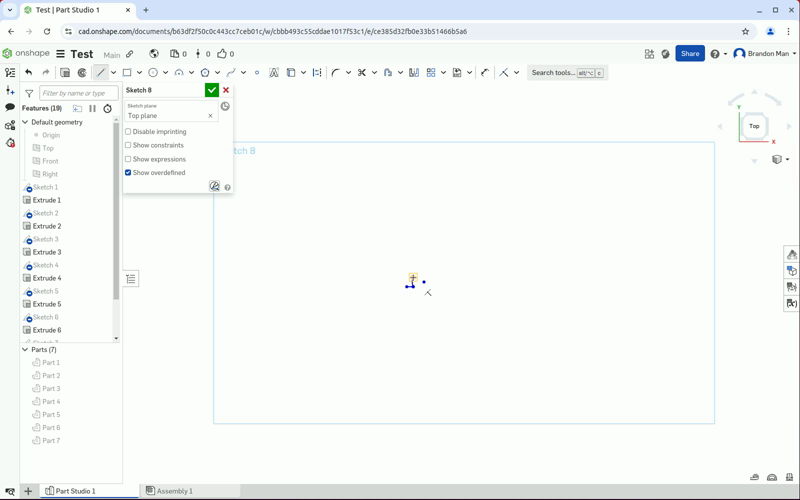
key_down(shift)
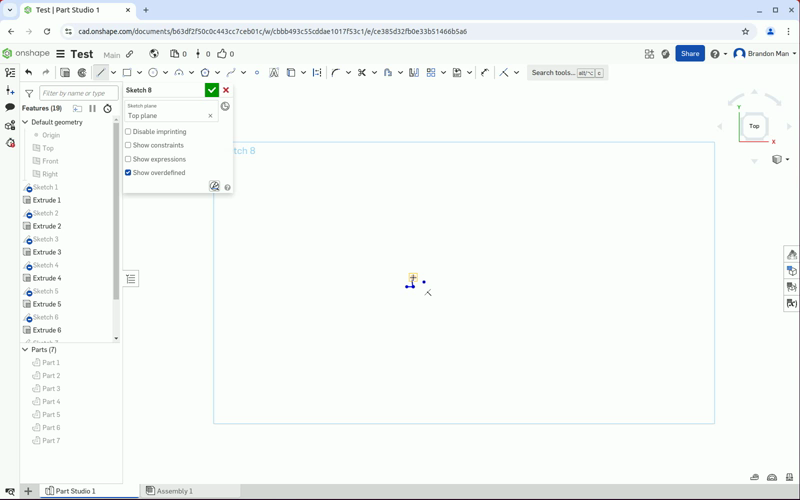
mouse_move(443, 277)
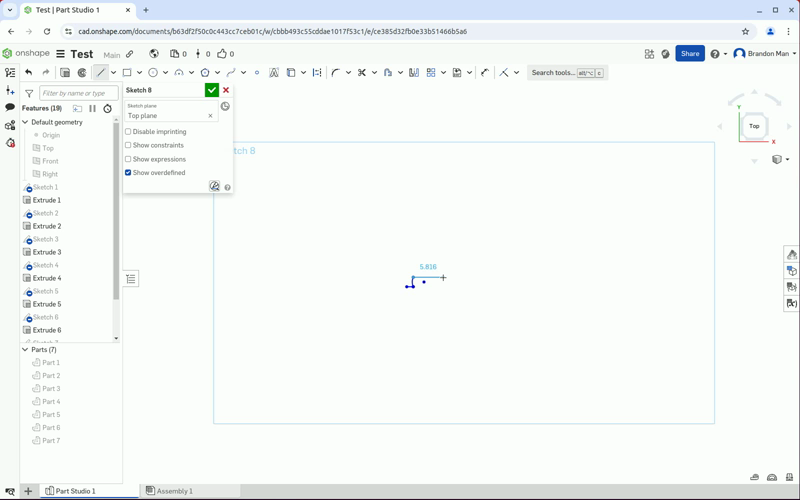
mouse_move(406, 277)
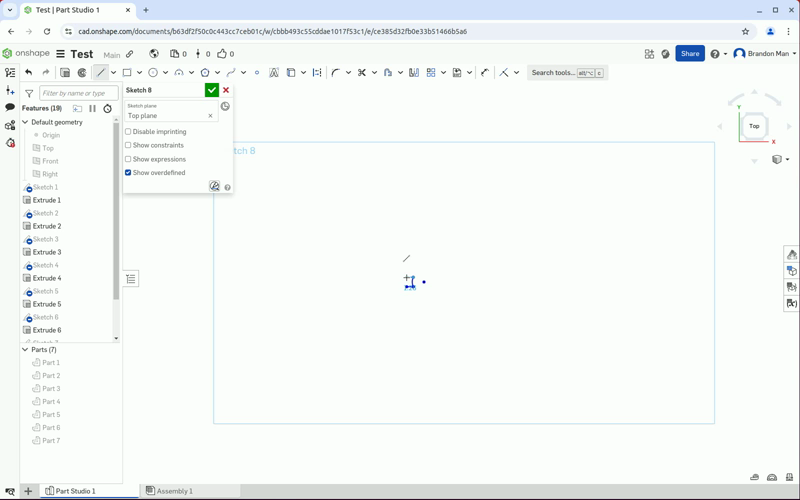
scroll(6)
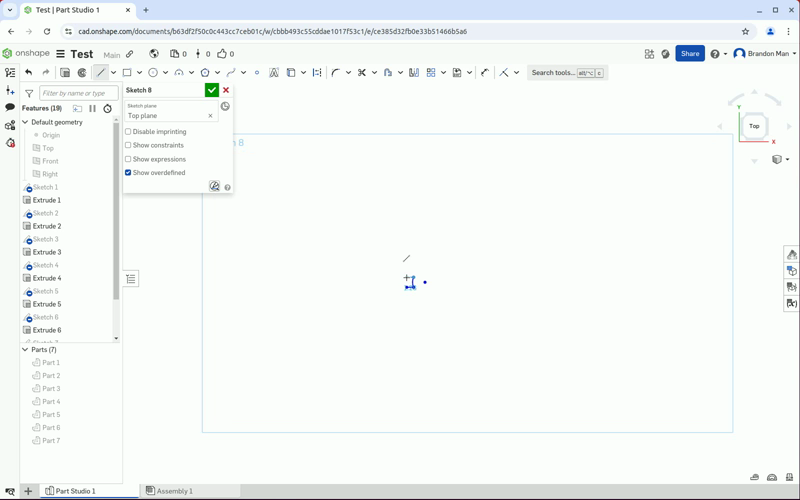
scroll(6)
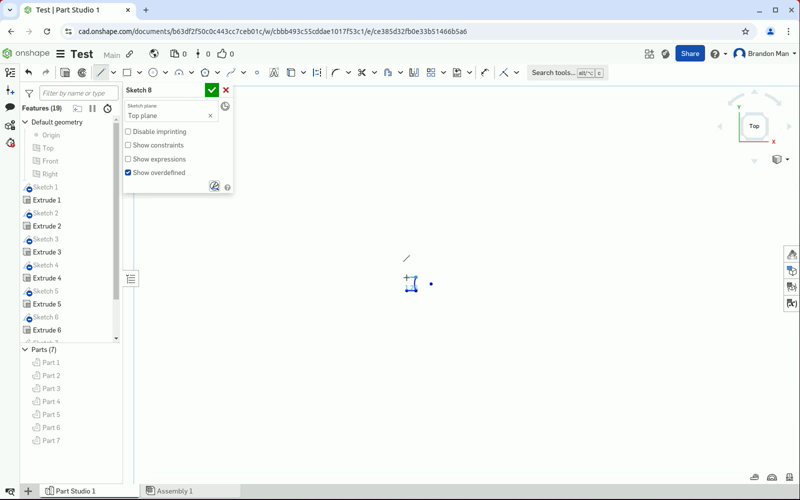
scroll(6)
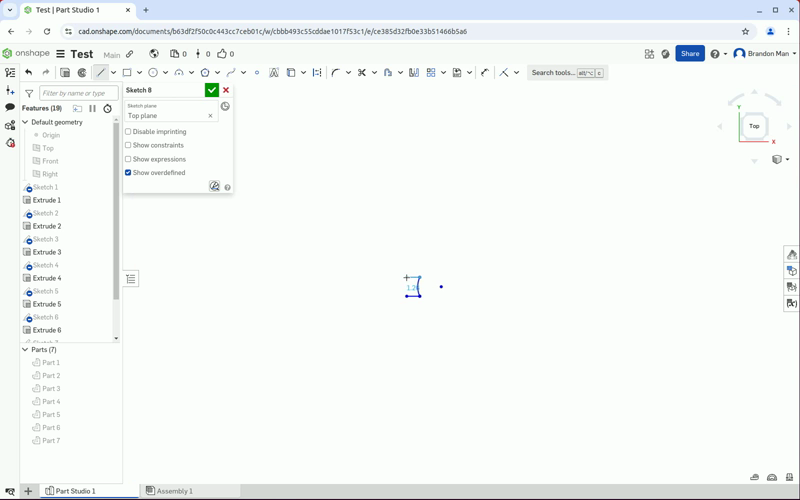
scroll(6)
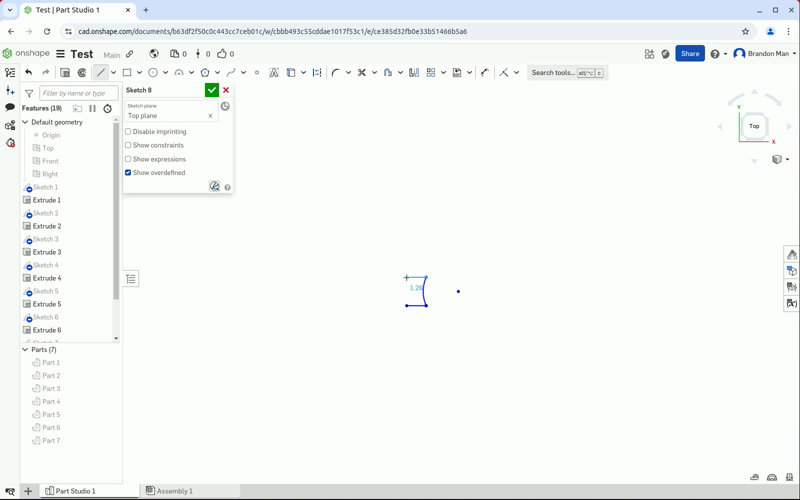
scroll(6)
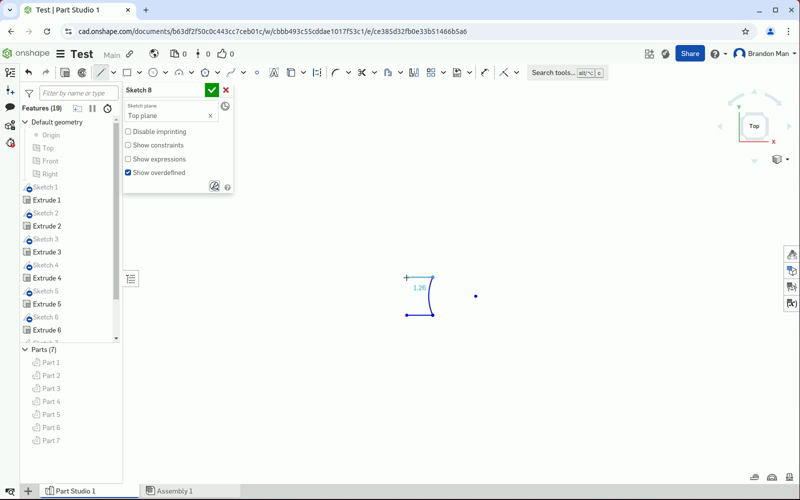
scroll(6)
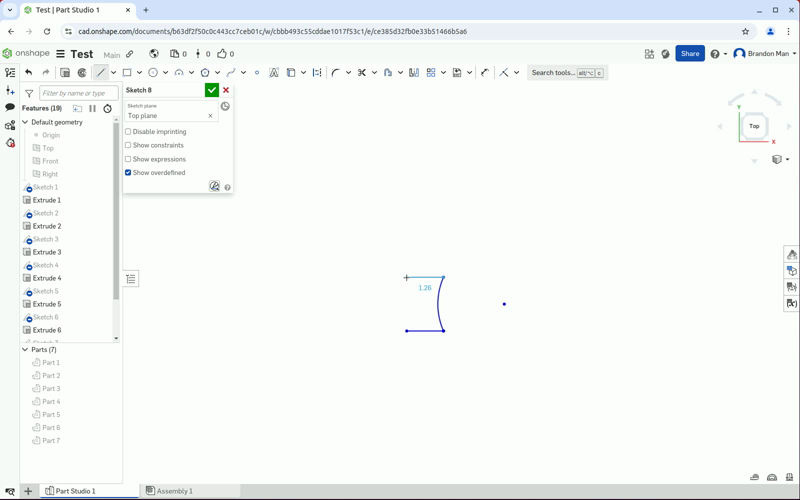
scroll(6)
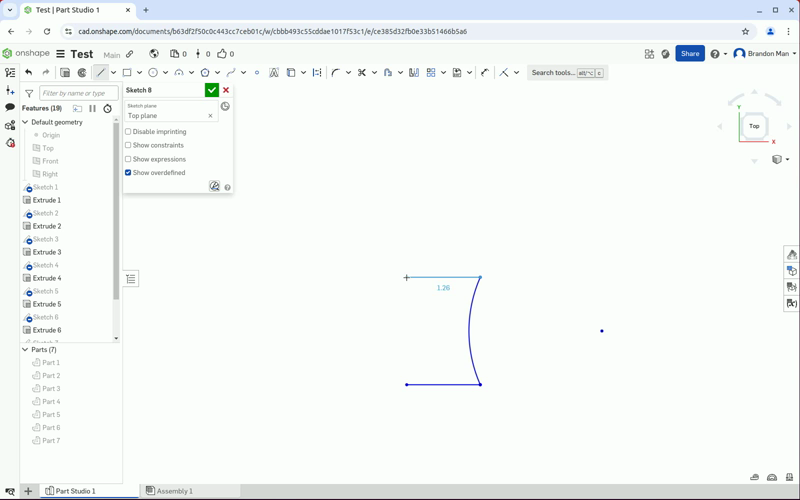
click(406, 277)
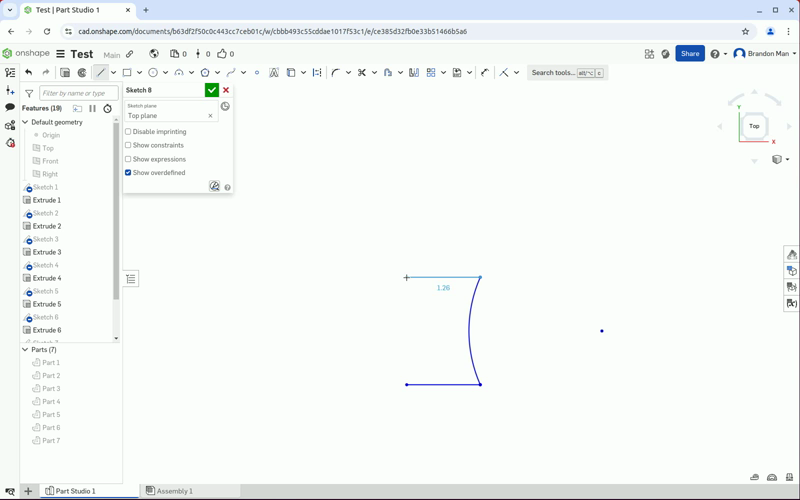
scroll(-6)
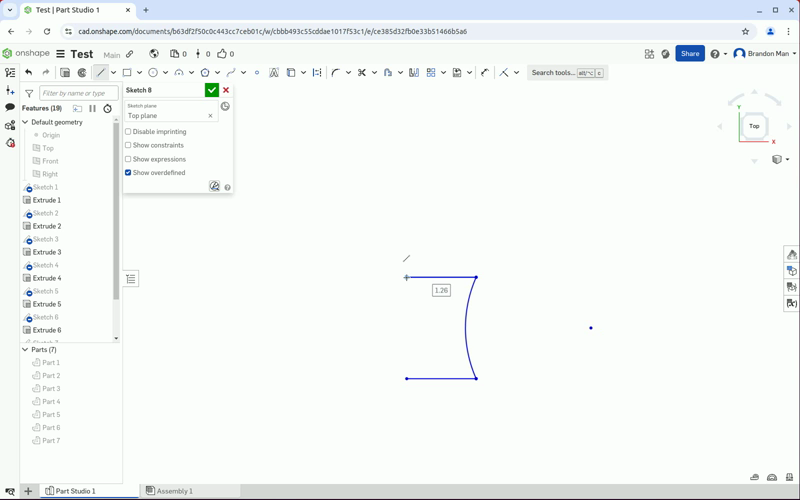
scroll(-6)
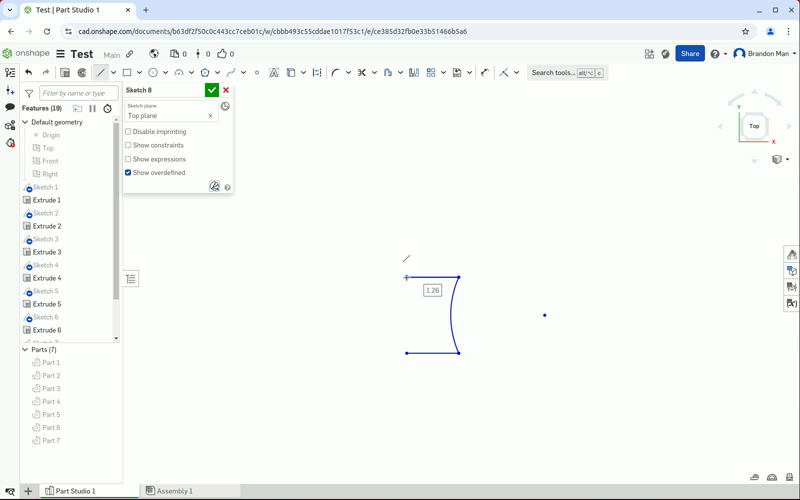
scroll(-6)
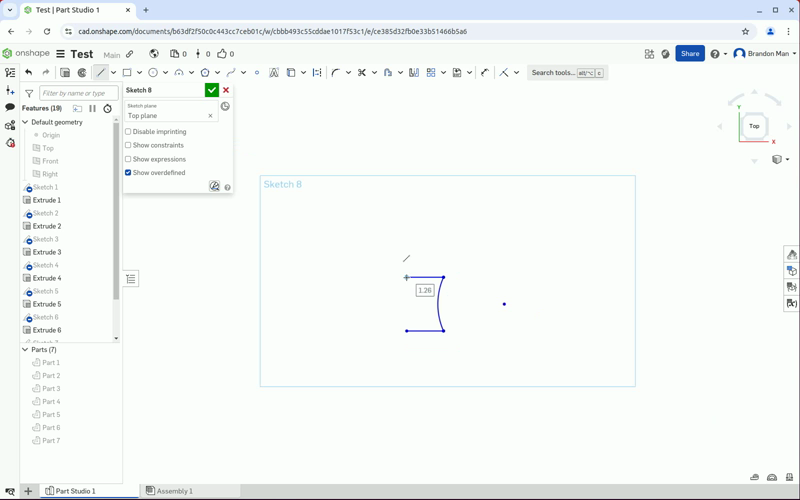
scroll(-6)
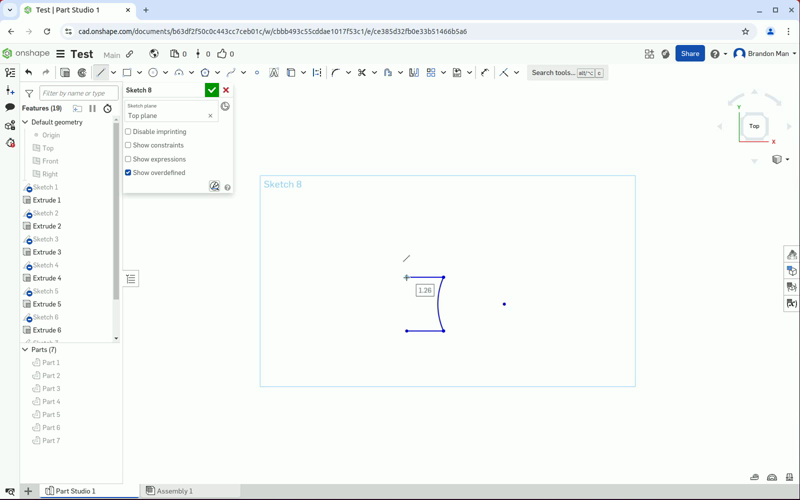
scroll(-6)
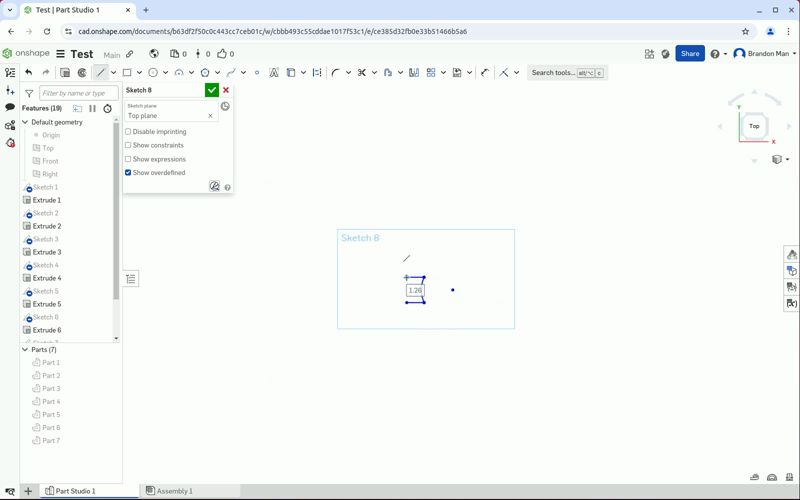
scroll(-6)
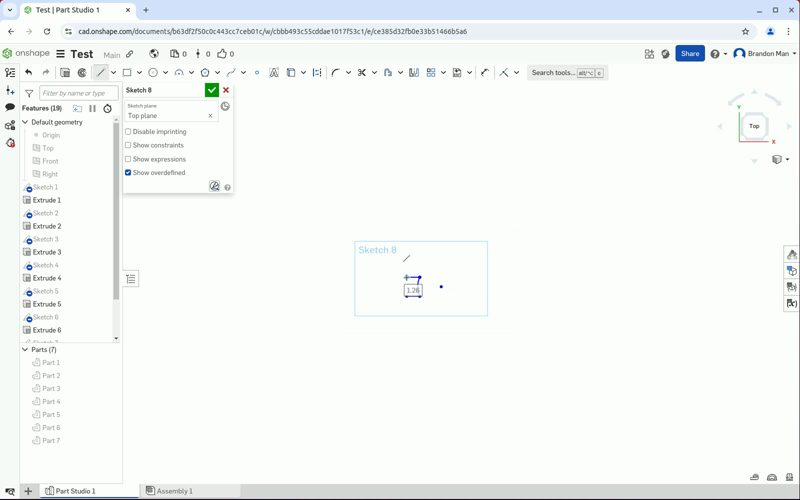
scroll(-6)
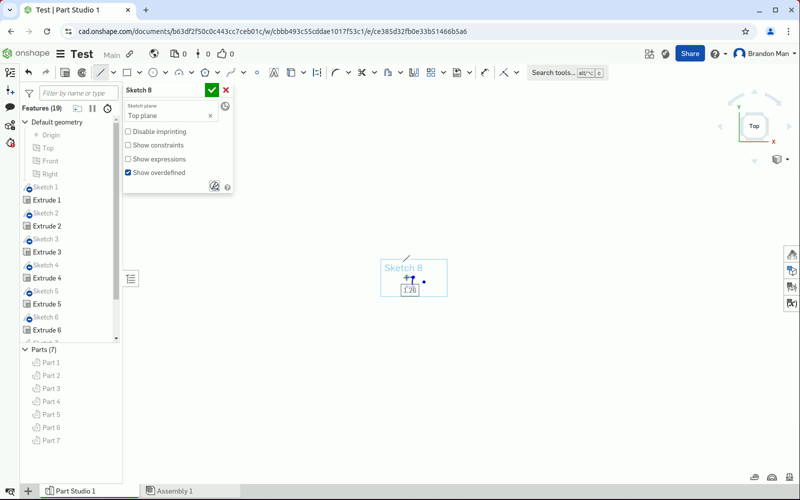
key_up(shift)
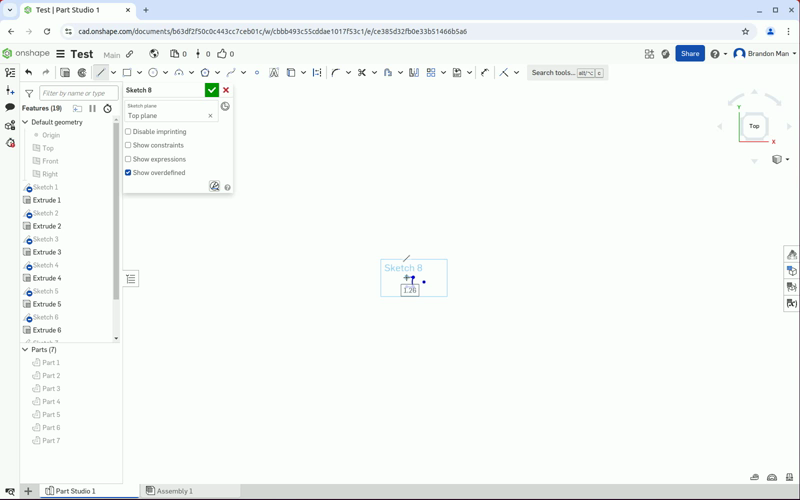
key(esc)
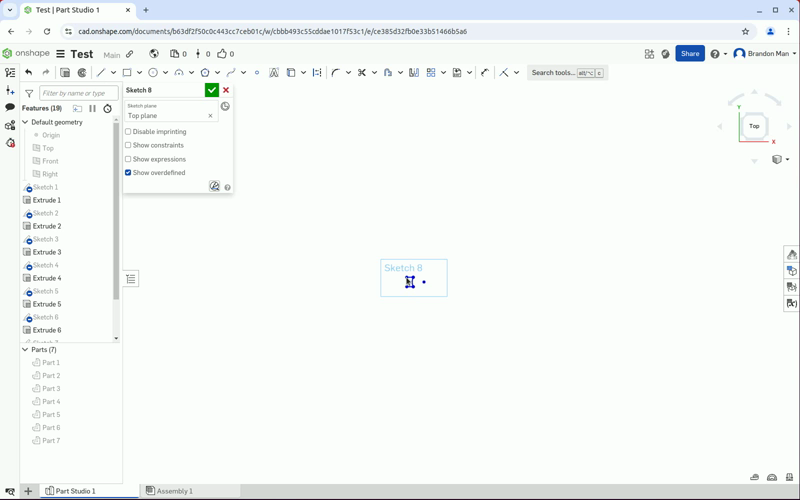
key(a)
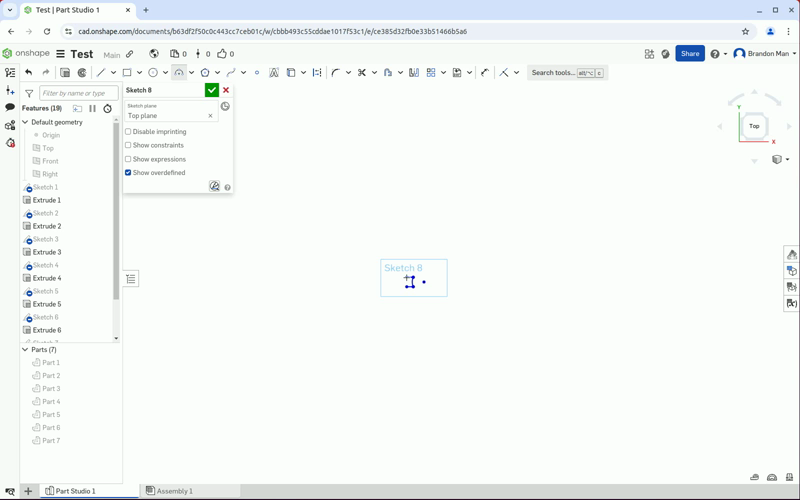
mouse_move(406, 277)
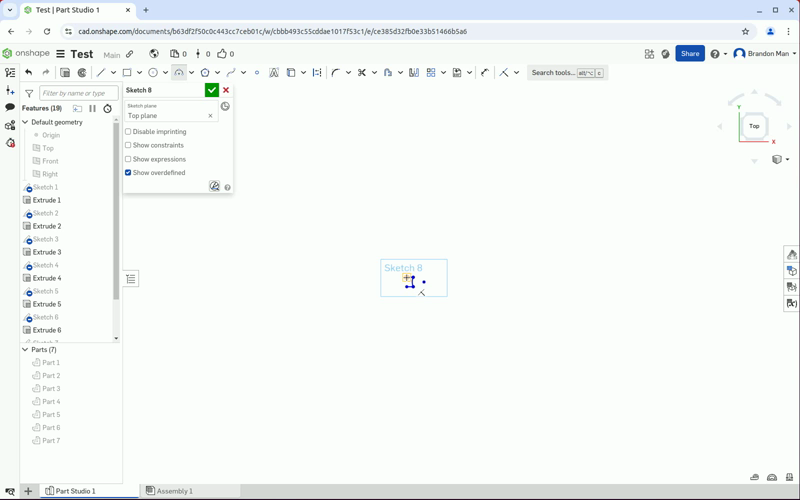
click(406, 277)
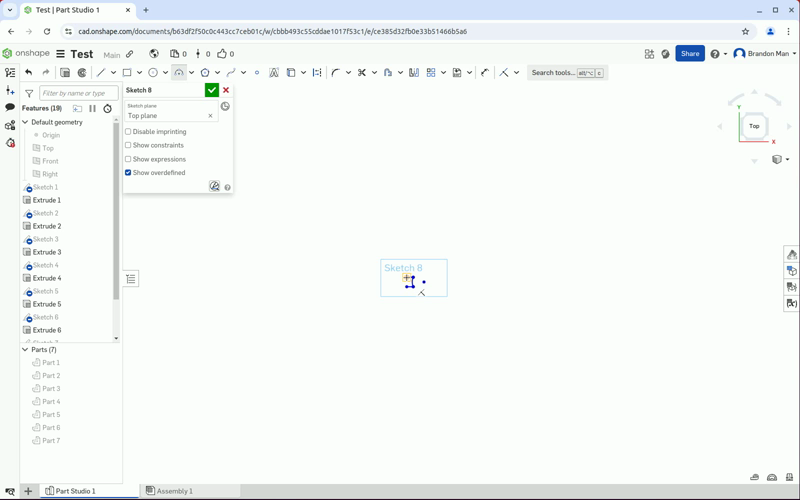
mouse_move(406, 286)
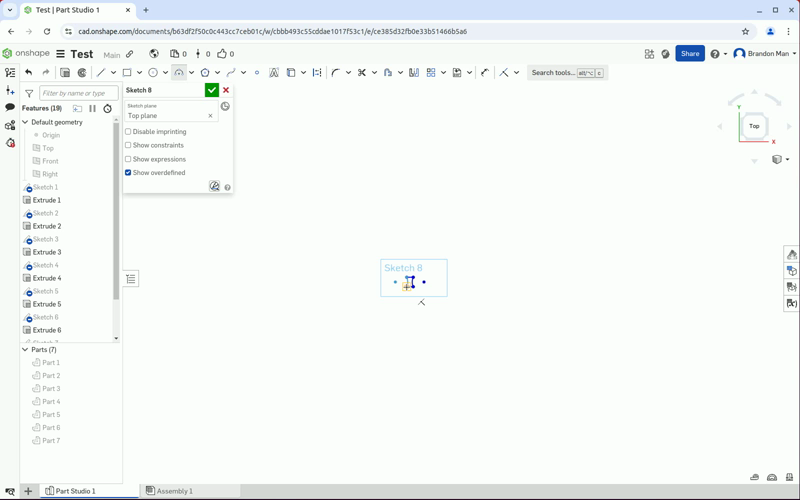
click(406, 286)
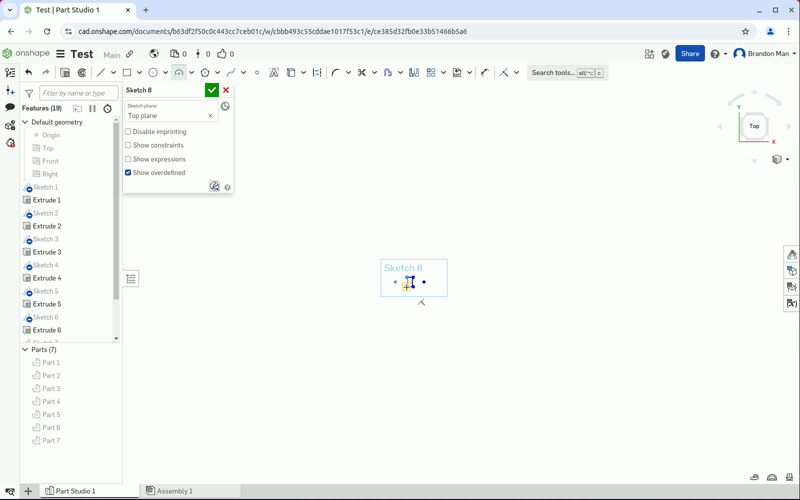
key_down(shift)
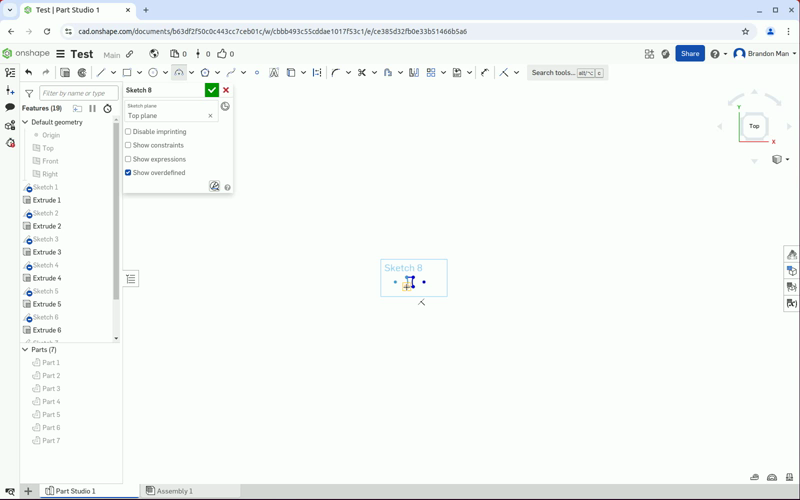
mouse_move(406, 281)
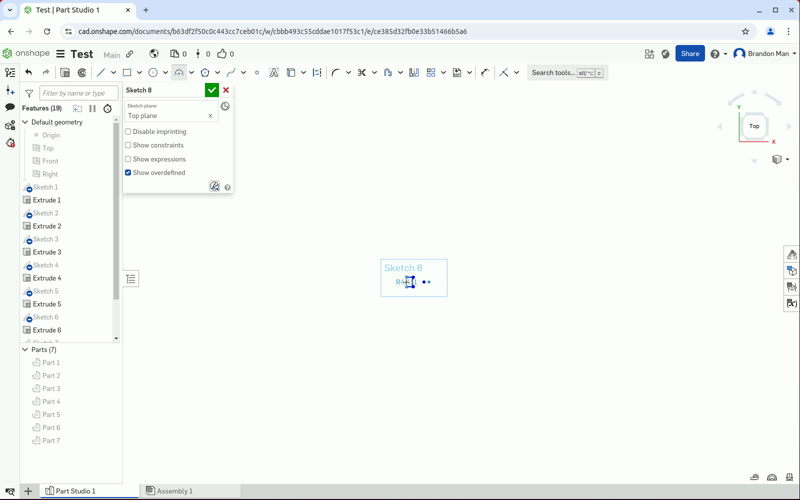
click(406, 281)
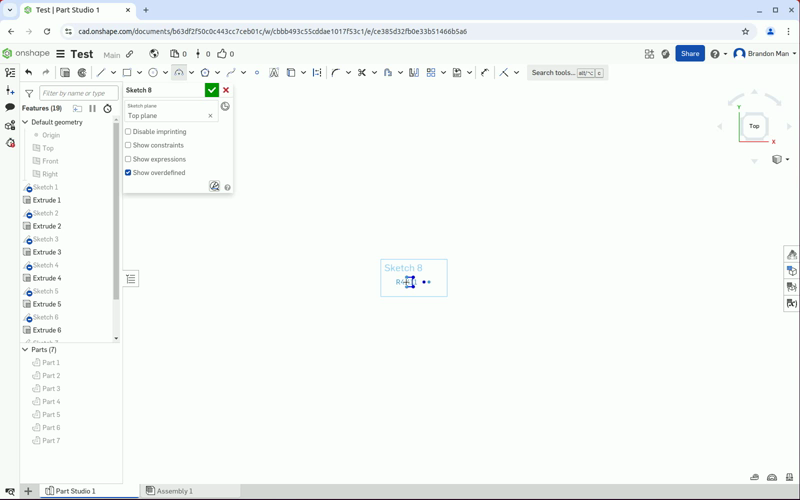
key_up(shift)
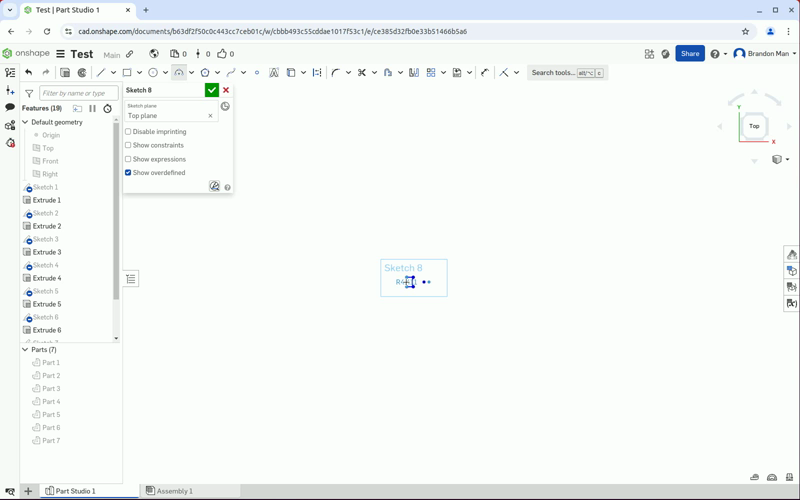
key(esc)
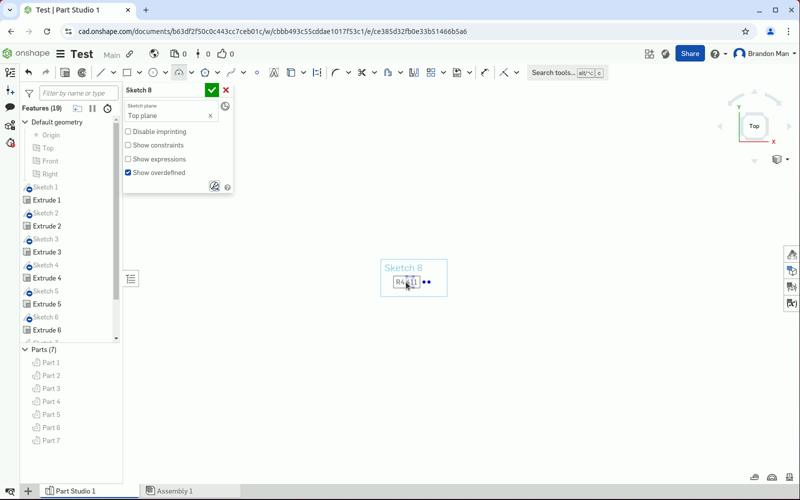
mouse_move(407, 285)
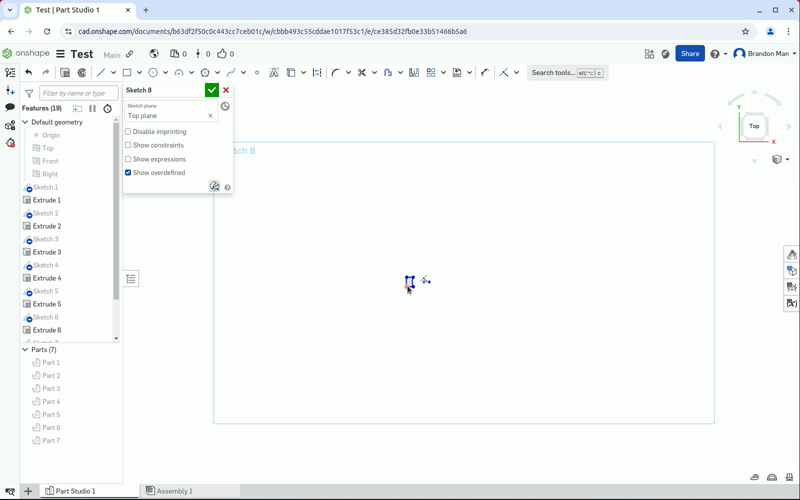
scroll(6)
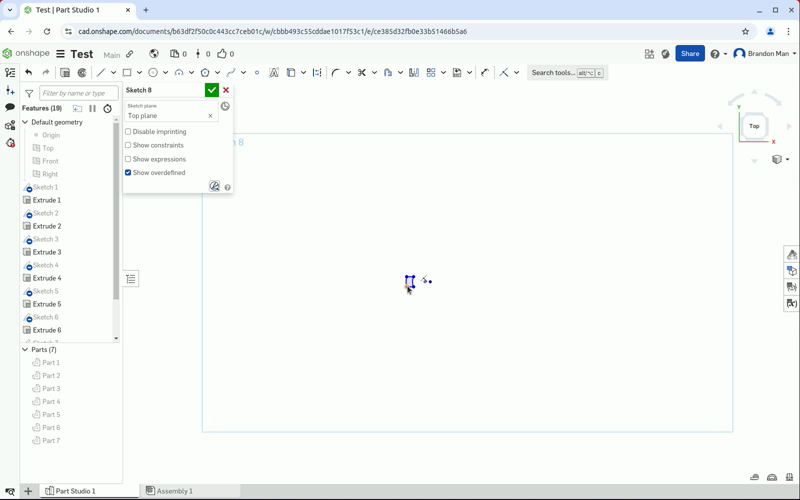
scroll(6)
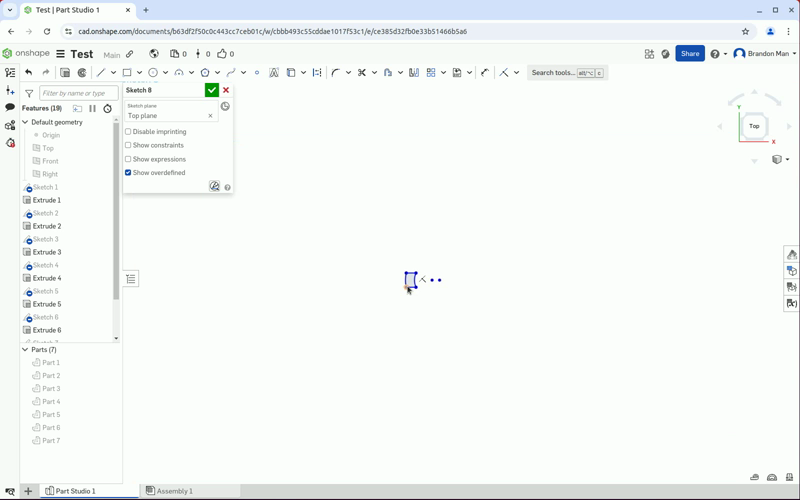
scroll(6)
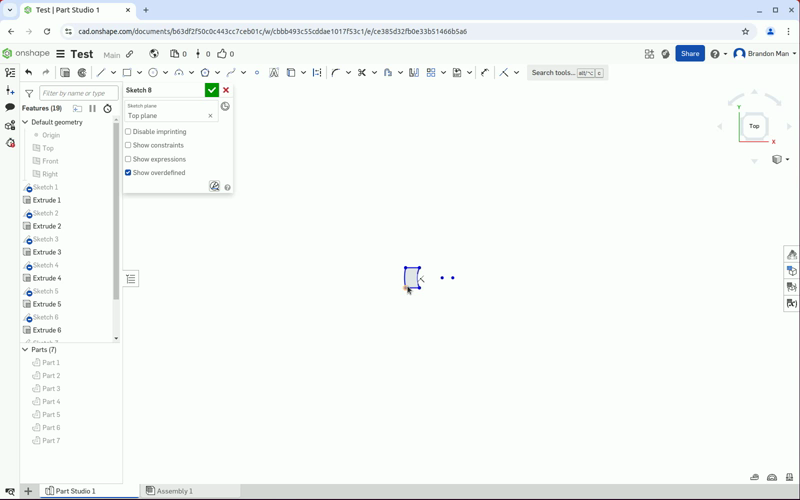
scroll(6)
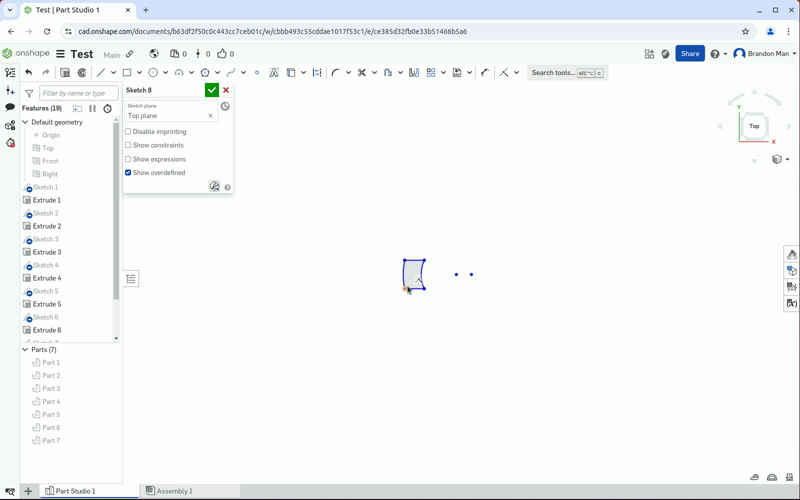
scroll(6)
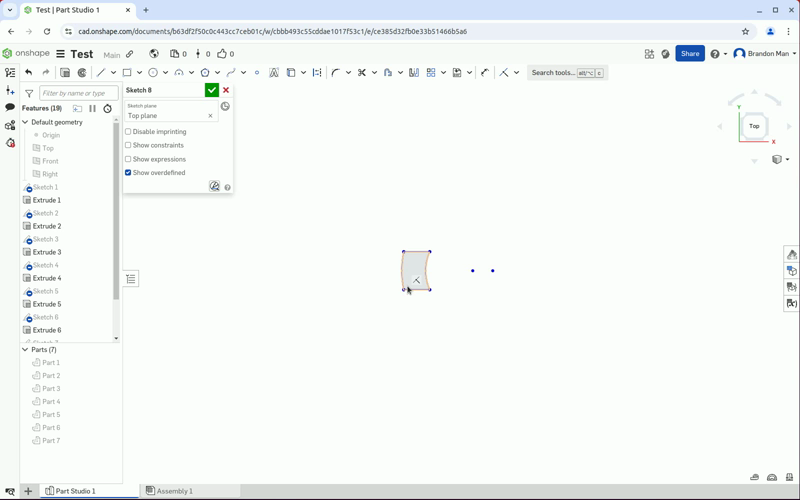
scroll(6)
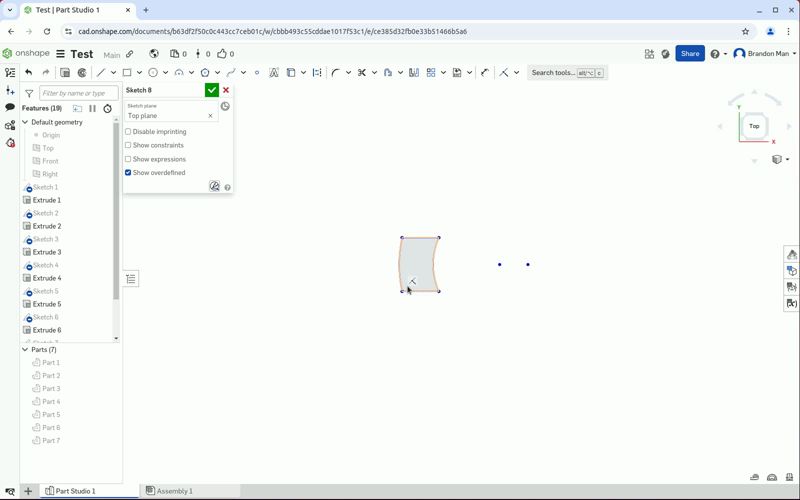
scroll(6)
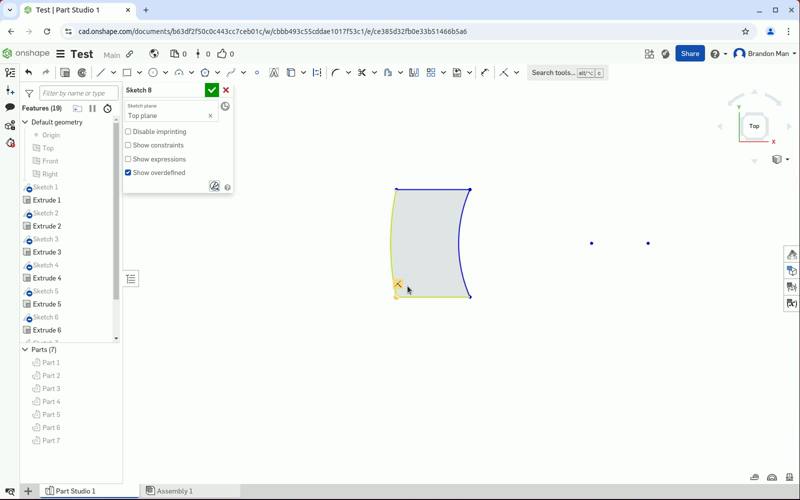
click(407, 285)
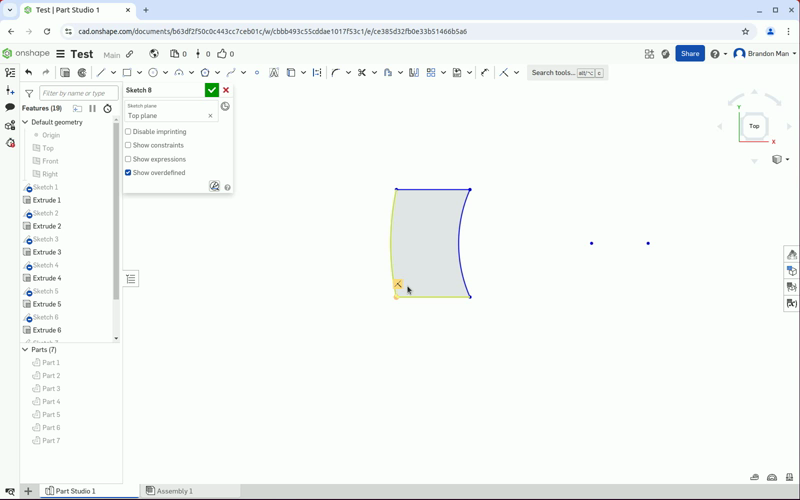
scroll(-6)
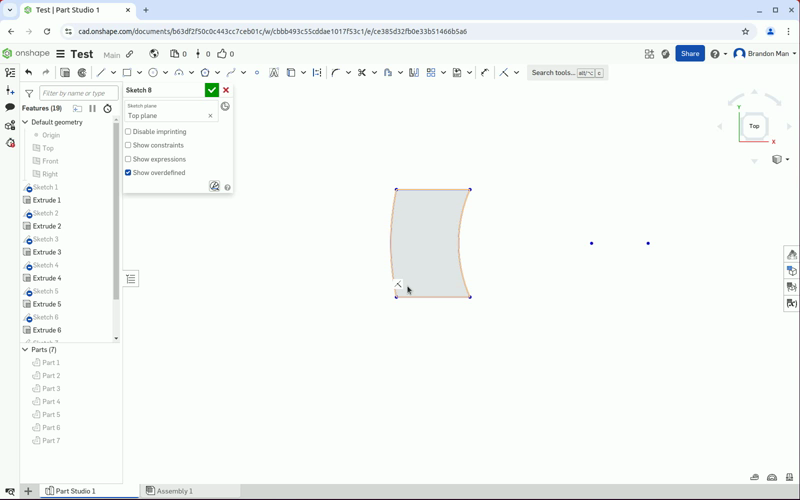
scroll(-6)
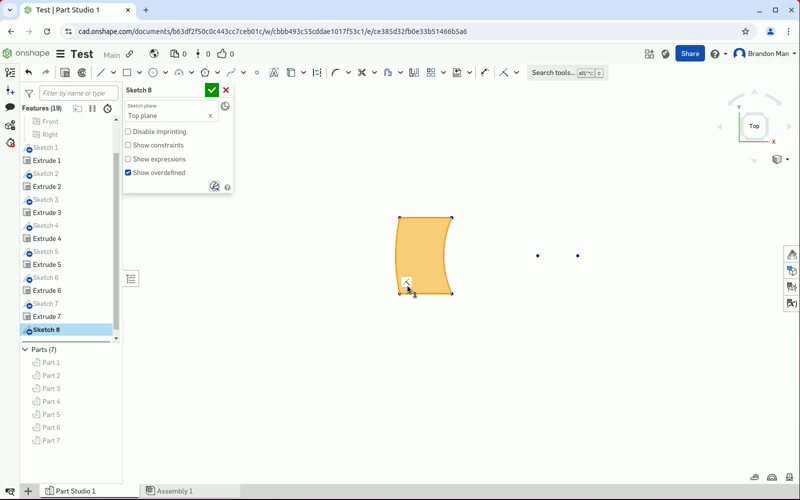
scroll(-6)
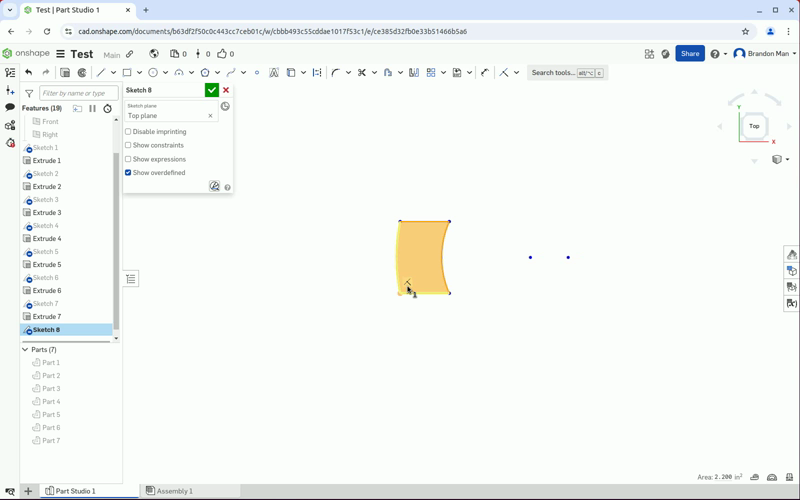
scroll(-6)
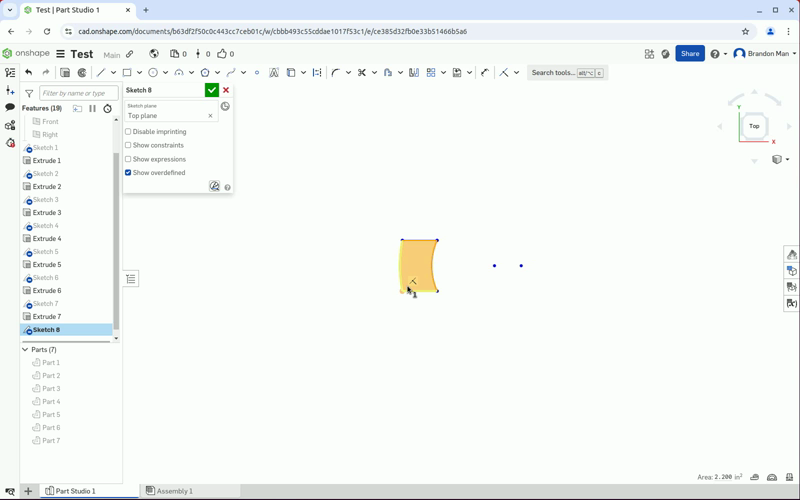
scroll(-6)
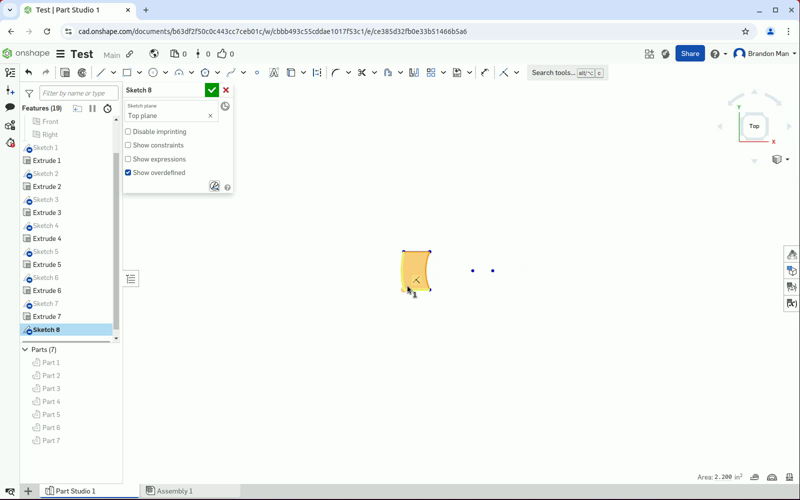
scroll(-6)
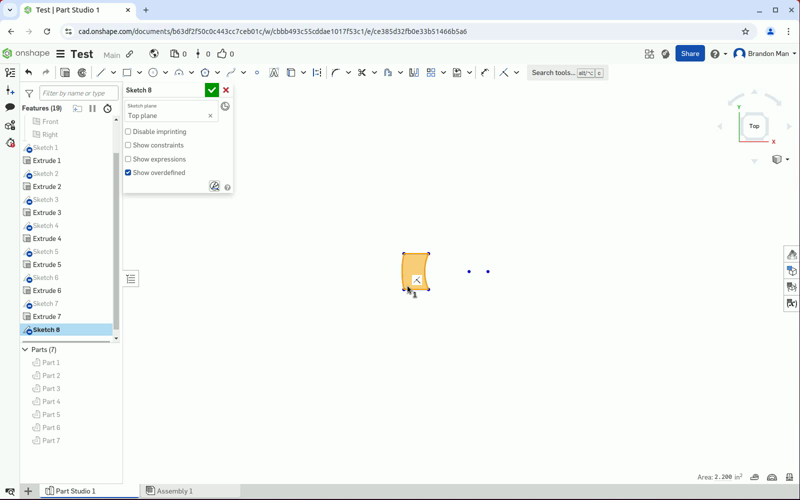
scroll(-6)
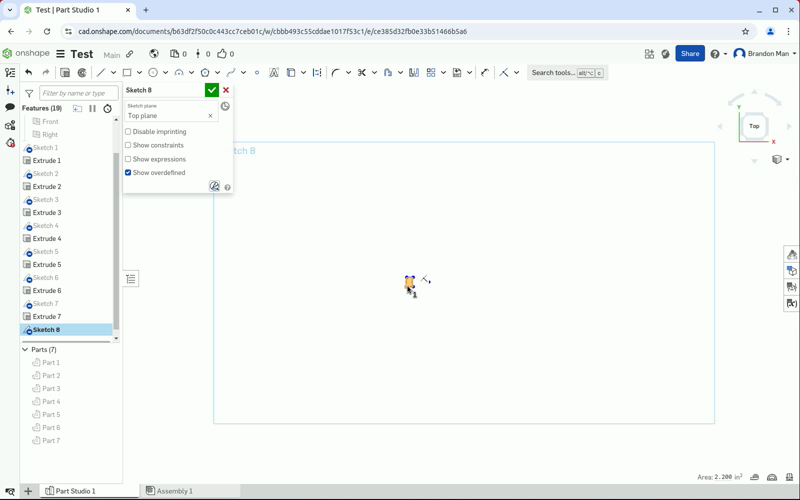
mouse_move(73, 352)
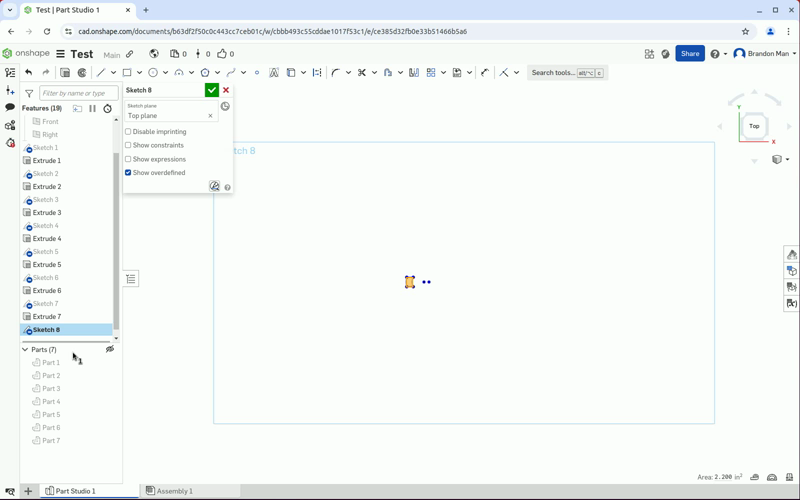
key(shift+y)
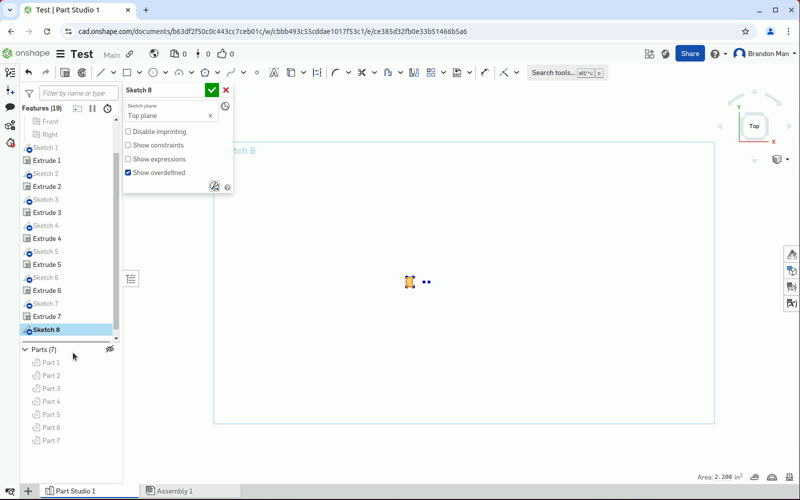
key(shift+e)
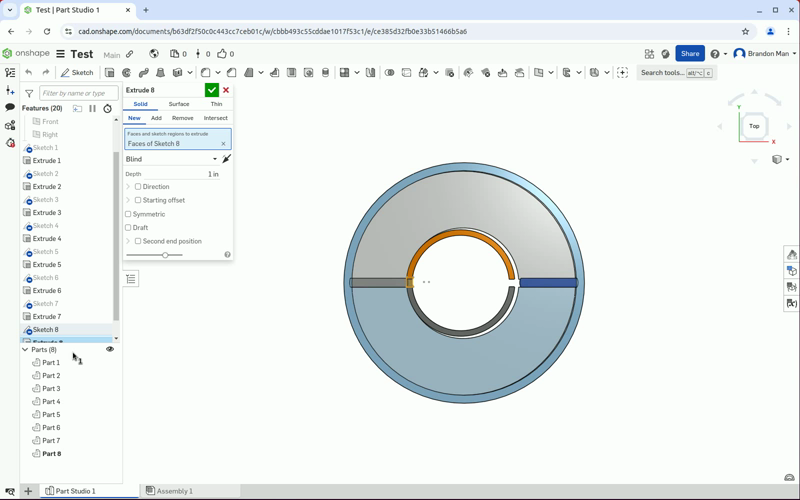
mouse_move(143, 106)
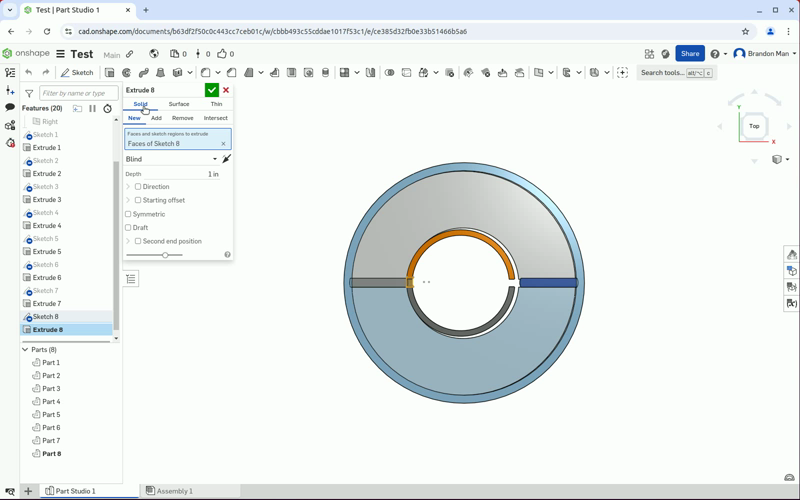
click(143, 106)
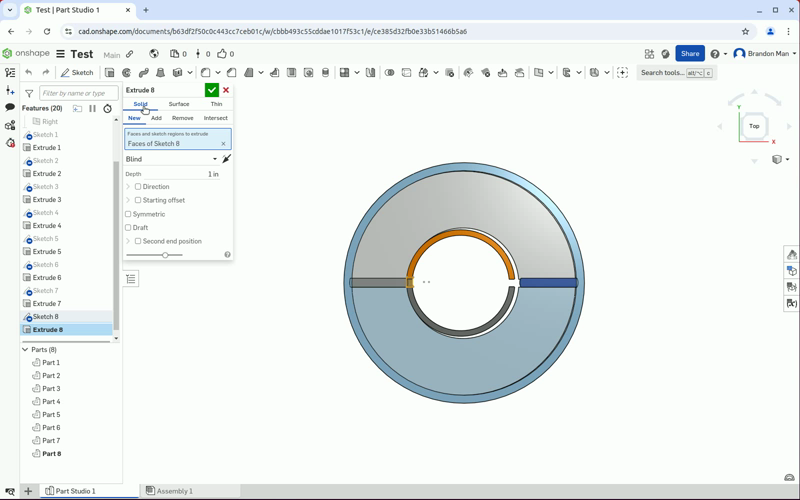
mouse_move(137, 120)
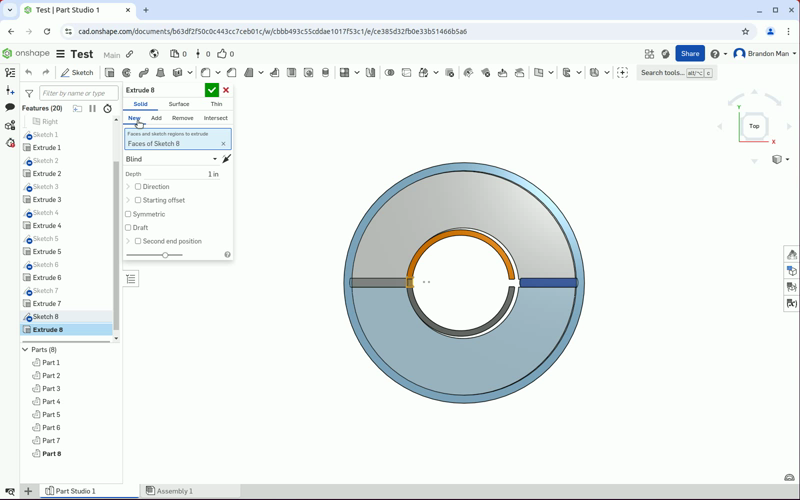
click(137, 120)
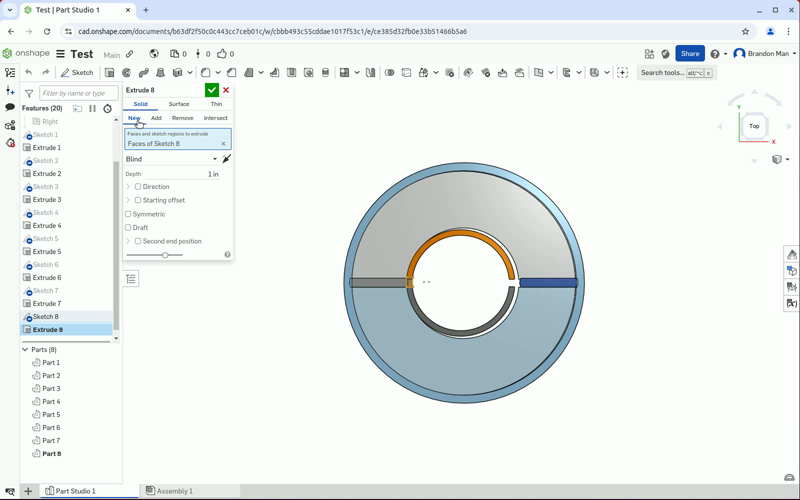
key(tab, 4)
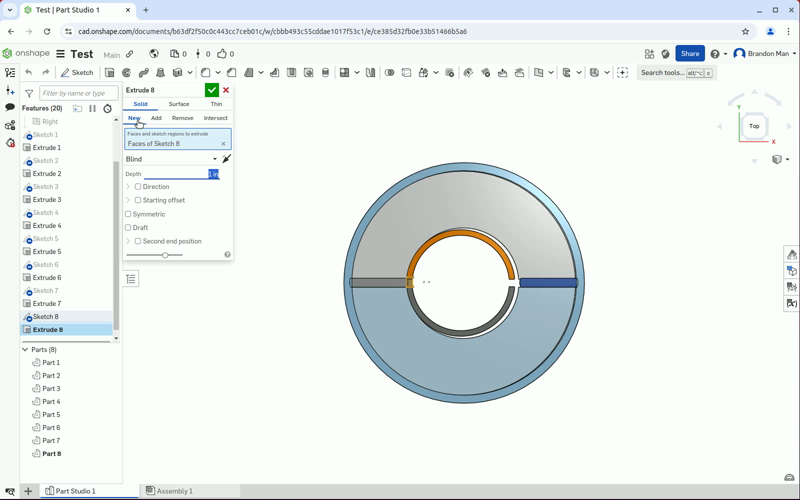
text(21.664)
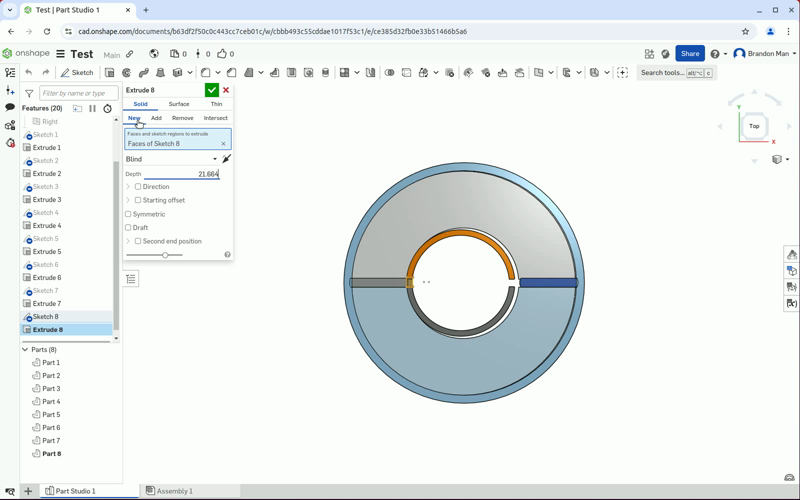
key(enter)
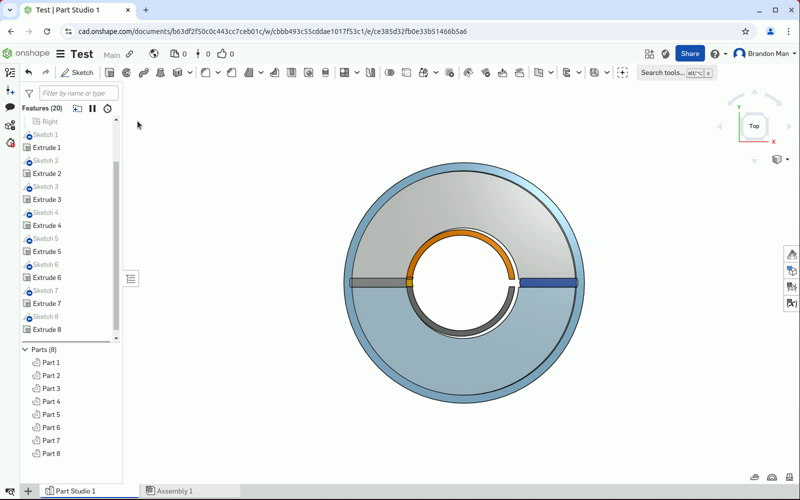
key(shift+h)
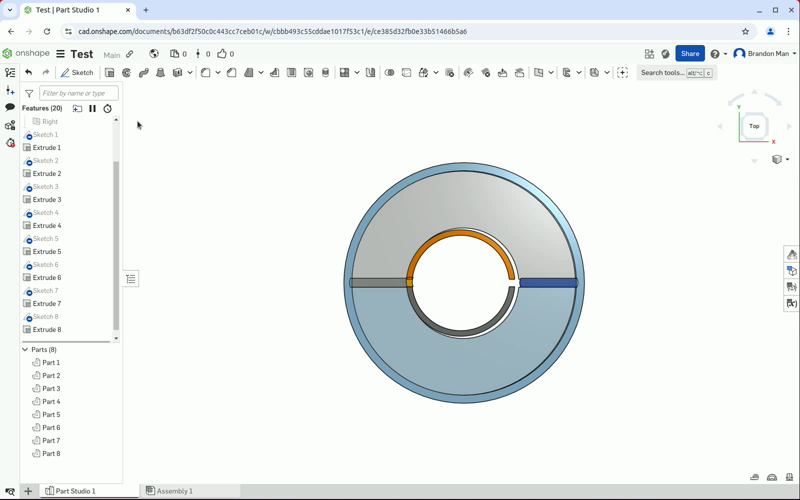
key(shift+h)
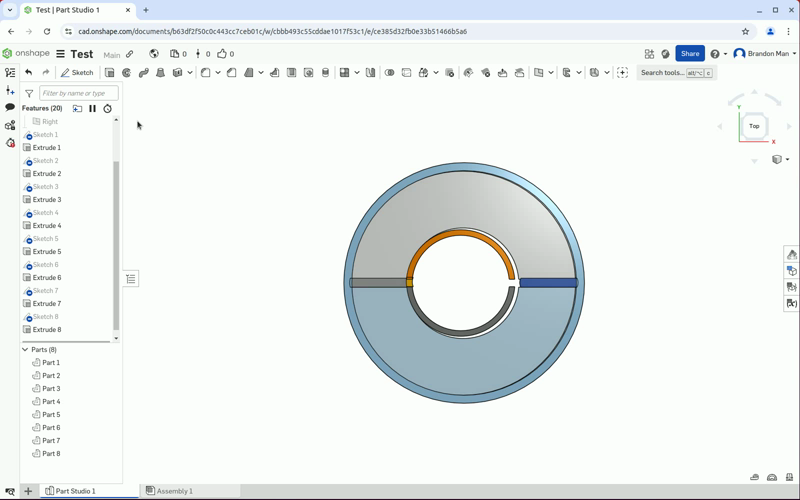
mouse_move(69, 137)
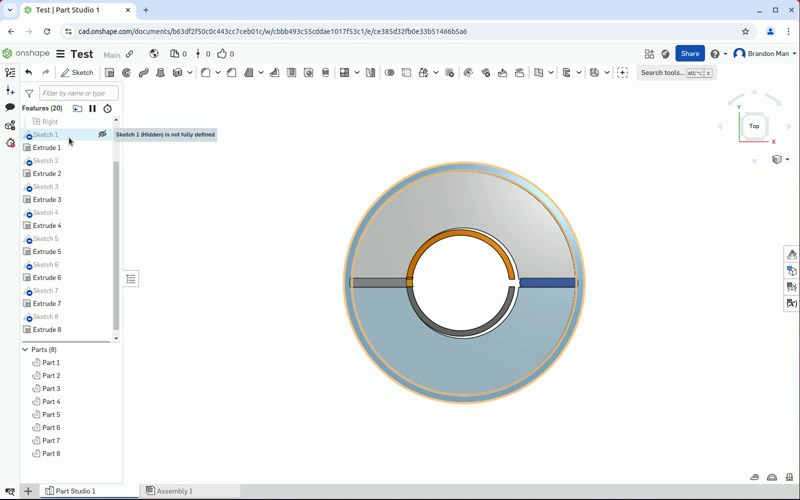
click(69, 137)
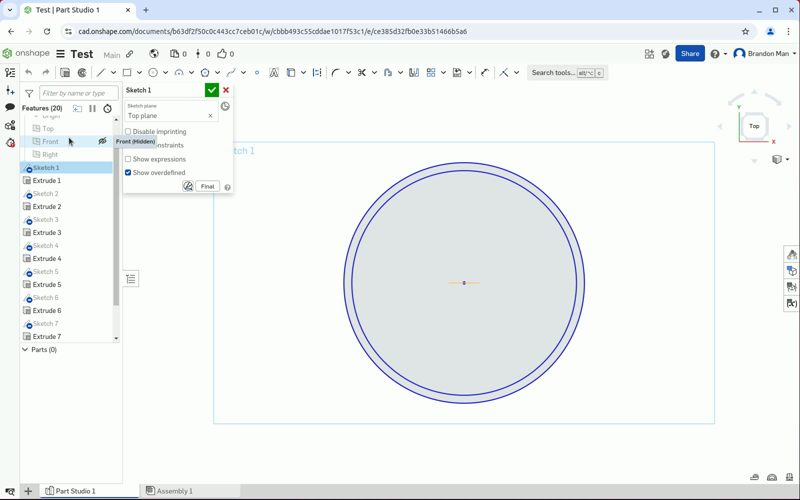
mouse_move(229, 92)
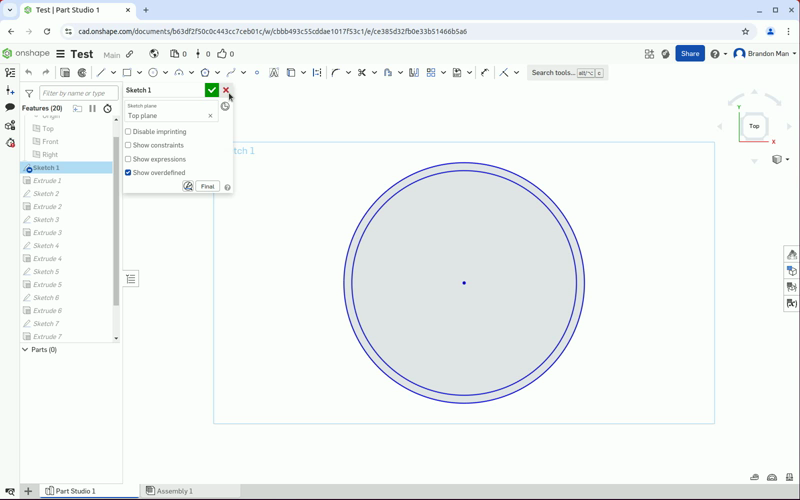
click(229, 92)
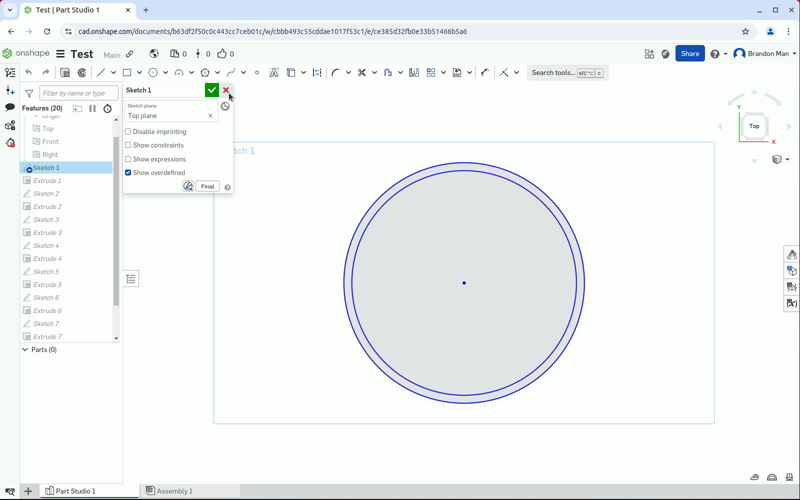
key(shift+s)
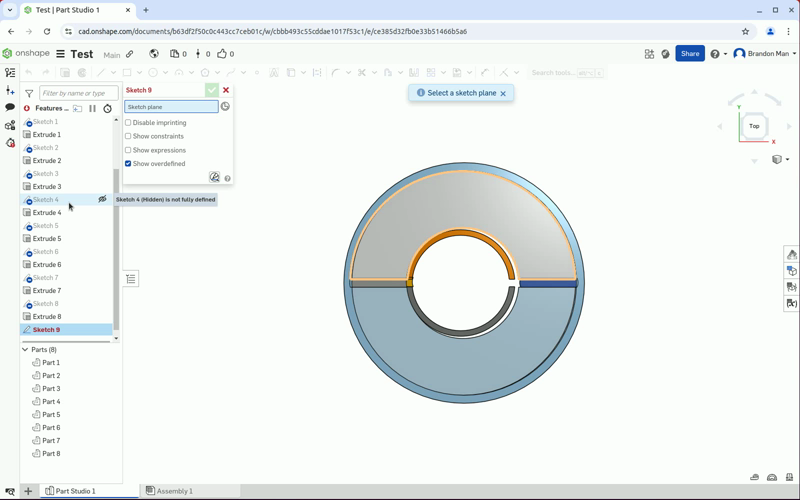
scroll(3)
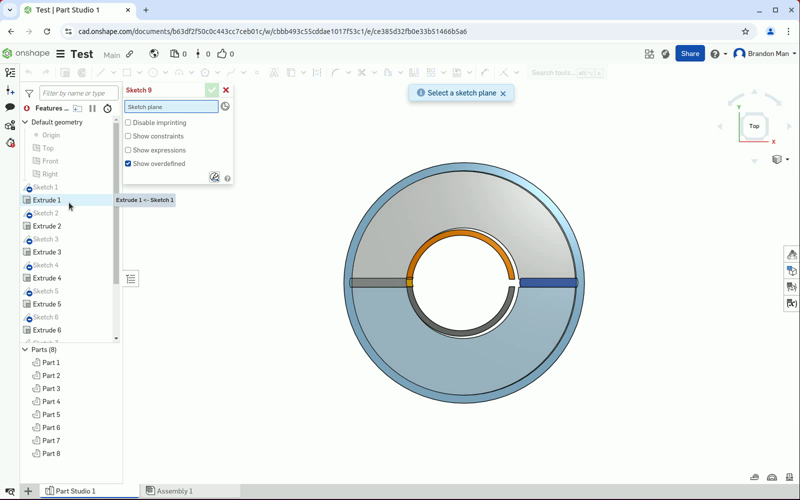
mouse_move(69, 150)
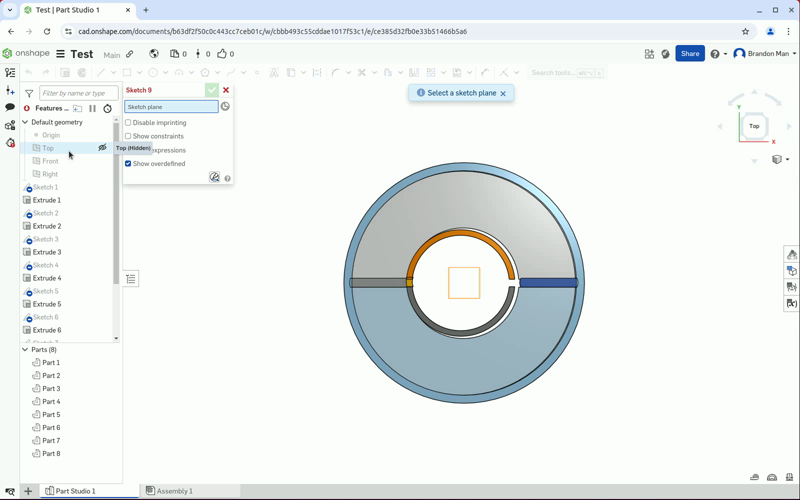
click(69, 150)
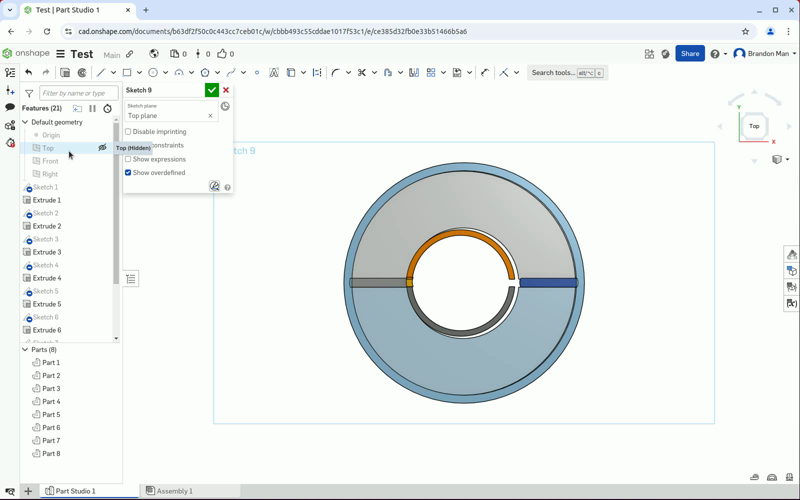
mouse_move(73, 352)
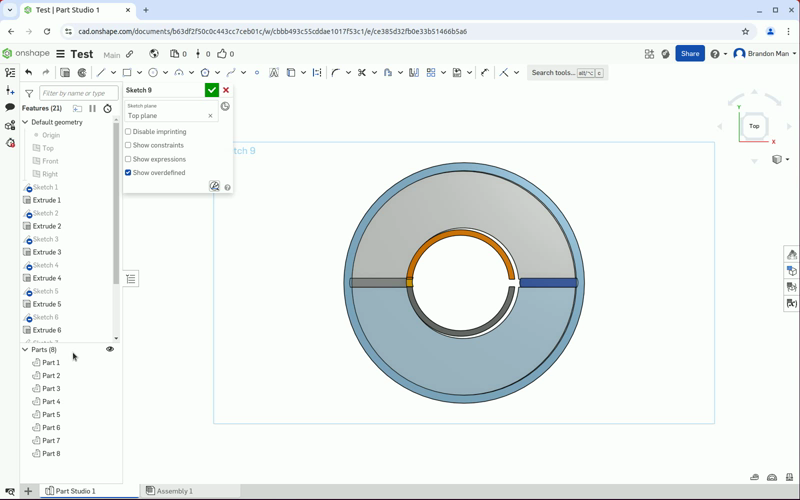
key(y)
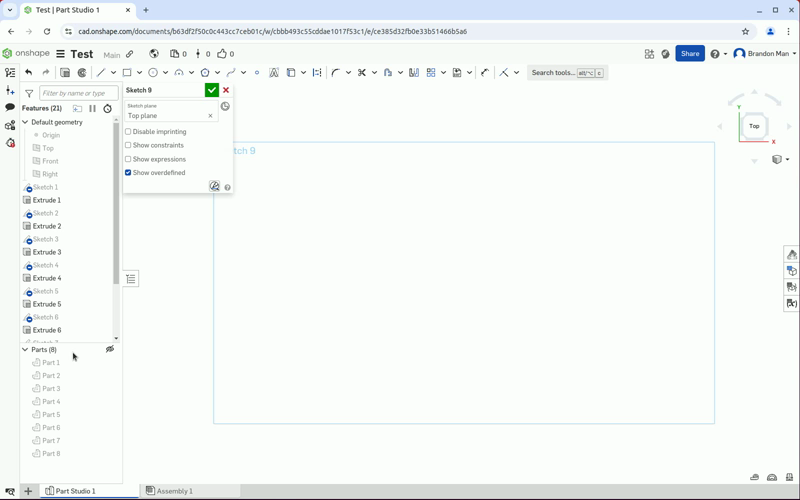
key(l)
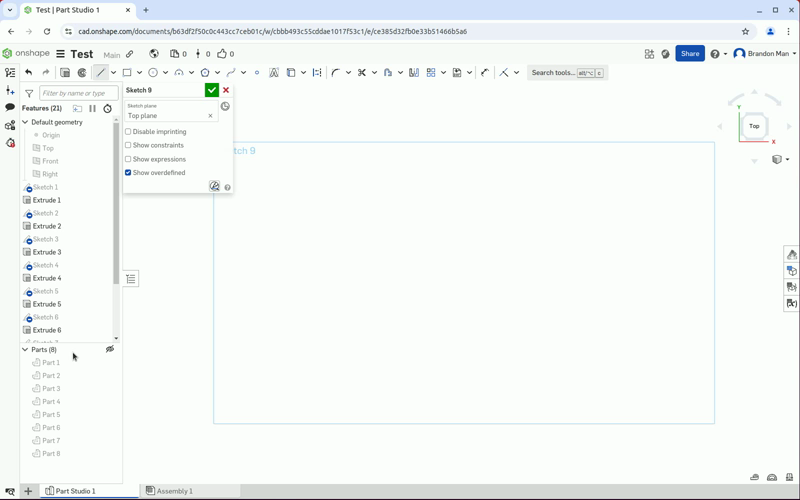
key_down(shift)
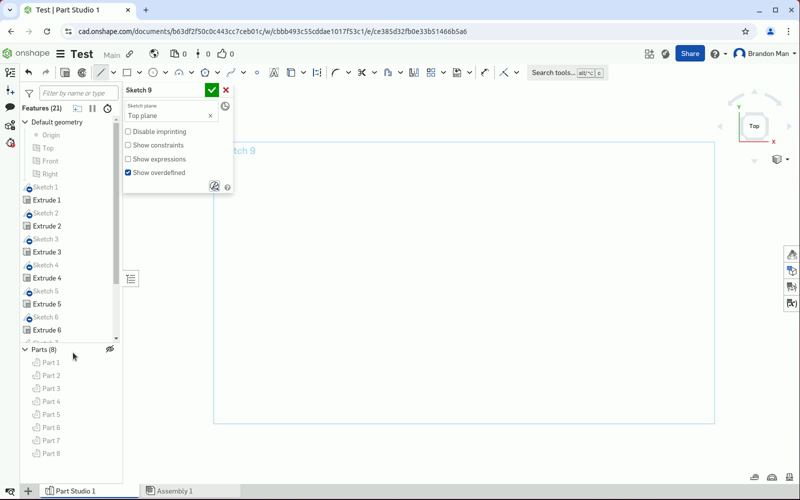
mouse_move(508, 286)
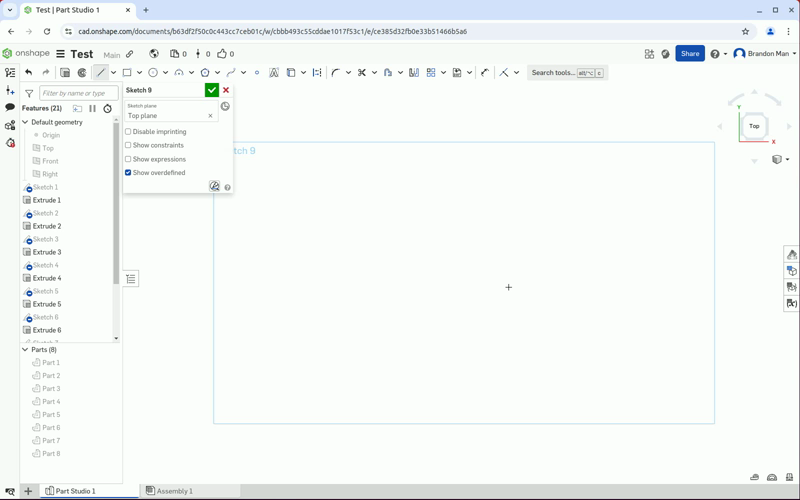
click(508, 286)
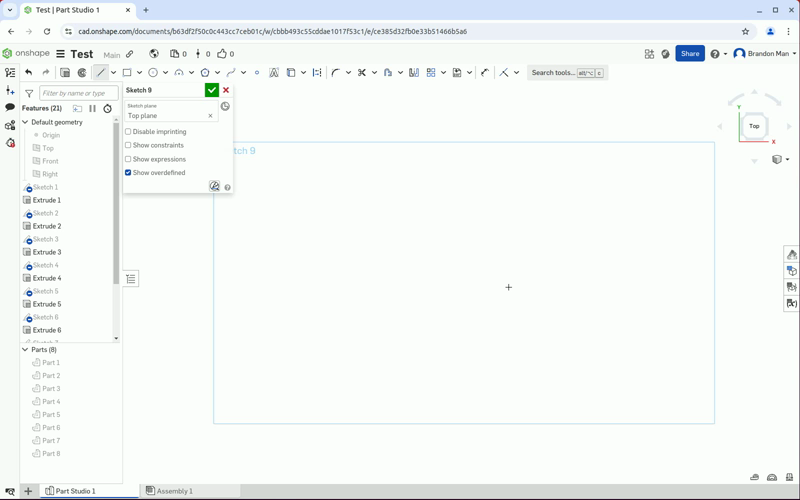
key_up(shift)
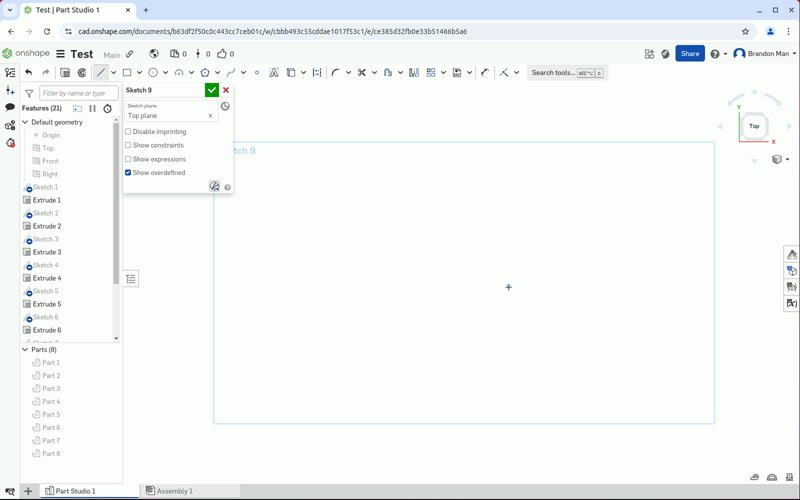
key_down(shift)
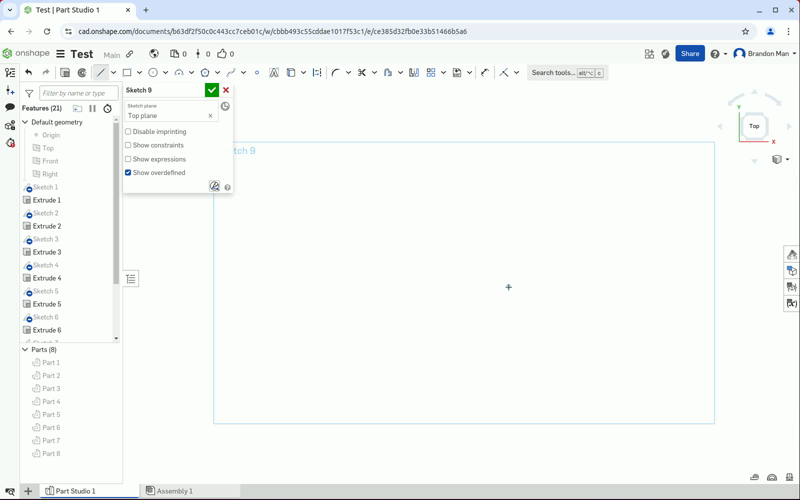
mouse_move(538, 286)
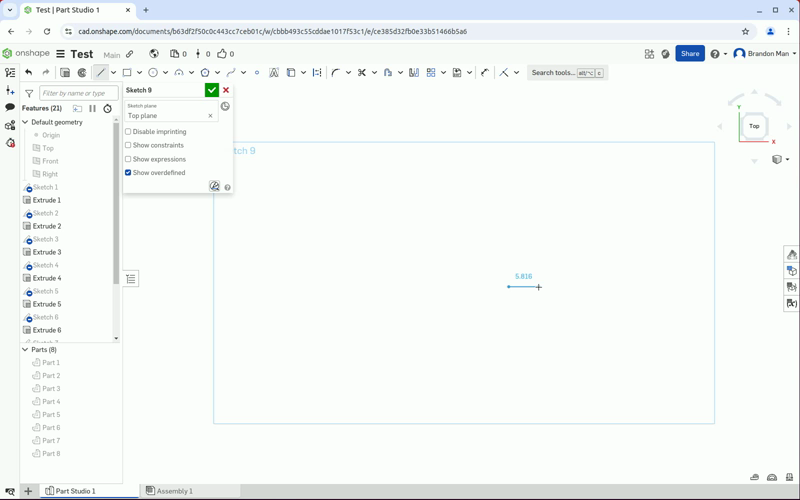
mouse_move(515, 286)
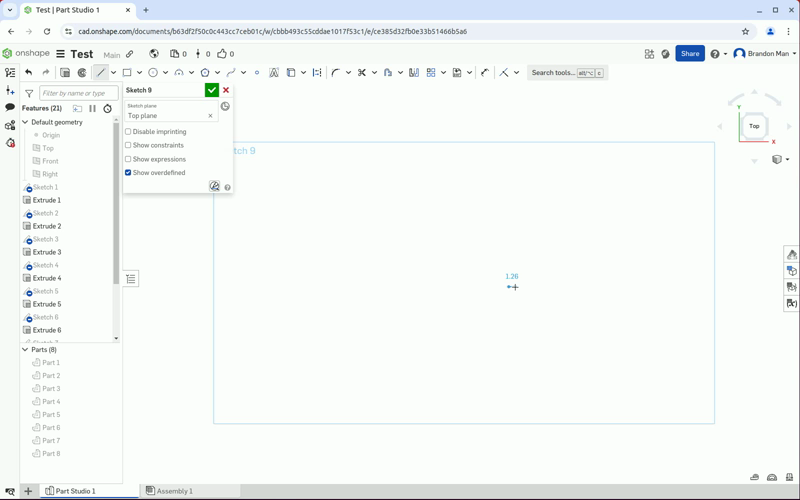
scroll(6)
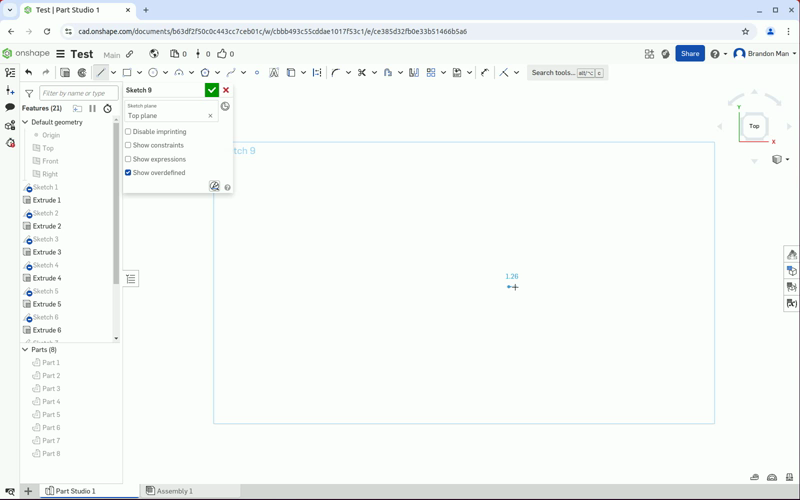
scroll(6)
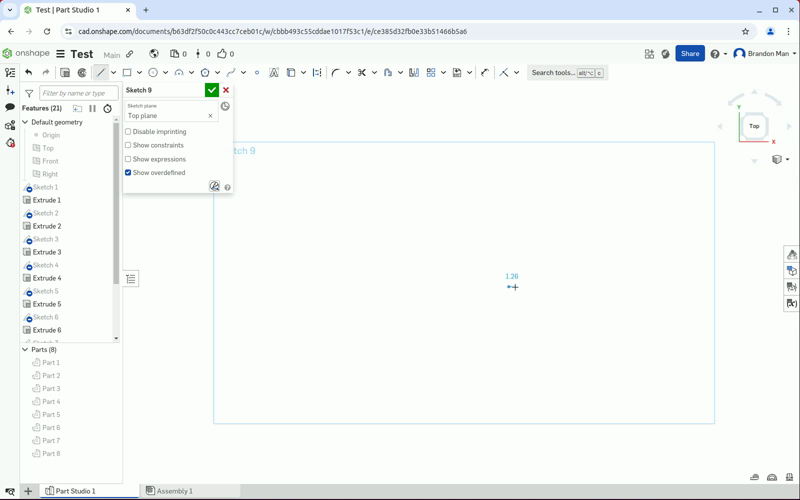
scroll(6)
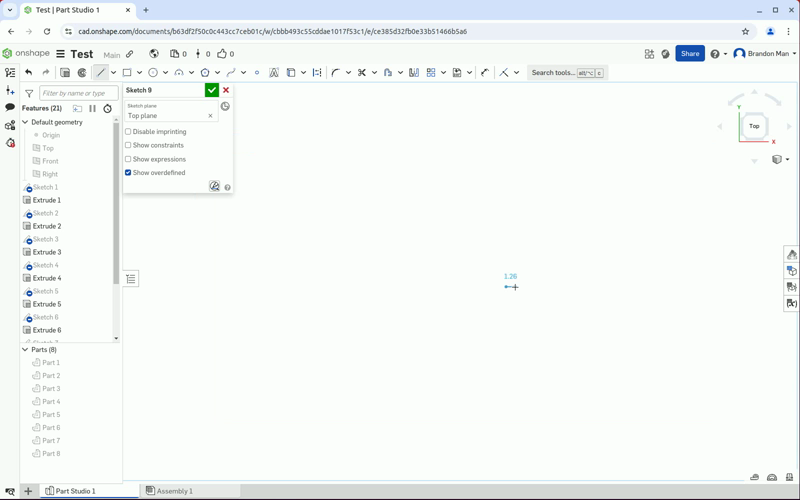
scroll(6)
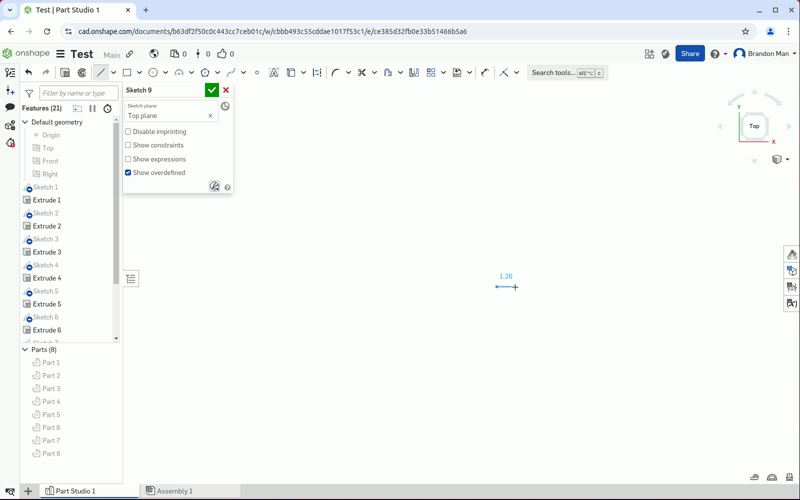
scroll(6)
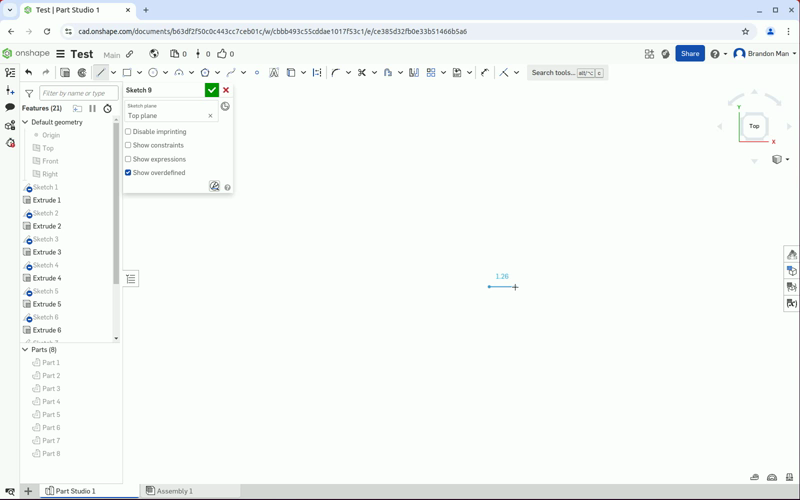
scroll(6)
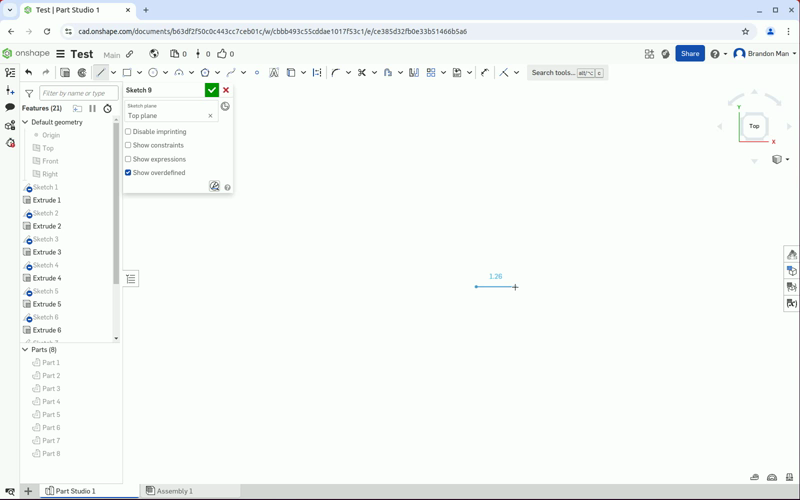
scroll(6)
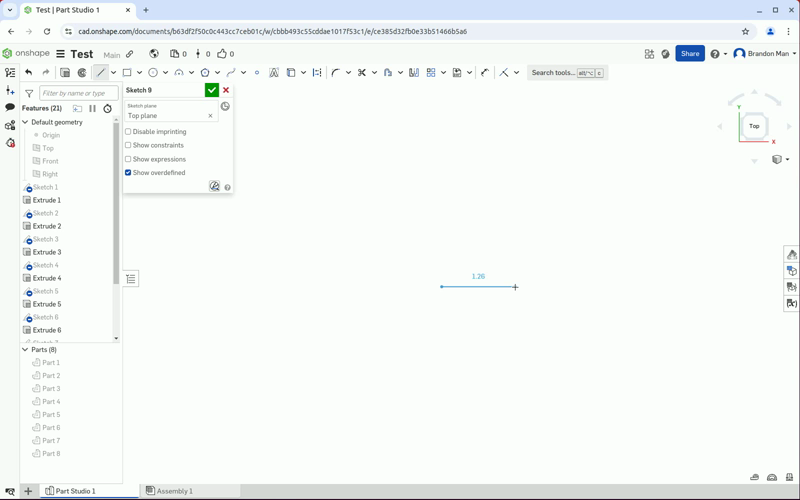
click(515, 286)
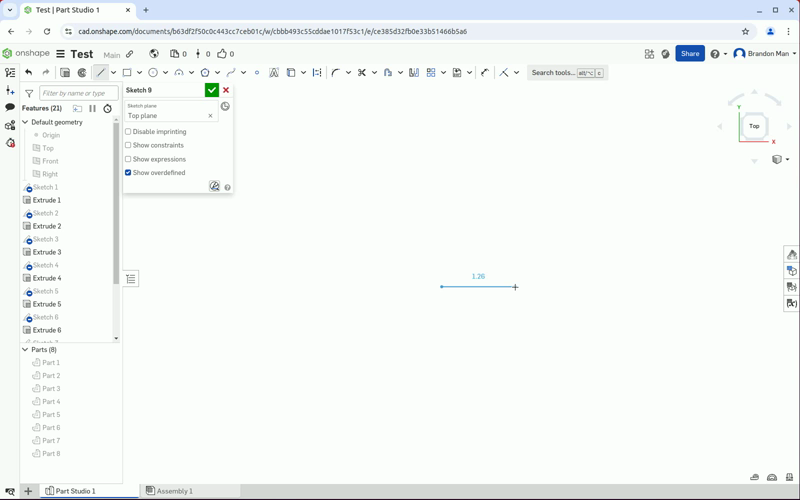
scroll(-6)
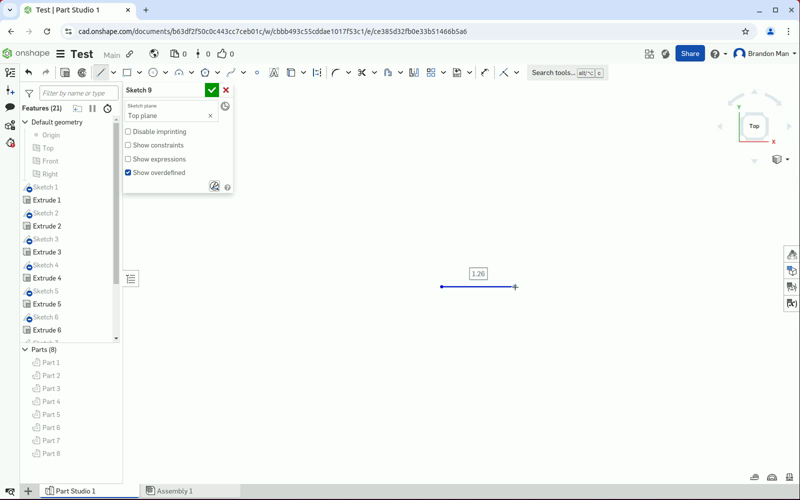
scroll(-6)
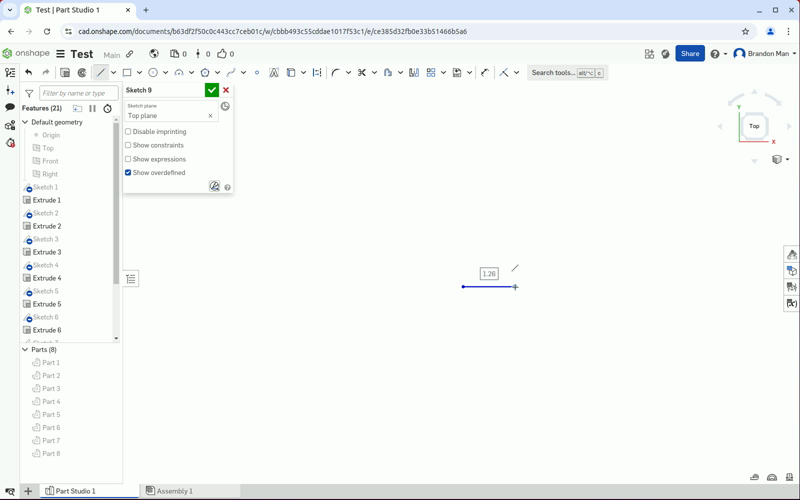
scroll(-6)
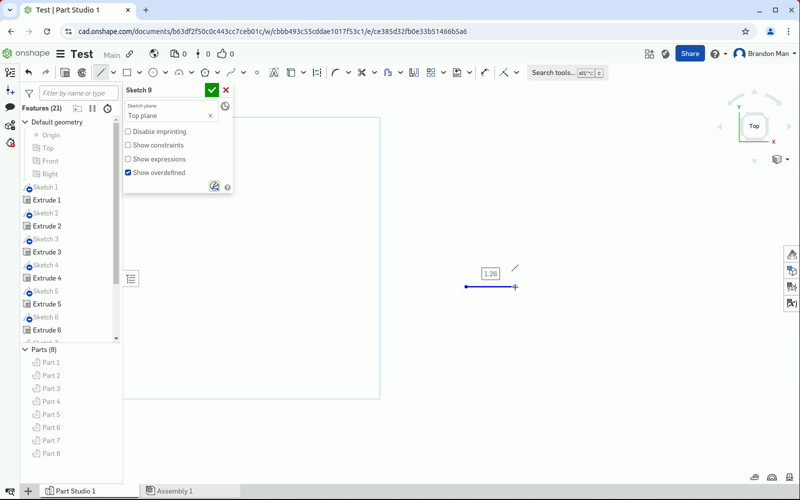
scroll(-6)
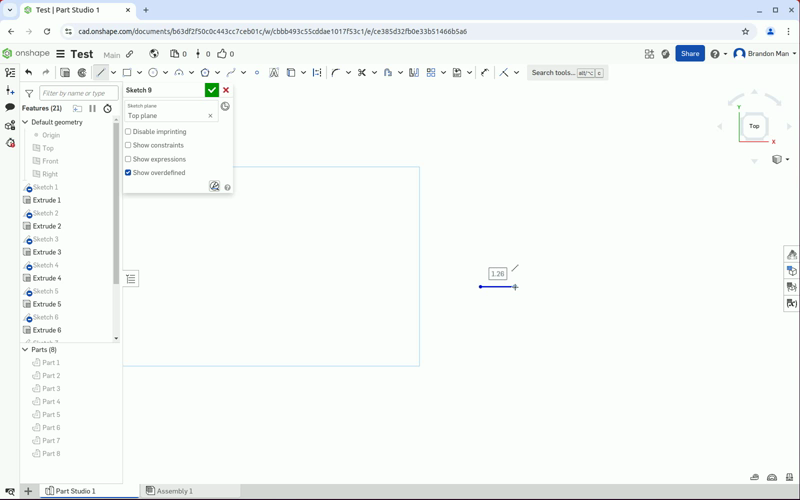
scroll(-6)
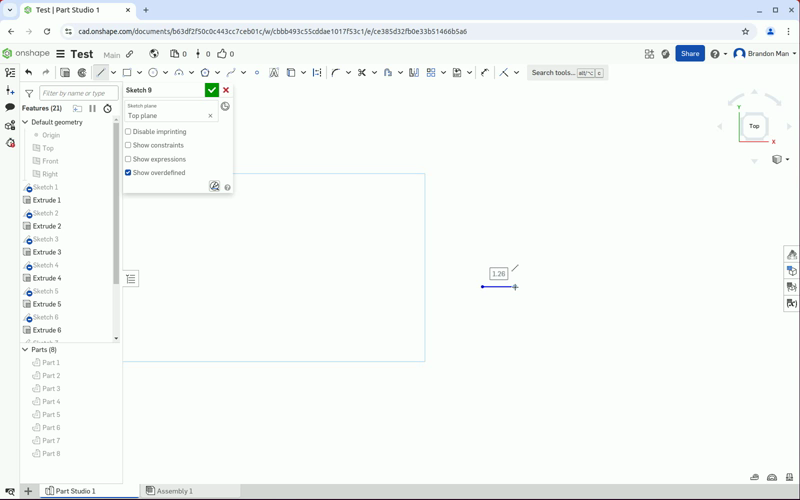
scroll(-6)
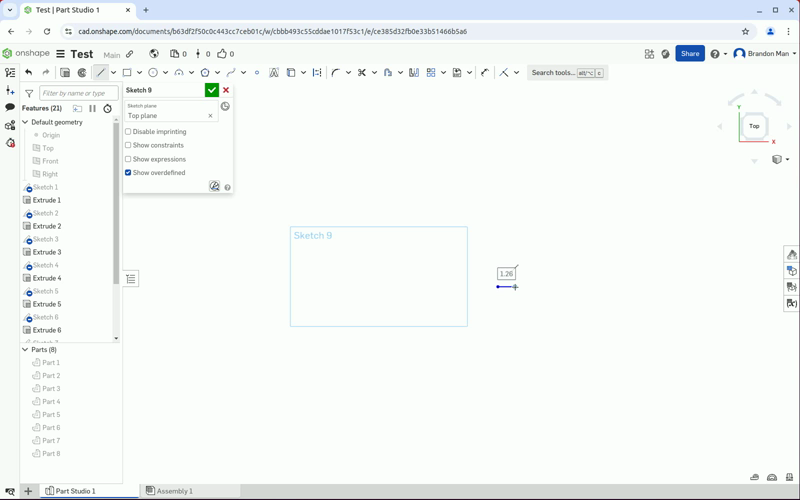
scroll(-6)
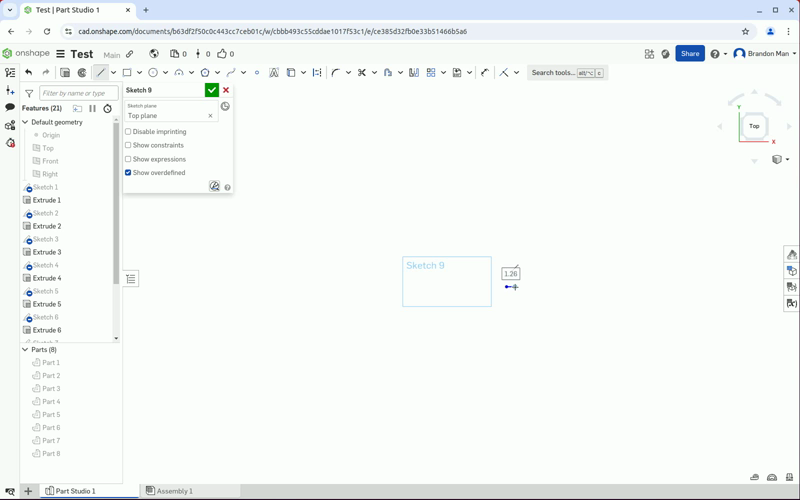
key_up(shift)
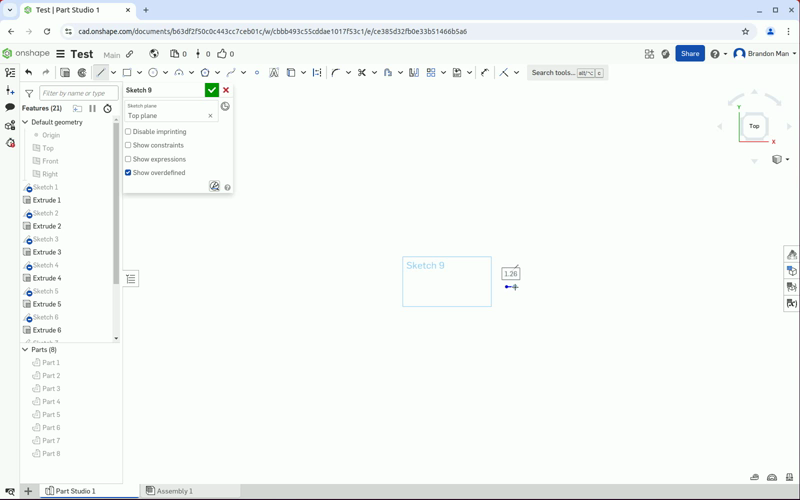
key(esc)
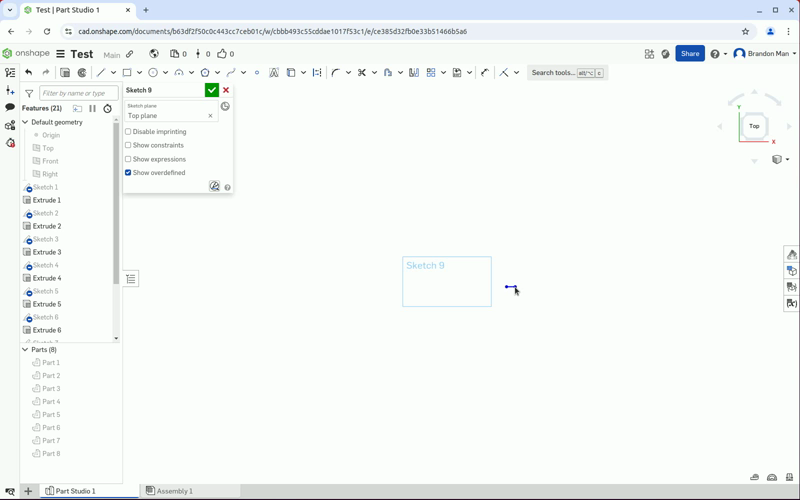
key(a)
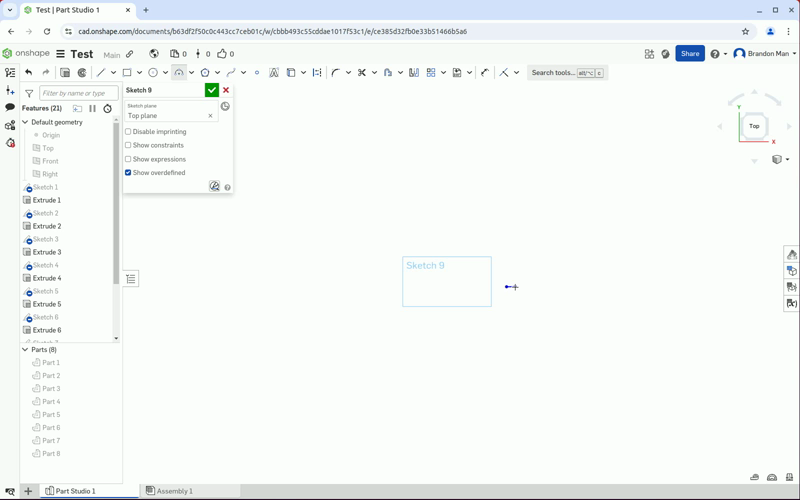
mouse_move(515, 286)
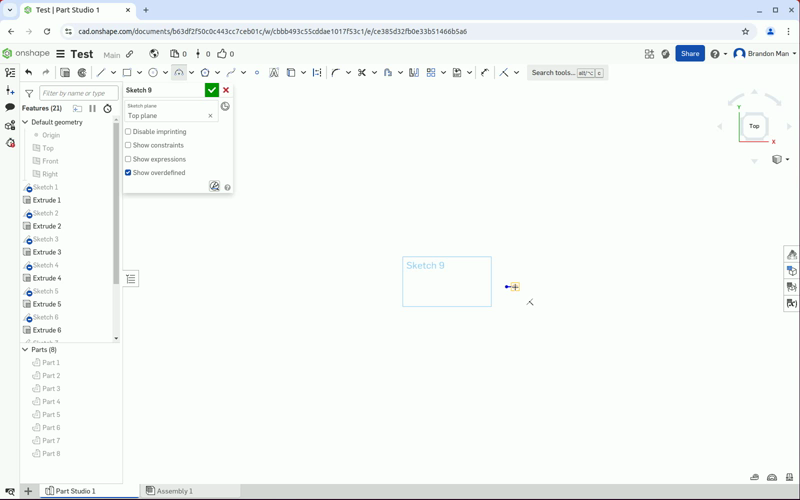
click(515, 286)
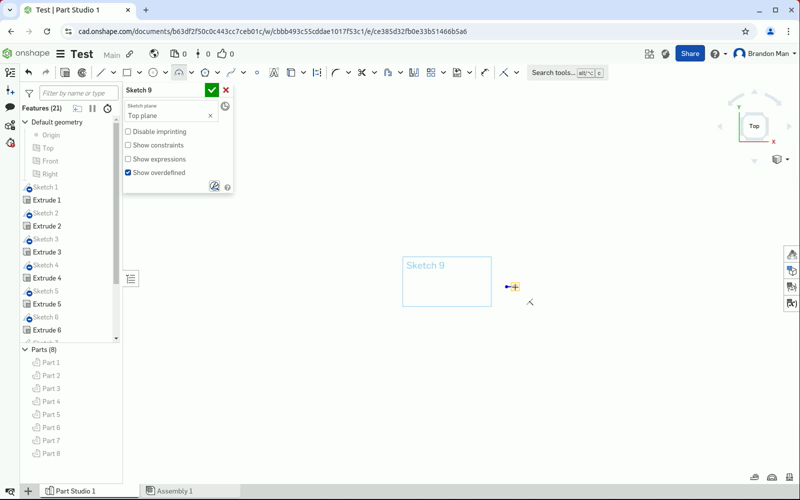
key_down(shift)
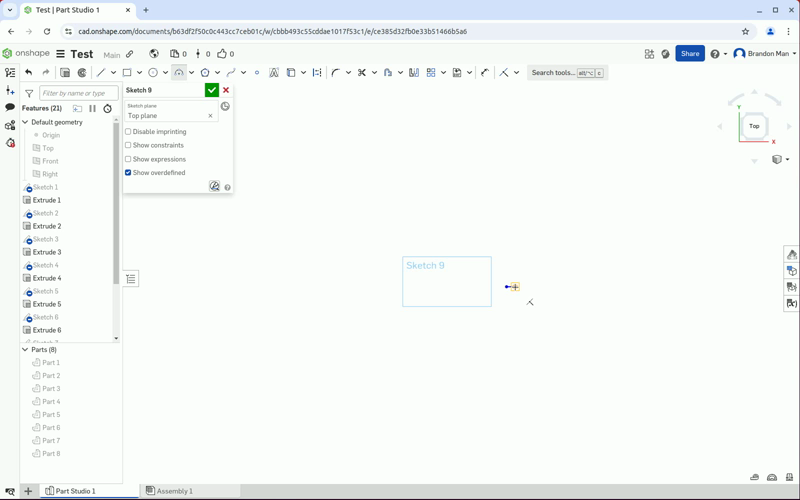
mouse_move(515, 277)
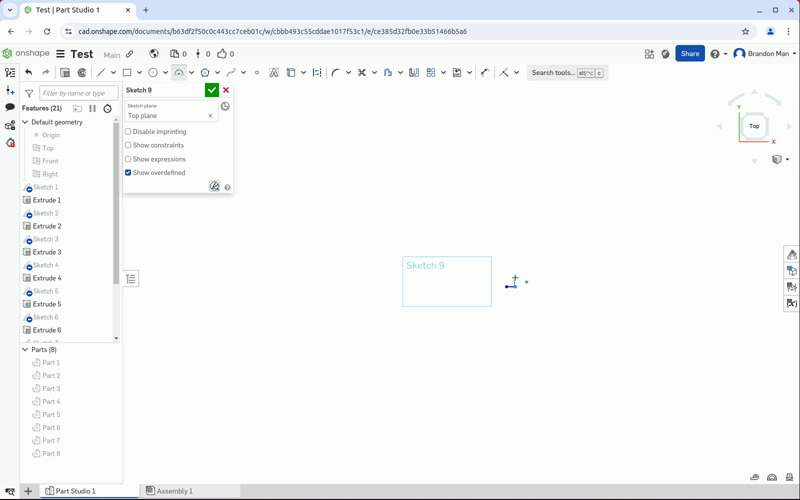
click(515, 277)
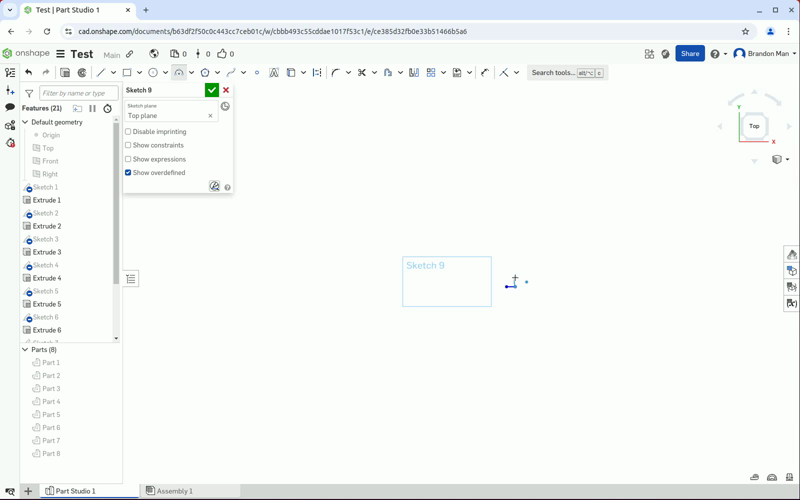
mouse_move(515, 281)
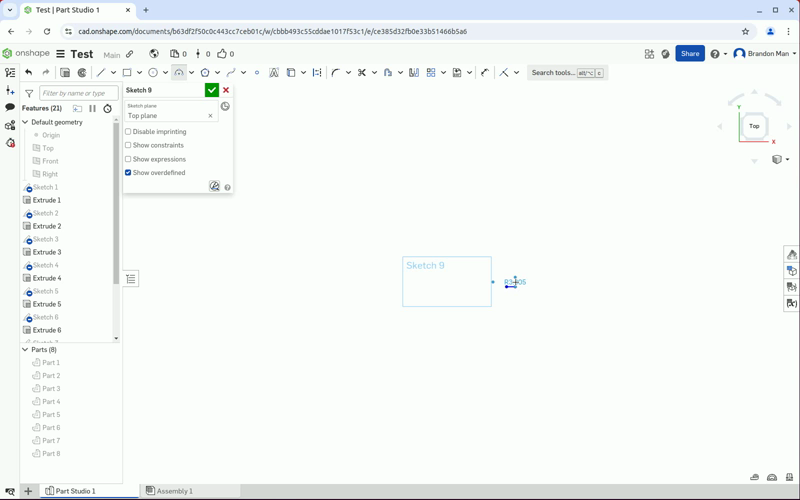
click(515, 281)
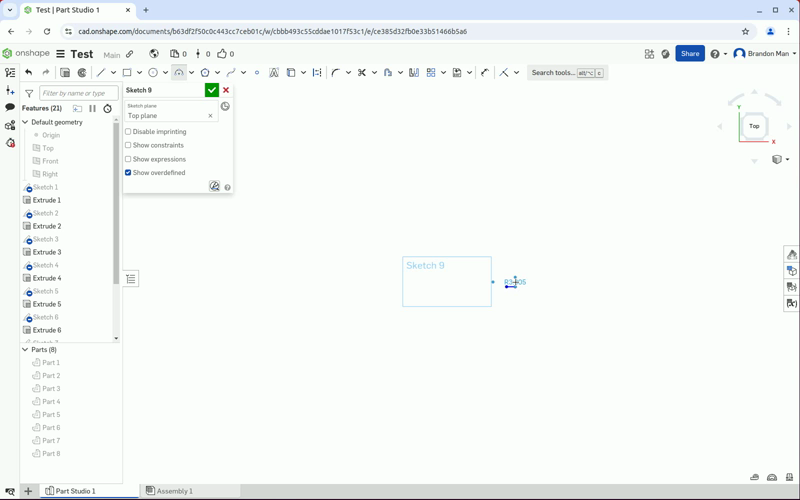
key_up(shift)
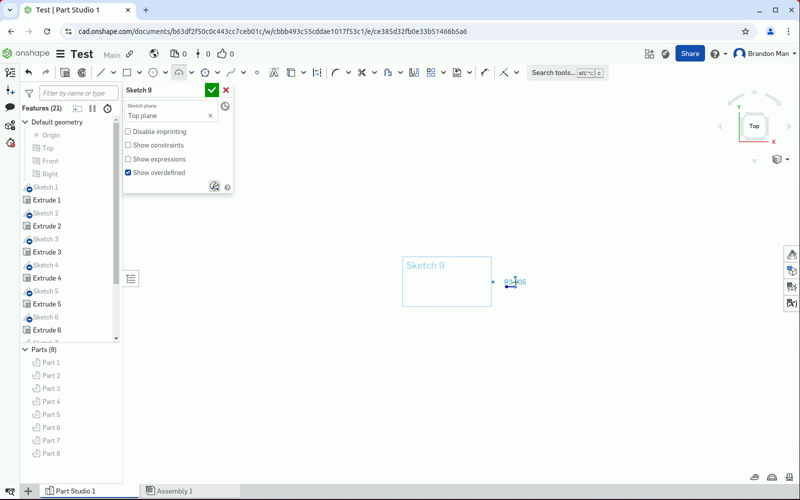
key(esc)
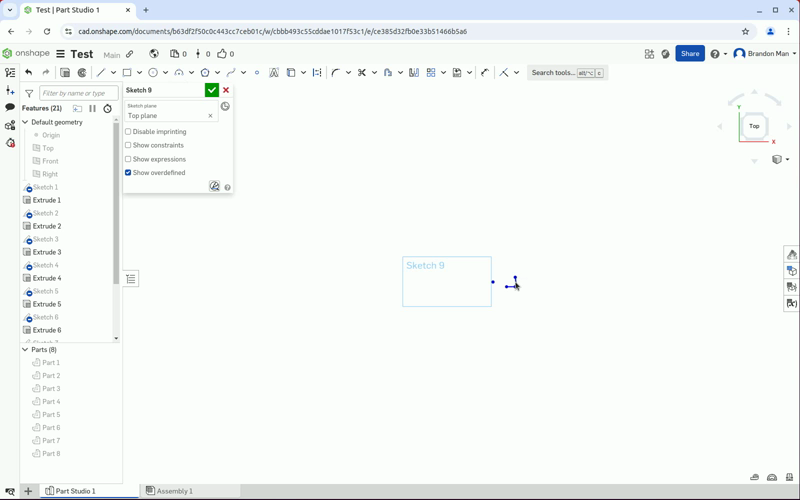
key(l)
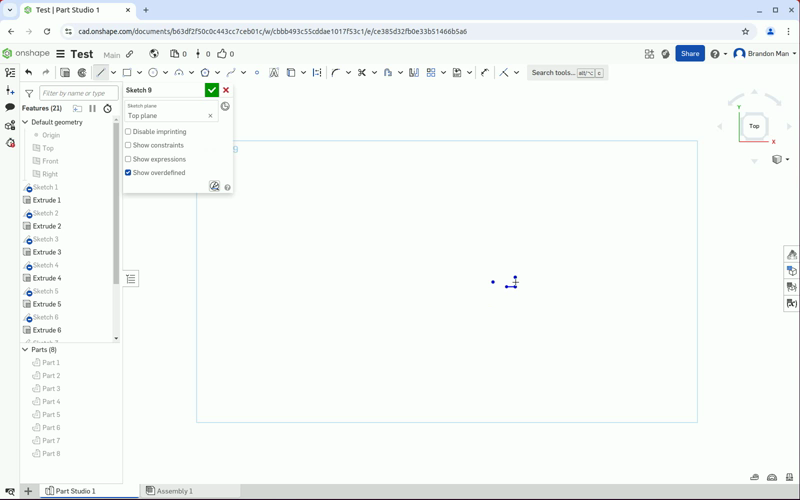
mouse_move(515, 277)
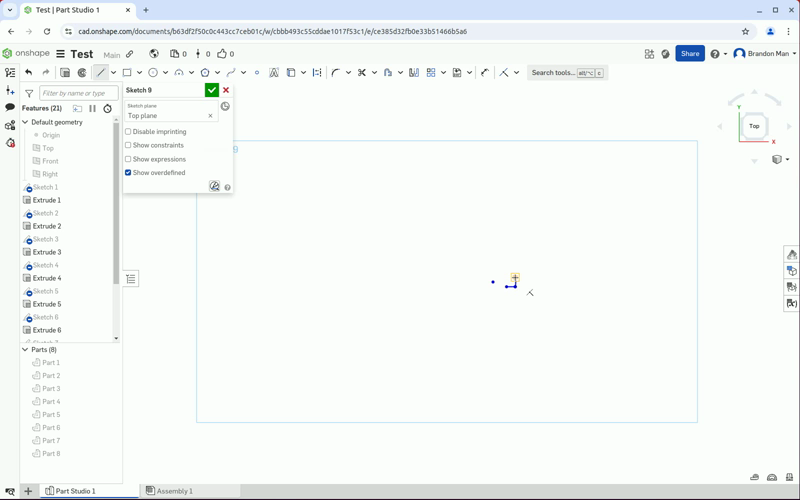
click(515, 277)
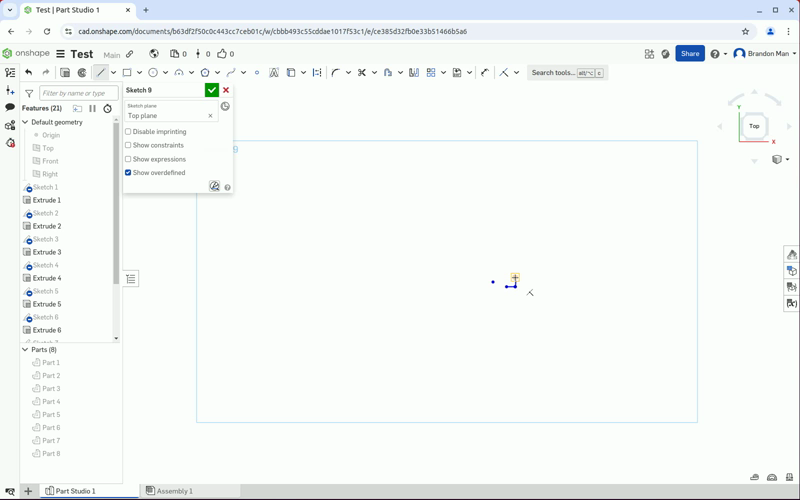
key_down(shift)
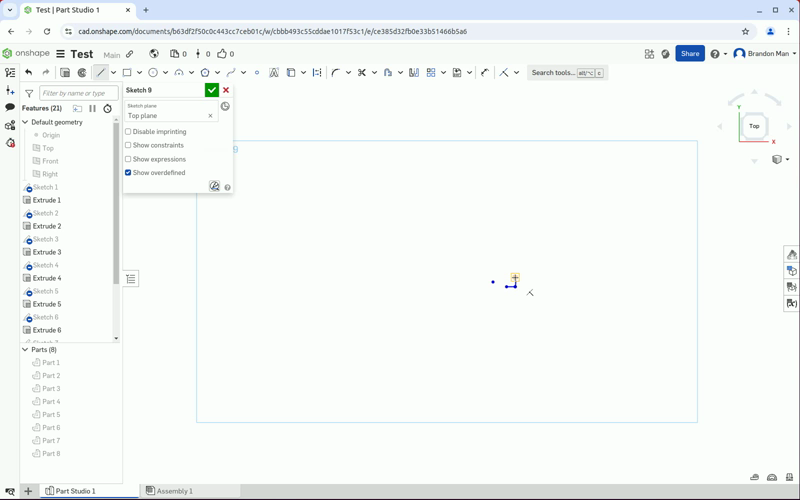
mouse_move(545, 277)
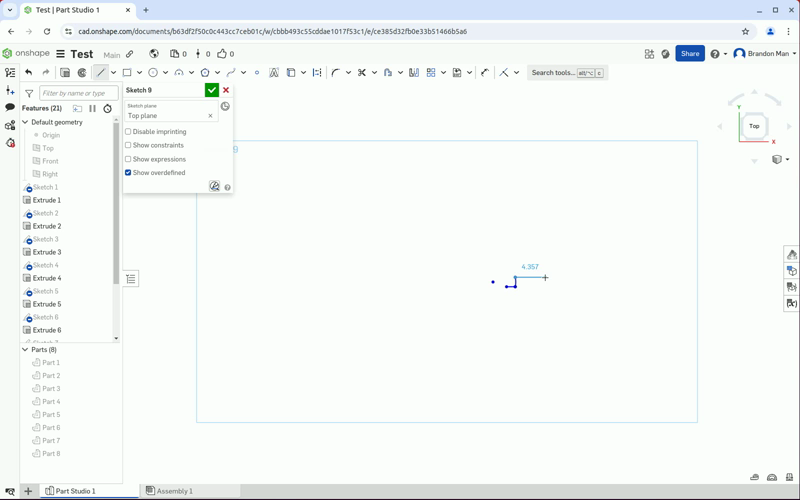
mouse_move(508, 277)
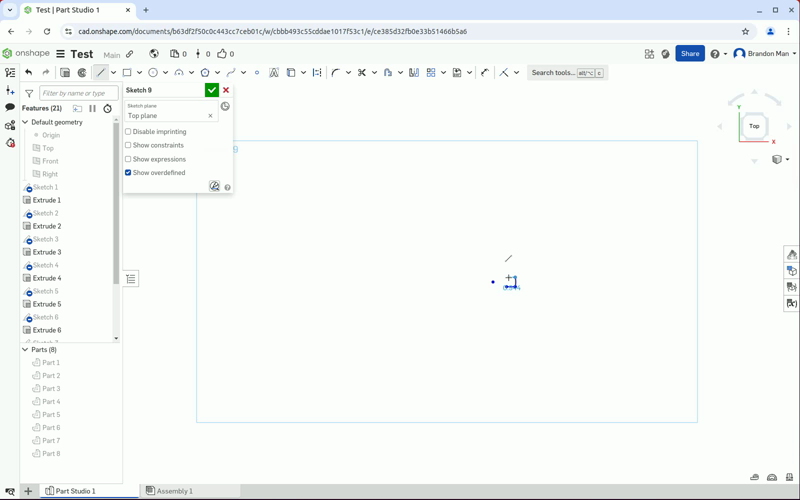
scroll(6)
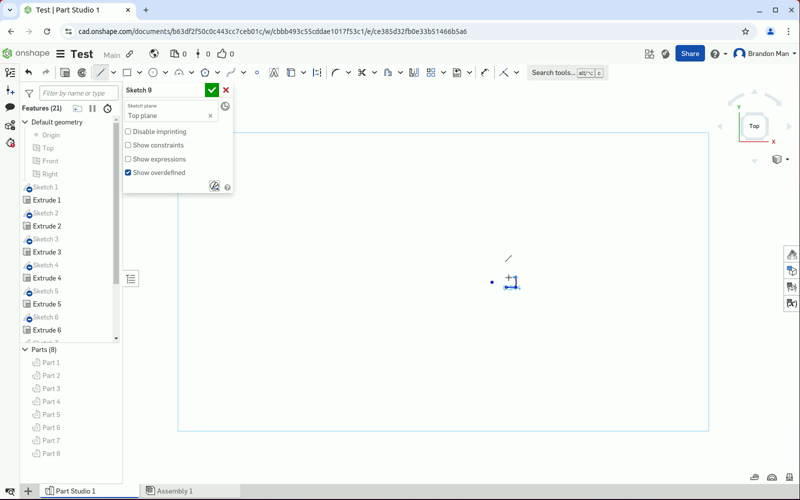
scroll(6)
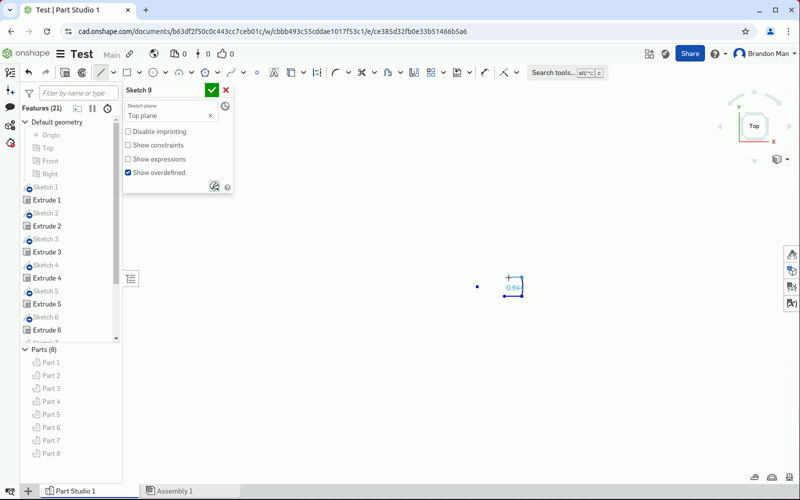
scroll(6)
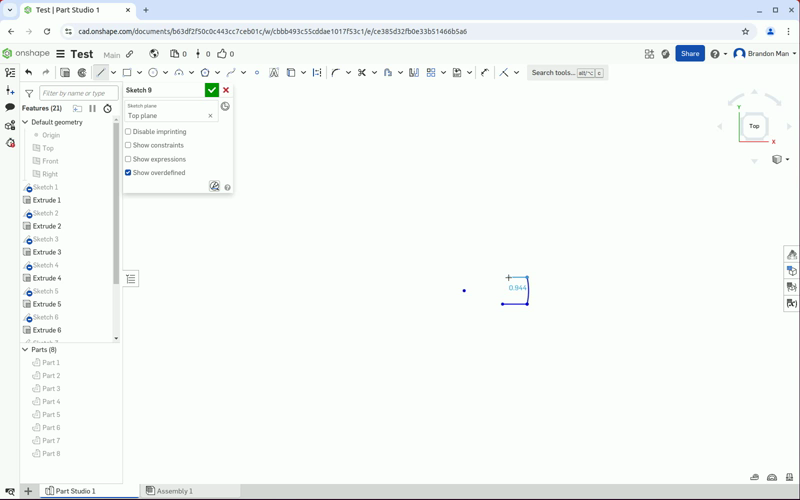
scroll(6)
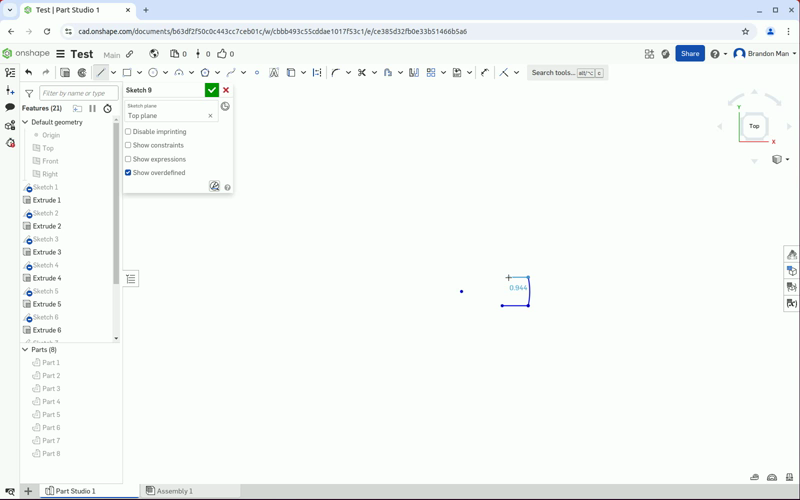
scroll(6)
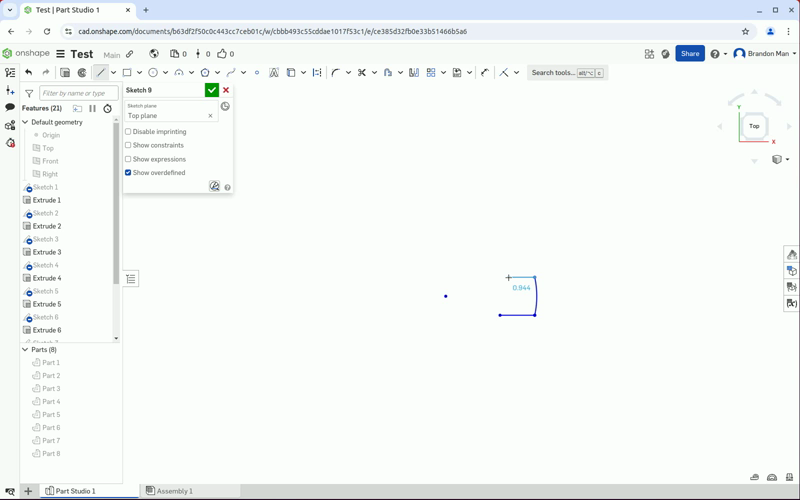
scroll(6)
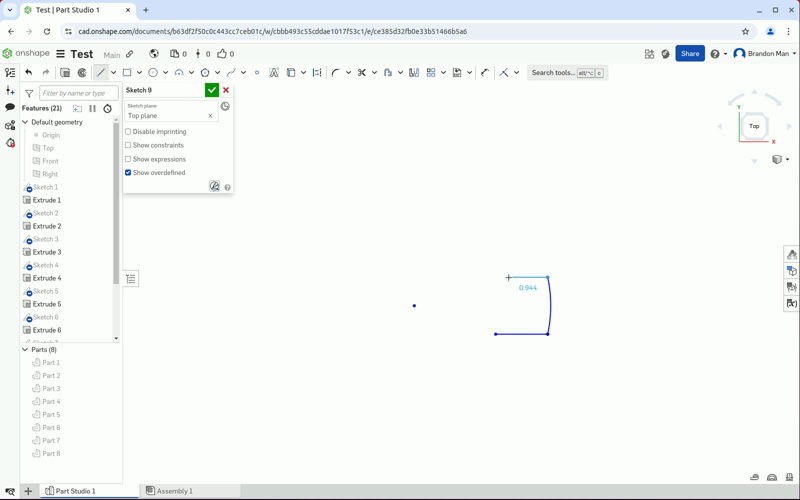
scroll(6)
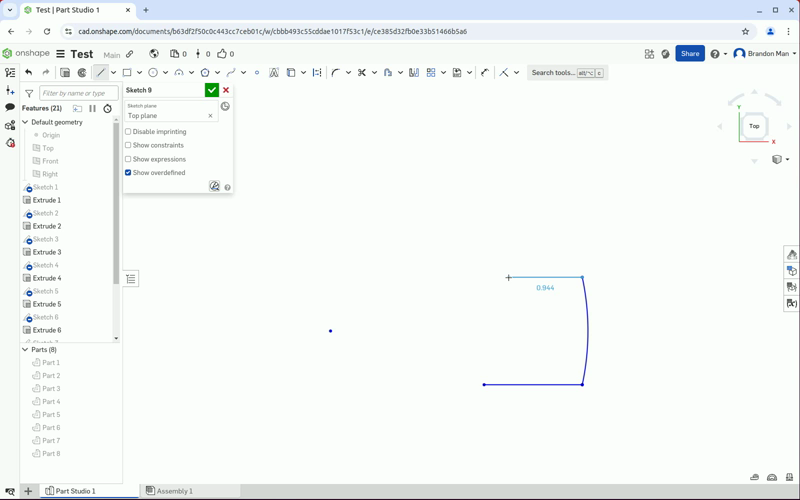
click(508, 277)
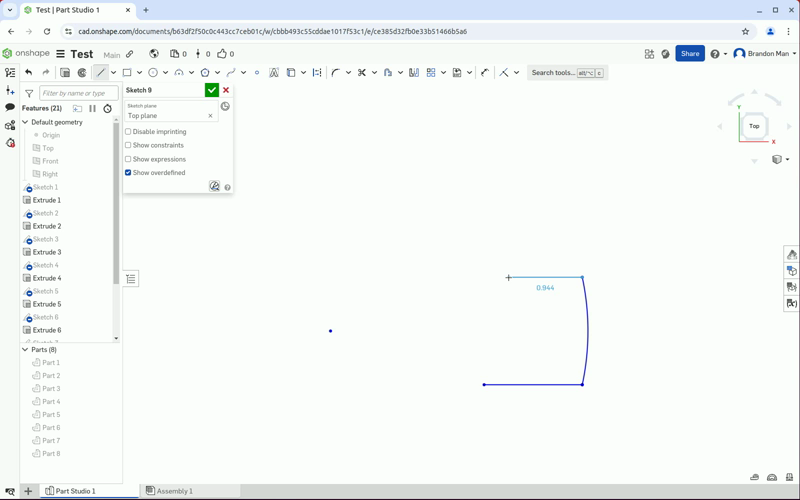
scroll(-6)
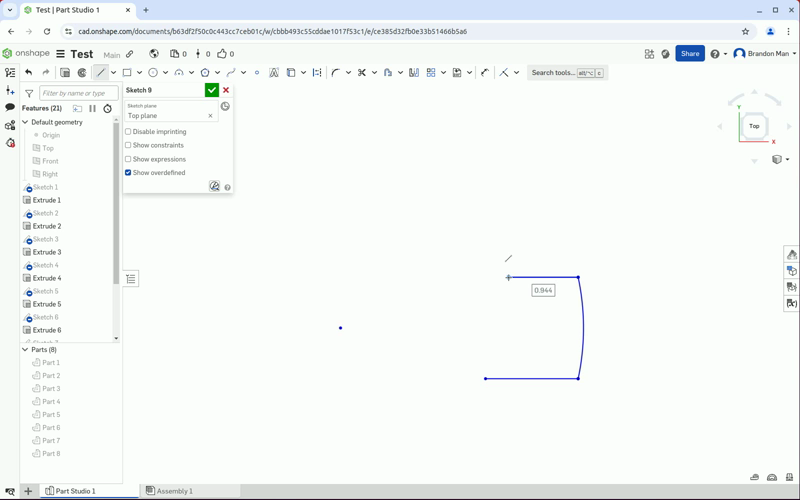
scroll(-6)
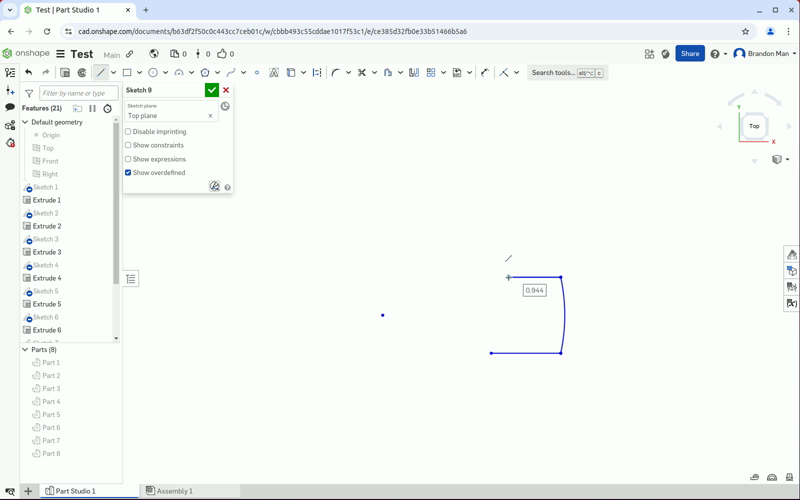
scroll(-6)
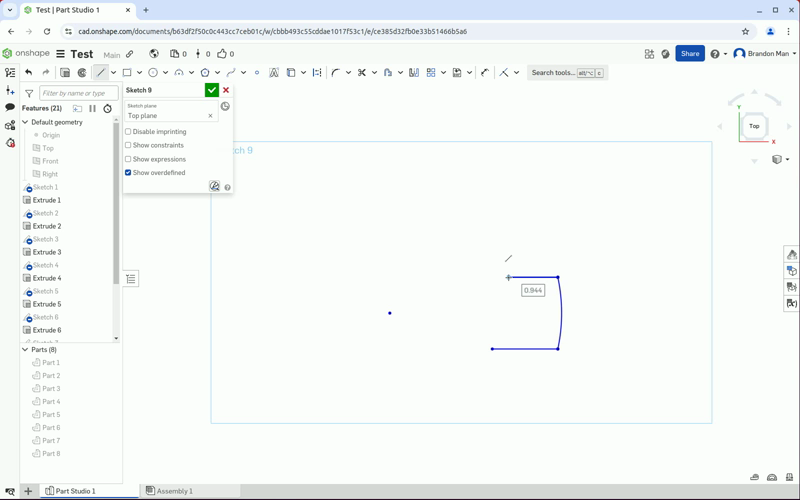
scroll(-6)
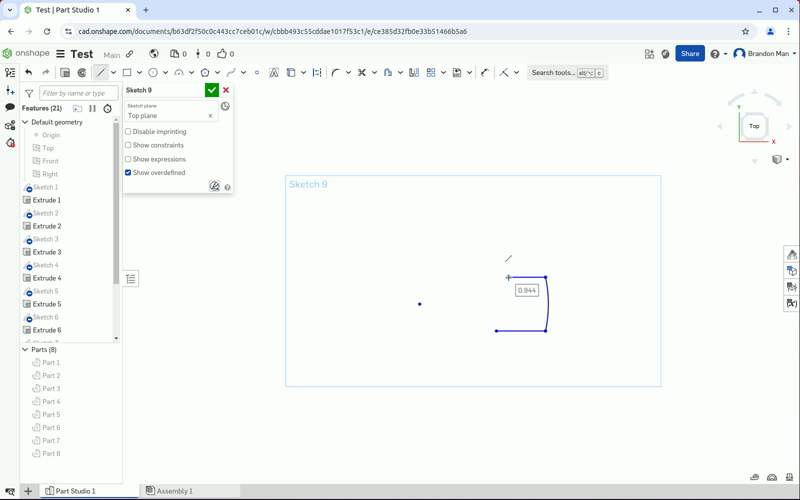
scroll(-6)
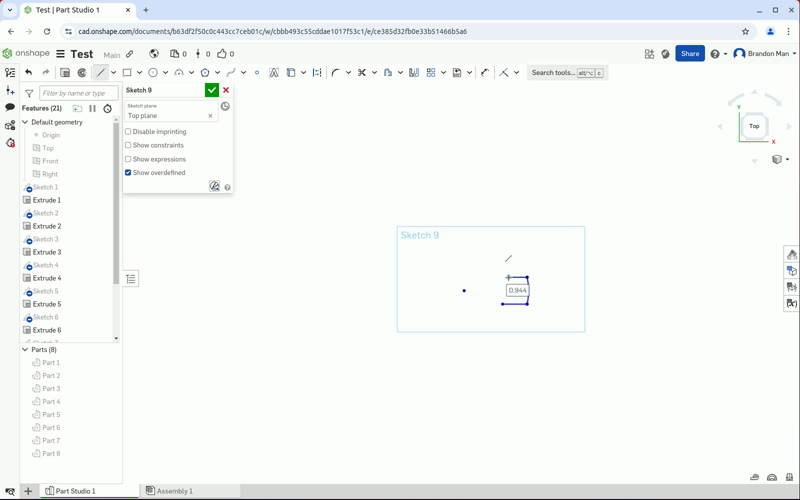
scroll(-6)
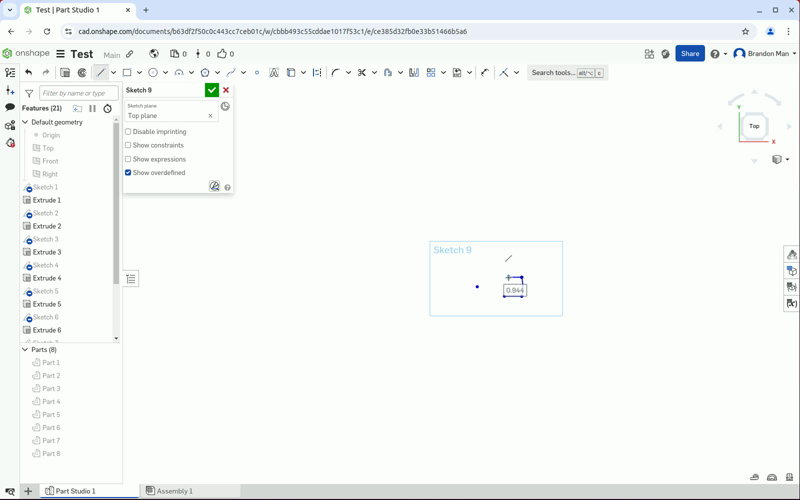
scroll(-6)
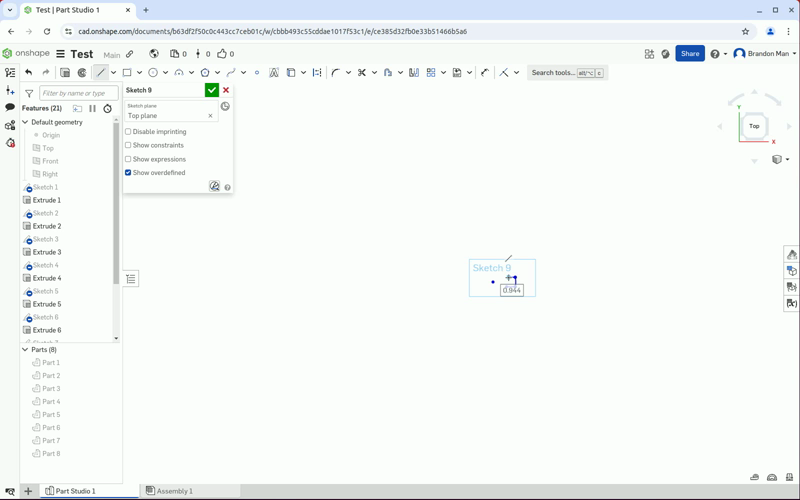
key_up(shift)
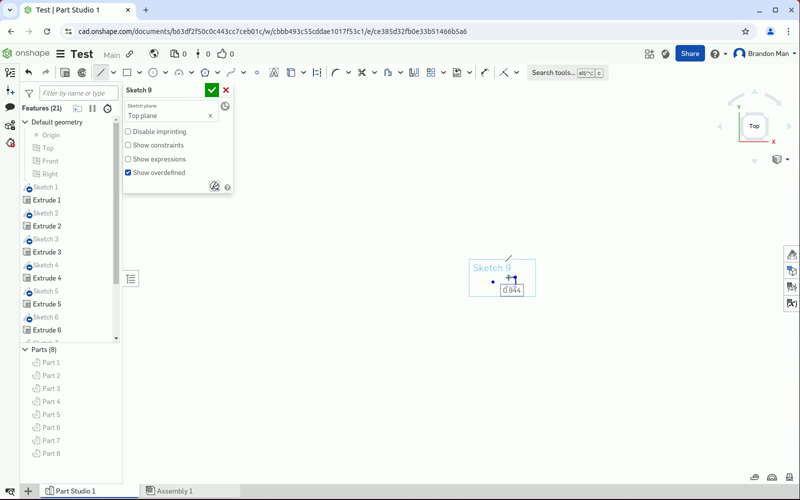
key(esc)
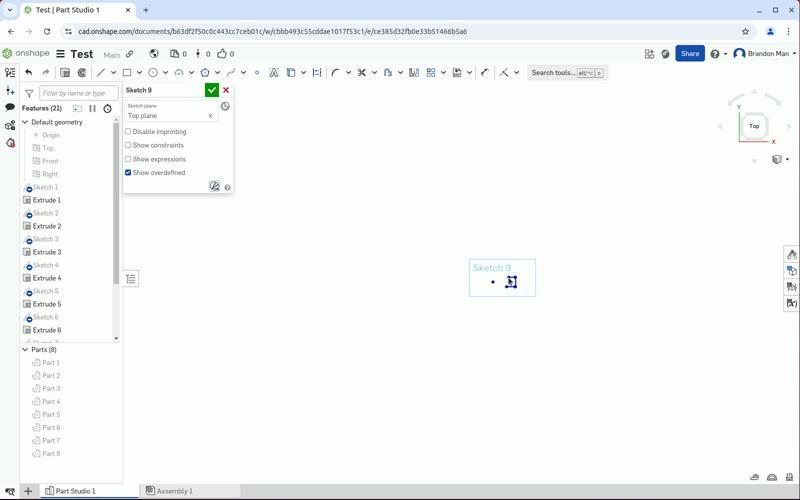
key(a)
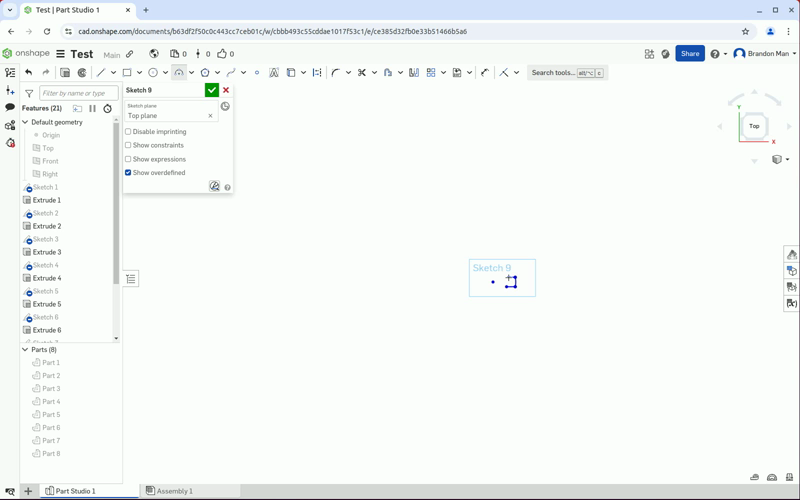
mouse_move(508, 277)
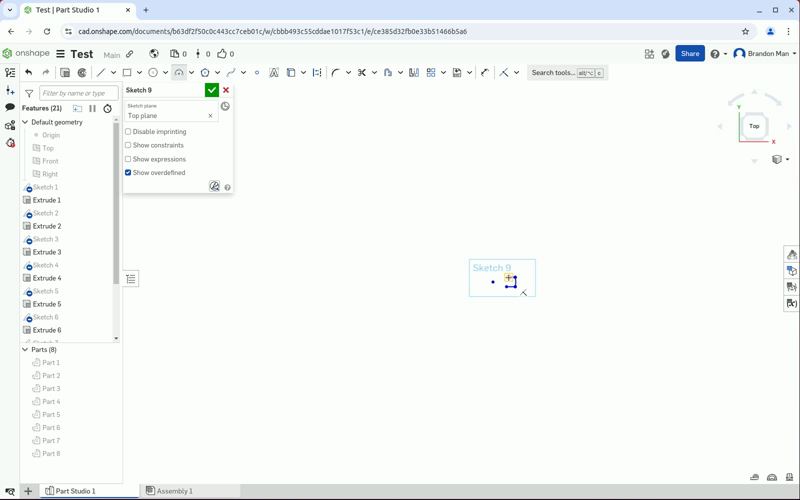
click(508, 277)
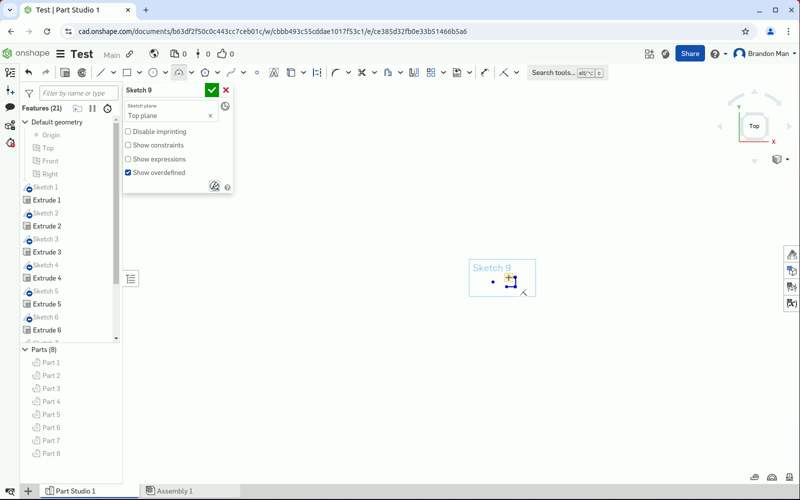
mouse_move(508, 286)
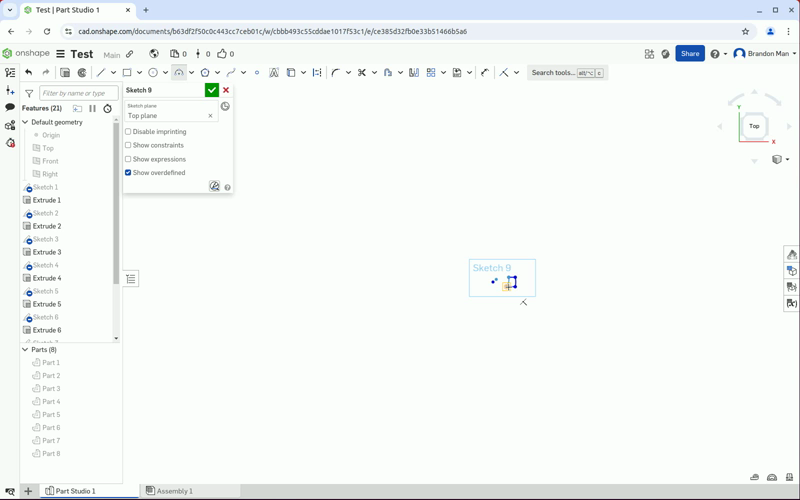
click(508, 286)
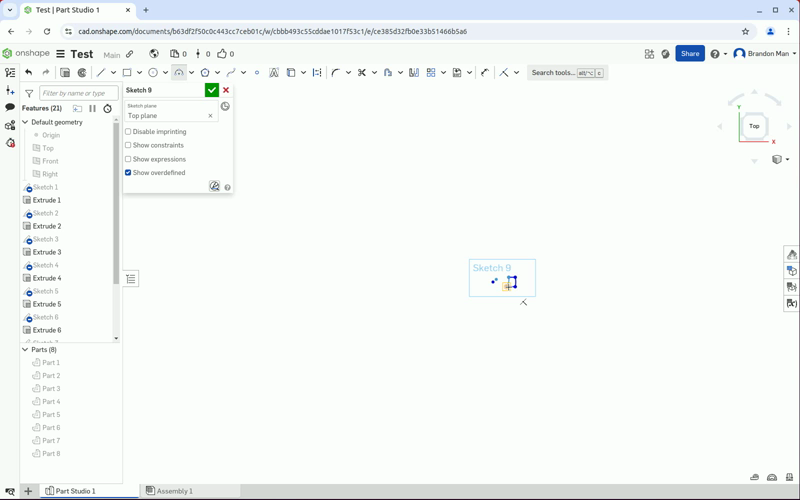
key_down(shift)
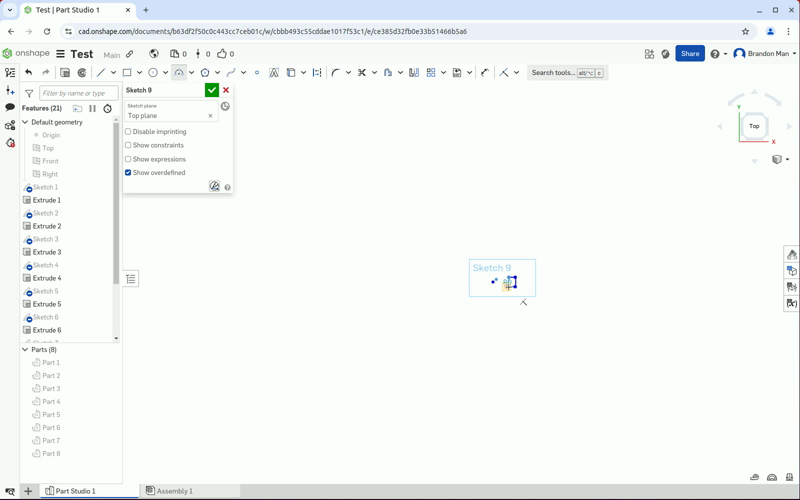
mouse_move(509, 281)
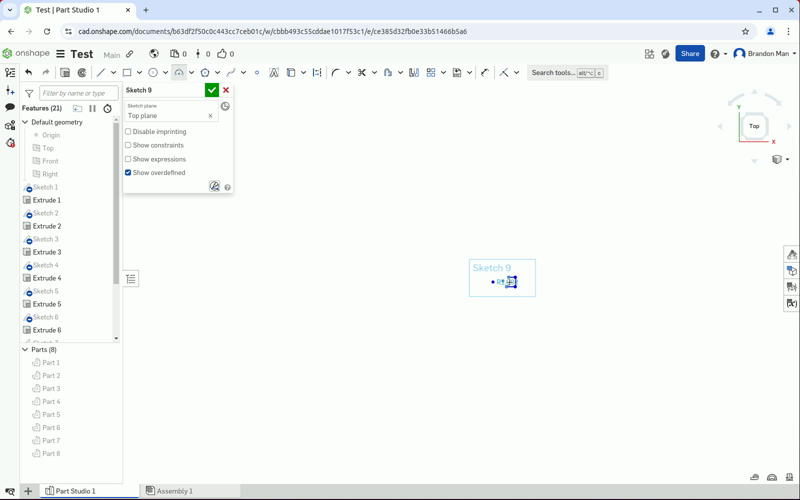
click(509, 281)
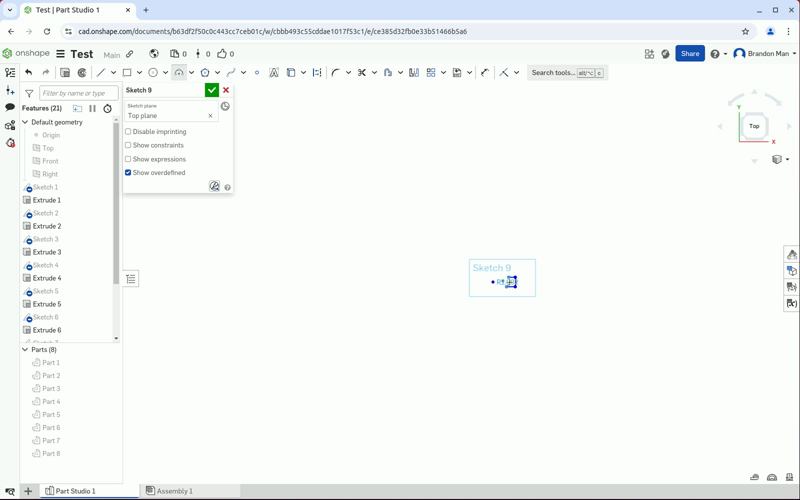
key_up(shift)
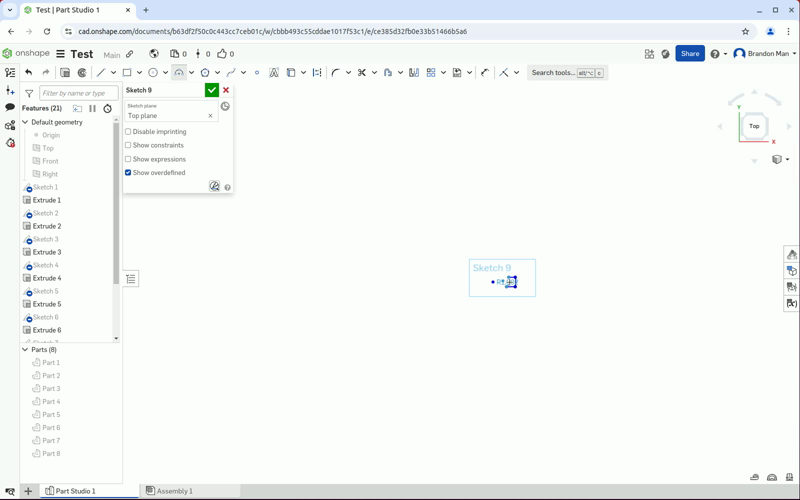
key(esc)
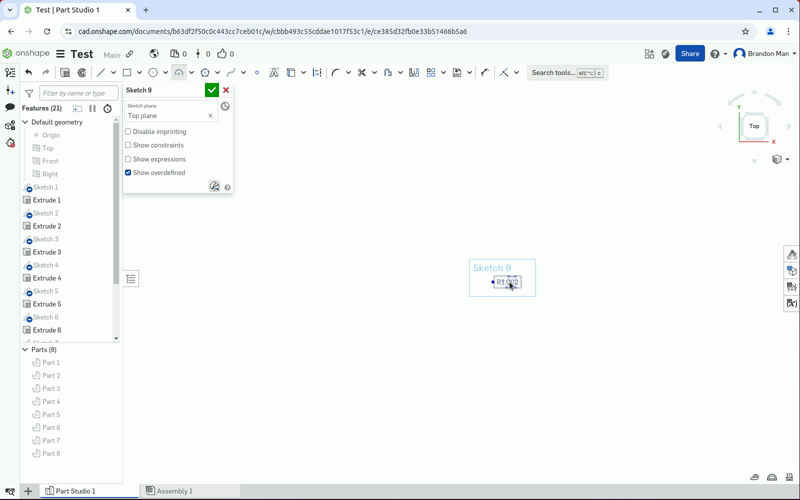
mouse_move(510, 278)
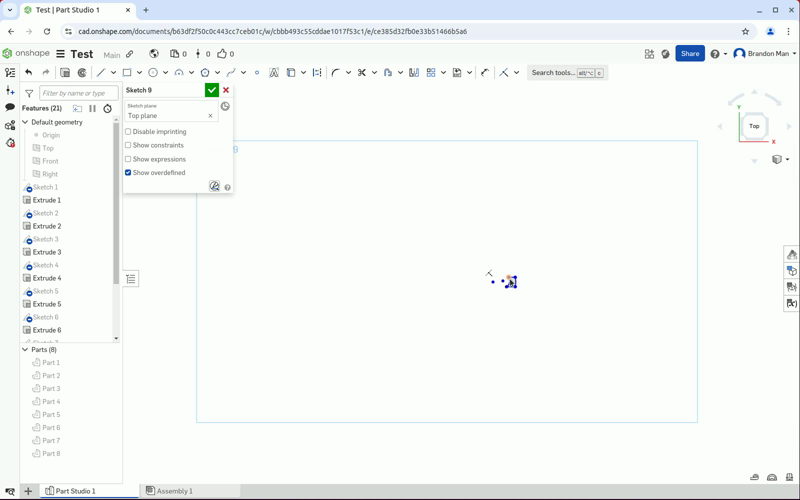
scroll(6)
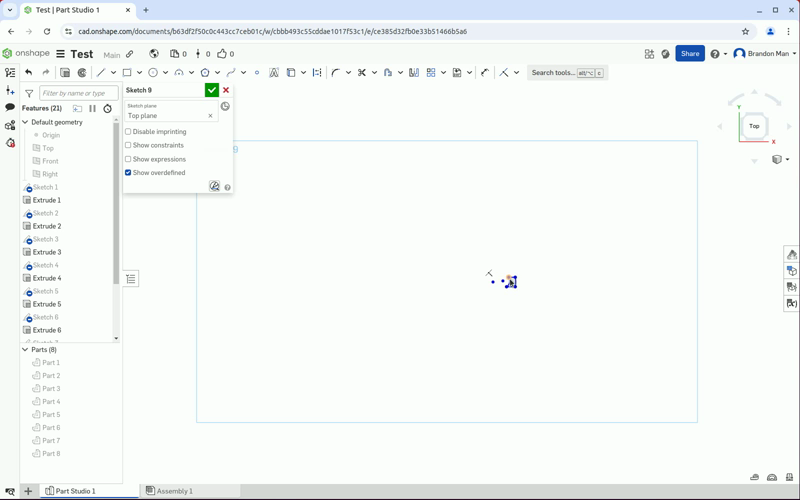
scroll(6)
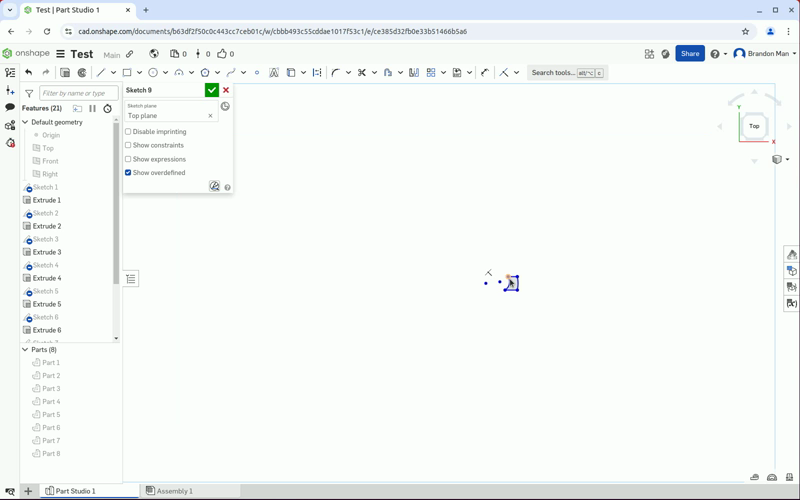
scroll(6)
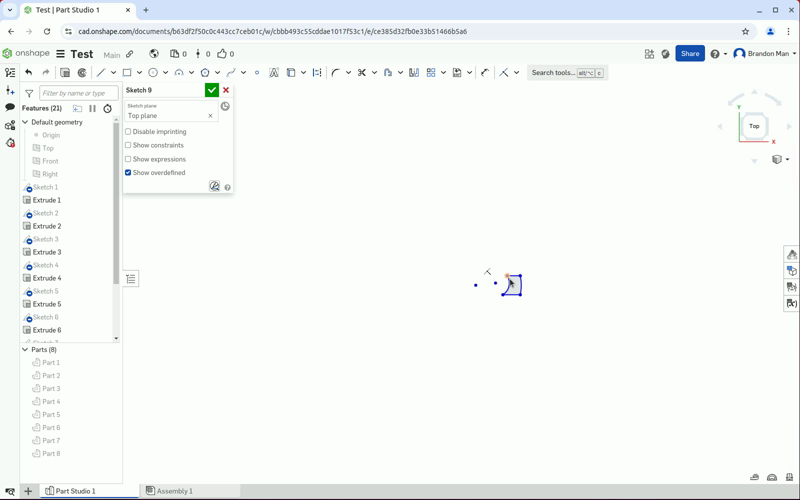
scroll(6)
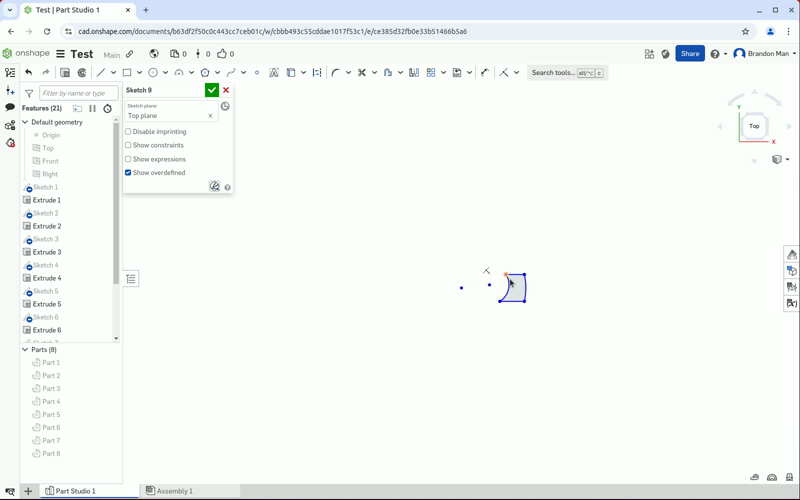
scroll(6)
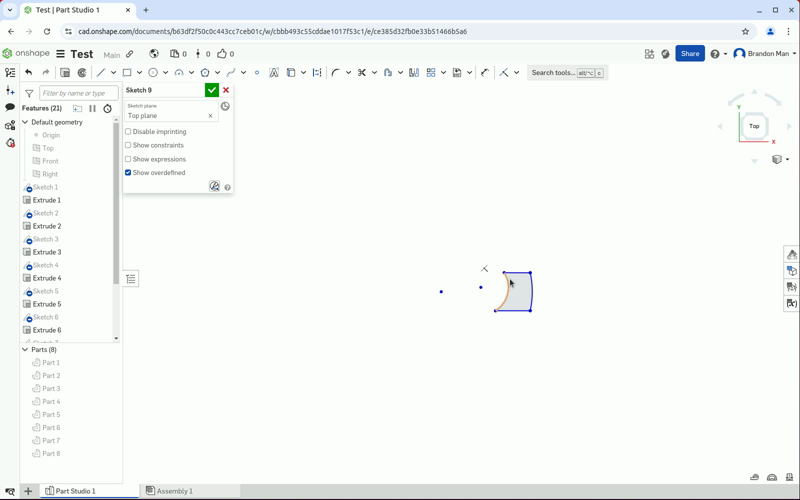
scroll(6)
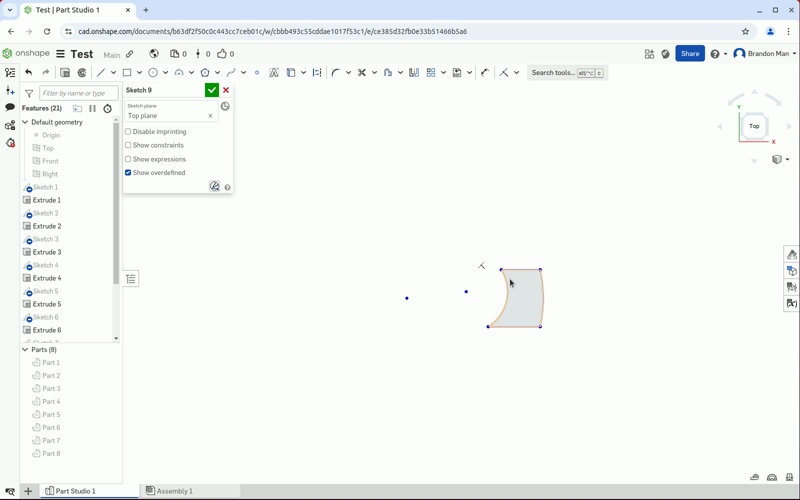
scroll(6)
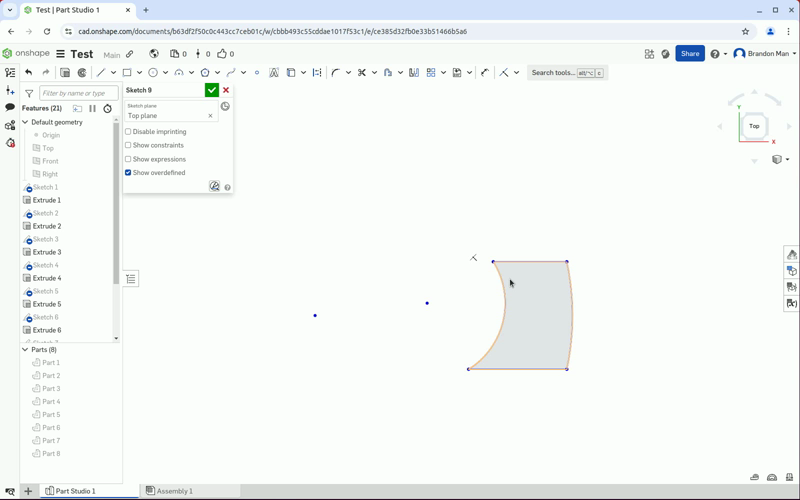
click(510, 278)
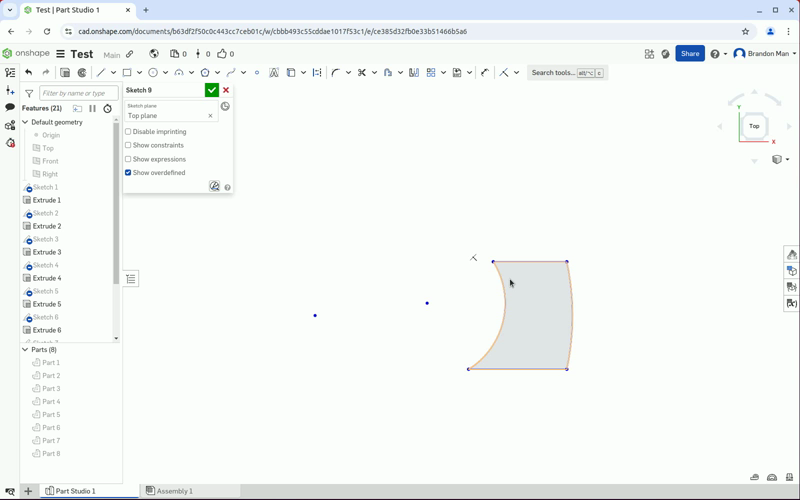
scroll(-6)
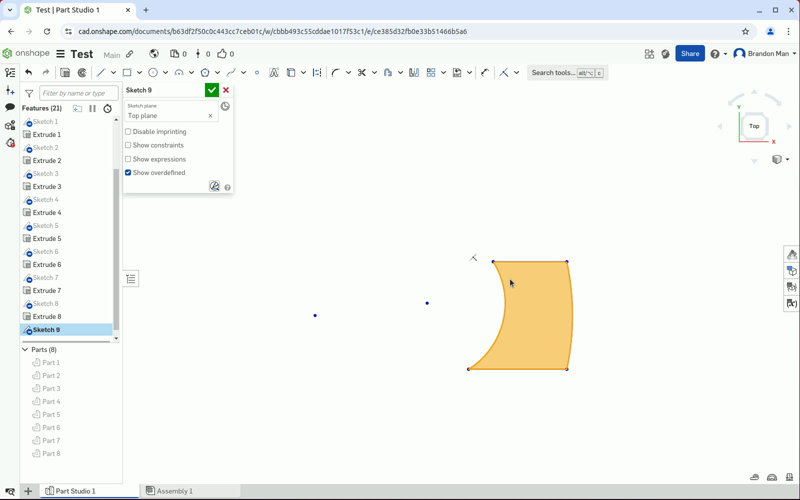
scroll(-6)
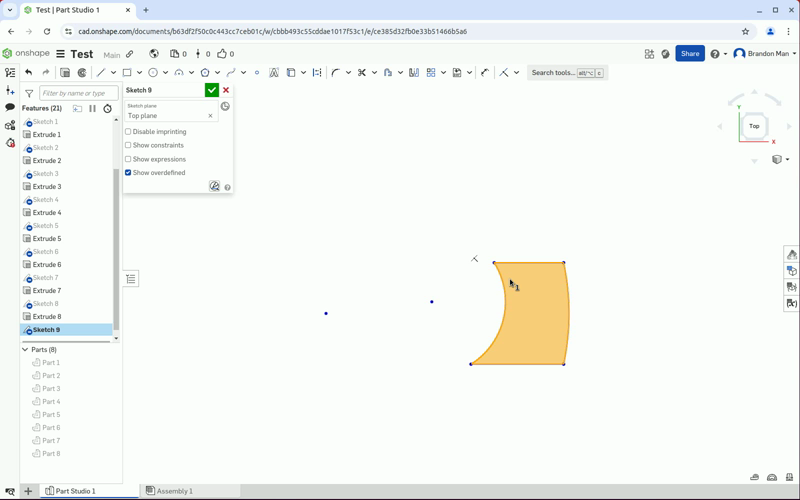
scroll(-6)
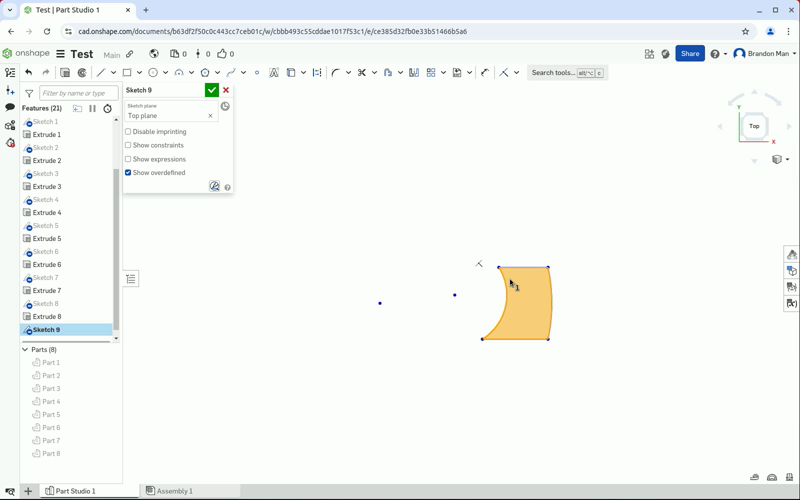
scroll(-6)
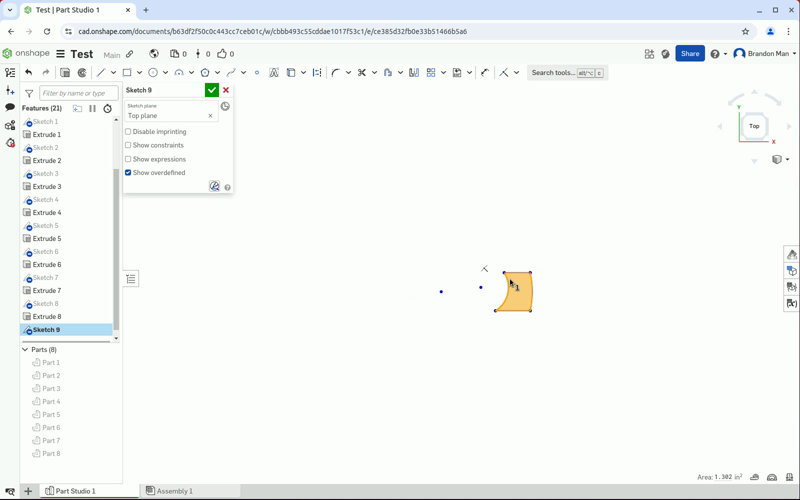
scroll(-6)
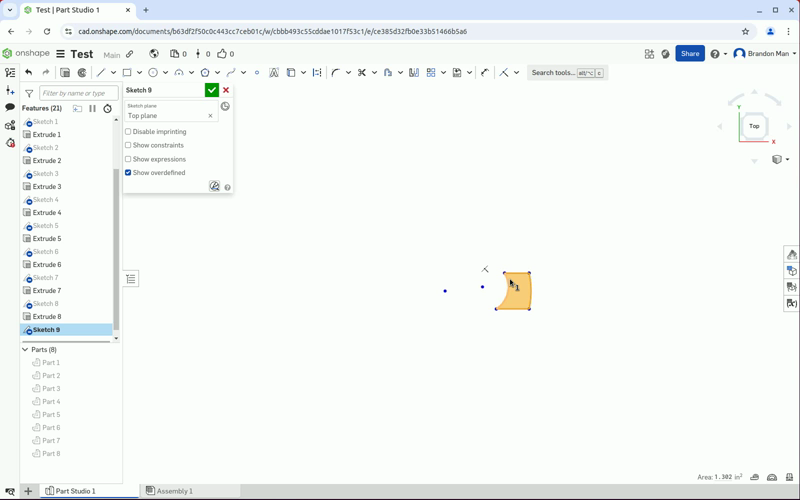
scroll(-6)
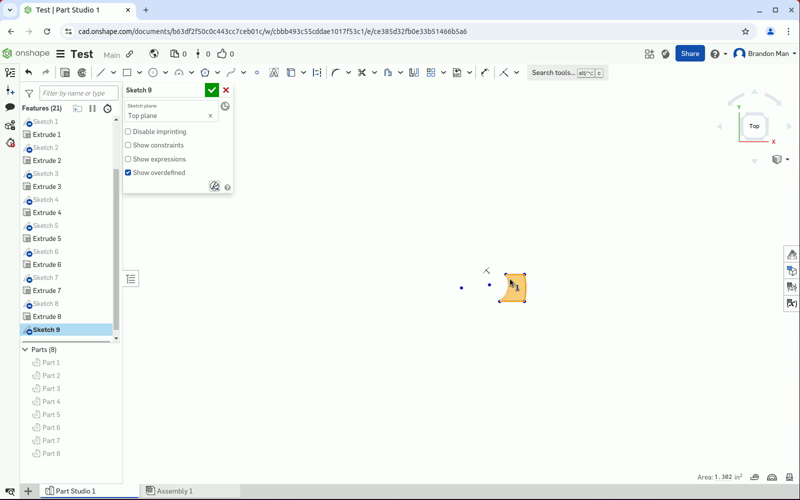
scroll(-6)
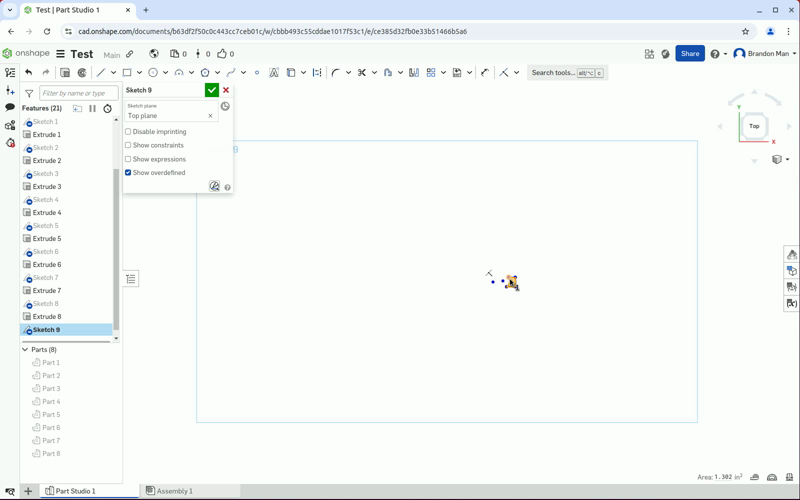
mouse_move(73, 352)
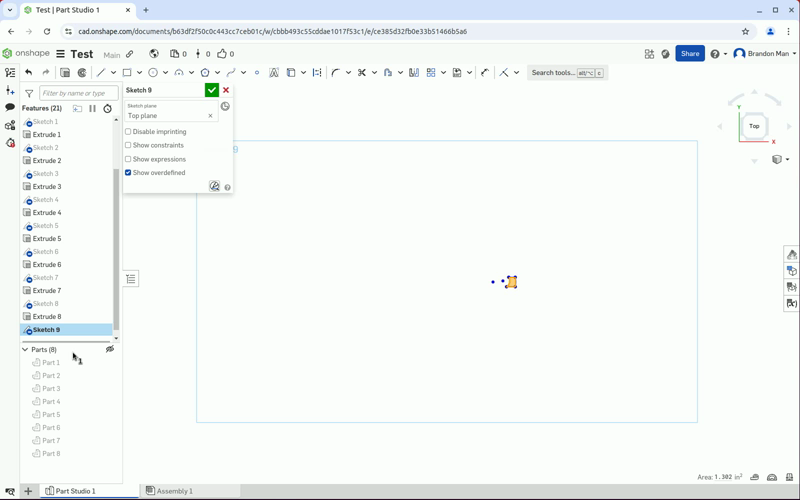
key(shift+y)
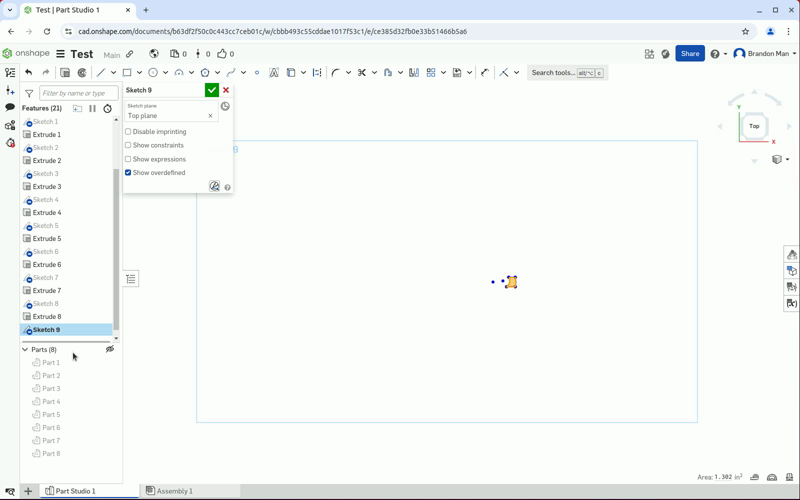
key(shift+e)
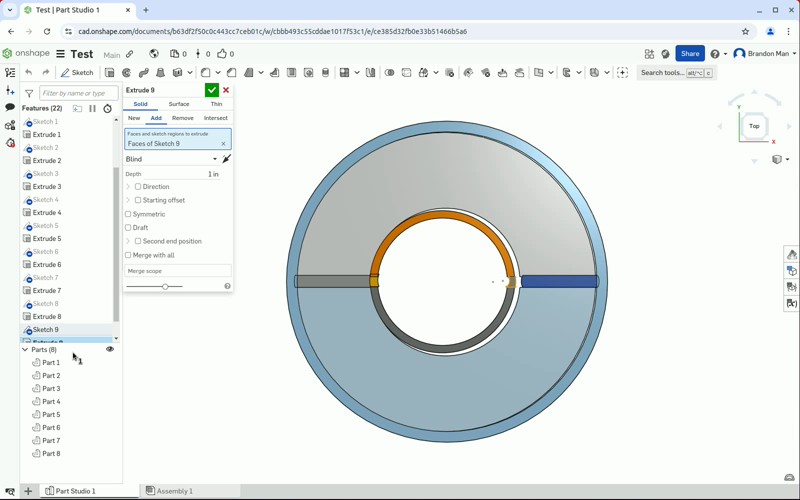
mouse_move(143, 106)
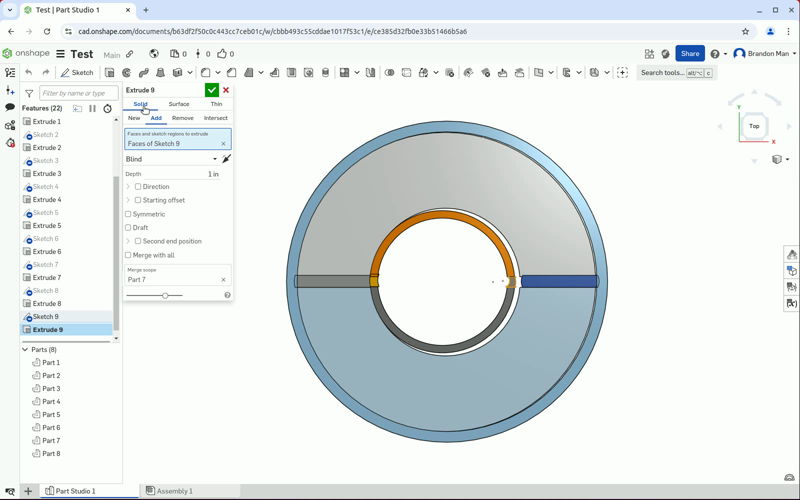
click(143, 106)
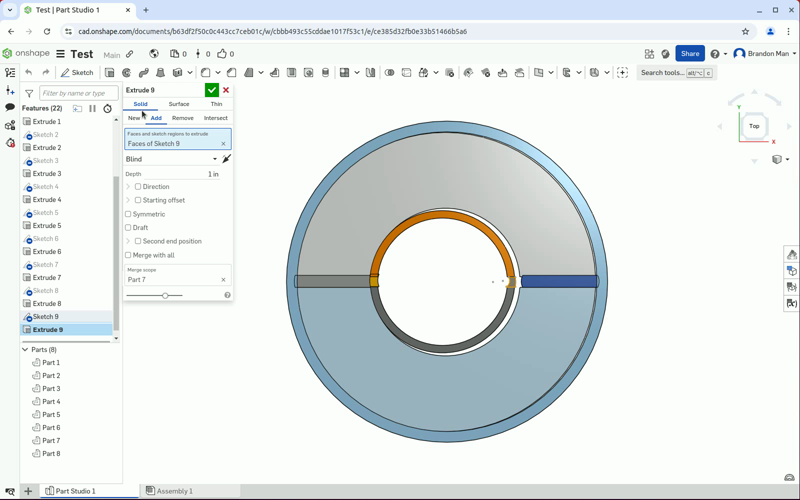
mouse_move(137, 120)
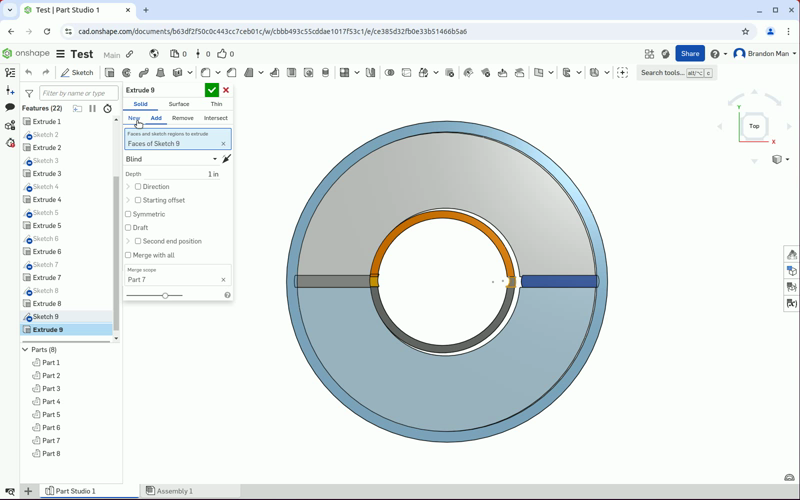
click(137, 120)
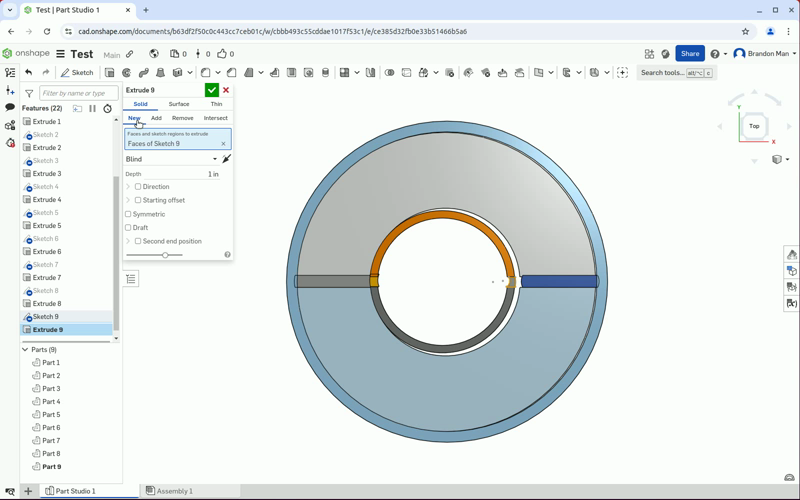
key(tab, 4)
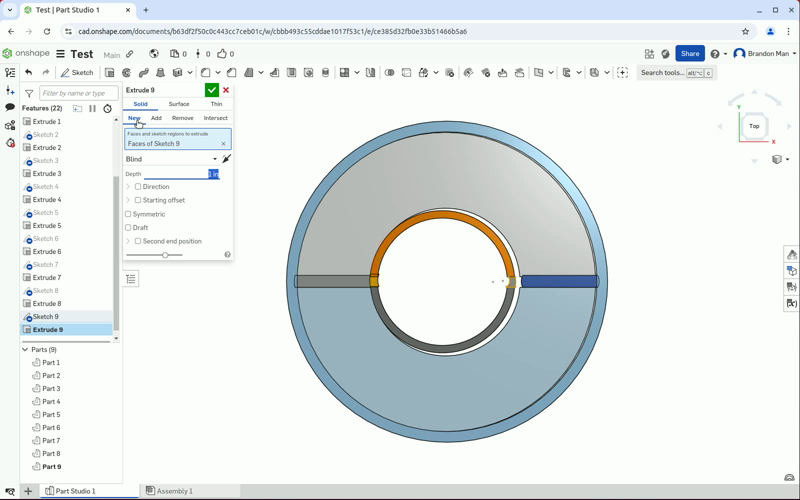
text(21.664)
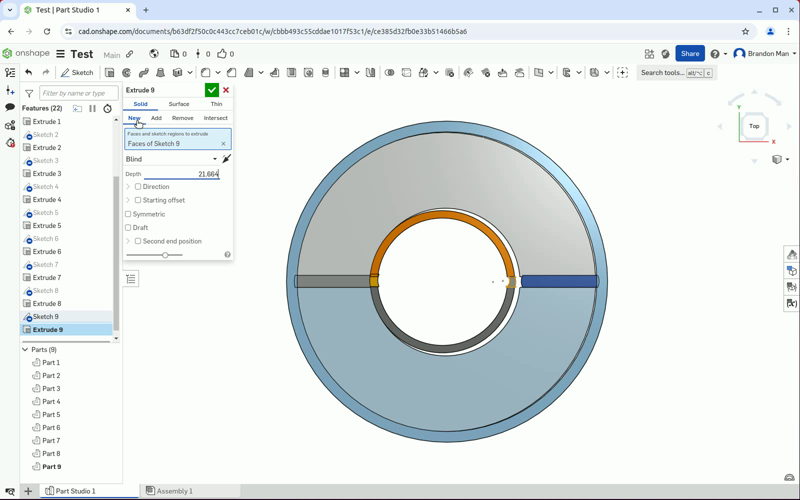
key(enter)
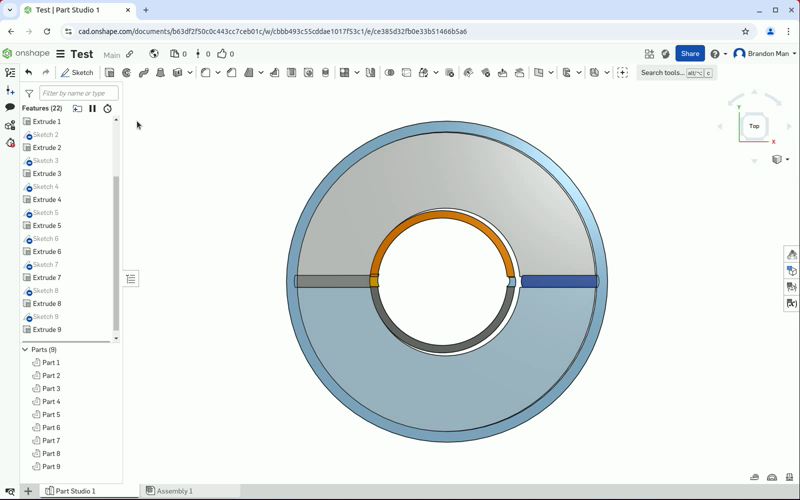
key(shift+h)
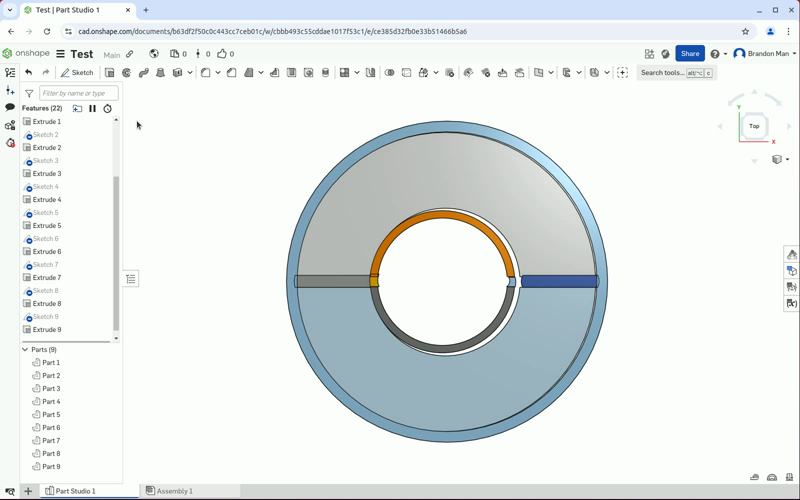
key(shift+h)
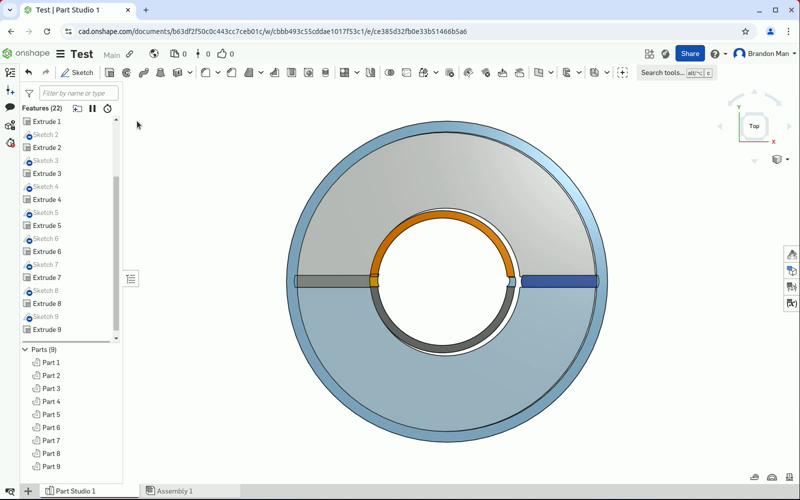
key(shift+7)
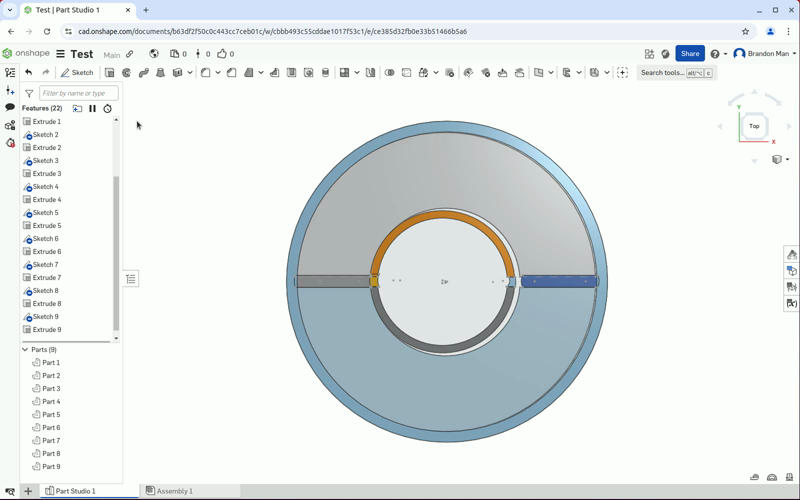
key(up, 3)
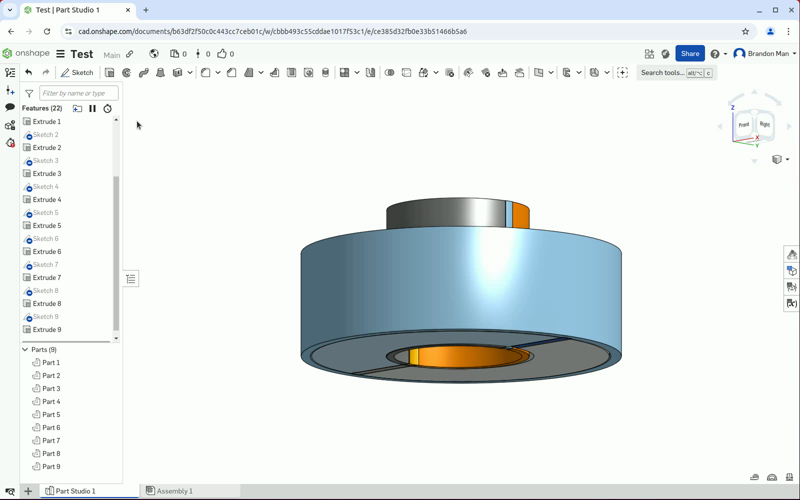
key(left, 3)
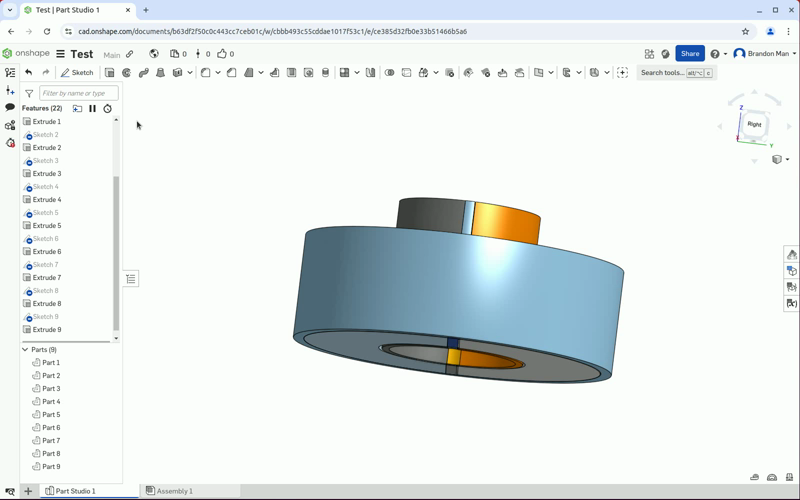
key(right, 3)
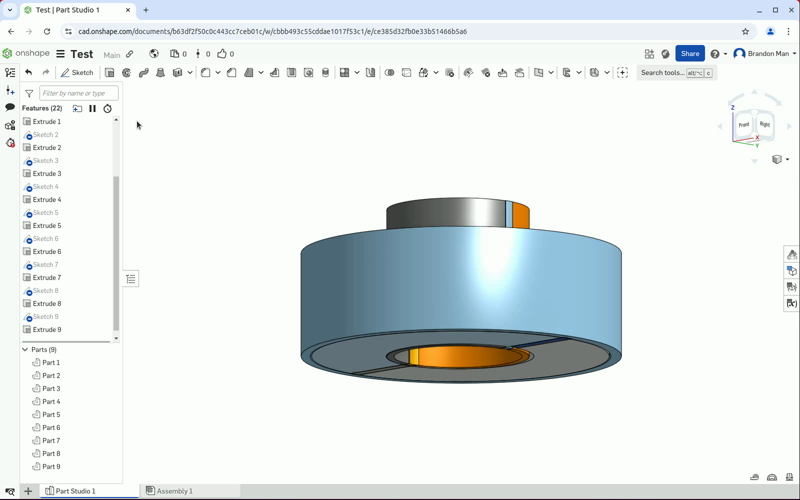
key(down, 3)
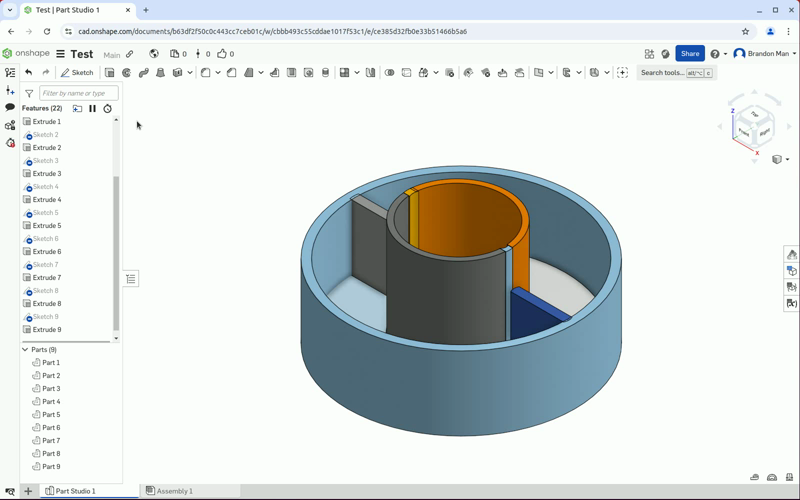
mouse_move(69, 111)
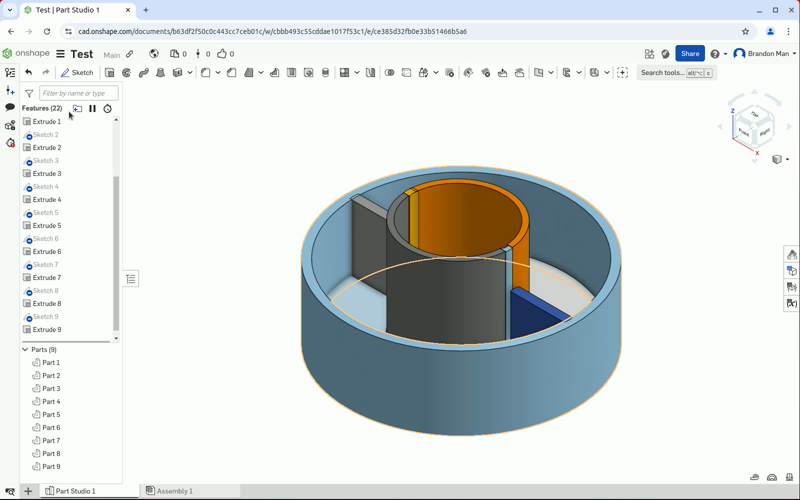
click(69, 111)